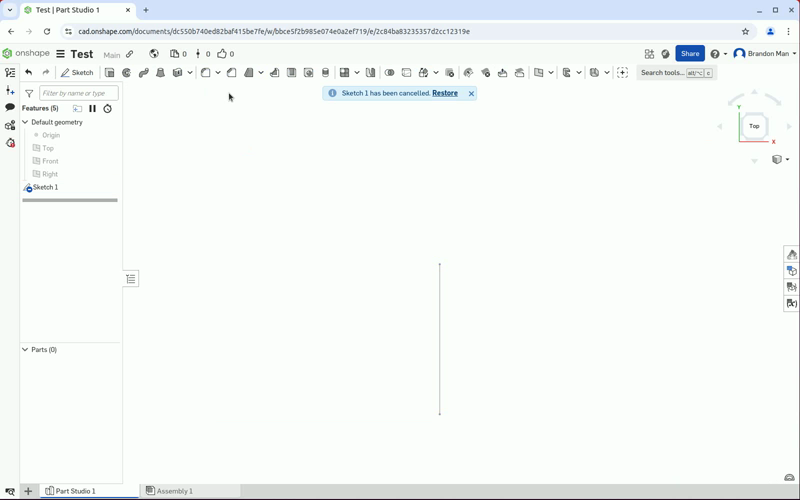
key(shift+h)
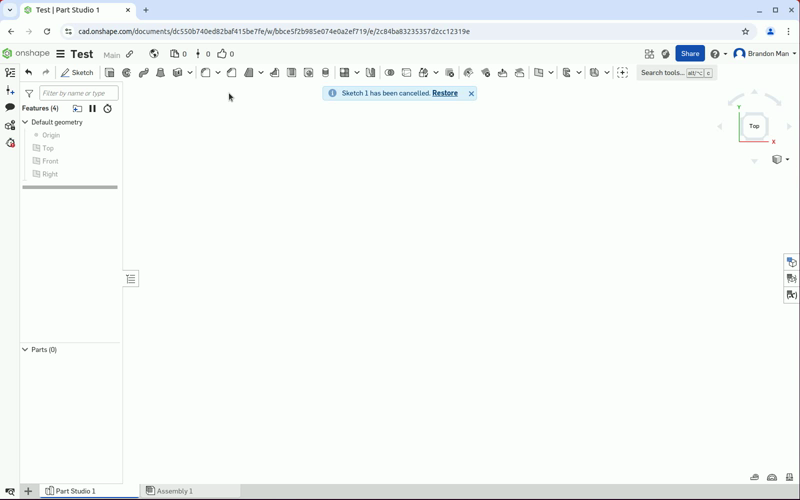
mouse_move(73, 352)
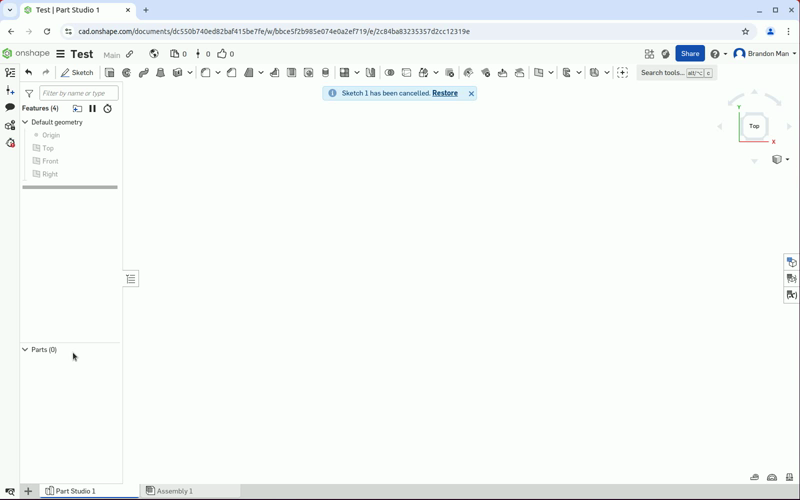
key(y)
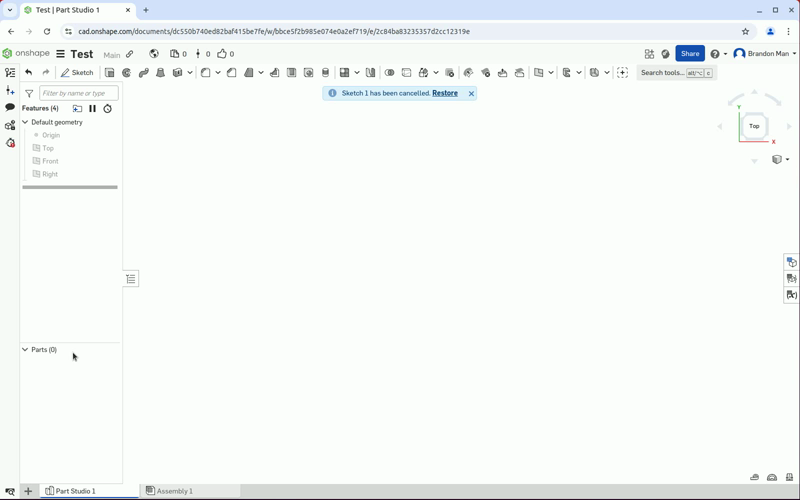
key(shift+p)
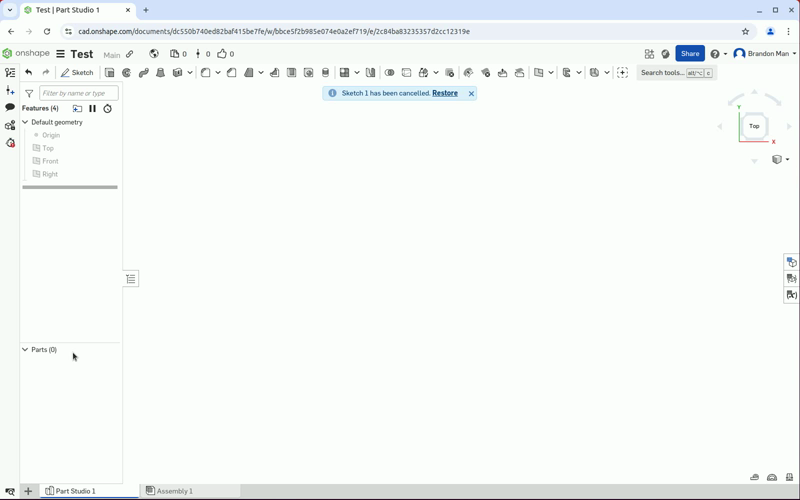
key(space)
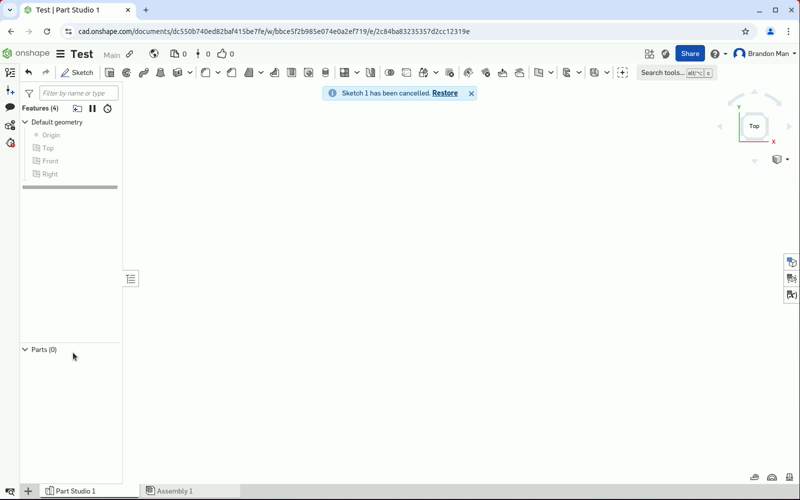
key_down(shift)
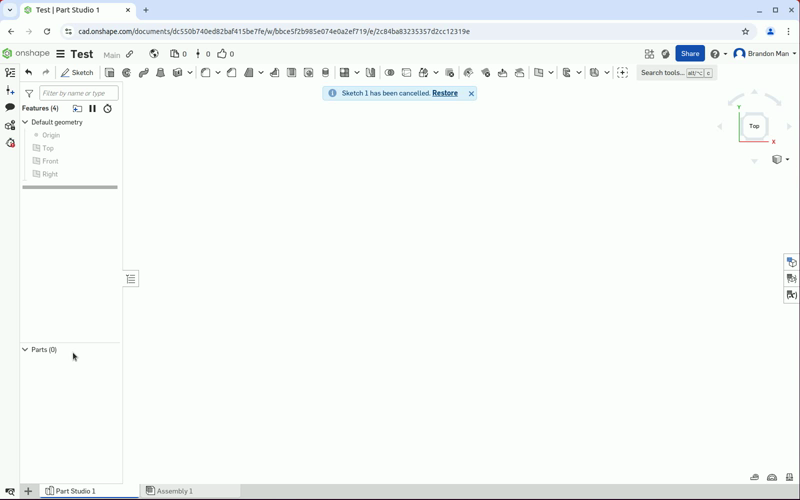
key(up)
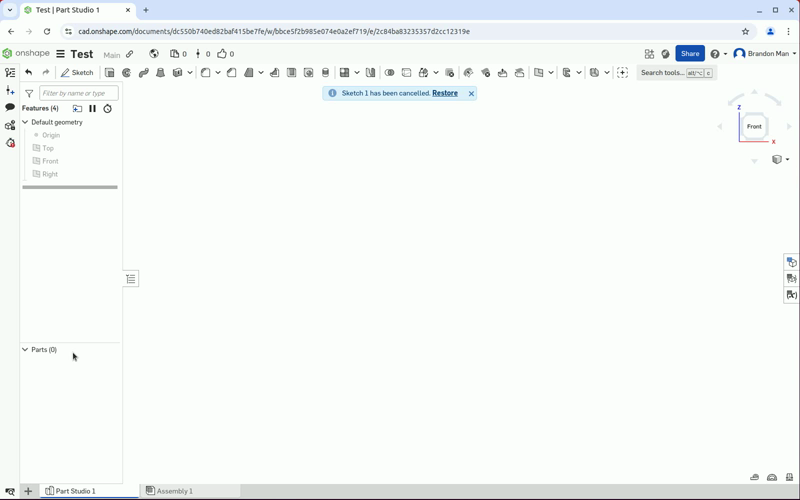
key_up(shift)
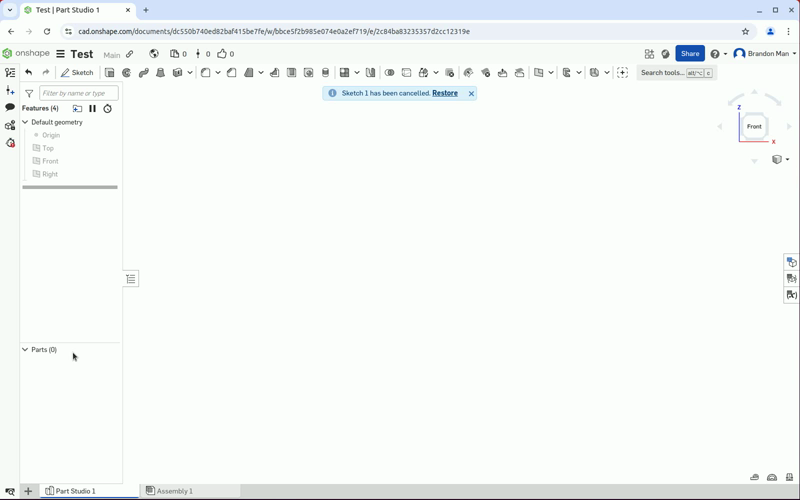
mouse_move(73, 352)
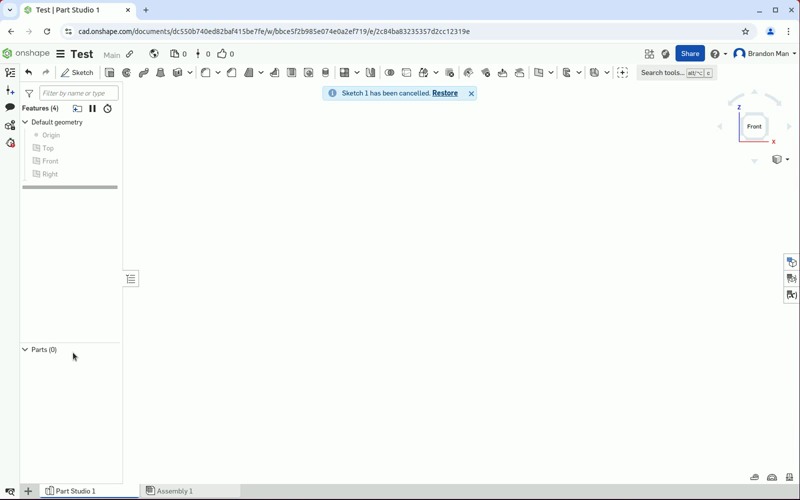
key(shift+y)
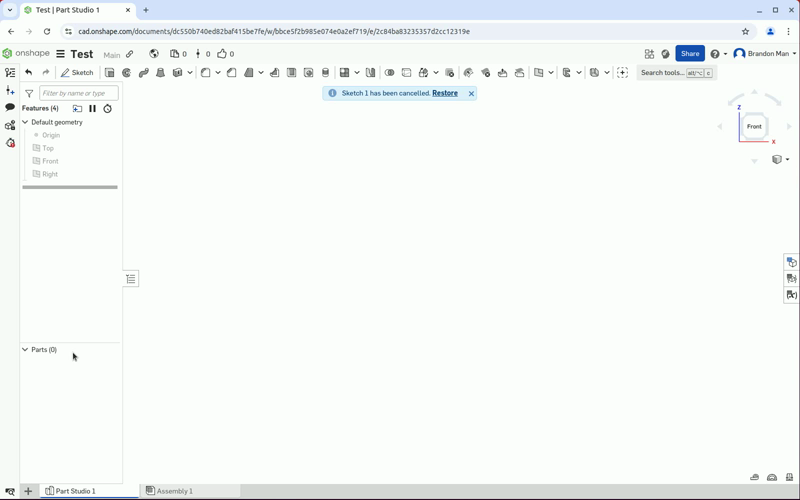
key(shift+s)
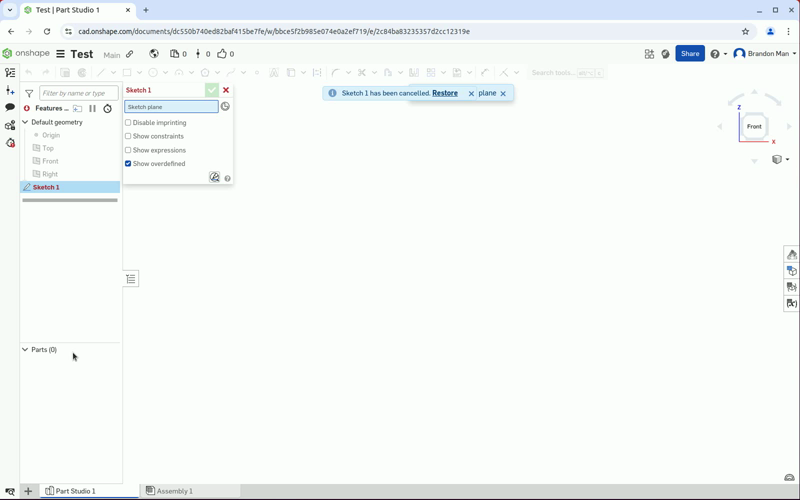
mouse_move(73, 163)
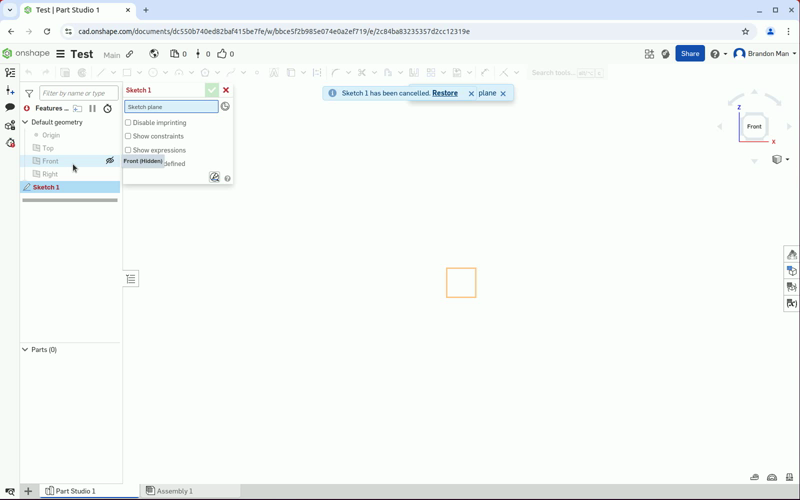
click(73, 163)
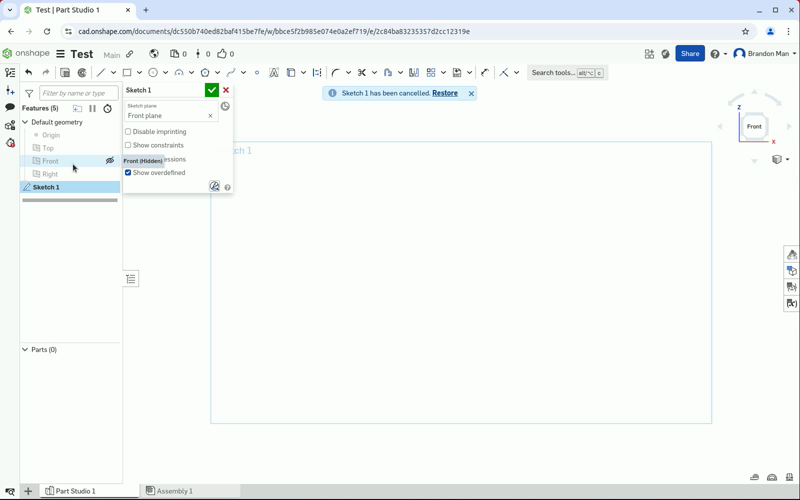
mouse_move(73, 352)
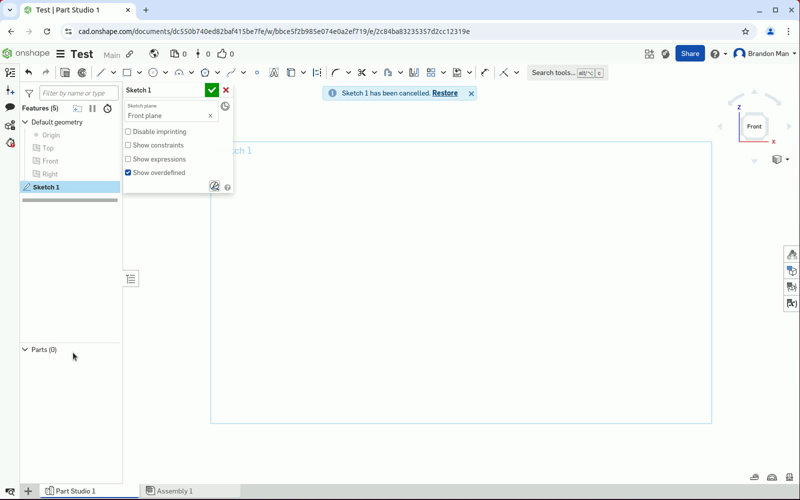
key(y)
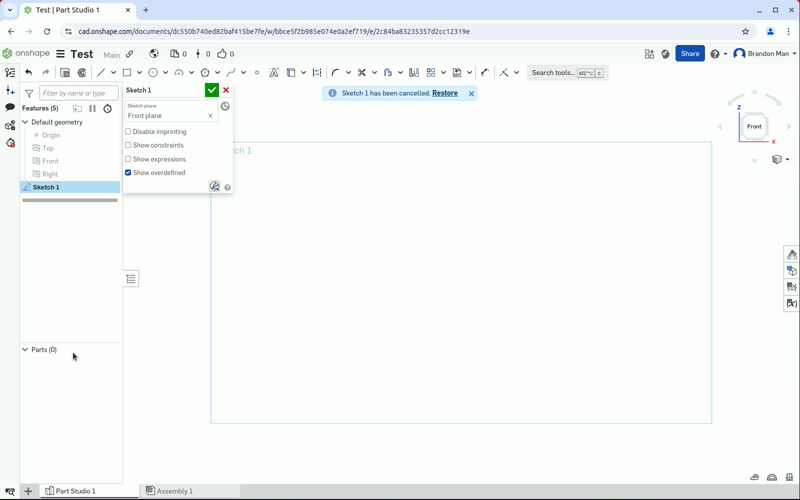
key(l)
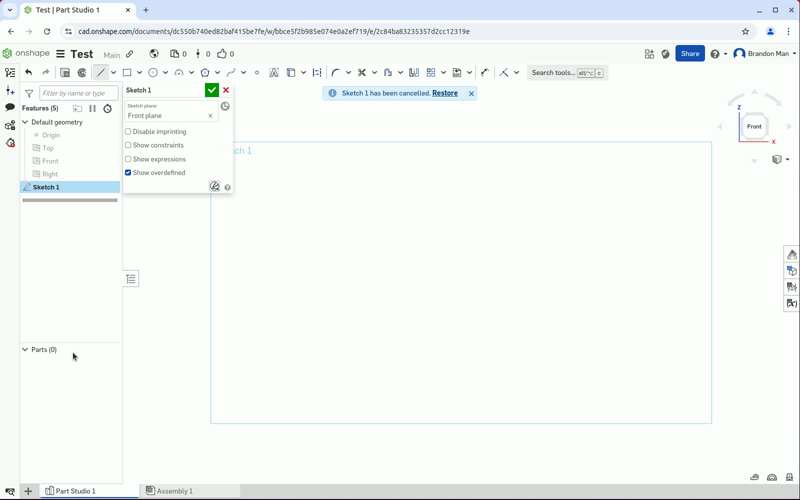
key_down(shift)
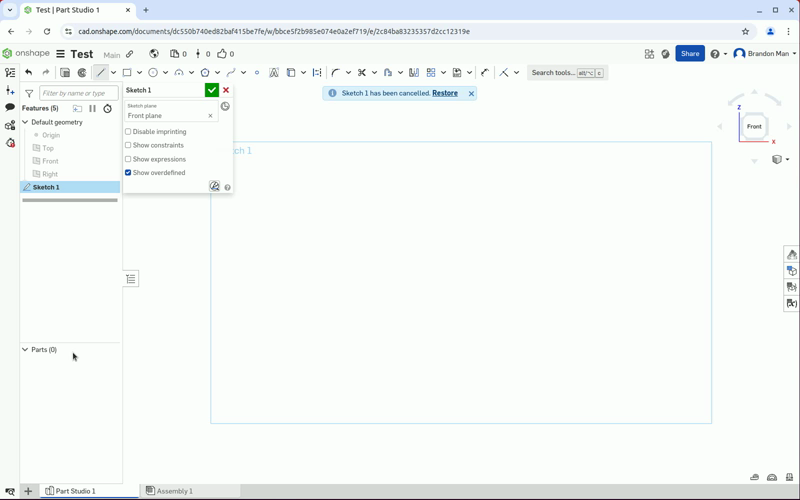
mouse_move(348, 351)
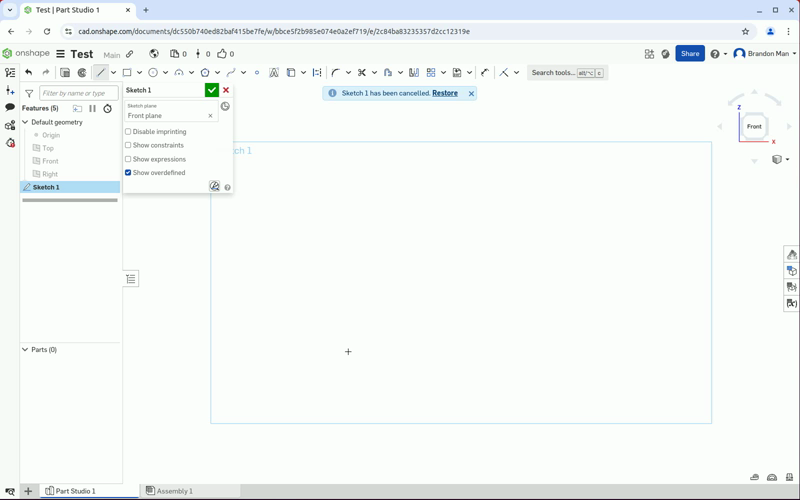
click(348, 351)
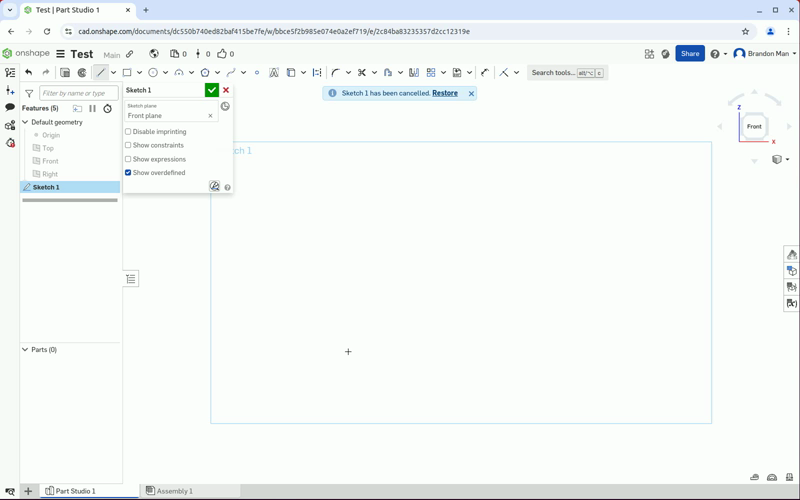
key_up(shift)
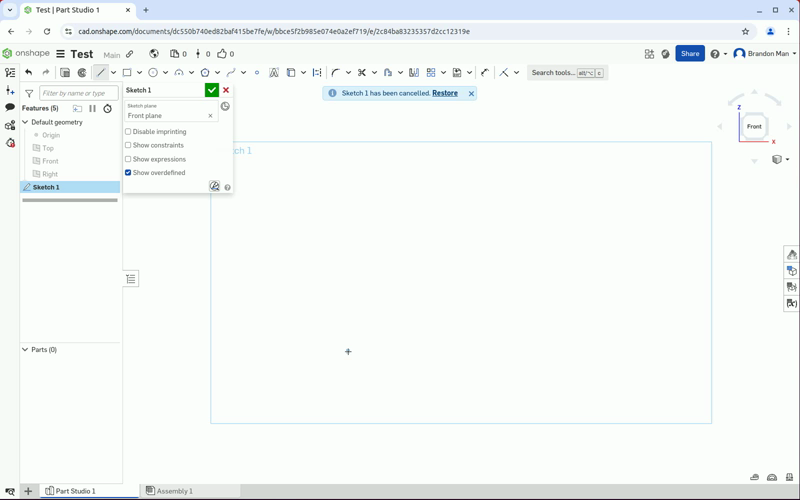
key_down(shift)
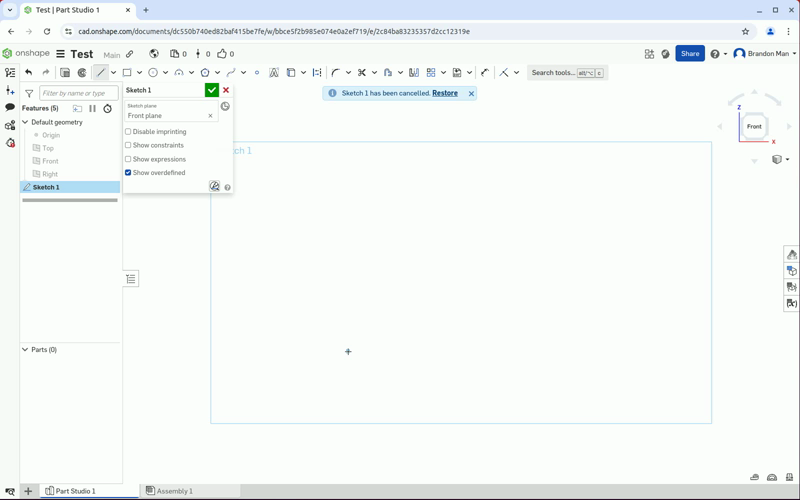
mouse_move(378, 351)
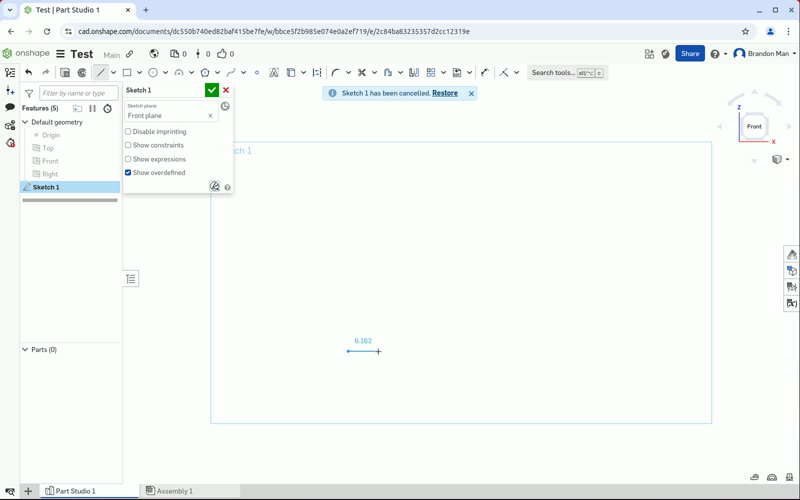
mouse_move(364, 351)
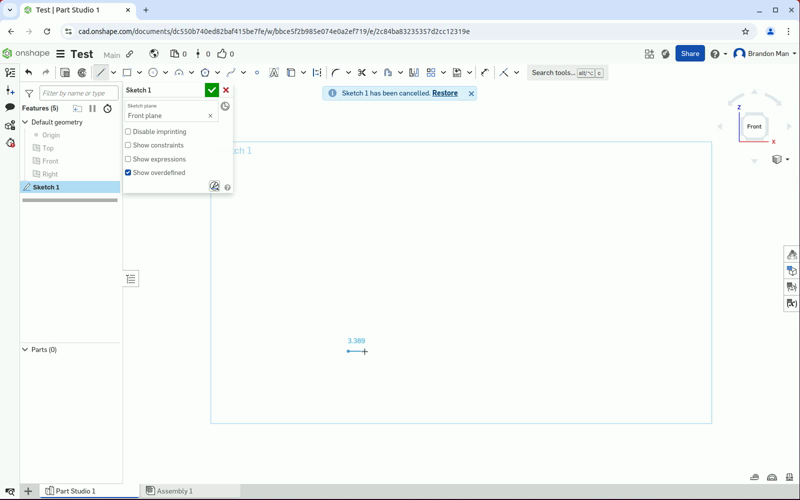
click(364, 351)
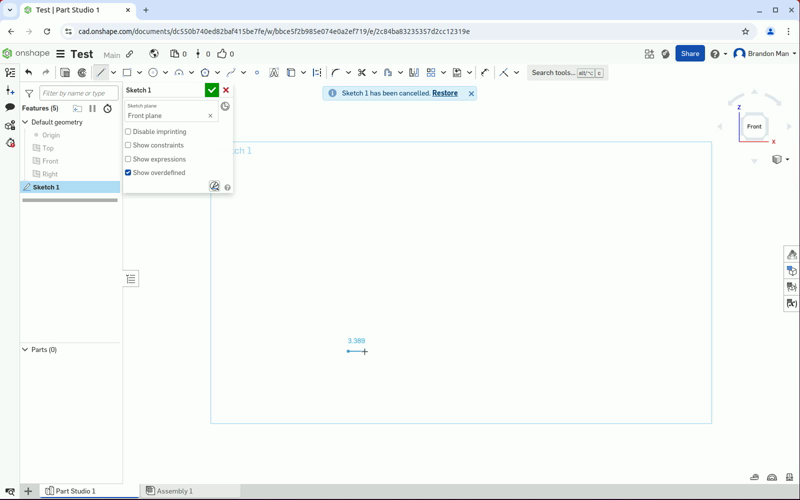
key_up(shift)
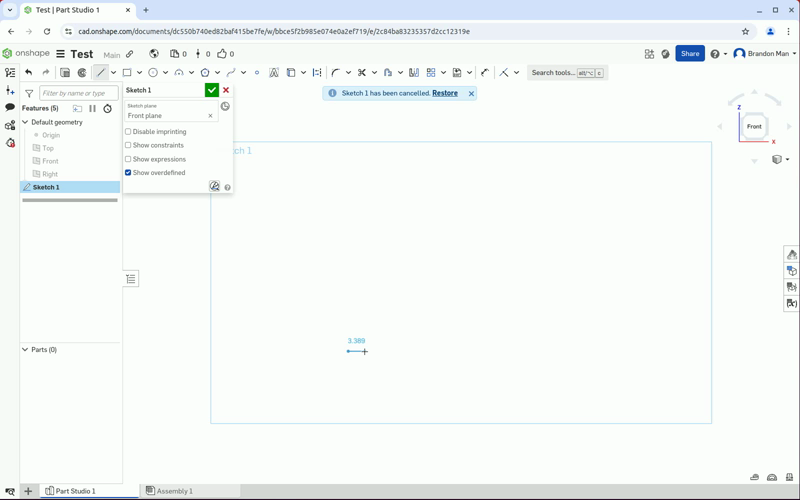
key(esc)
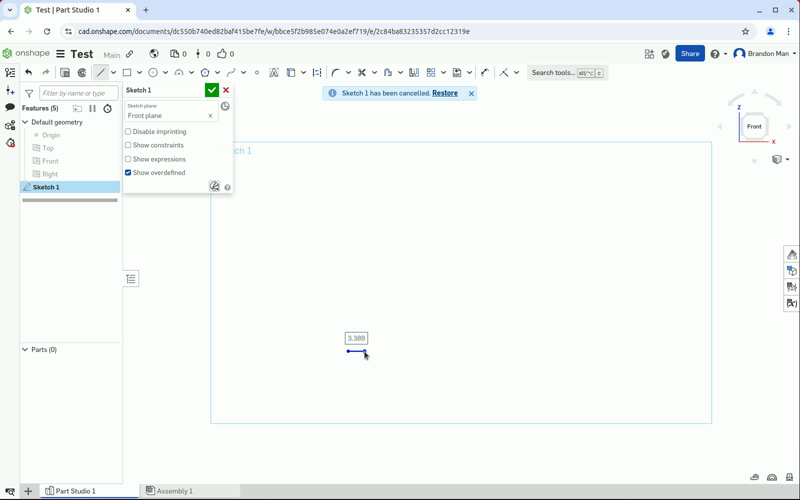
key(a)
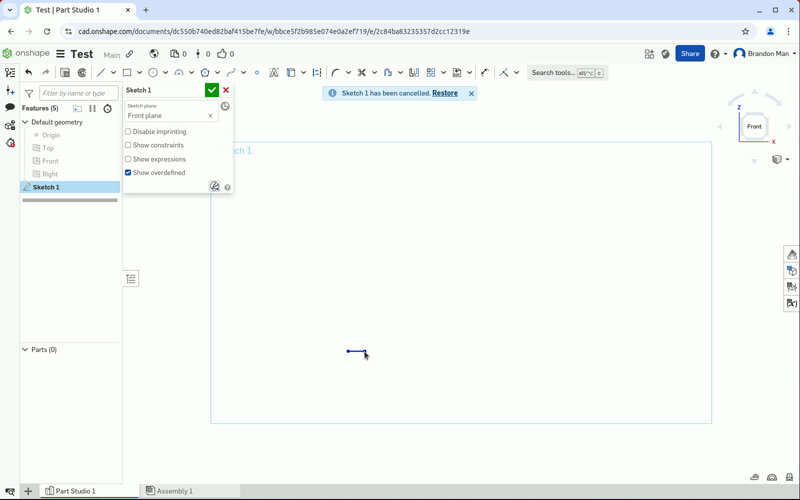
mouse_move(364, 351)
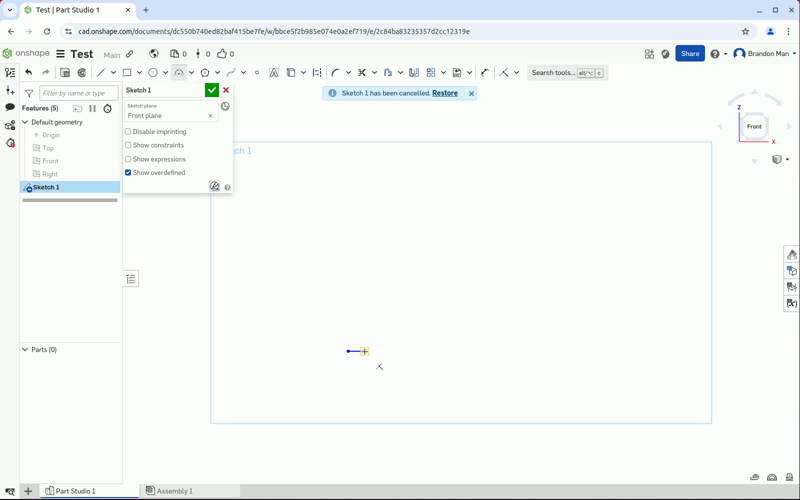
click(364, 351)
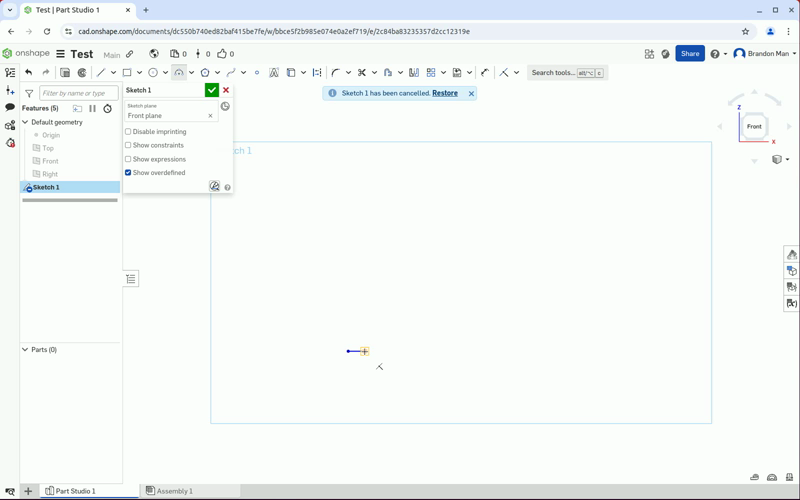
key_down(shift)
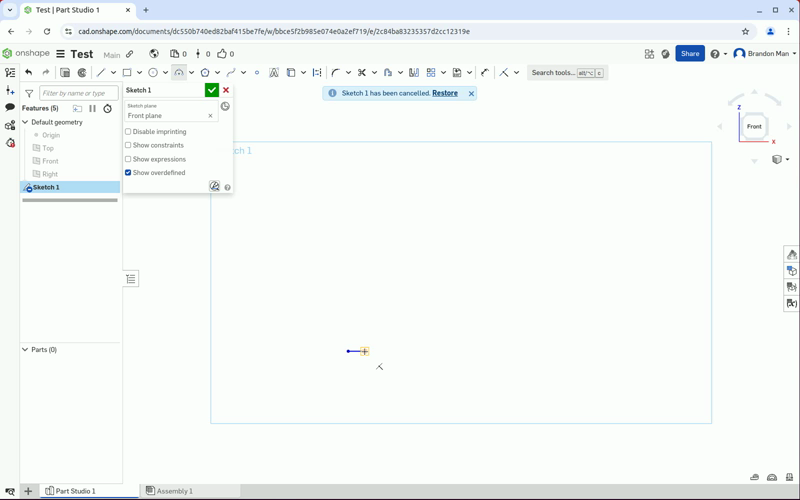
mouse_move(555, 351)
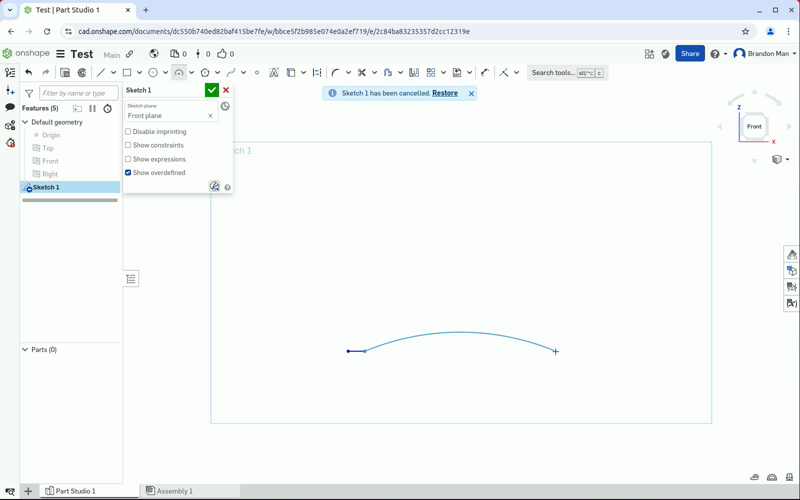
click(555, 351)
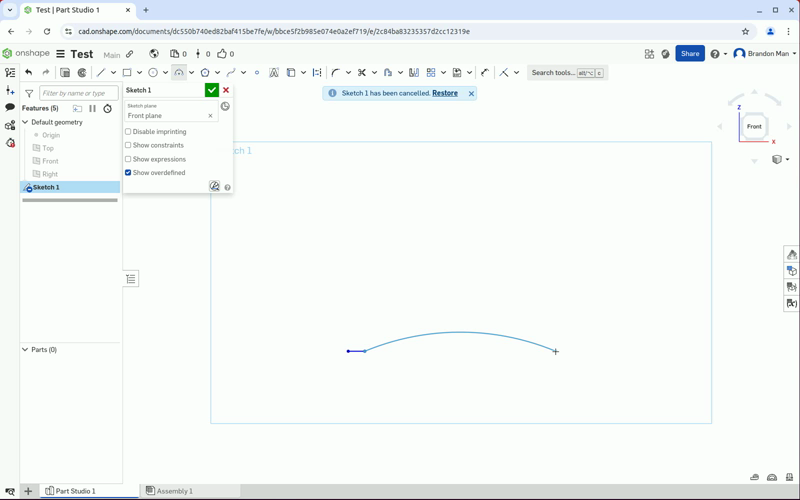
mouse_move(460, 255)
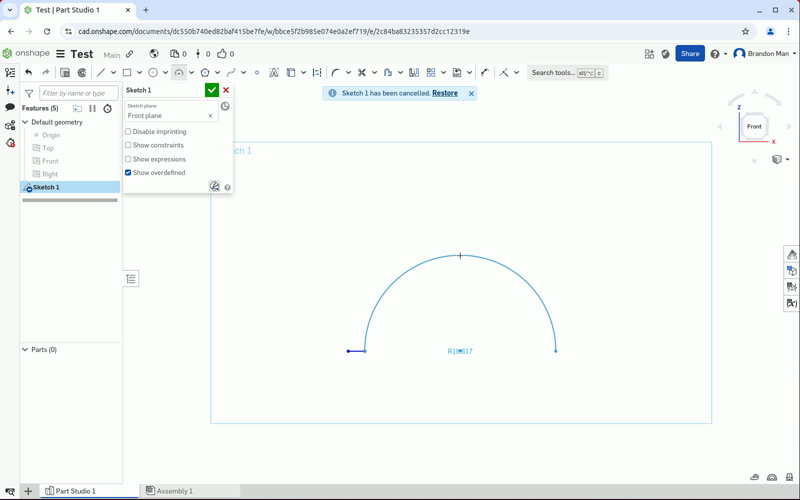
click(460, 255)
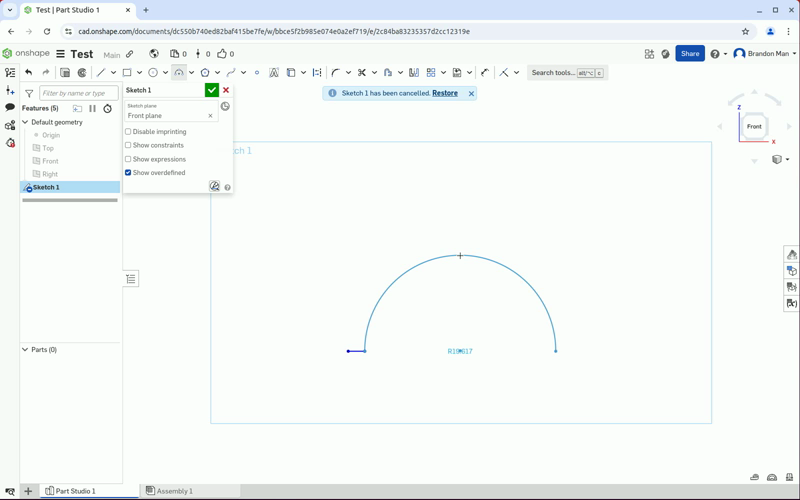
key_up(shift)
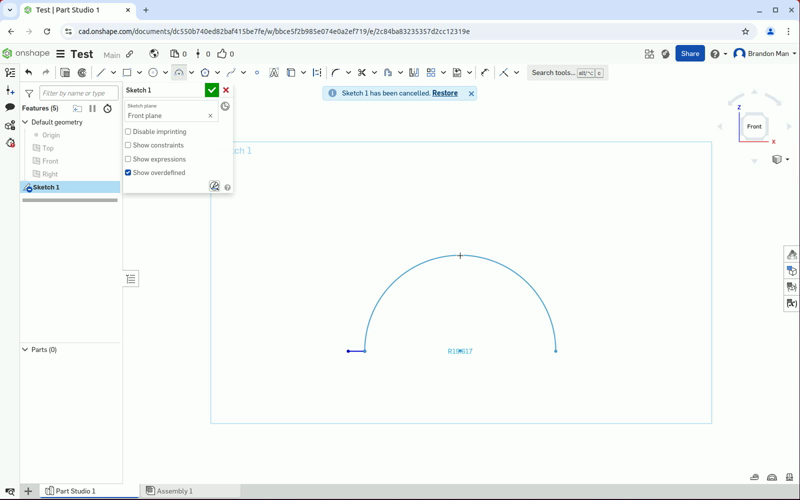
key(esc)
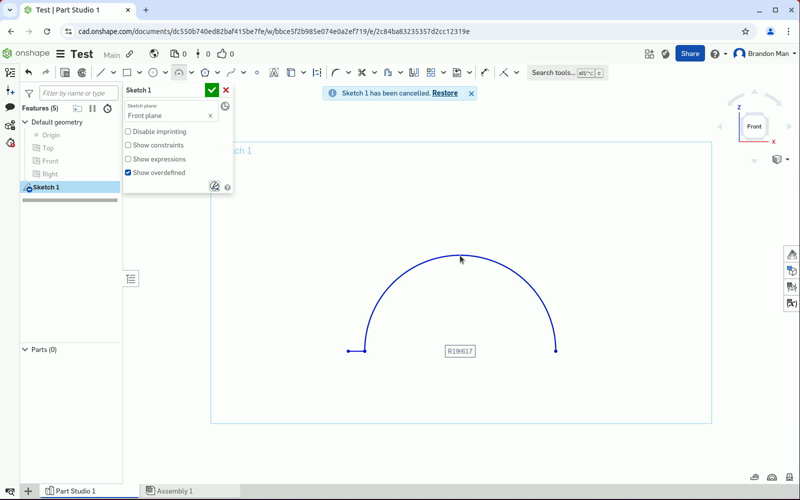
key(l)
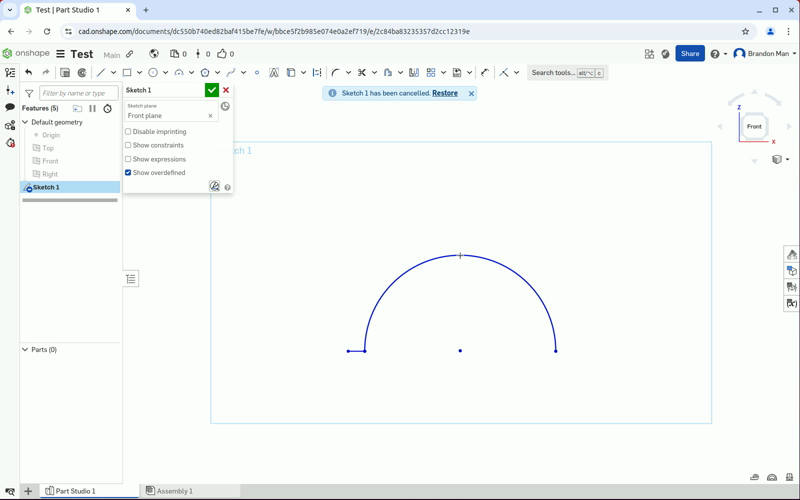
mouse_move(555, 351)
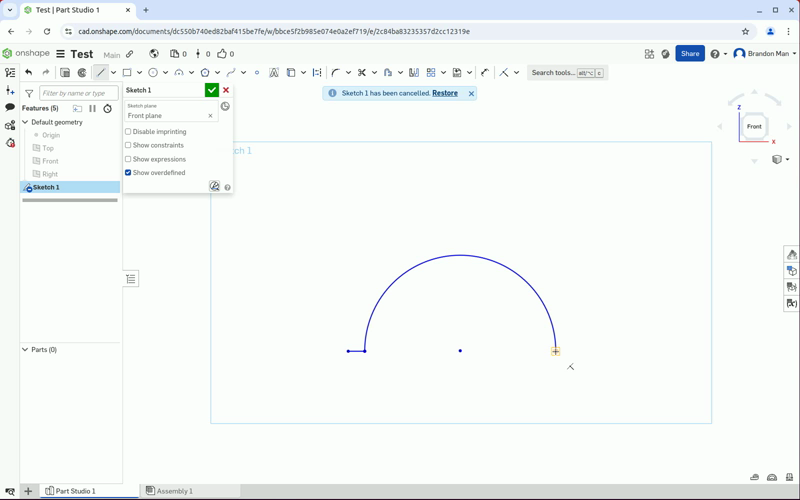
click(555, 351)
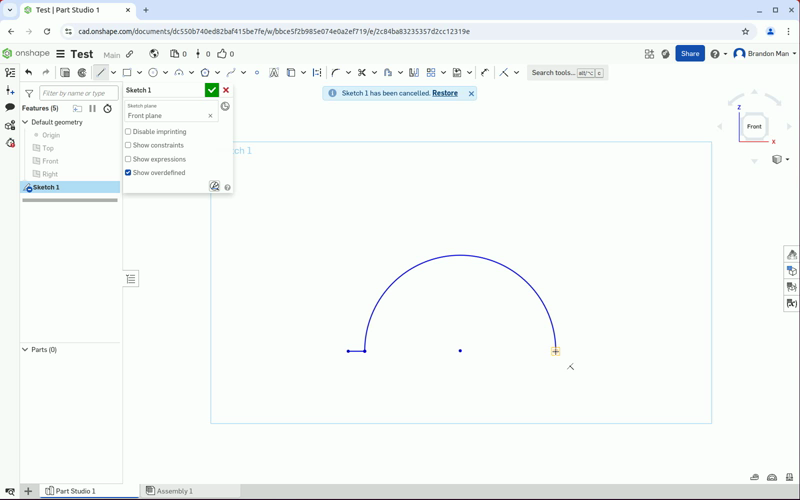
key_down(shift)
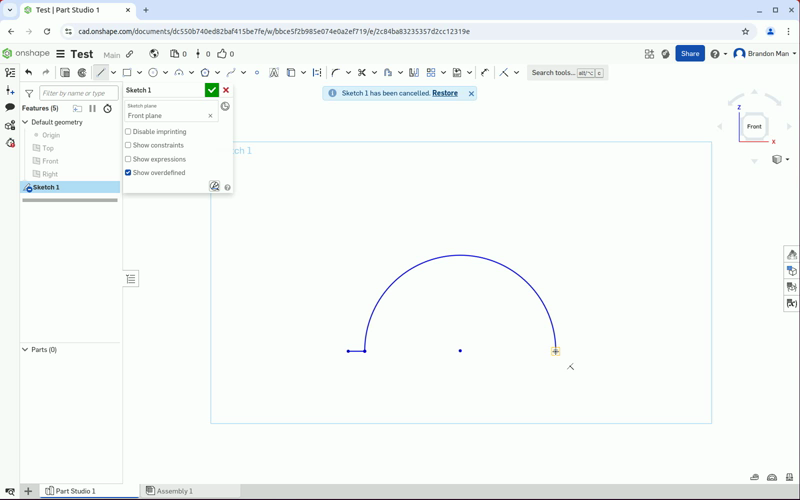
mouse_move(585, 351)
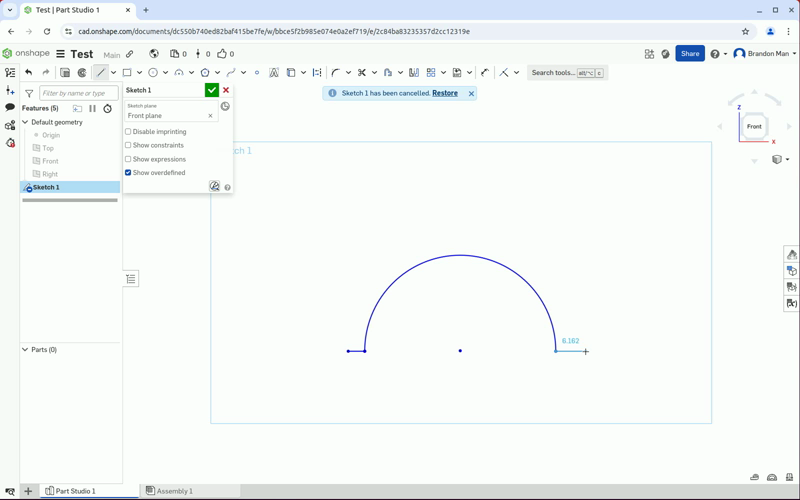
mouse_move(572, 351)
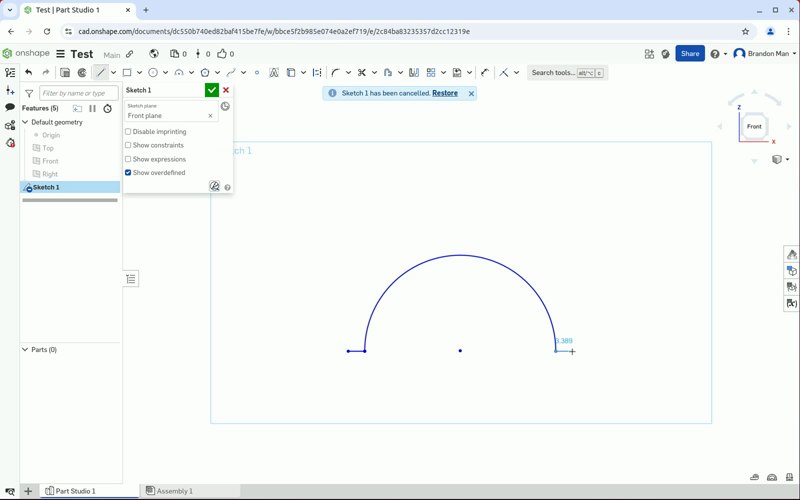
click(572, 351)
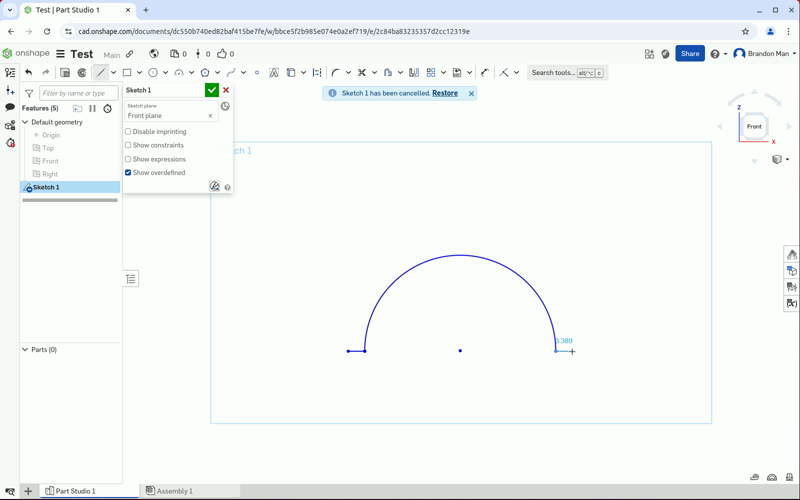
key_up(shift)
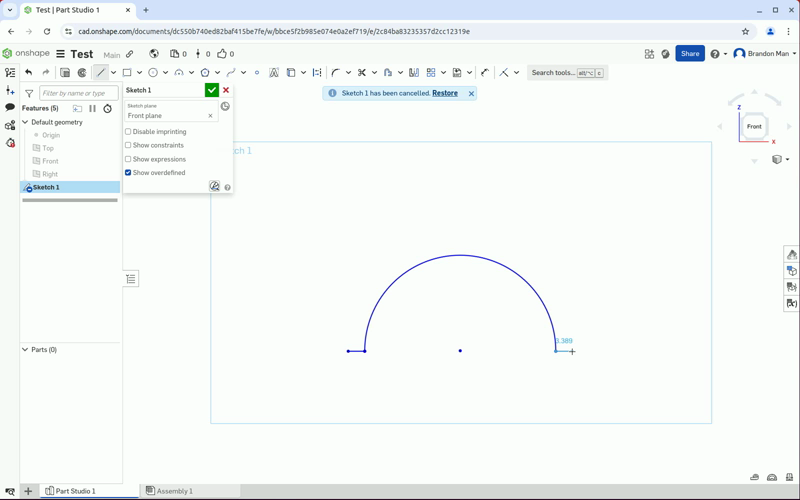
key_down(shift)
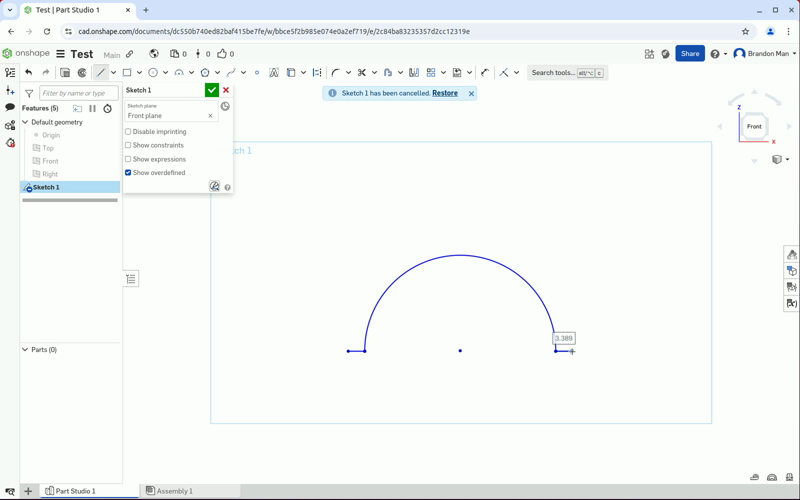
mouse_move(572, 237)
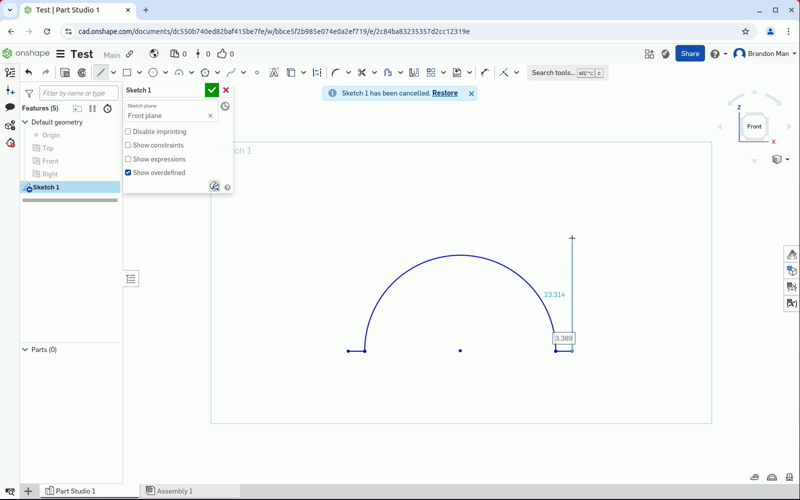
click(572, 237)
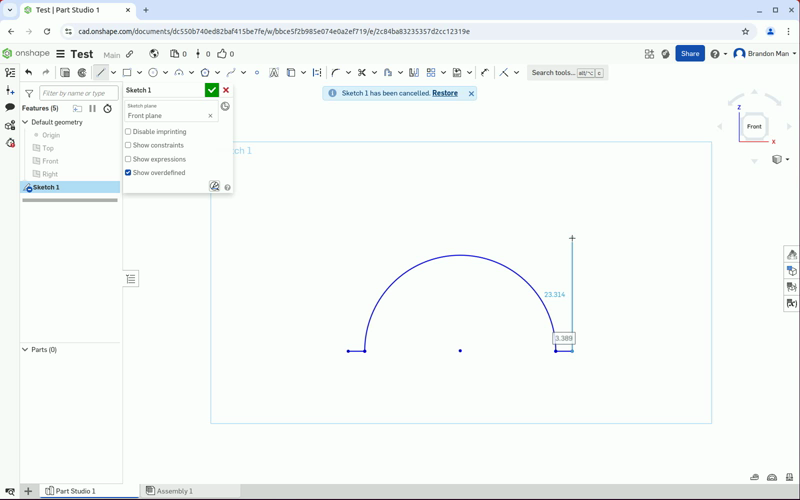
key_up(shift)
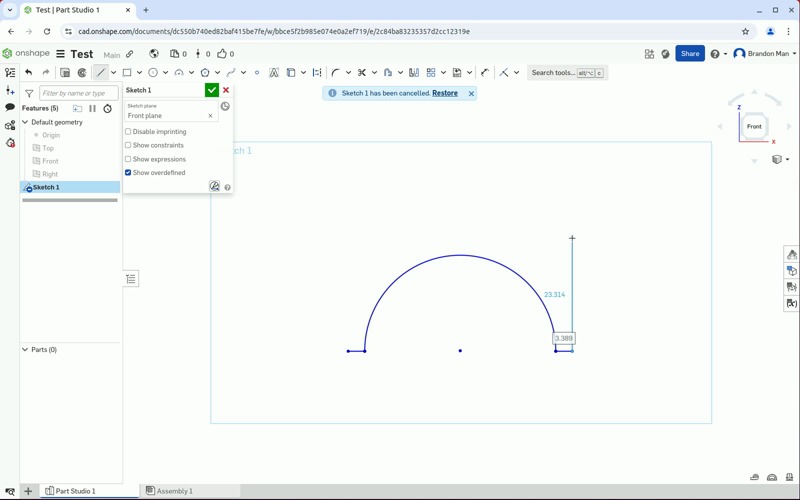
key_down(shift)
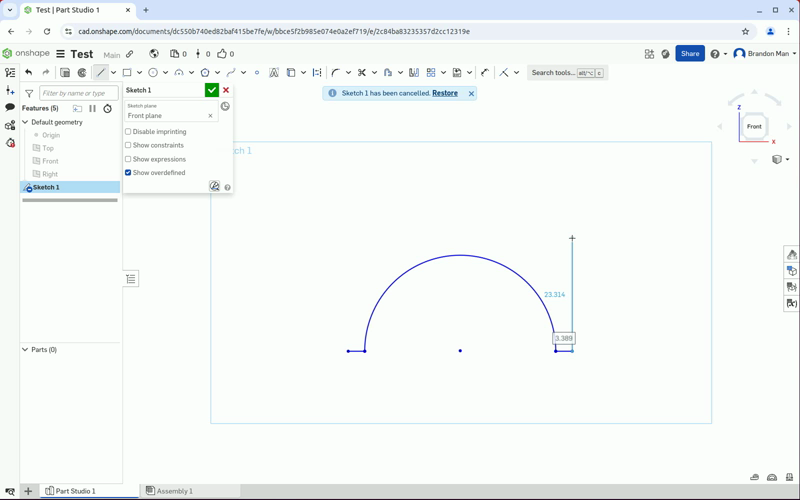
mouse_move(348, 237)
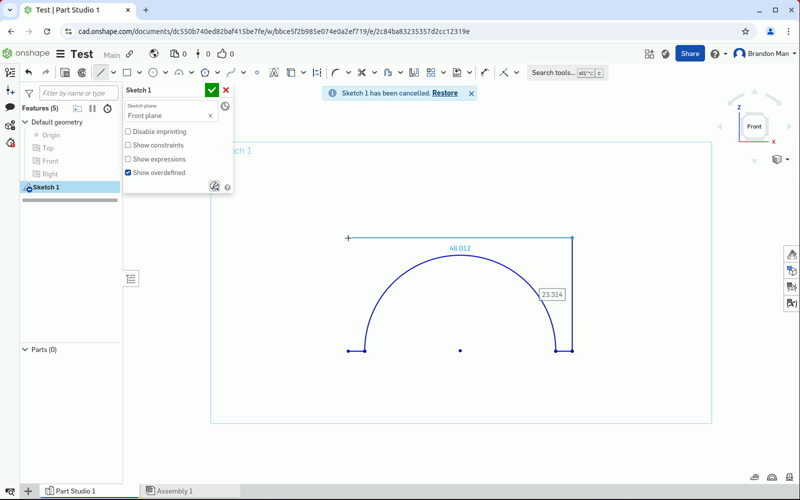
click(348, 237)
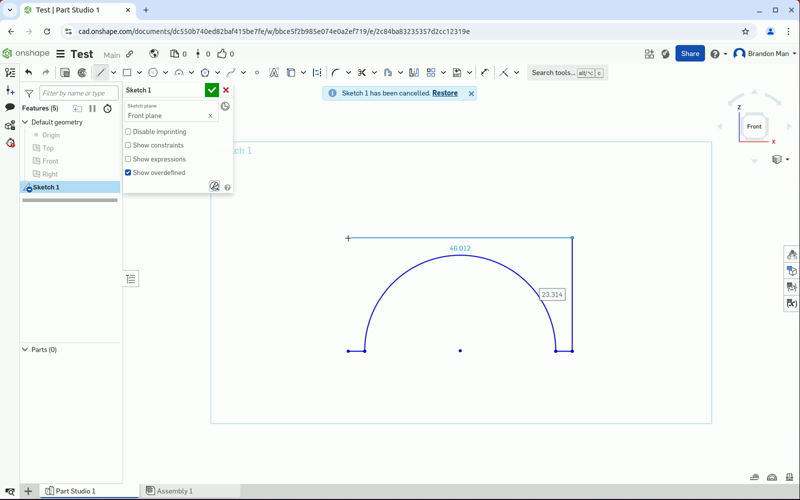
key_up(shift)
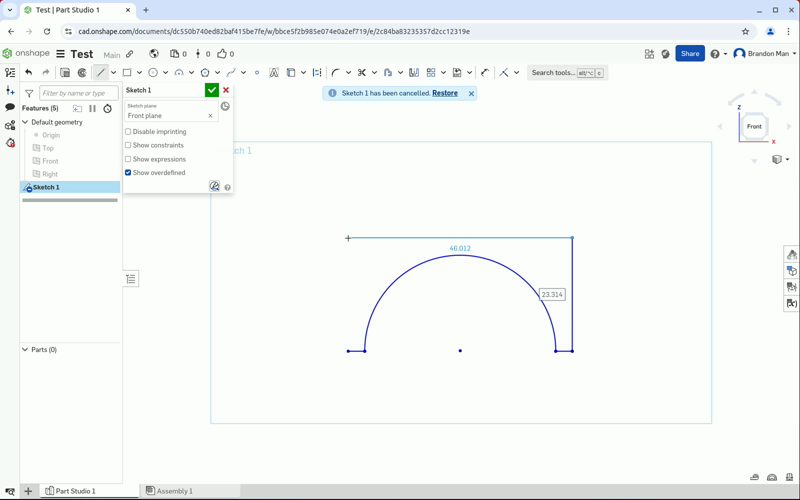
key_down(shift)
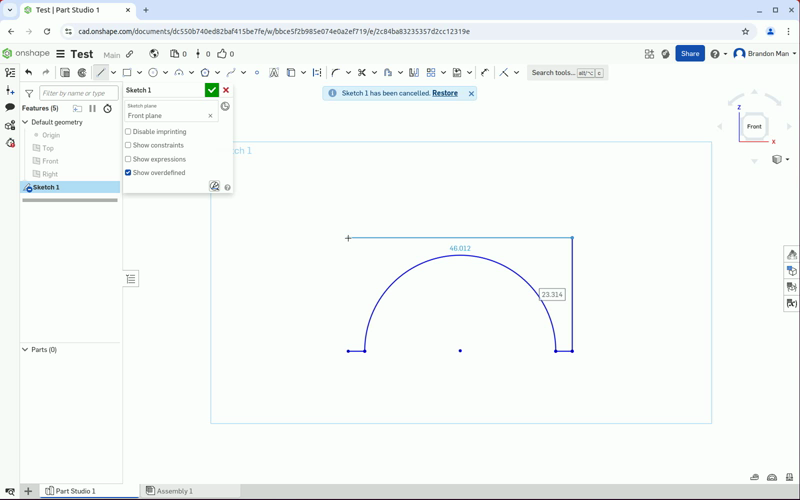
mouse_move(348, 351)
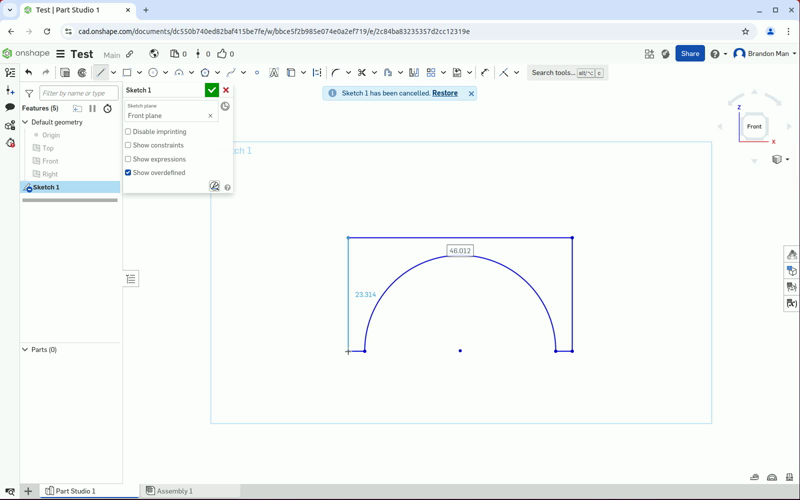
key_up(shift)
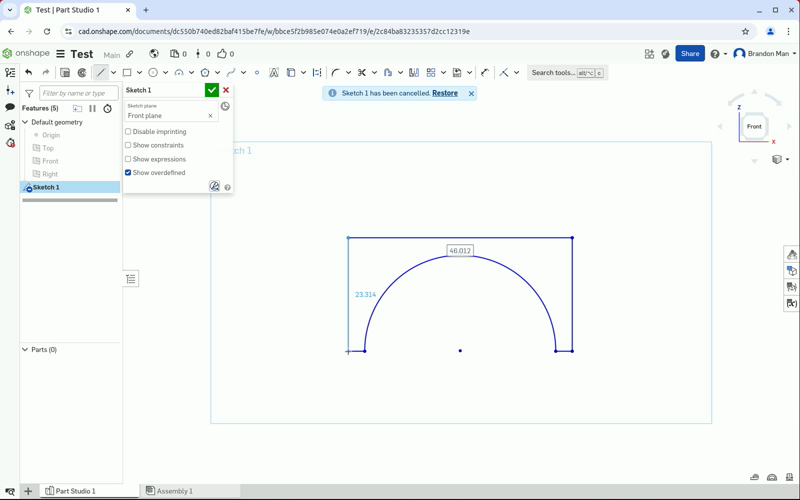
click(348, 351)
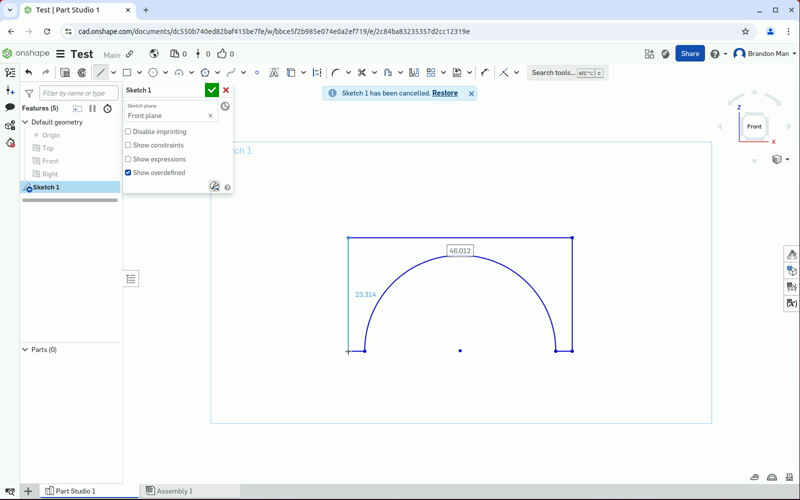
key(esc)
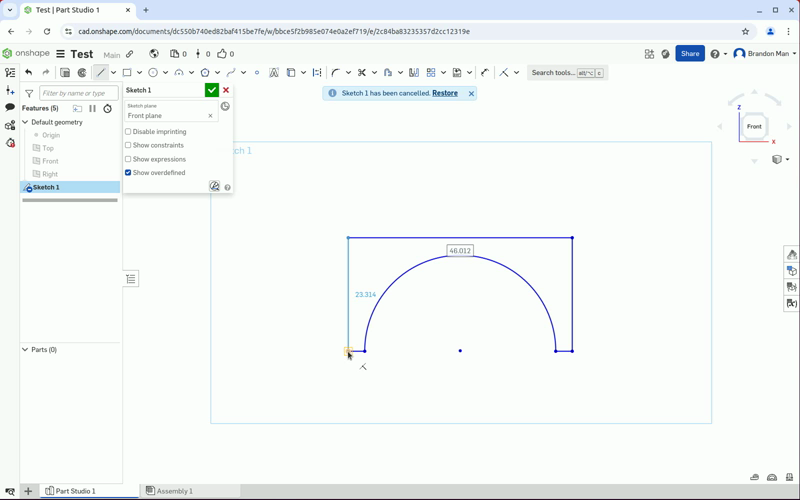
mouse_move(404, 295)
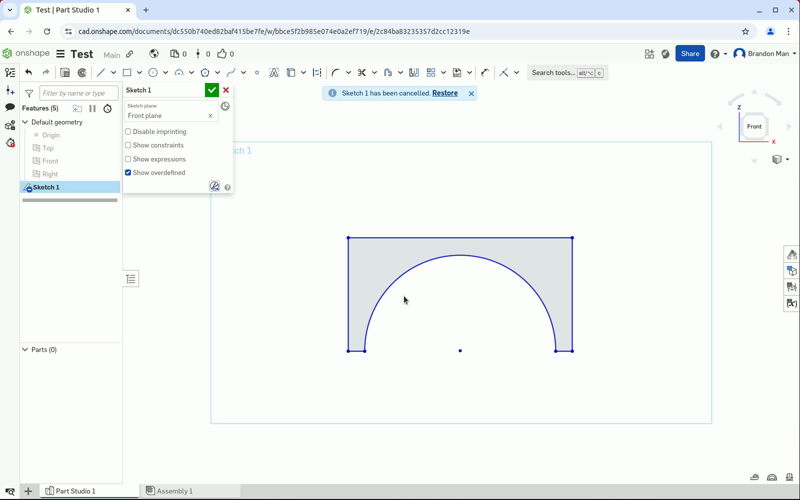
scroll(6)
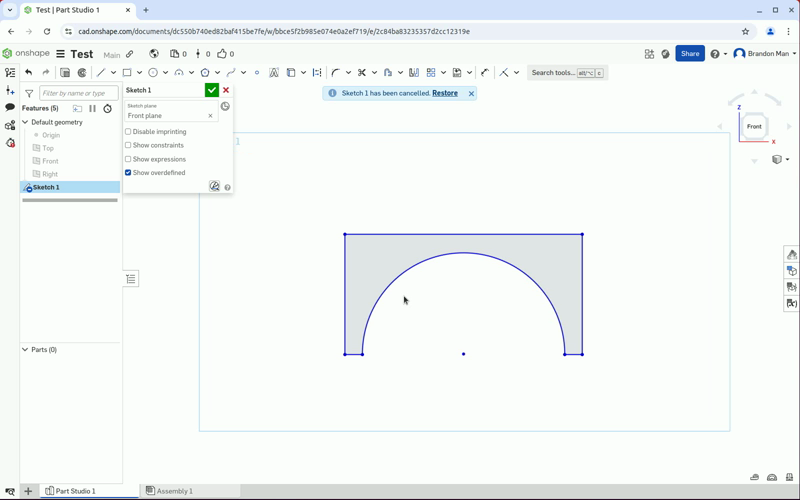
scroll(6)
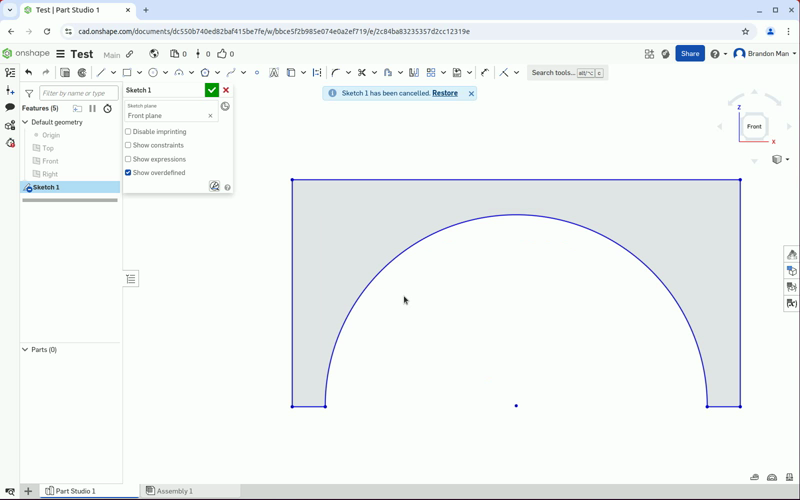
scroll(6)
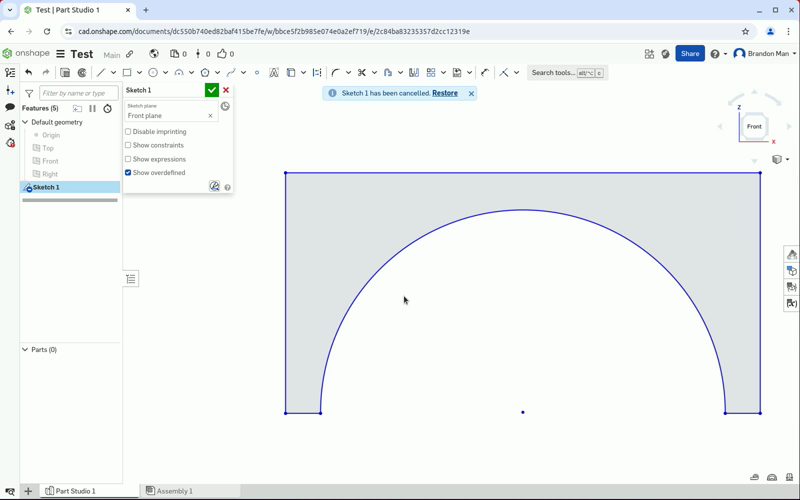
scroll(6)
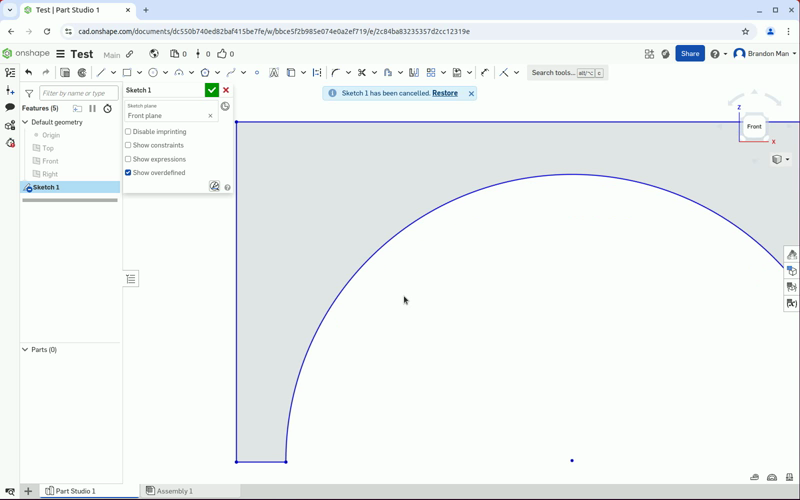
scroll(6)
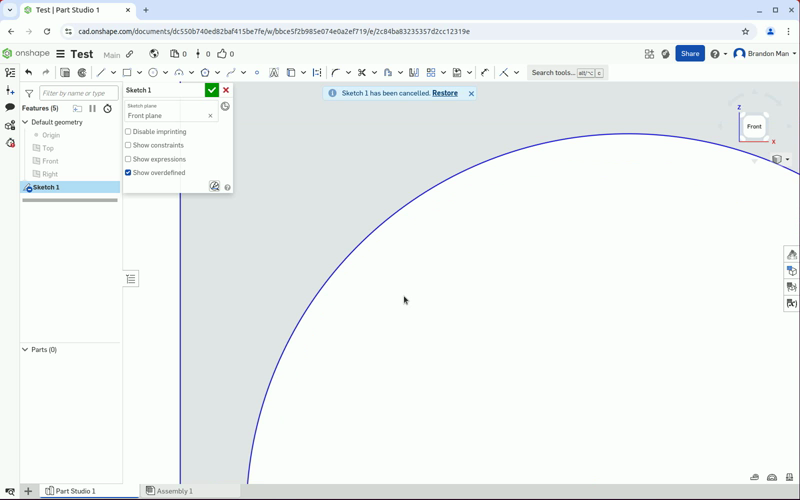
scroll(6)
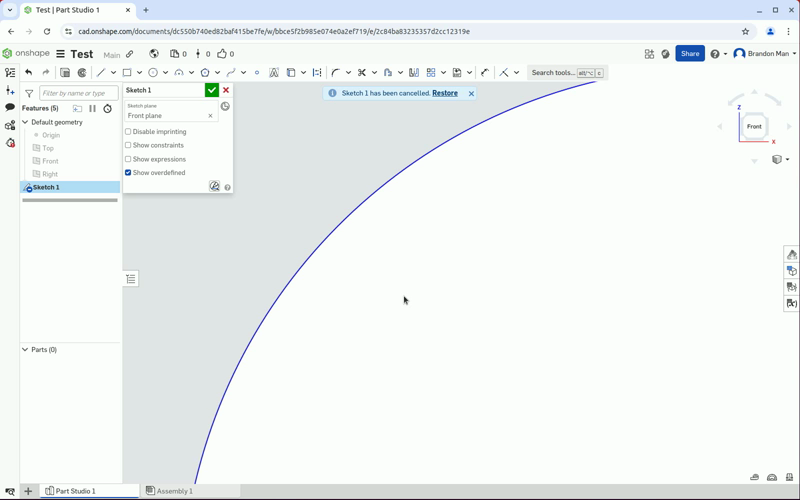
scroll(6)
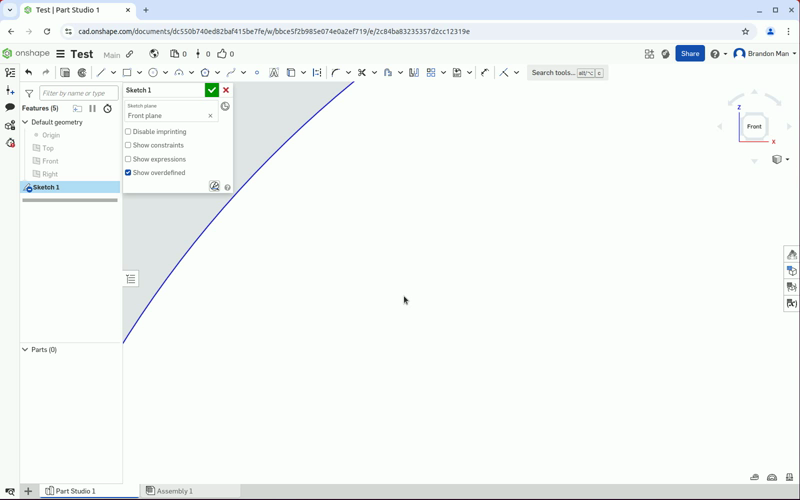
click(404, 295)
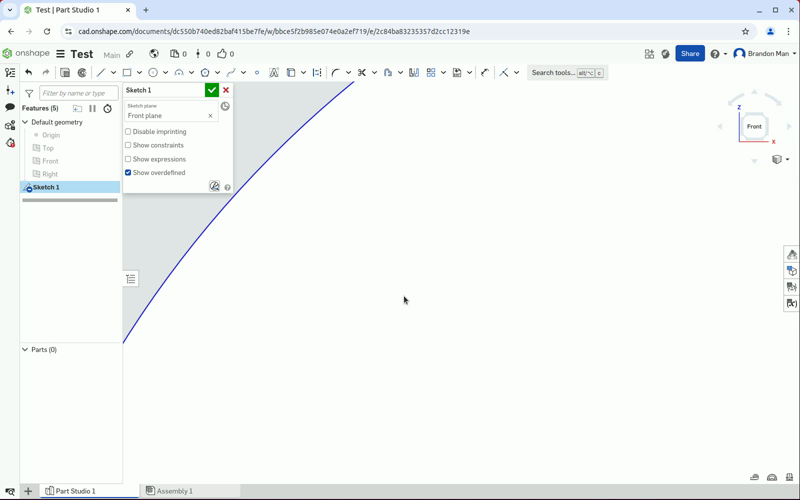
scroll(-6)
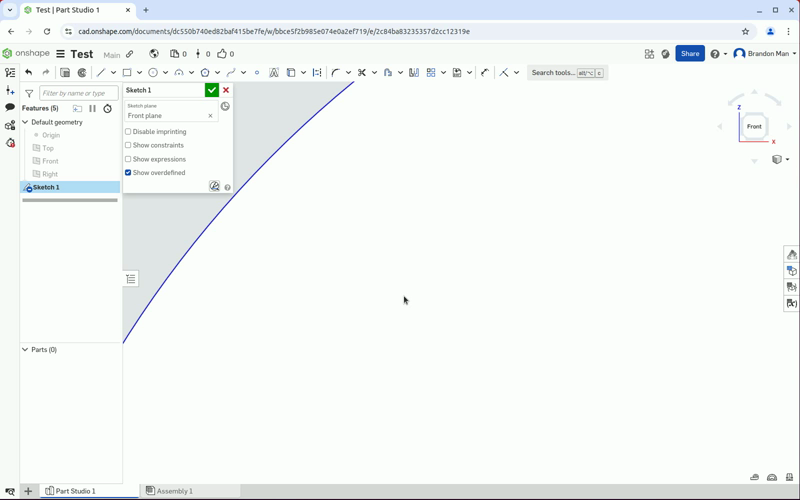
scroll(-6)
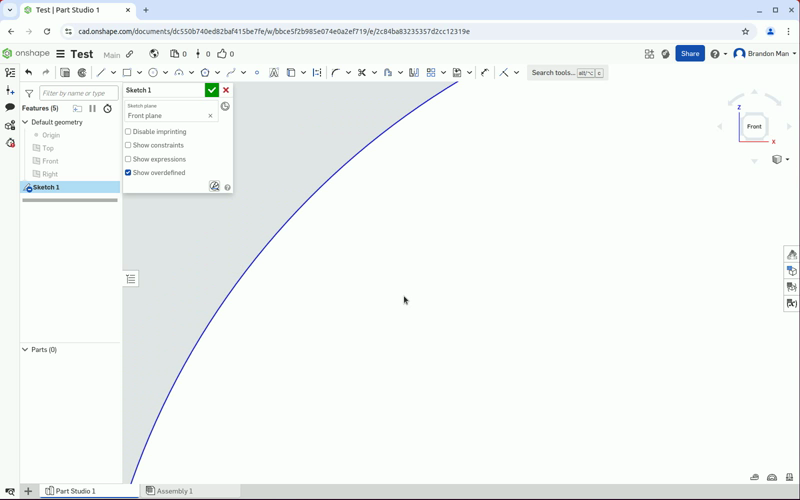
scroll(-6)
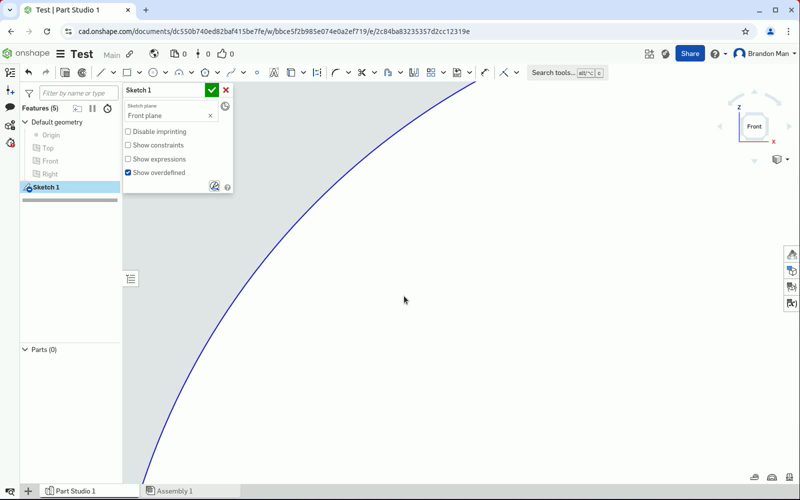
scroll(-6)
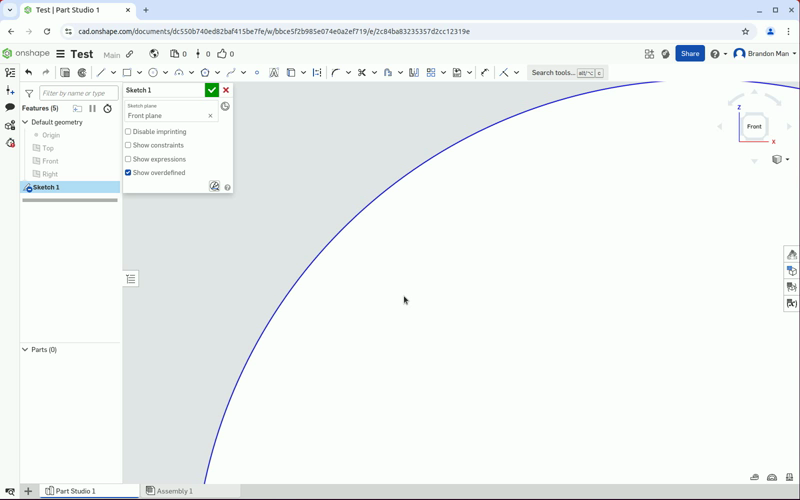
scroll(-6)
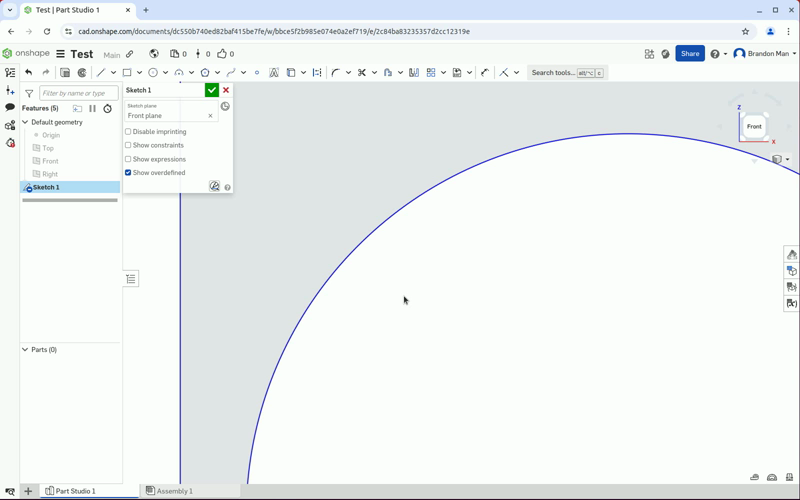
scroll(-6)
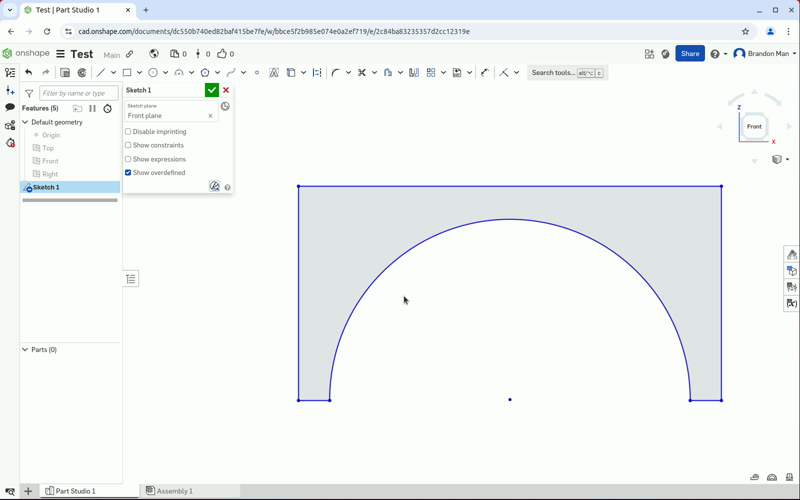
scroll(-6)
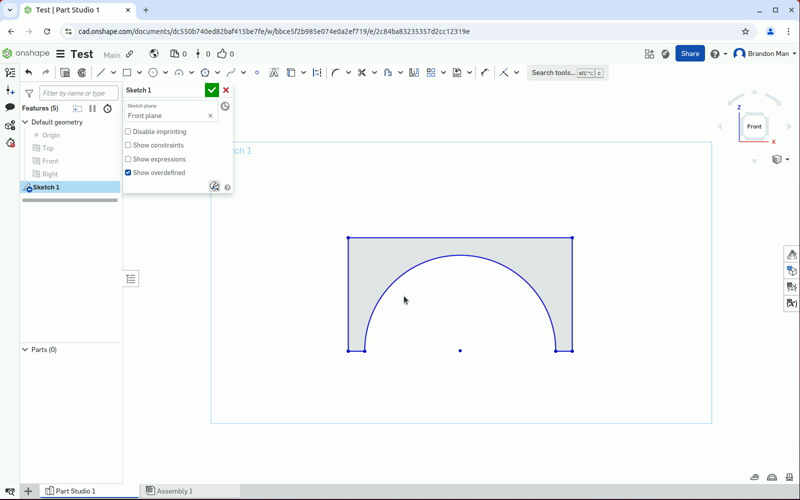
mouse_move(73, 352)
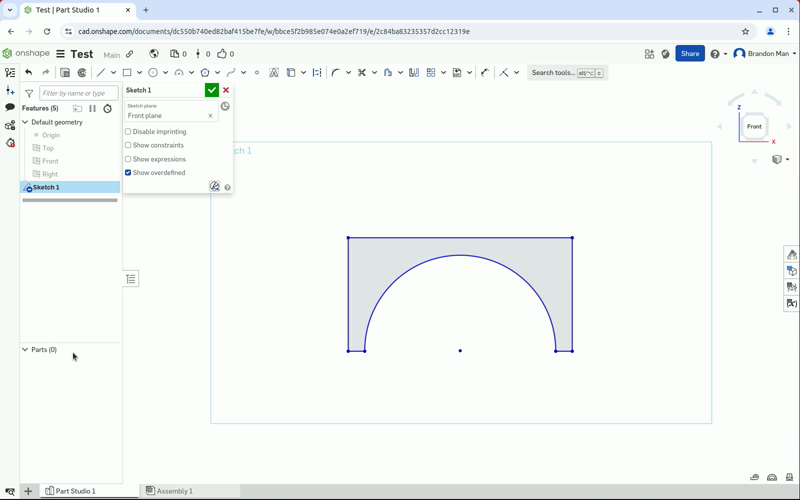
key(shift+y)
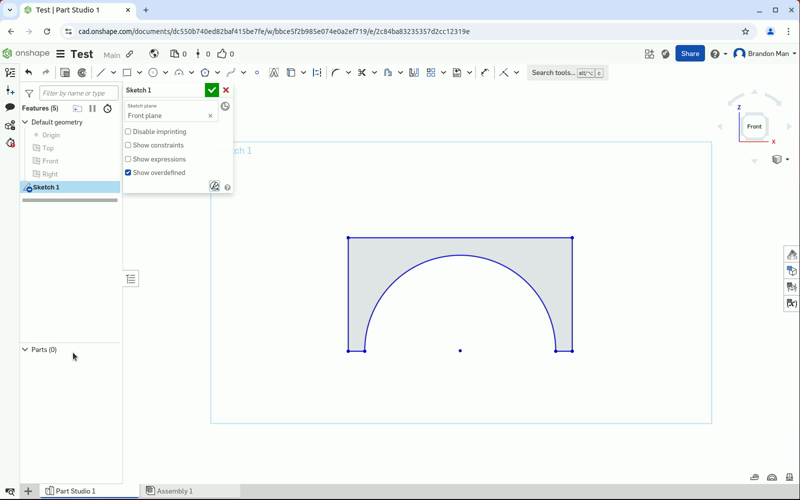
key(shift+e)
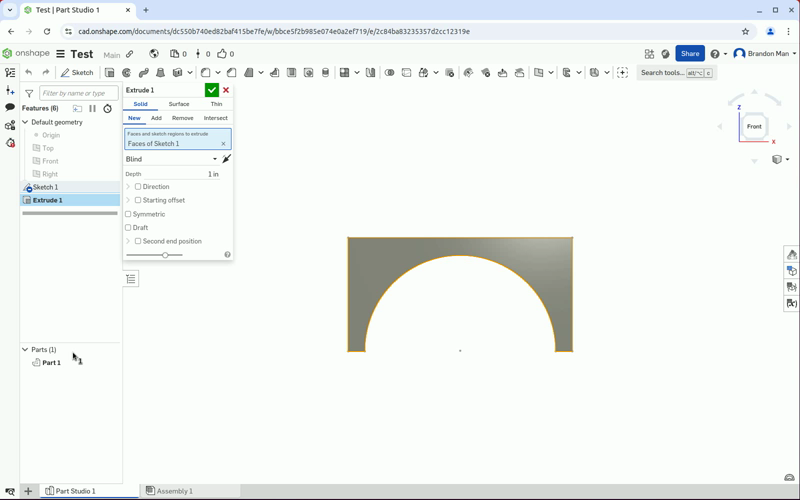
mouse_move(143, 106)
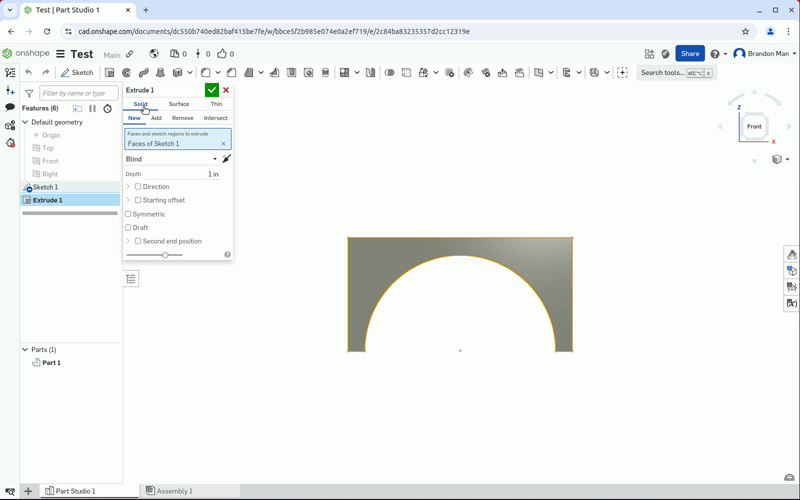
click(143, 106)
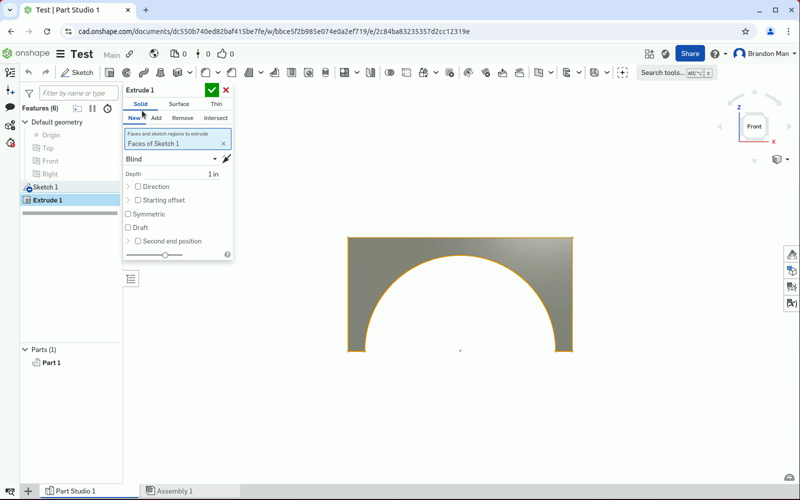
mouse_move(137, 120)
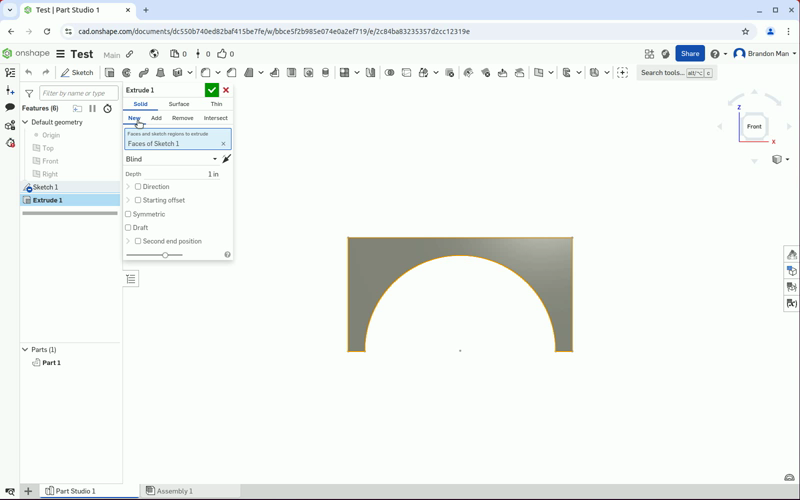
click(137, 120)
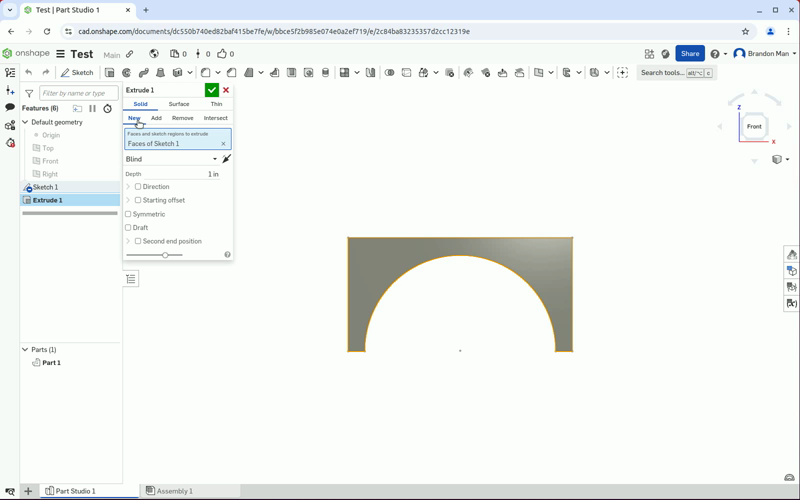
key(tab, 4)
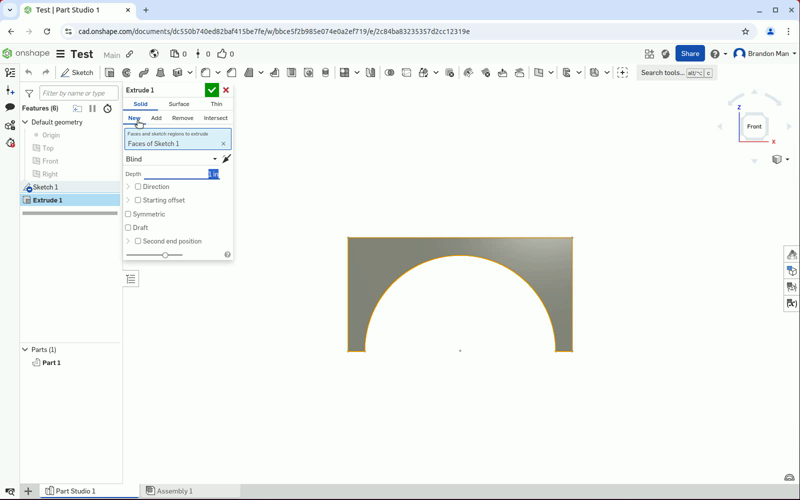
text(1.926)
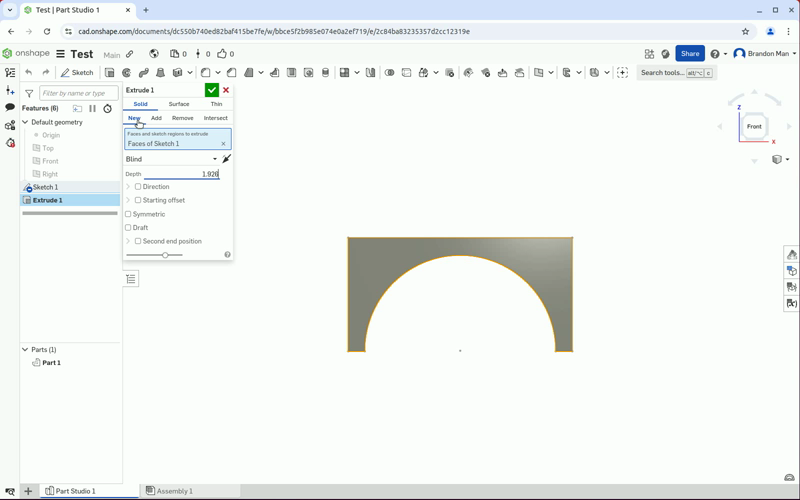
key(tab, 3)
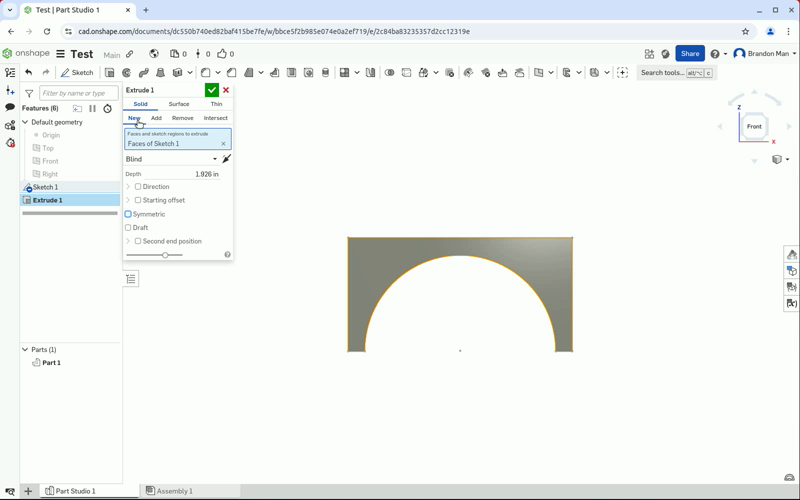
key(space)
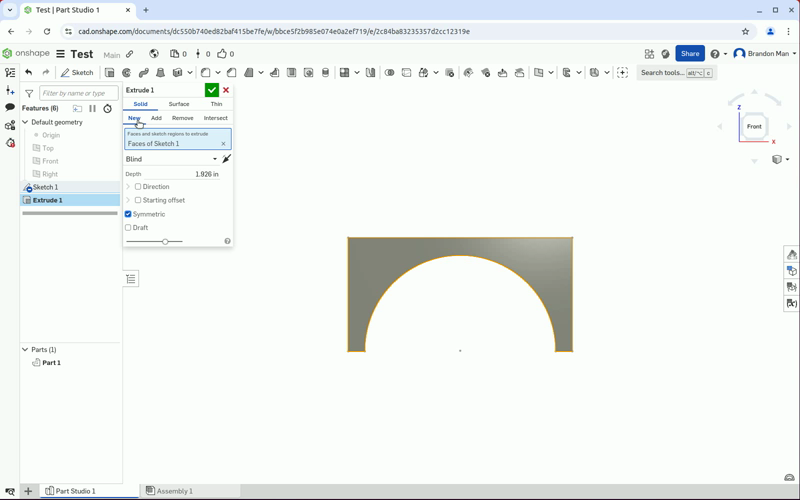
key(enter)
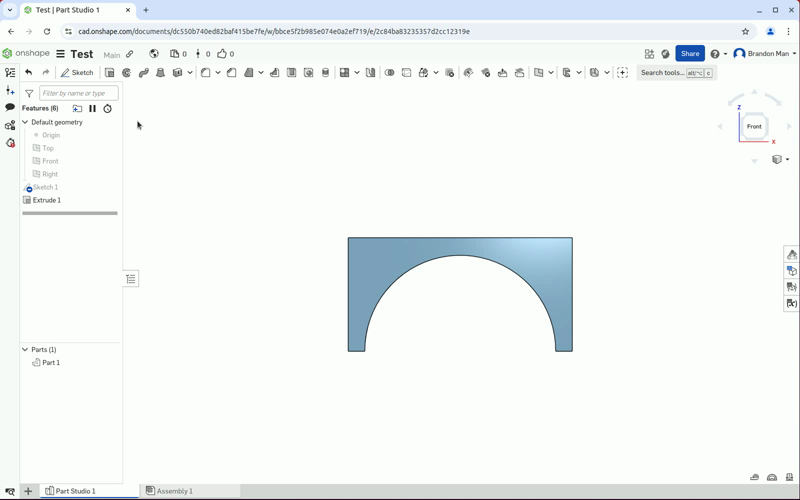
key(shift+h)
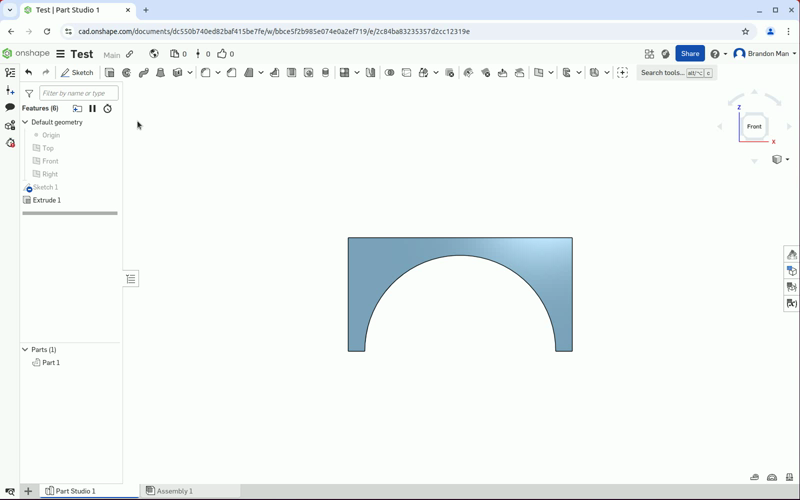
key(shift+h)
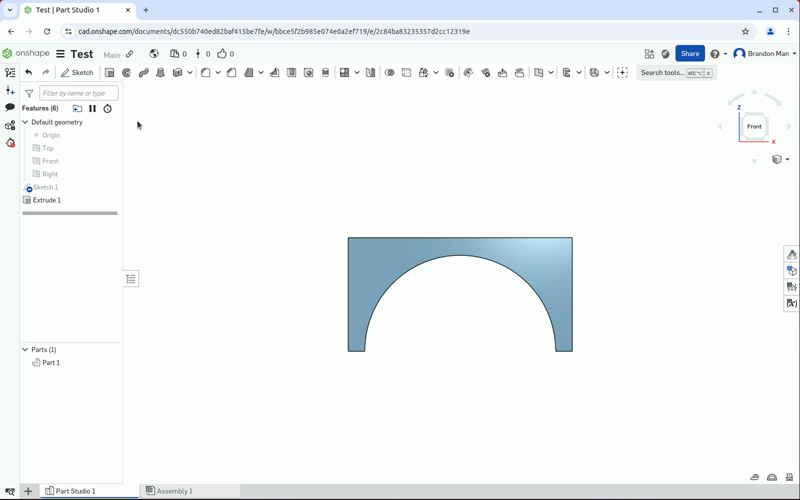
mouse_move(73, 189)
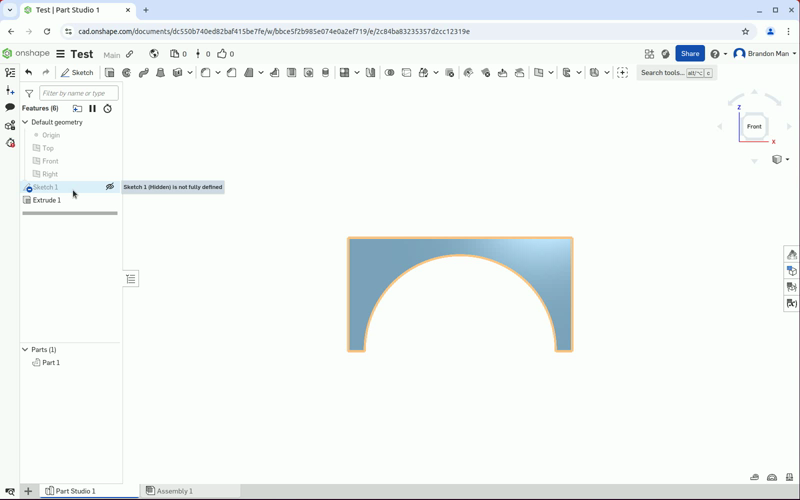
click(73, 189)
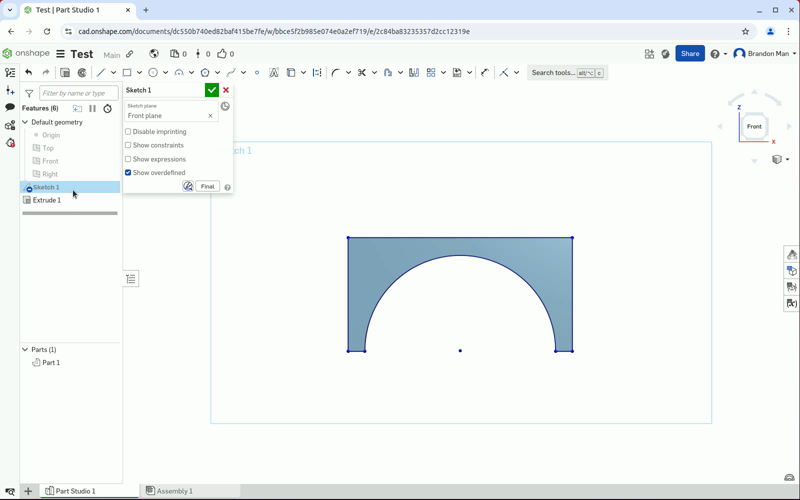
mouse_move(229, 92)
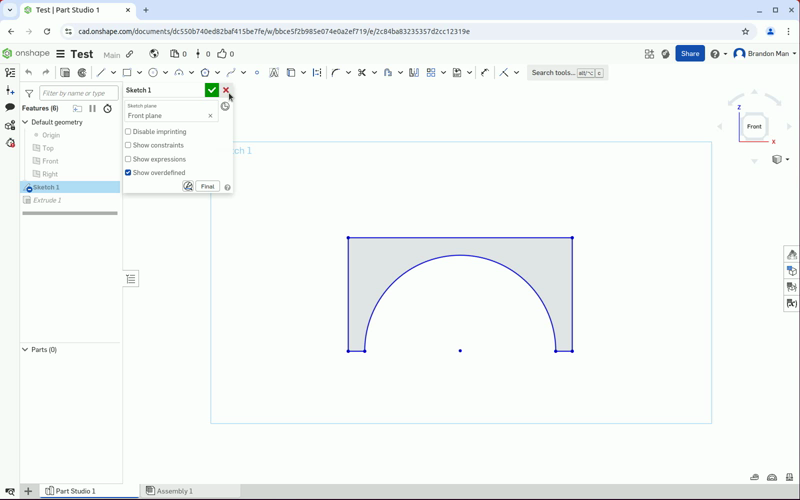
click(229, 92)
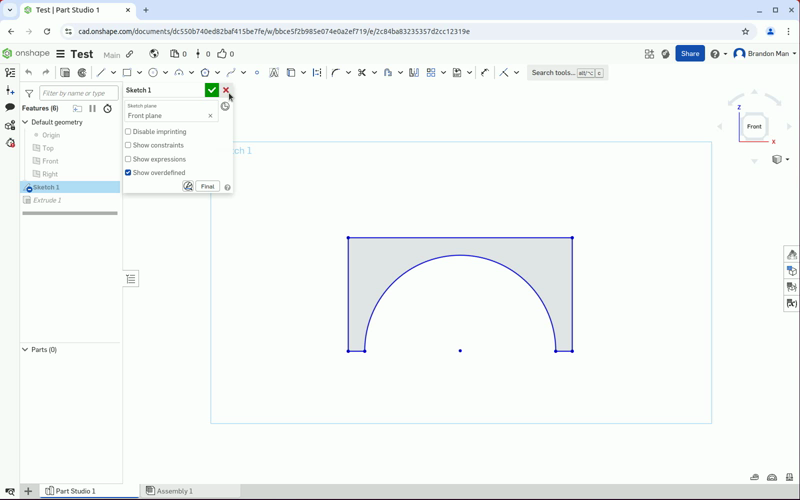
key(shift+s)
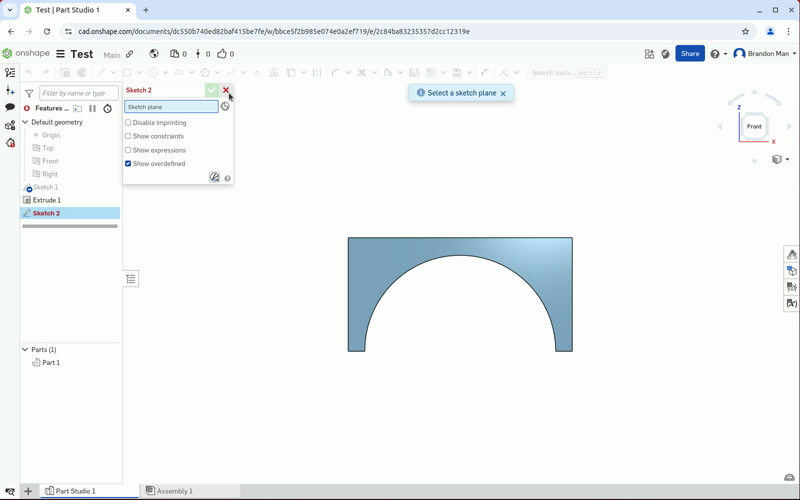
mouse_move(73, 163)
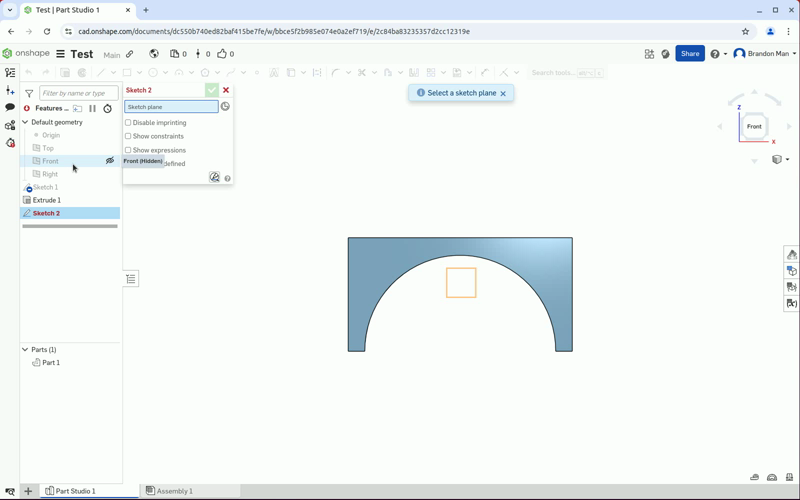
click(73, 163)
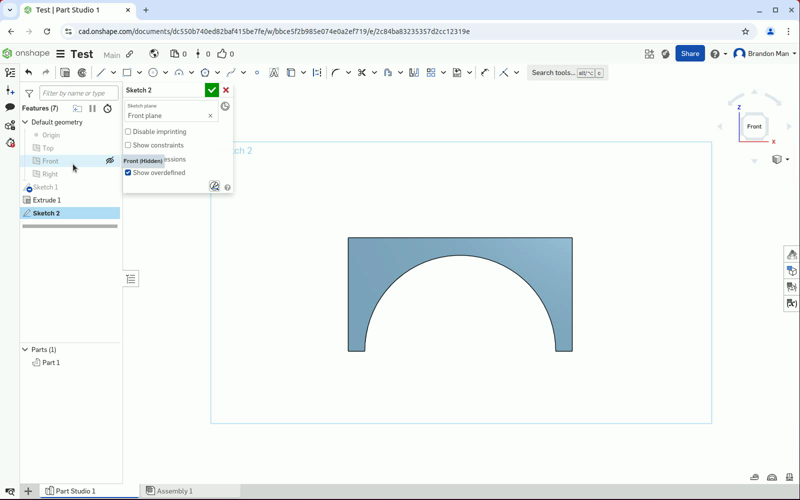
mouse_move(73, 352)
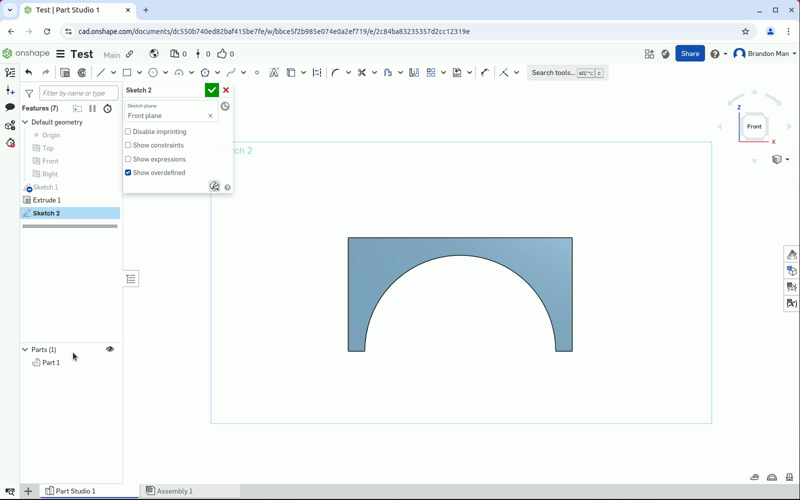
key(y)
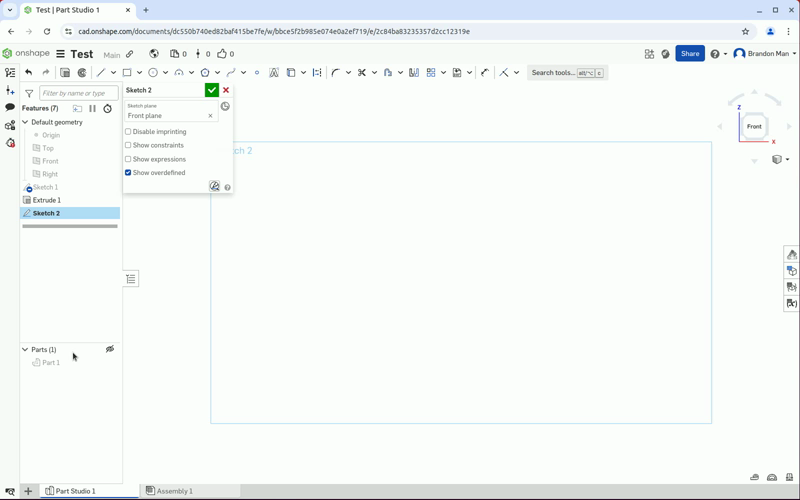
key(l)
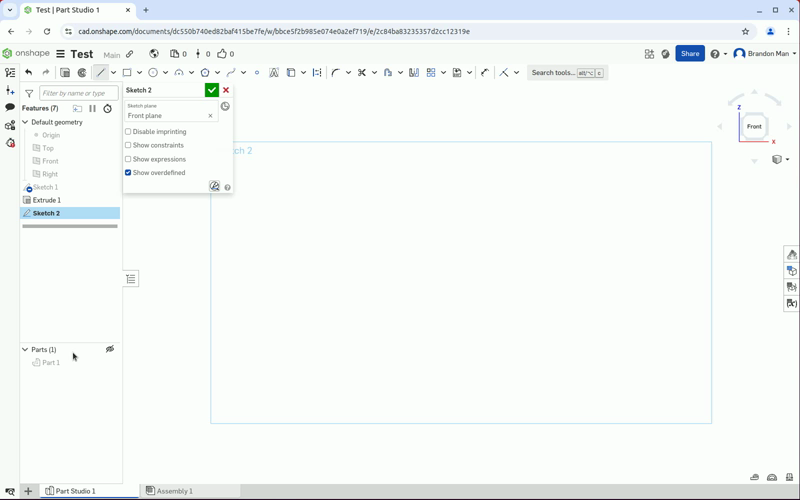
key_down(shift)
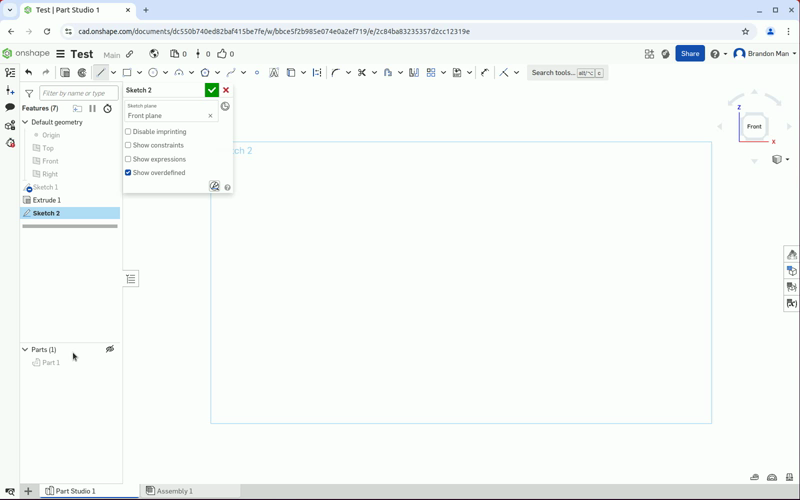
mouse_move(364, 351)
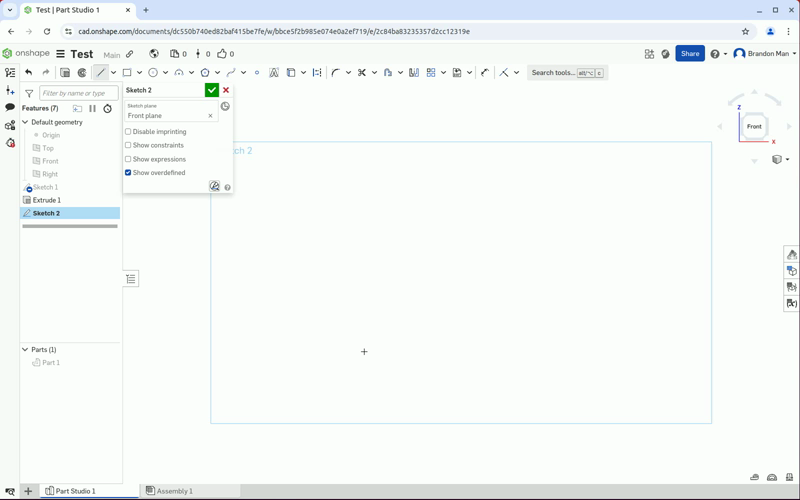
click(364, 351)
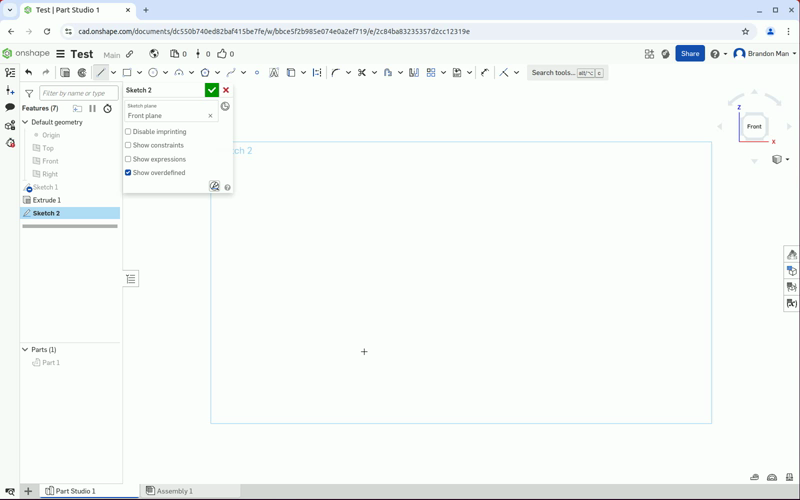
key_up(shift)
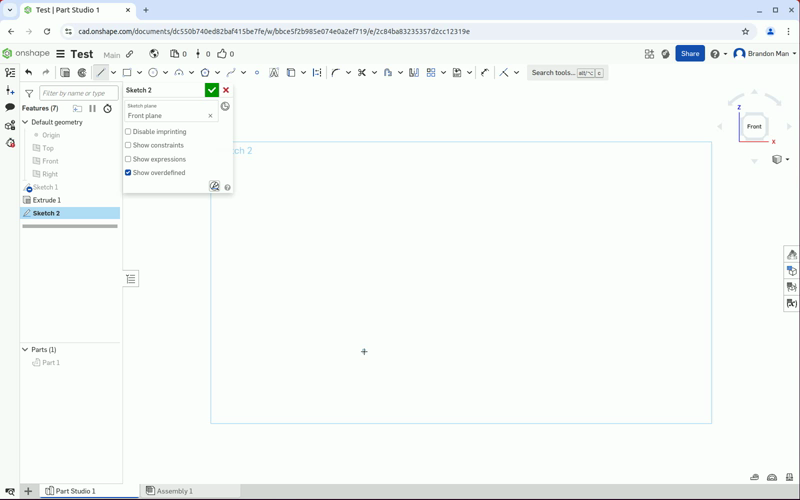
key_down(shift)
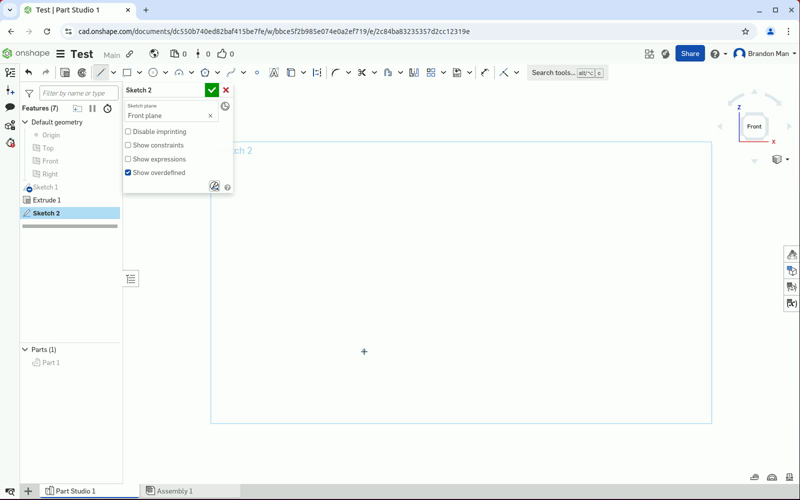
mouse_move(394, 351)
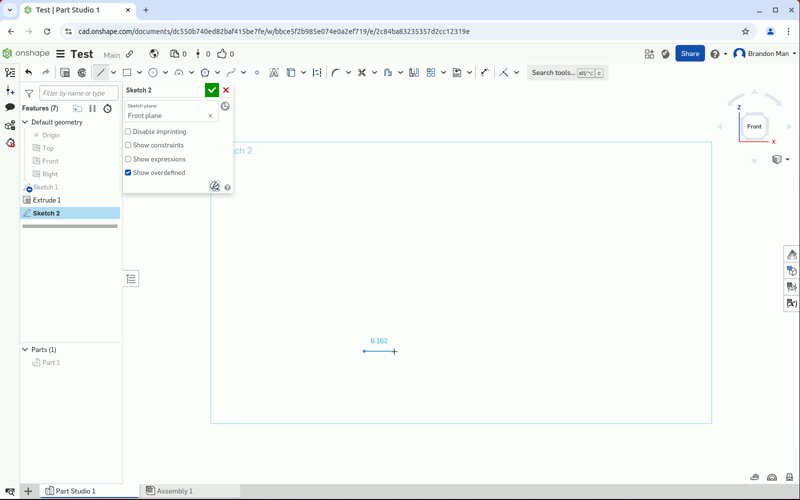
mouse_move(368, 351)
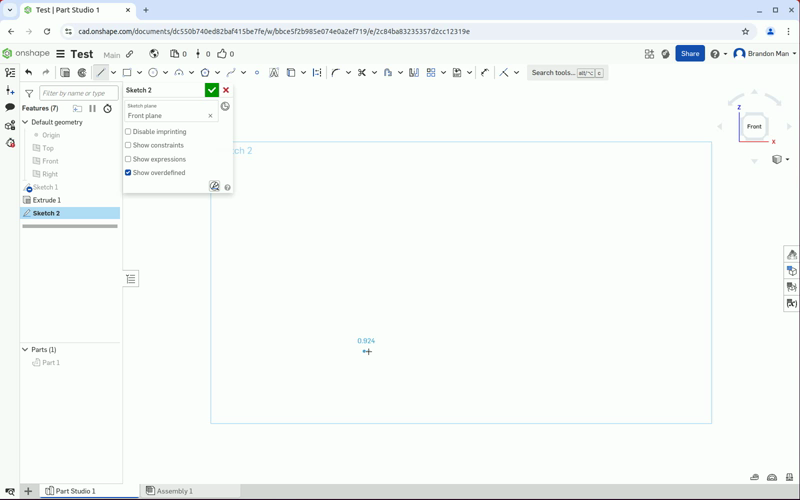
scroll(6)
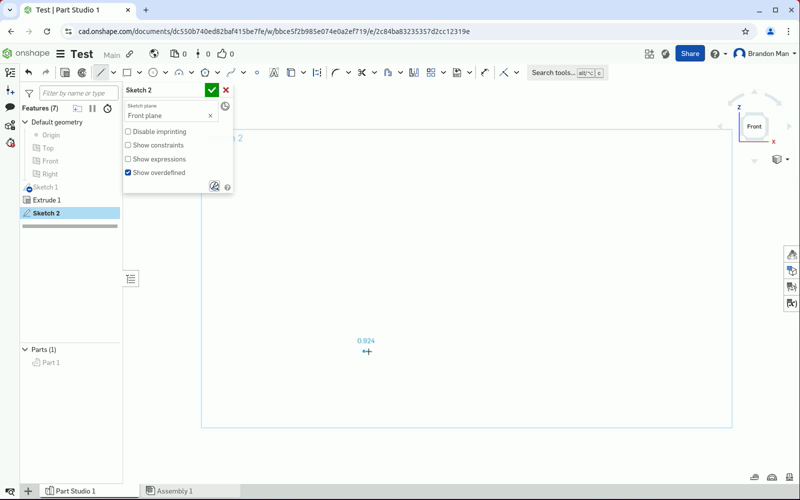
scroll(6)
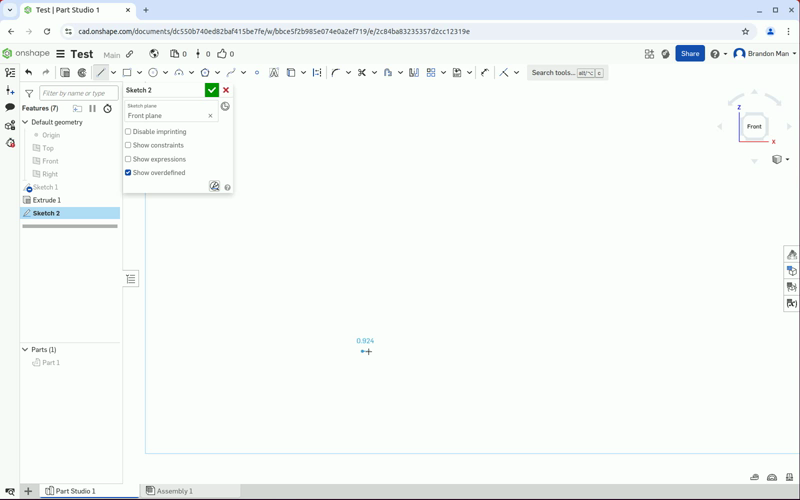
scroll(6)
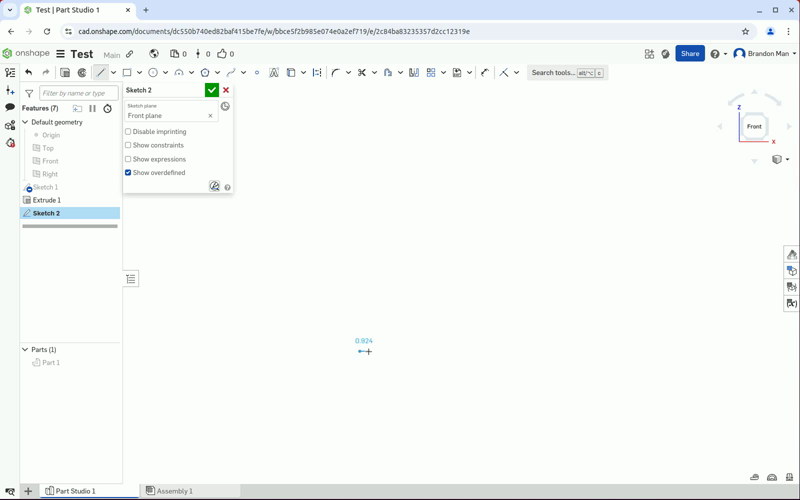
scroll(6)
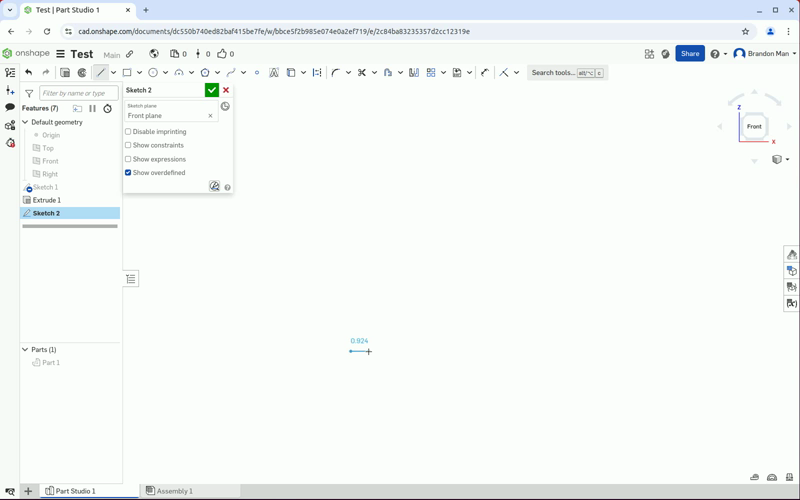
scroll(6)
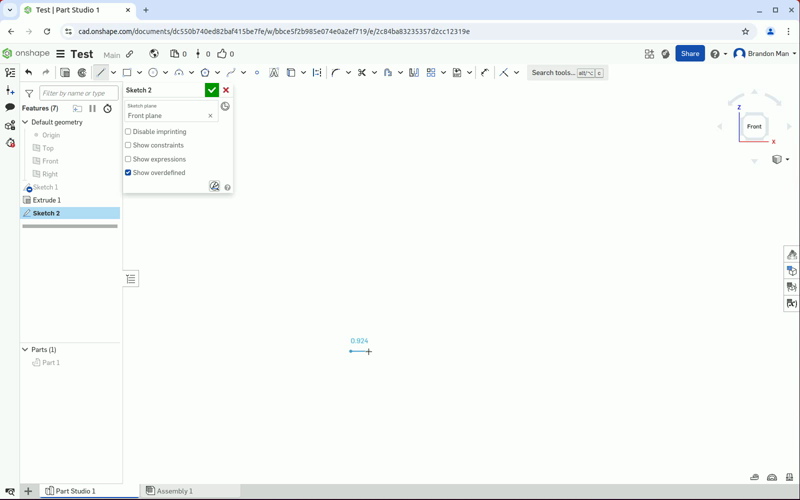
scroll(6)
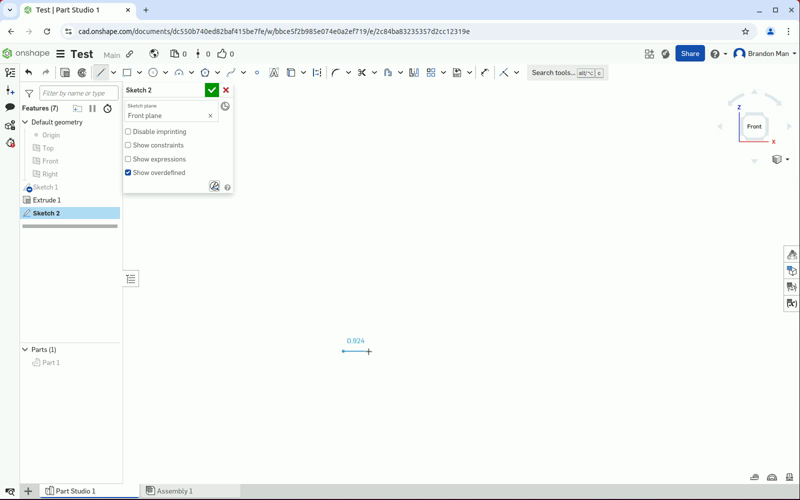
scroll(6)
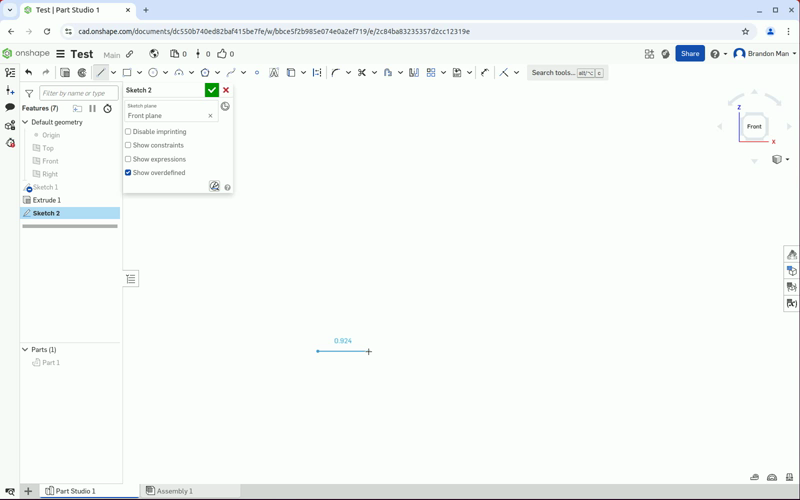
click(368, 351)
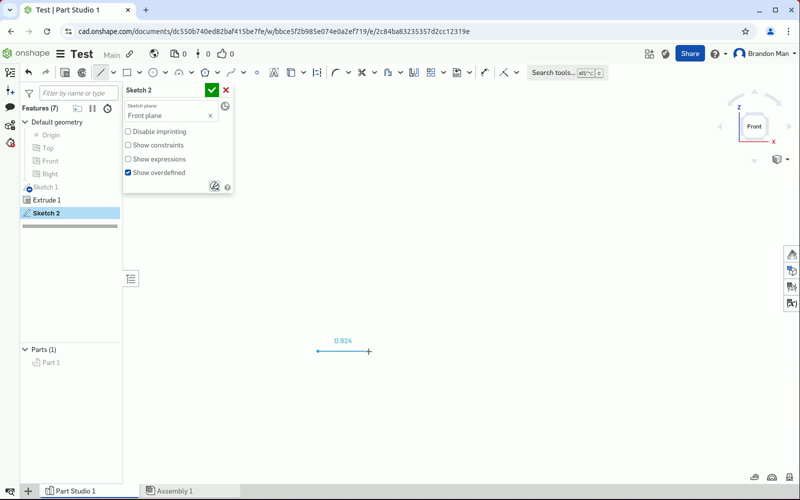
scroll(-6)
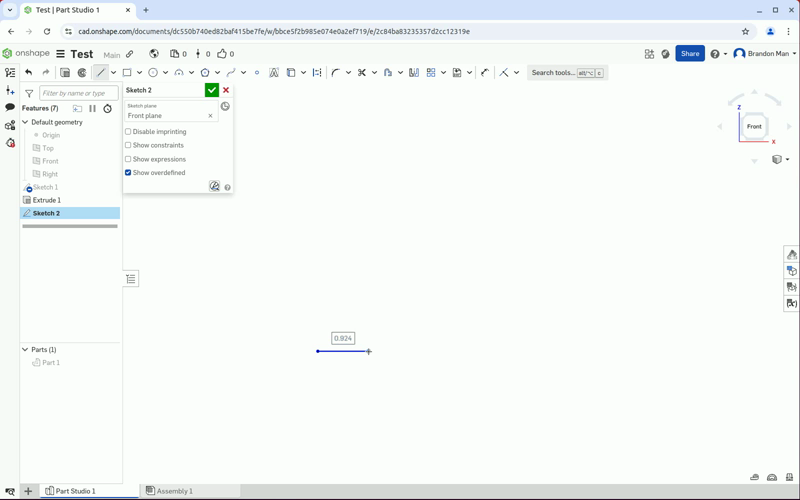
scroll(-6)
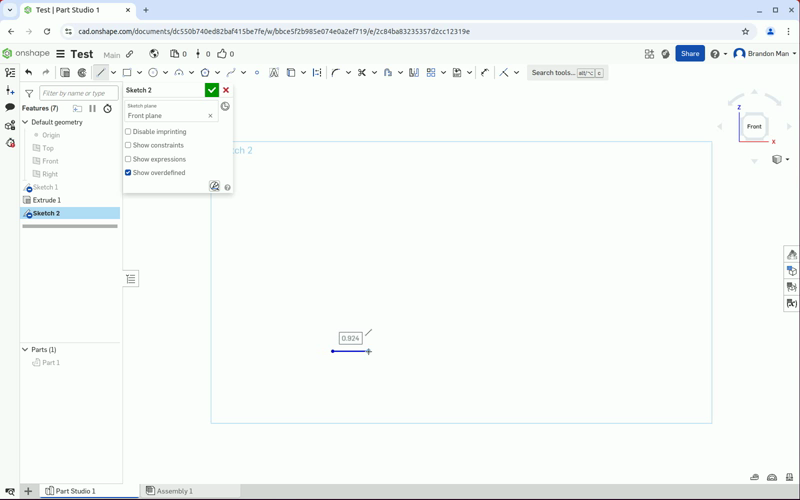
scroll(-6)
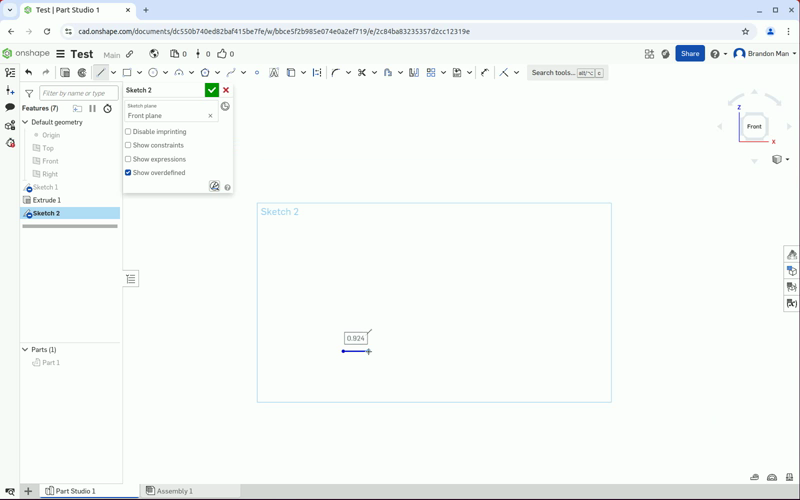
scroll(-6)
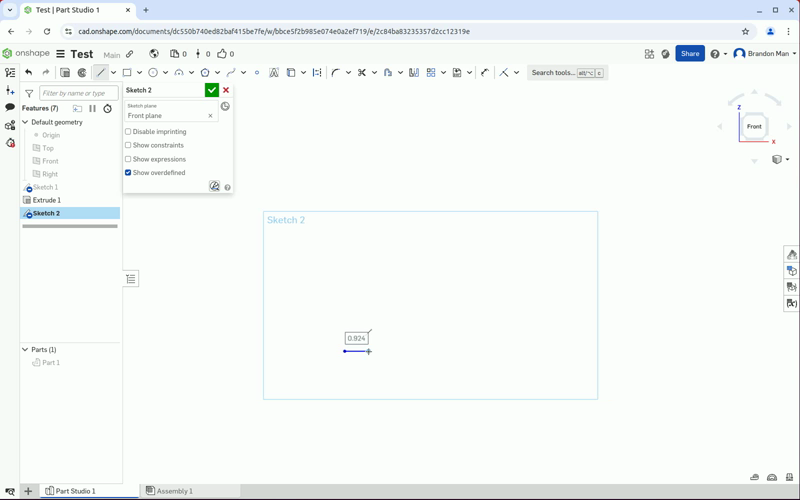
scroll(-6)
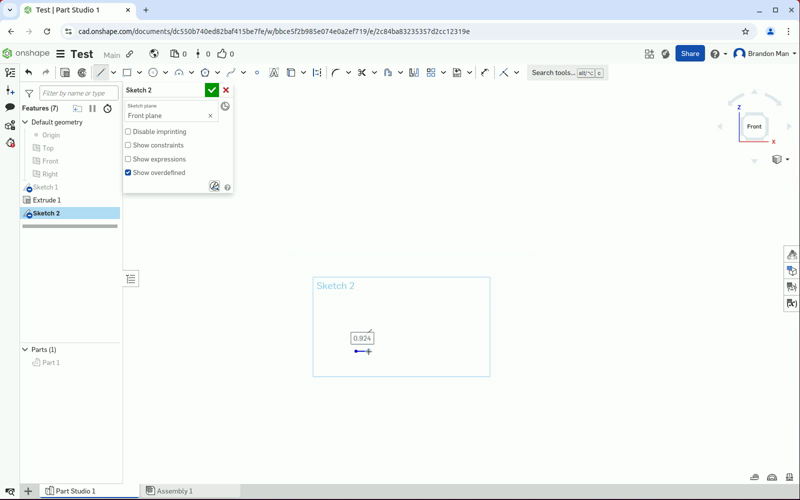
scroll(-6)
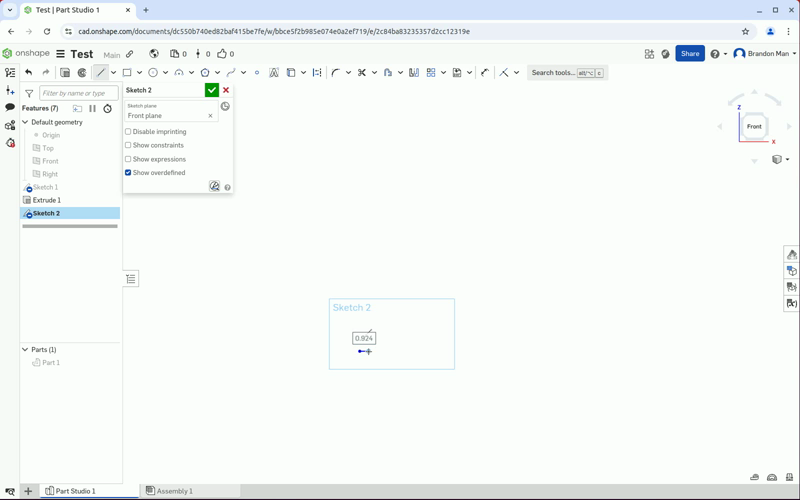
scroll(-6)
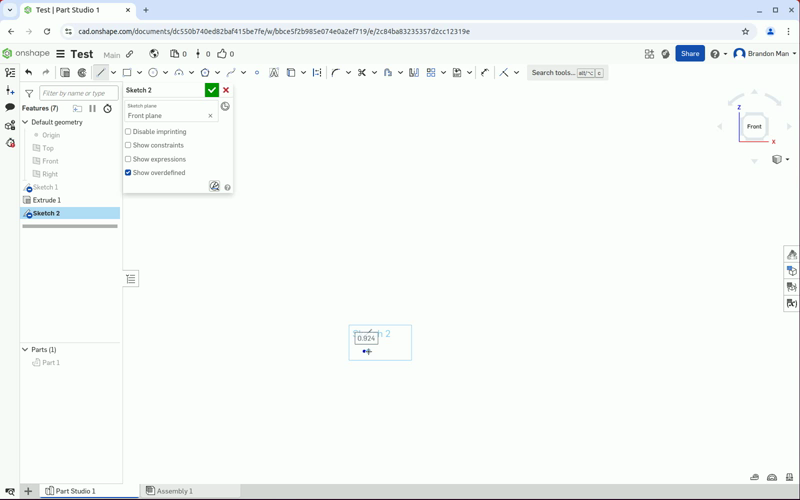
key_up(shift)
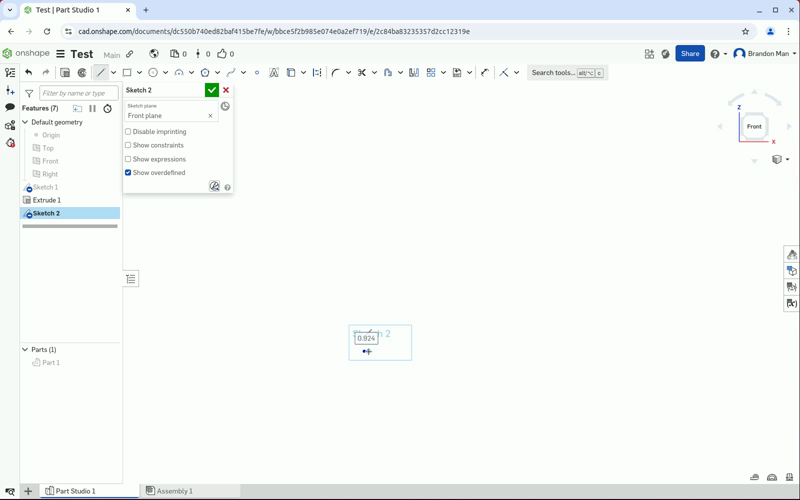
key_down(shift)
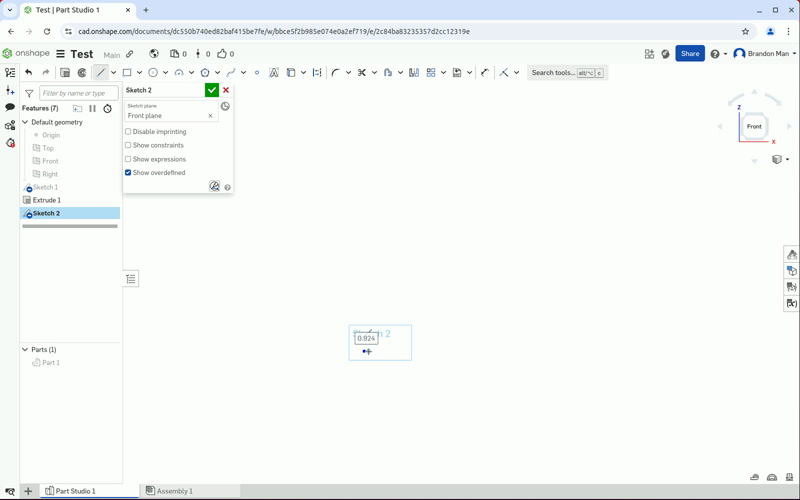
mouse_move(398, 351)
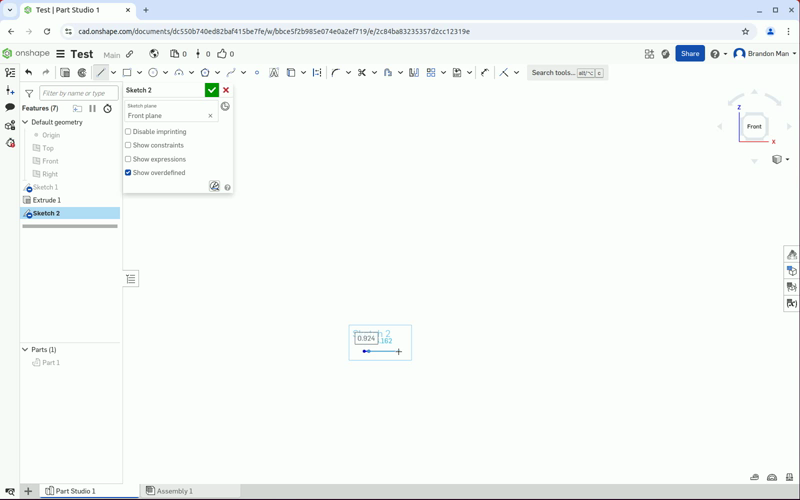
mouse_move(368, 342)
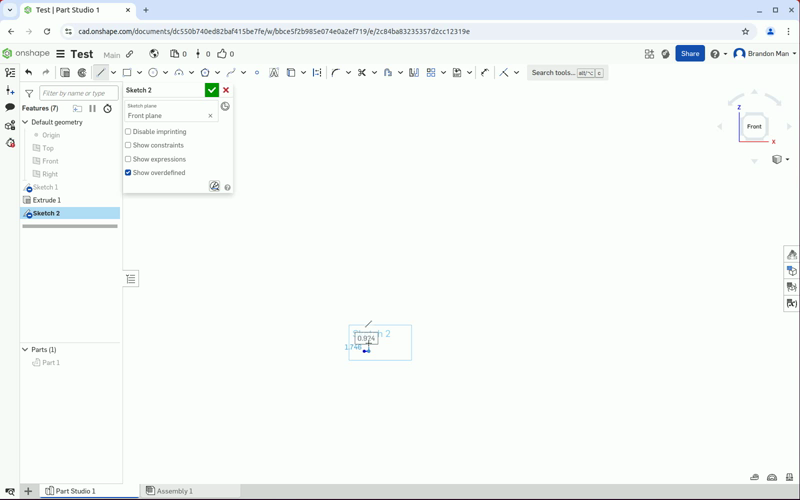
click(368, 342)
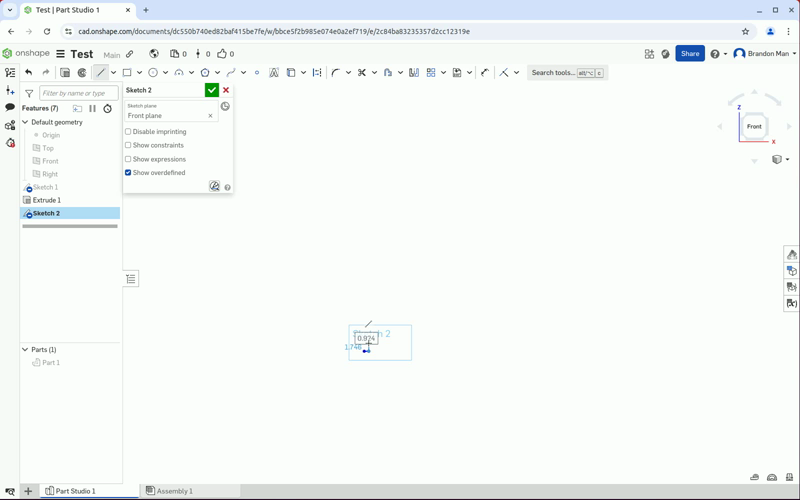
key_up(shift)
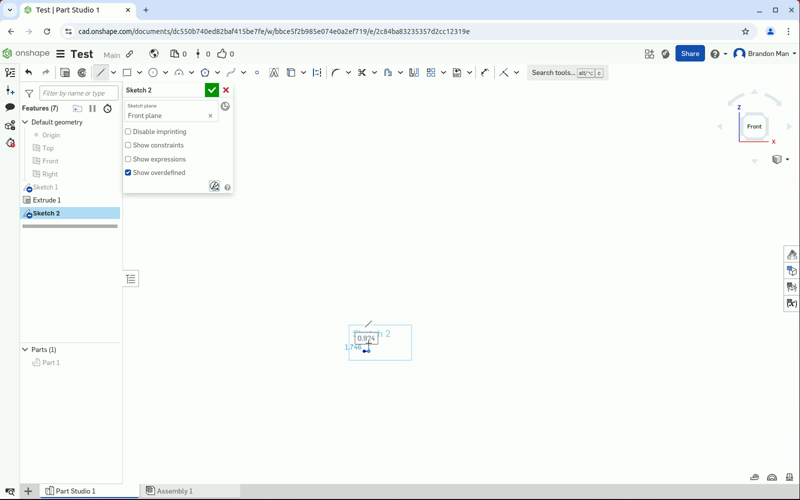
key_down(shift)
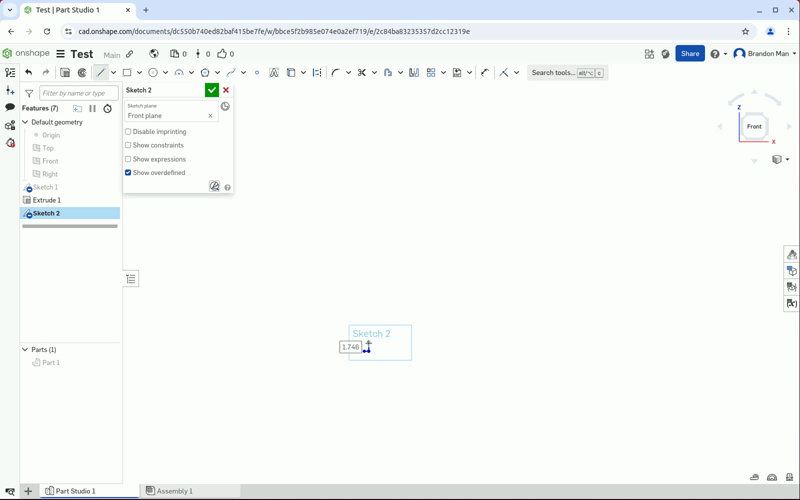
mouse_move(398, 342)
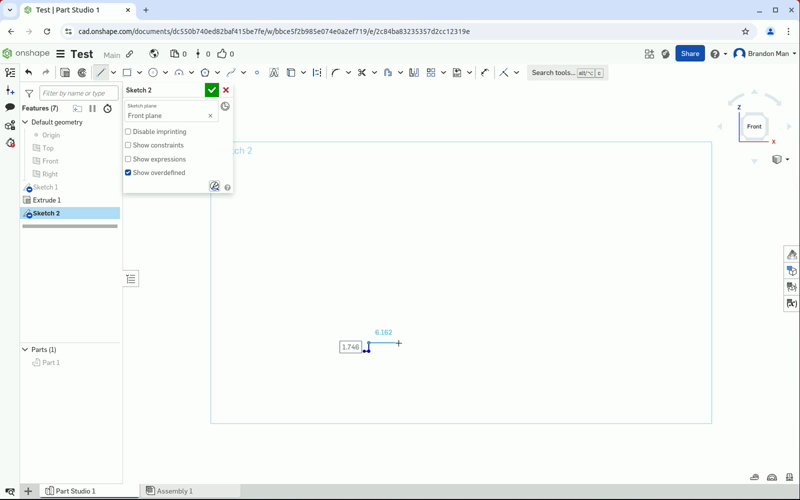
mouse_move(418, 342)
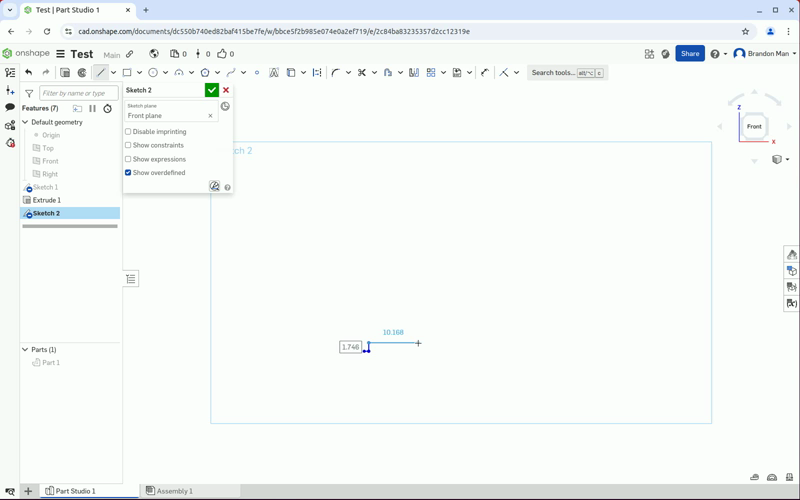
click(418, 342)
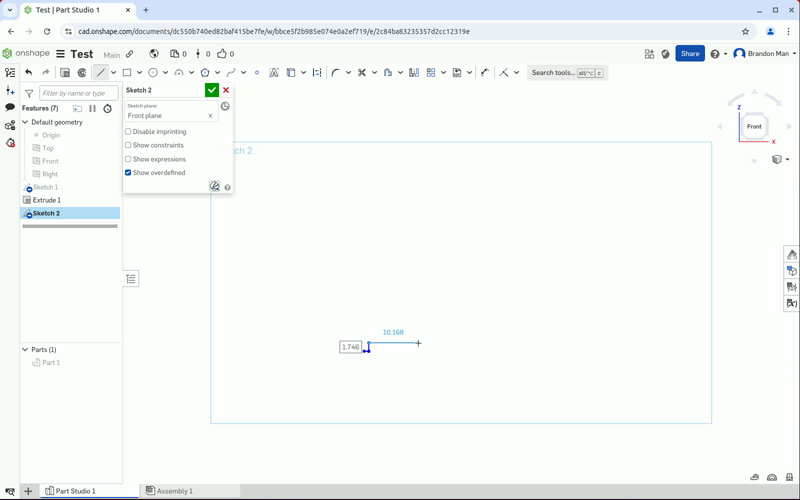
key_up(shift)
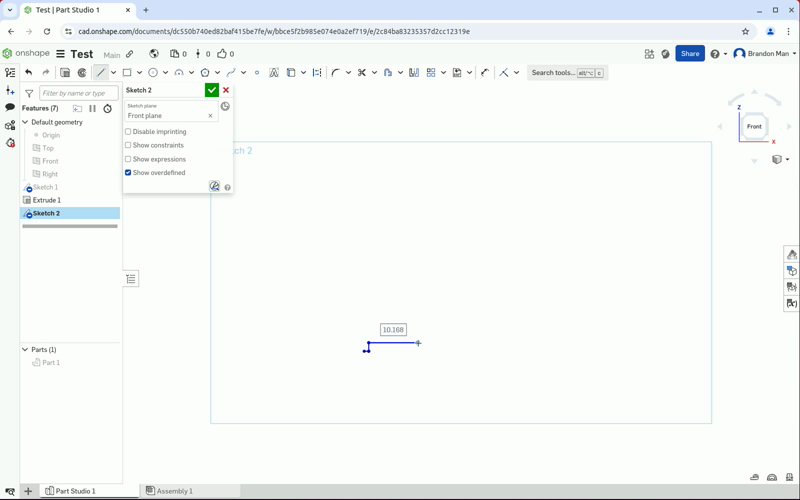
key_down(shift)
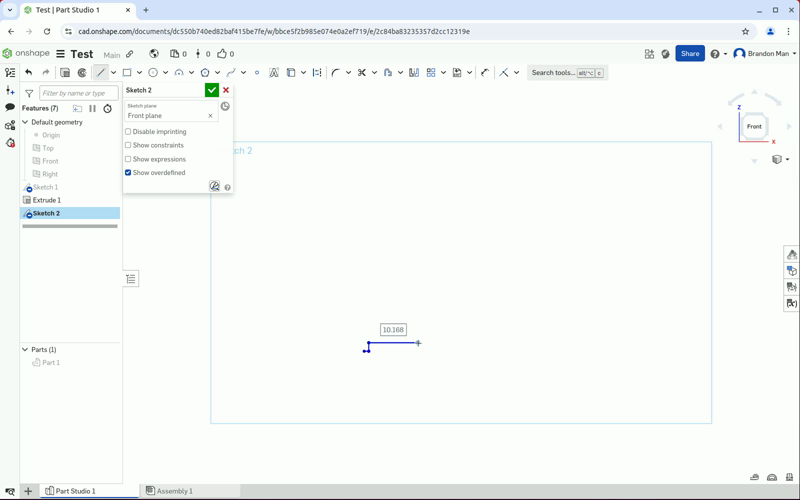
mouse_move(448, 342)
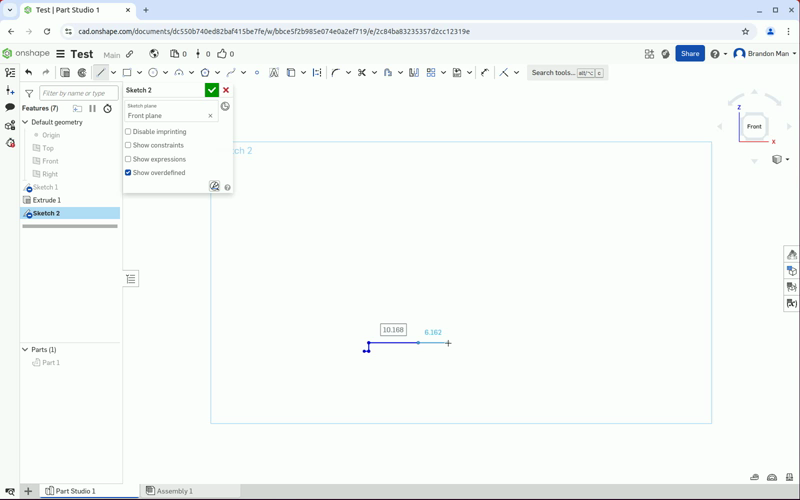
mouse_move(418, 351)
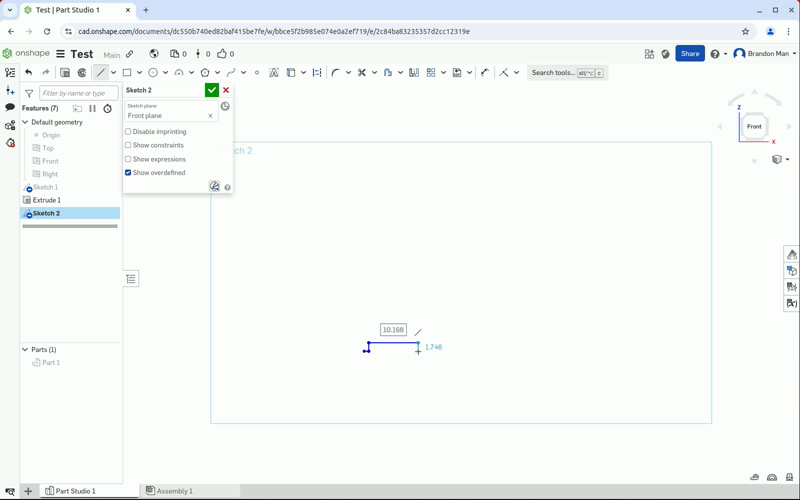
click(418, 351)
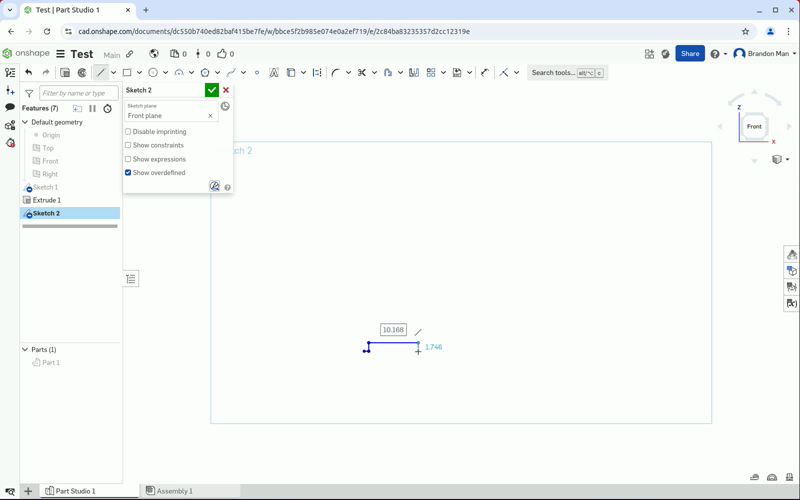
key_up(shift)
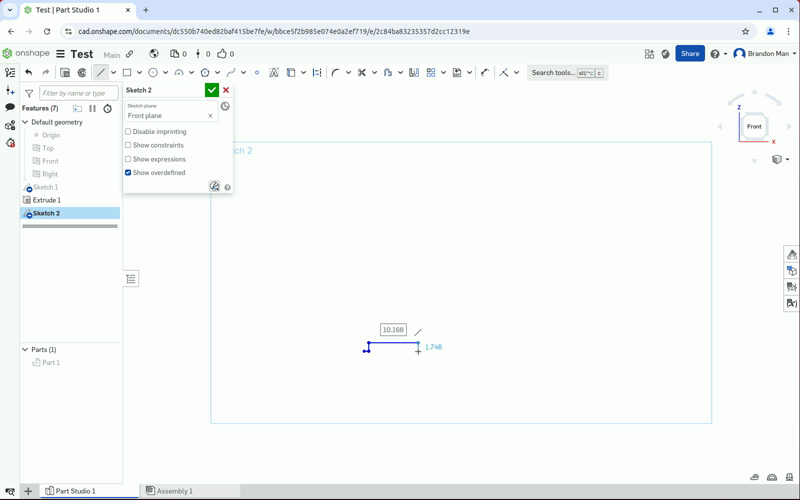
key_down(shift)
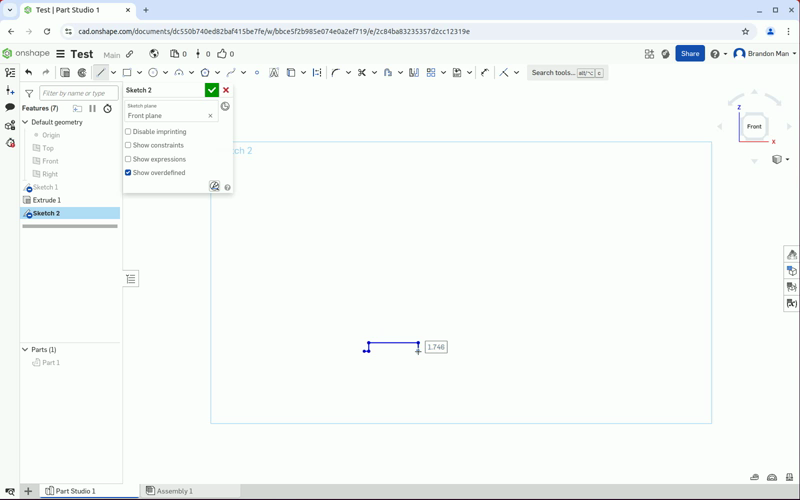
mouse_move(448, 351)
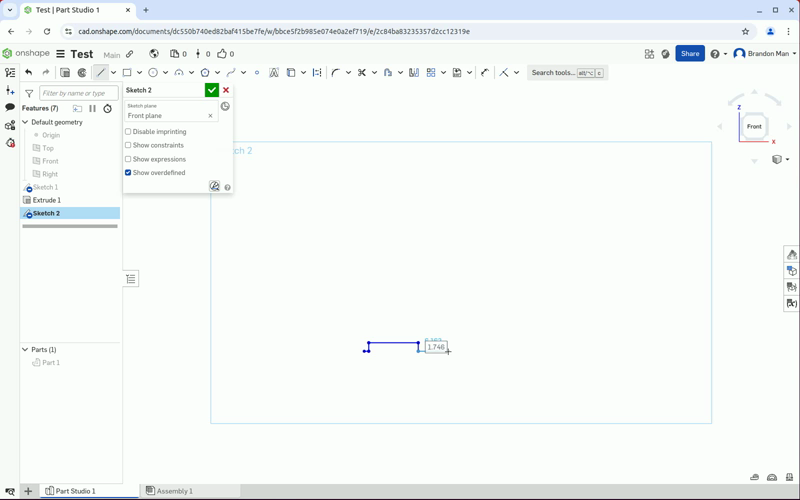
mouse_move(442, 351)
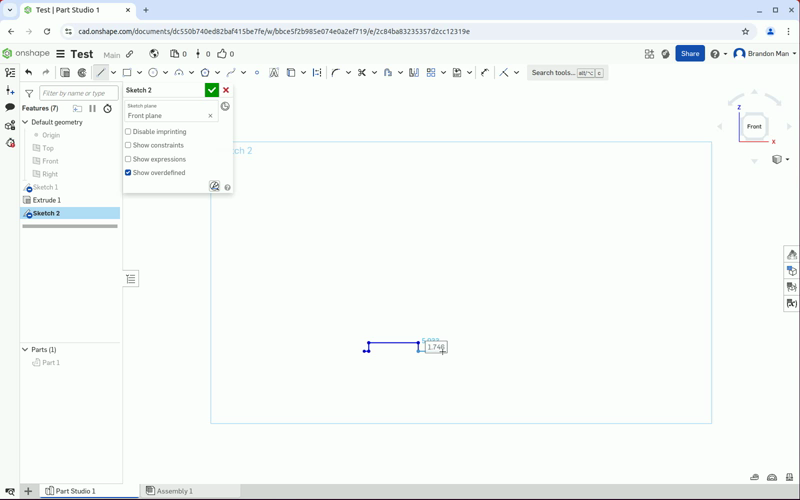
click(442, 351)
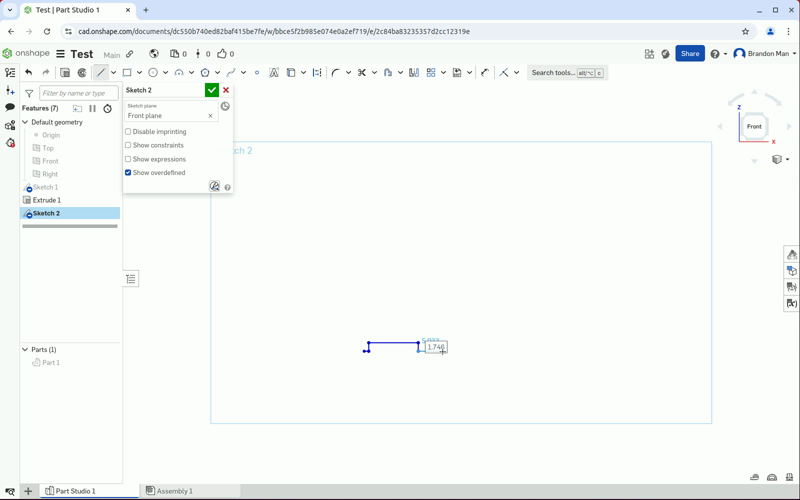
key_up(shift)
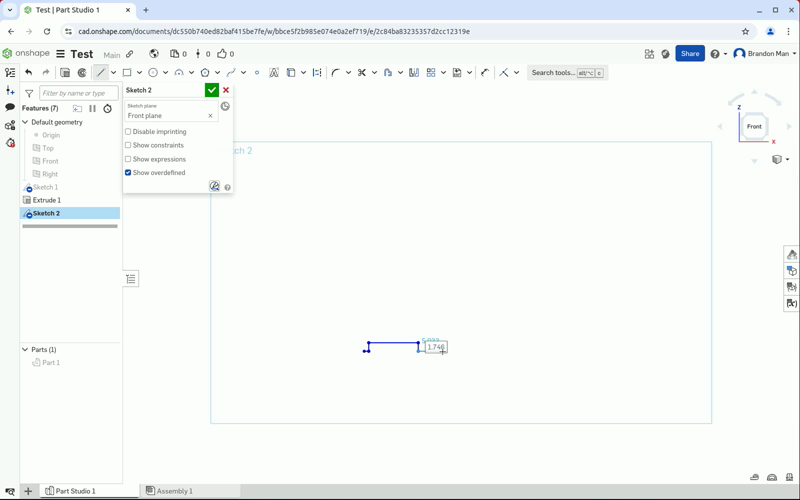
key(esc)
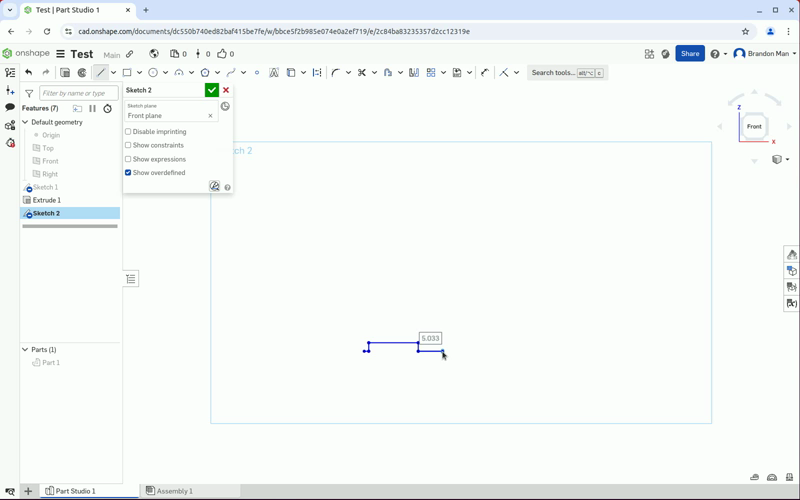
key(a)
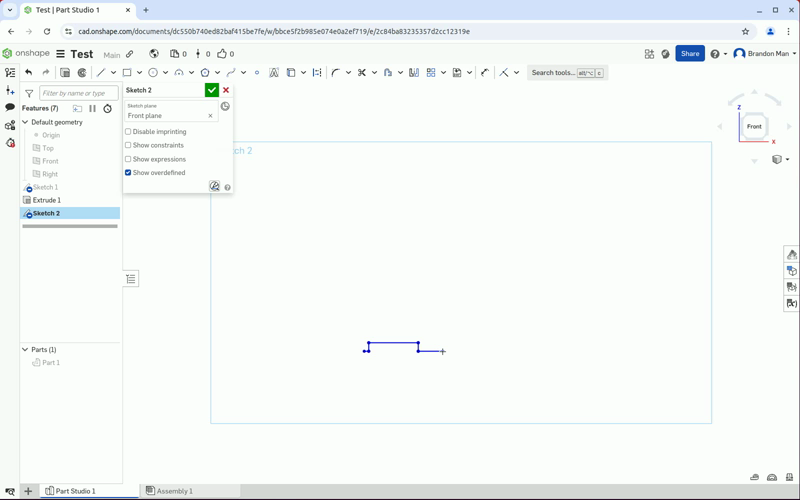
mouse_move(442, 351)
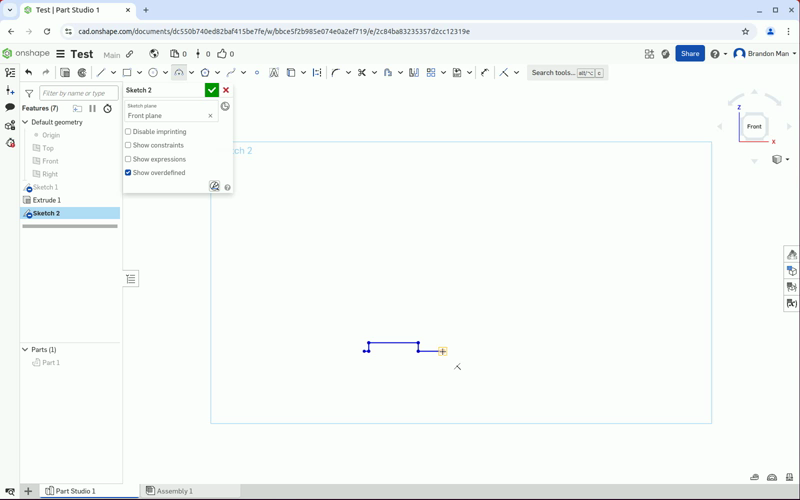
click(442, 351)
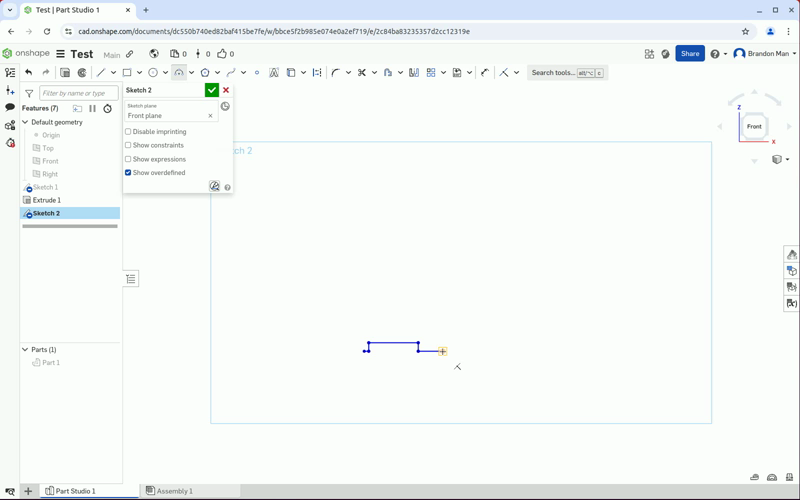
key_down(shift)
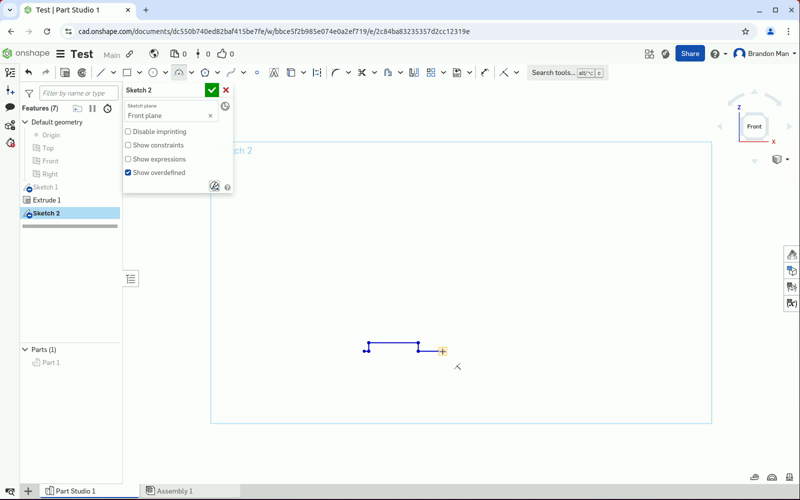
mouse_move(460, 332)
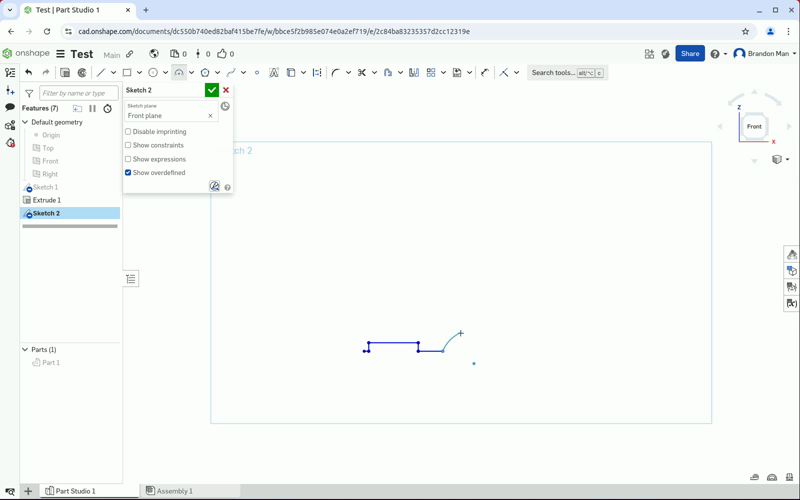
click(460, 332)
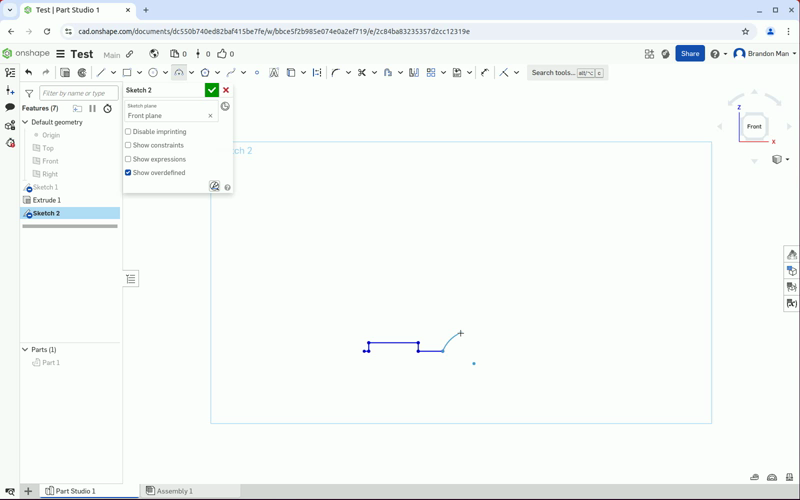
mouse_move(447, 338)
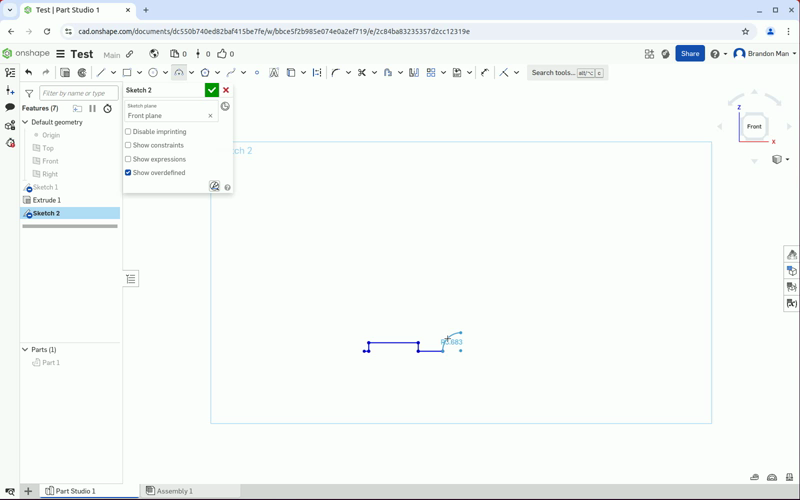
click(447, 338)
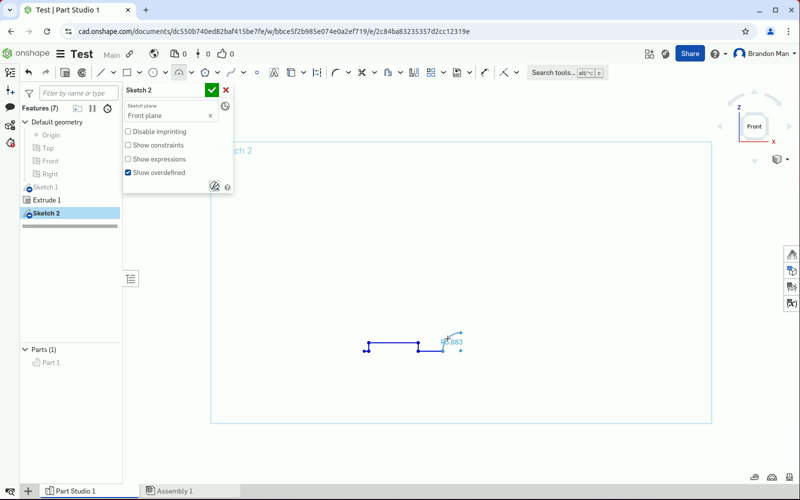
key_up(shift)
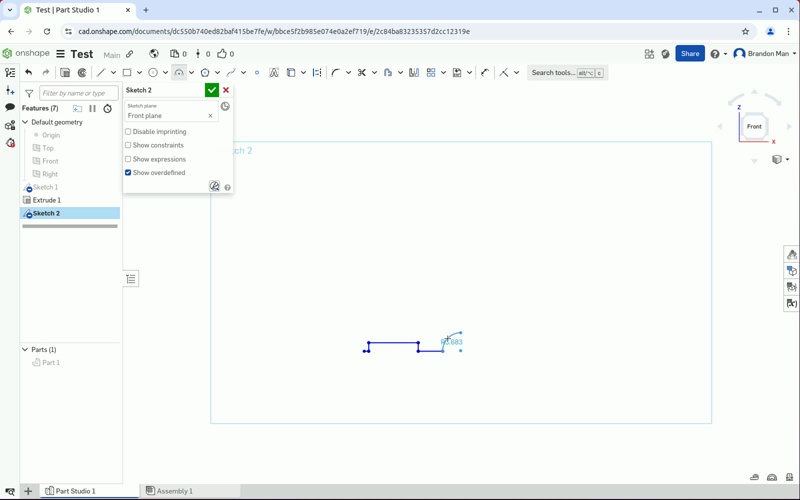
key(esc)
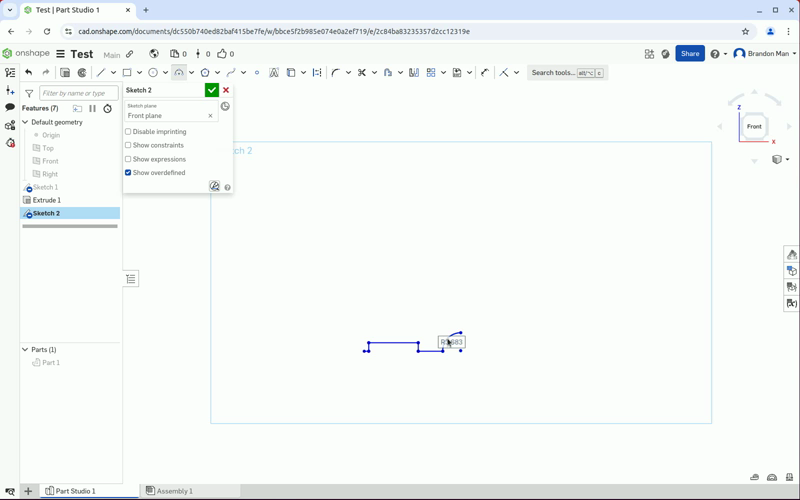
key(l)
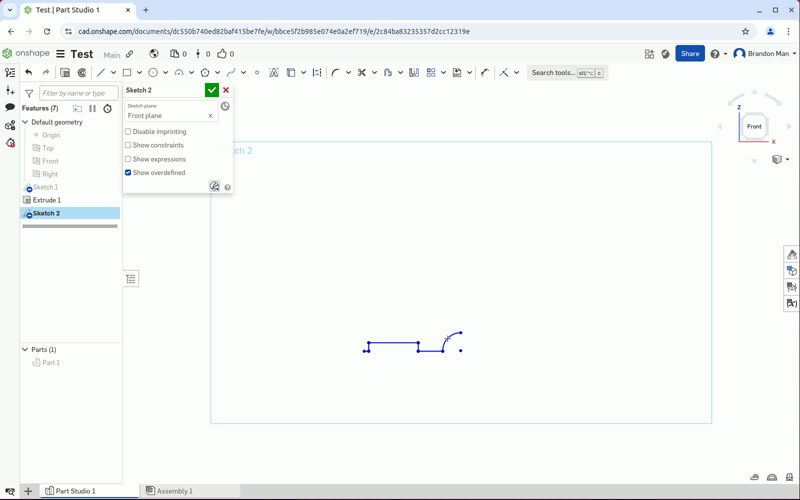
mouse_move(460, 332)
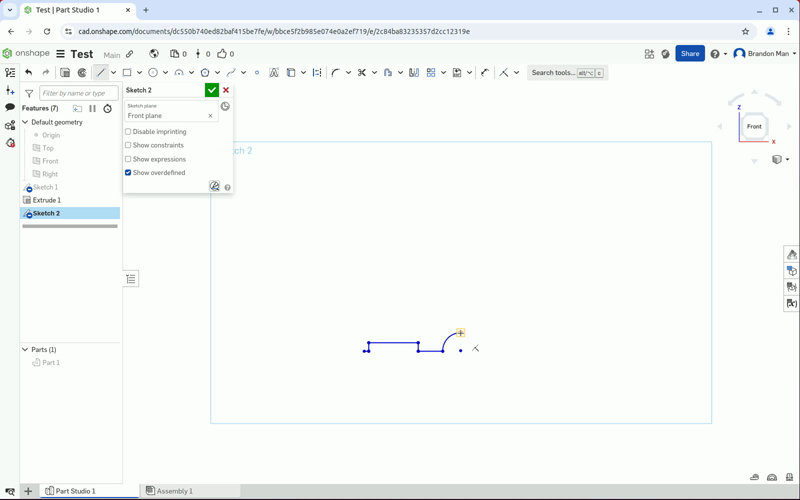
click(460, 332)
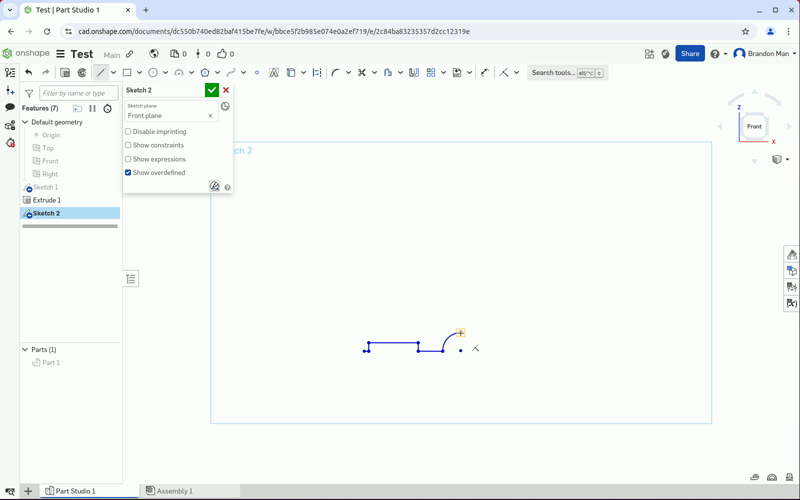
key_down(shift)
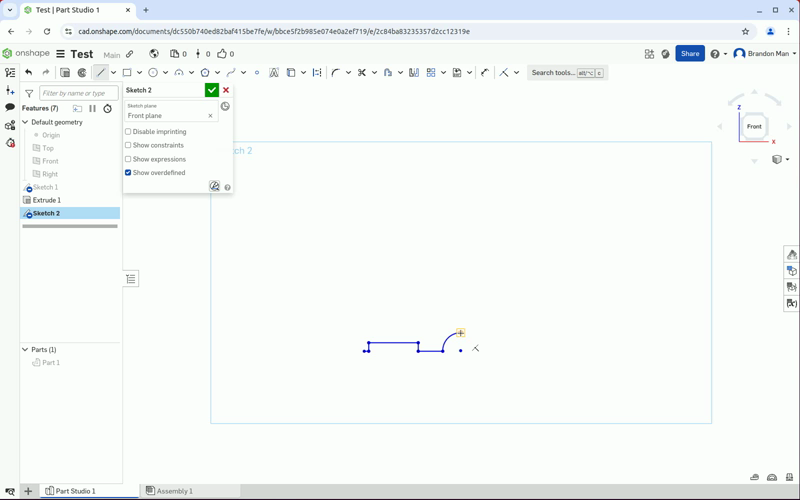
mouse_move(490, 332)
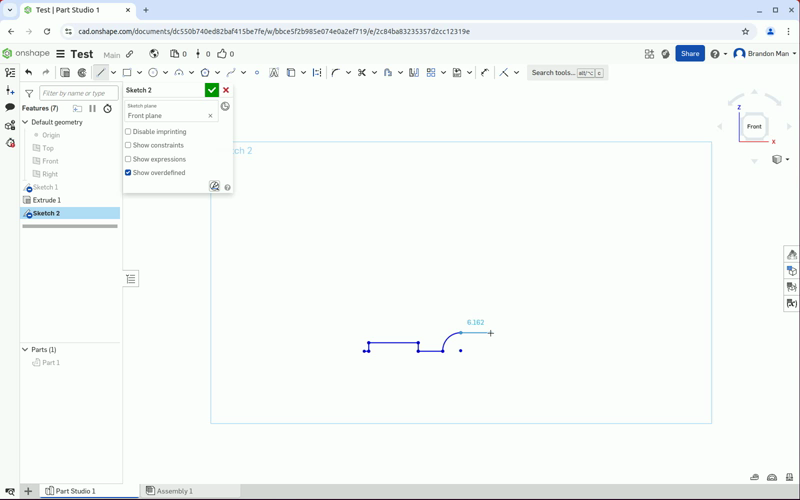
mouse_move(460, 308)
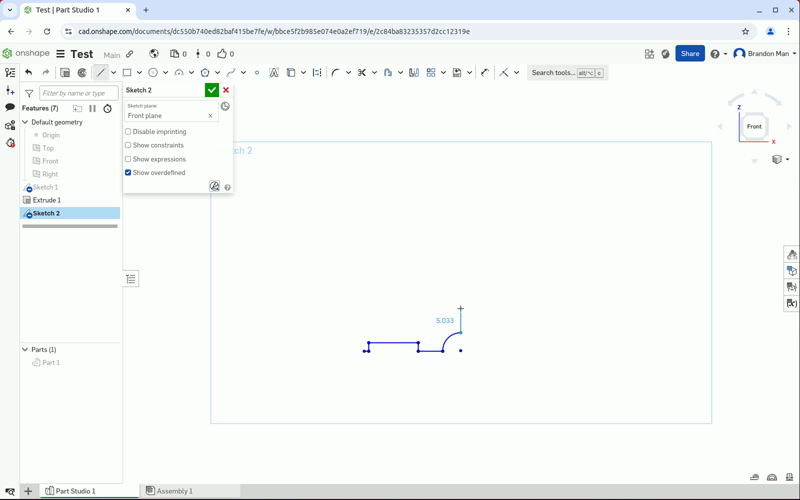
click(460, 308)
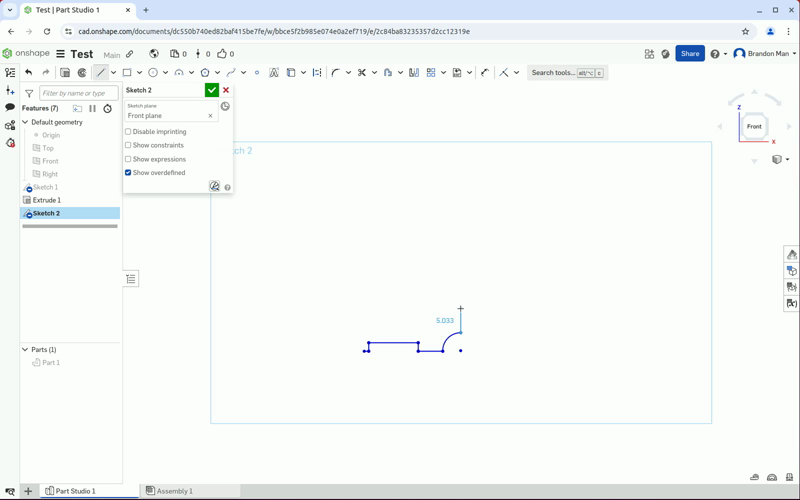
key_up(shift)
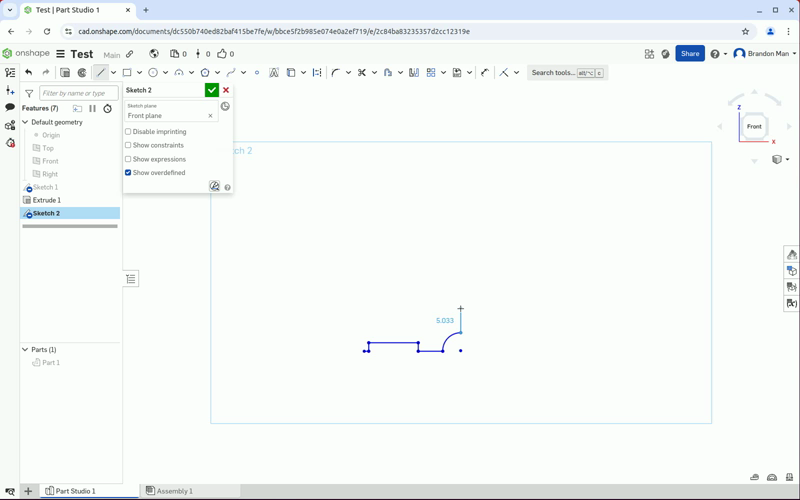
key_down(shift)
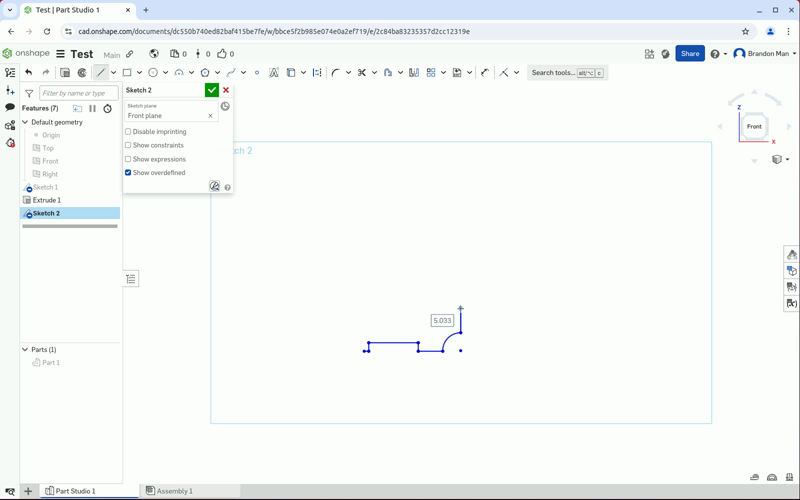
mouse_move(490, 308)
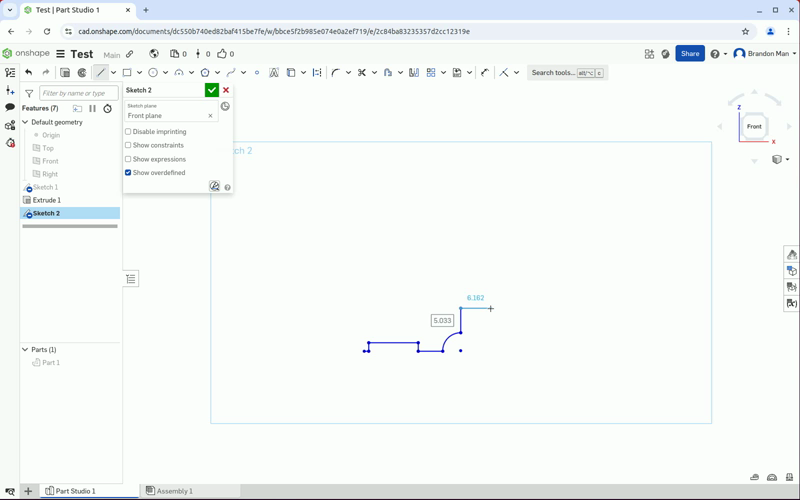
mouse_move(452, 308)
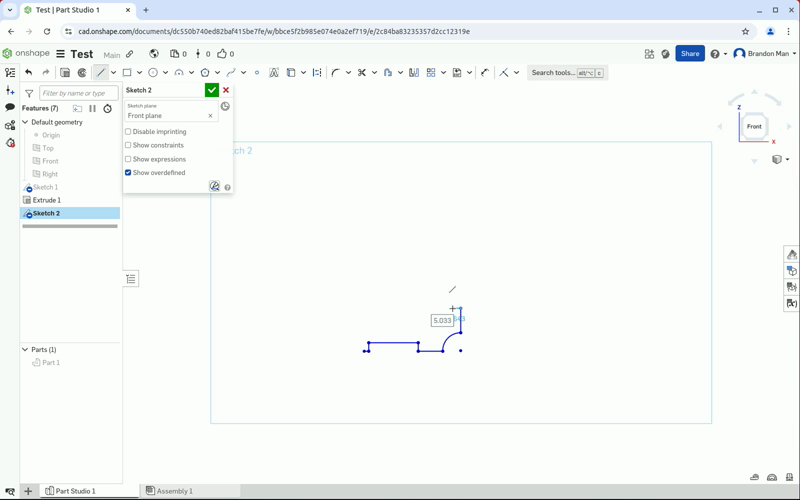
click(452, 308)
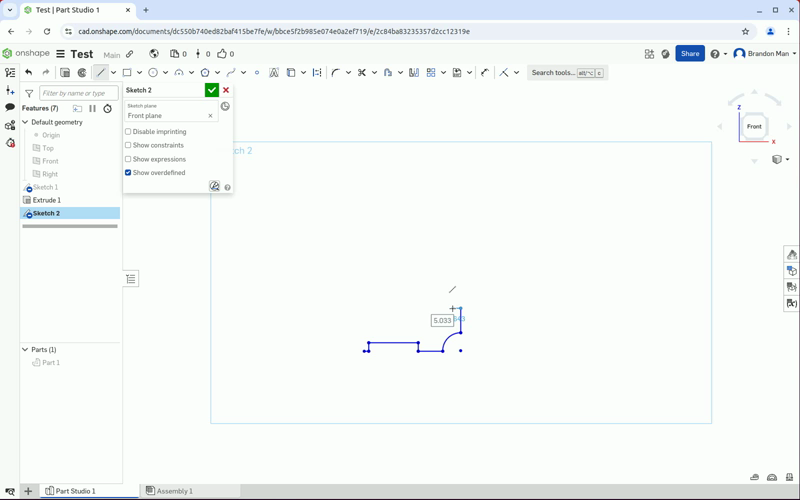
key_up(shift)
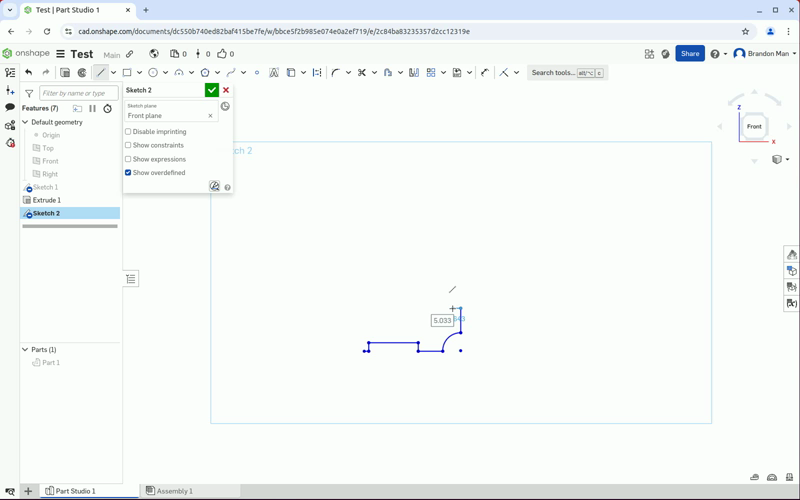
key_down(shift)
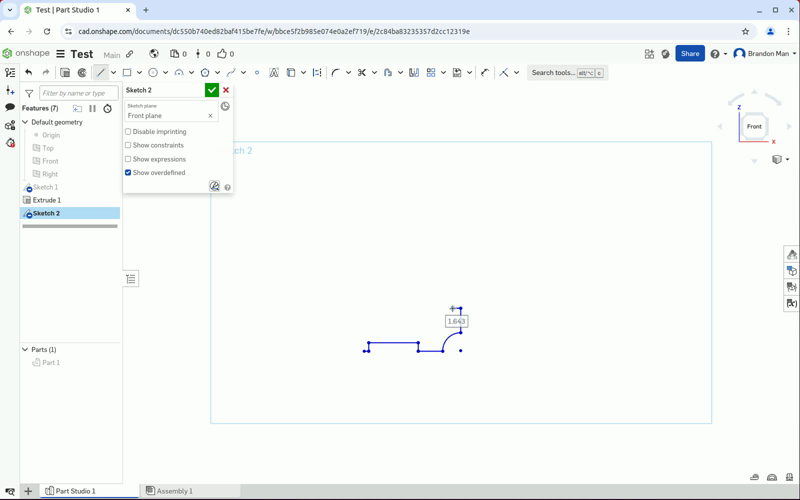
mouse_move(482, 308)
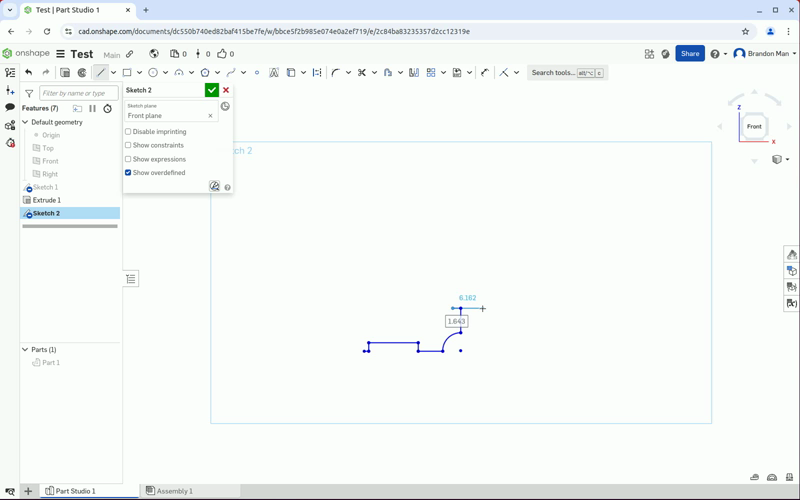
mouse_move(452, 258)
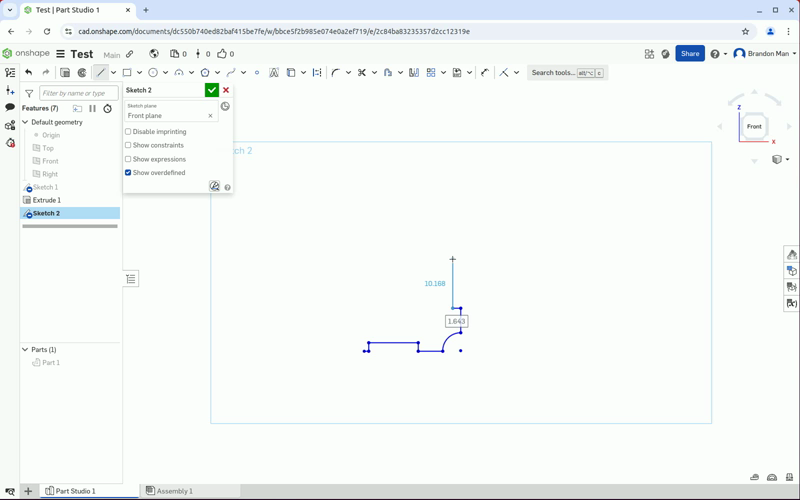
click(452, 258)
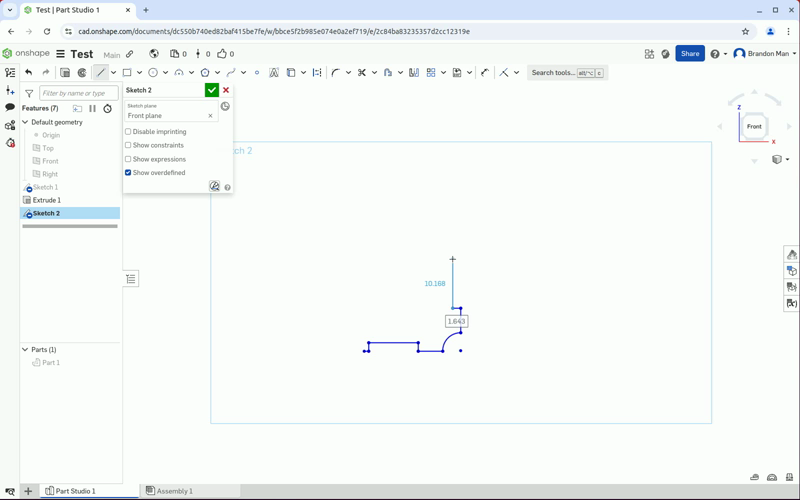
key_up(shift)
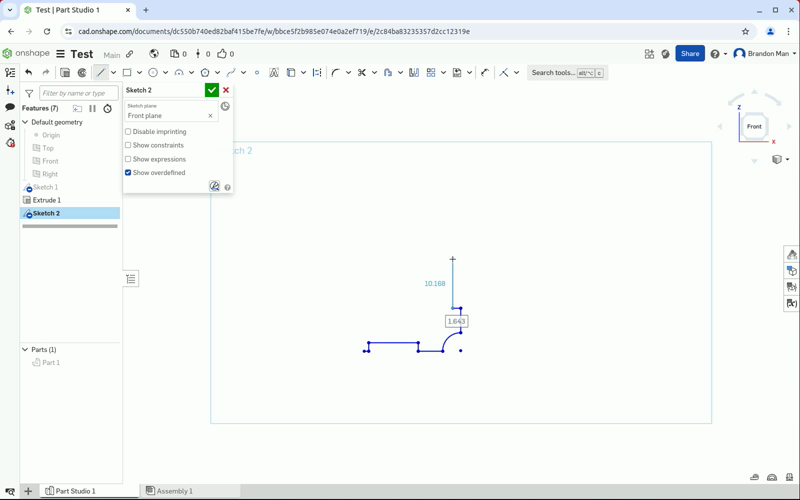
key_down(shift)
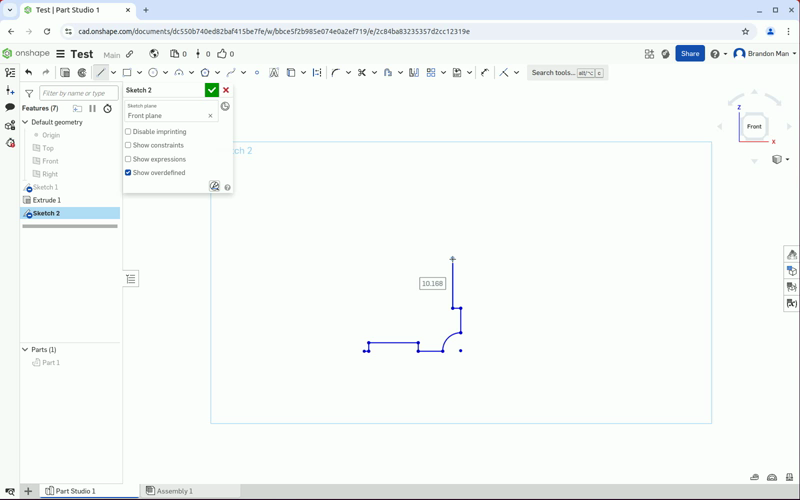
mouse_move(482, 258)
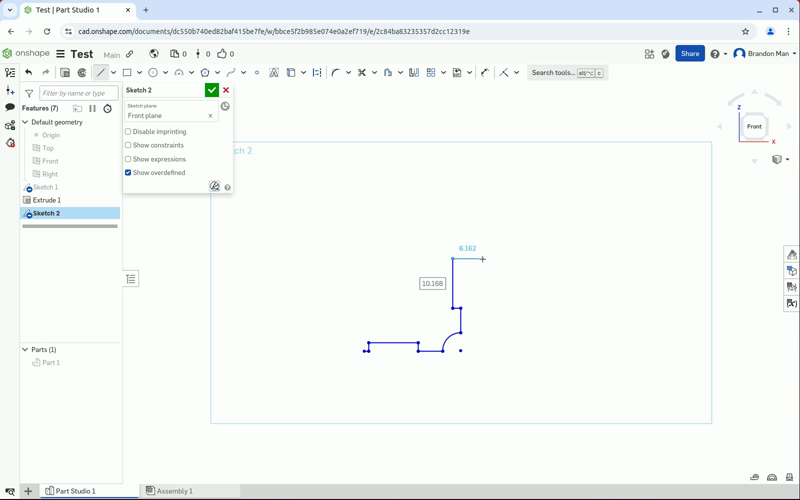
mouse_move(460, 258)
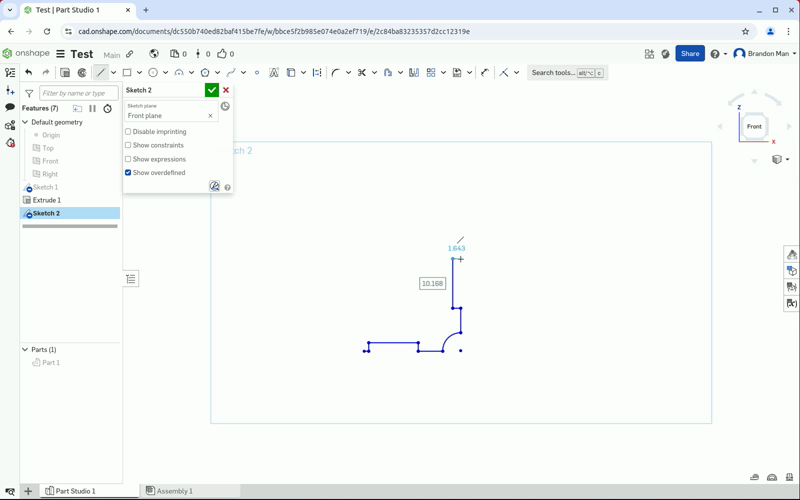
click(460, 258)
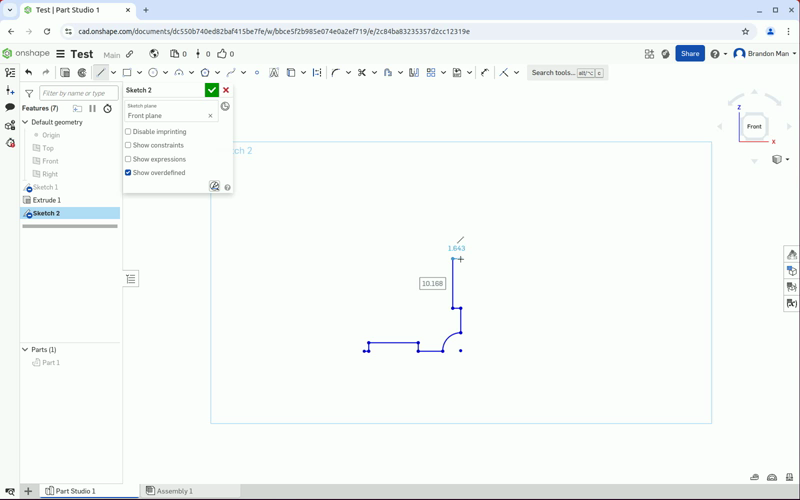
key_up(shift)
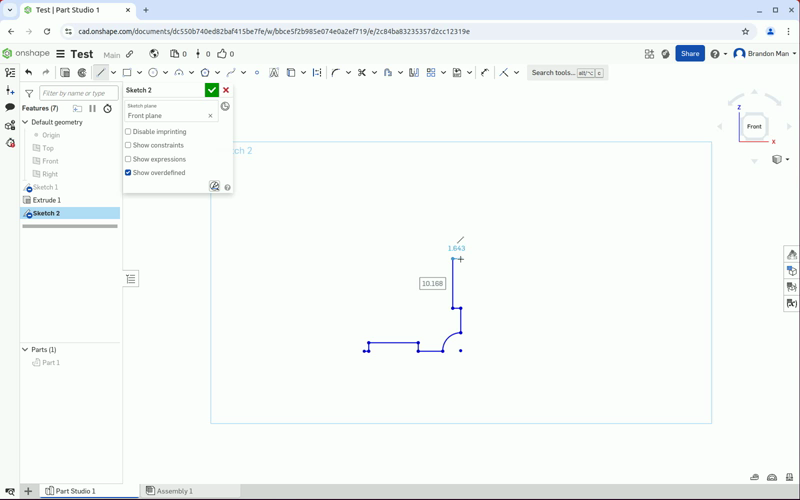
key_down(shift)
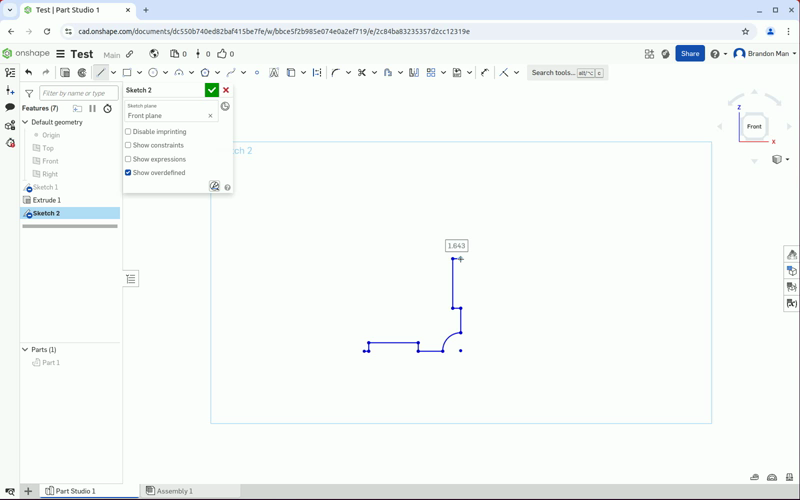
mouse_move(490, 258)
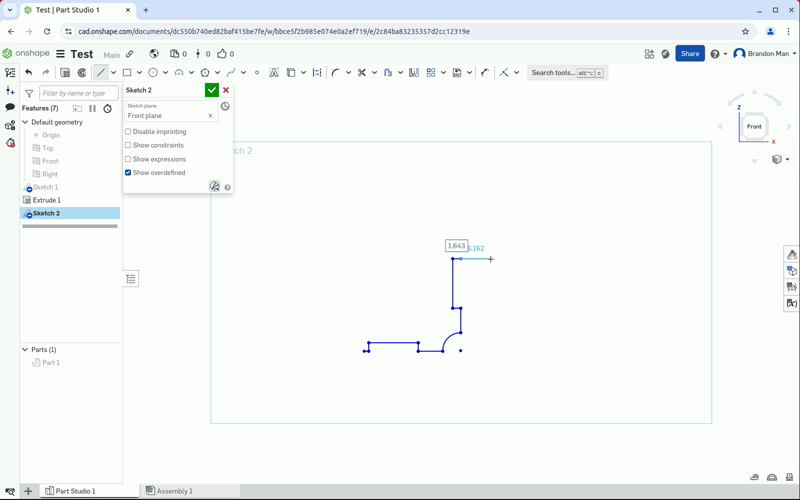
mouse_move(460, 254)
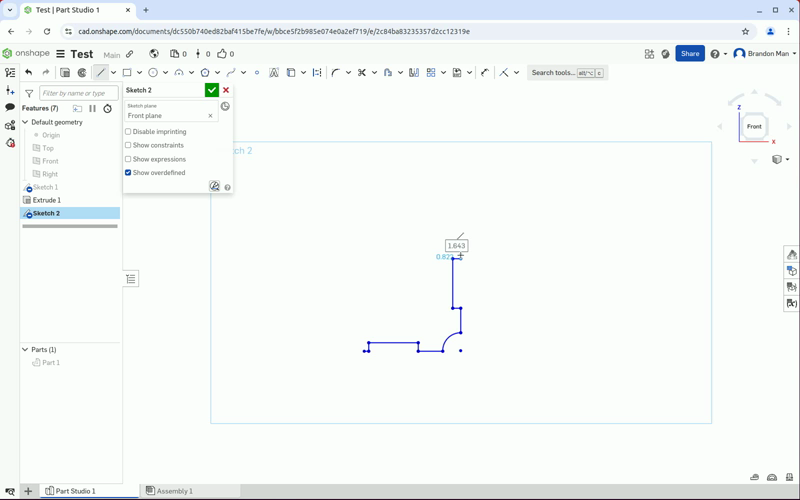
scroll(6)
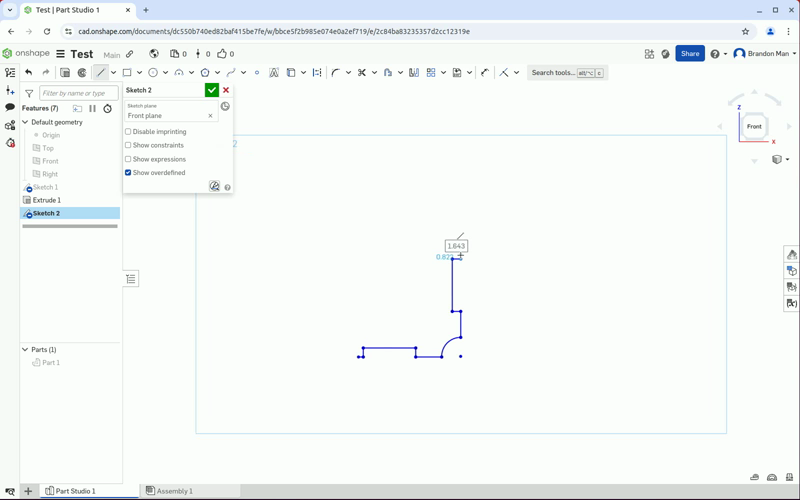
scroll(6)
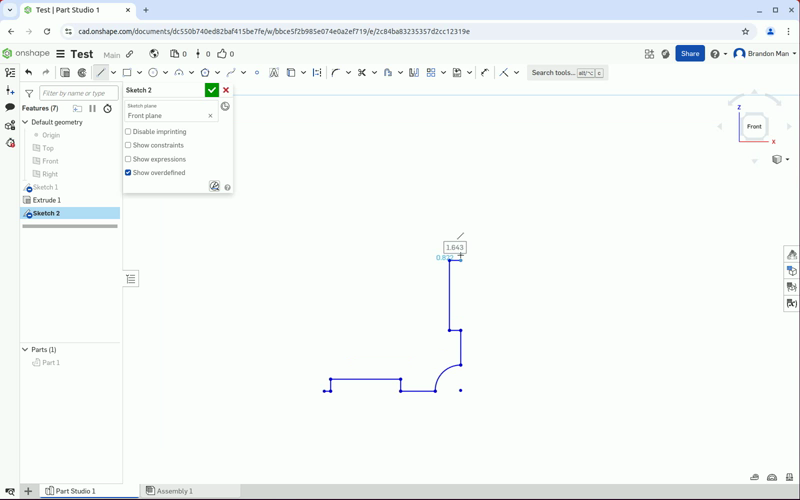
scroll(6)
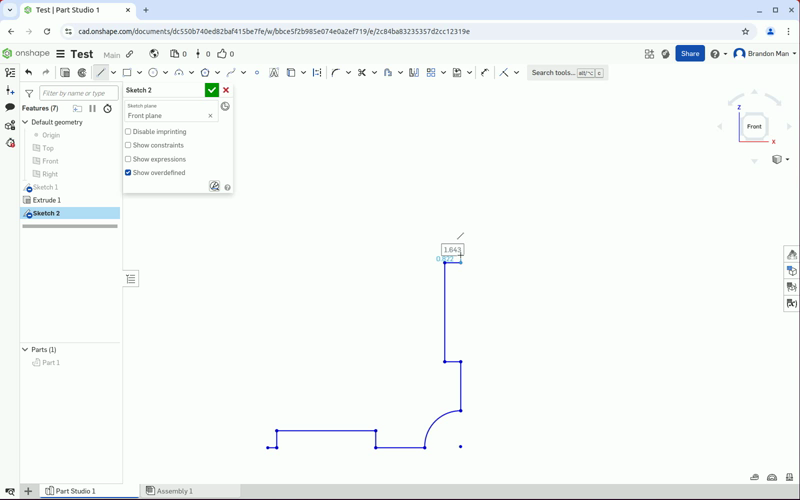
scroll(6)
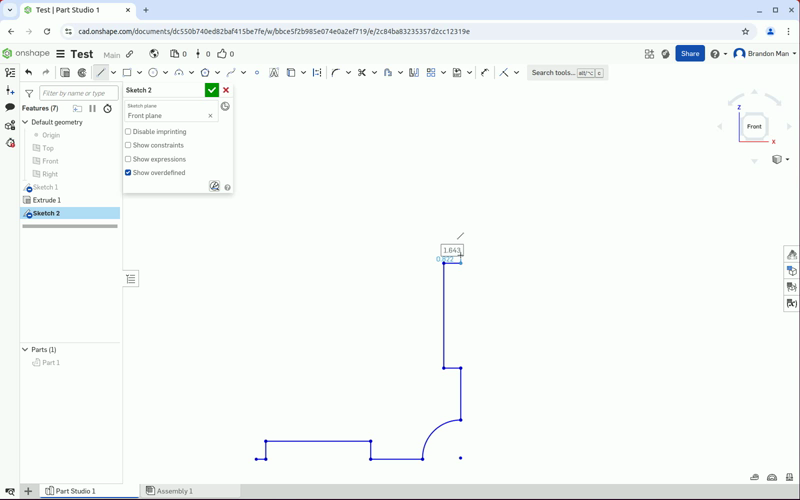
scroll(6)
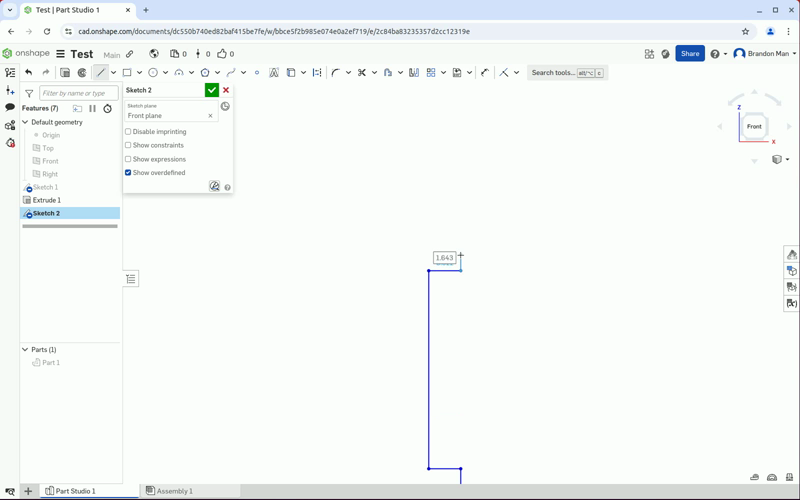
scroll(6)
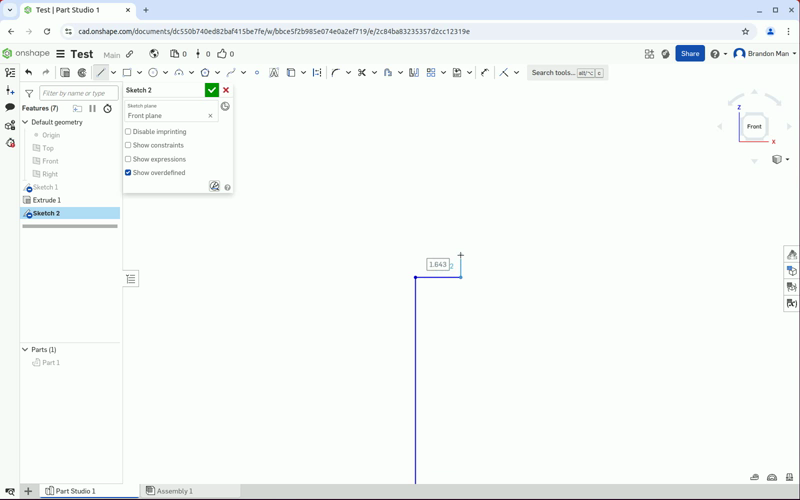
scroll(6)
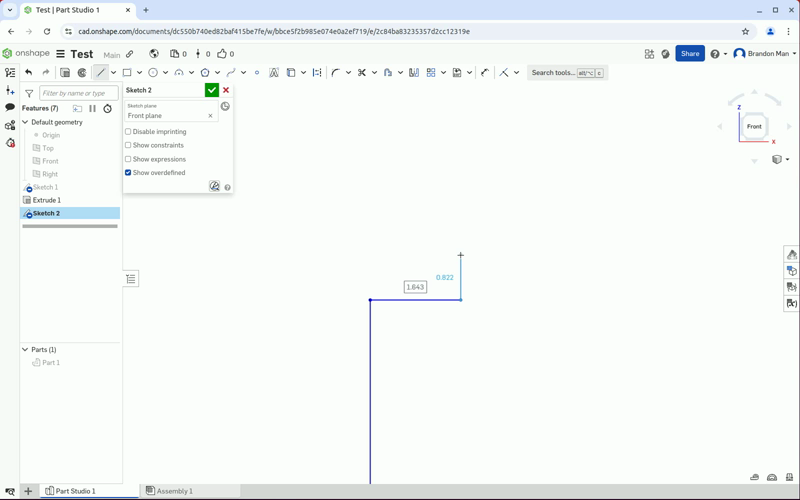
click(460, 254)
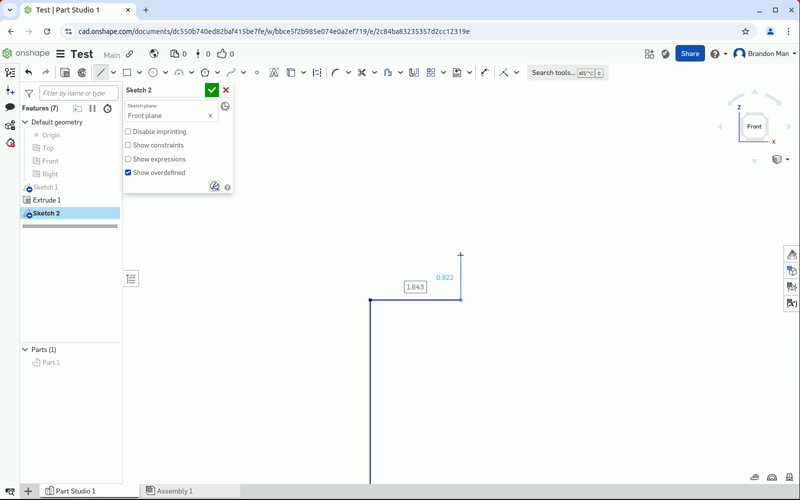
scroll(-6)
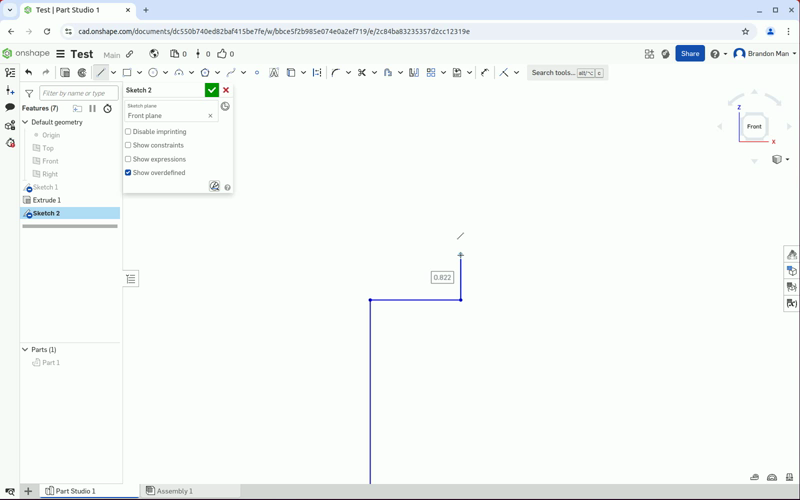
scroll(-6)
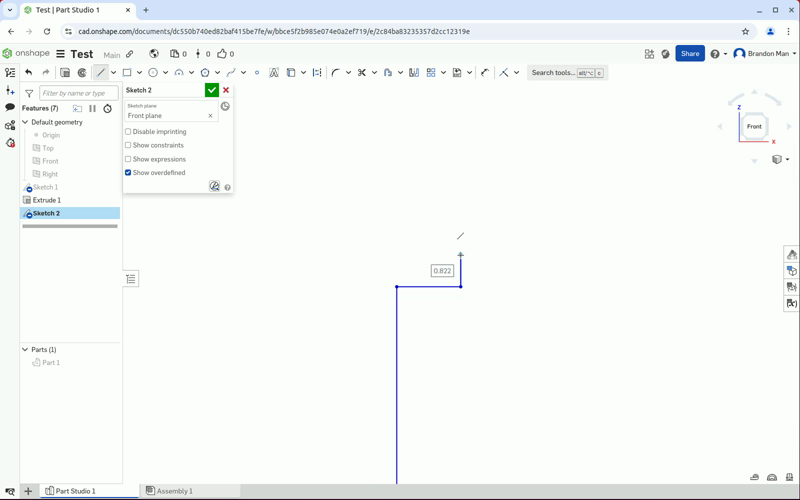
scroll(-6)
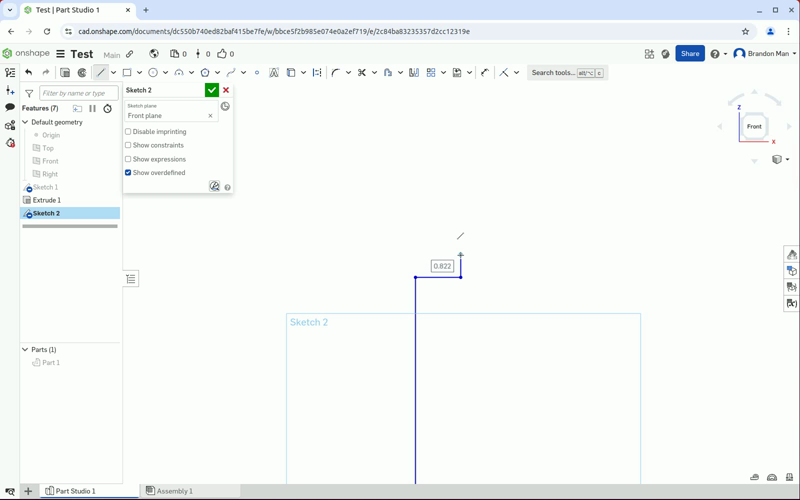
scroll(-6)
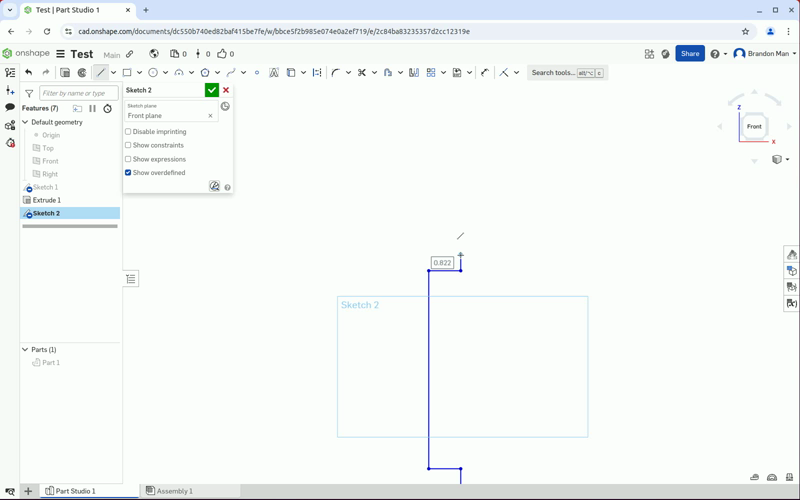
scroll(-6)
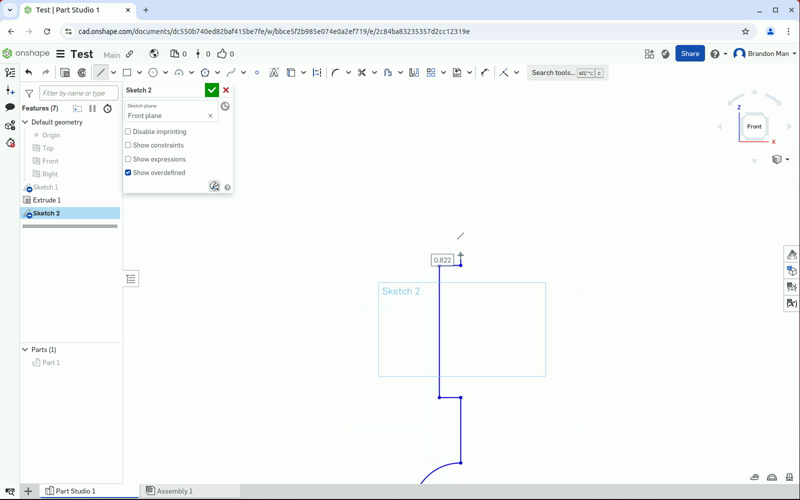
scroll(-6)
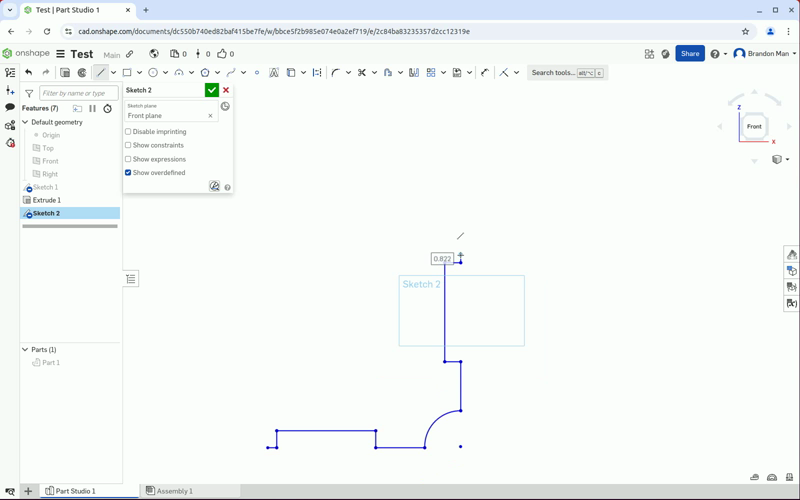
scroll(-6)
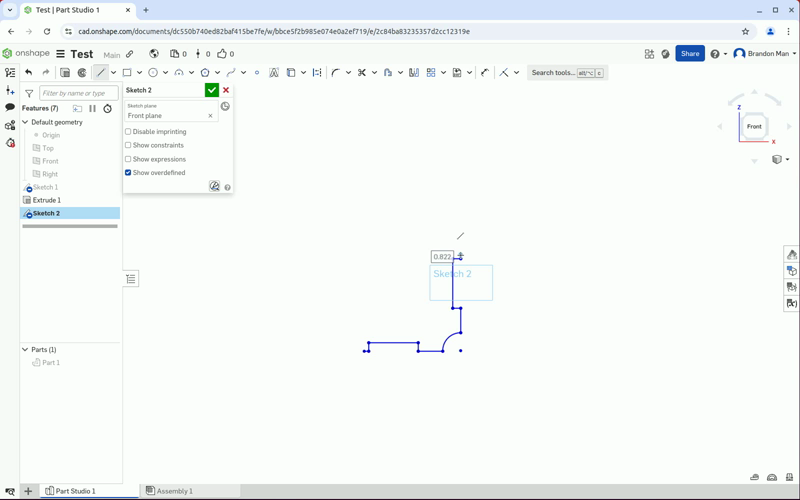
key_up(shift)
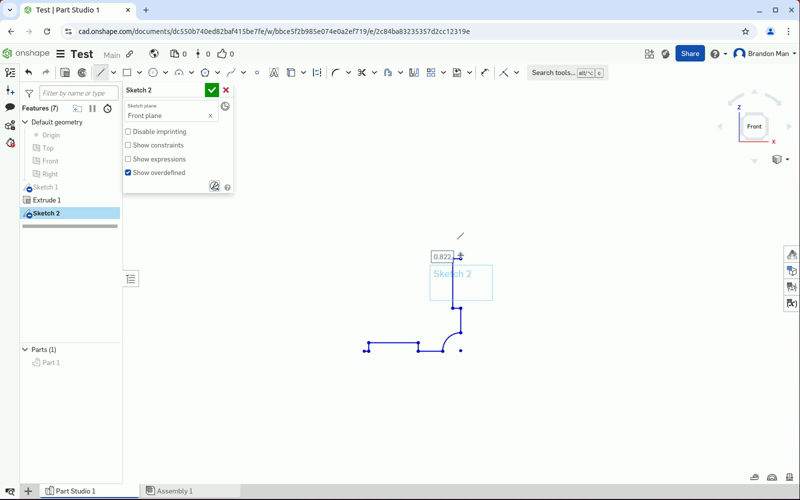
key(esc)
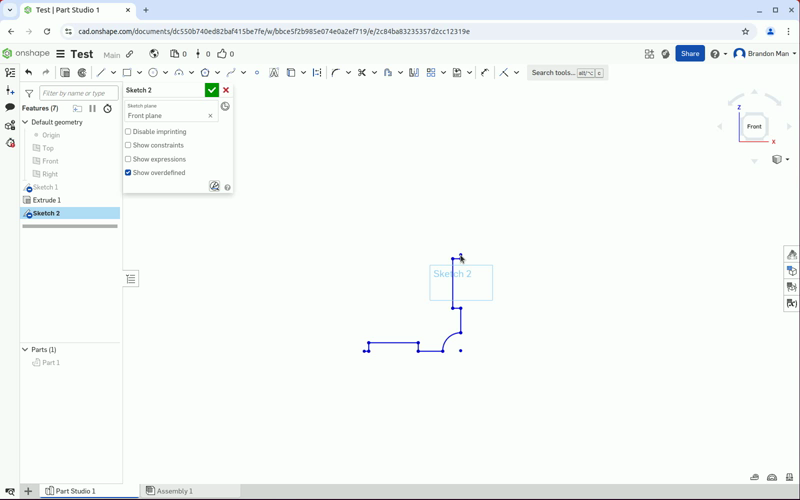
key(a)
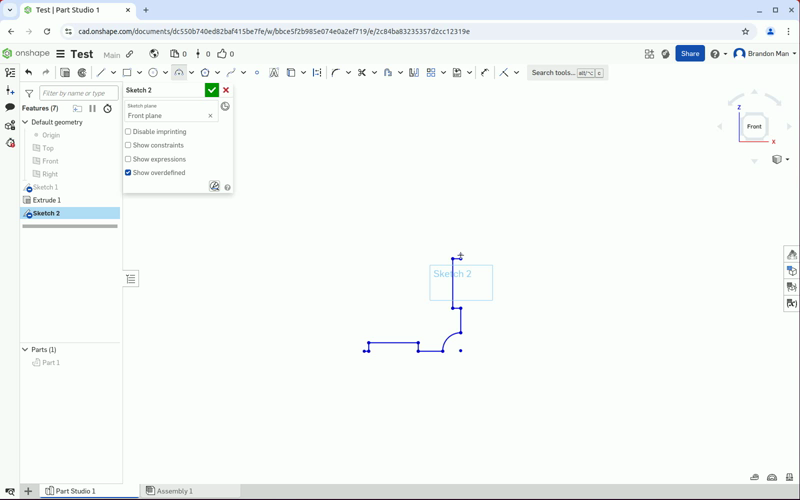
mouse_move(460, 254)
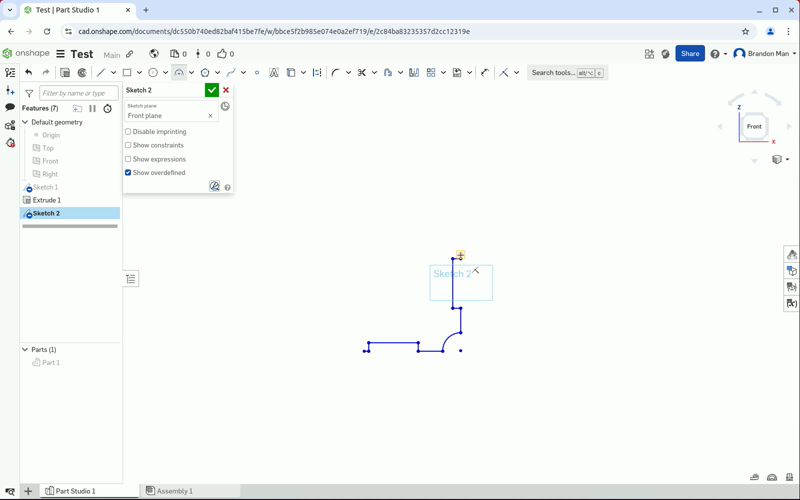
scroll(6)
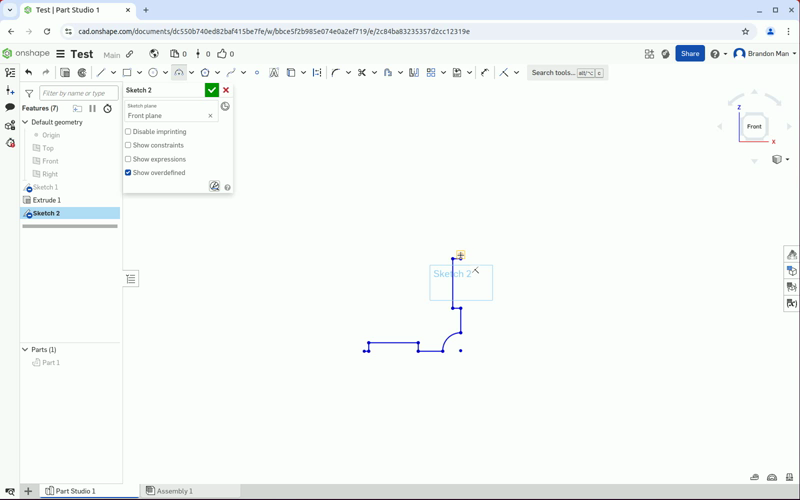
scroll(6)
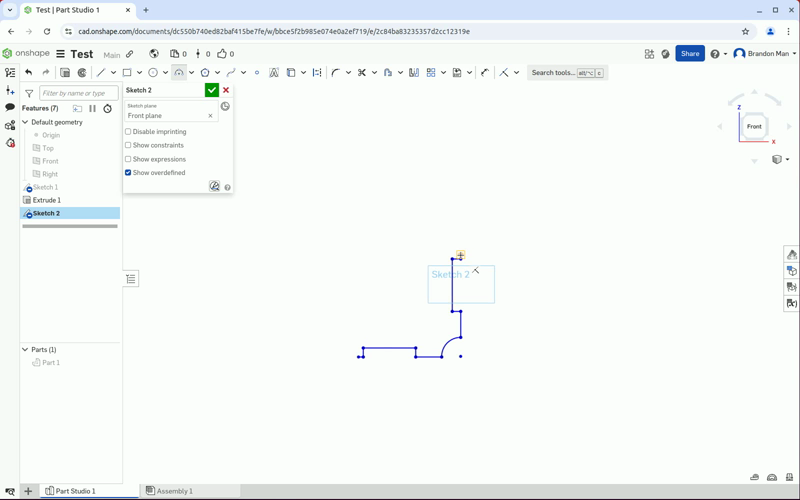
scroll(6)
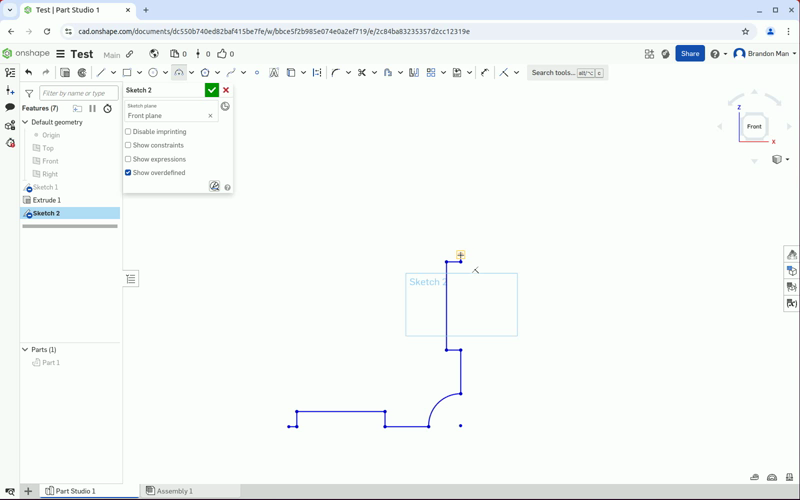
scroll(6)
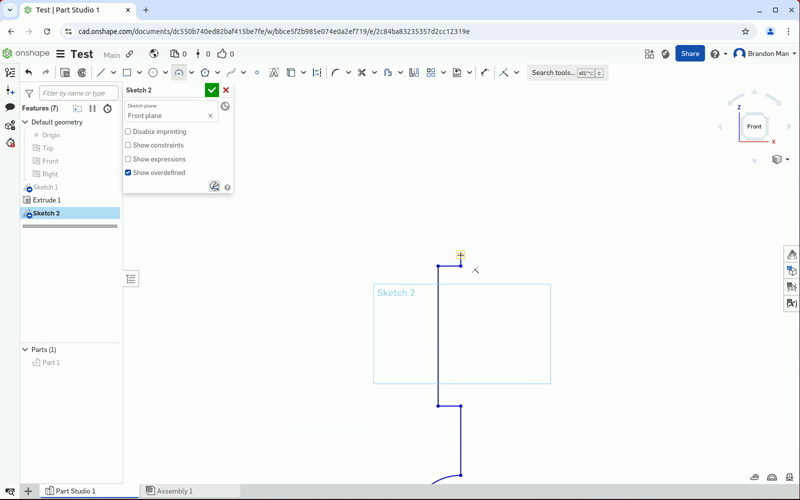
scroll(6)
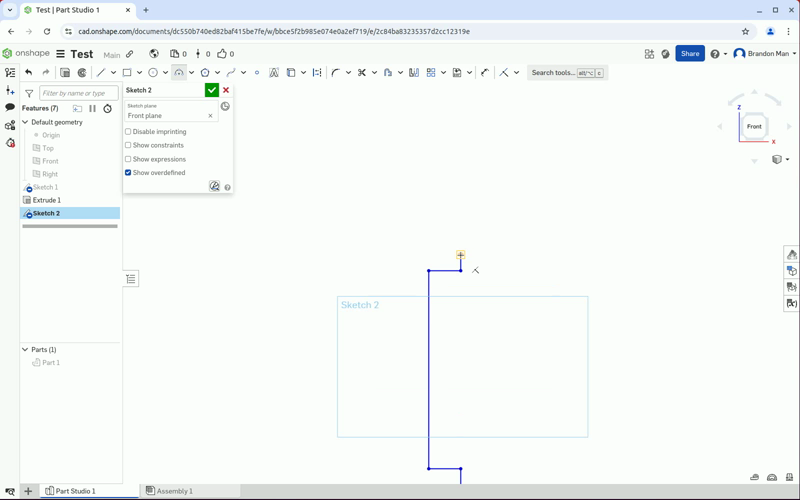
scroll(6)
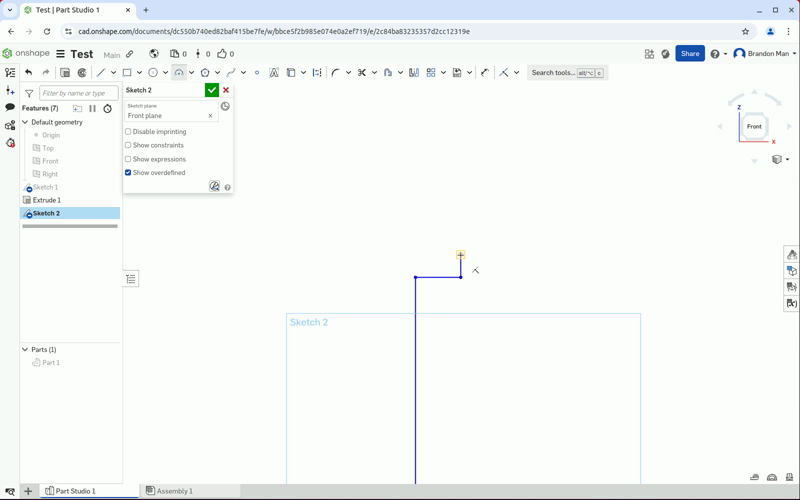
scroll(6)
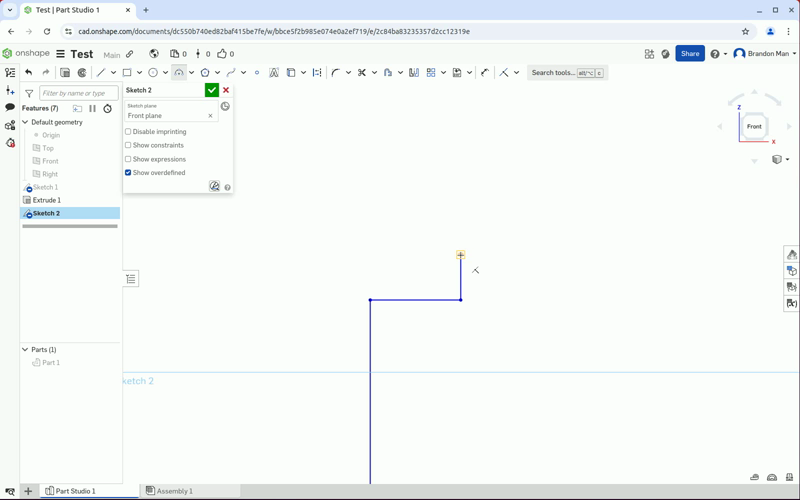
click(460, 254)
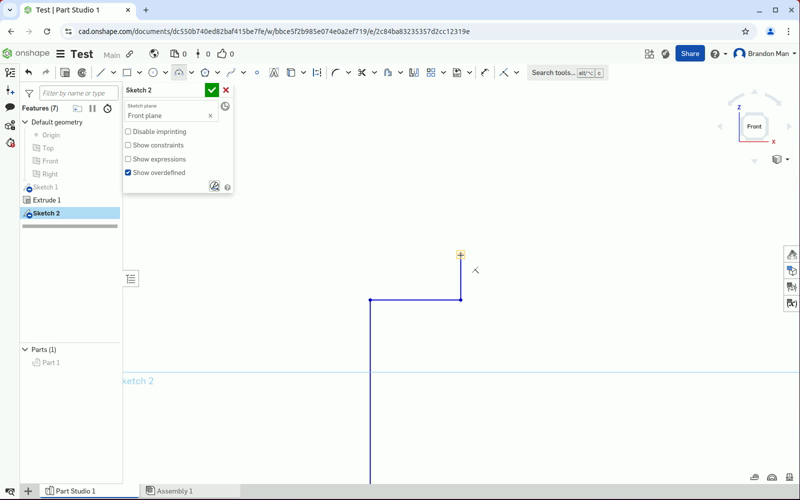
scroll(-6)
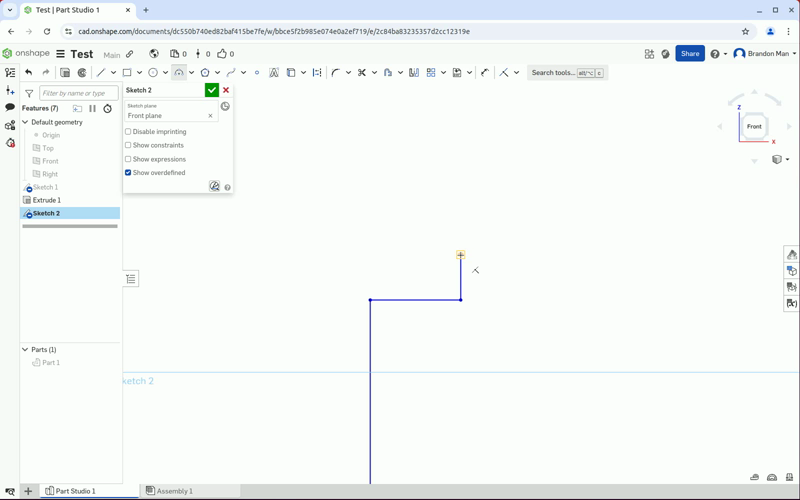
scroll(-6)
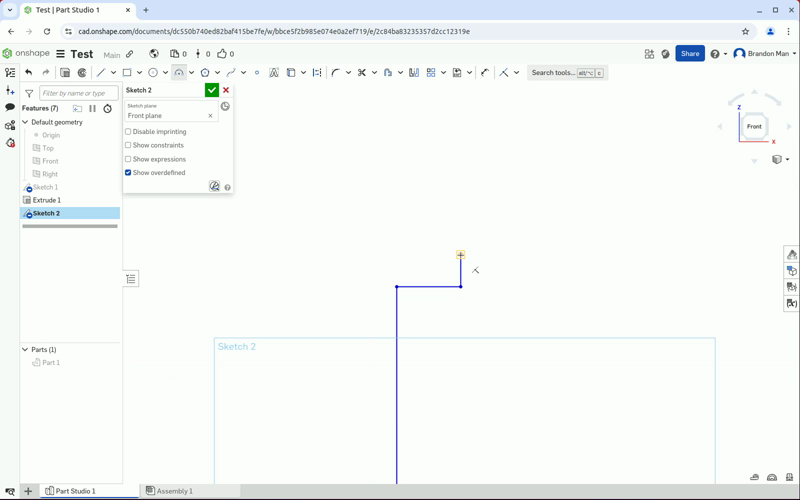
scroll(-6)
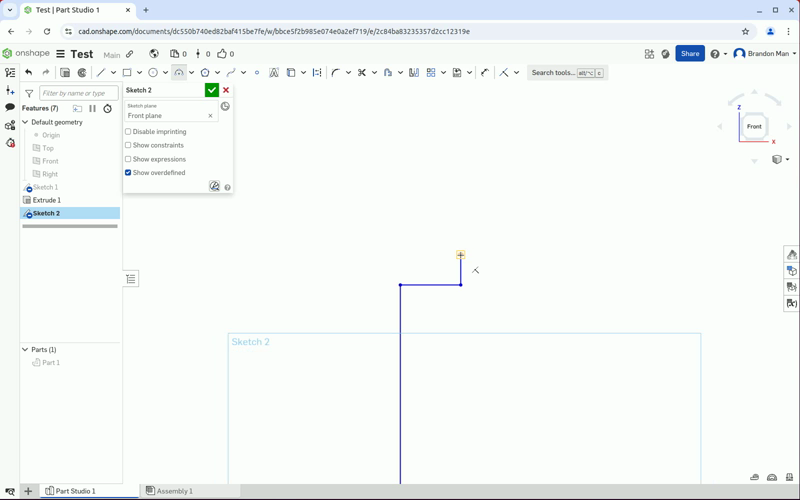
scroll(-6)
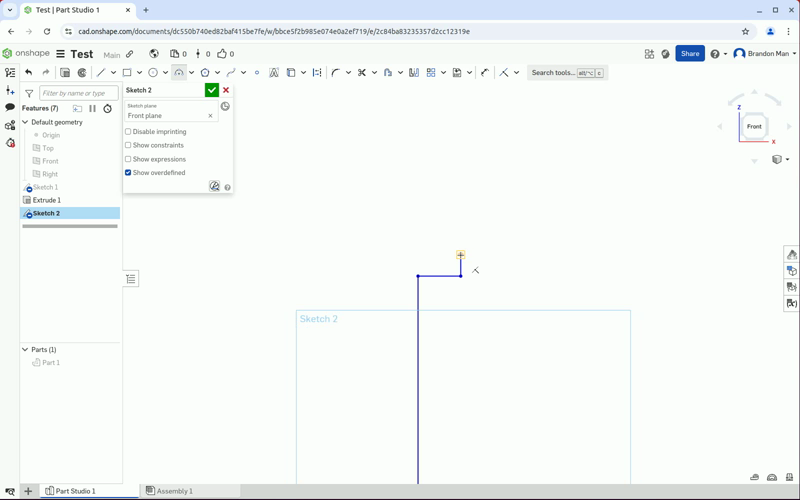
scroll(-6)
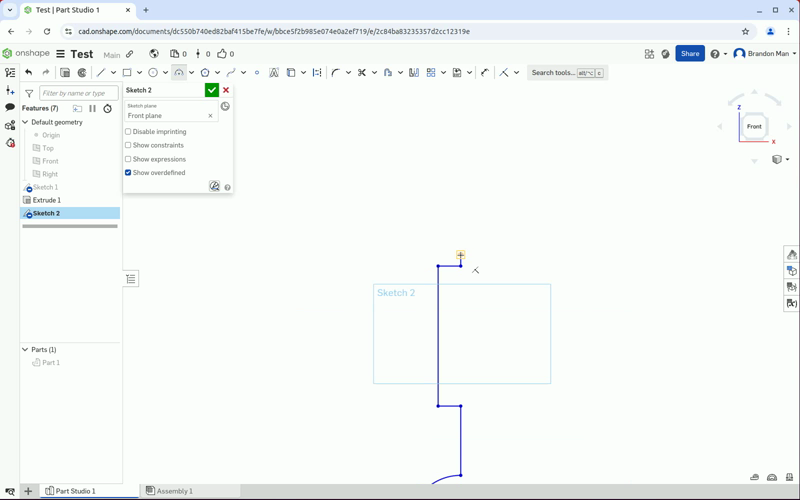
scroll(-6)
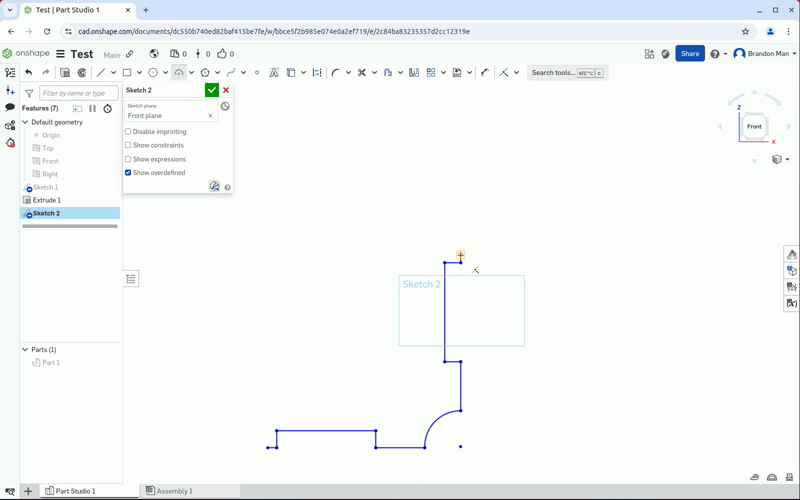
scroll(-6)
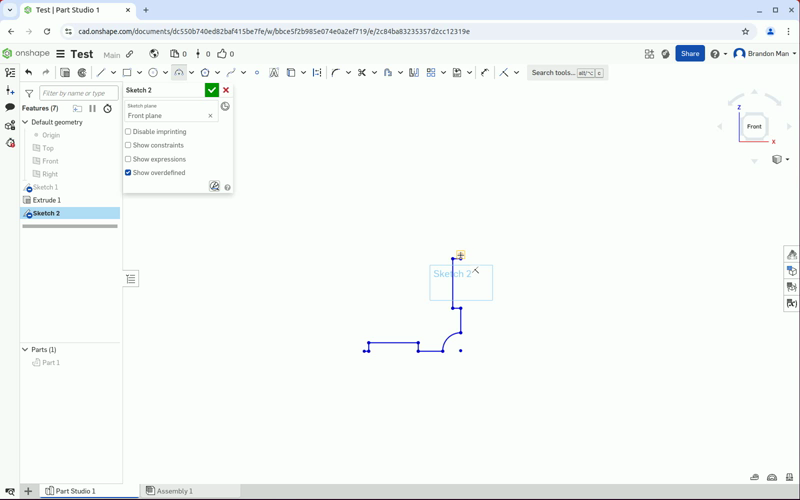
mouse_move(364, 351)
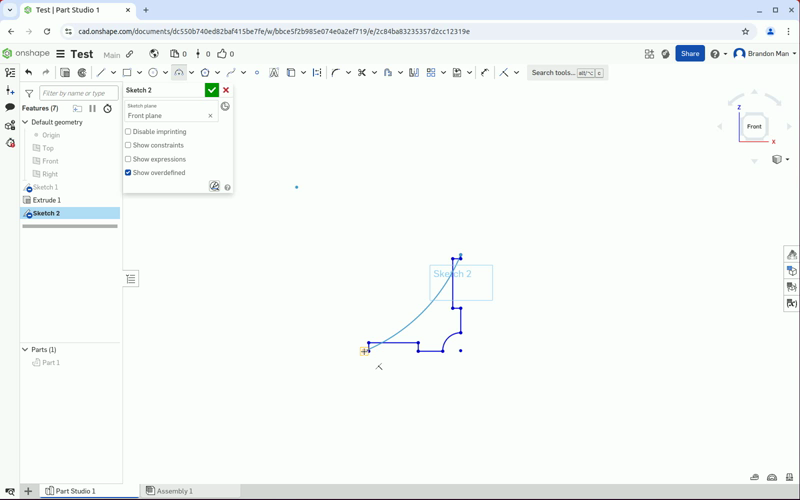
scroll(6)
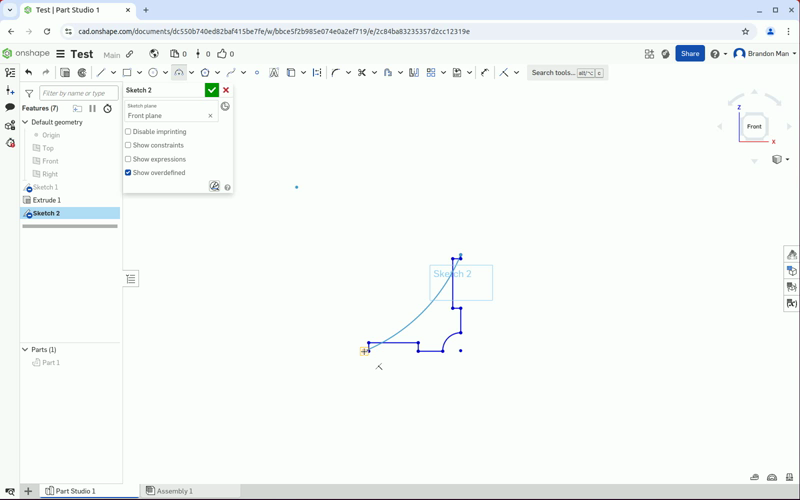
scroll(6)
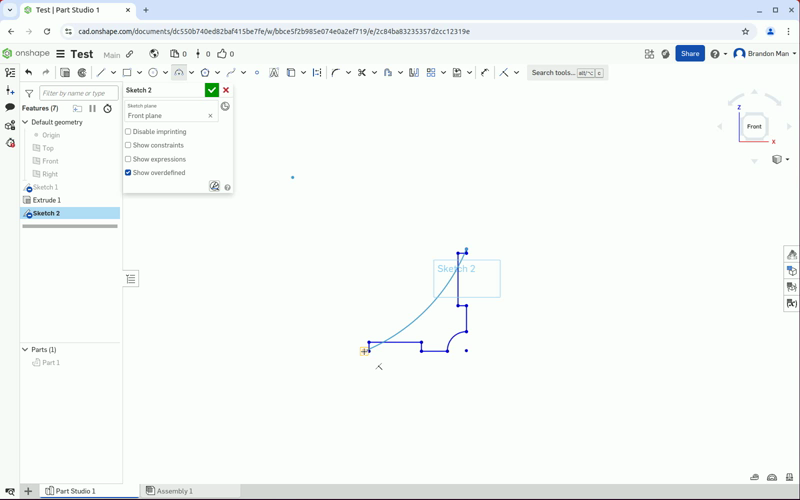
scroll(6)
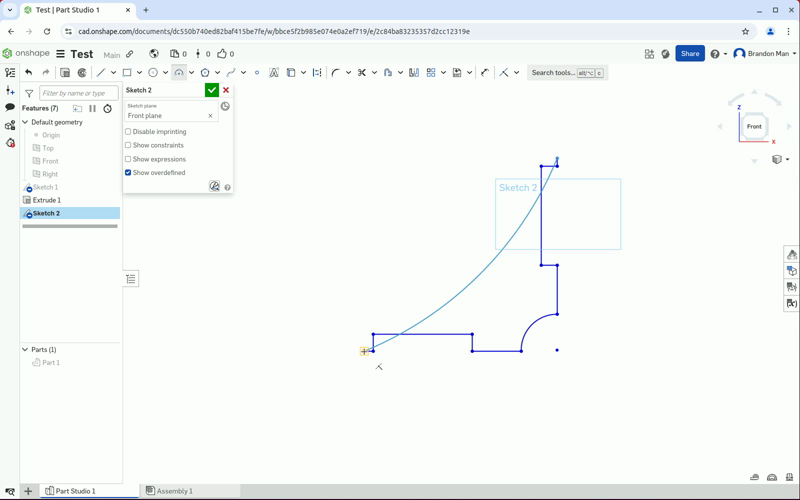
scroll(6)
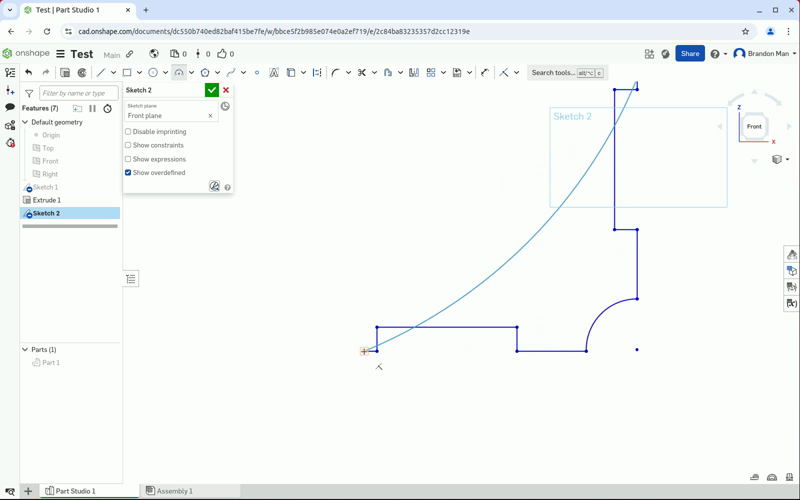
scroll(6)
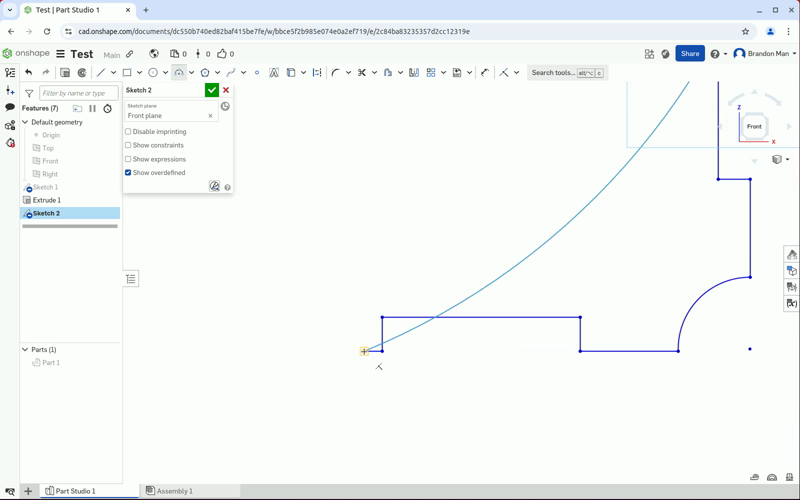
scroll(6)
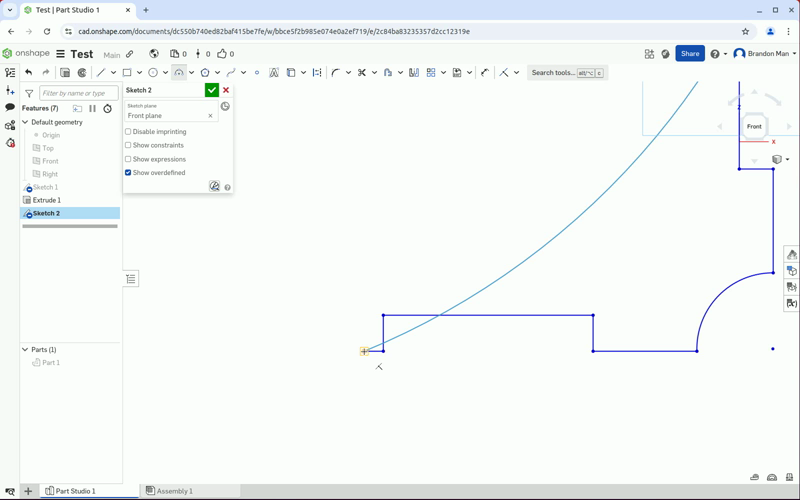
scroll(6)
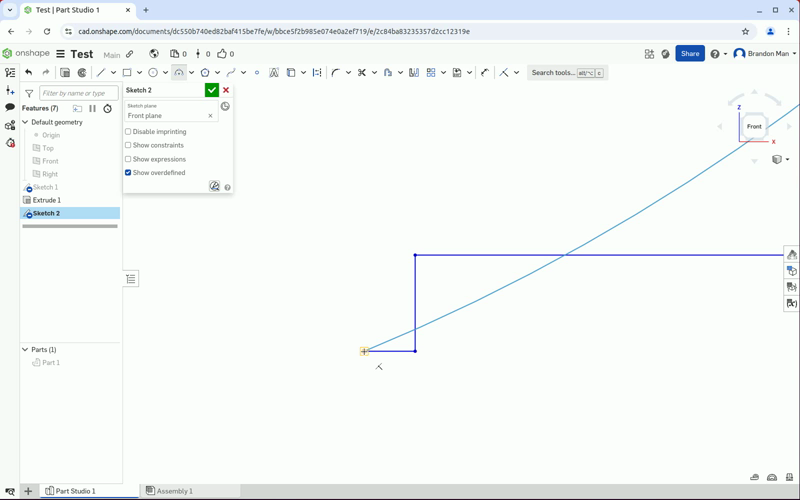
click(364, 351)
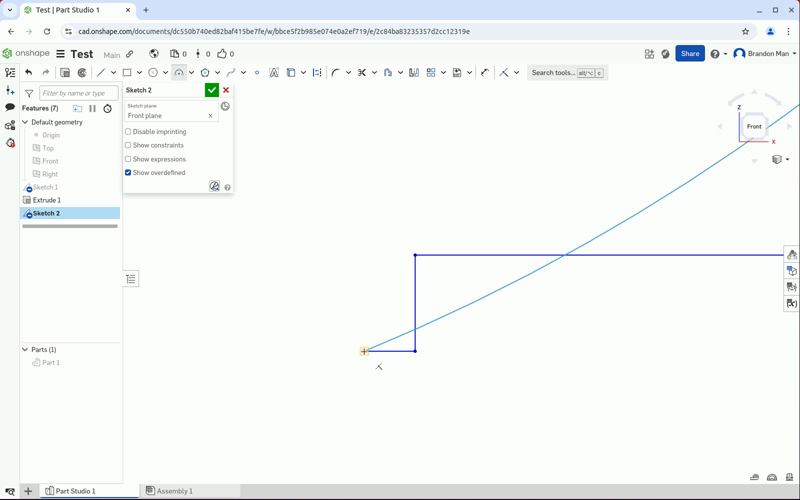
scroll(-6)
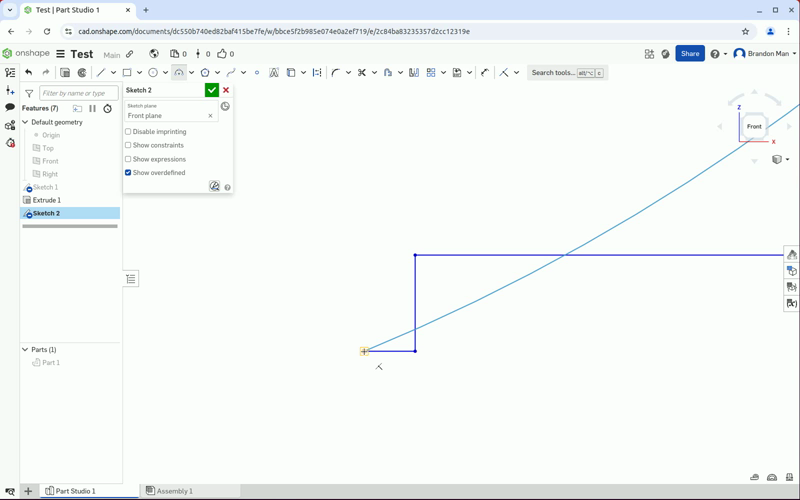
scroll(-6)
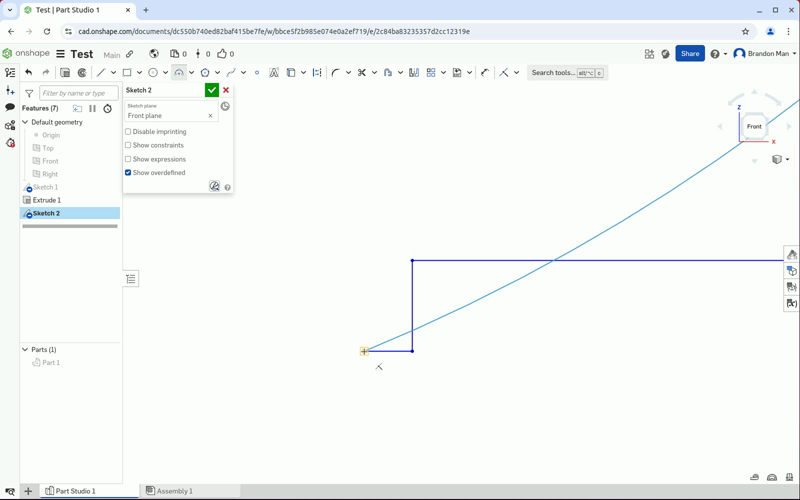
scroll(-6)
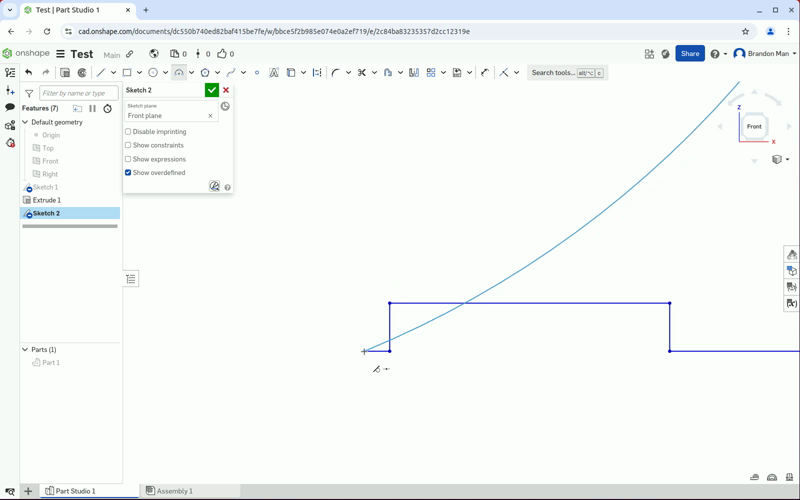
scroll(-6)
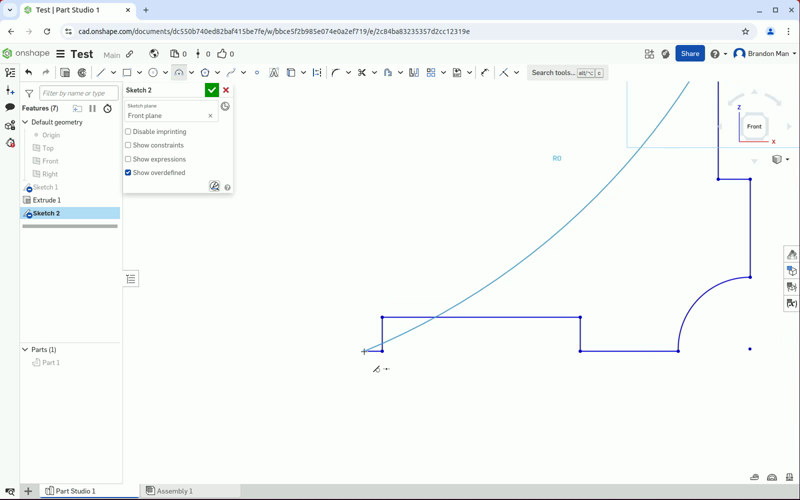
scroll(-6)
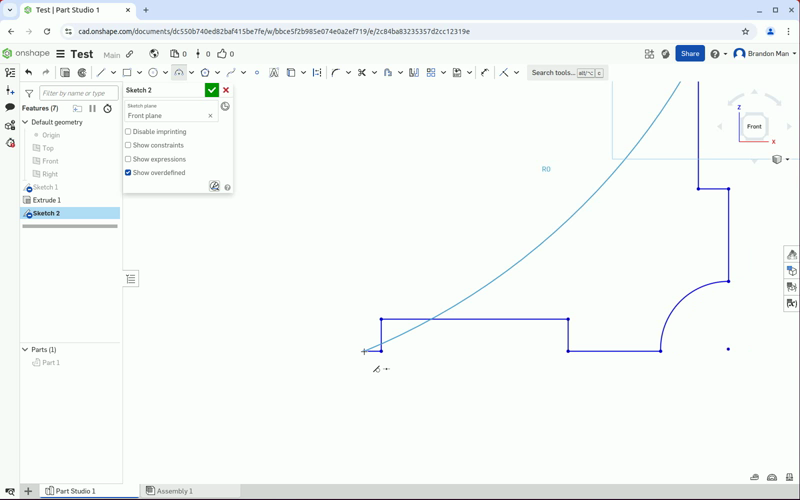
scroll(-6)
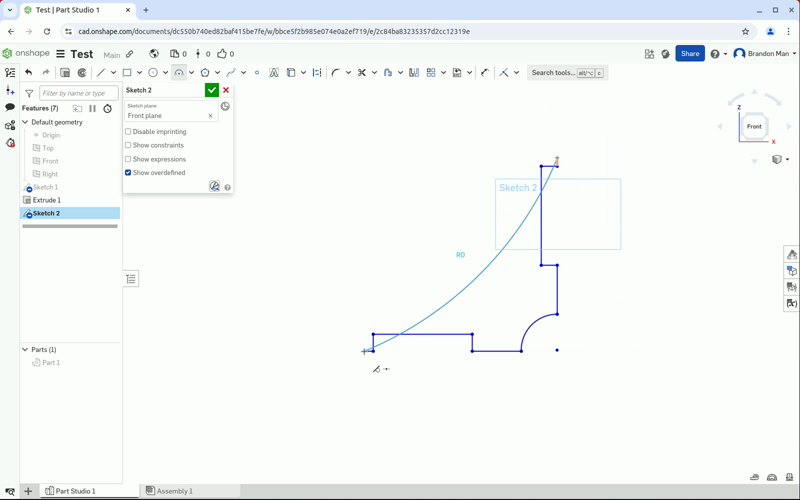
scroll(-6)
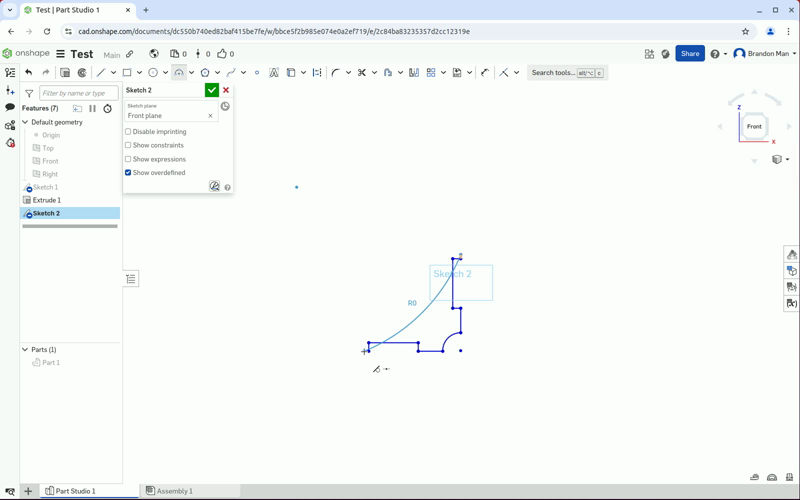
key_down(shift)
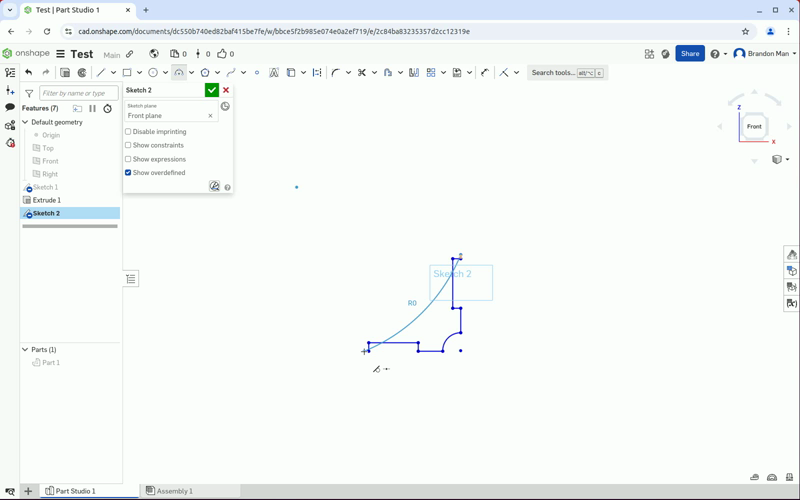
mouse_move(392, 282)
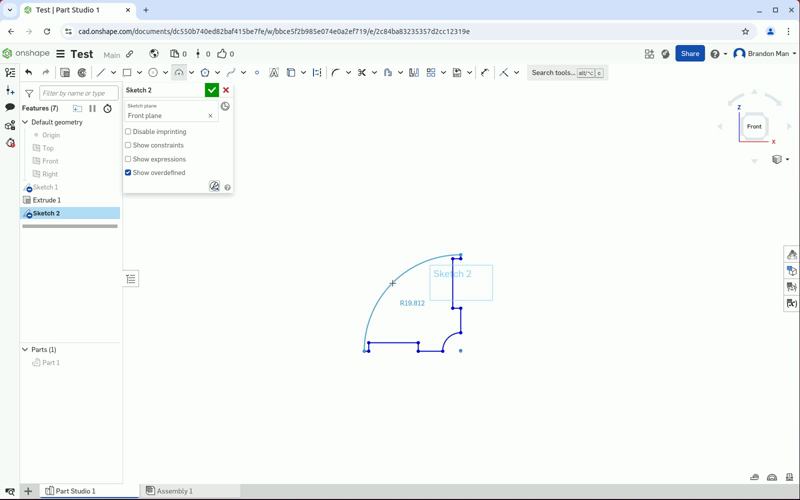
click(392, 282)
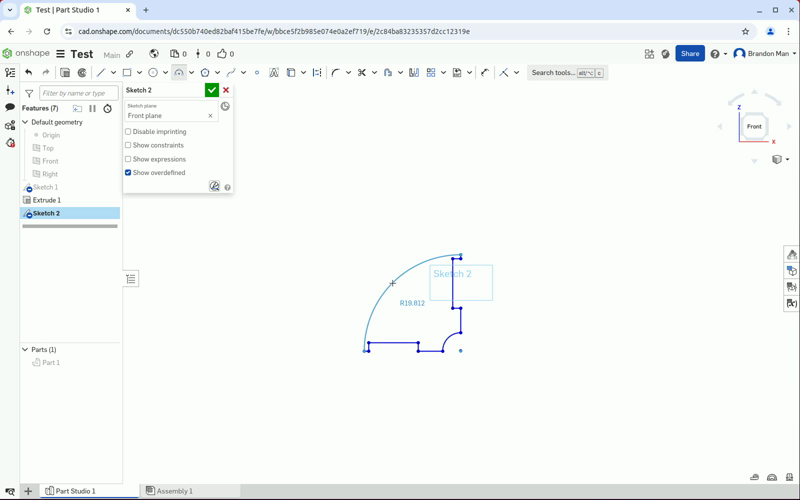
key_up(shift)
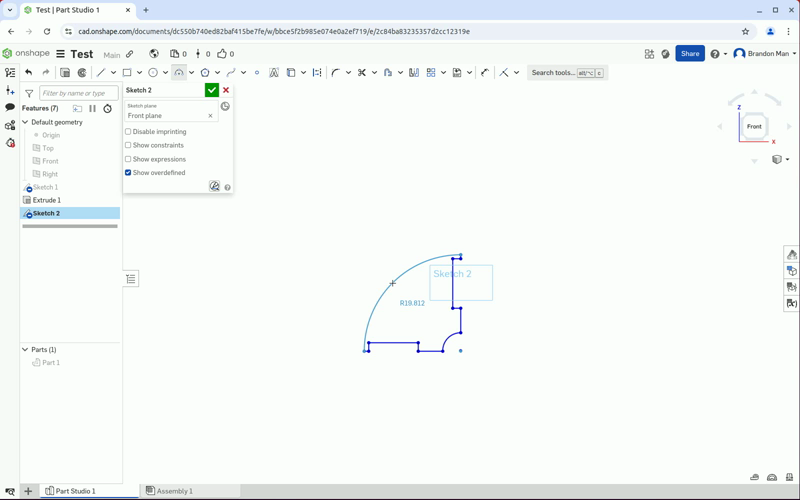
key(esc)
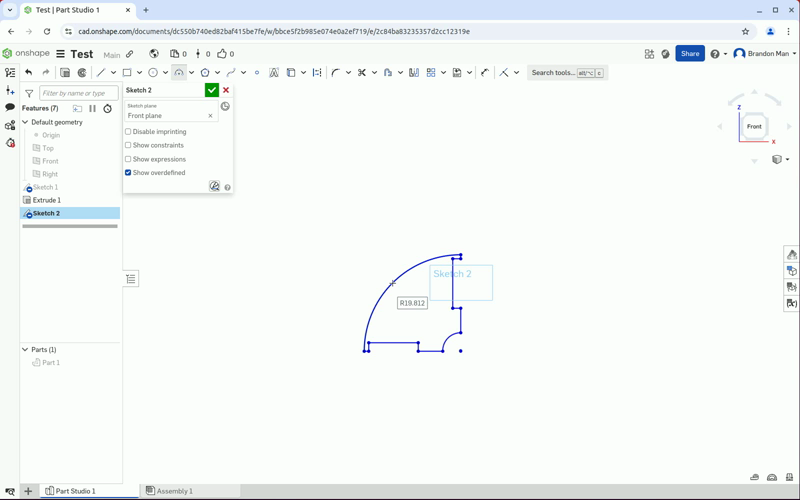
key(l)
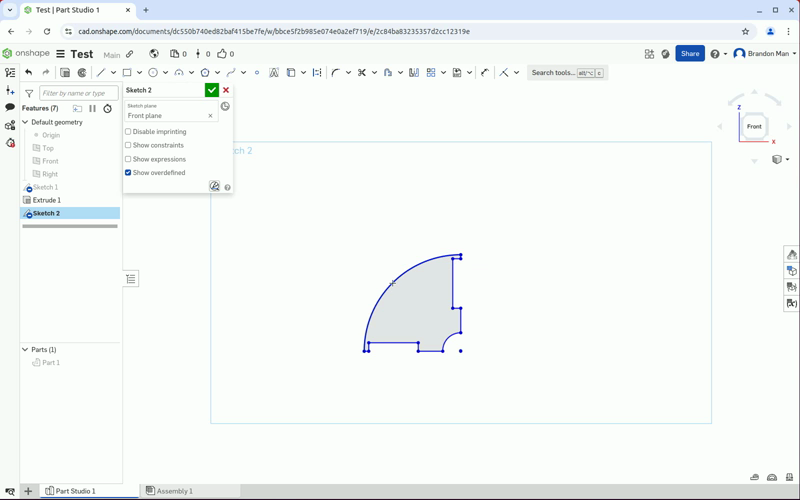
key_down(shift)
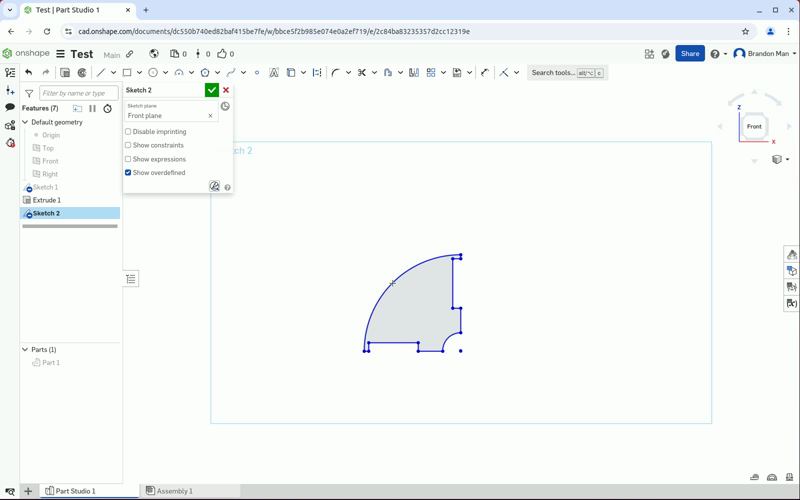
mouse_move(389, 291)
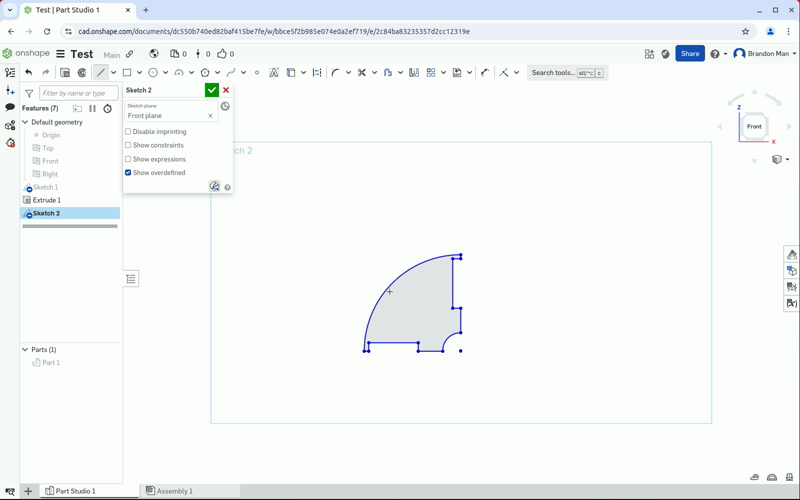
click(389, 291)
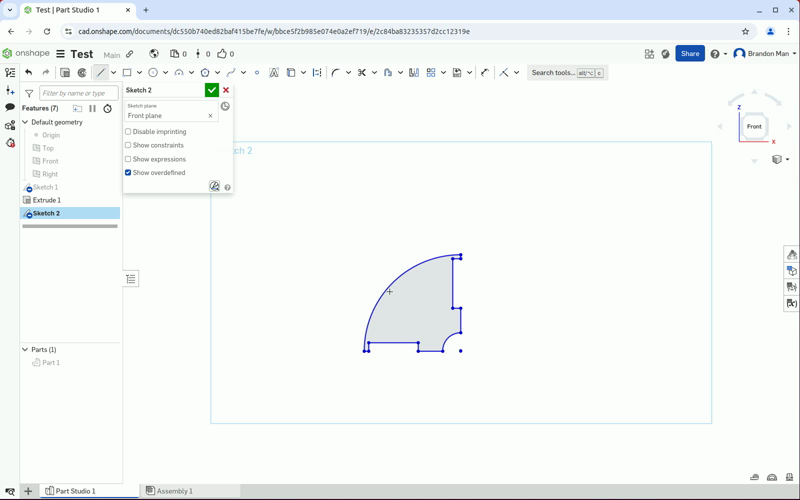
key_up(shift)
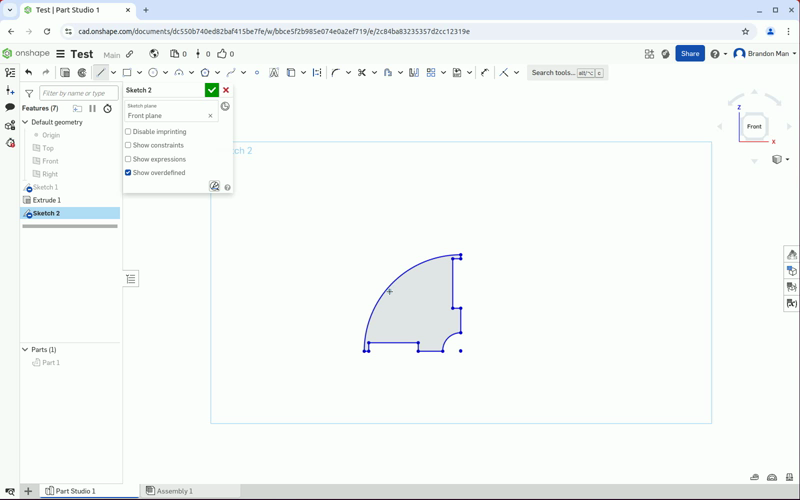
key_down(shift)
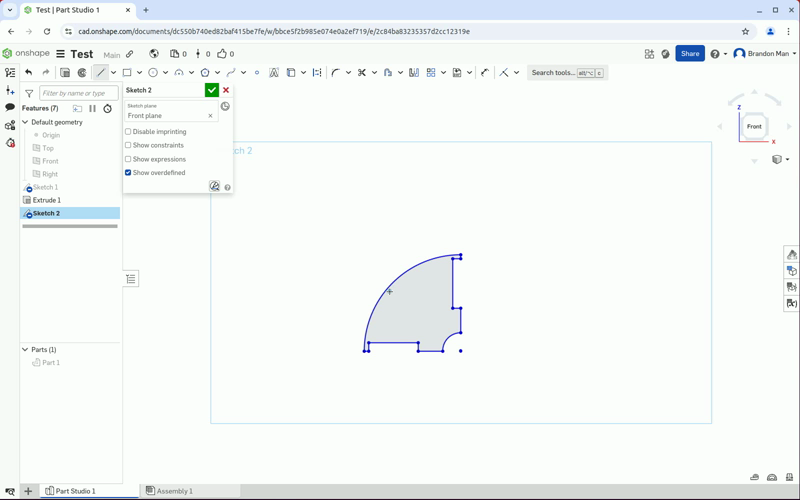
mouse_move(420, 291)
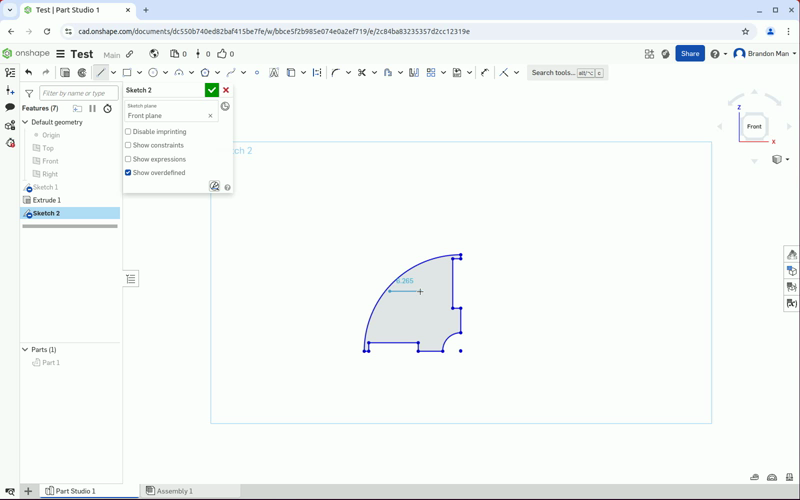
mouse_move(425, 326)
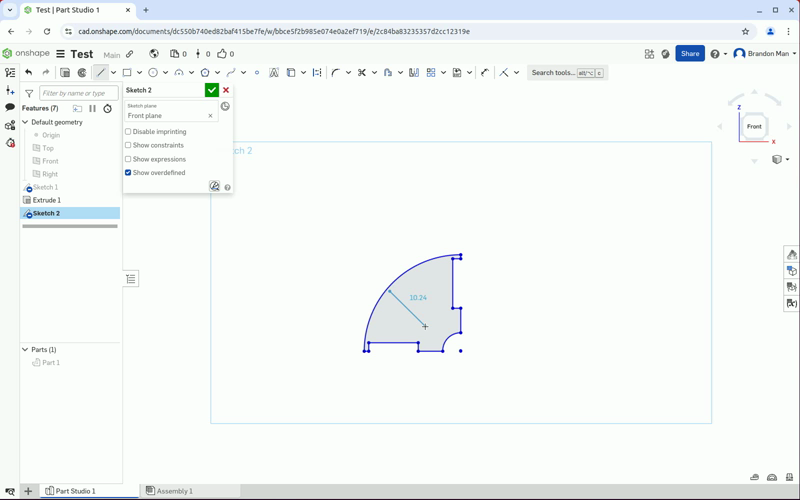
click(425, 326)
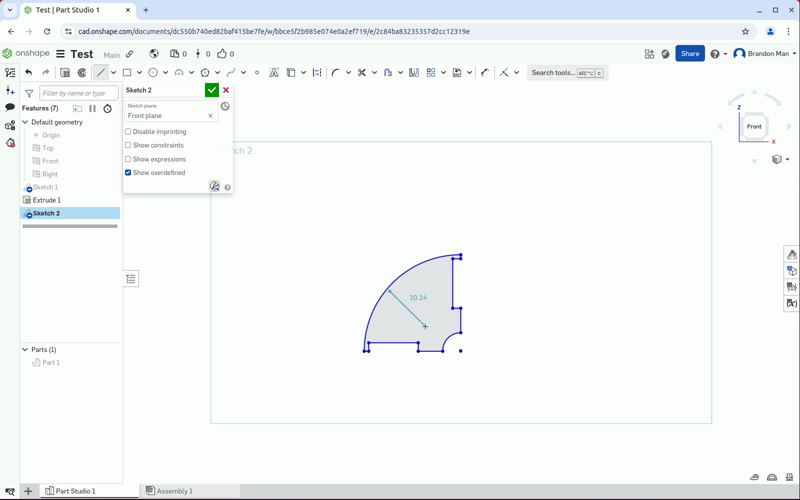
key_up(shift)
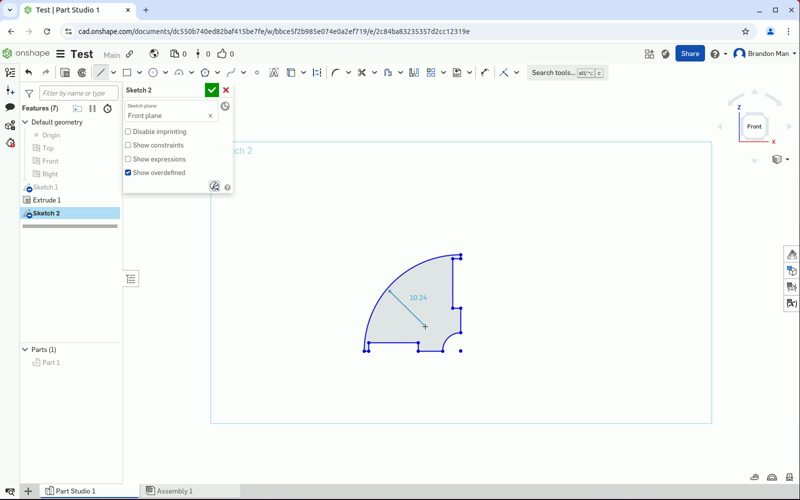
key_down(shift)
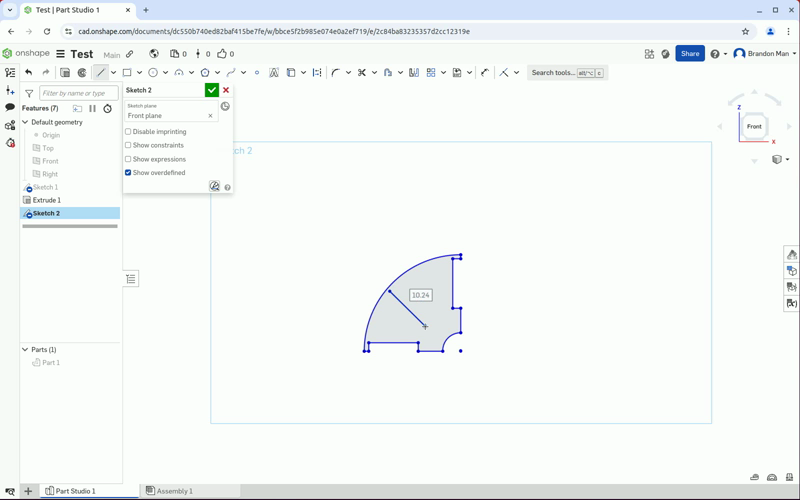
mouse_move(455, 326)
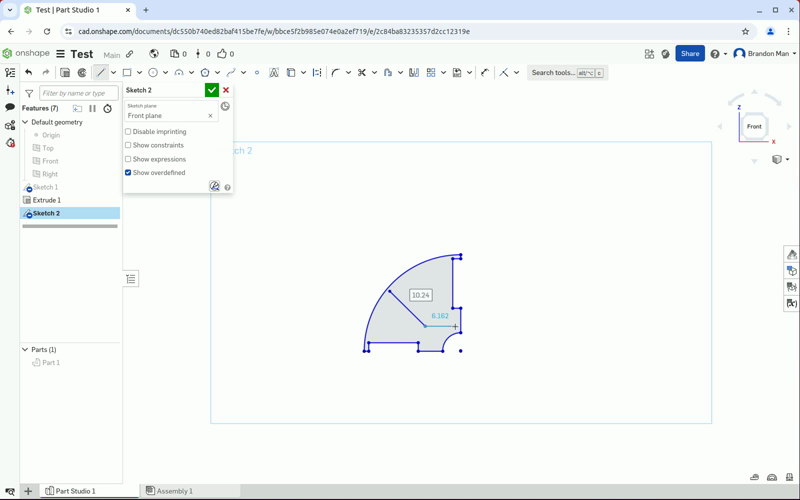
mouse_move(436, 315)
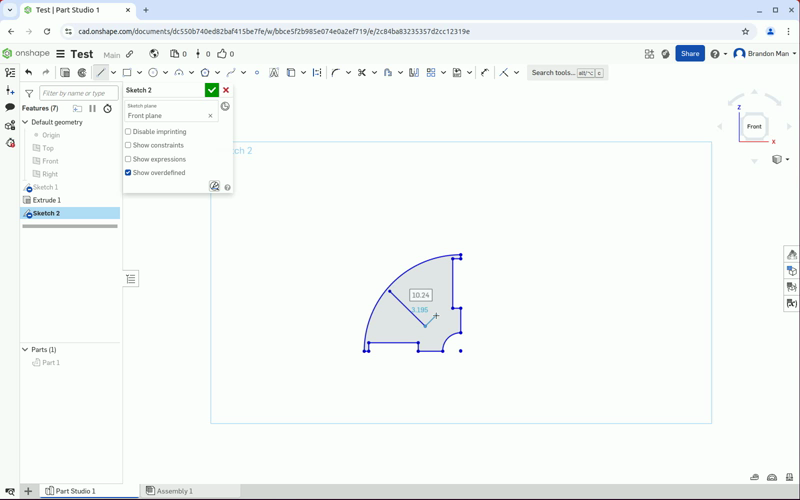
click(436, 315)
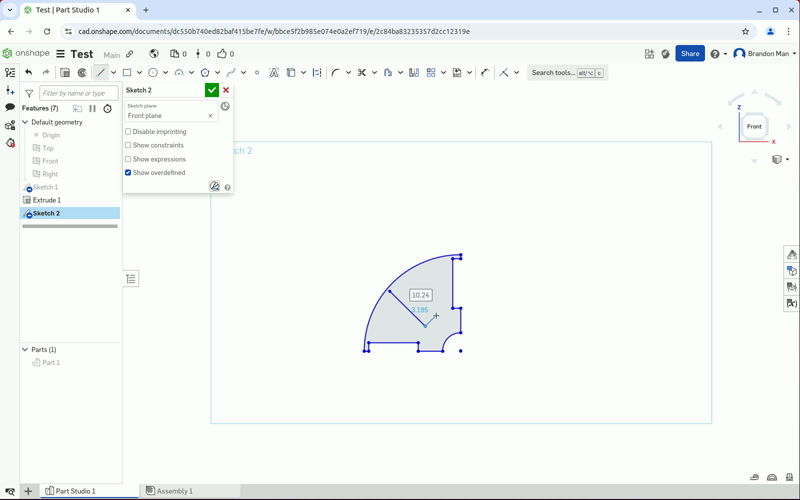
key_up(shift)
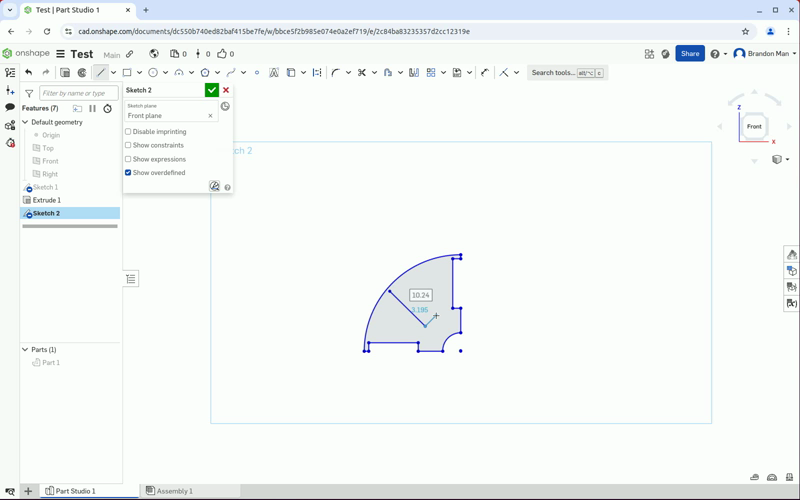
key_down(shift)
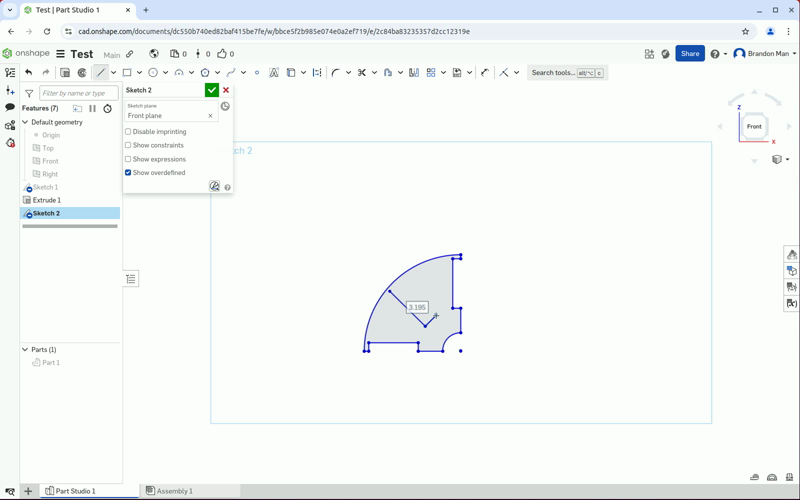
mouse_move(466, 315)
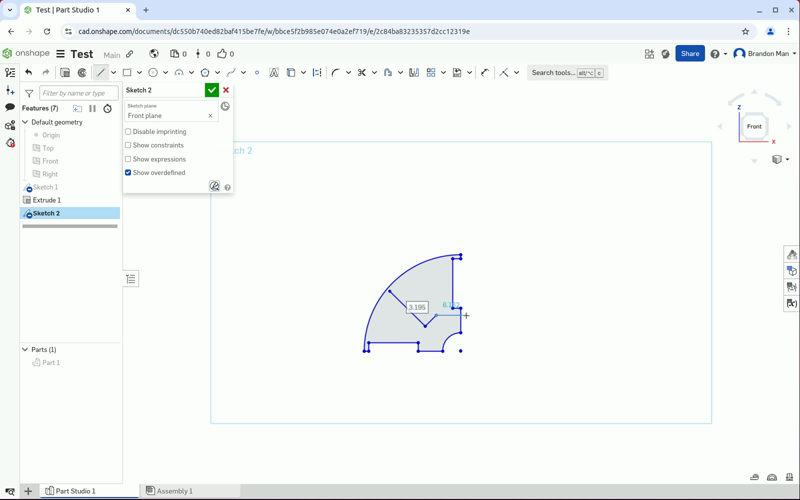
mouse_move(401, 279)
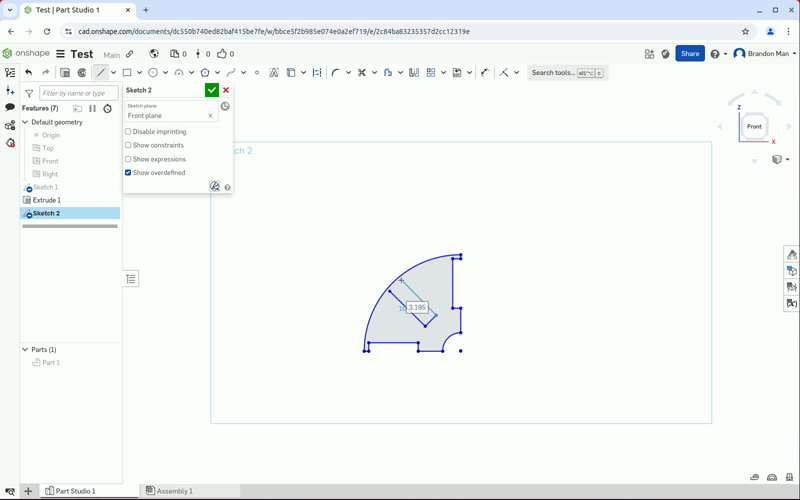
click(401, 279)
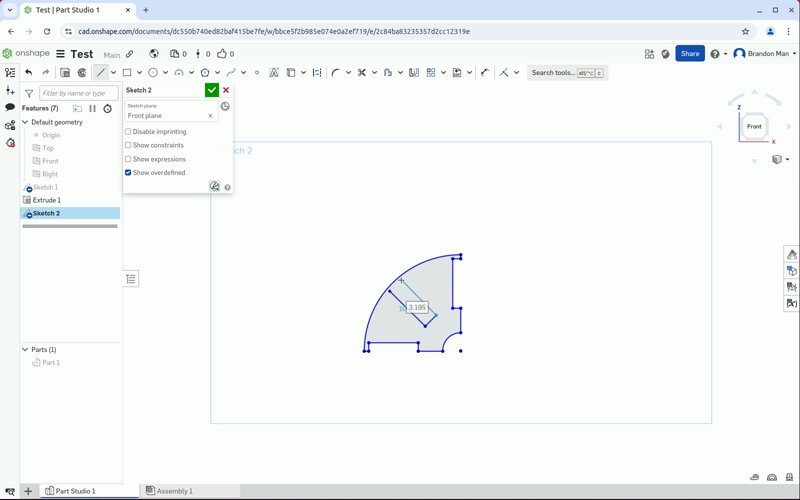
key_up(shift)
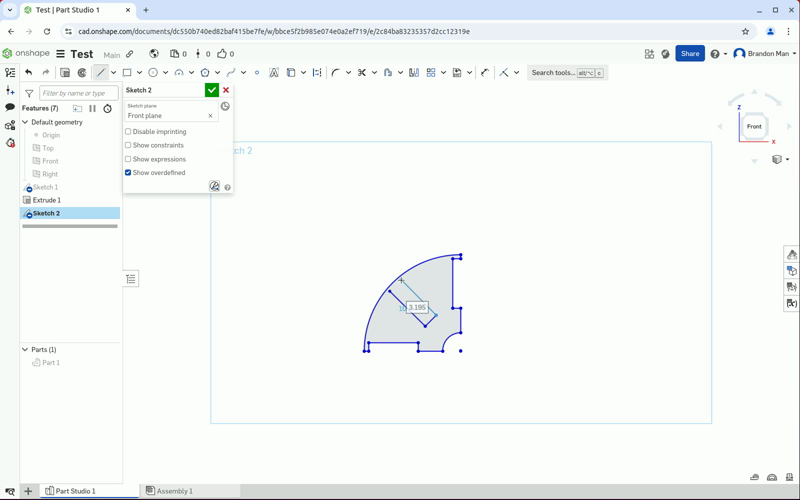
mouse_move(431, 279)
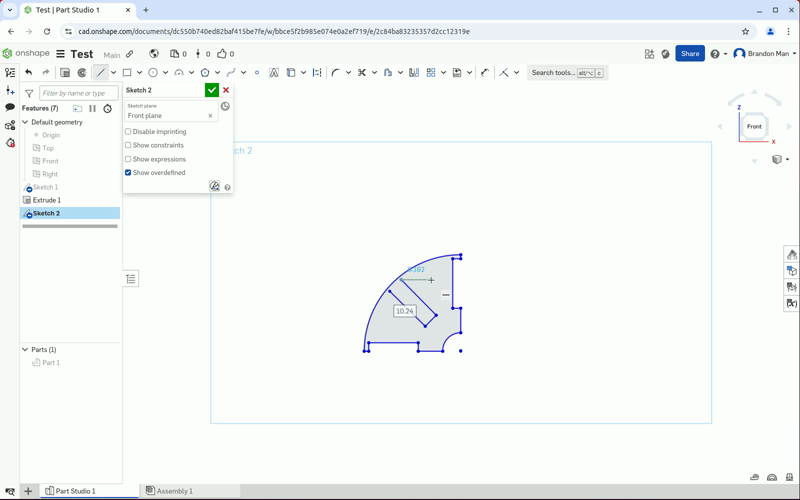
key_down(shift)
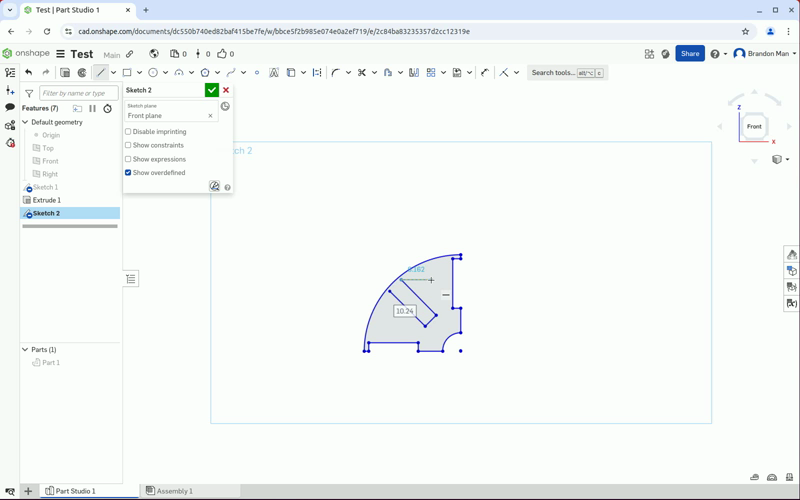
mouse_move(389, 291)
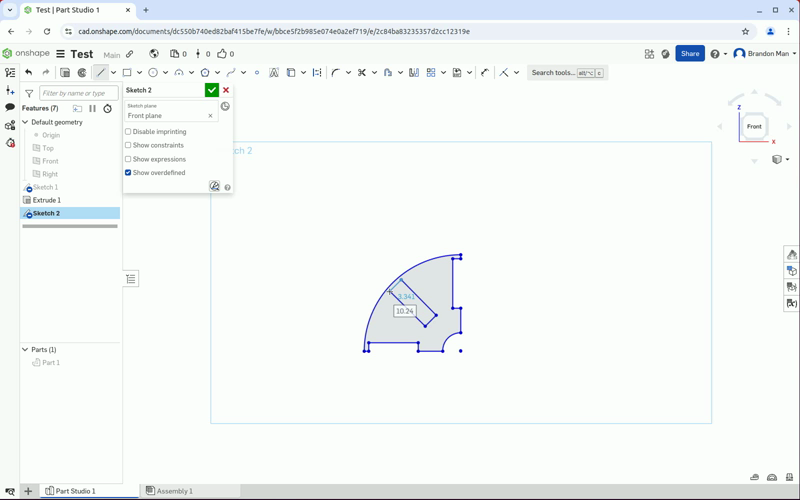
key_up(shift)
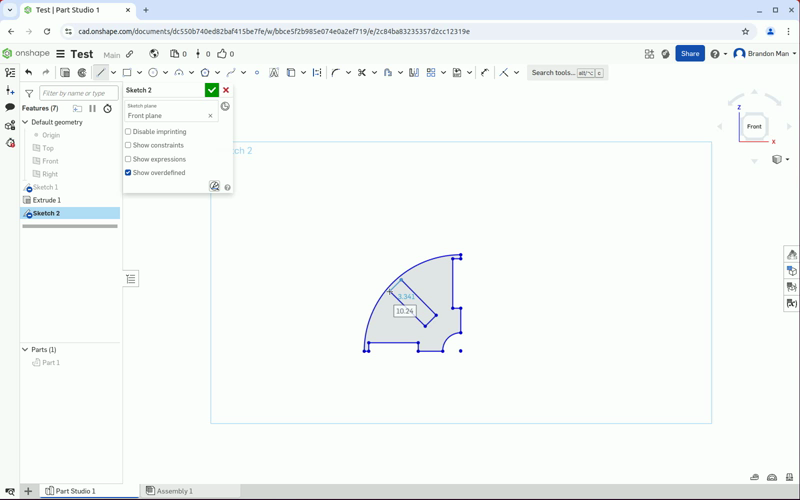
click(389, 291)
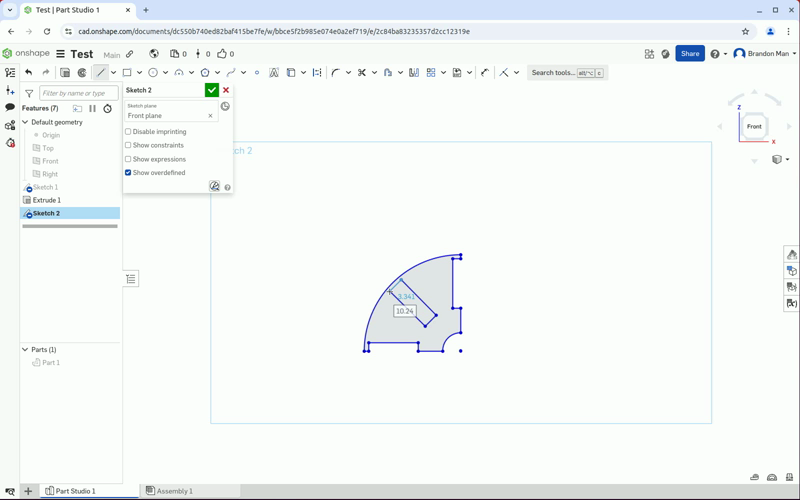
key(esc)
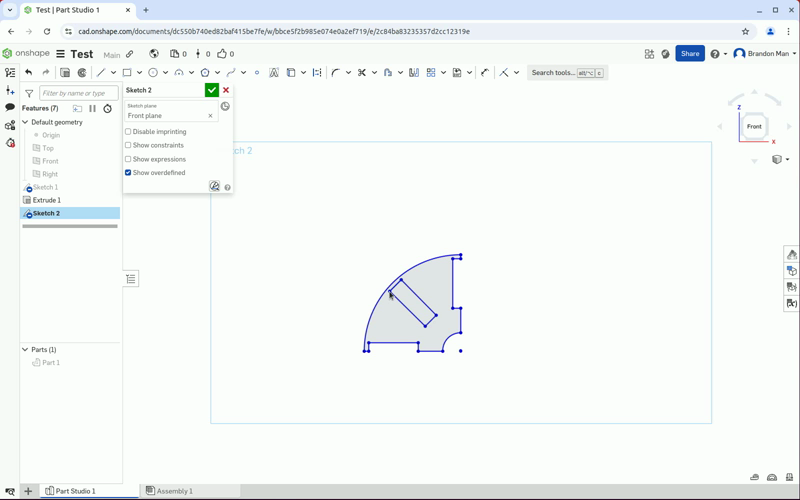
mouse_move(411, 327)
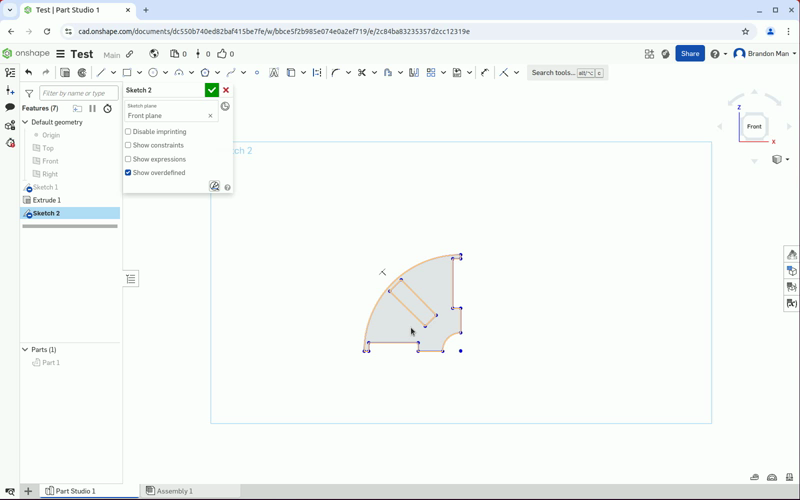
scroll(6)
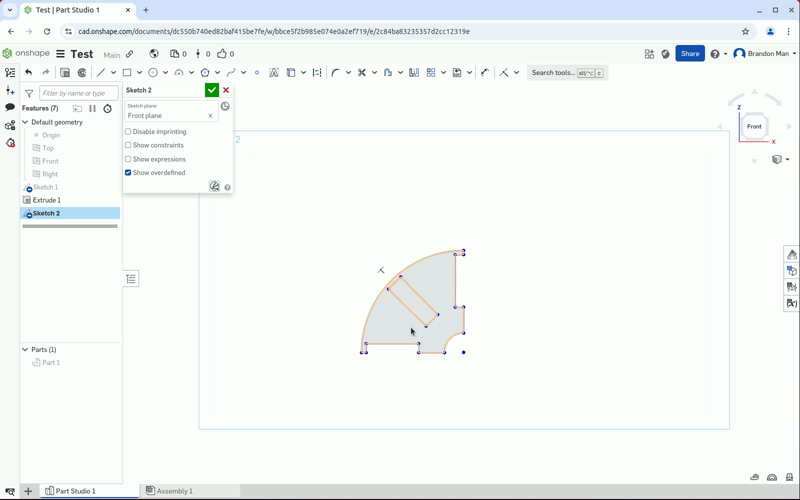
scroll(6)
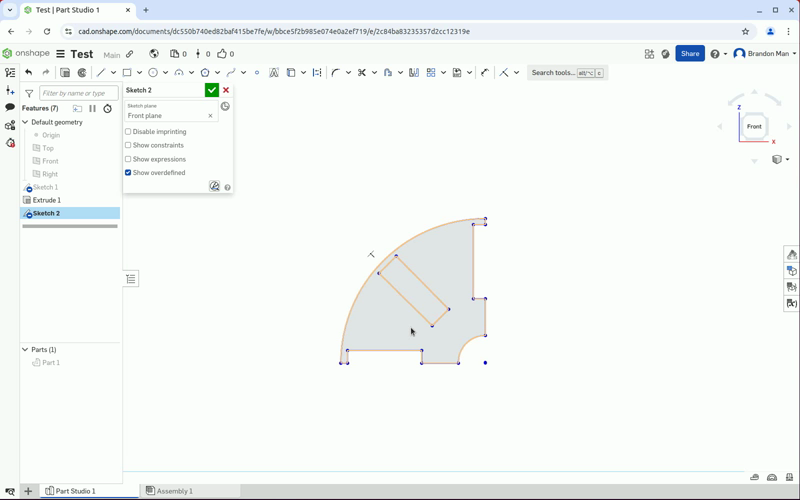
scroll(6)
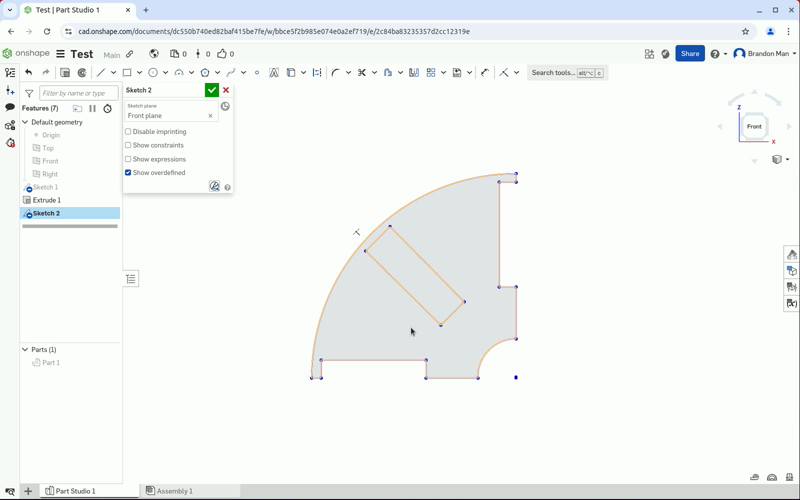
scroll(6)
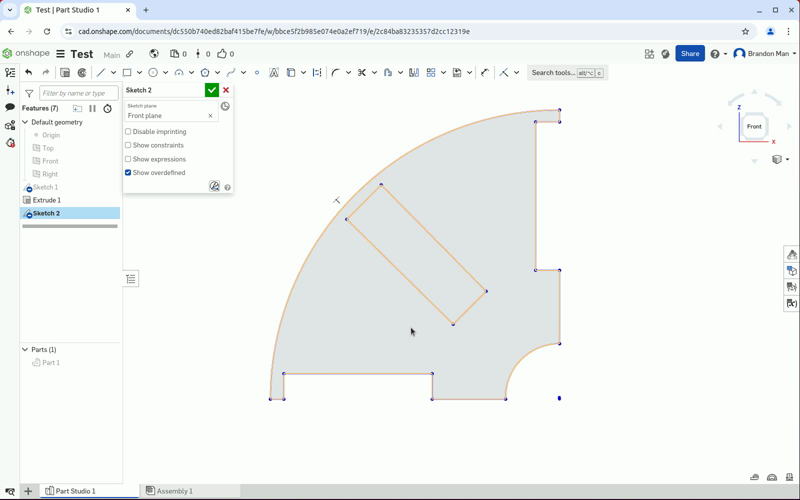
scroll(6)
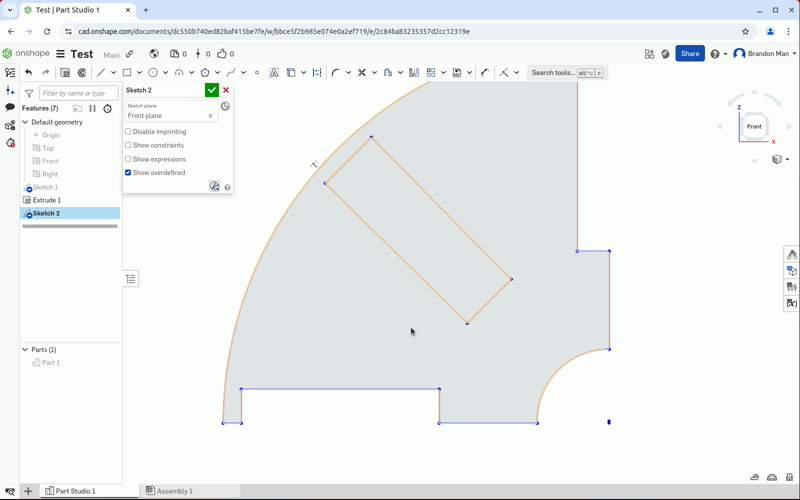
scroll(6)
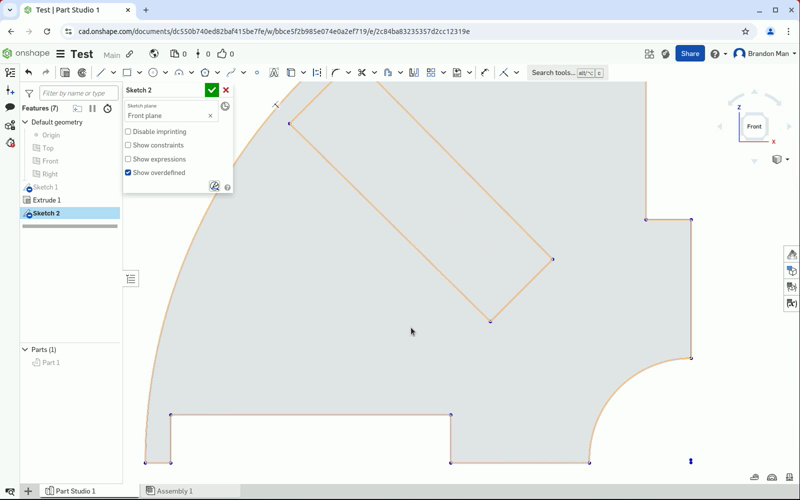
scroll(6)
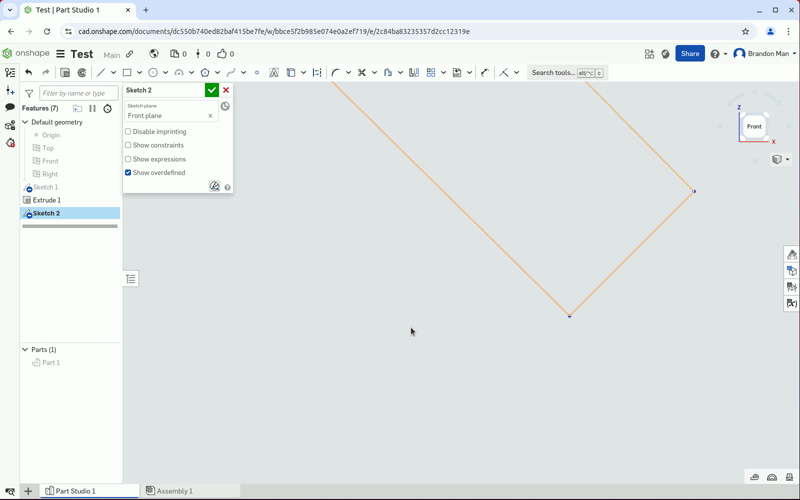
click(411, 327)
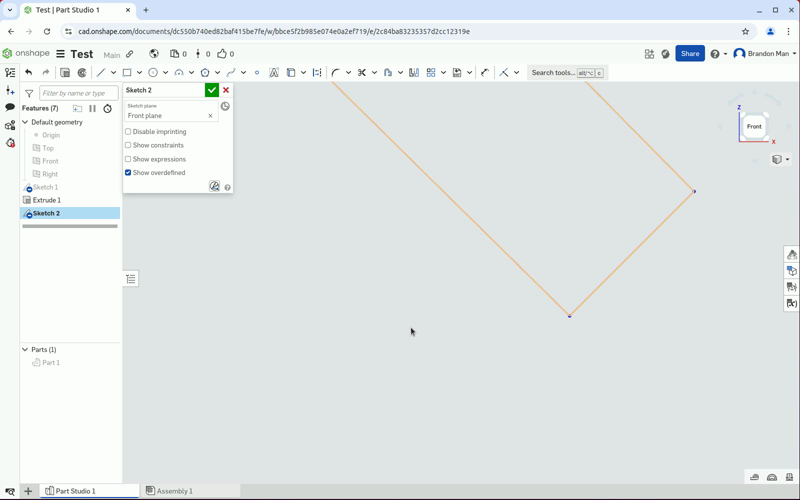
scroll(-6)
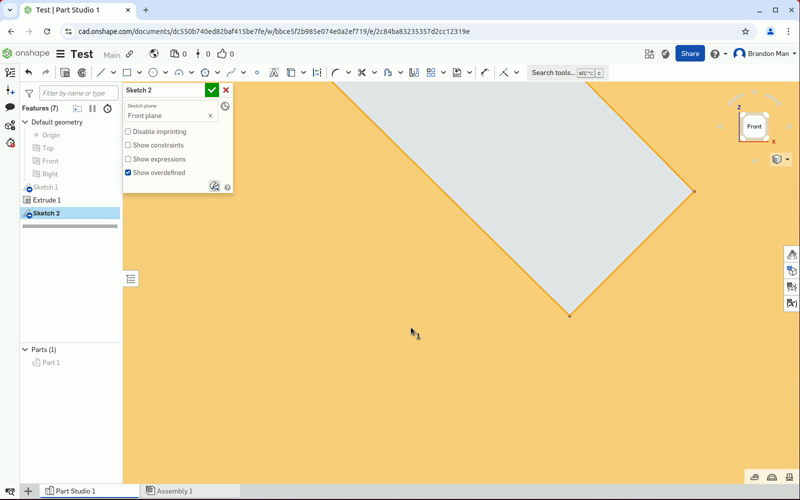
scroll(-6)
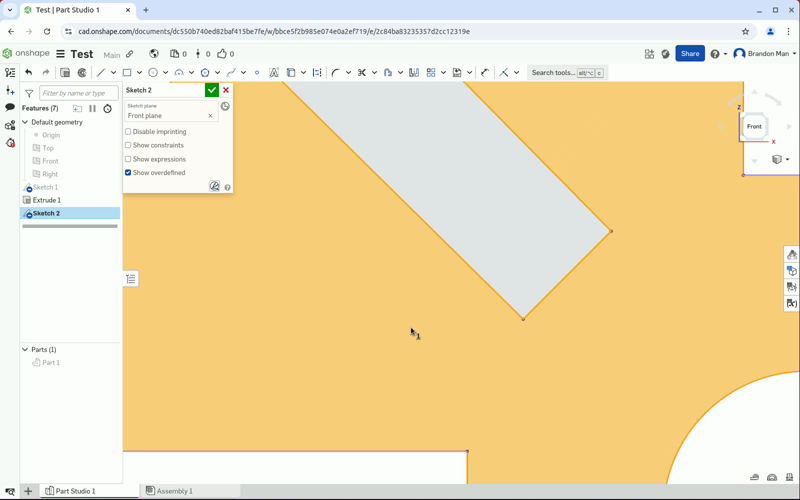
scroll(-6)
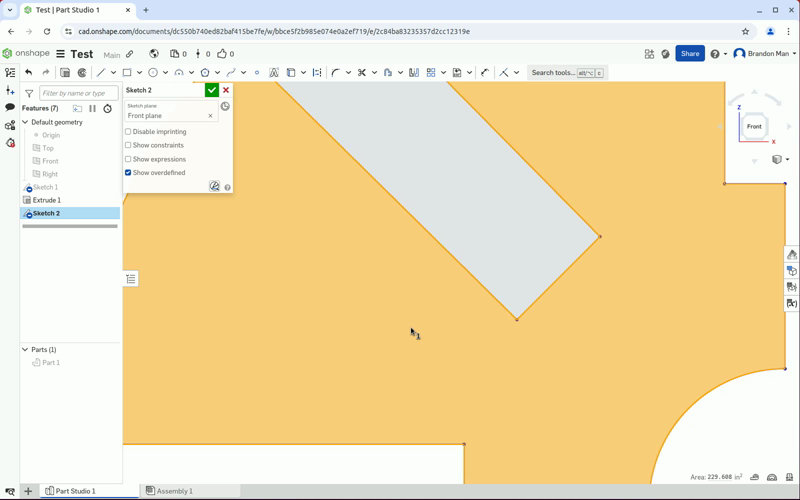
scroll(-6)
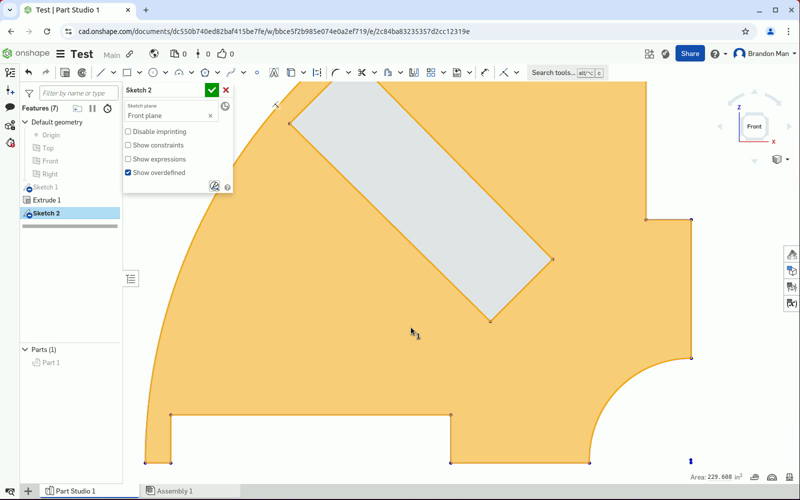
scroll(-6)
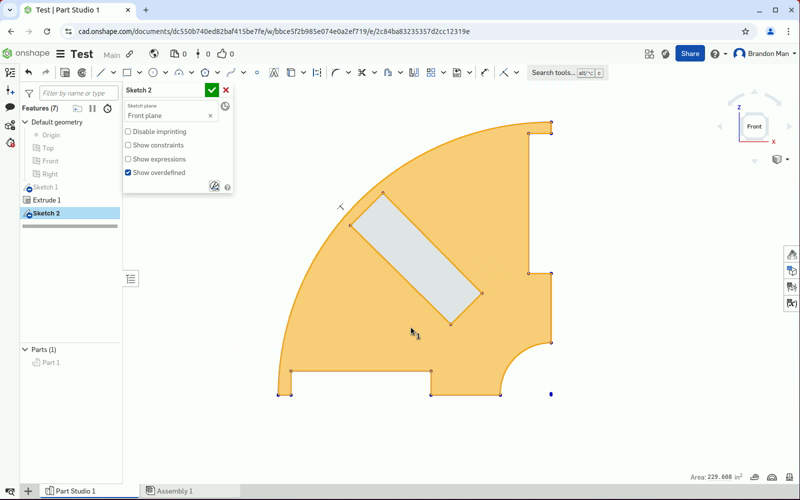
scroll(-6)
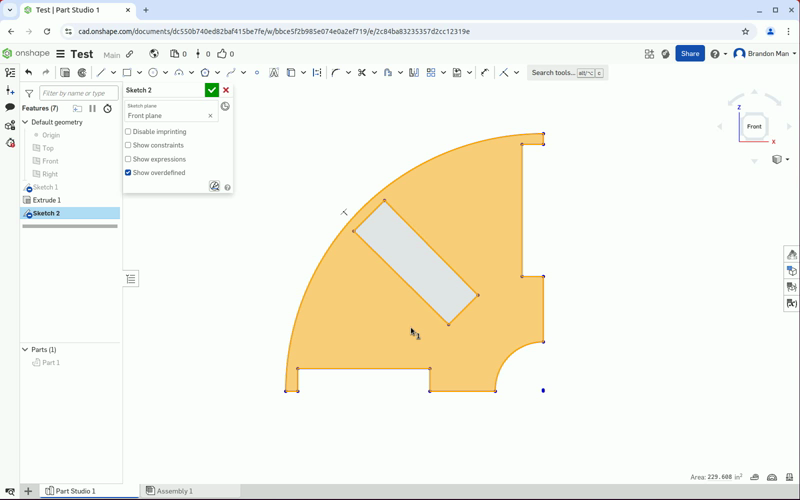
scroll(-6)
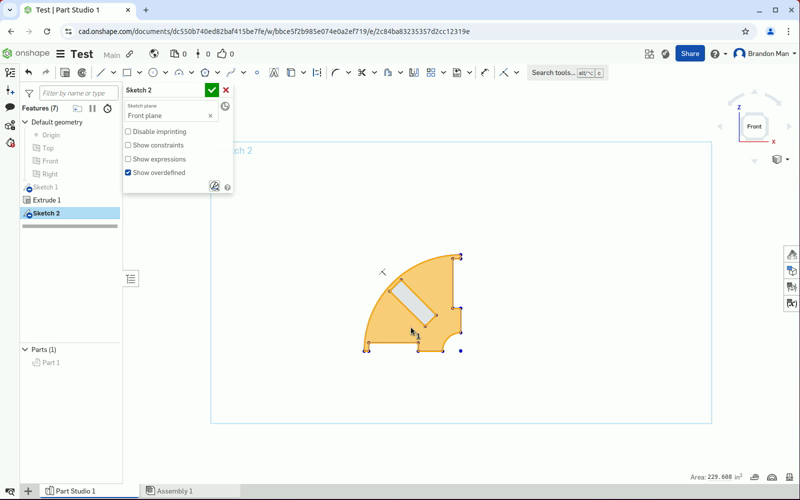
mouse_move(73, 352)
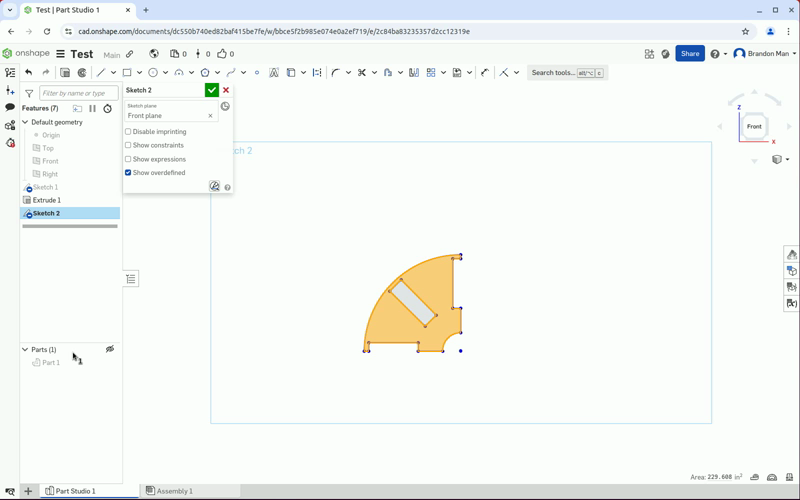
key(shift+y)
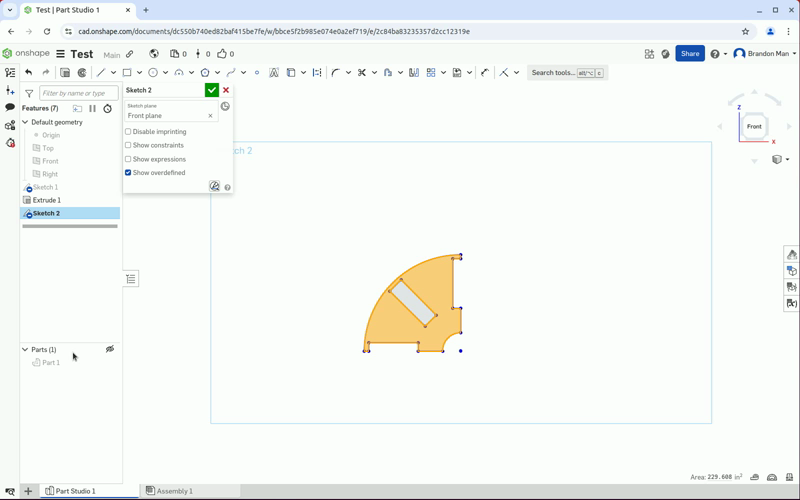
key(shift+e)
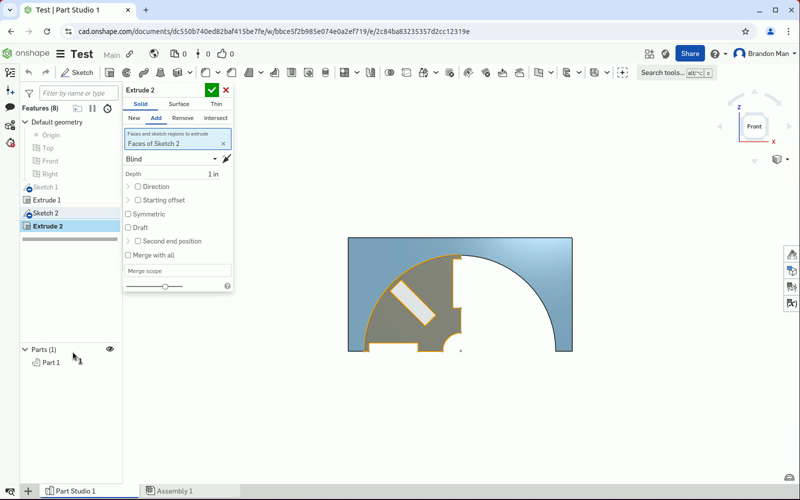
mouse_move(143, 106)
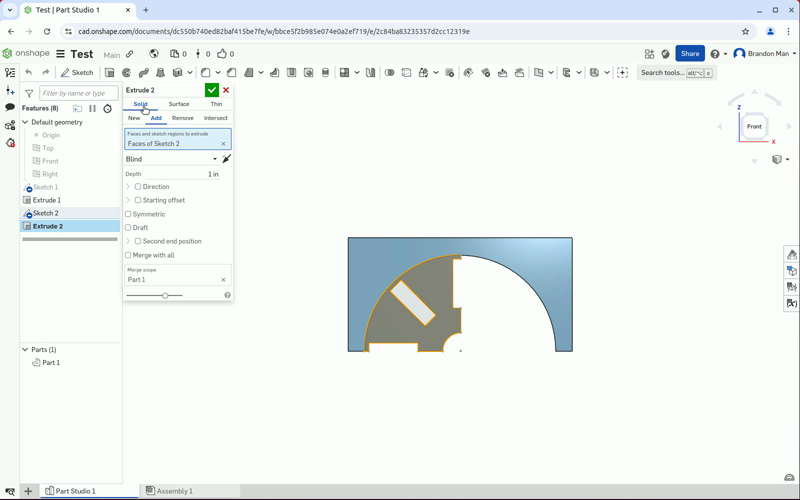
click(143, 106)
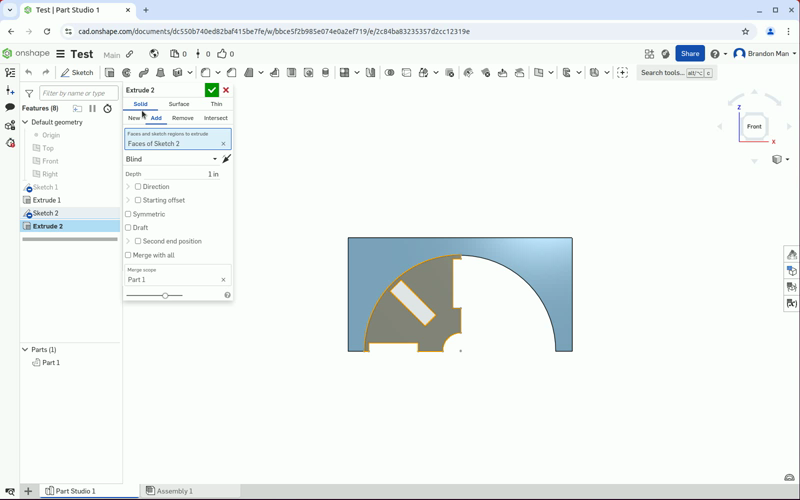
mouse_move(137, 120)
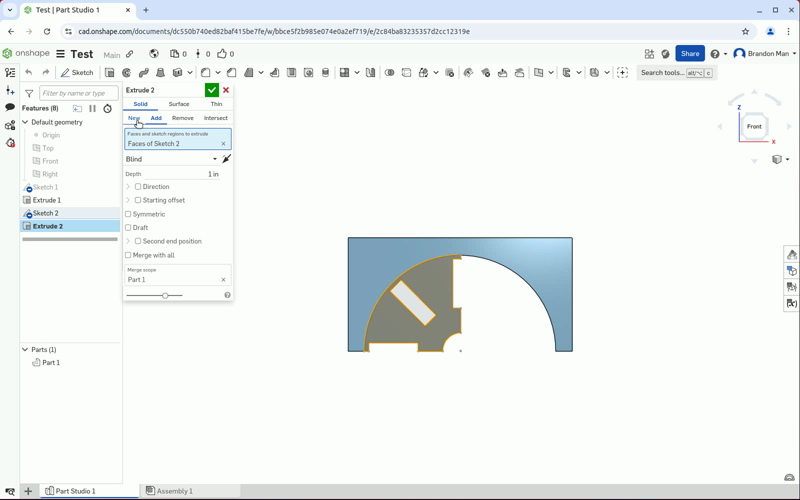
click(137, 120)
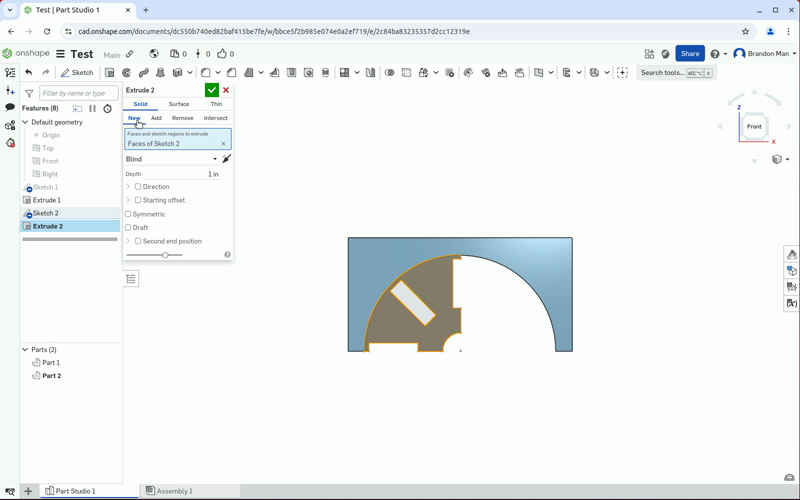
key(tab, 4)
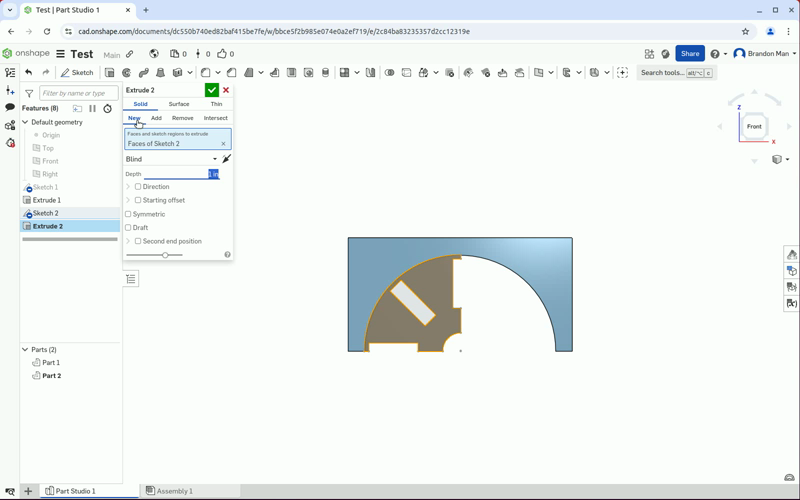
text(1.926)
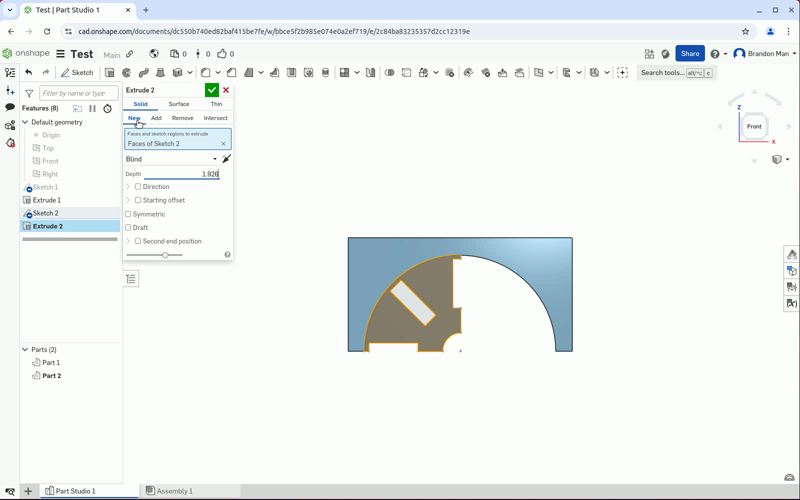
key(tab, 3)
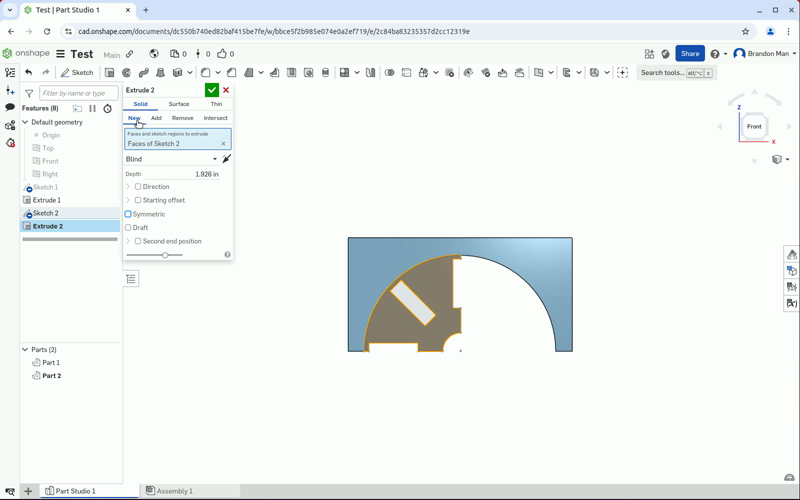
key(space)
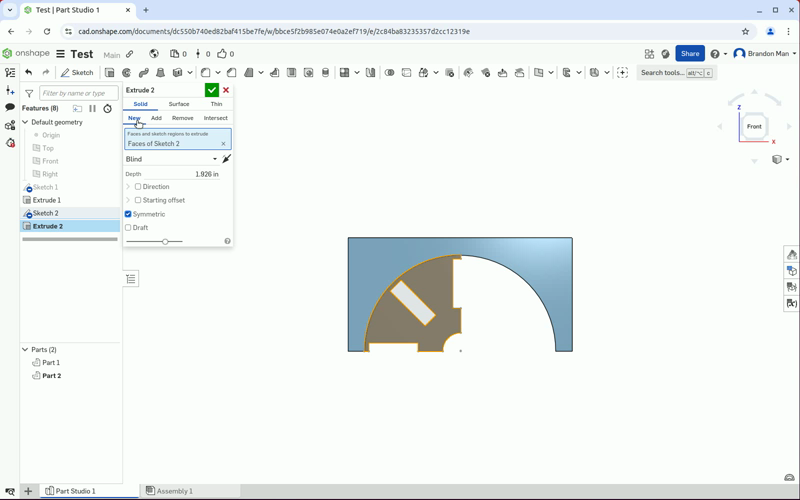
key(enter)
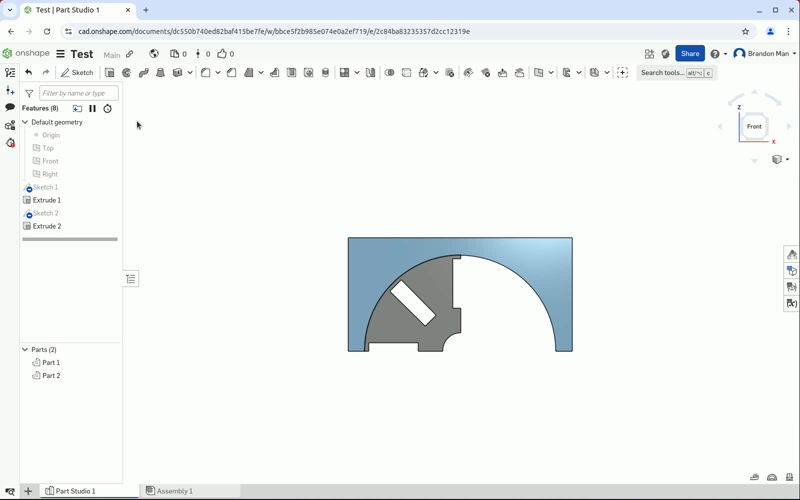
key(shift+h)
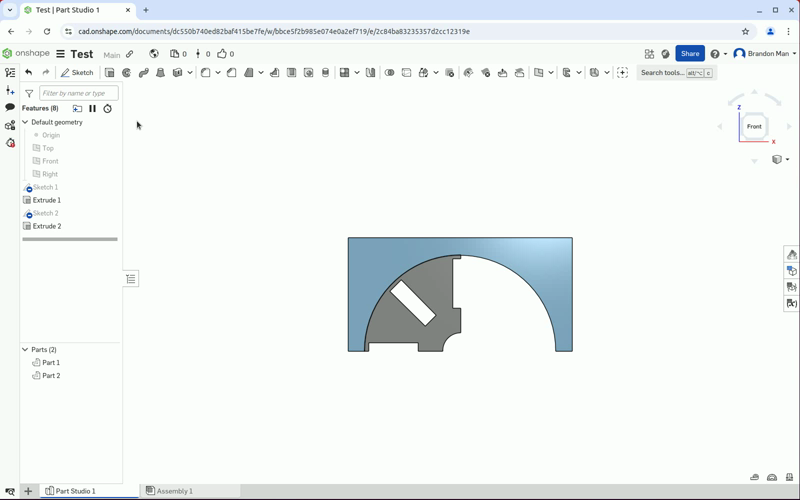
key(shift+h)
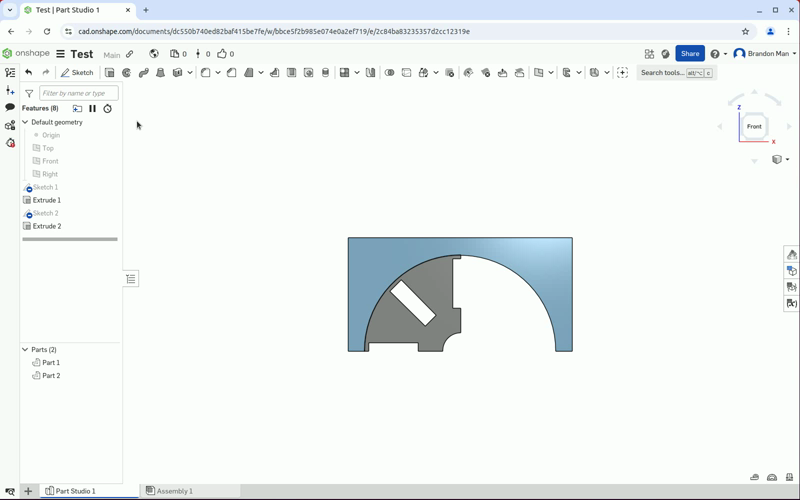
mouse_move(73, 189)
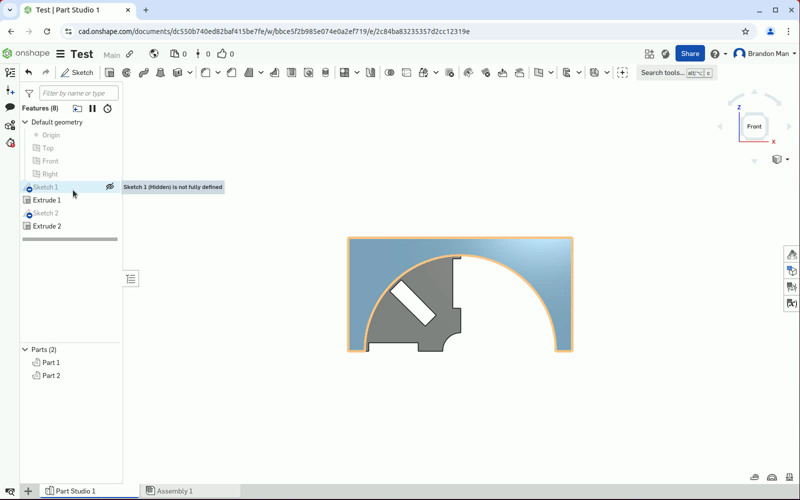
click(73, 189)
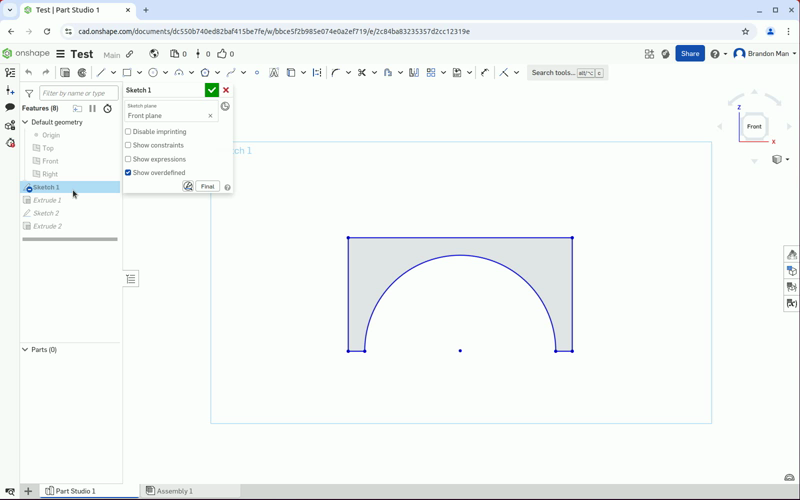
mouse_move(229, 92)
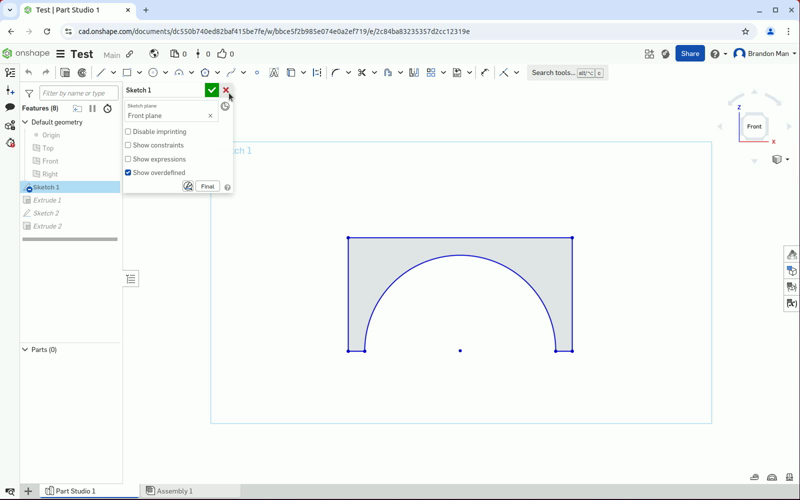
click(229, 92)
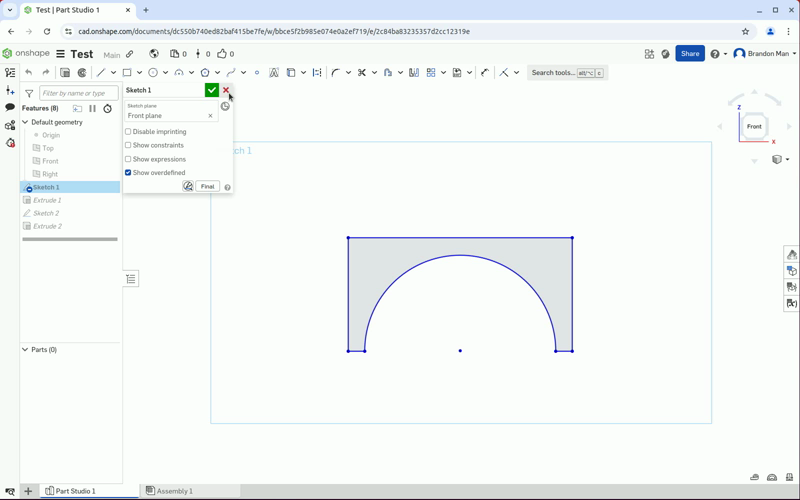
key(shift+s)
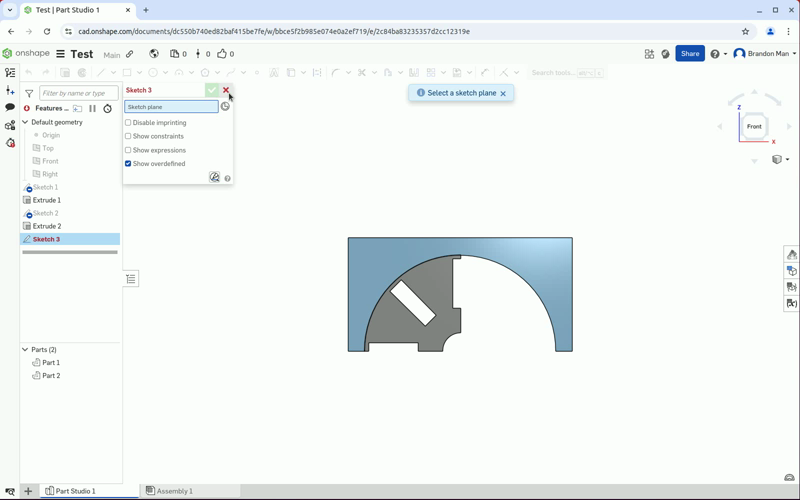
mouse_move(73, 163)
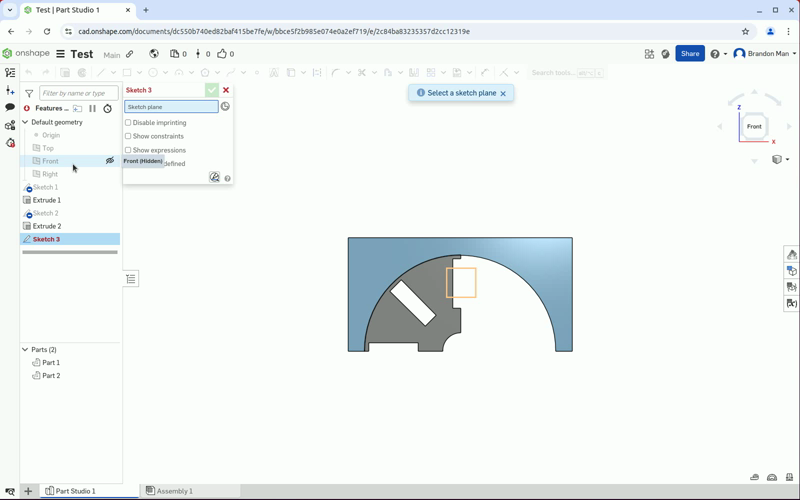
click(73, 163)
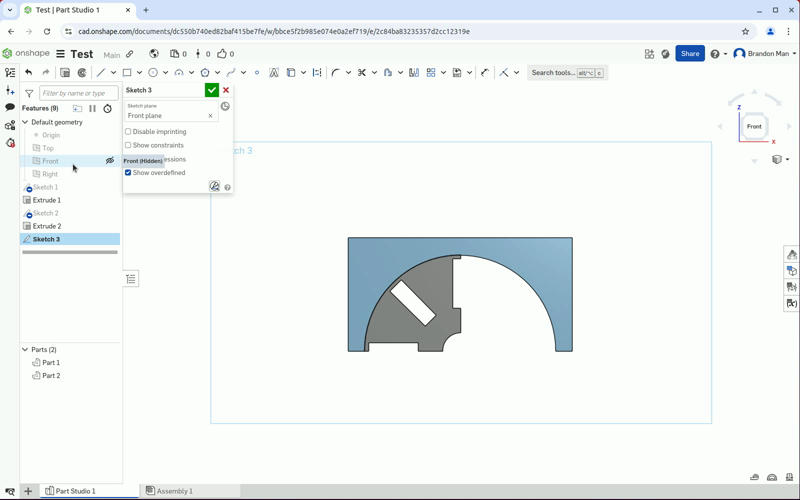
mouse_move(73, 352)
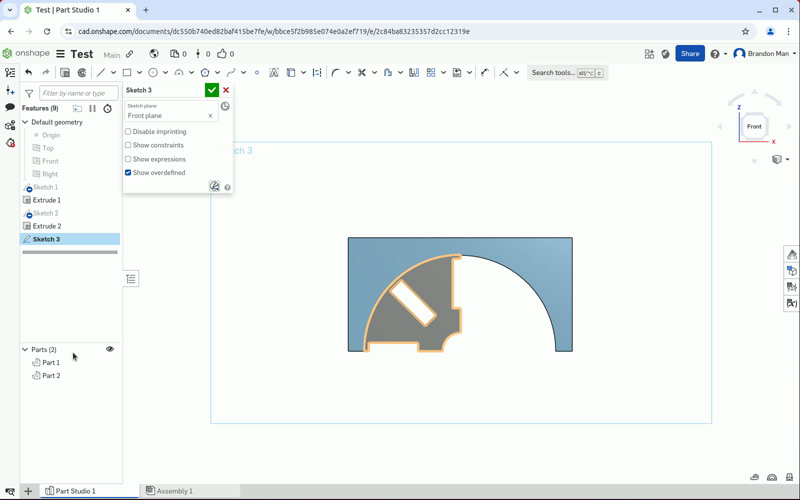
key(y)
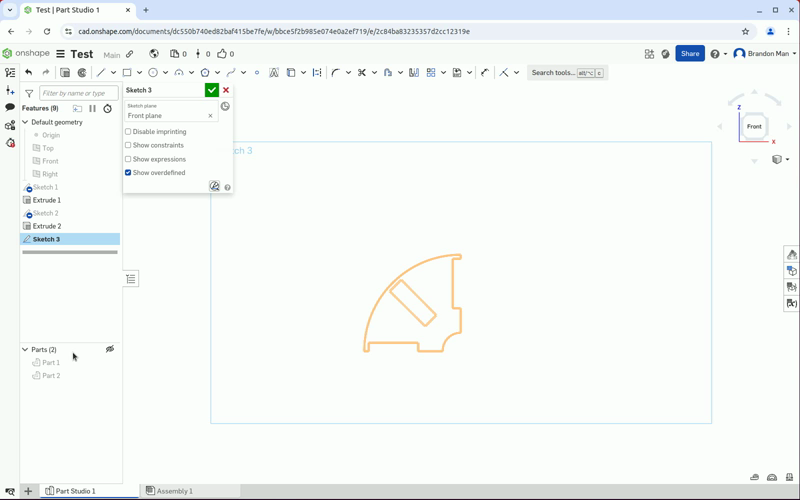
key(a)
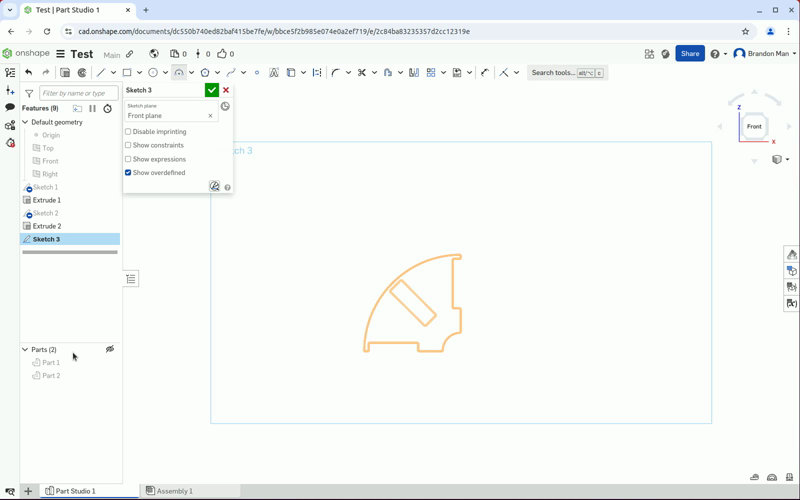
key_down(shift)
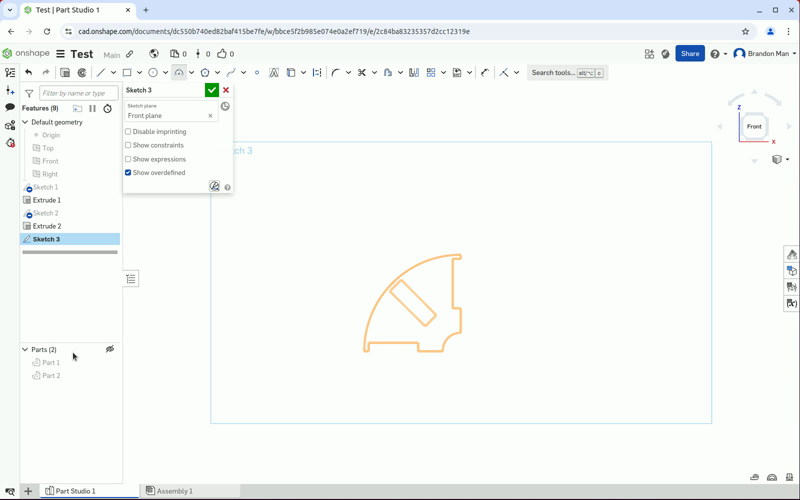
mouse_move(460, 332)
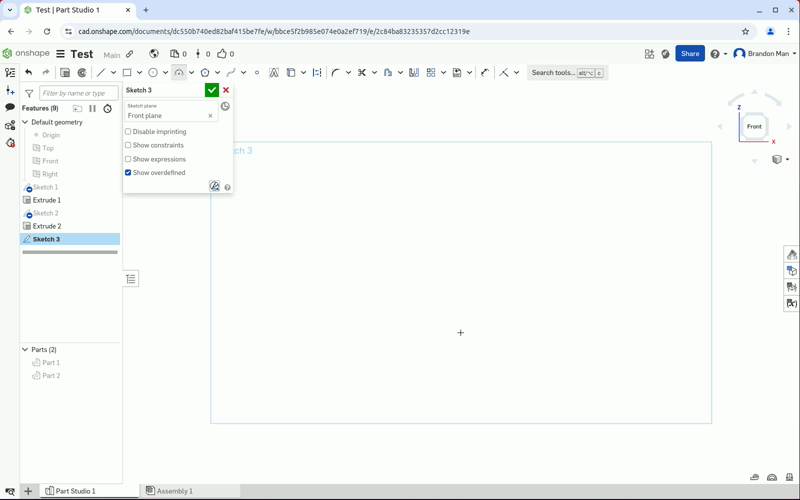
click(460, 332)
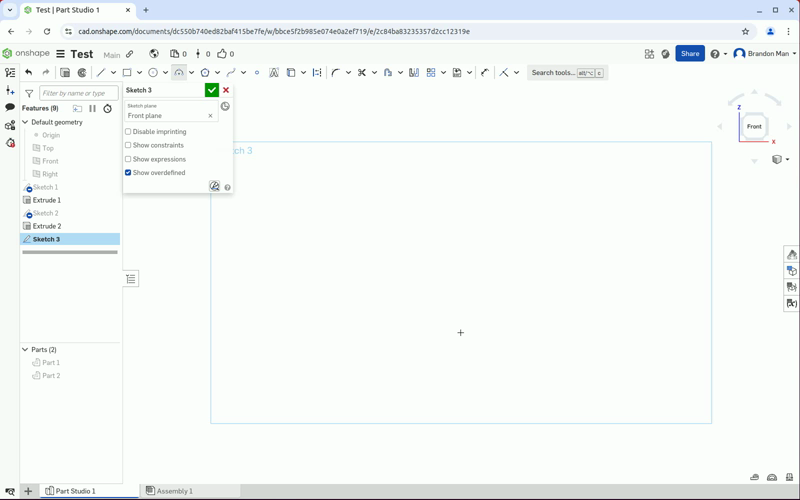
key_up(shift)
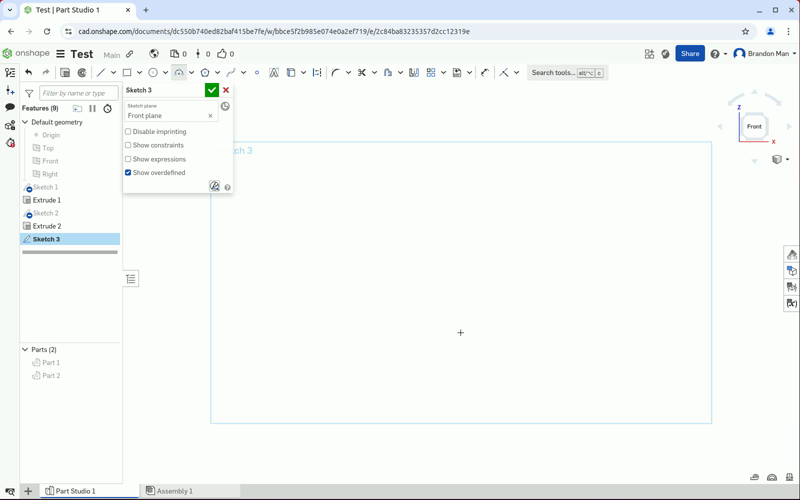
key_down(shift)
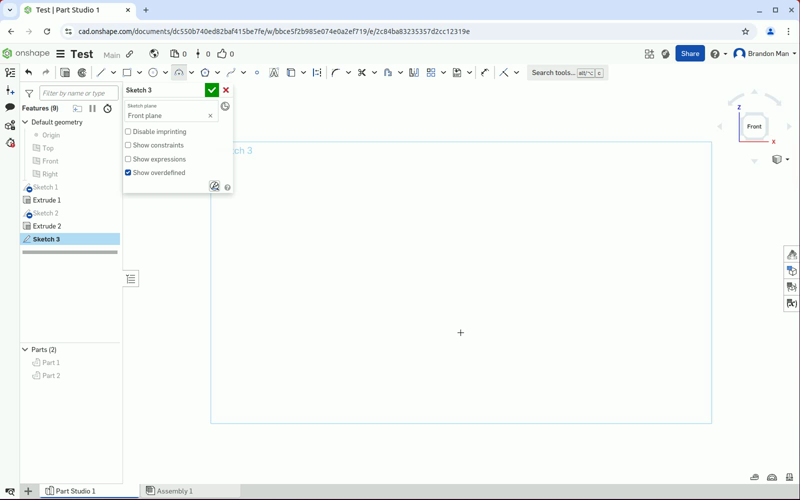
mouse_move(479, 350)
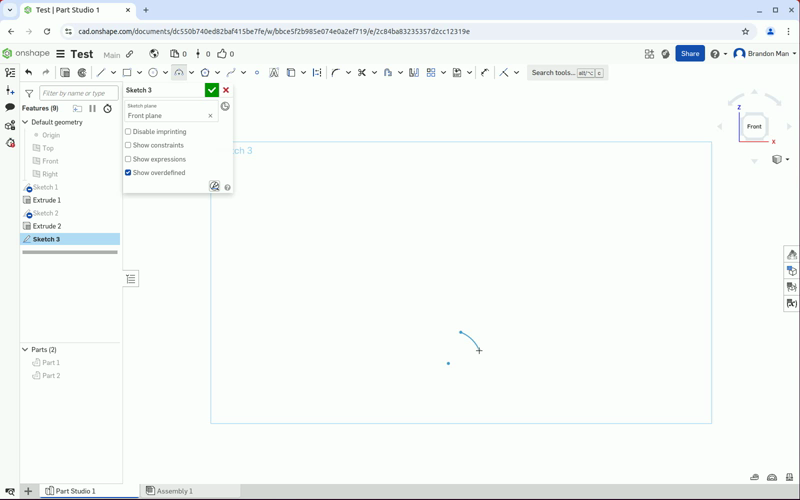
click(479, 350)
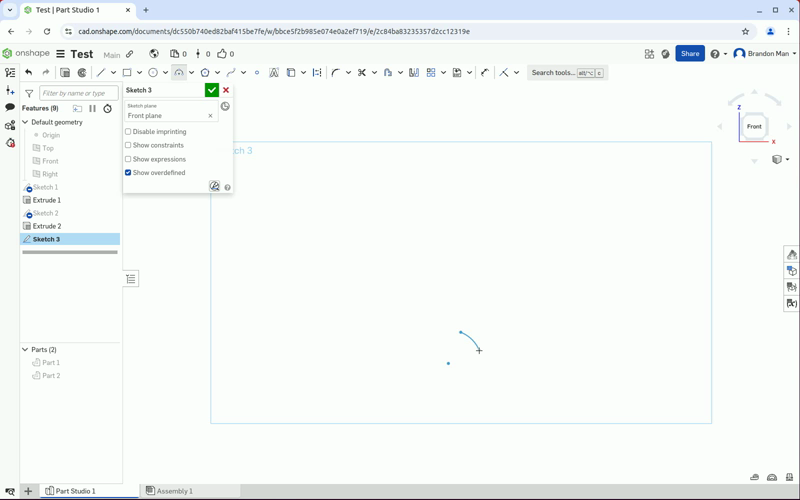
mouse_move(473, 337)
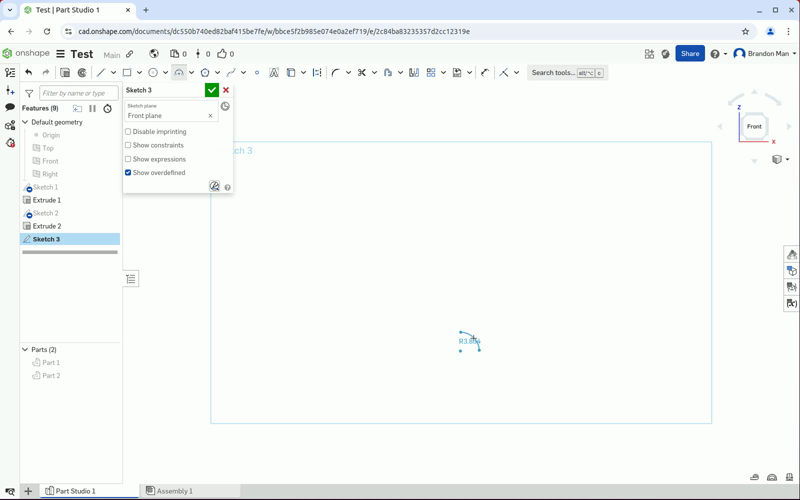
click(473, 337)
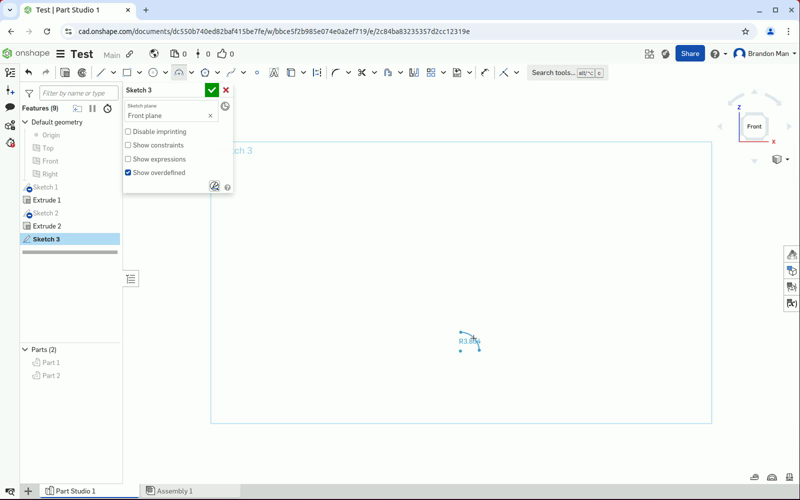
key_up(shift)
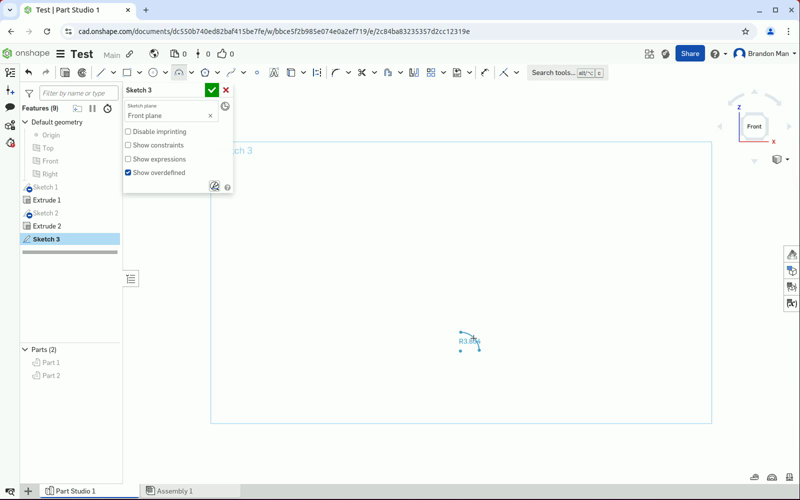
key(esc)
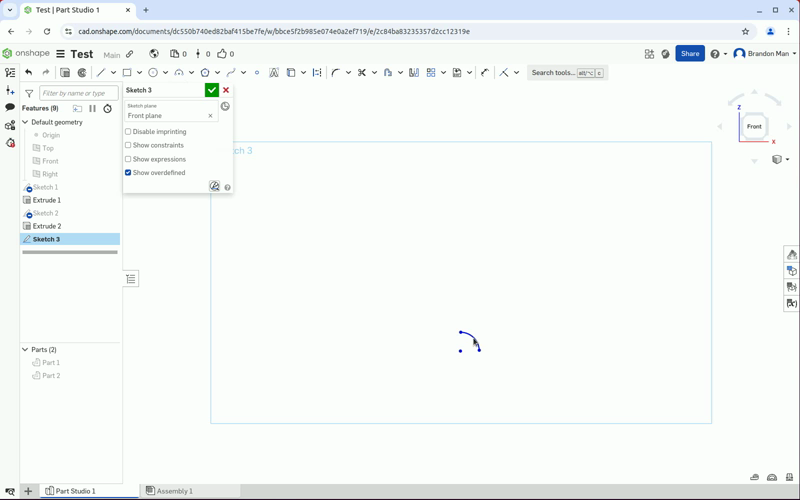
key(l)
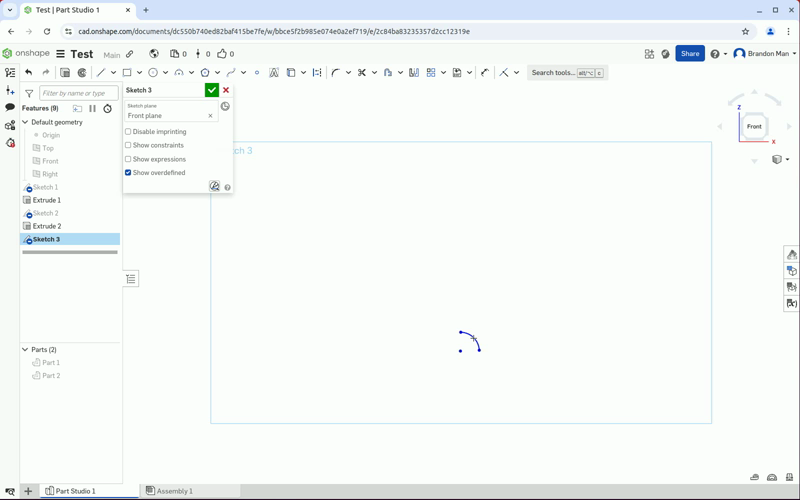
mouse_move(479, 350)
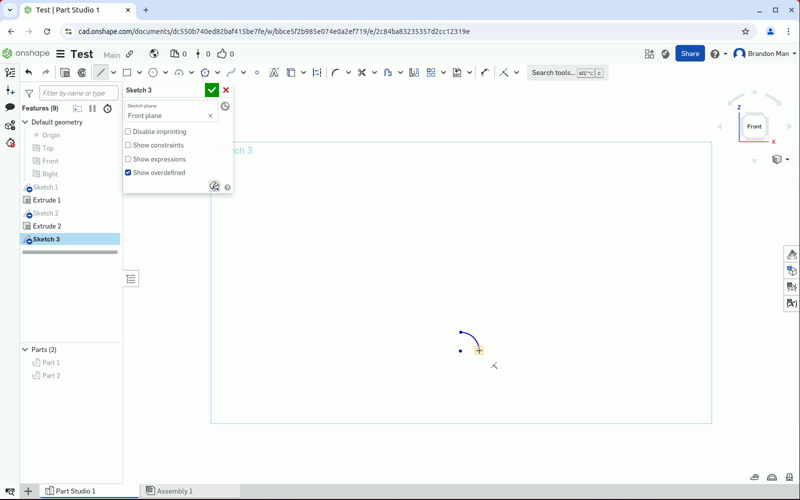
click(479, 350)
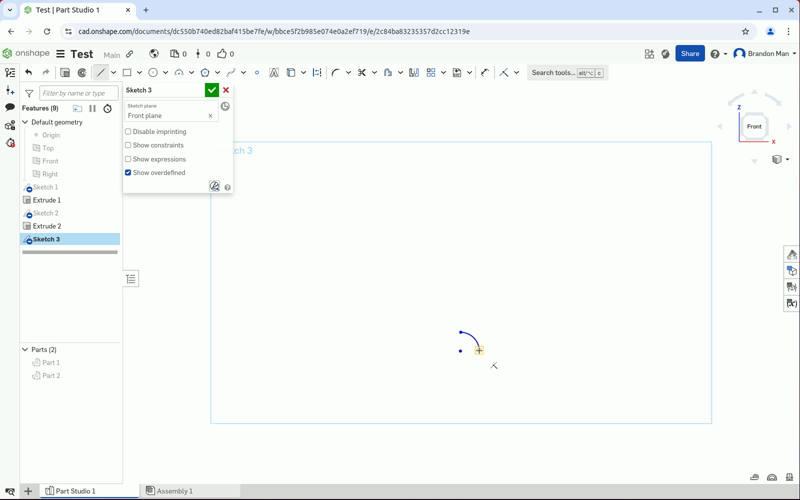
key_down(shift)
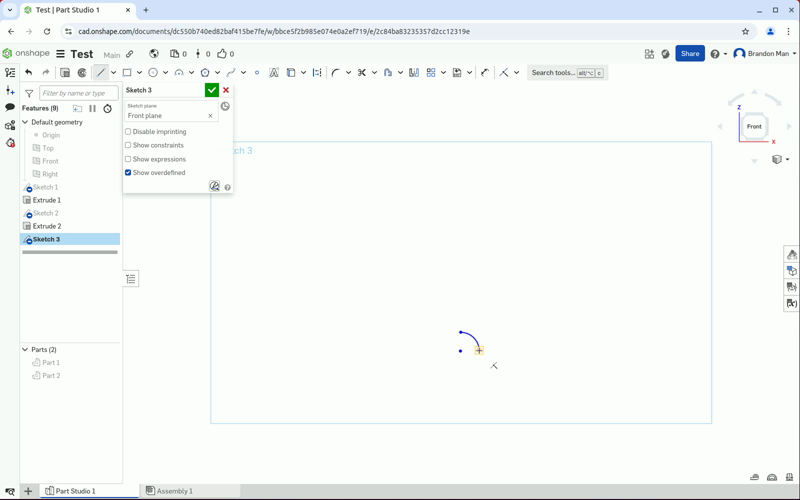
mouse_move(509, 350)
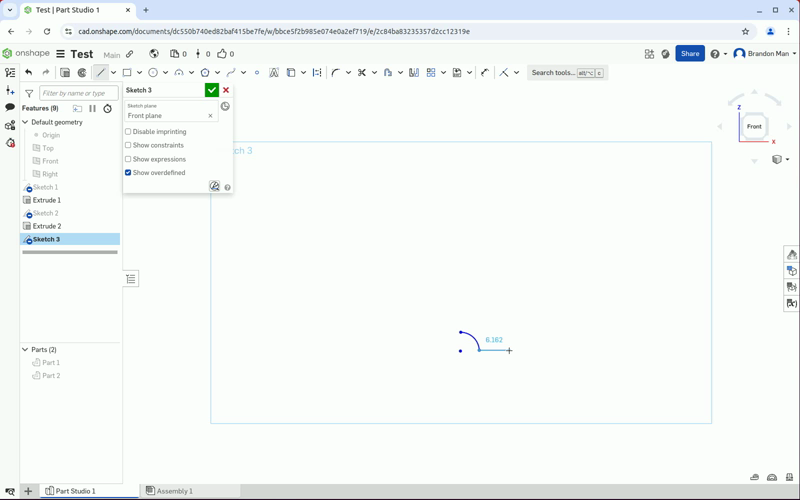
mouse_move(503, 350)
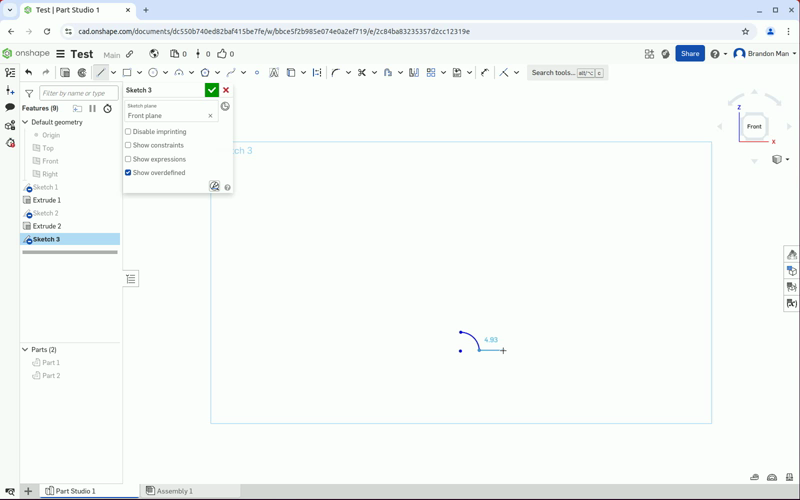
click(503, 350)
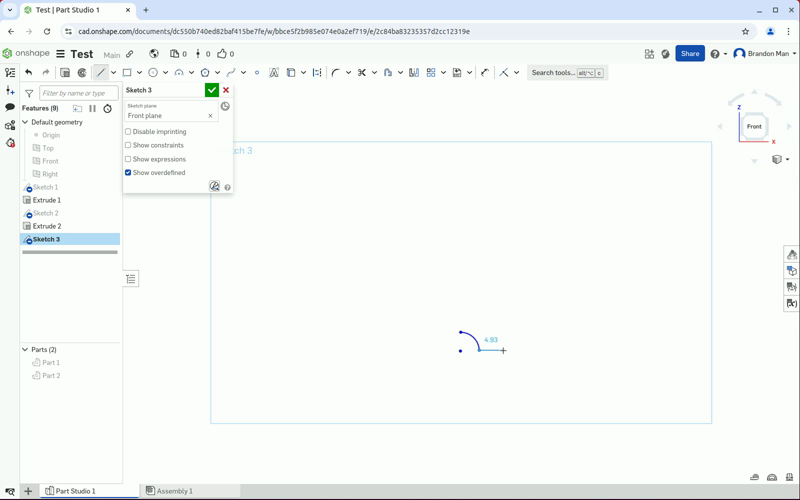
key_up(shift)
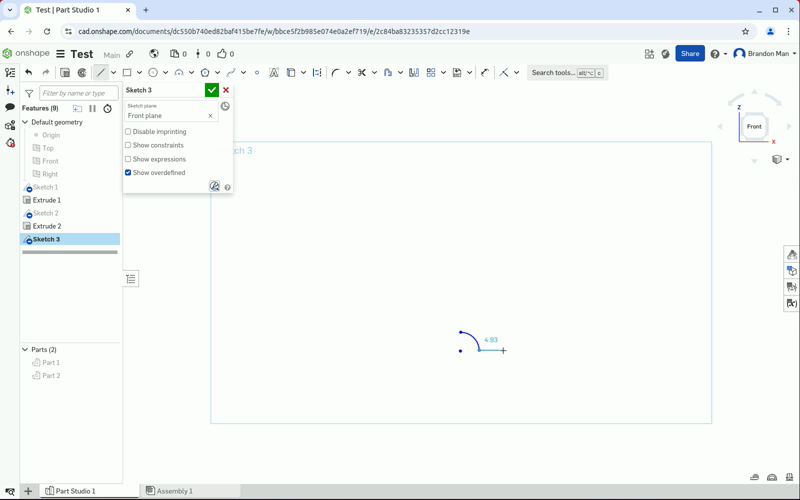
key_down(shift)
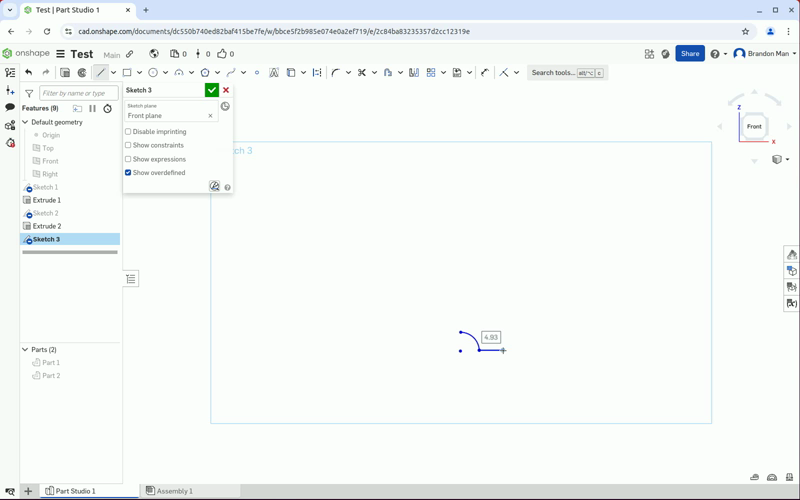
mouse_move(533, 350)
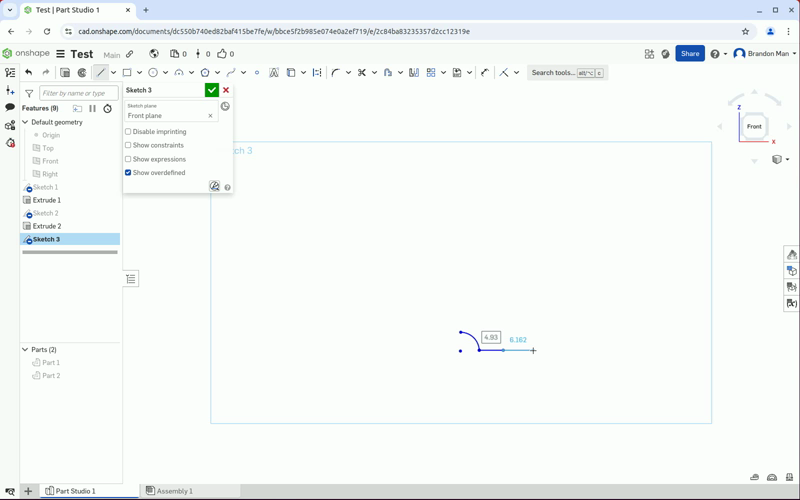
mouse_move(503, 342)
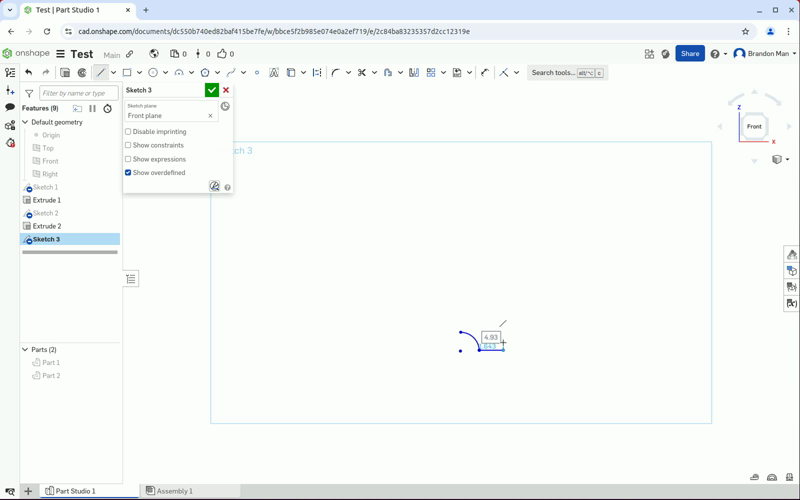
click(503, 342)
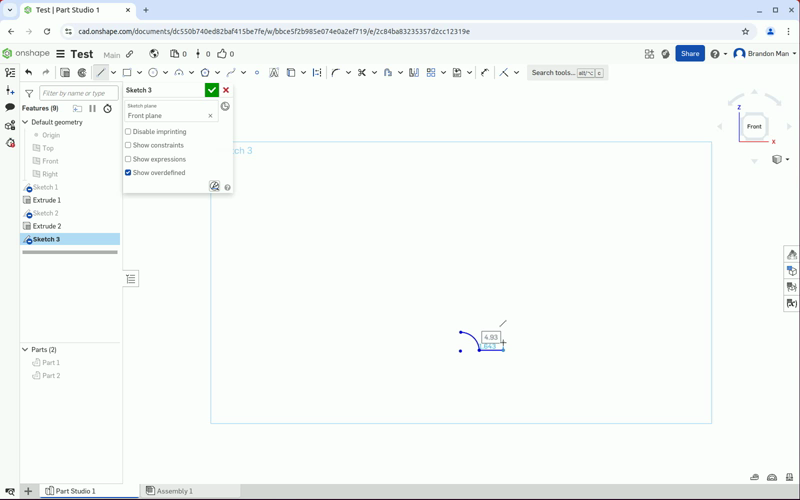
key_up(shift)
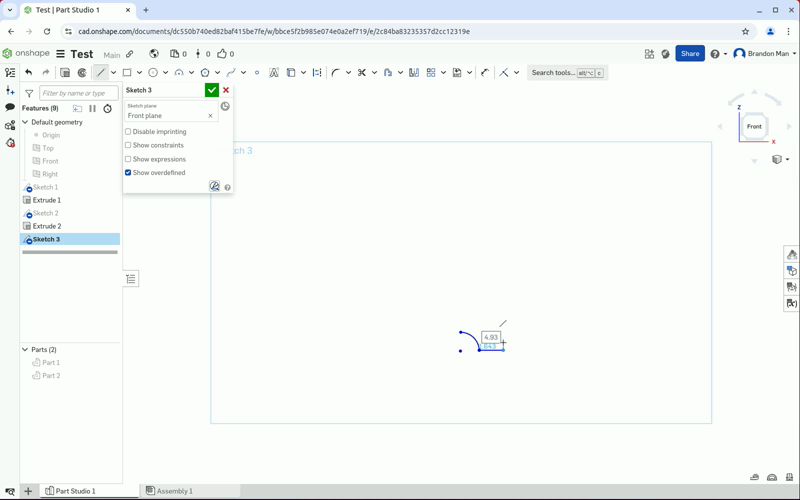
key_down(shift)
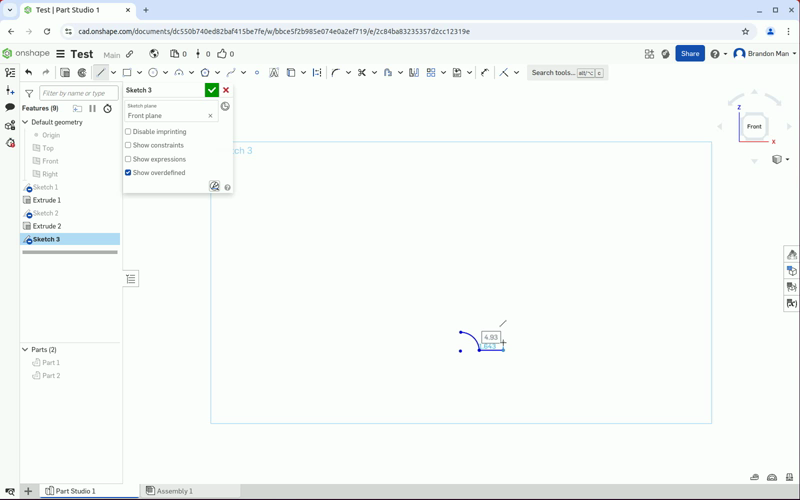
mouse_move(533, 342)
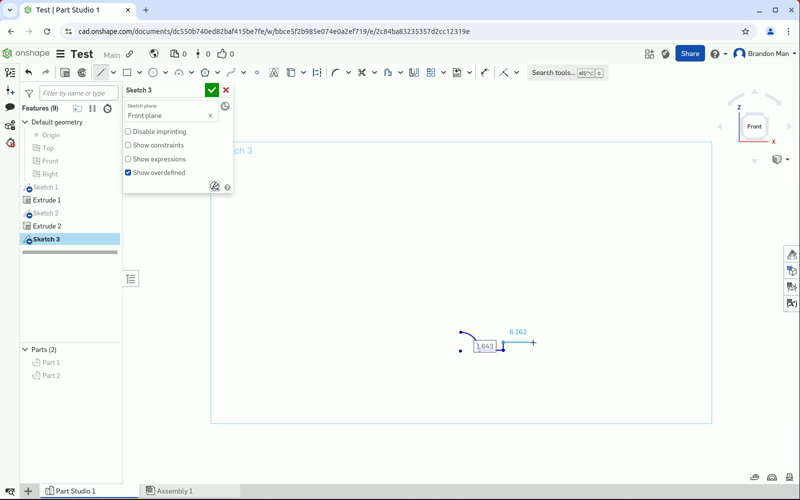
mouse_move(552, 342)
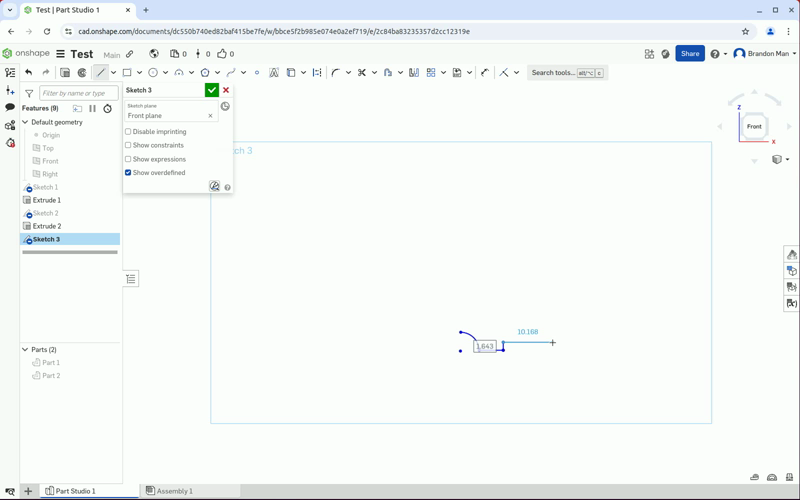
click(552, 342)
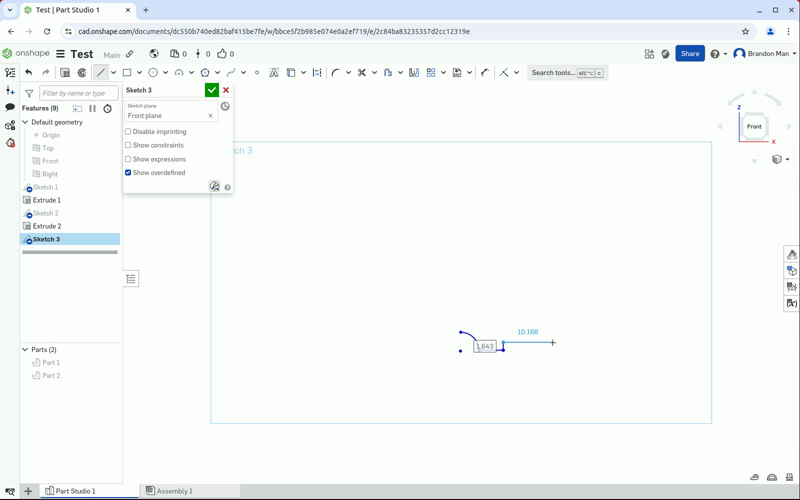
key_up(shift)
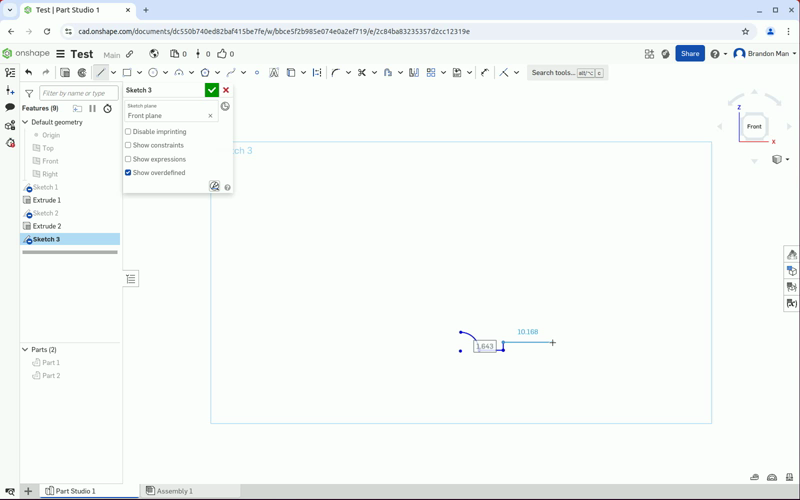
key_down(shift)
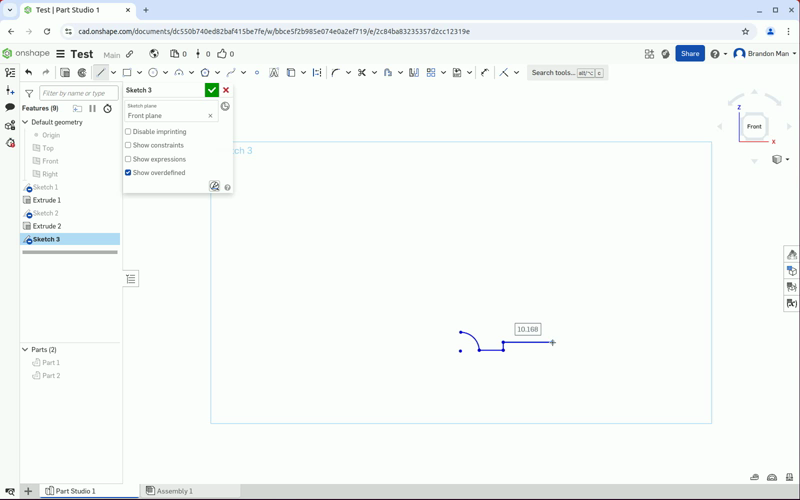
mouse_move(582, 342)
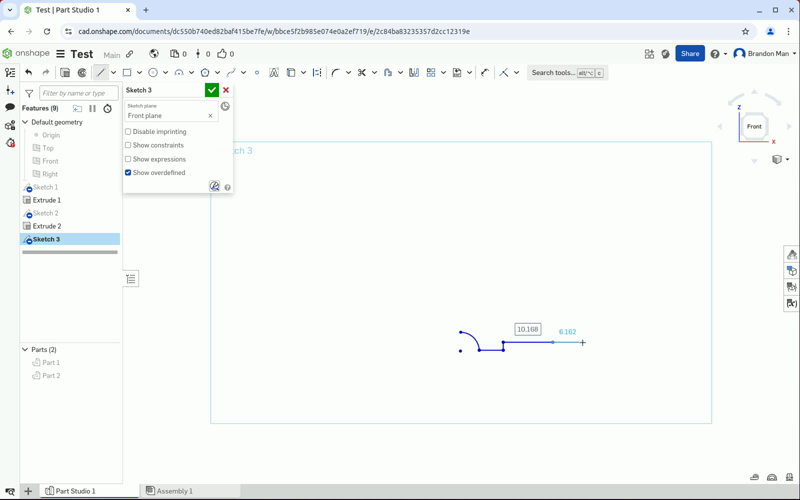
mouse_move(552, 350)
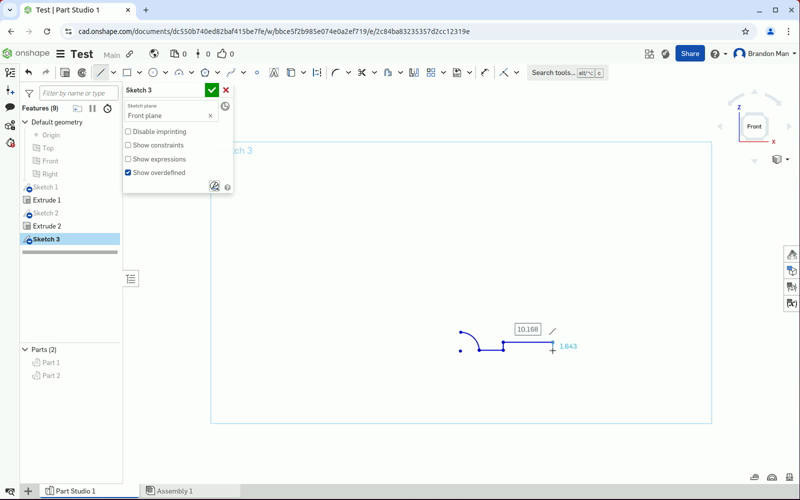
click(552, 350)
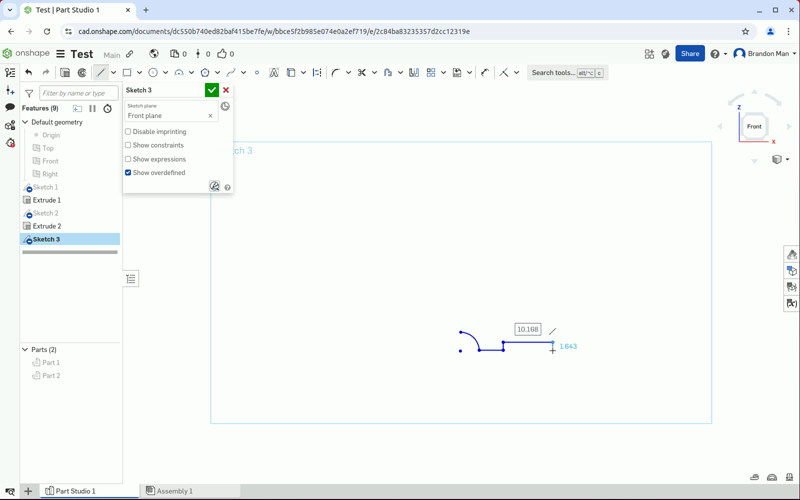
key_up(shift)
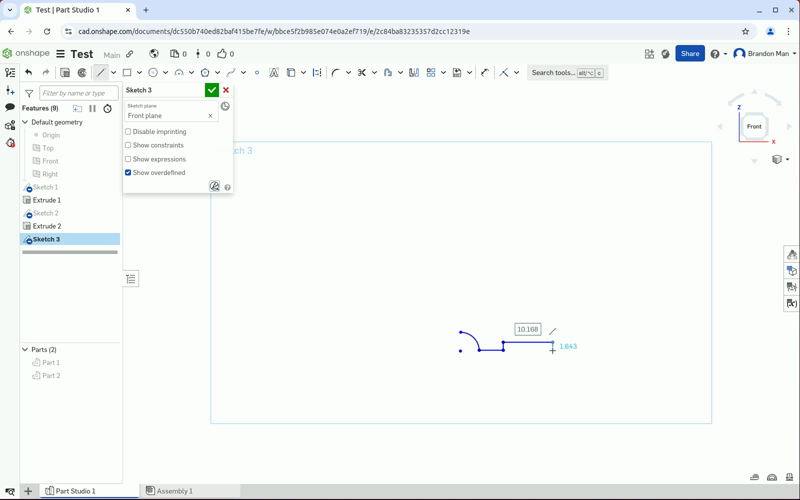
key_down(shift)
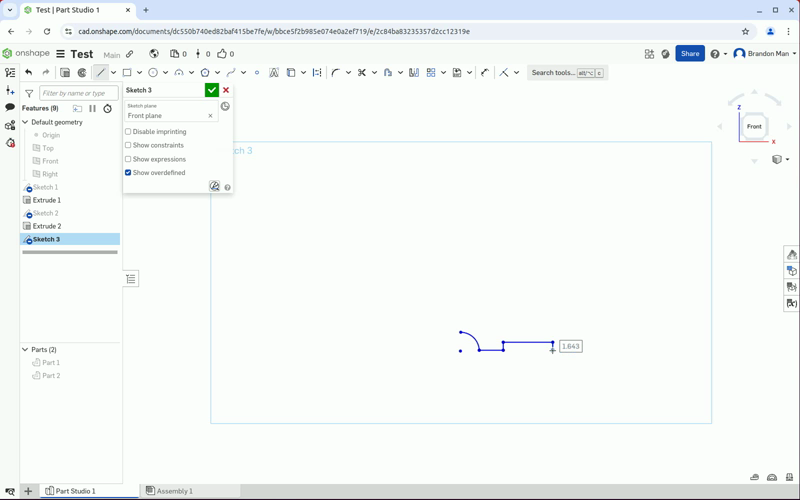
mouse_move(582, 350)
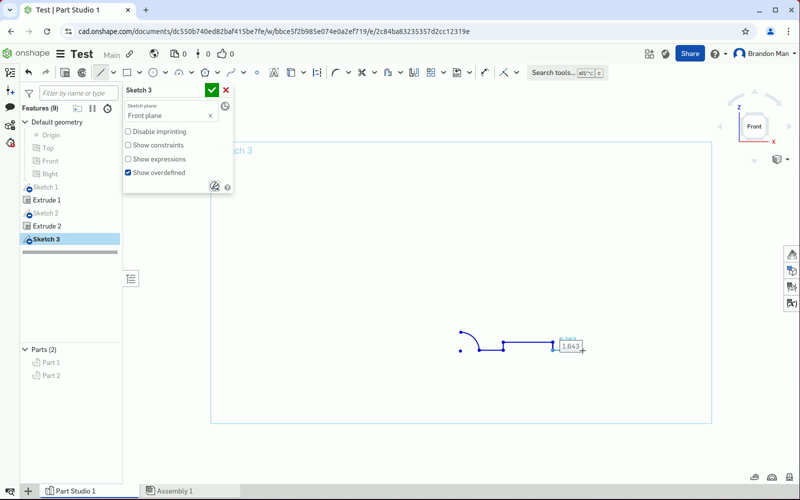
mouse_move(557, 350)
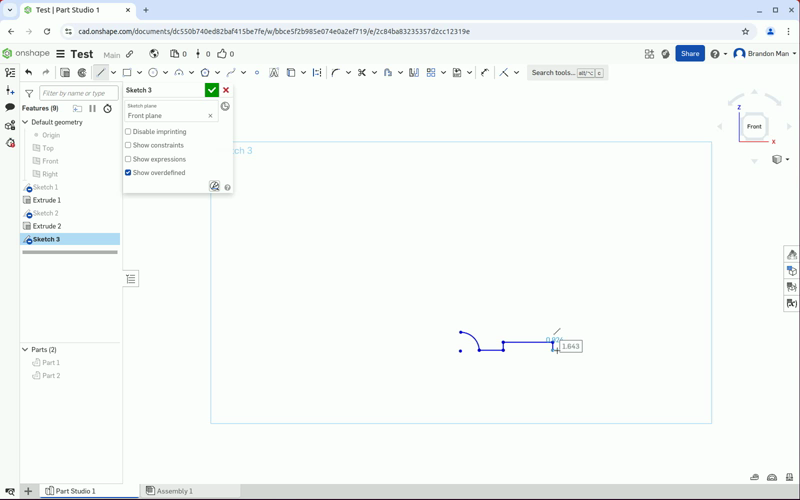
scroll(6)
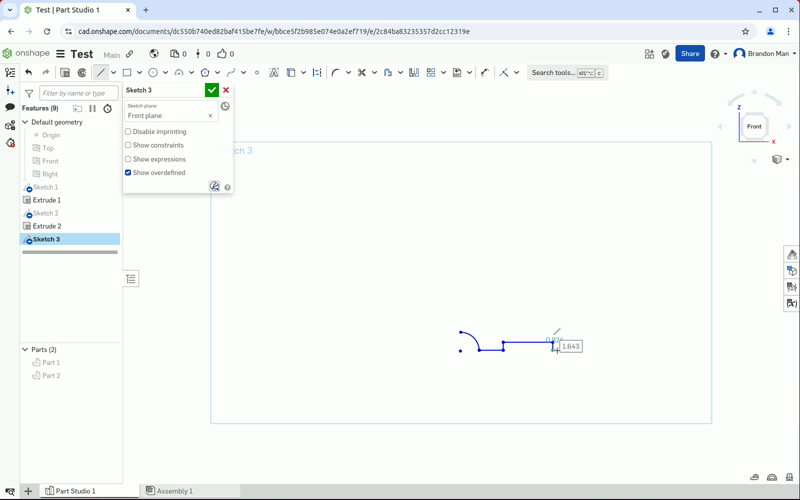
scroll(6)
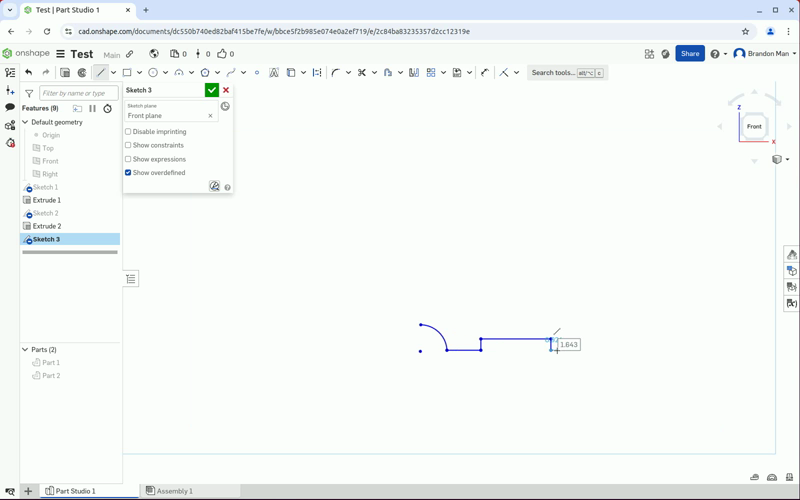
scroll(6)
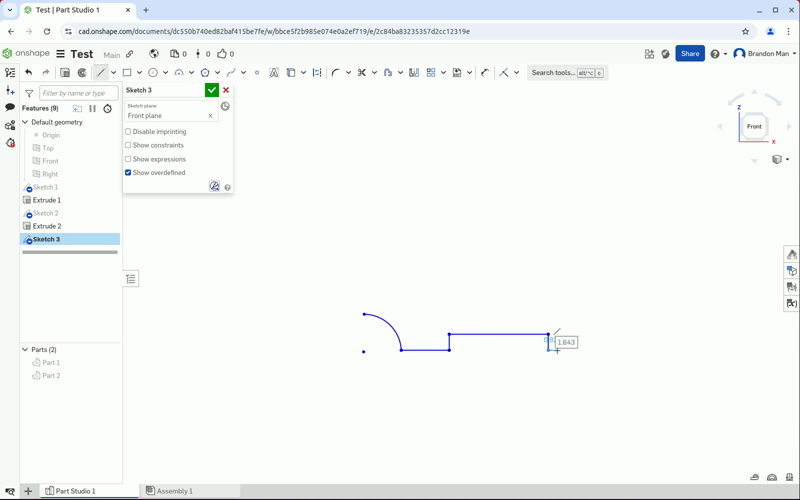
scroll(6)
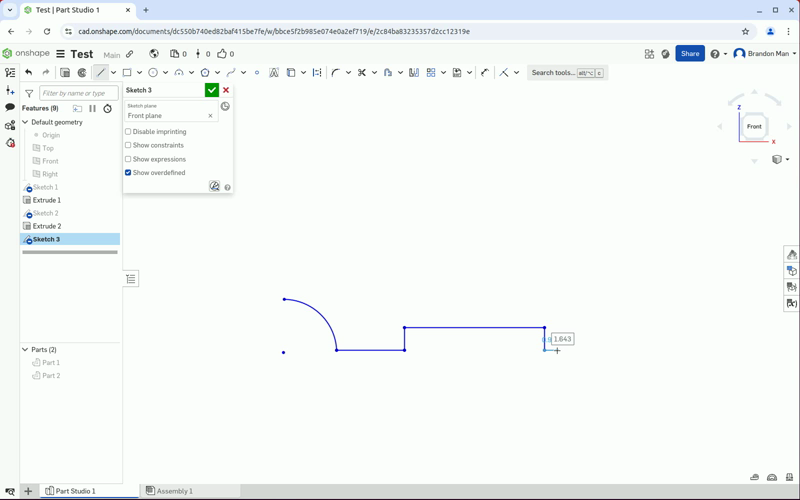
scroll(6)
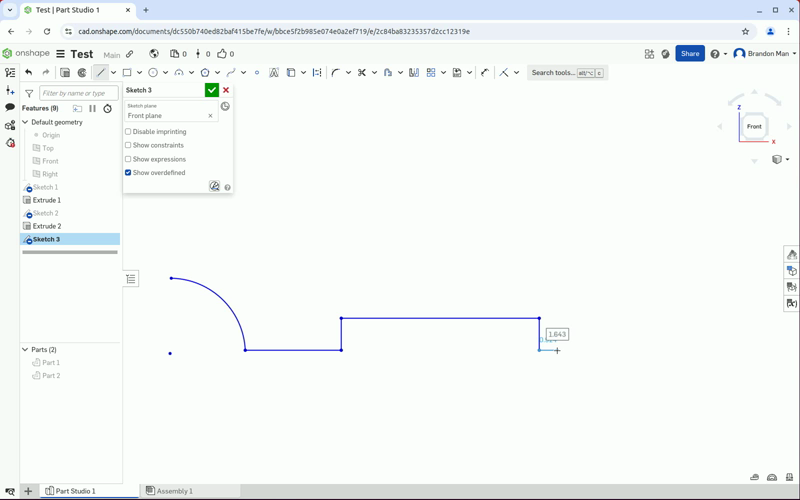
scroll(6)
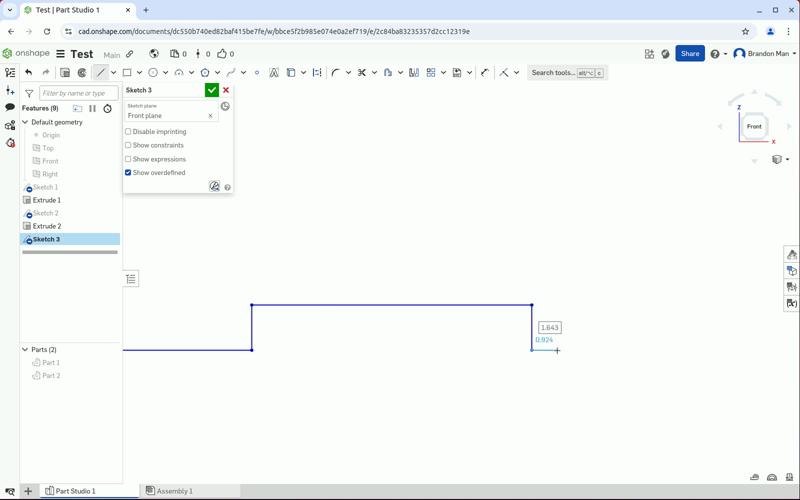
scroll(6)
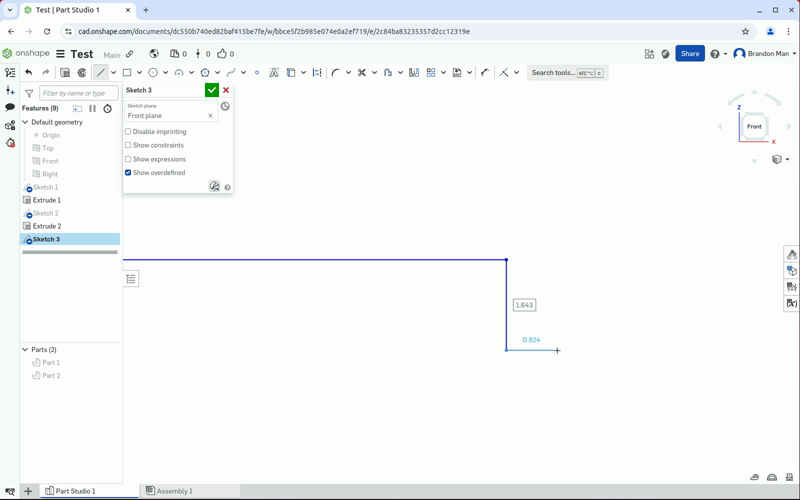
click(557, 350)
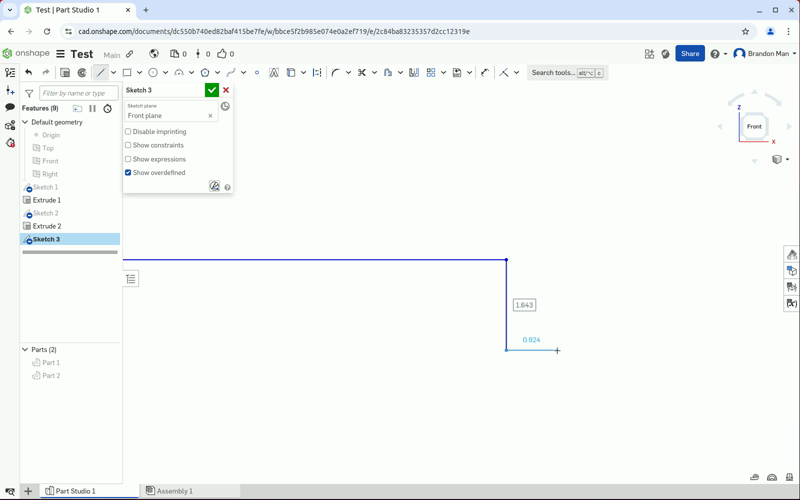
scroll(-6)
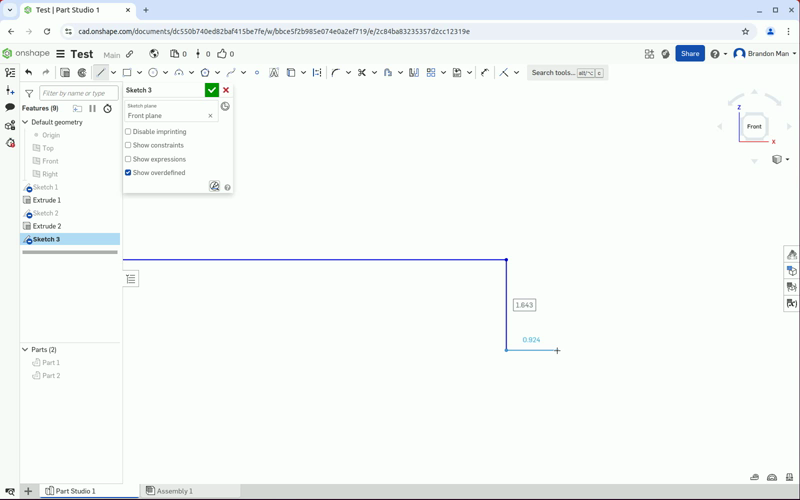
scroll(-6)
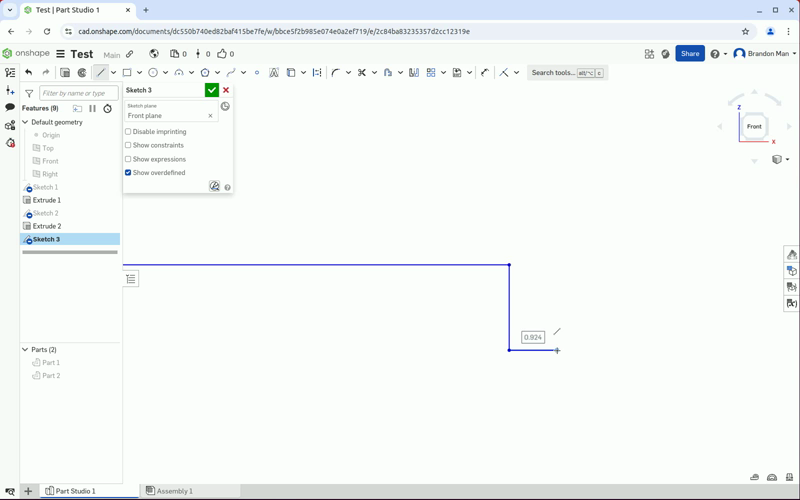
scroll(-6)
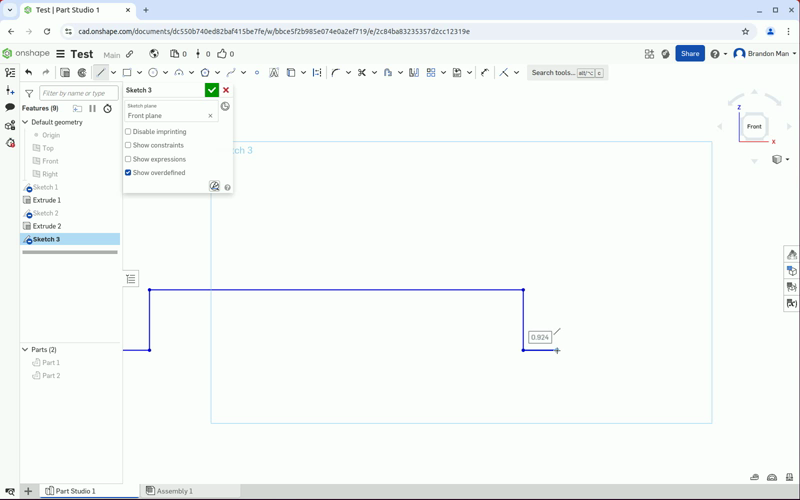
scroll(-6)
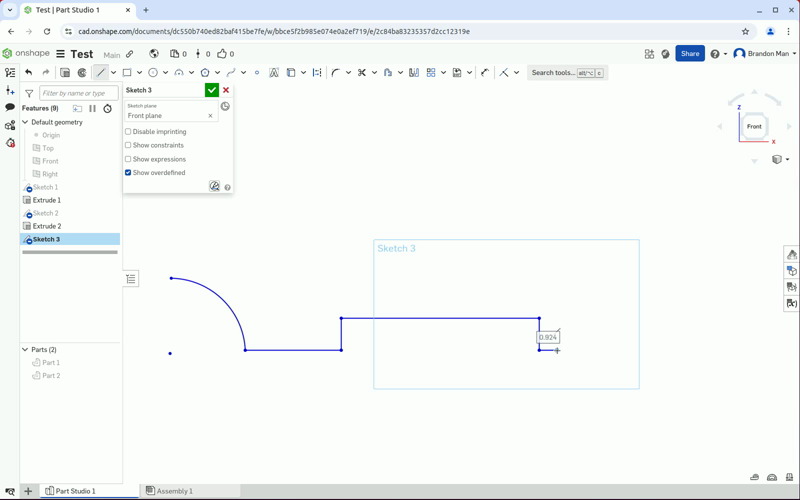
scroll(-6)
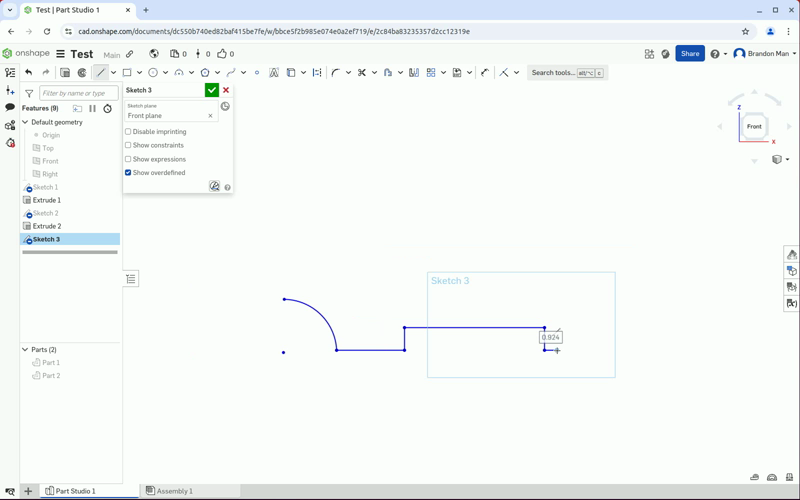
scroll(-6)
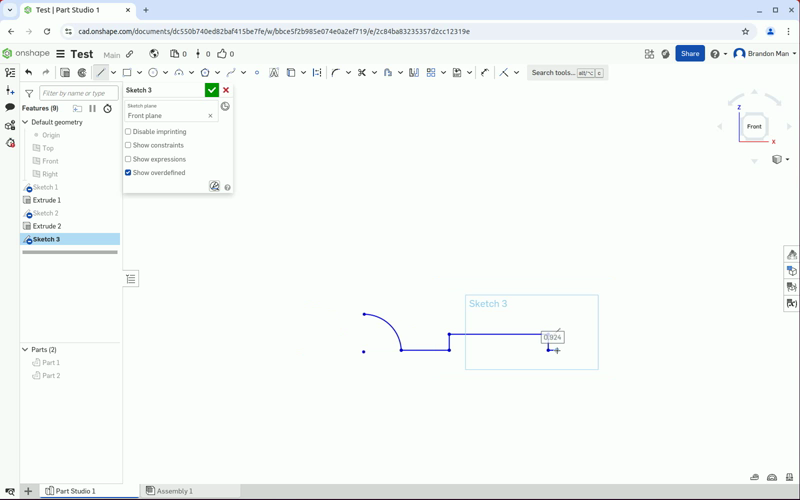
scroll(-6)
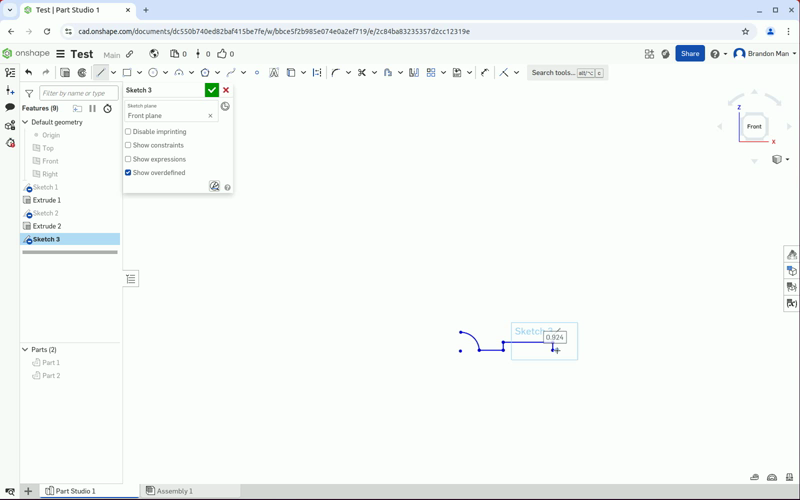
key_up(shift)
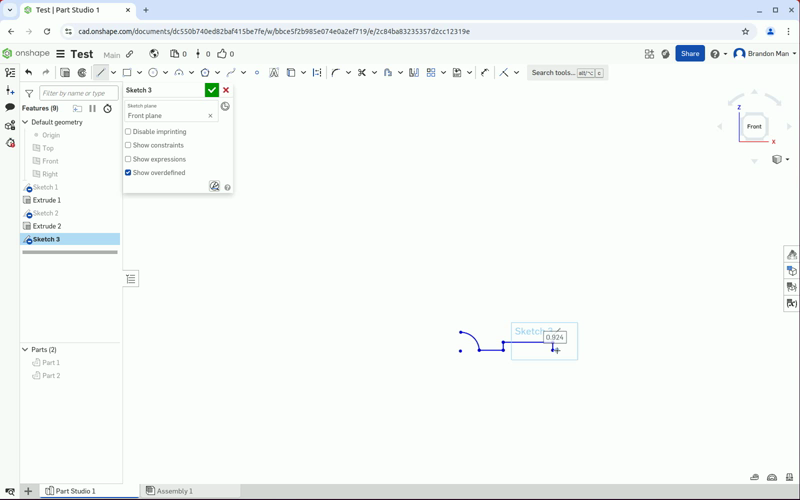
key(esc)
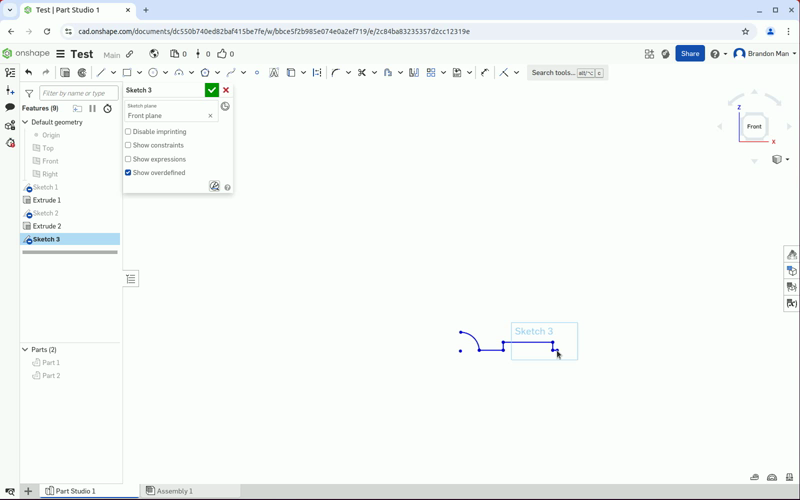
key(a)
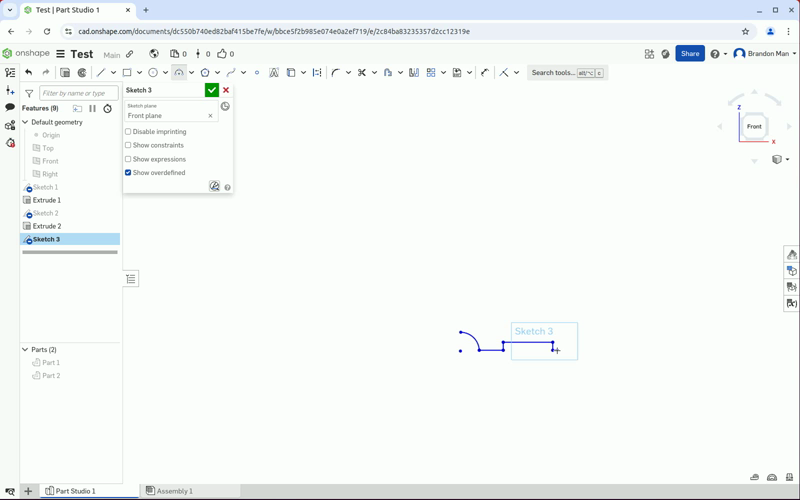
mouse_move(557, 350)
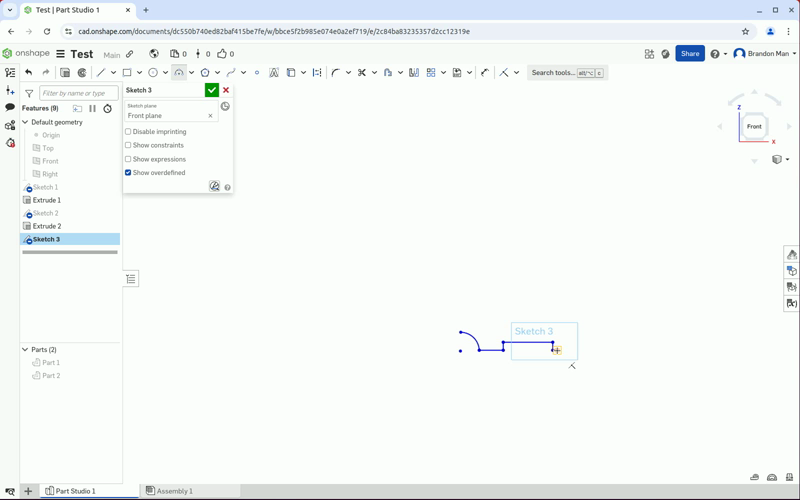
scroll(6)
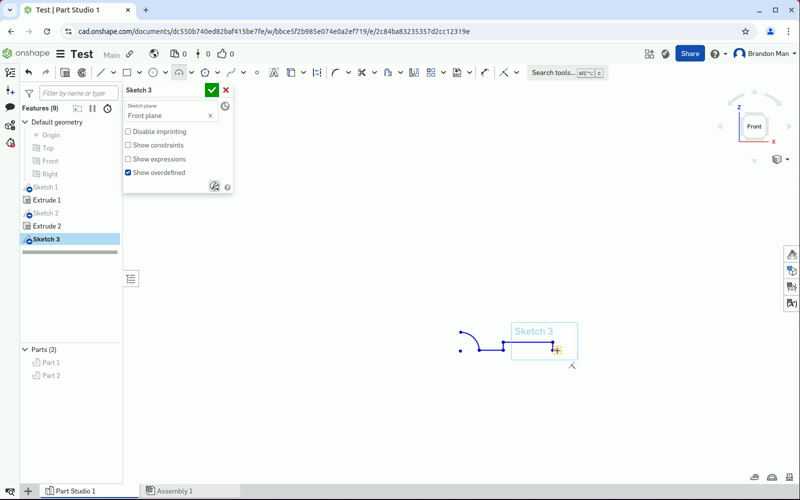
scroll(6)
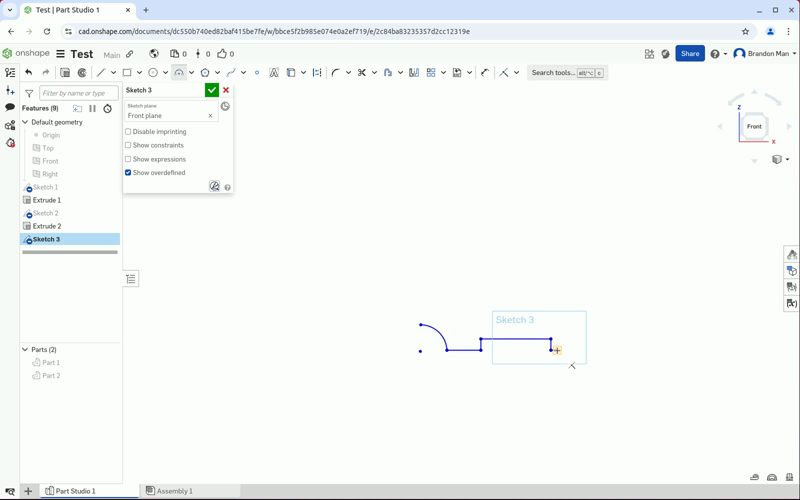
scroll(6)
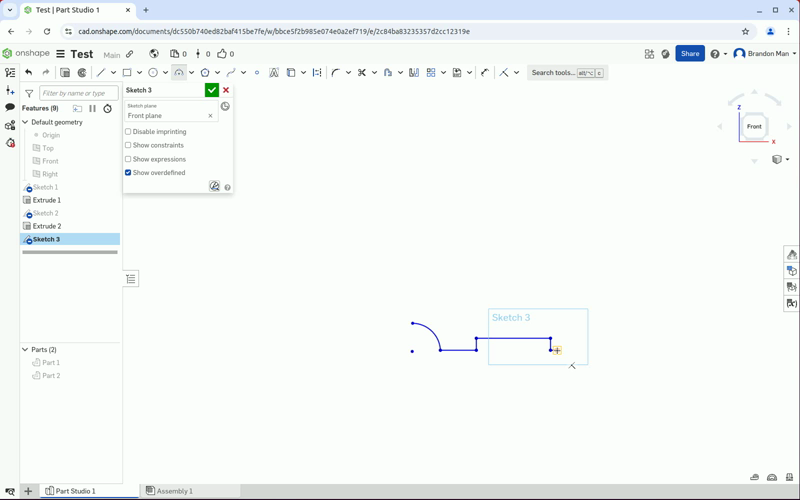
scroll(6)
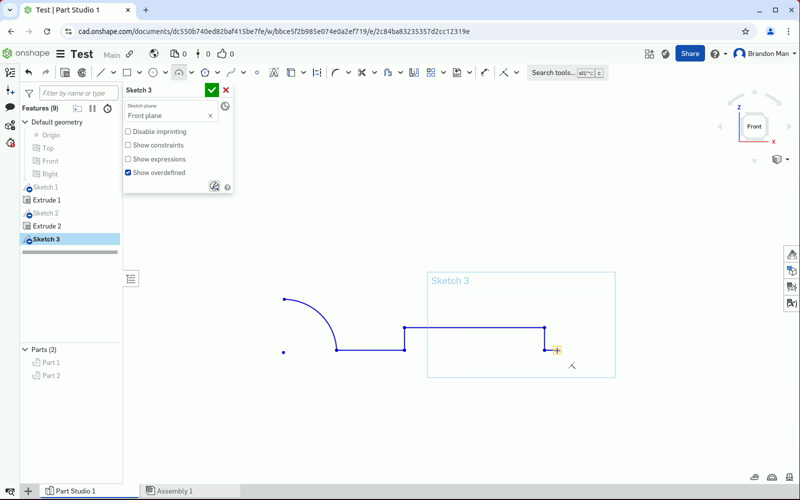
scroll(6)
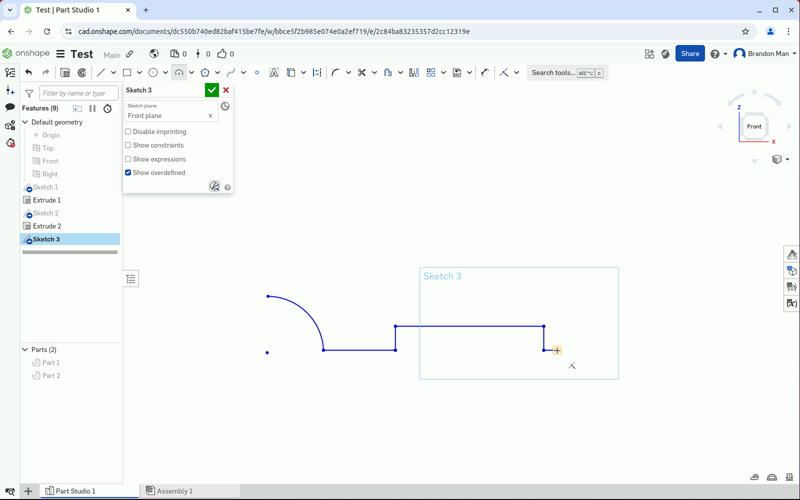
scroll(6)
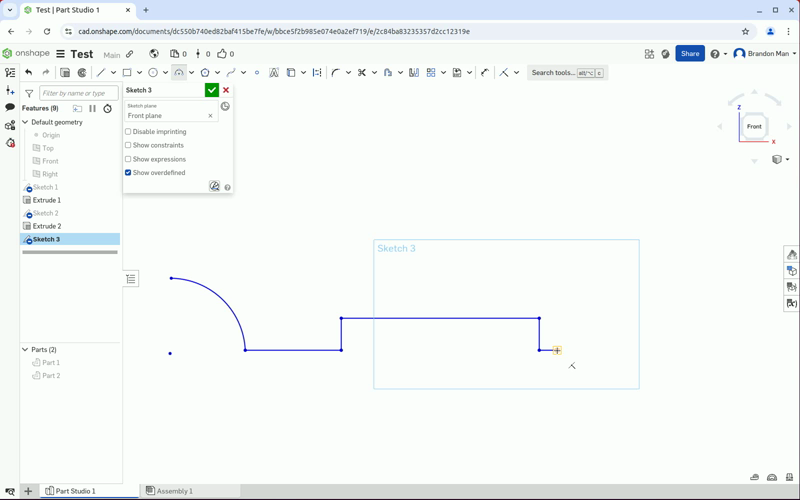
scroll(6)
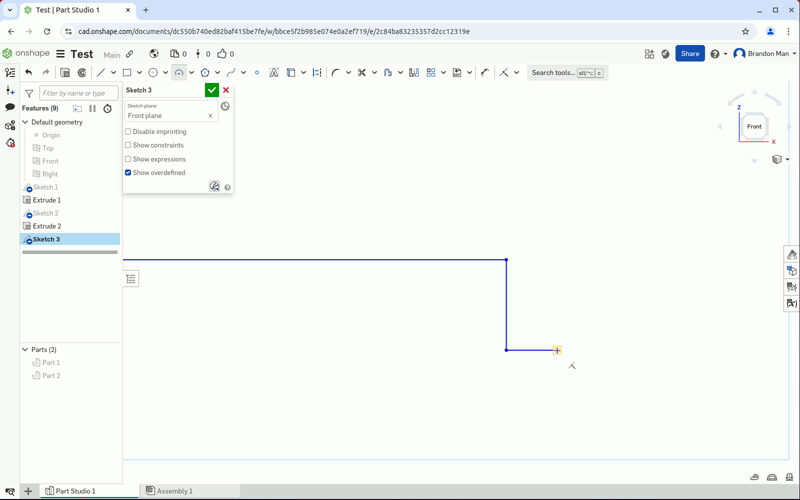
click(557, 350)
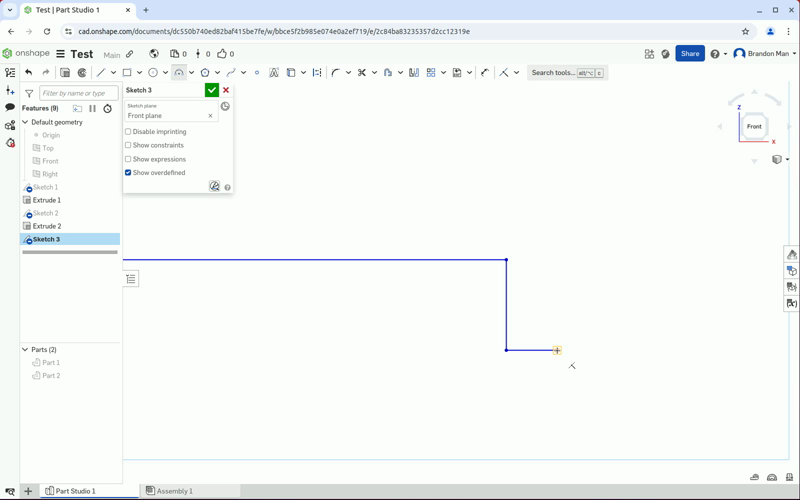
scroll(-6)
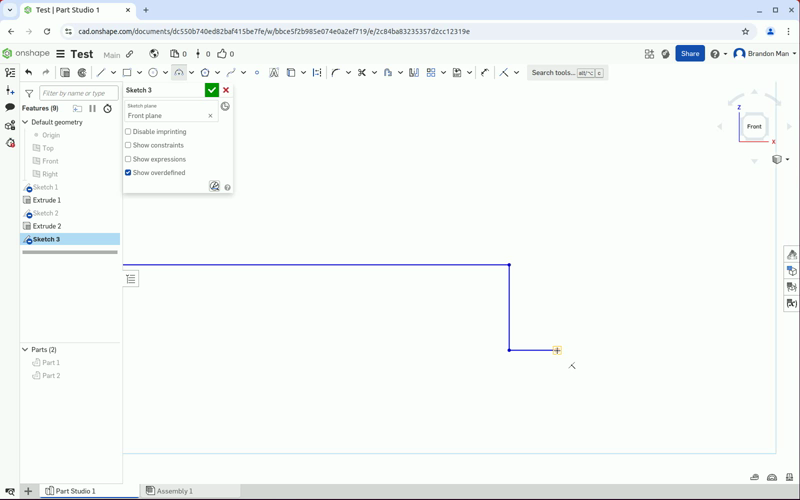
scroll(-6)
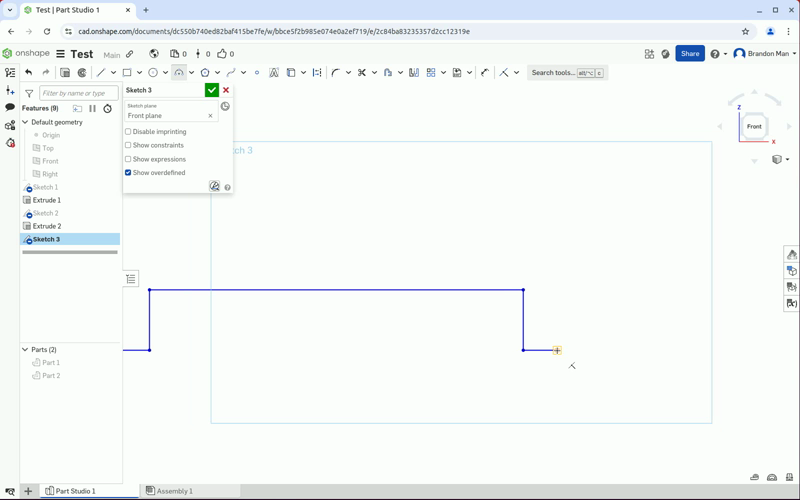
scroll(-6)
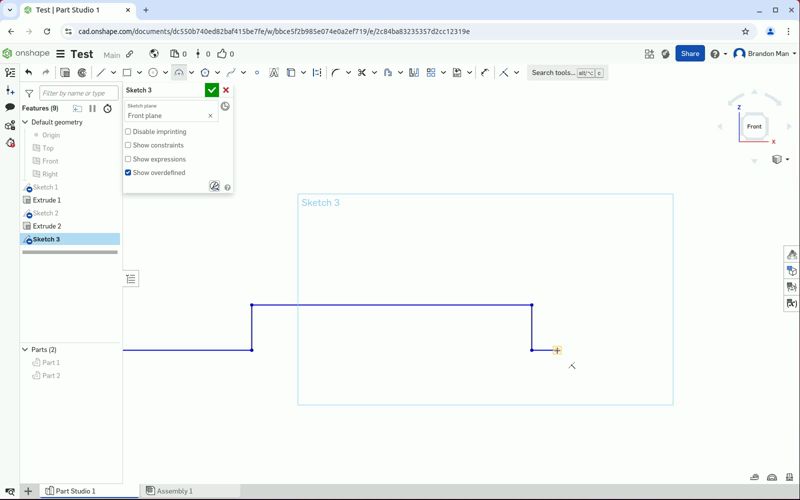
scroll(-6)
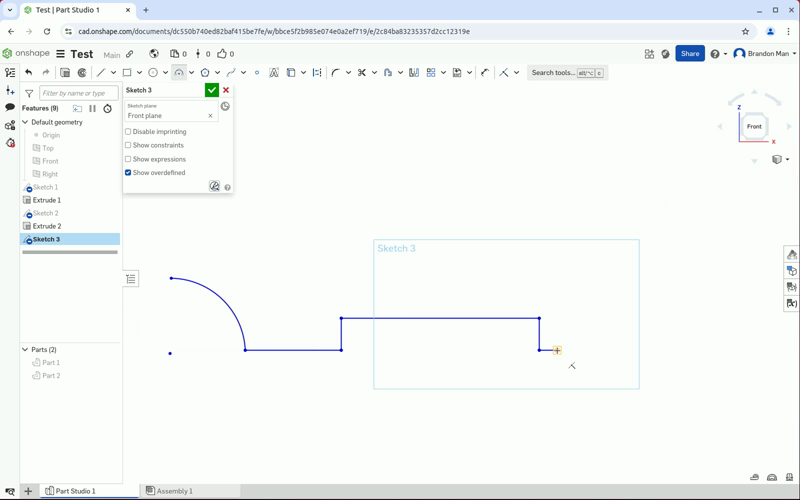
scroll(-6)
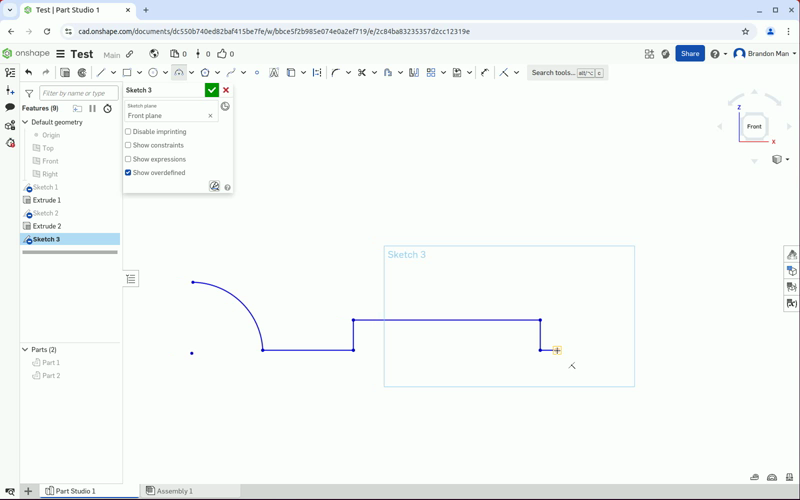
scroll(-6)
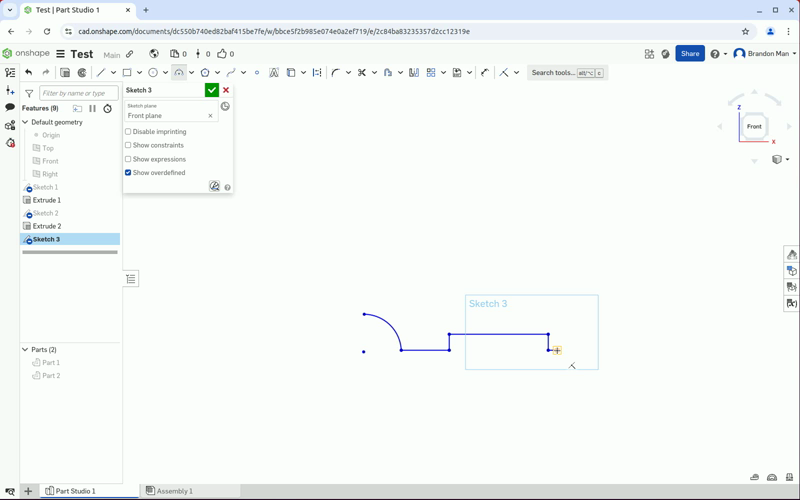
scroll(-6)
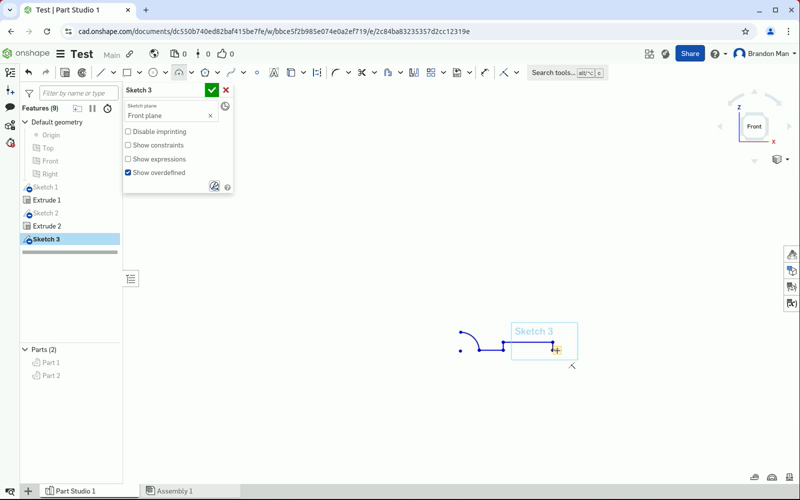
key_down(shift)
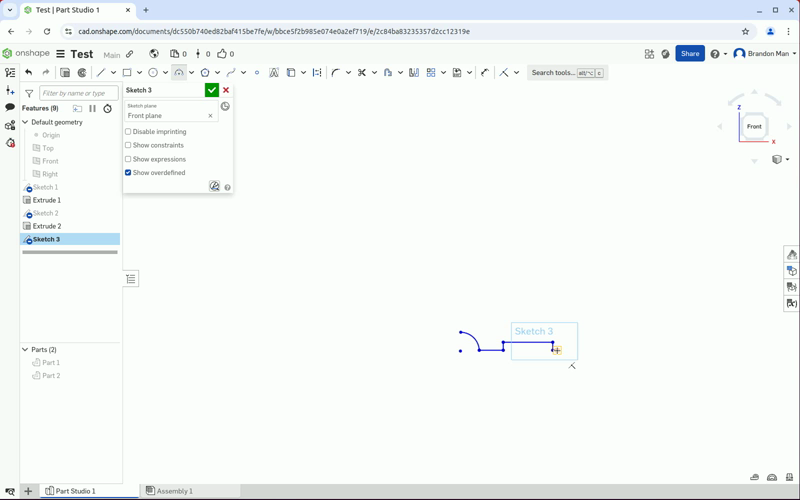
mouse_move(460, 254)
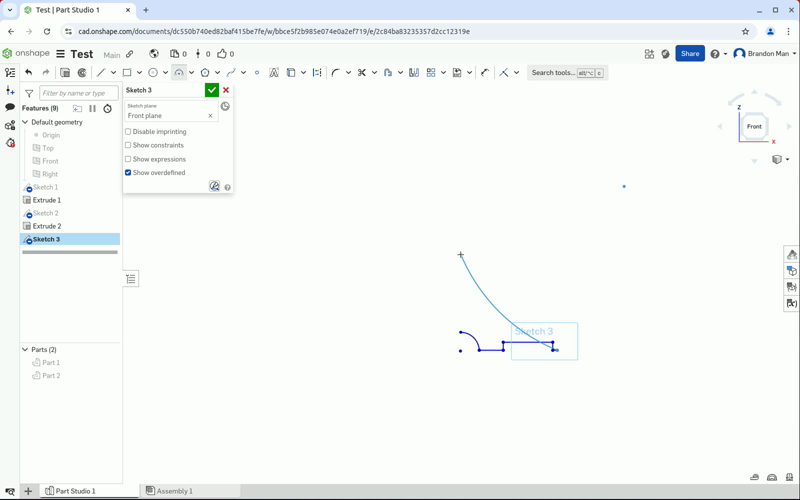
click(460, 254)
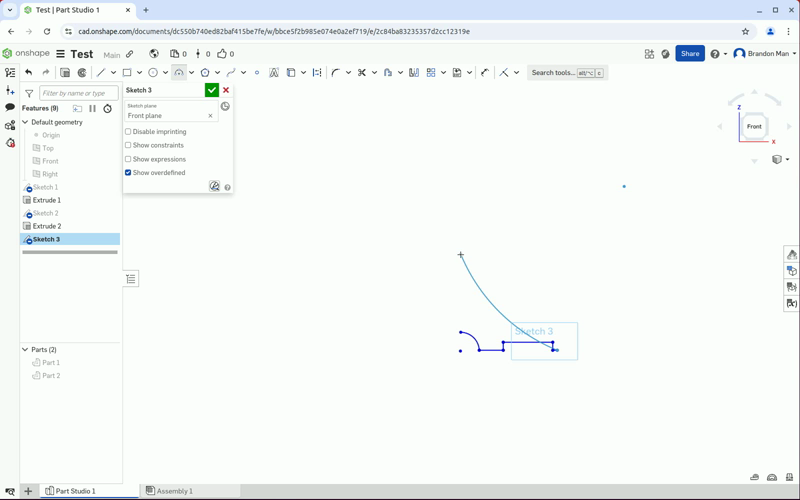
mouse_move(528, 282)
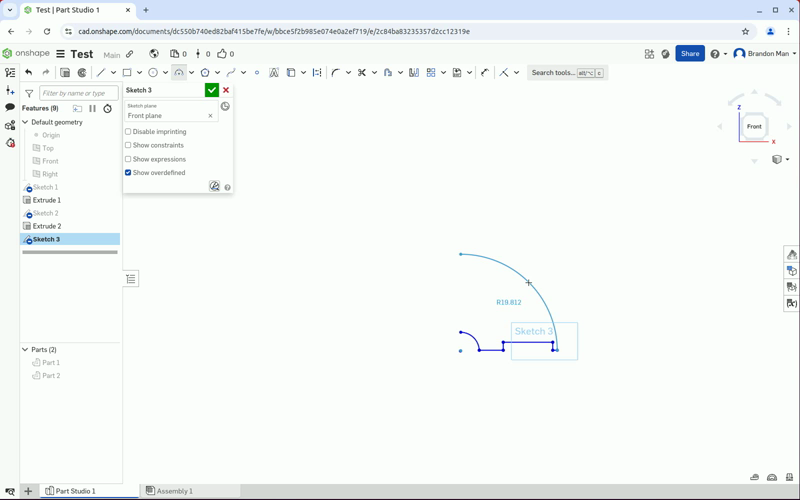
click(528, 282)
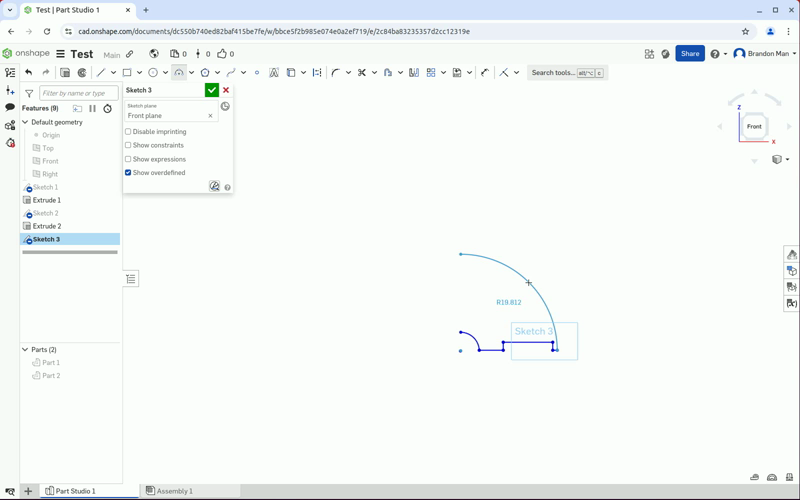
key_up(shift)
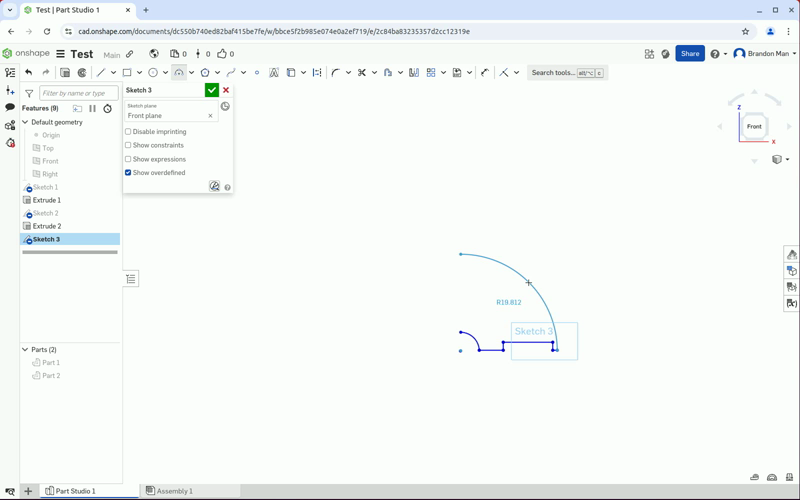
key(esc)
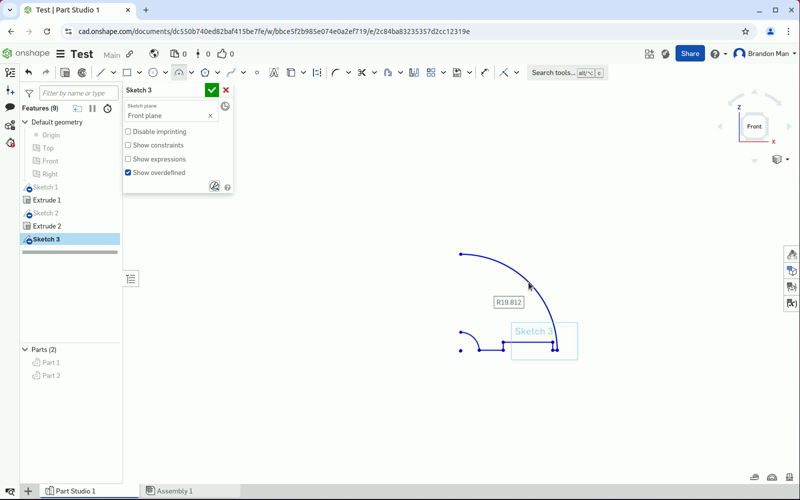
key(l)
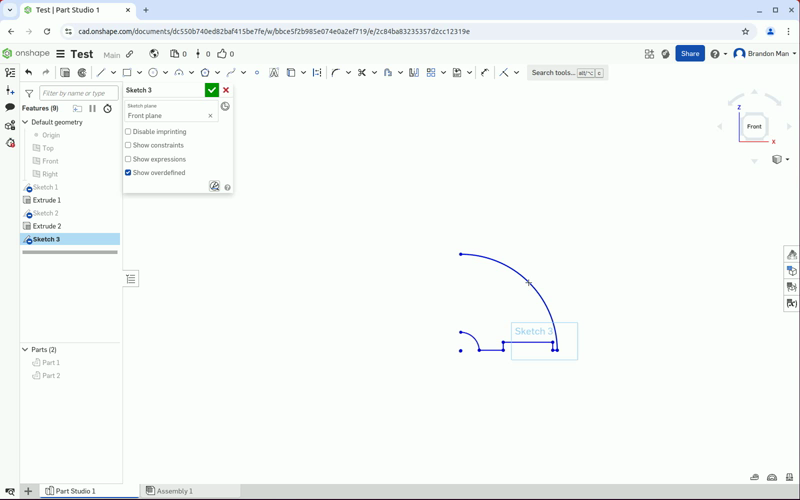
mouse_move(460, 254)
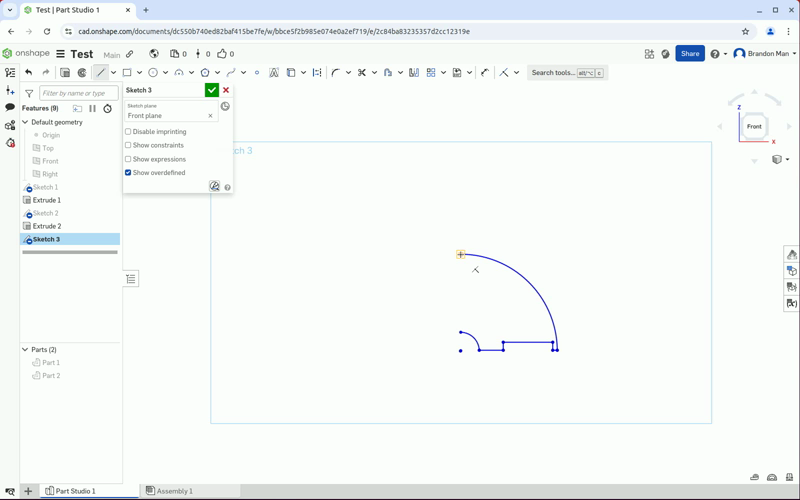
click(460, 254)
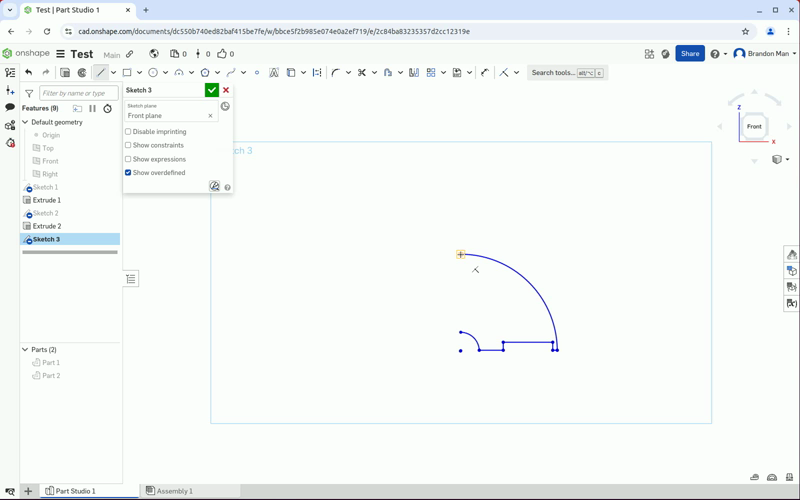
key_down(shift)
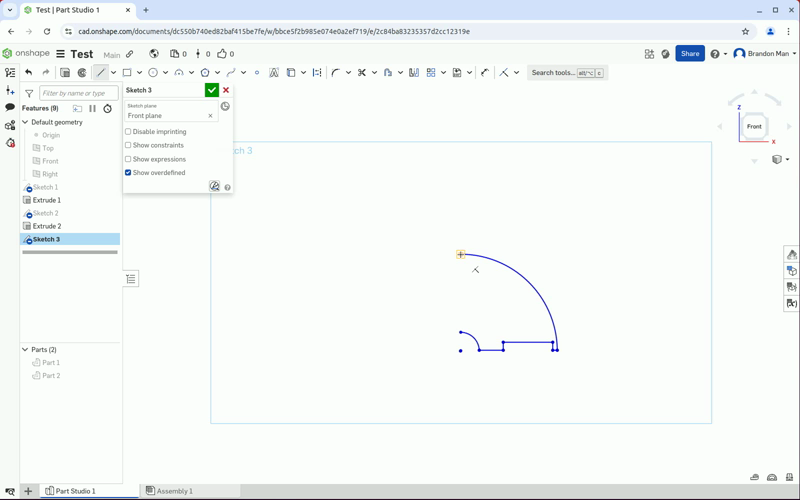
mouse_move(490, 254)
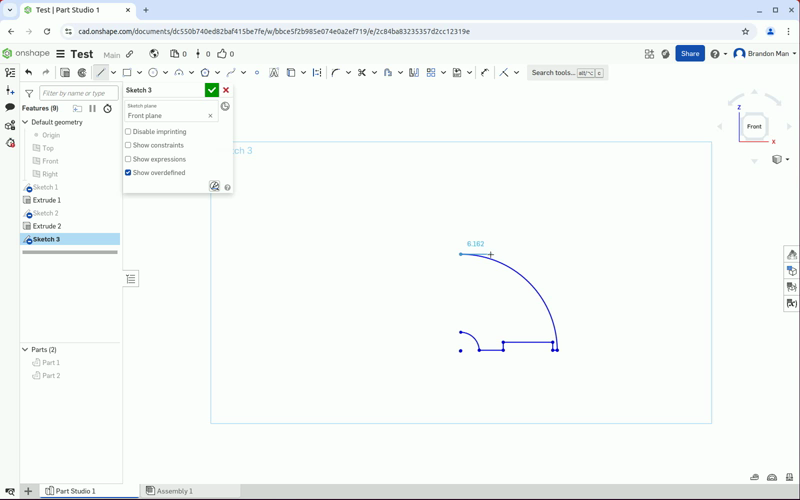
mouse_move(460, 258)
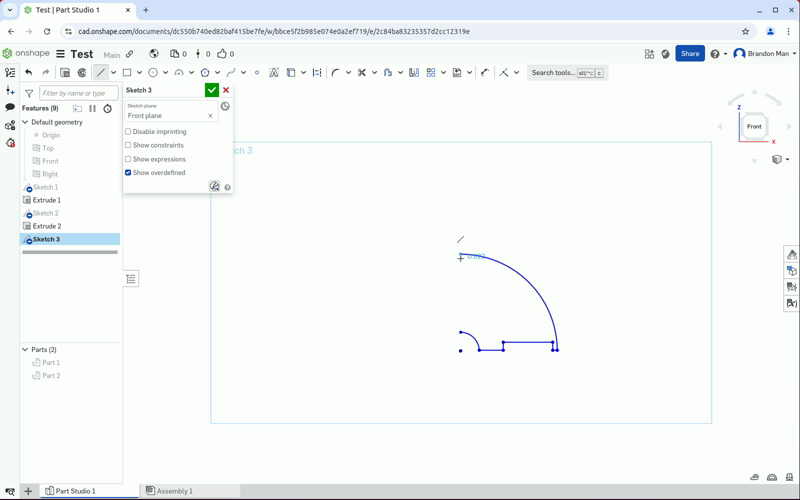
scroll(6)
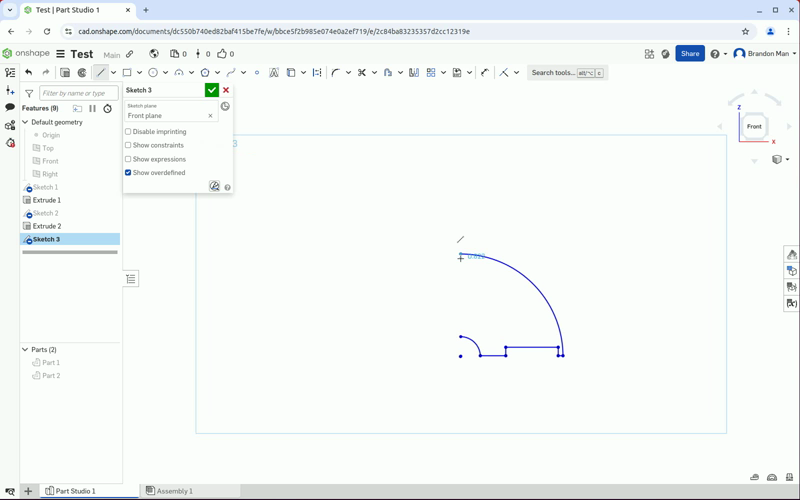
scroll(6)
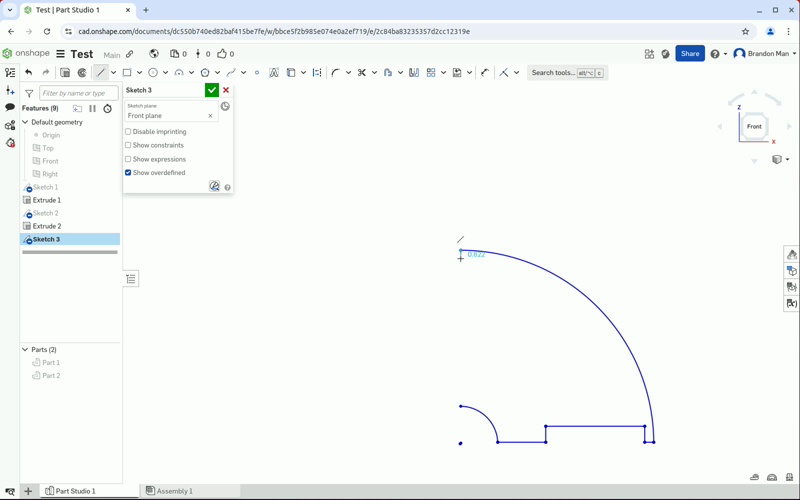
scroll(6)
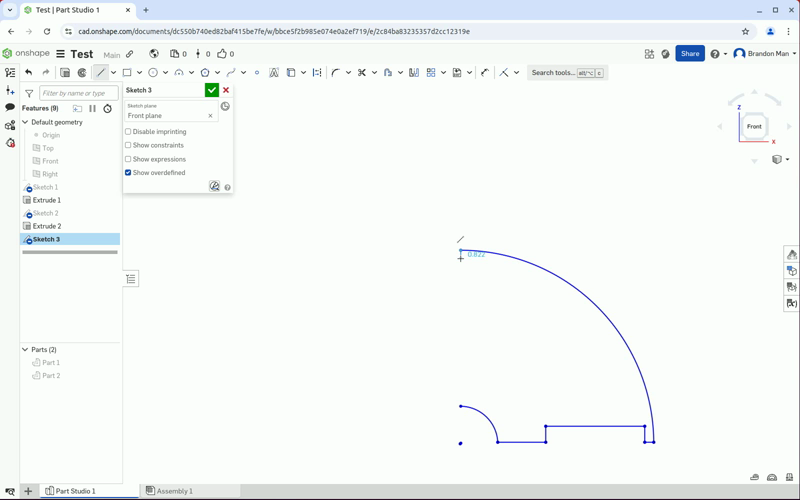
scroll(6)
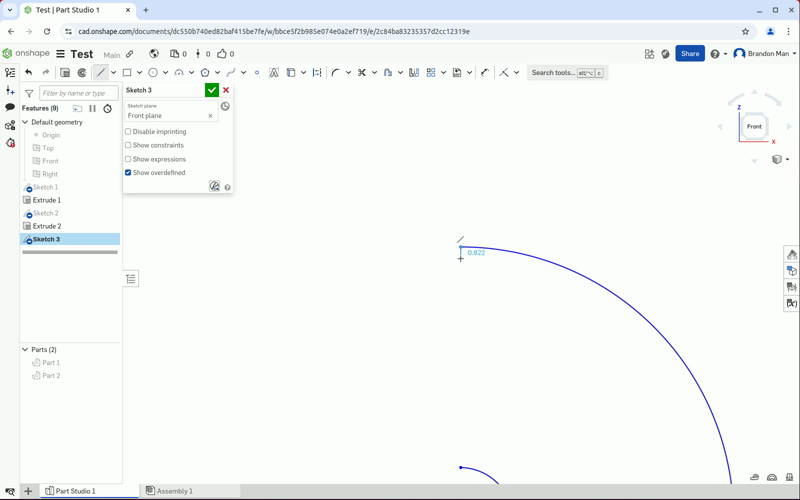
scroll(6)
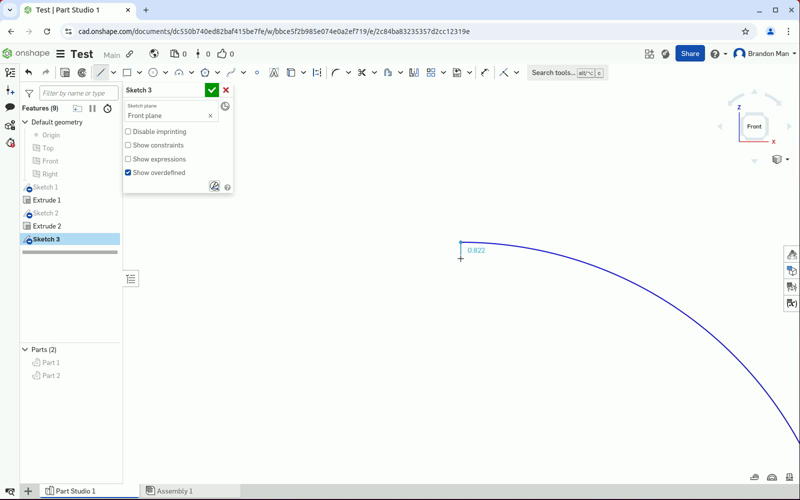
scroll(6)
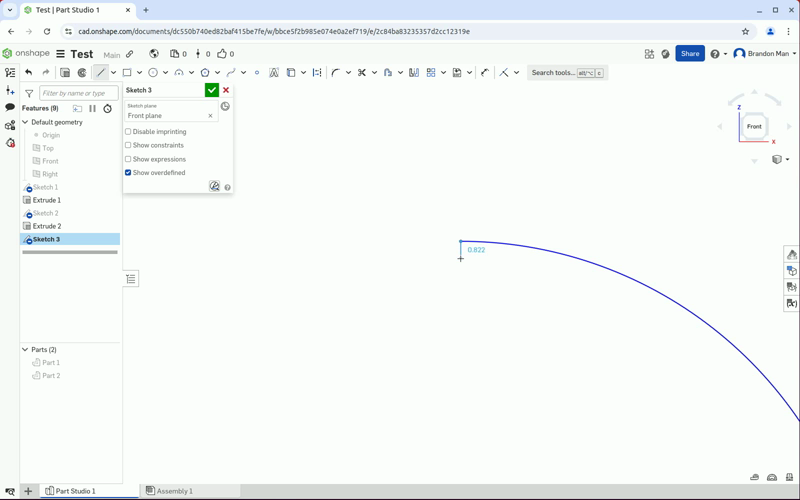
scroll(6)
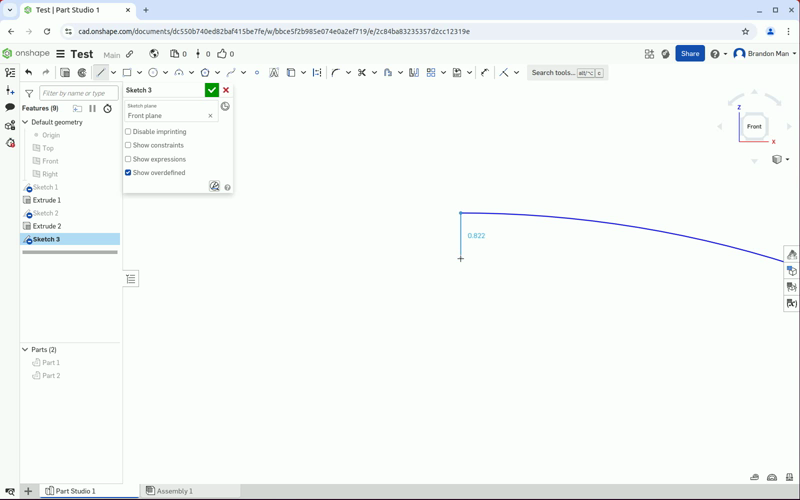
click(460, 258)
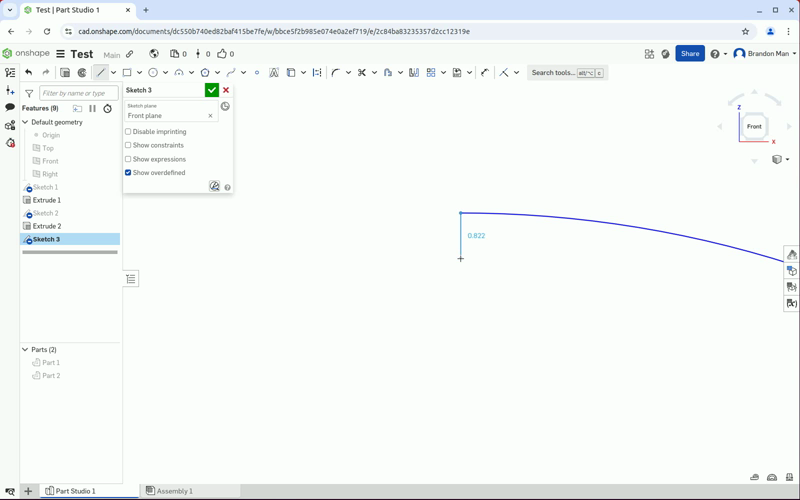
scroll(-6)
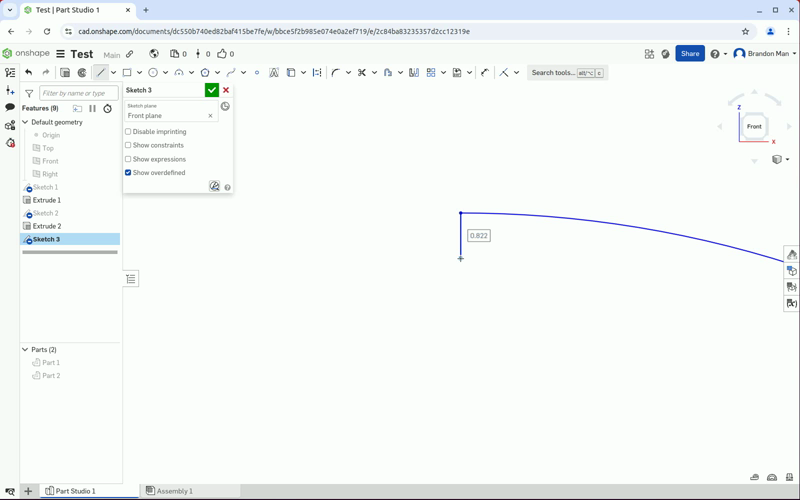
scroll(-6)
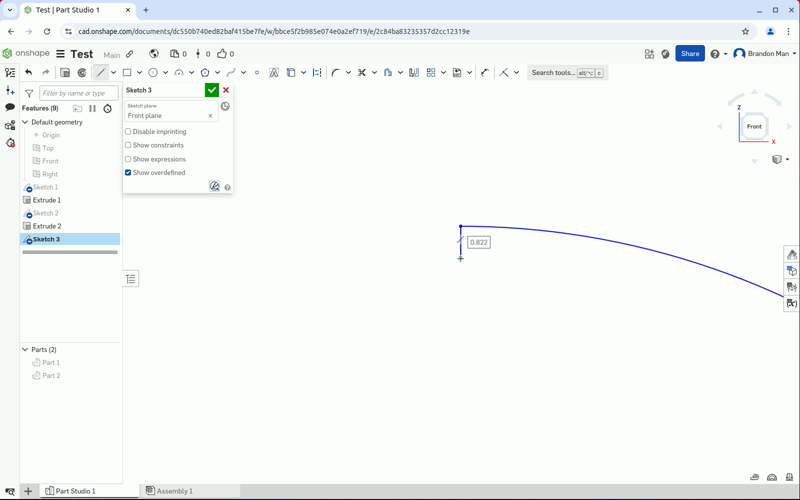
scroll(-6)
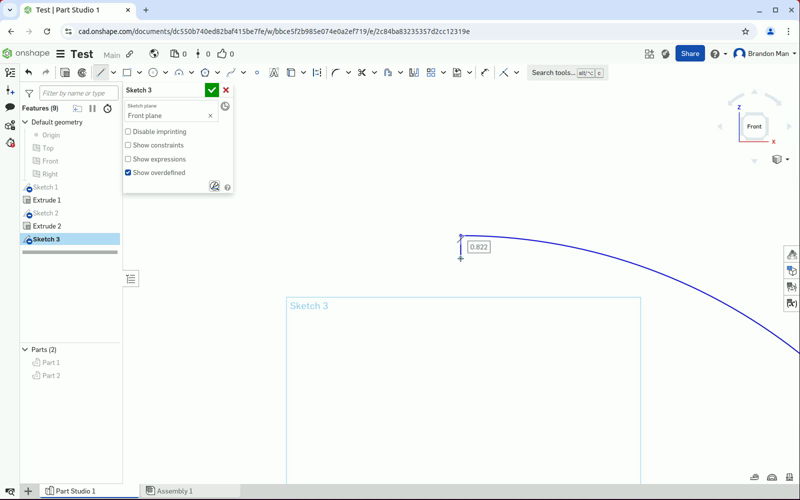
scroll(-6)
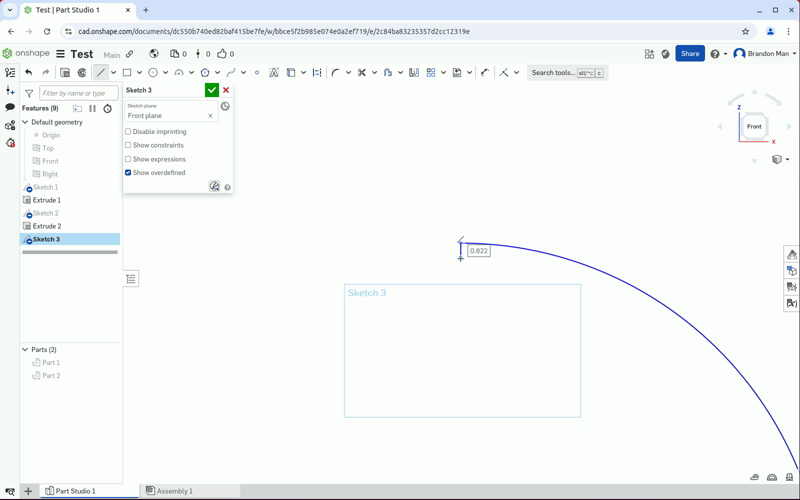
scroll(-6)
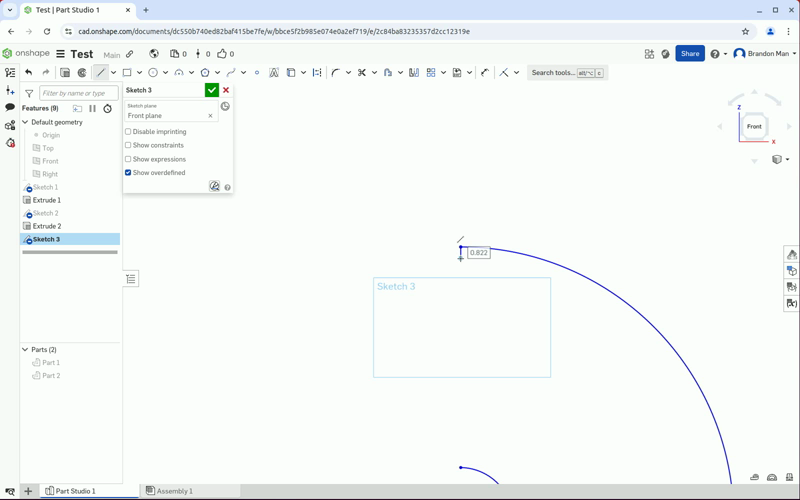
scroll(-6)
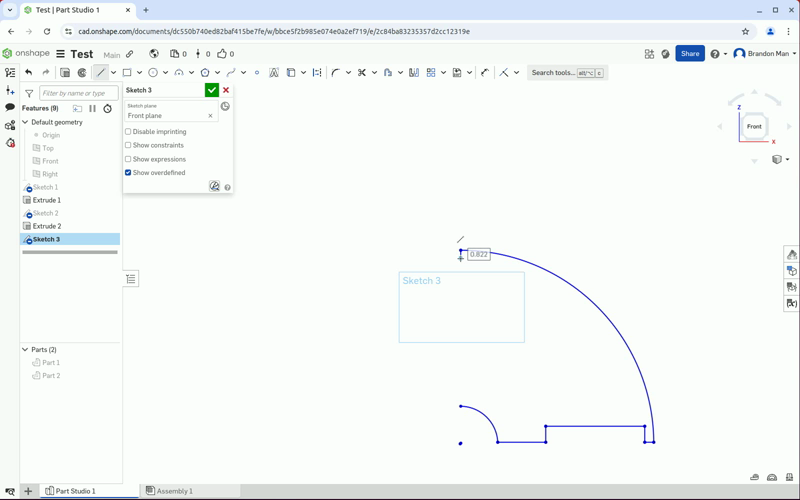
scroll(-6)
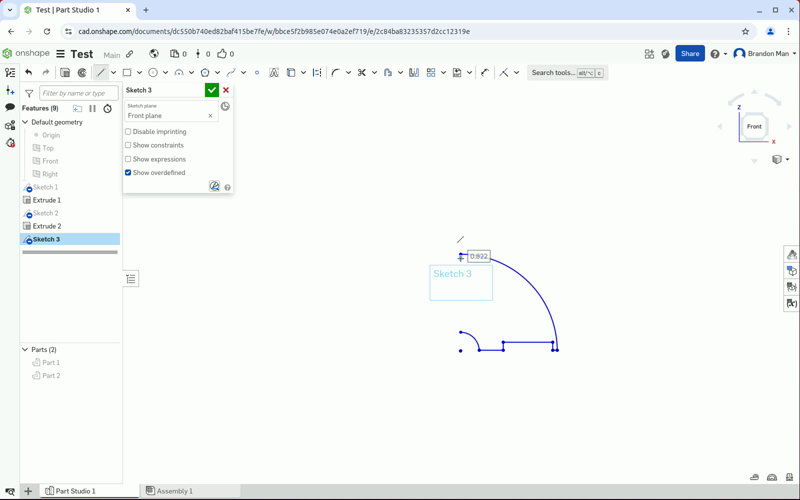
key_up(shift)
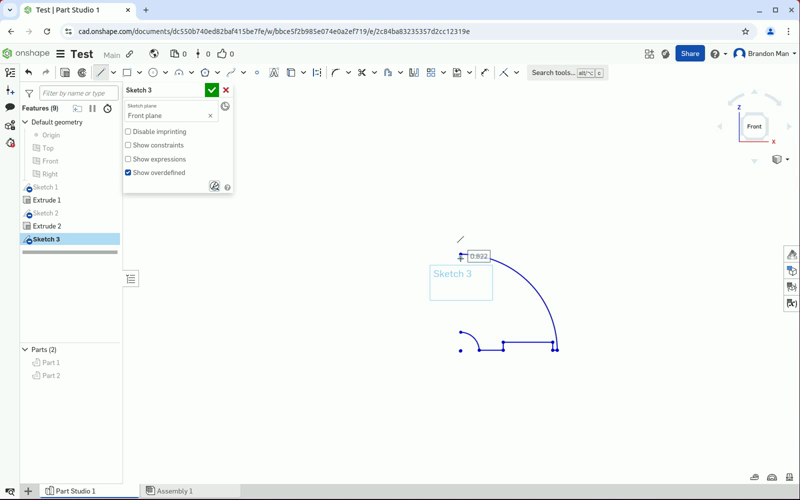
key_down(shift)
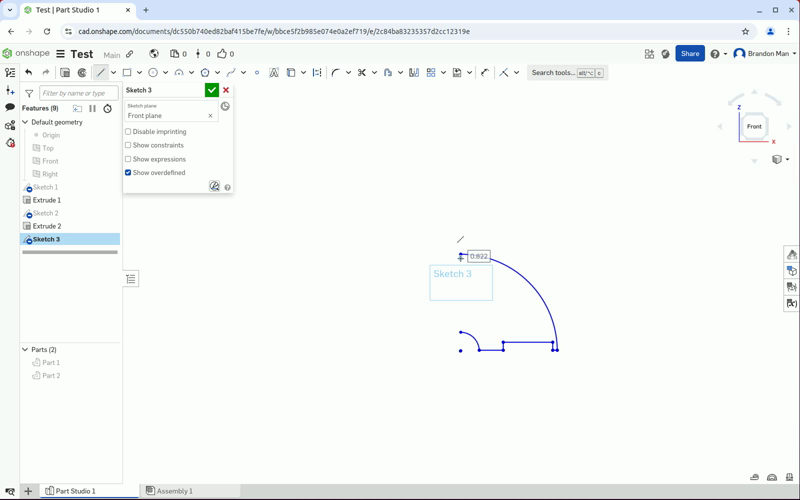
mouse_move(490, 258)
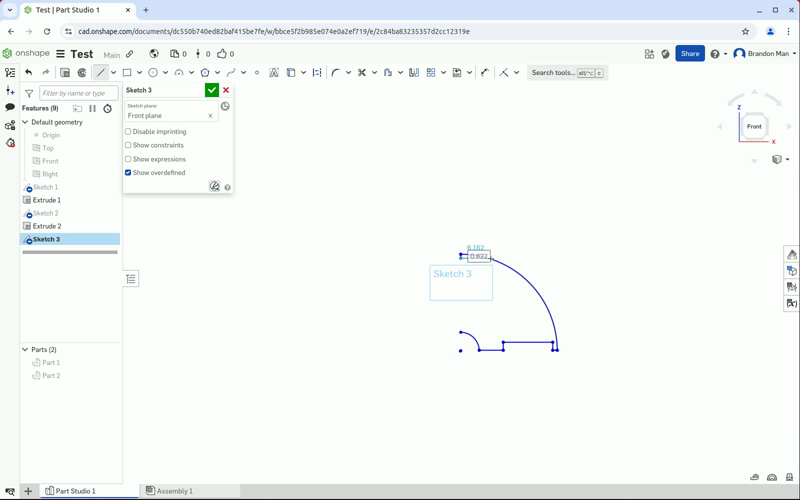
mouse_move(468, 258)
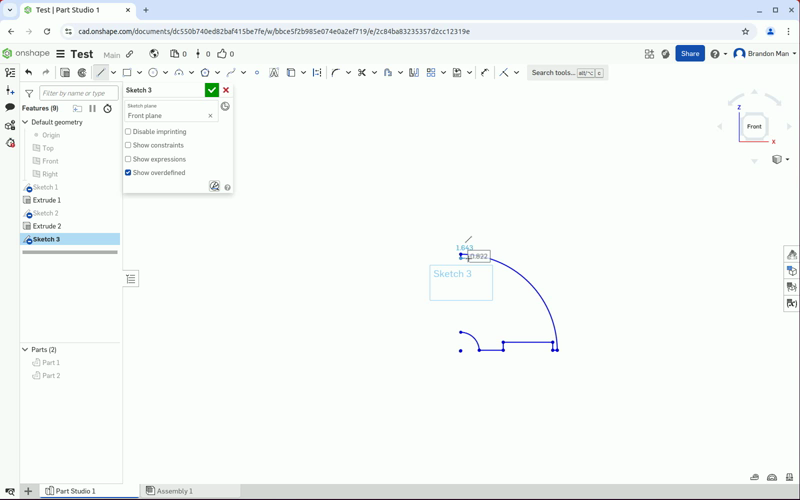
click(468, 258)
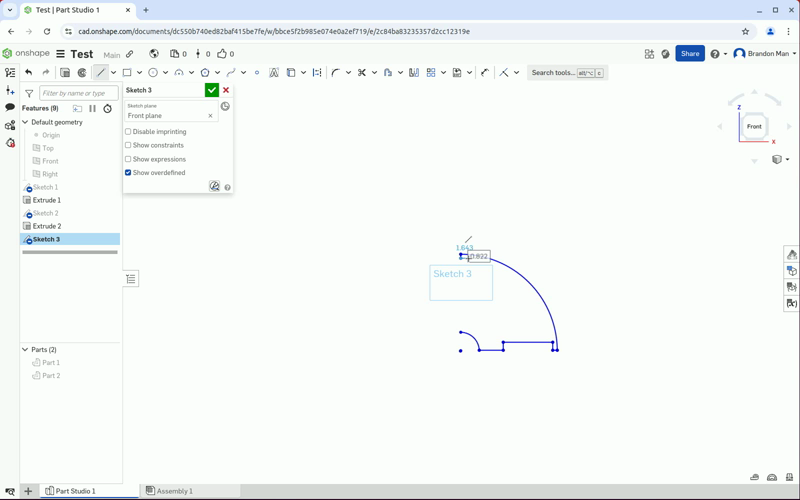
key_up(shift)
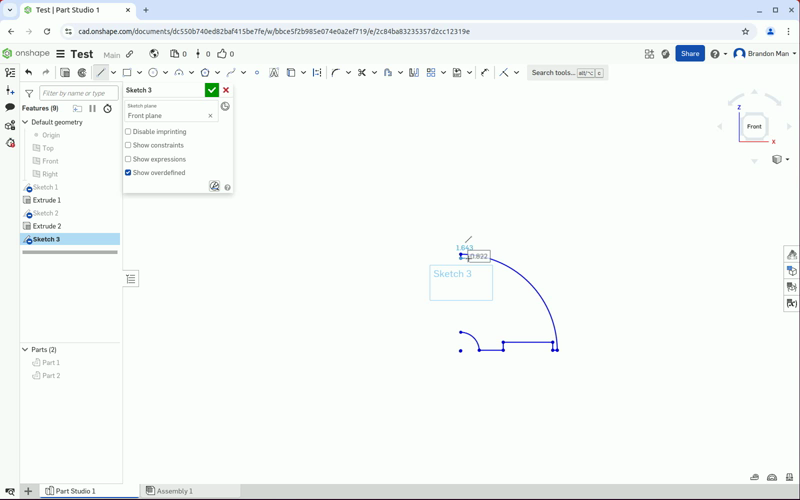
key_down(shift)
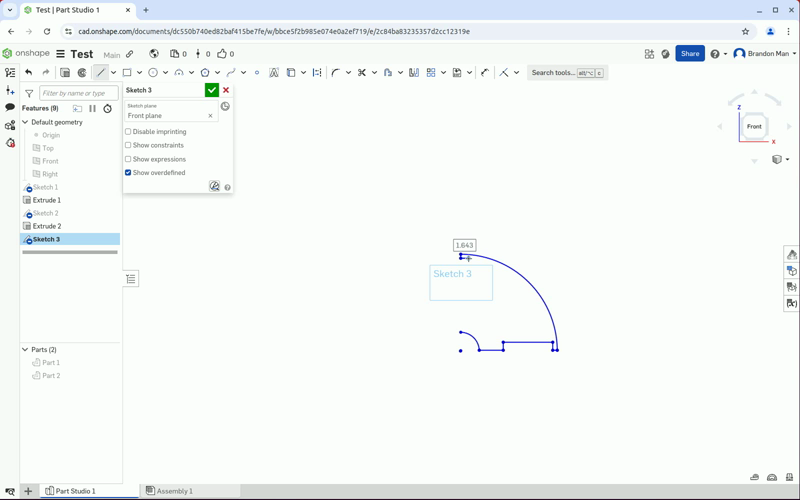
mouse_move(498, 258)
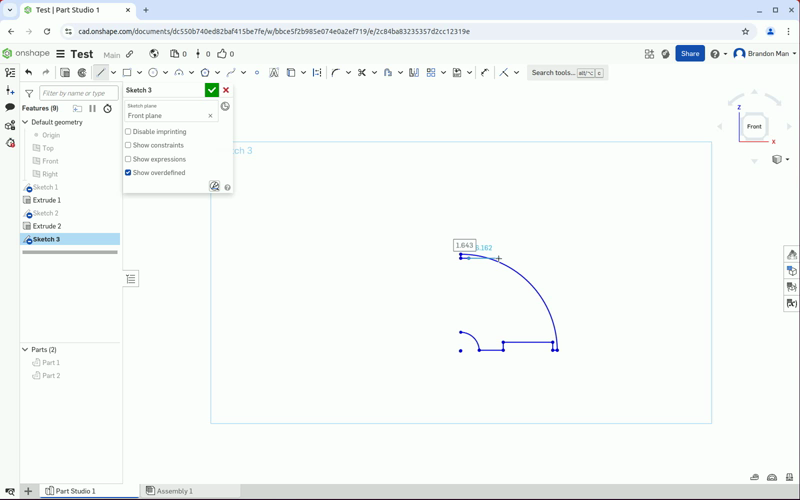
mouse_move(468, 308)
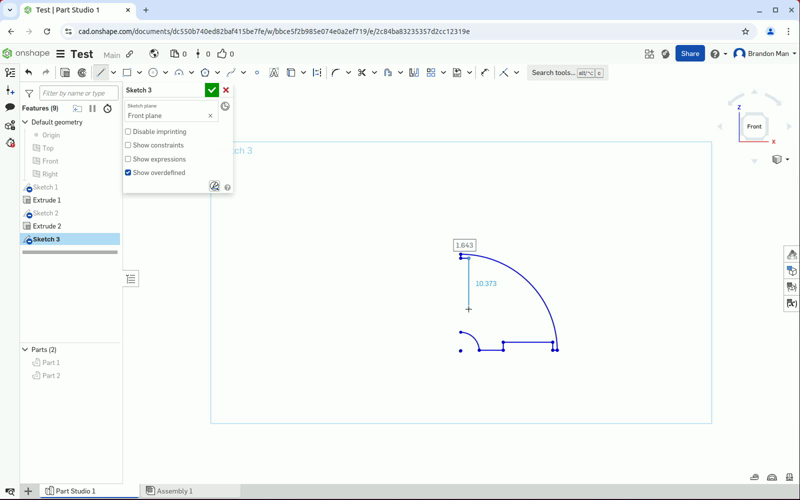
click(468, 308)
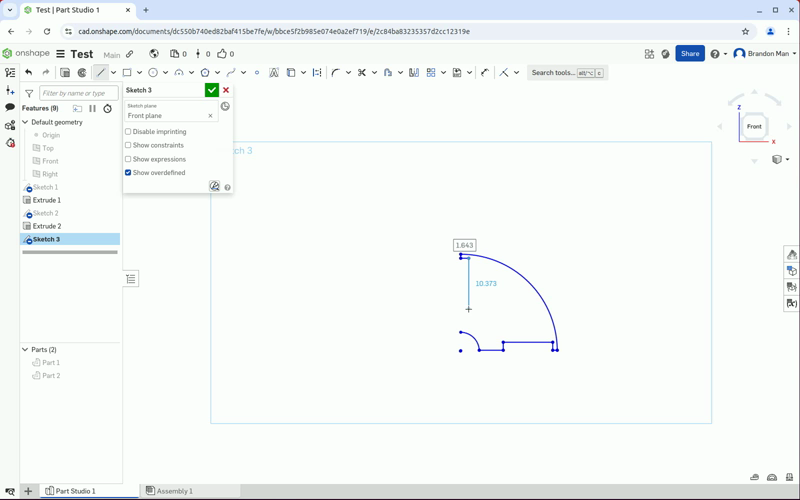
key_up(shift)
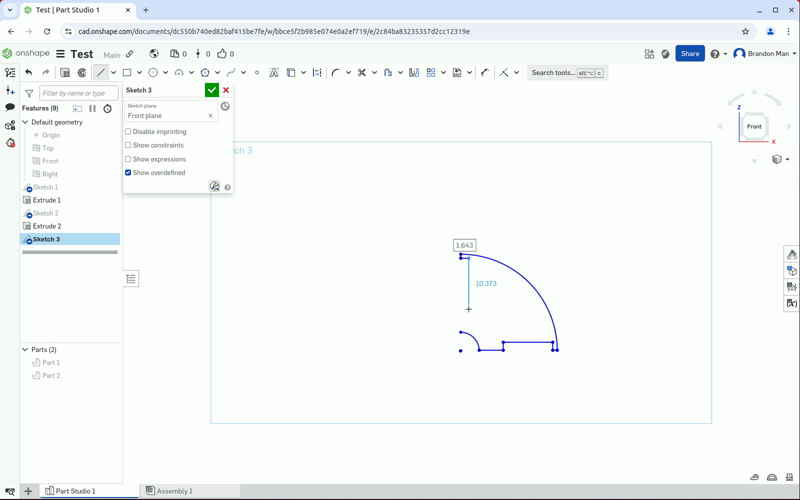
key_down(shift)
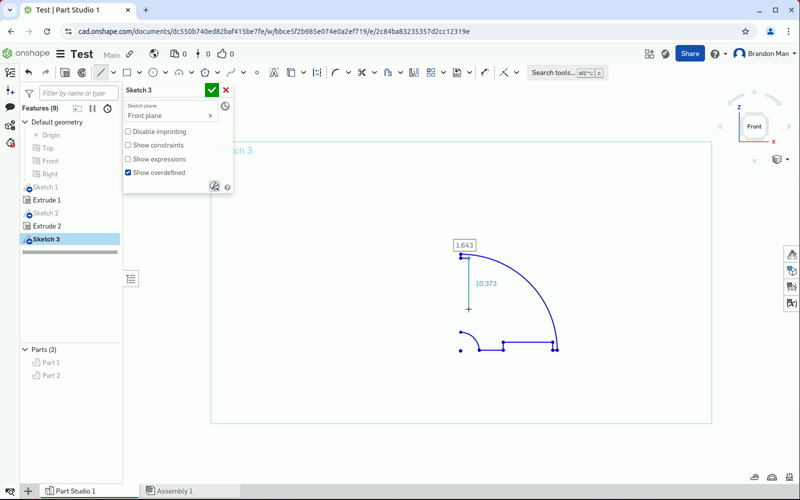
mouse_move(498, 308)
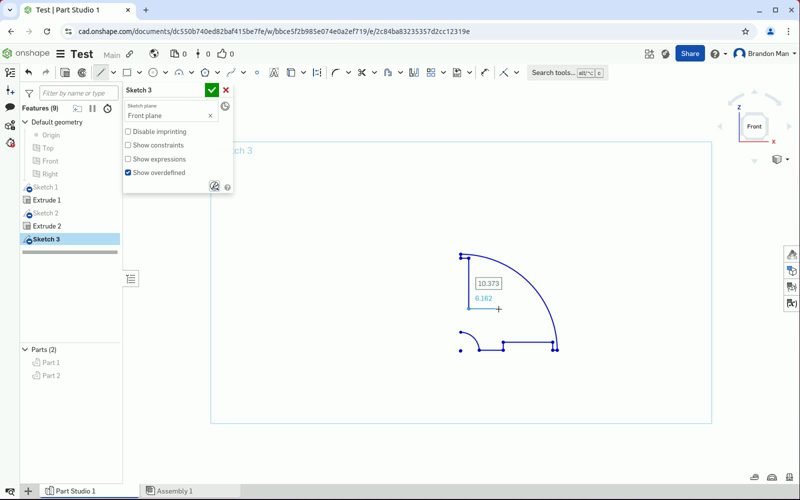
mouse_move(460, 308)
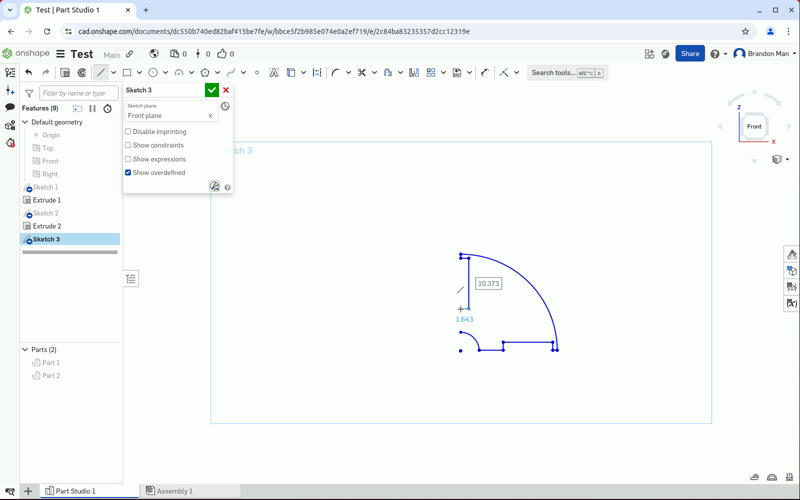
click(460, 308)
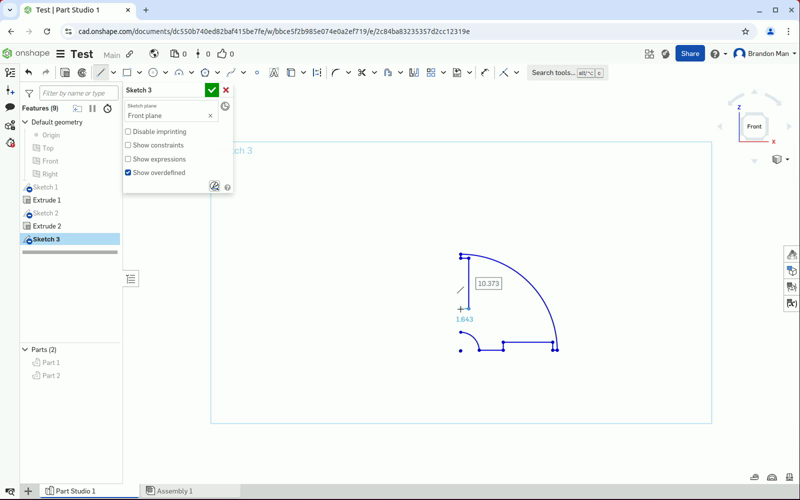
key_up(shift)
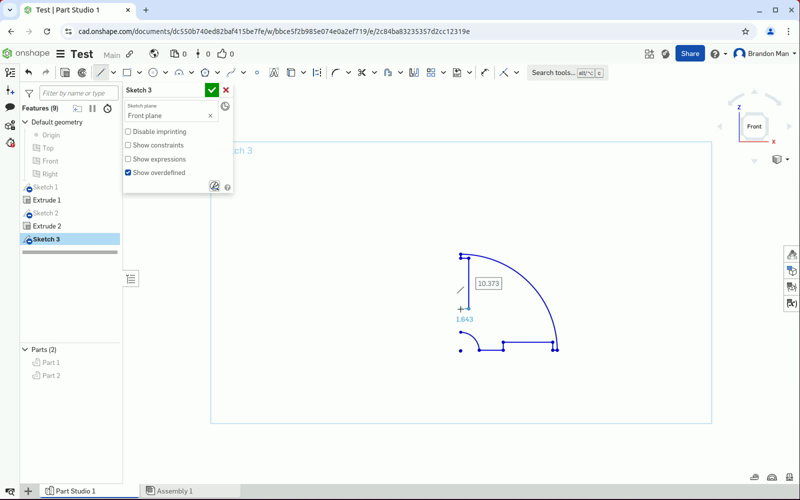
mouse_move(490, 308)
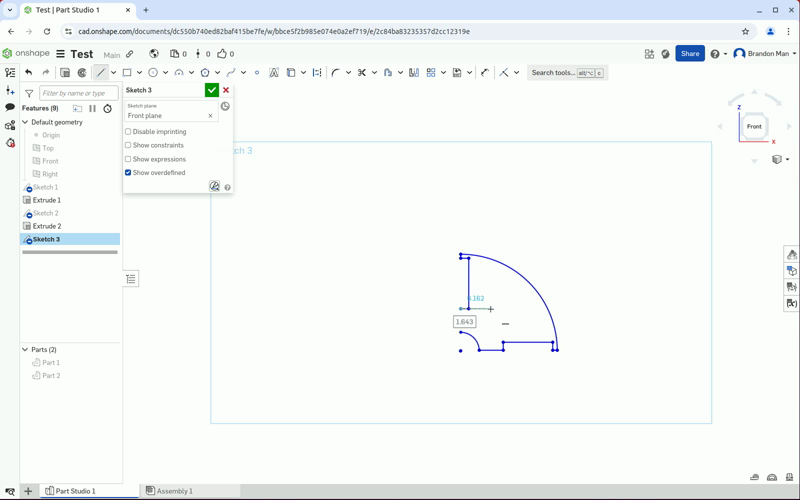
key_down(shift)
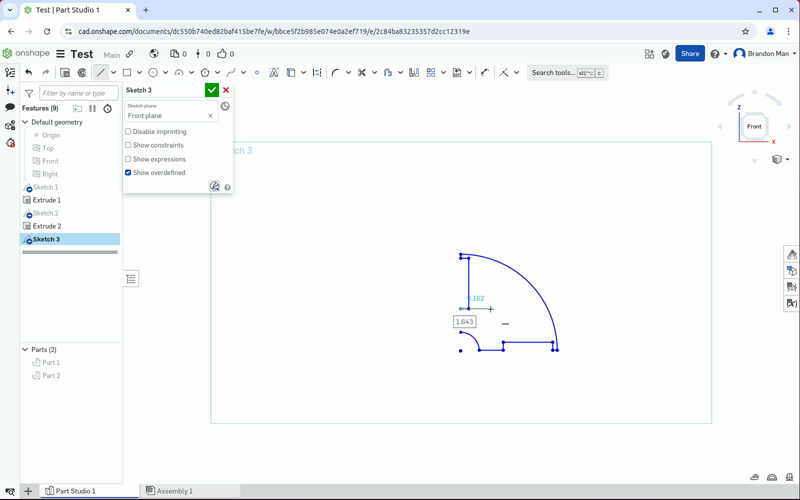
mouse_move(460, 332)
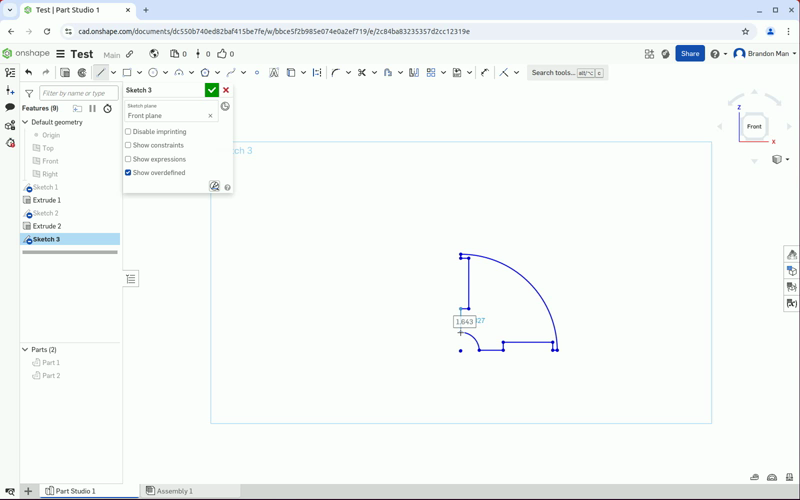
key_up(shift)
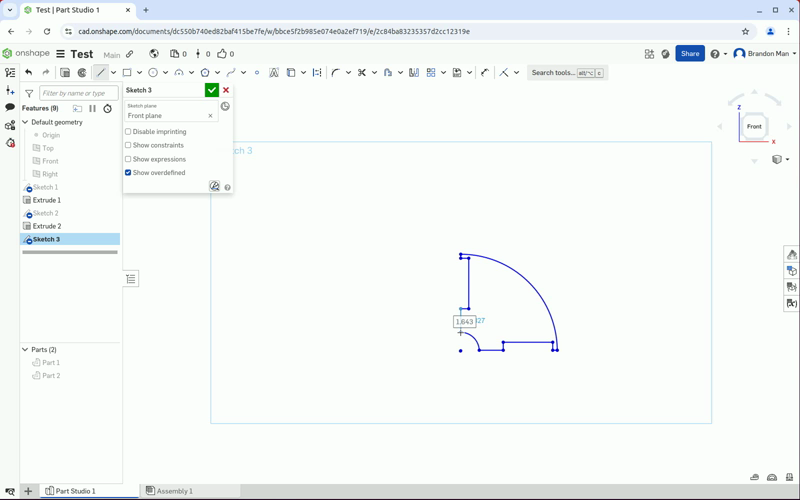
click(460, 332)
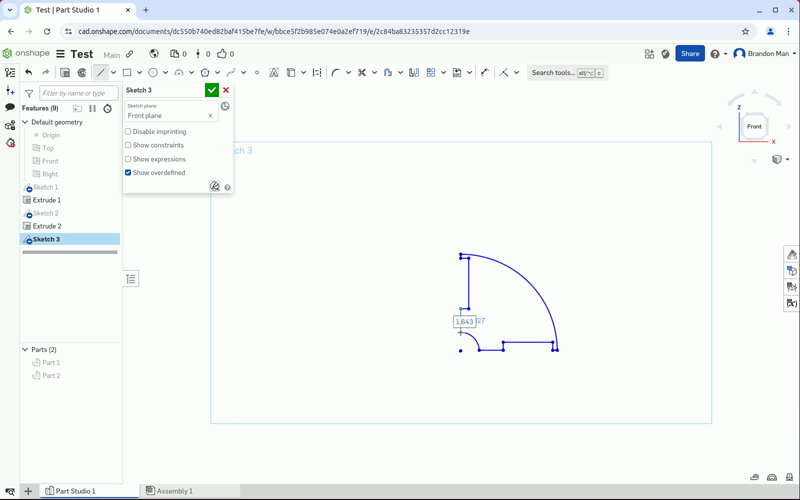
key(esc)
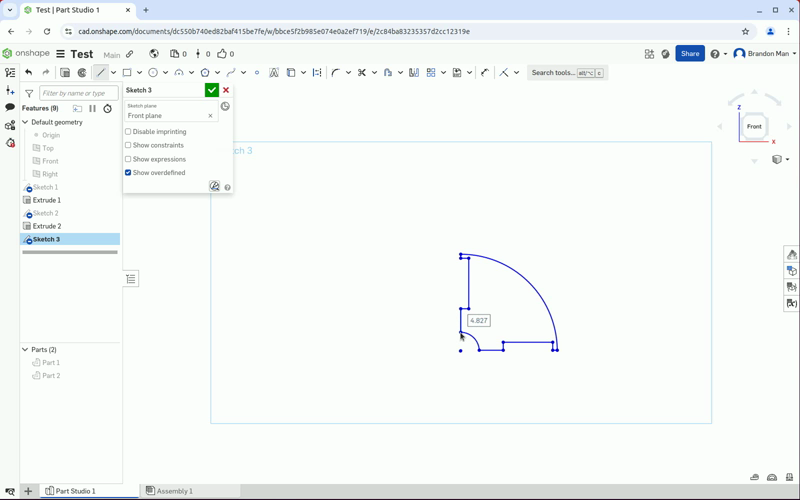
key(l)
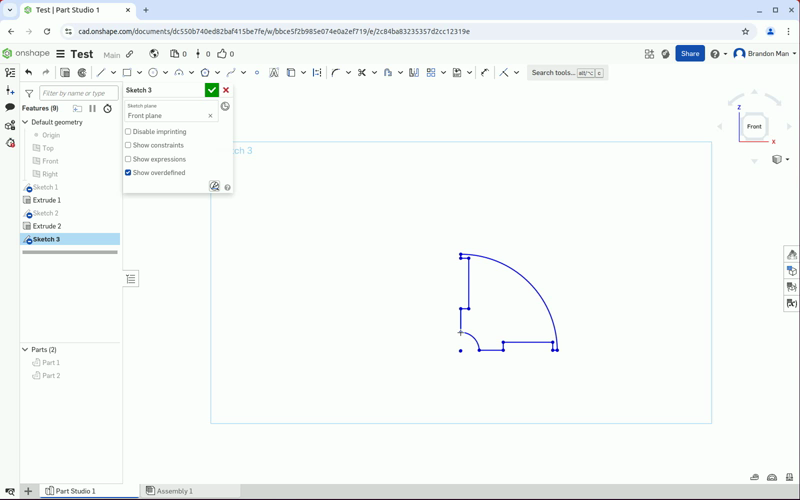
key_down(shift)
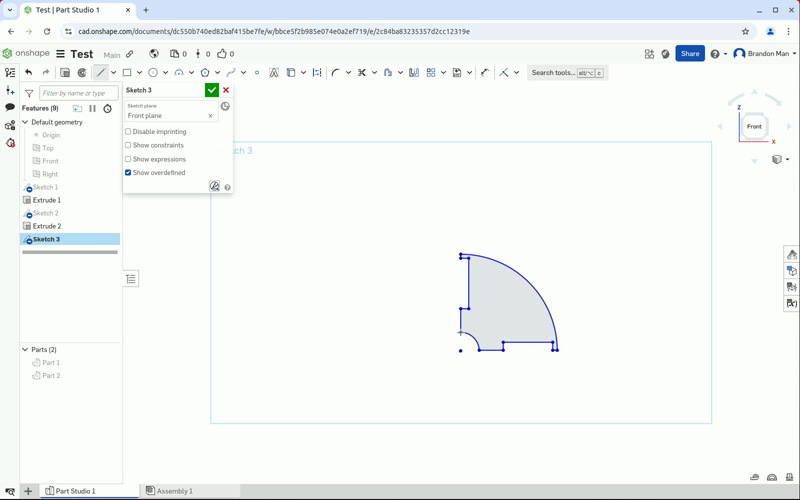
mouse_move(485, 315)
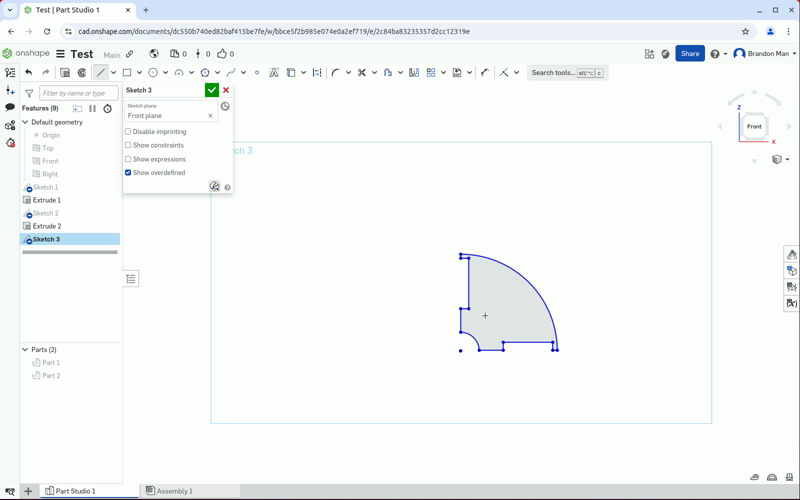
click(485, 315)
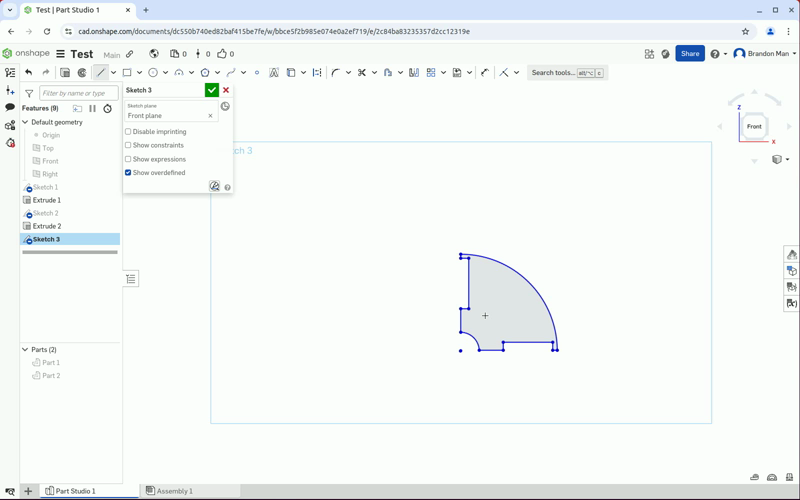
key_up(shift)
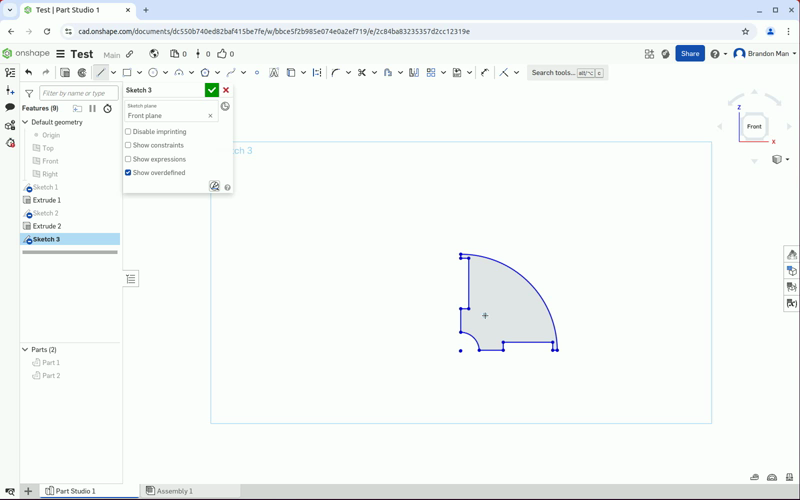
key_down(shift)
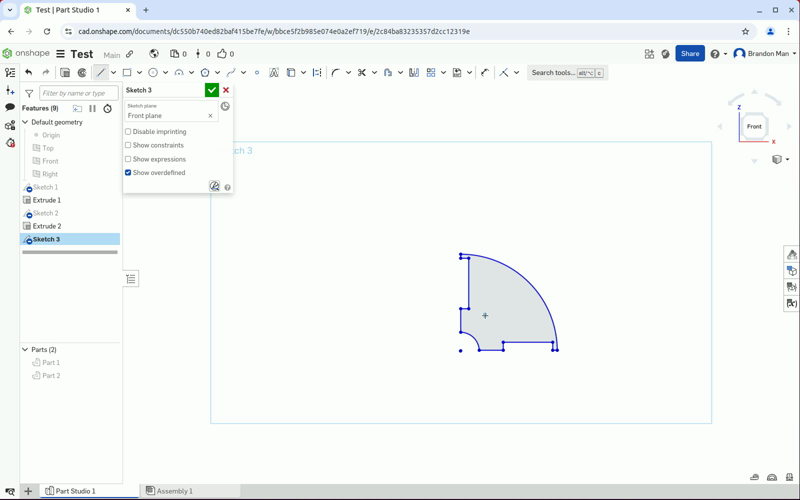
mouse_move(515, 315)
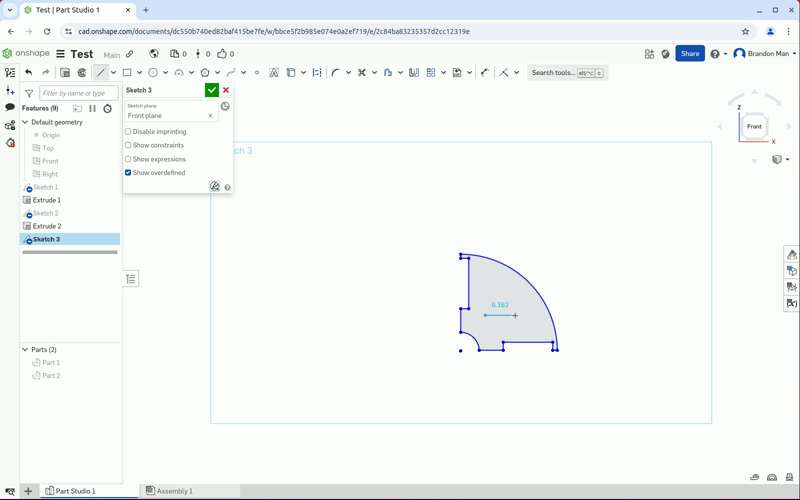
mouse_move(496, 326)
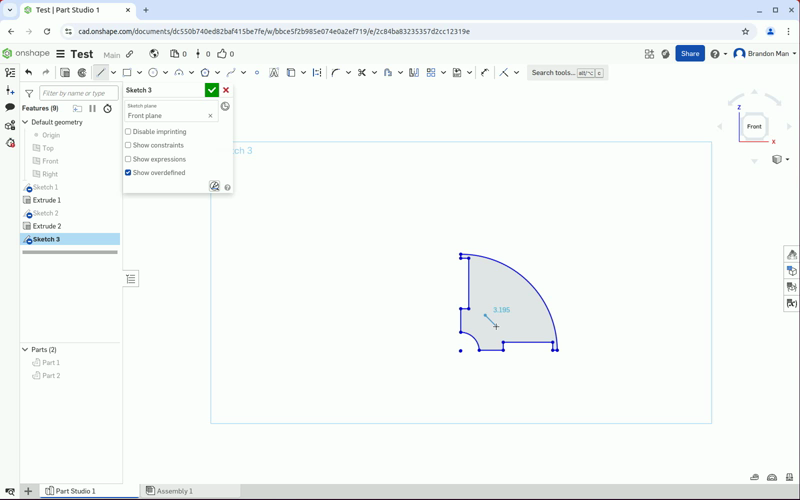
click(496, 326)
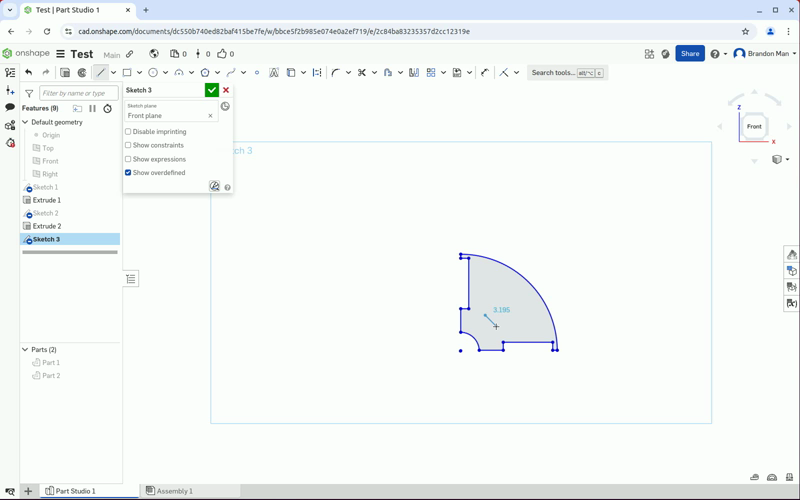
key_up(shift)
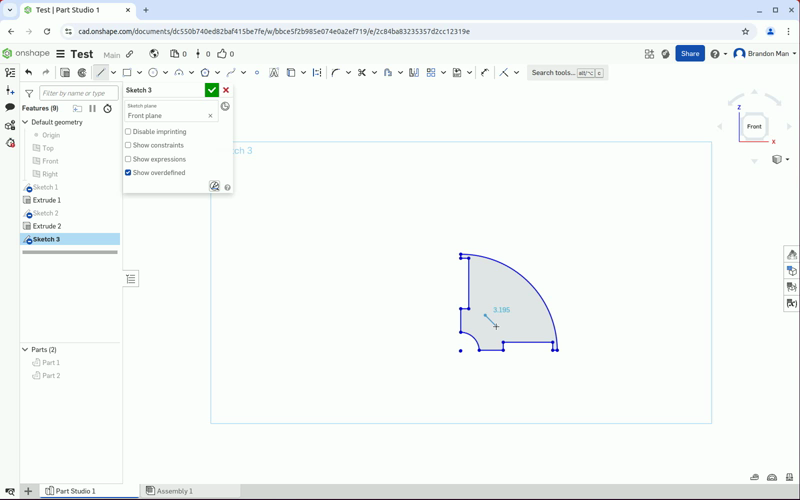
key_down(shift)
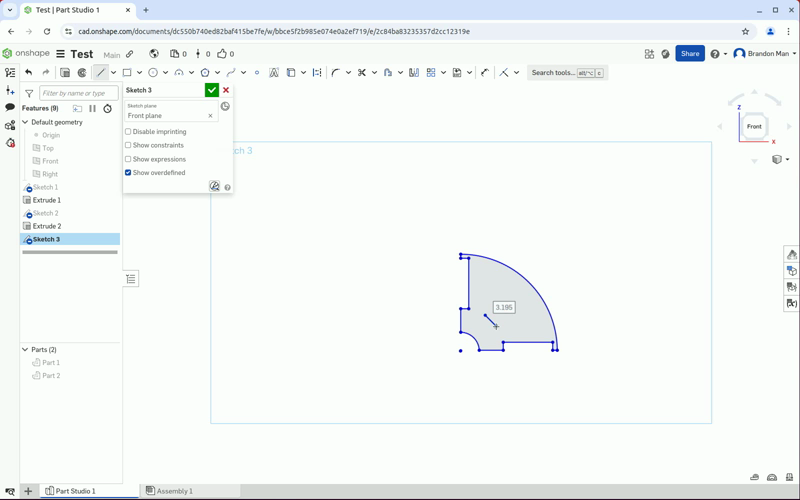
mouse_move(526, 326)
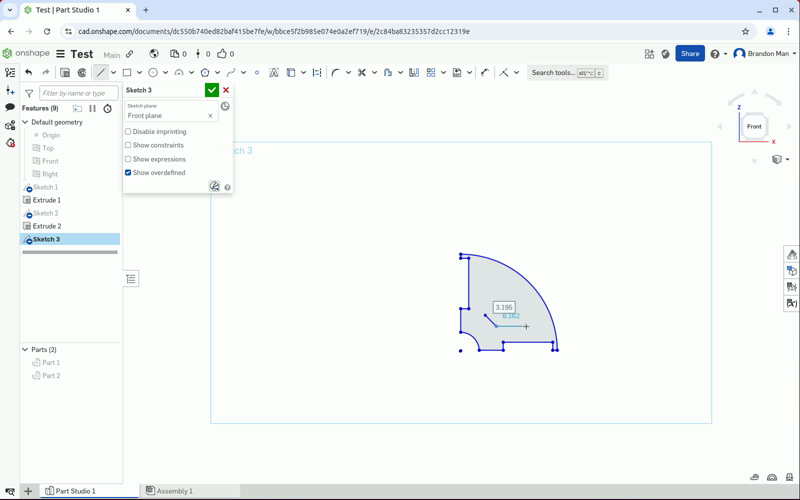
mouse_move(531, 290)
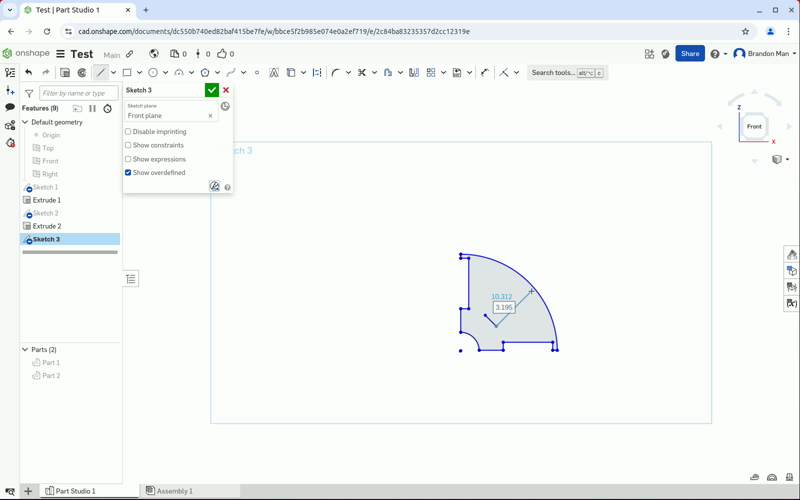
click(531, 290)
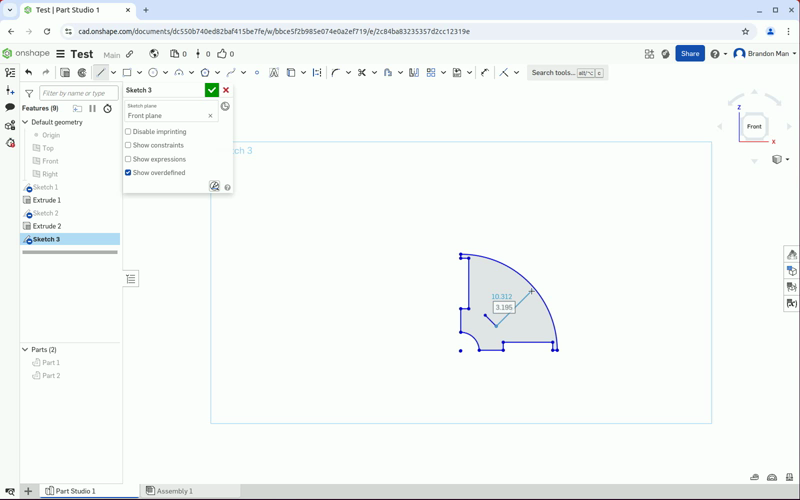
key_up(shift)
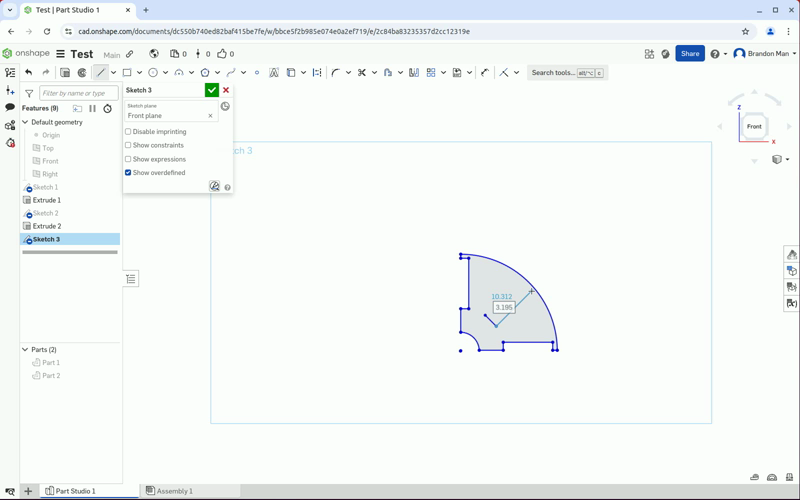
key_down(shift)
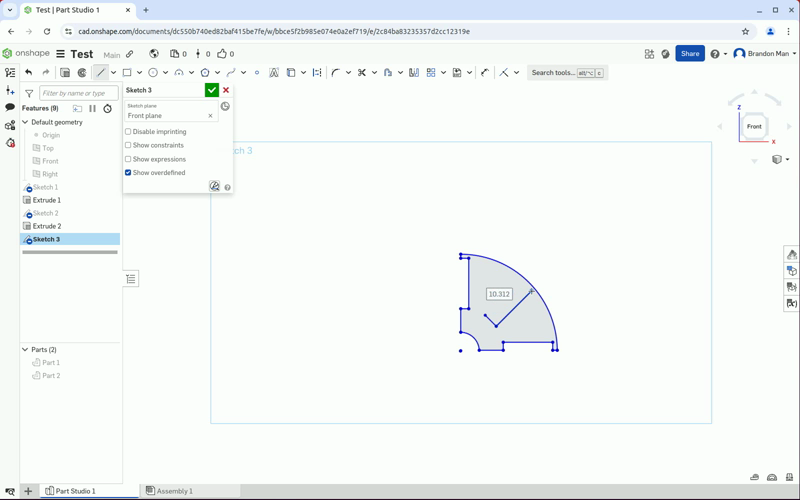
mouse_move(561, 290)
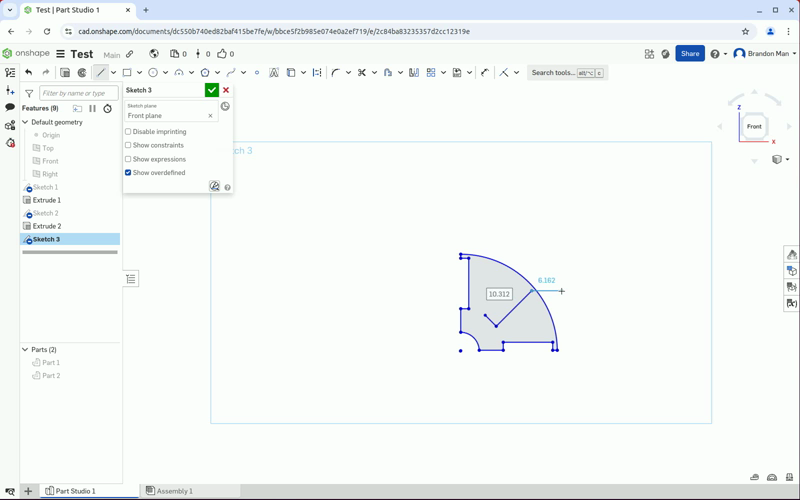
mouse_move(520, 279)
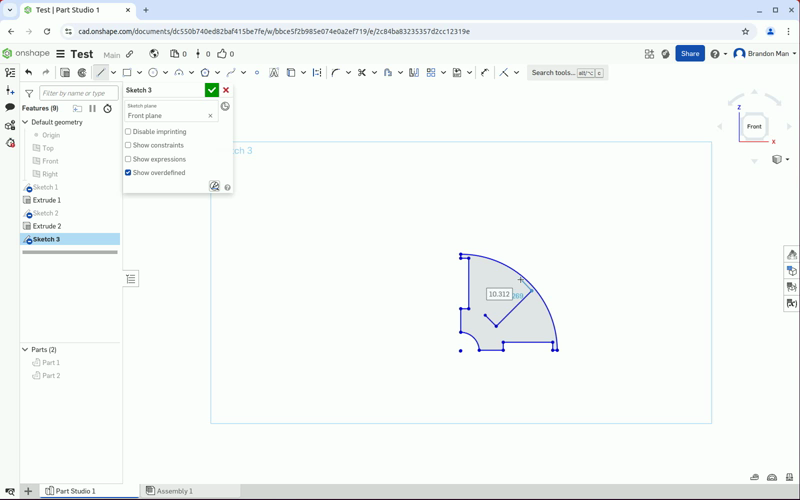
click(520, 279)
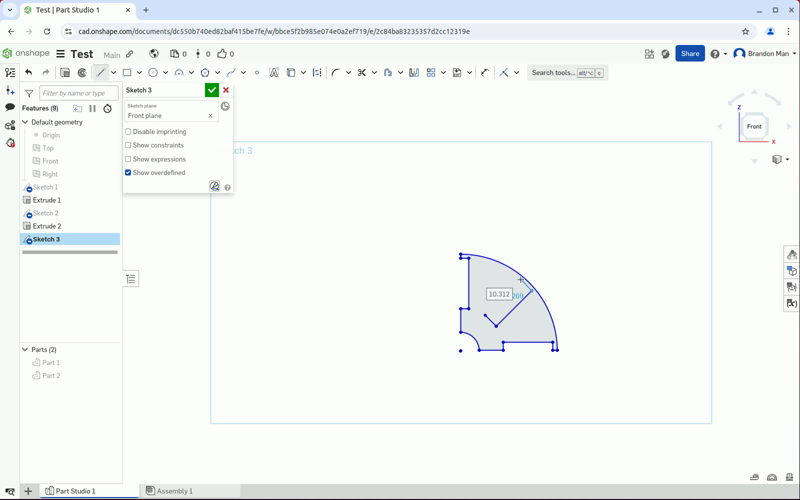
key_up(shift)
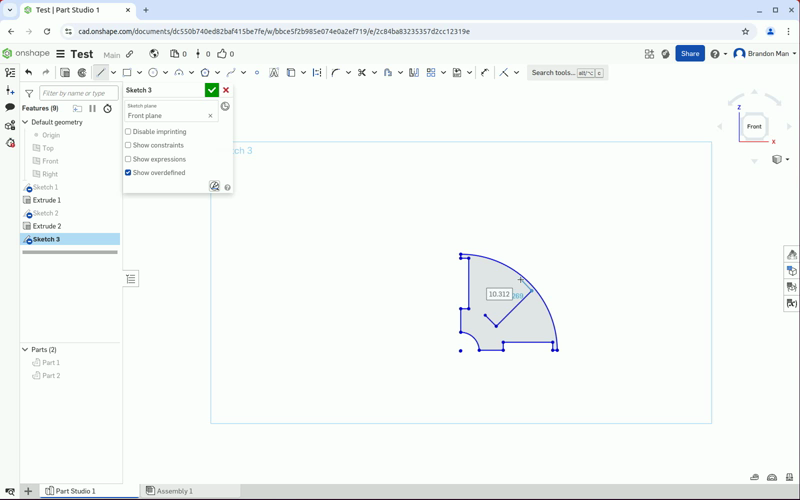
mouse_move(550, 279)
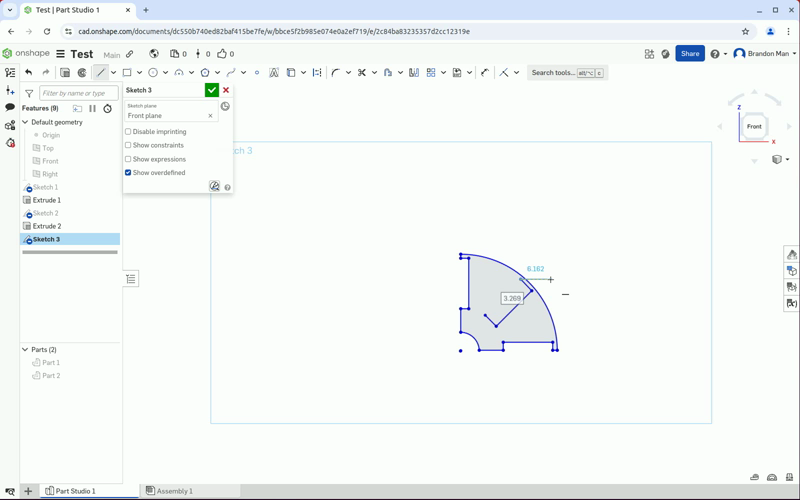
key_down(shift)
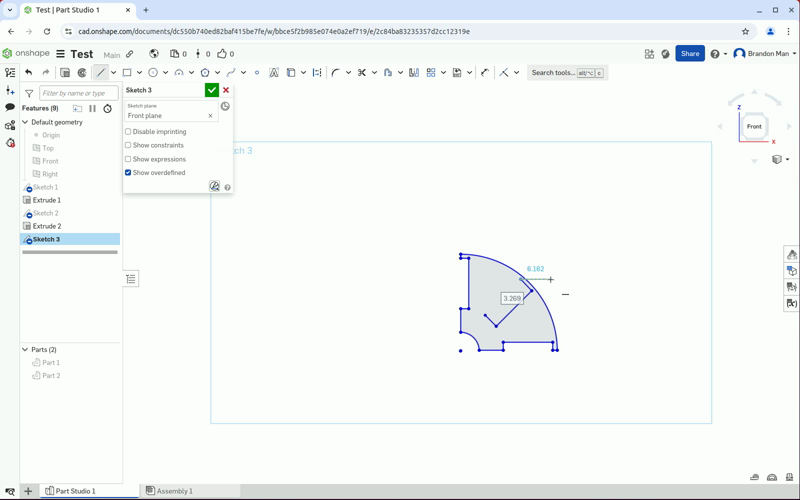
mouse_move(485, 315)
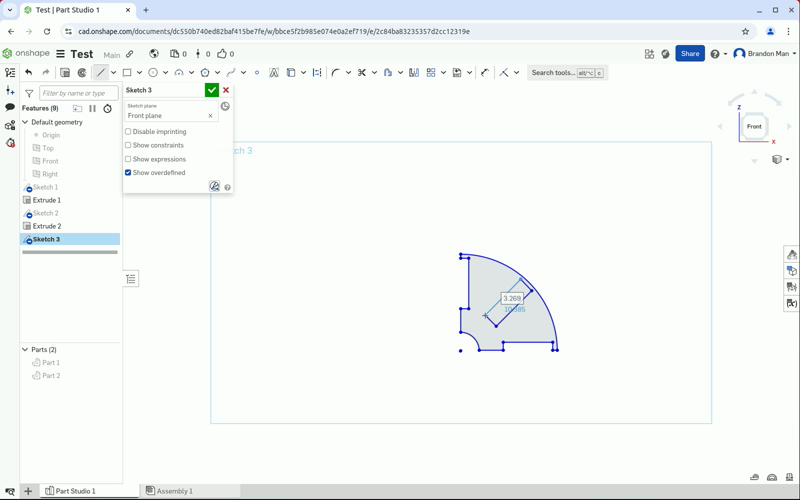
key_up(shift)
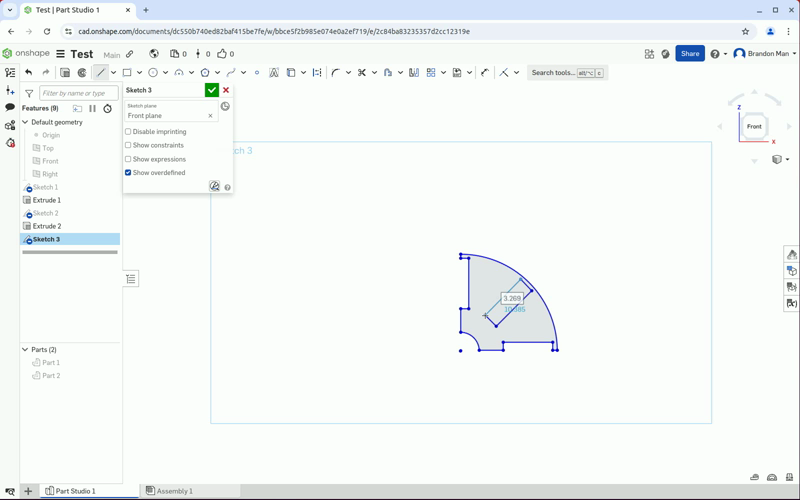
click(485, 315)
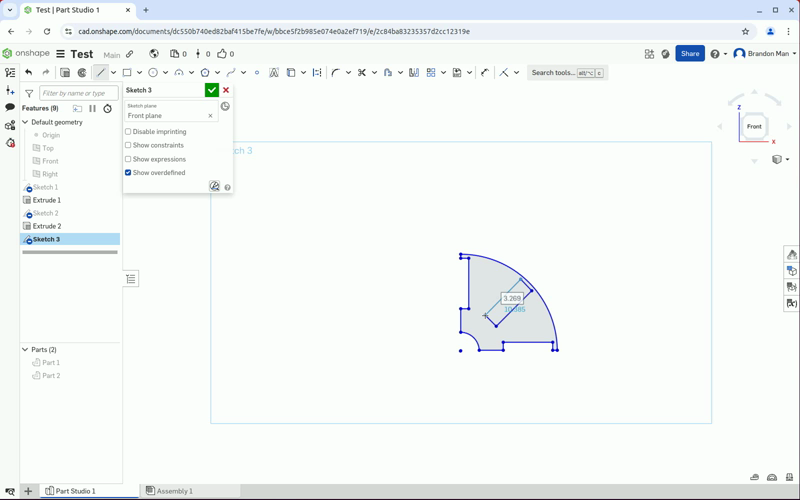
key(esc)
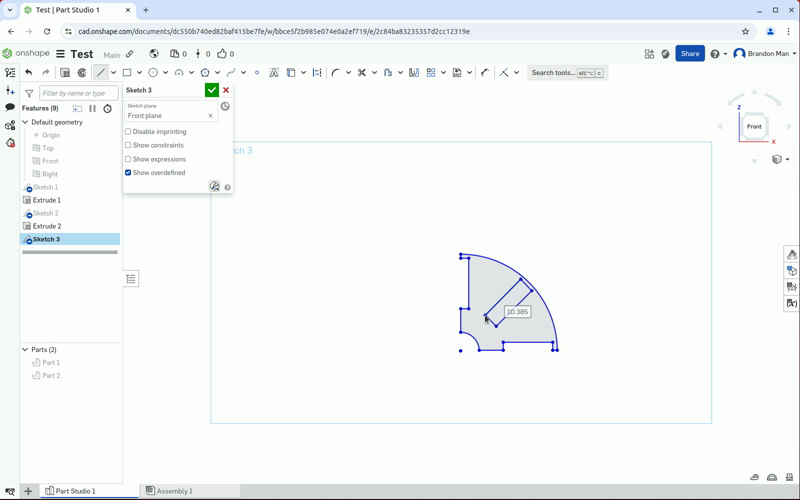
mouse_move(493, 334)
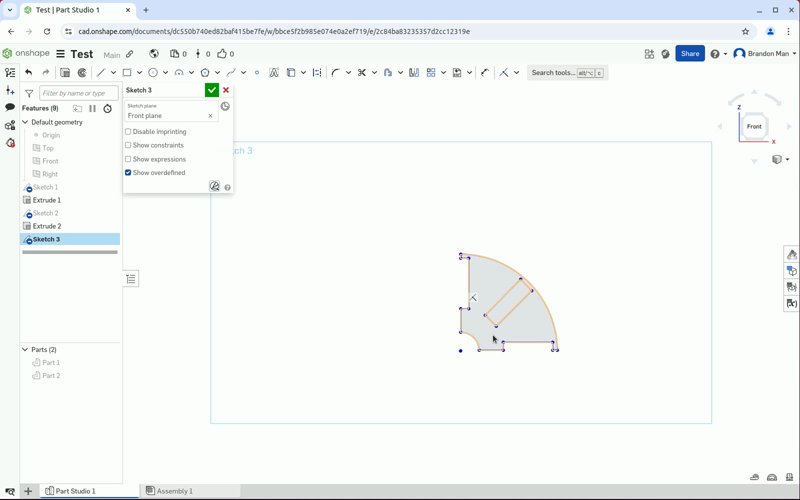
scroll(6)
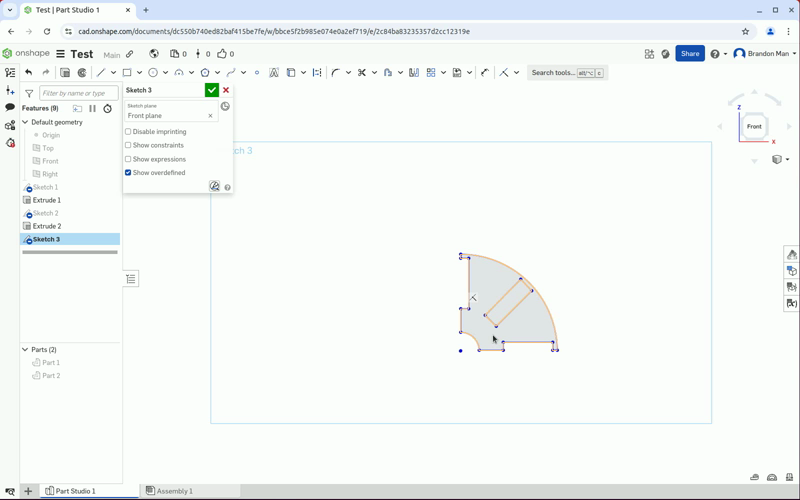
scroll(6)
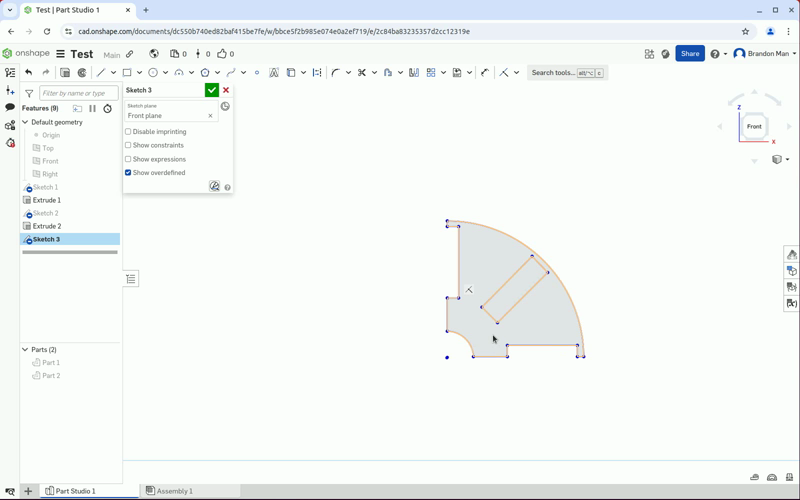
scroll(6)
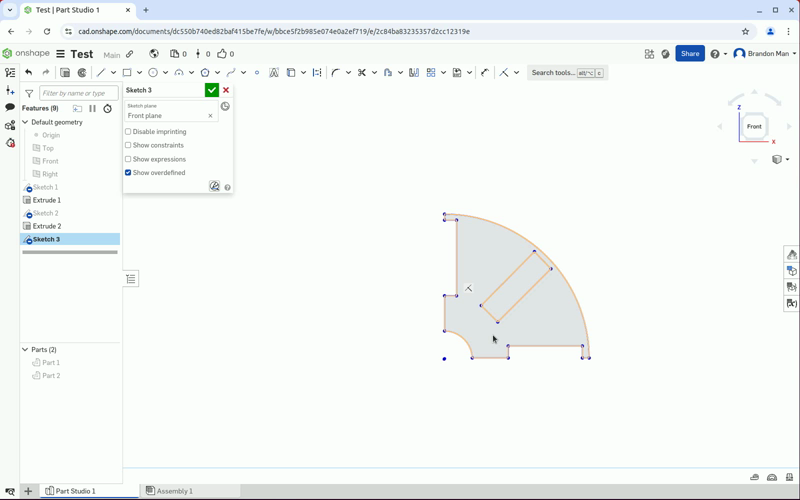
scroll(6)
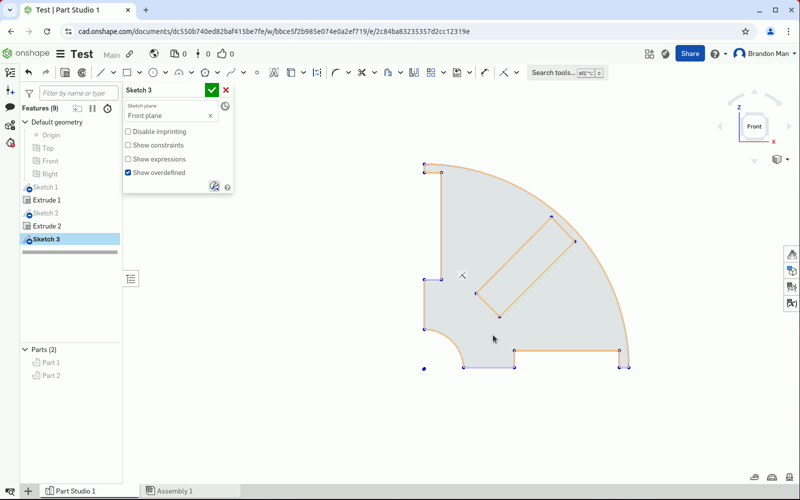
scroll(6)
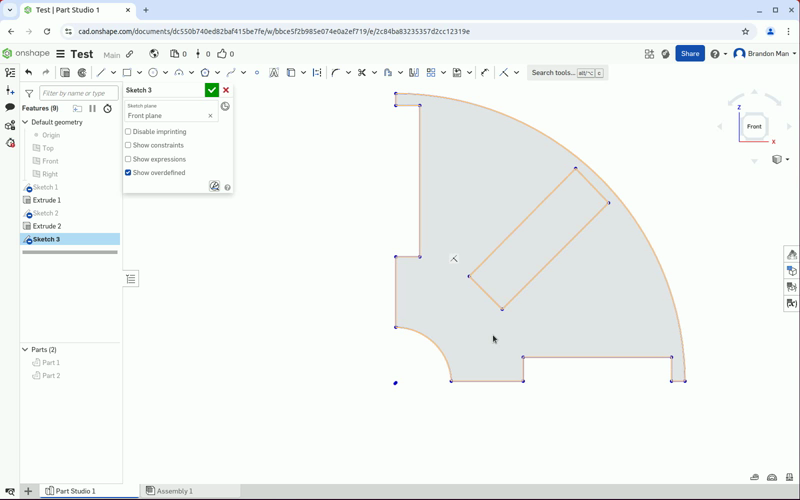
scroll(6)
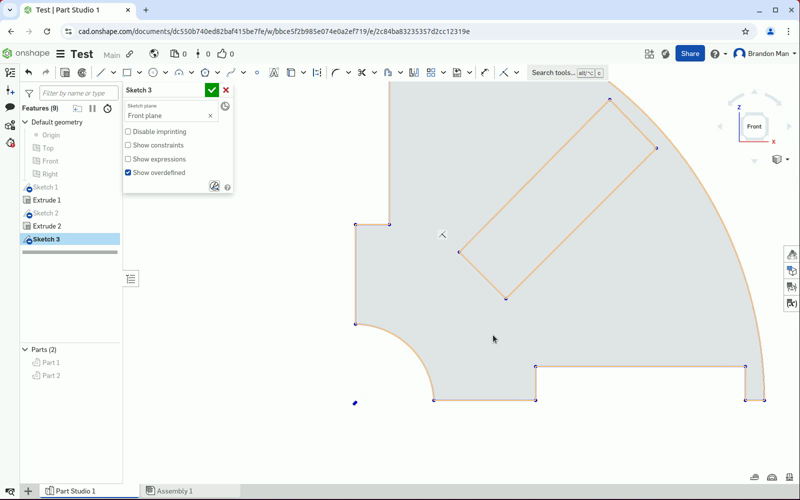
scroll(6)
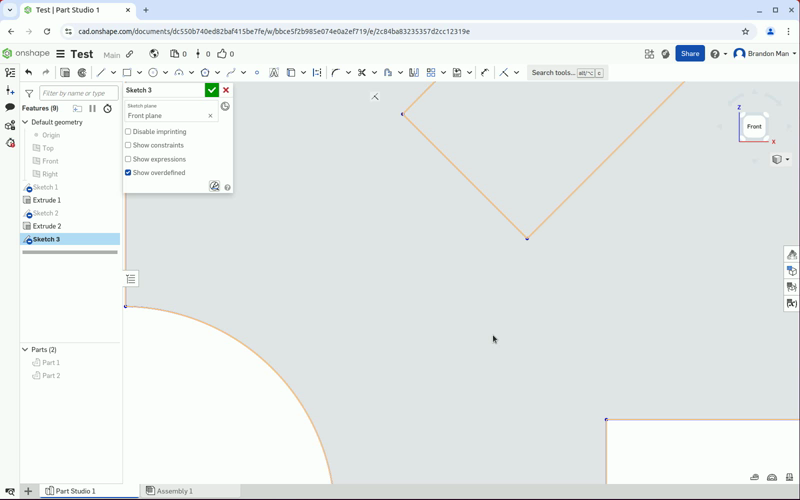
click(493, 334)
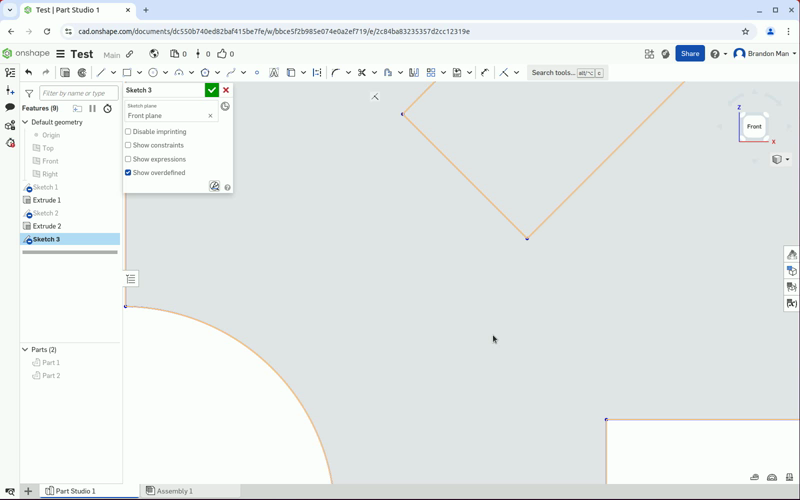
scroll(-6)
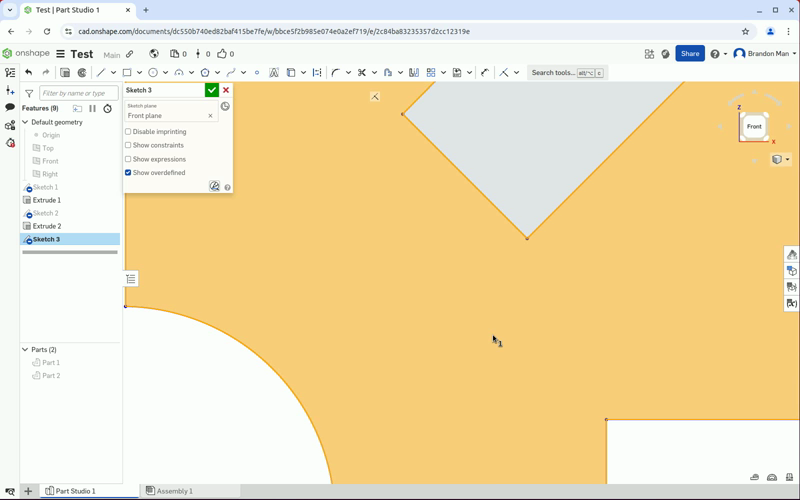
scroll(-6)
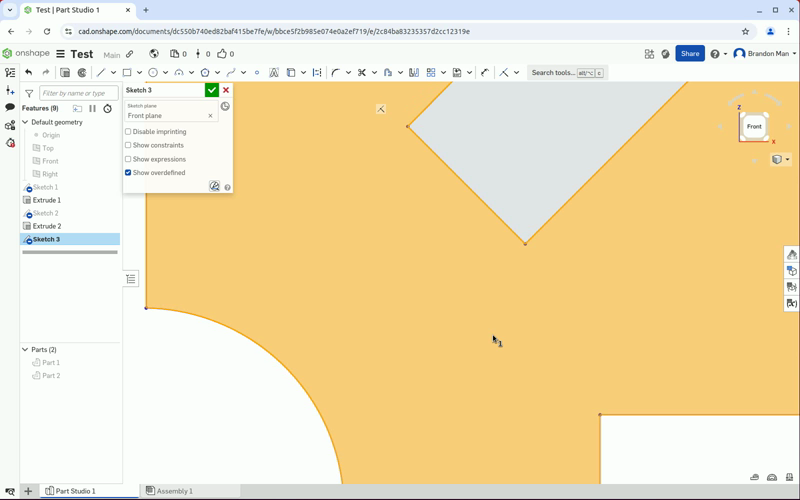
scroll(-6)
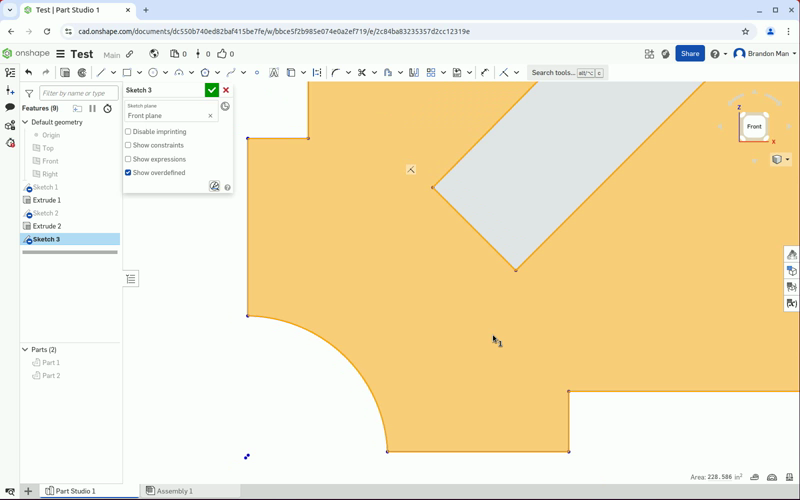
scroll(-6)
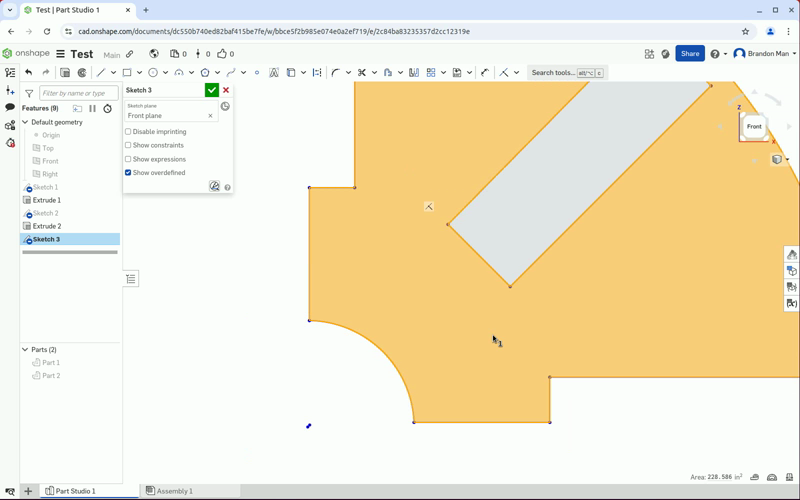
scroll(-6)
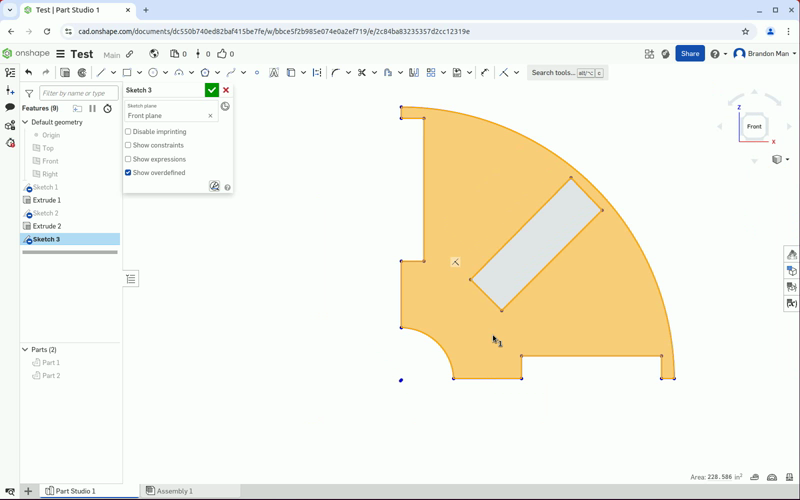
scroll(-6)
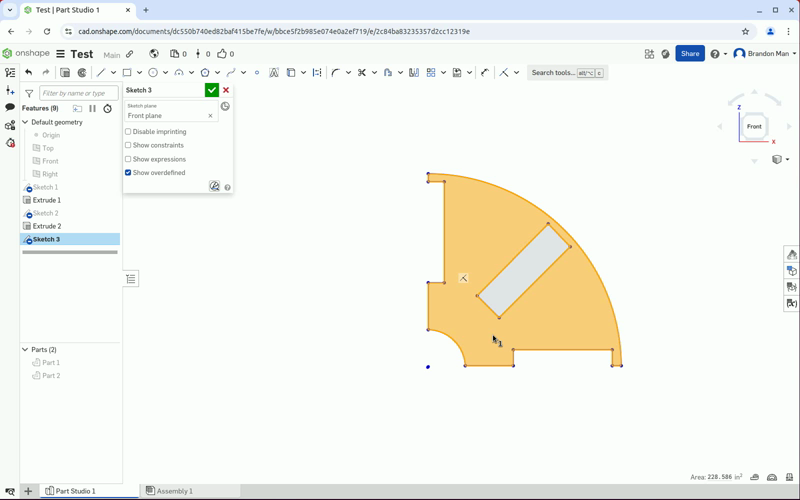
scroll(-6)
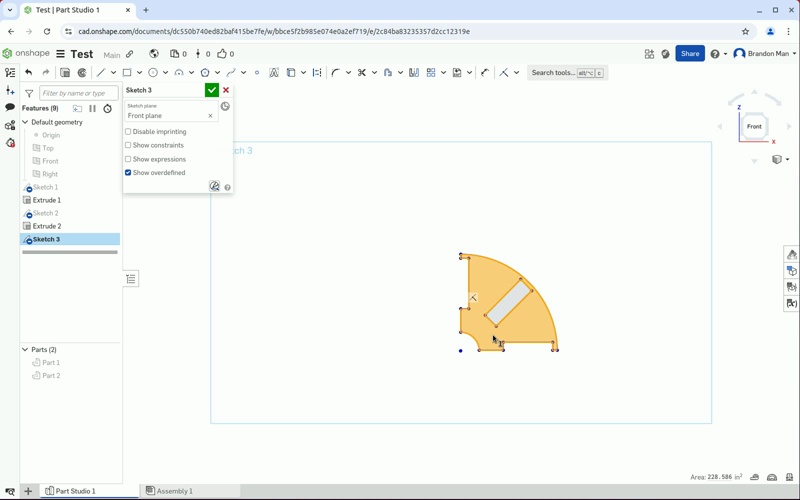
mouse_move(73, 352)
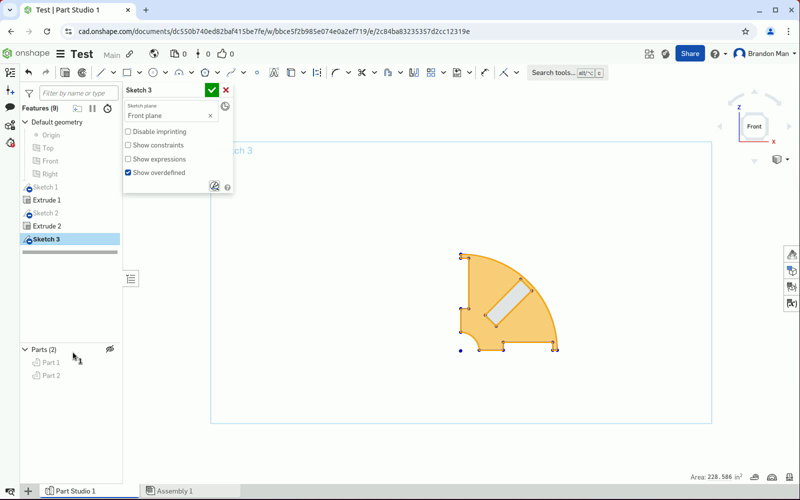
key(shift+y)
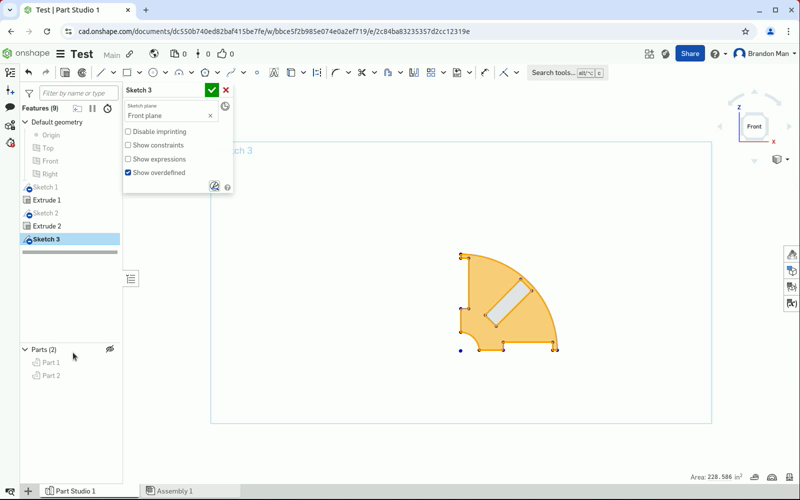
key(shift+e)
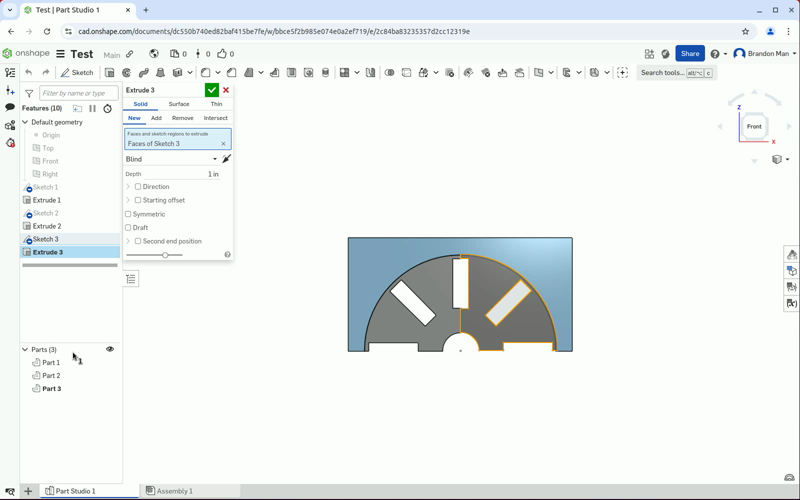
mouse_move(143, 106)
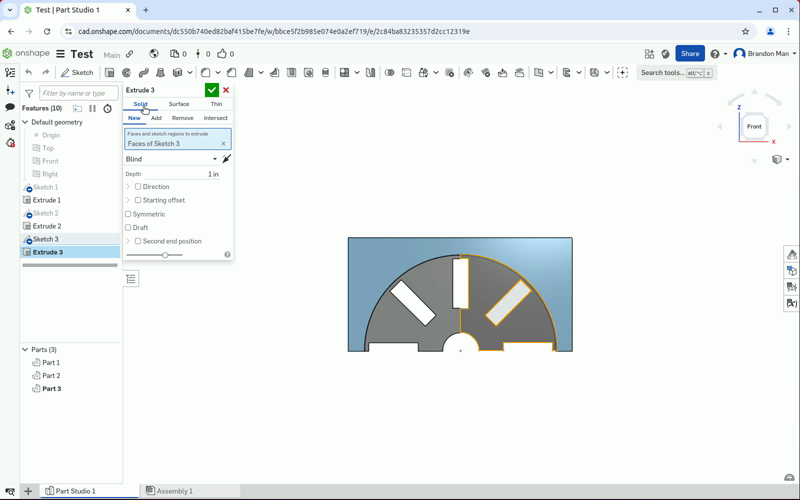
click(143, 106)
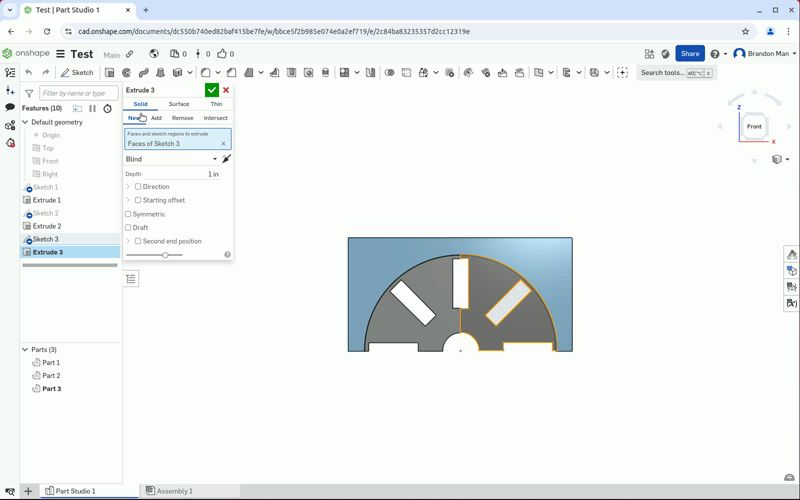
mouse_move(137, 120)
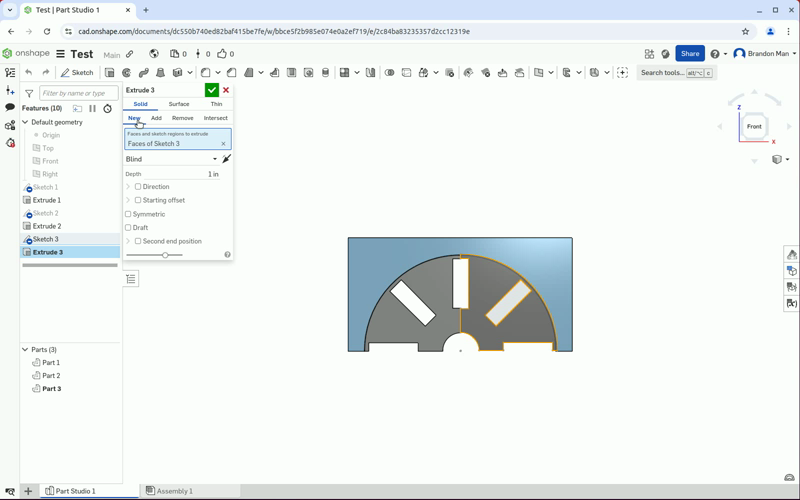
click(137, 120)
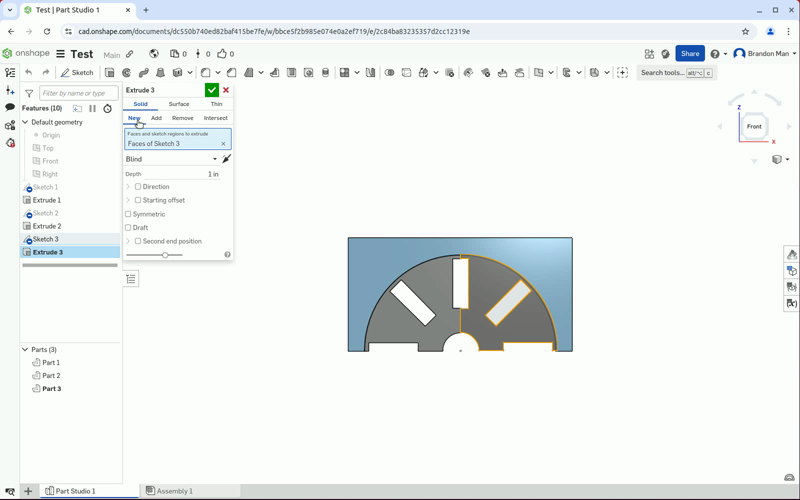
key(tab, 4)
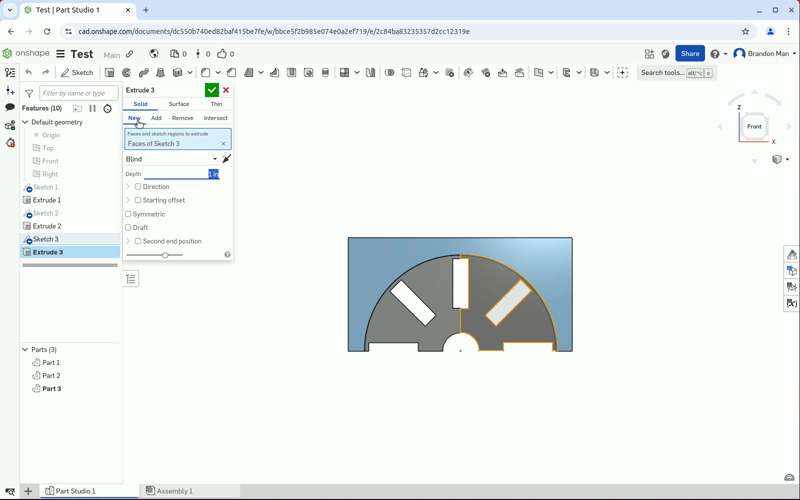
text(1.926)
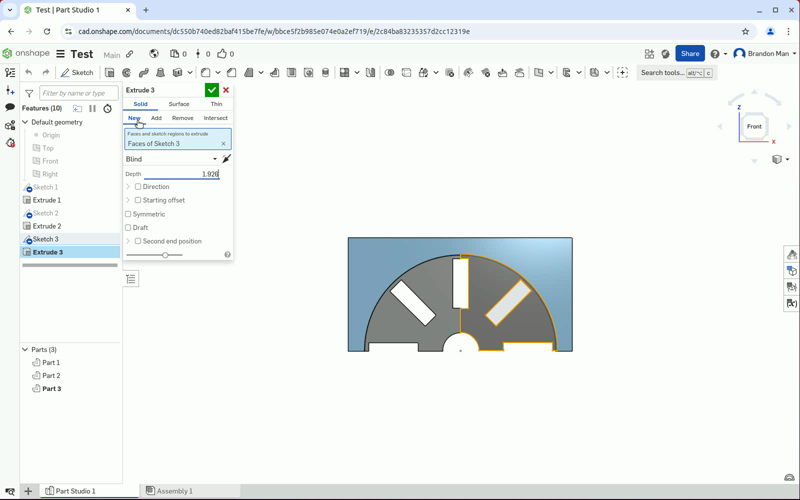
key(tab, 3)
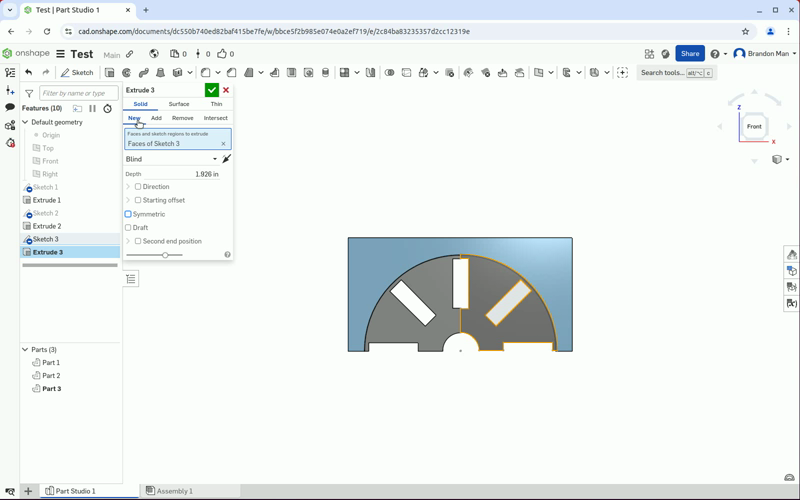
key(space)
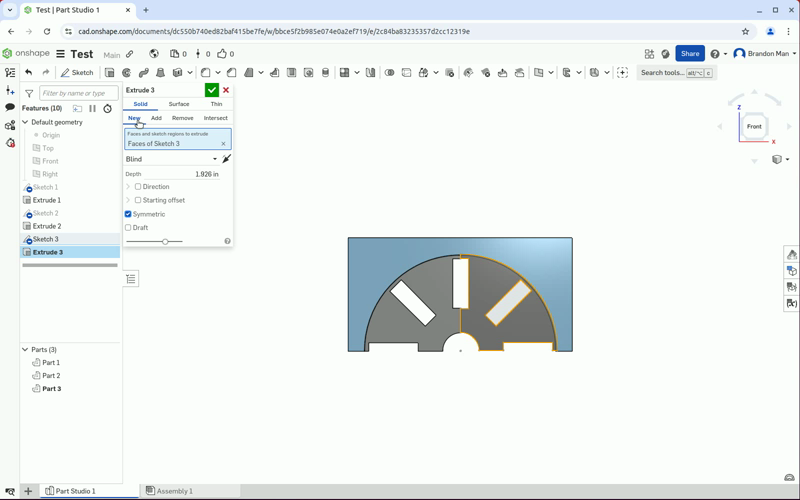
key(enter)
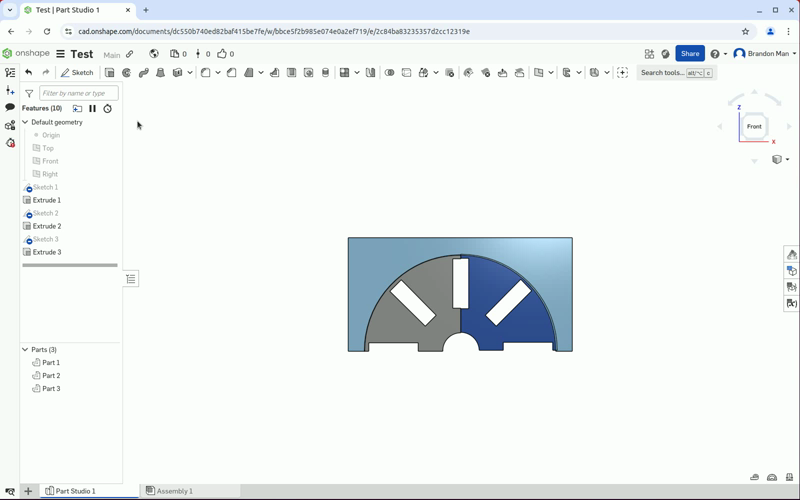
key(shift+h)
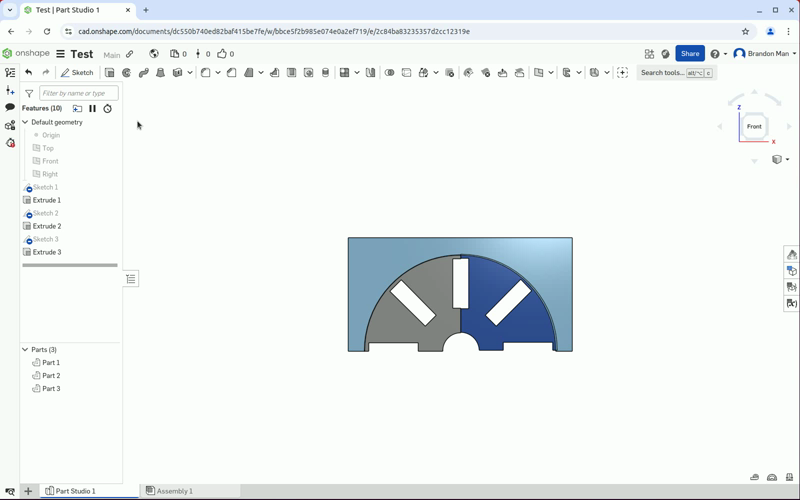
key(shift+h)
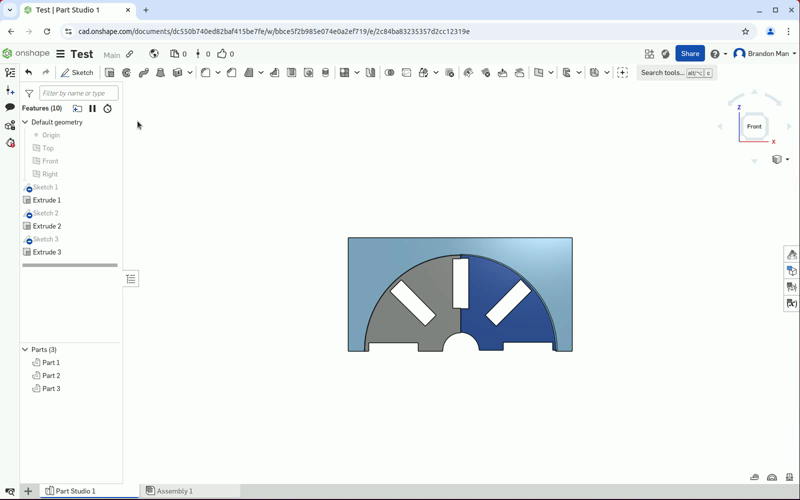
mouse_move(73, 189)
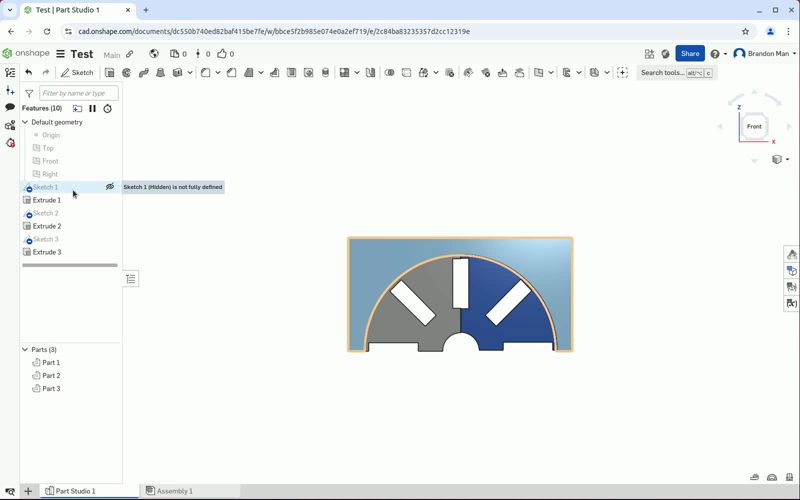
click(73, 189)
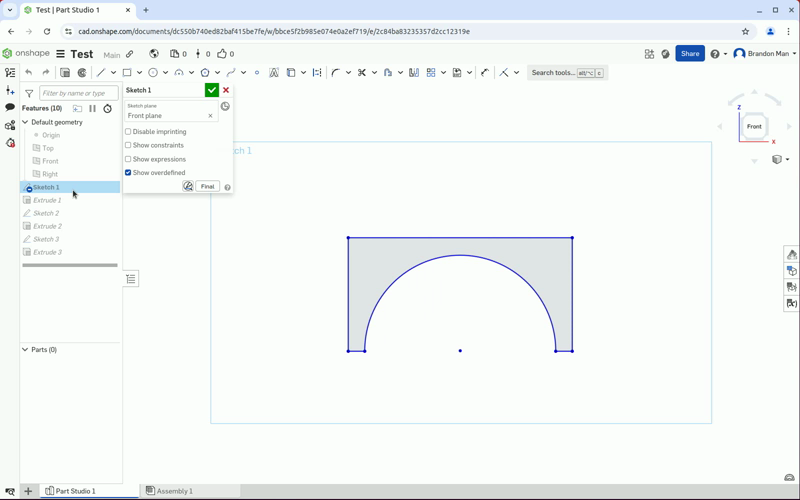
mouse_move(229, 92)
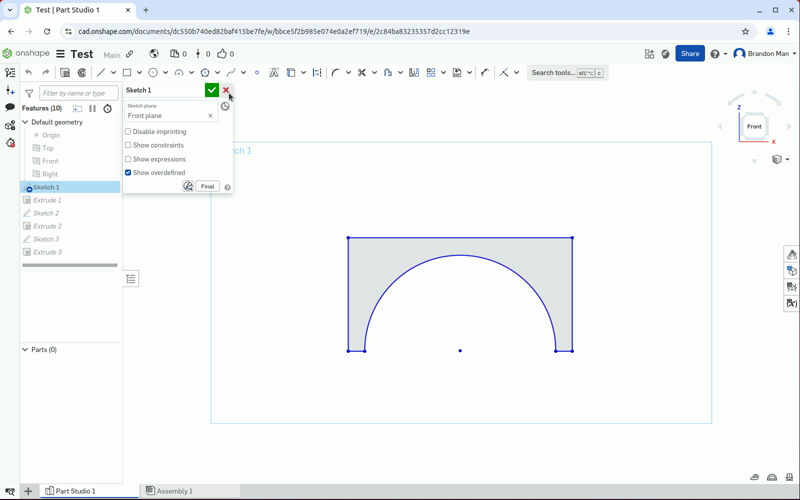
click(229, 92)
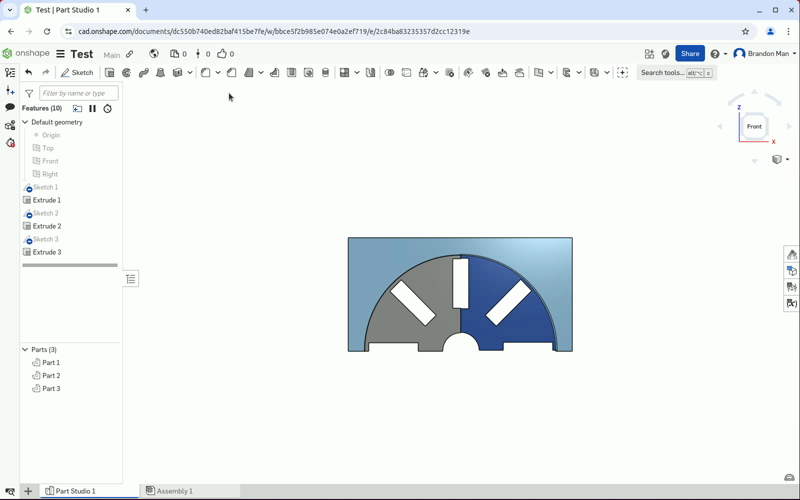
mouse_move(541, 75)
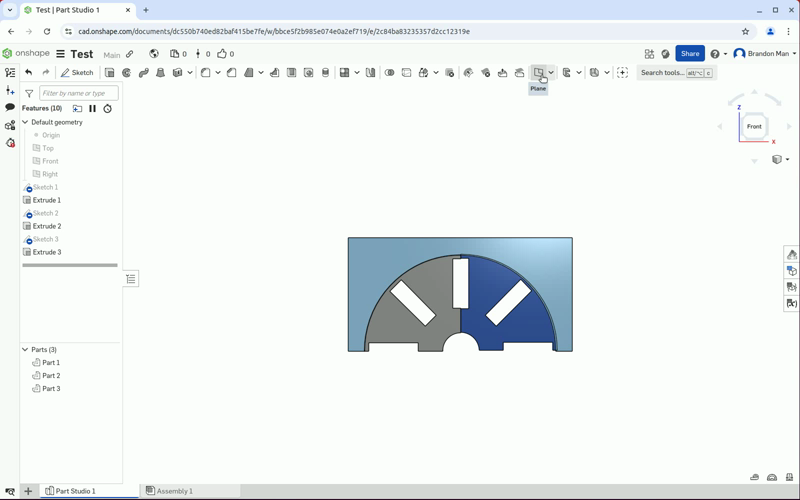
click(541, 75)
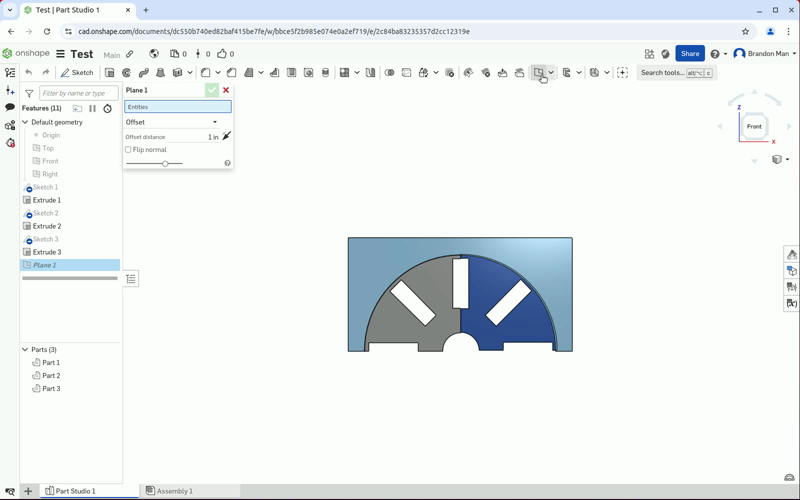
mouse_move(73, 163)
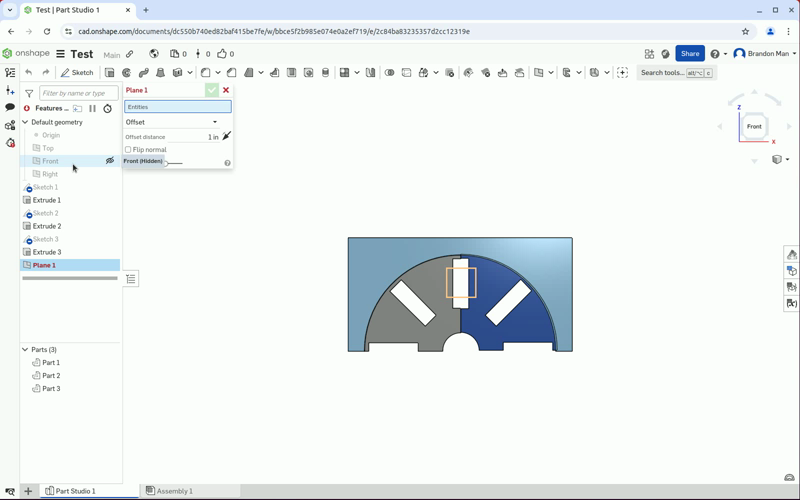
click(73, 163)
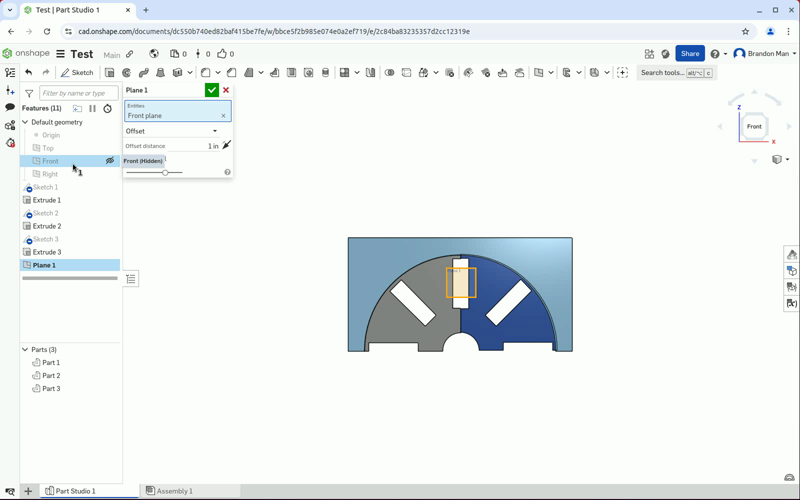
key(tab, 2)
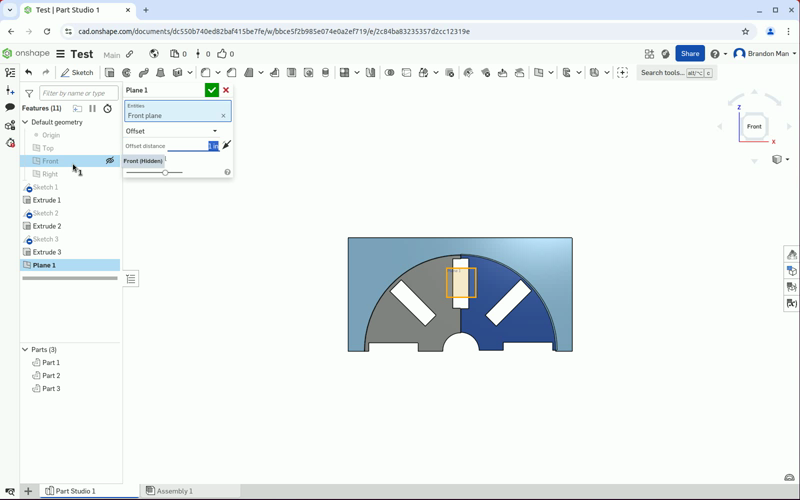
text(0.955)
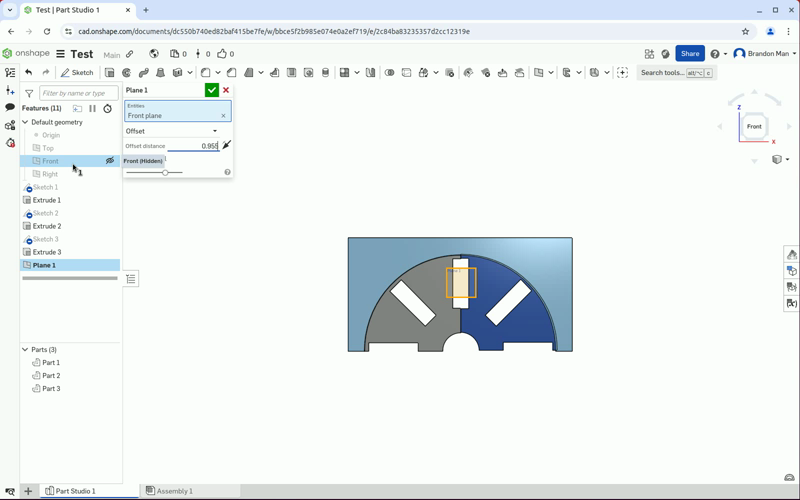
key(enter, 2)
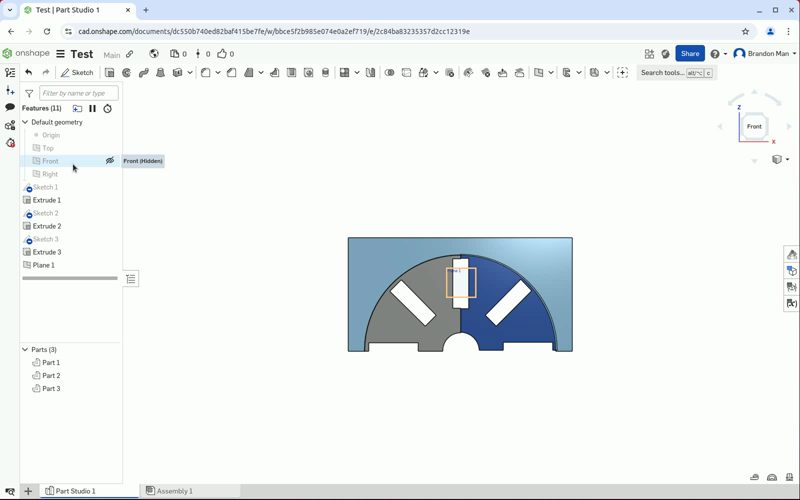
key(shift+s)
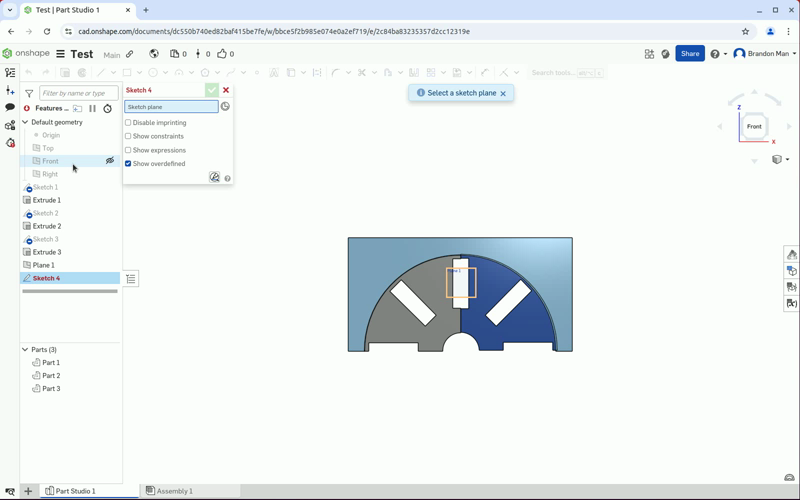
mouse_move(73, 267)
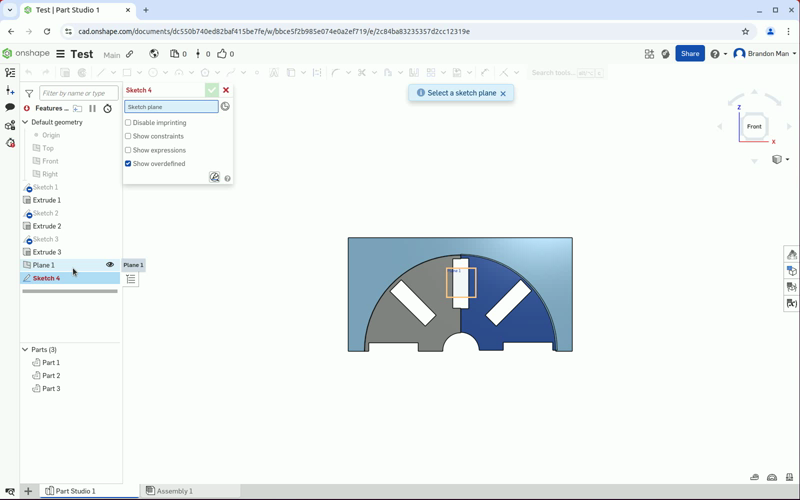
click(73, 267)
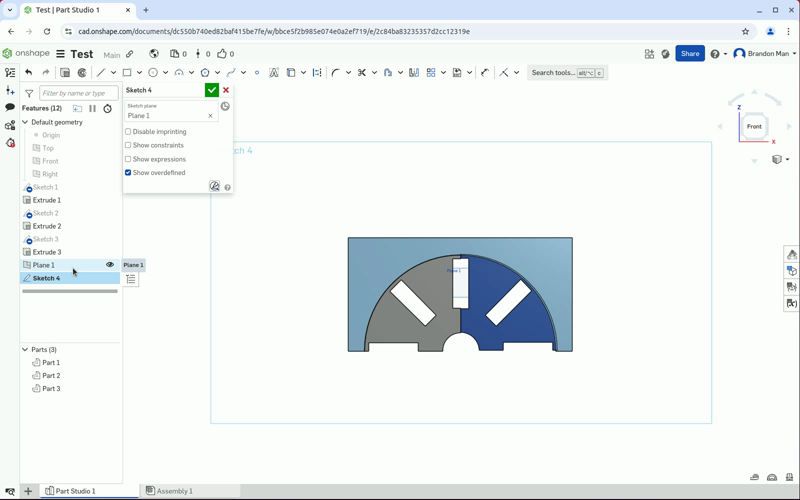
mouse_move(73, 352)
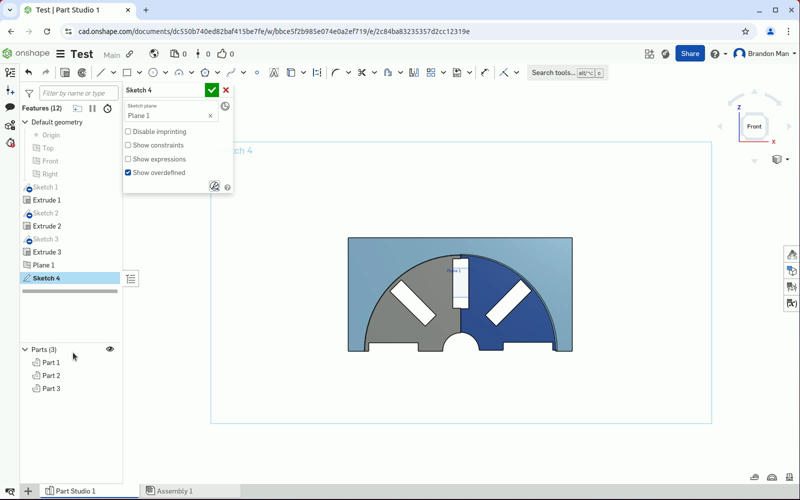
key(y)
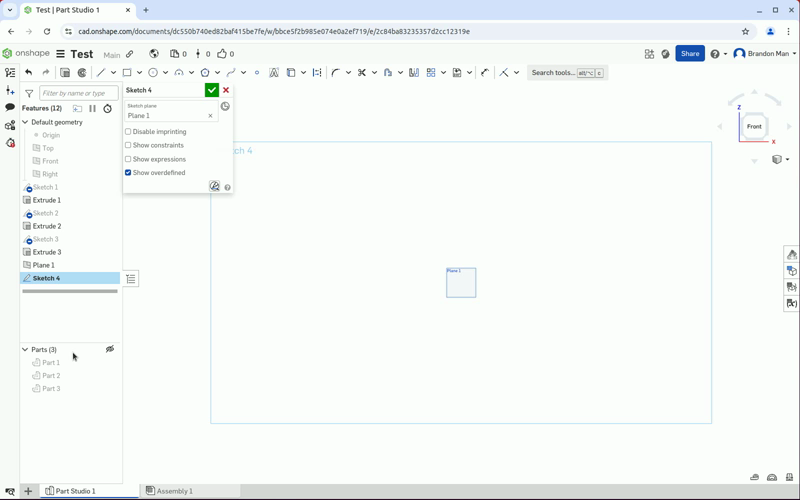
key(l)
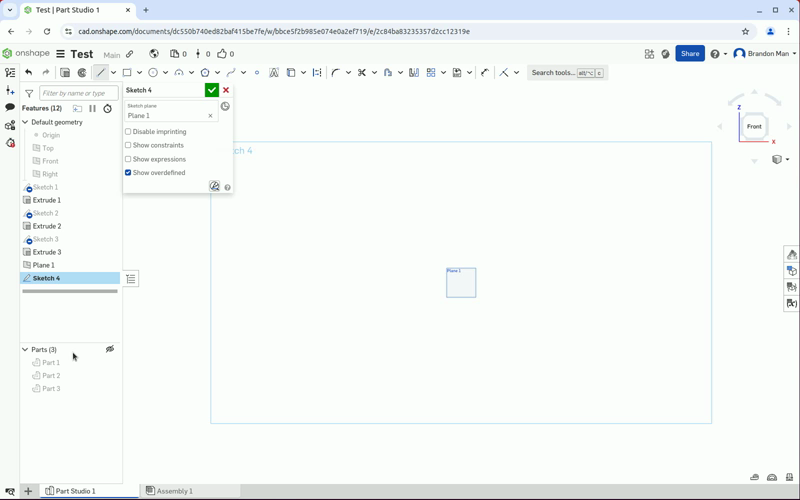
key_down(shift)
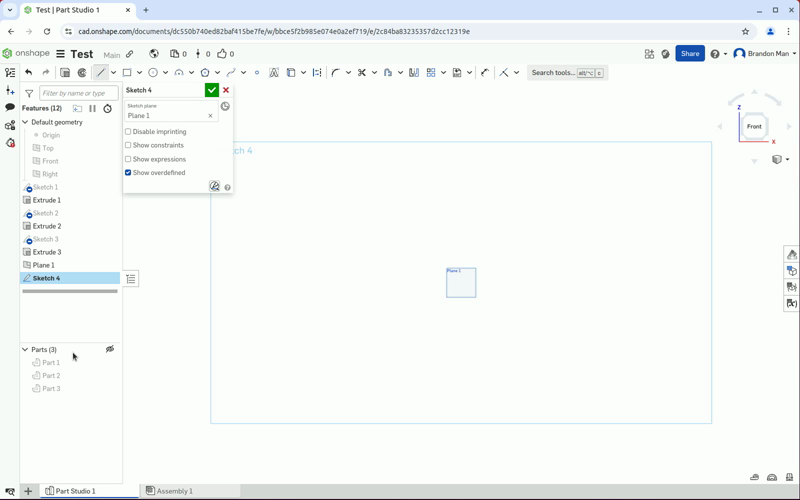
mouse_move(567, 351)
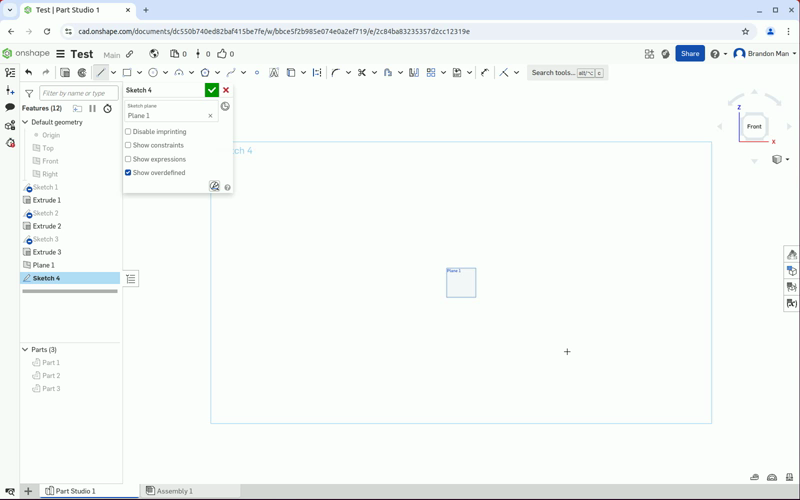
click(567, 351)
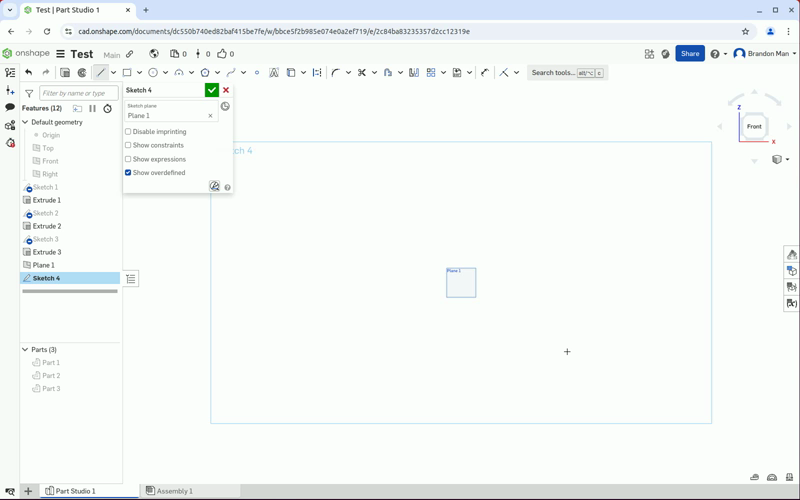
key_up(shift)
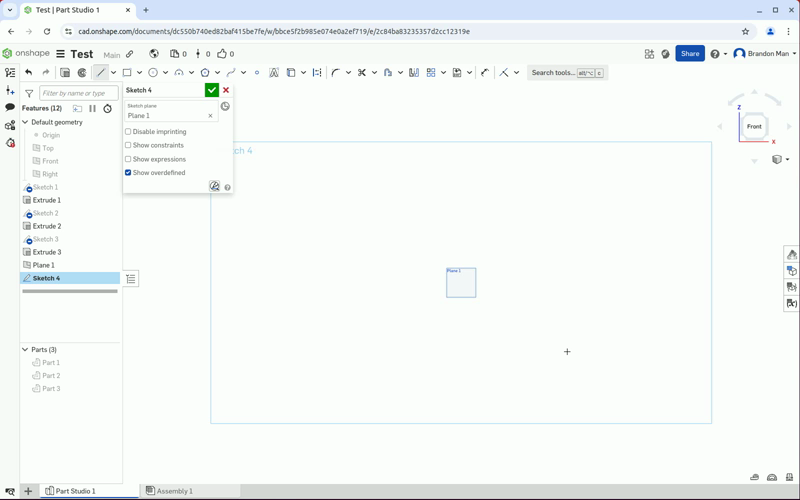
key_down(shift)
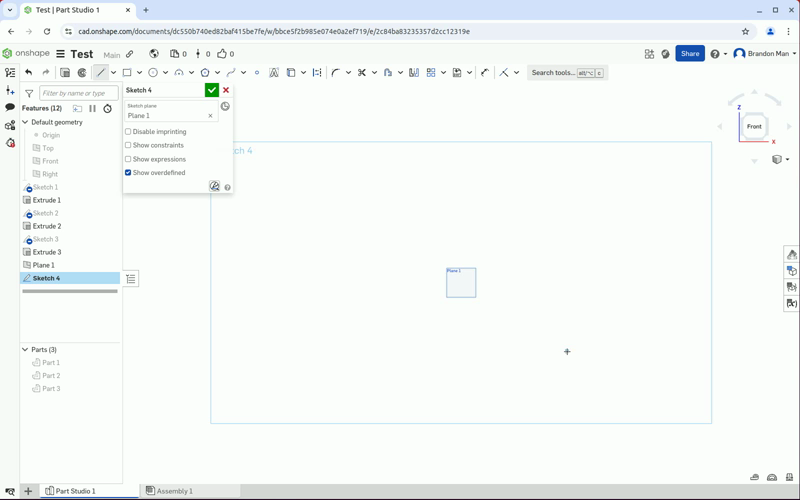
mouse_move(589, 351)
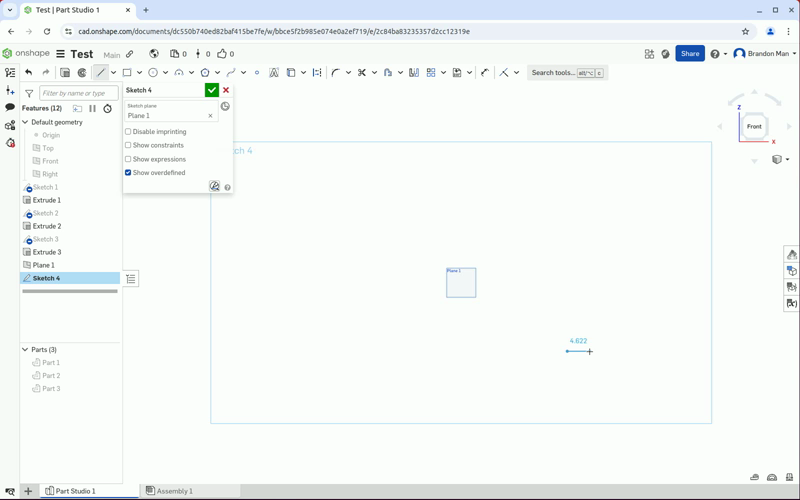
mouse_move(573, 351)
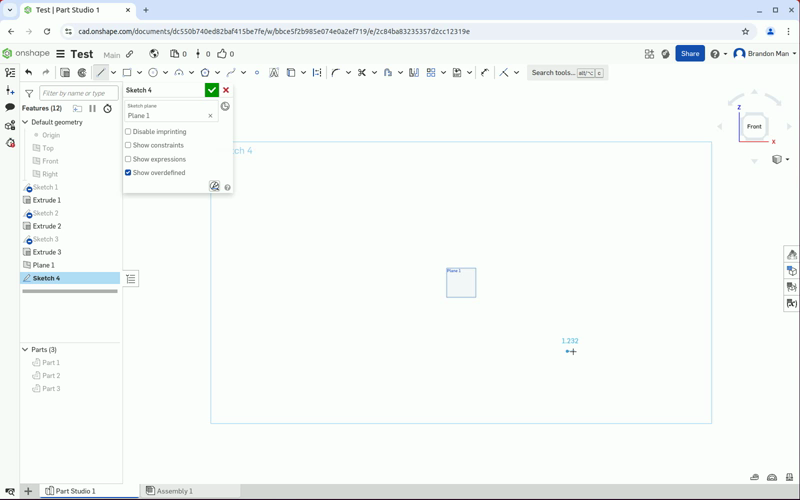
scroll(6)
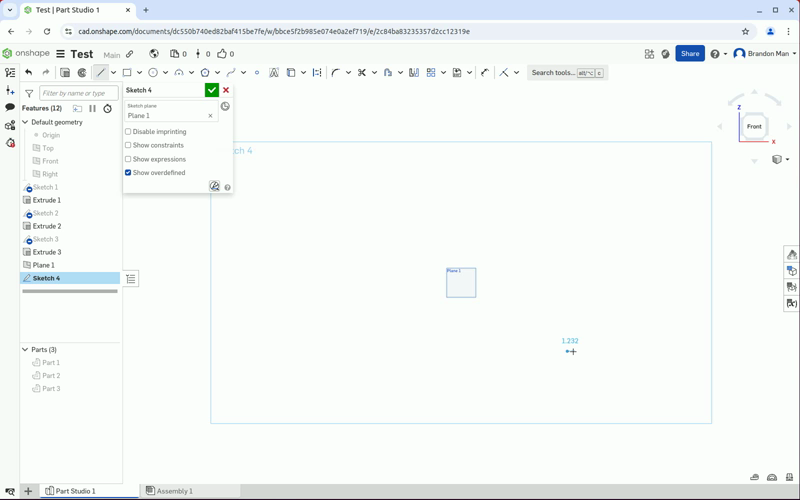
scroll(6)
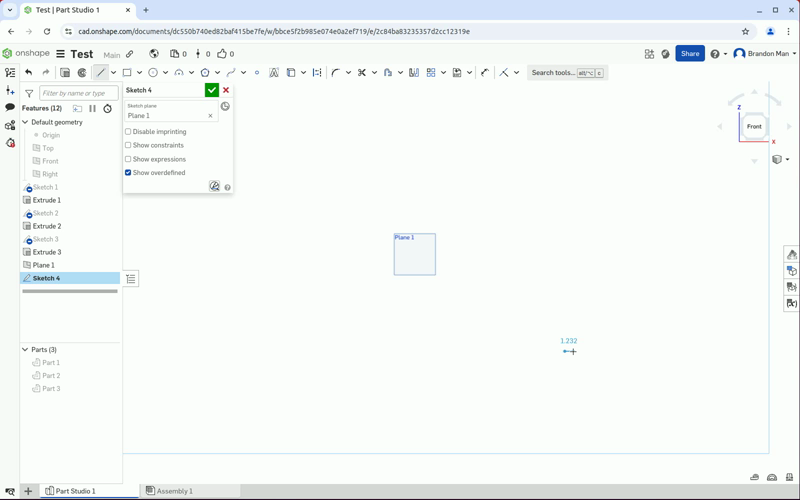
scroll(6)
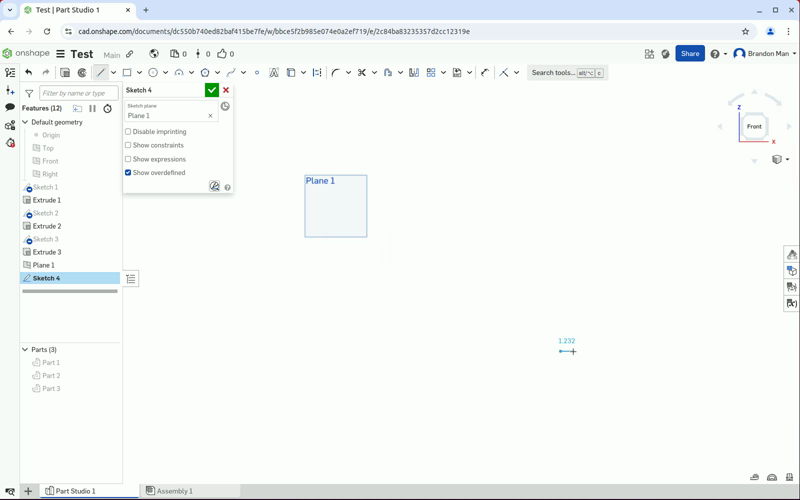
scroll(6)
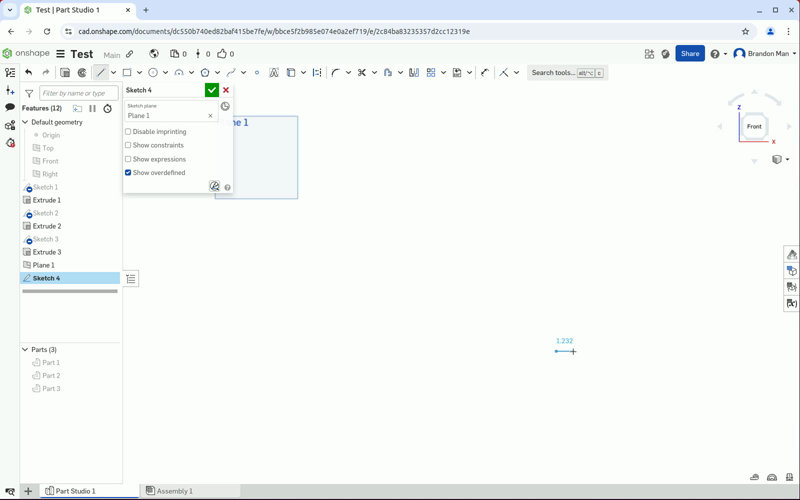
scroll(6)
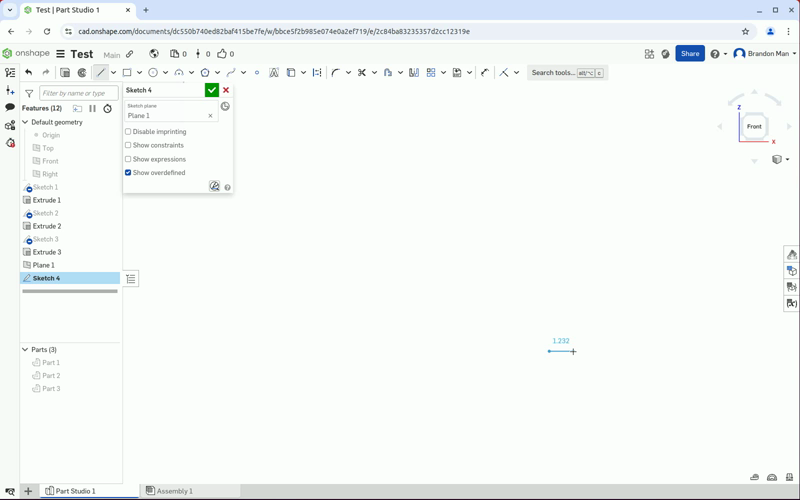
scroll(6)
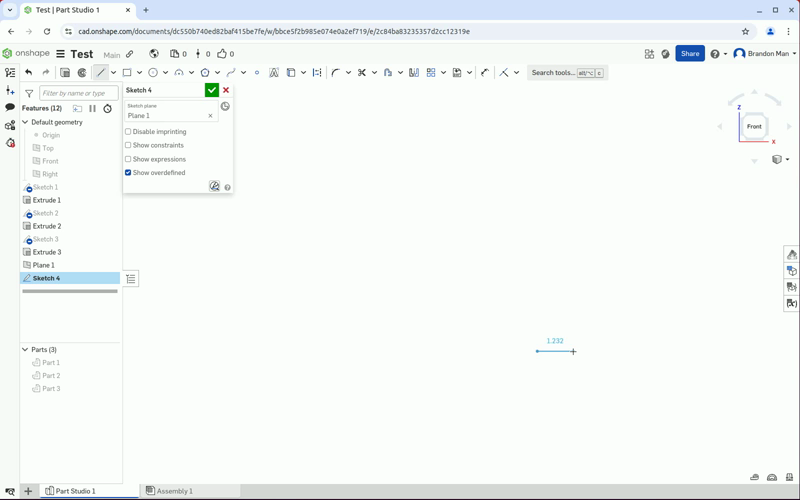
scroll(6)
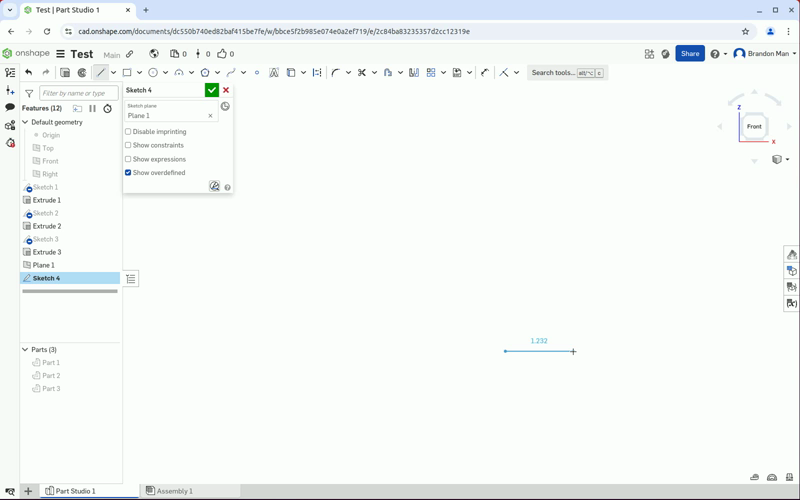
click(573, 351)
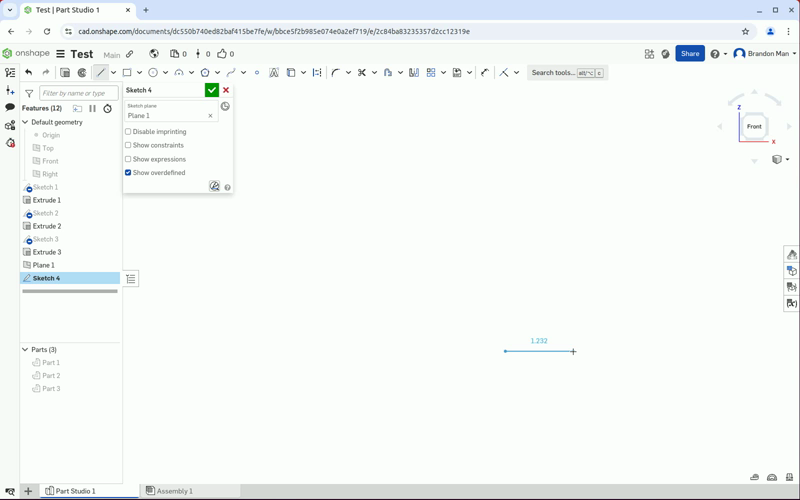
scroll(-6)
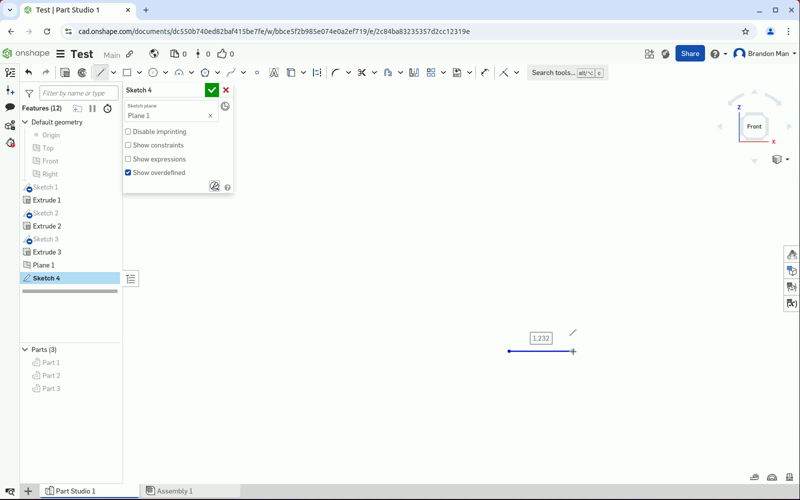
scroll(-6)
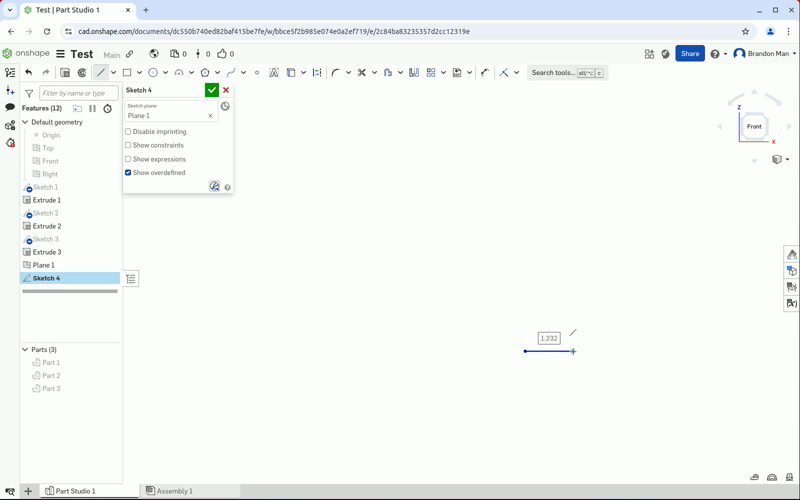
scroll(-6)
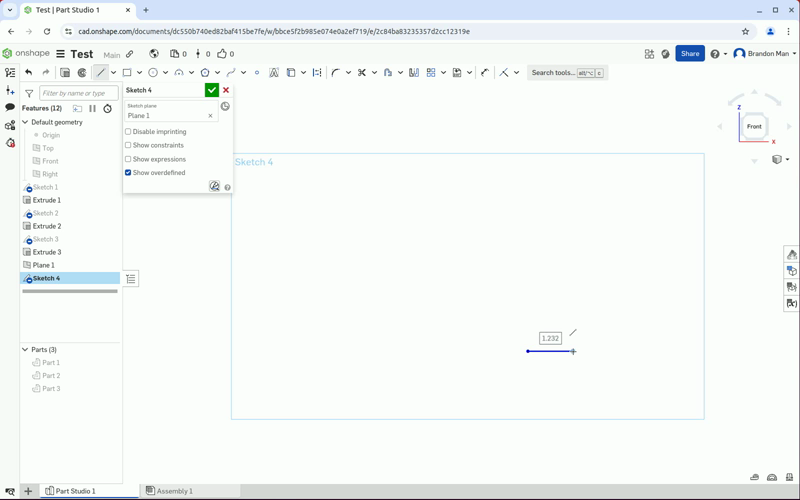
scroll(-6)
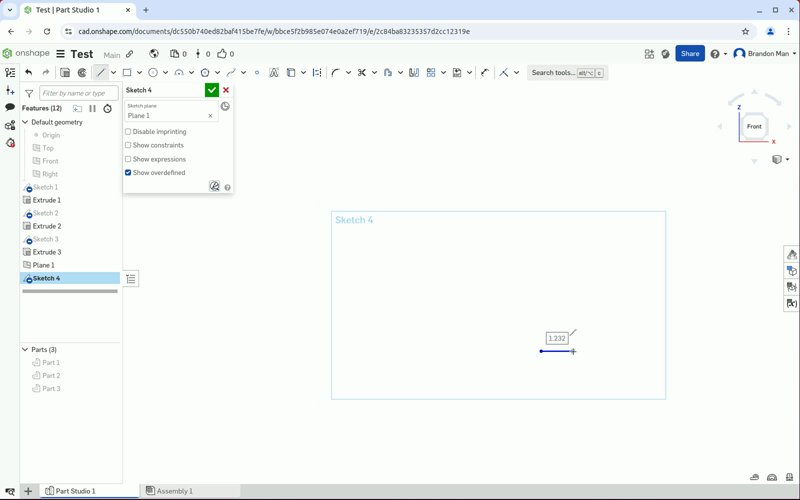
scroll(-6)
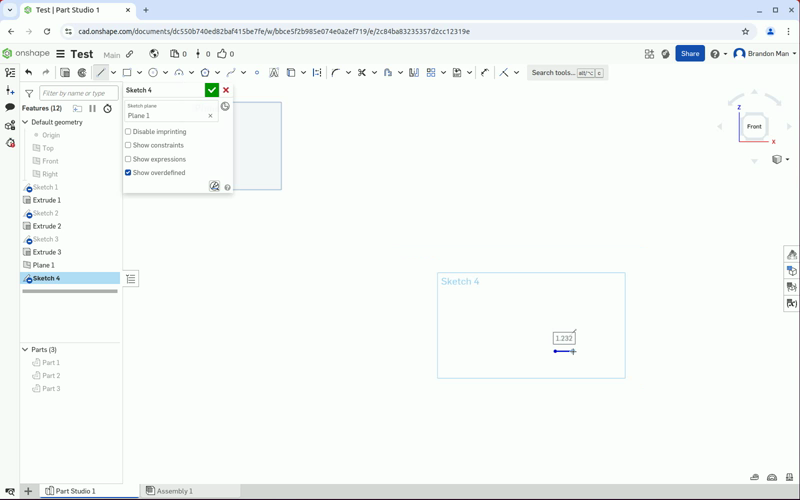
scroll(-6)
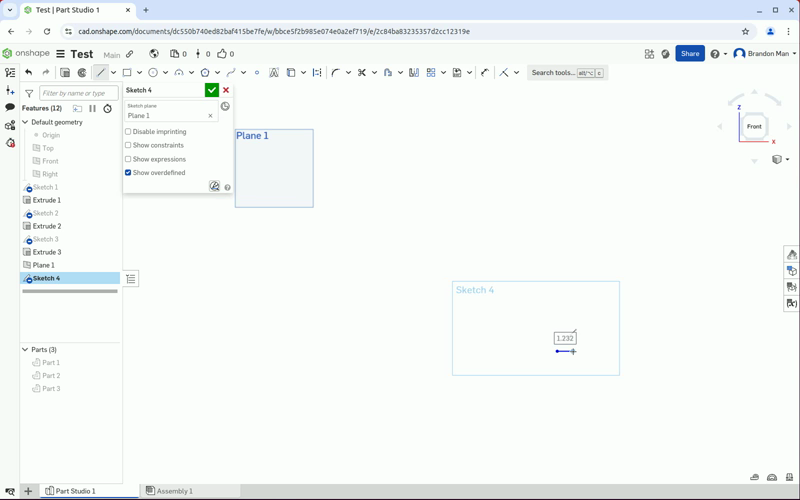
scroll(-6)
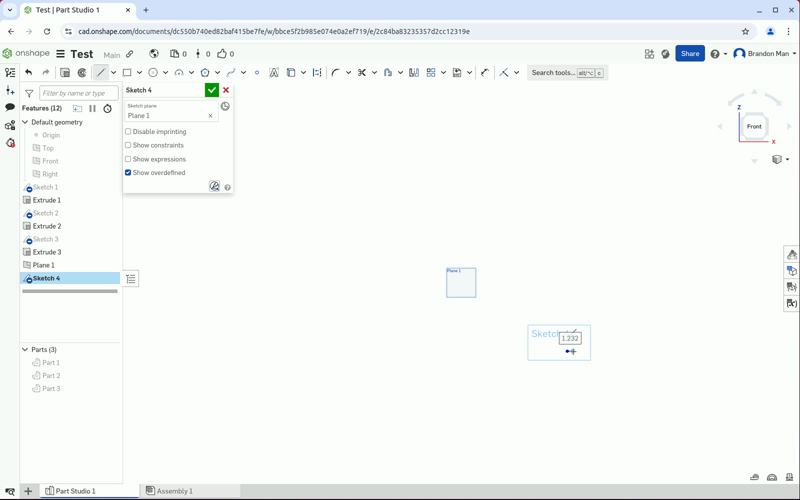
key_up(shift)
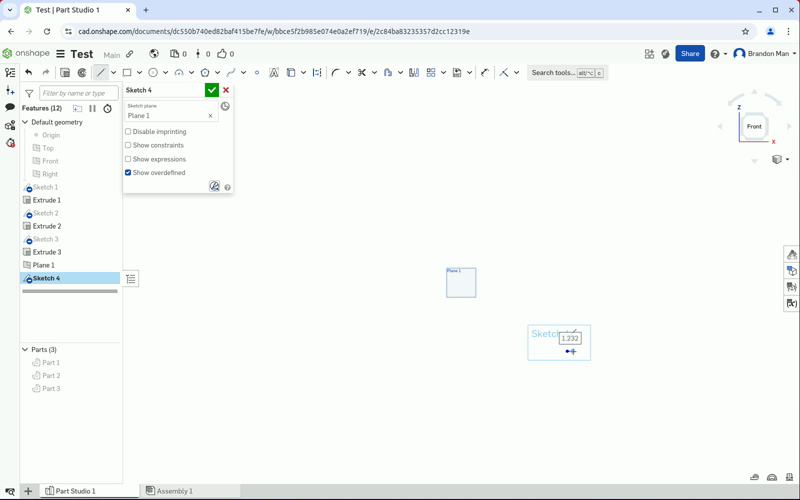
key_down(shift)
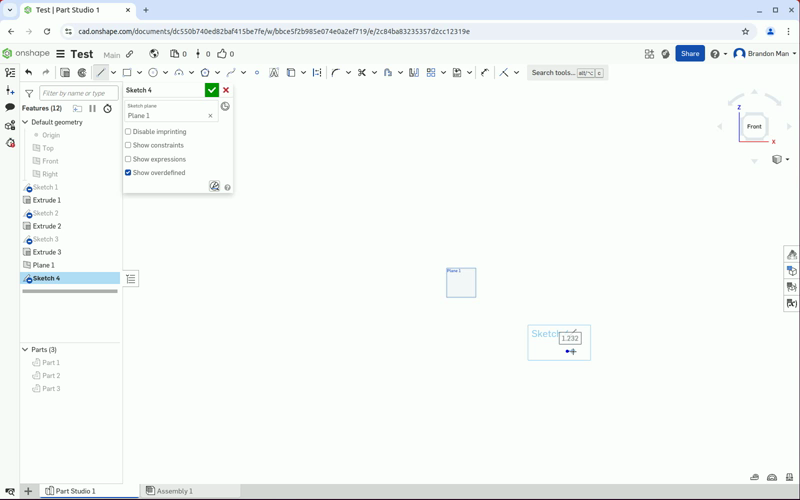
mouse_move(573, 238)
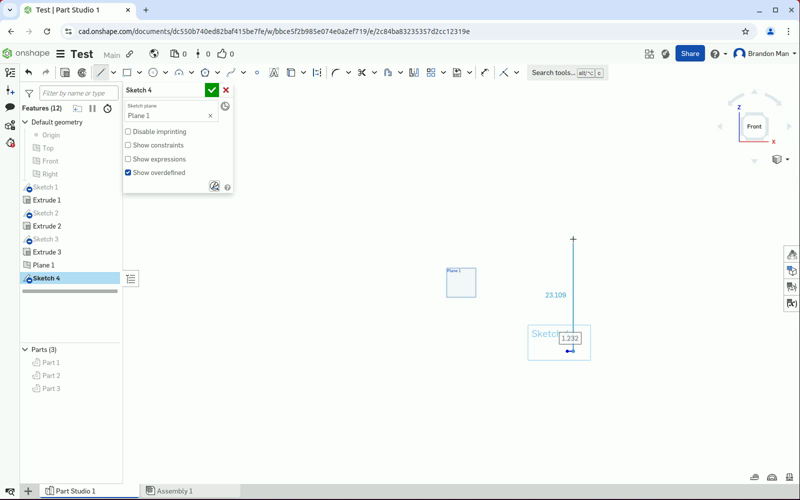
click(573, 238)
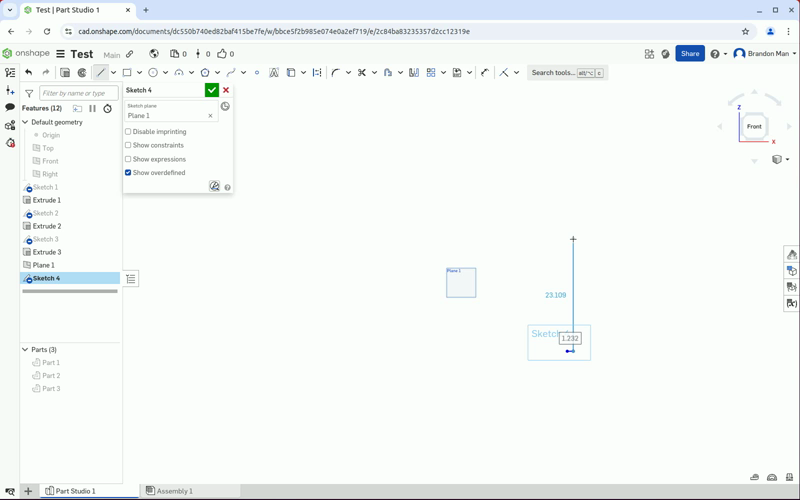
key_up(shift)
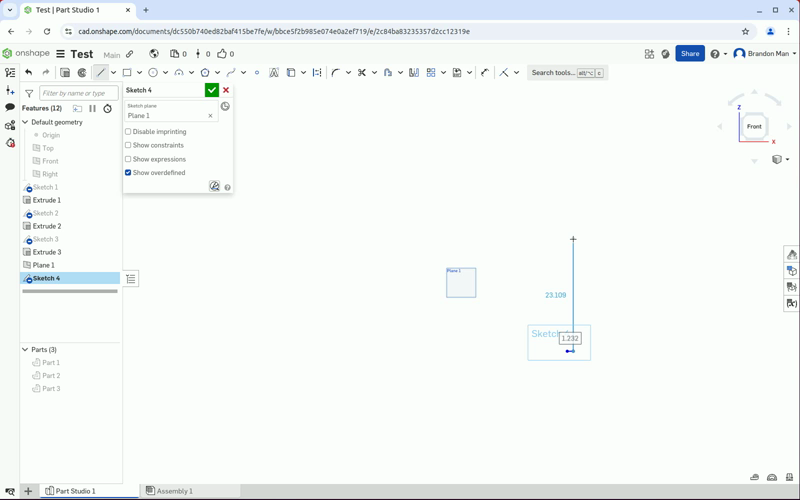
key_down(shift)
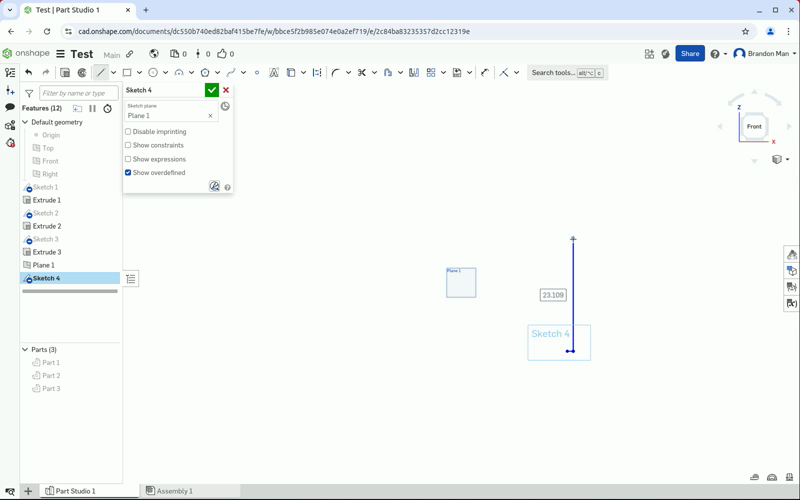
mouse_move(589, 238)
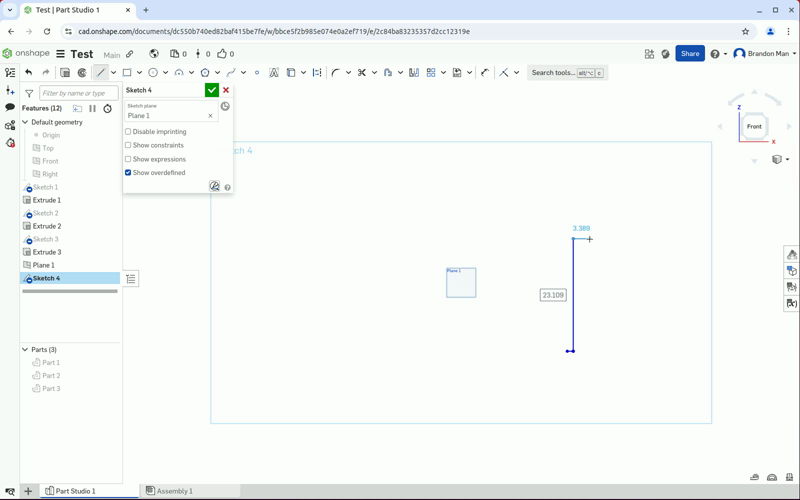
mouse_move(567, 238)
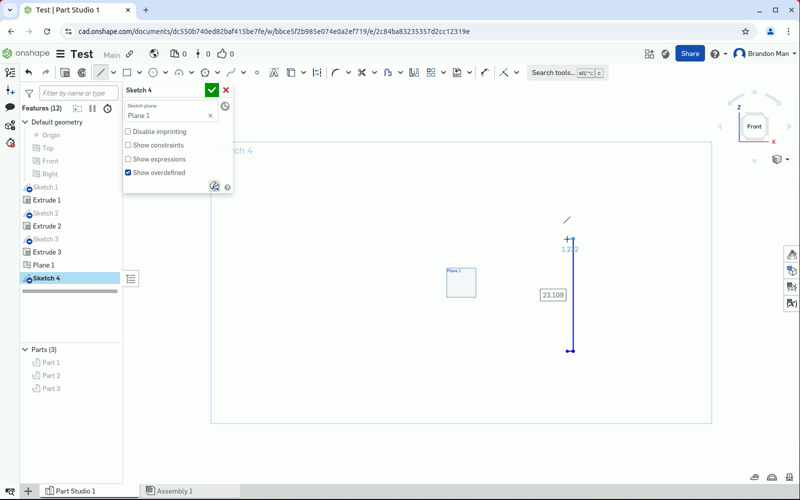
scroll(6)
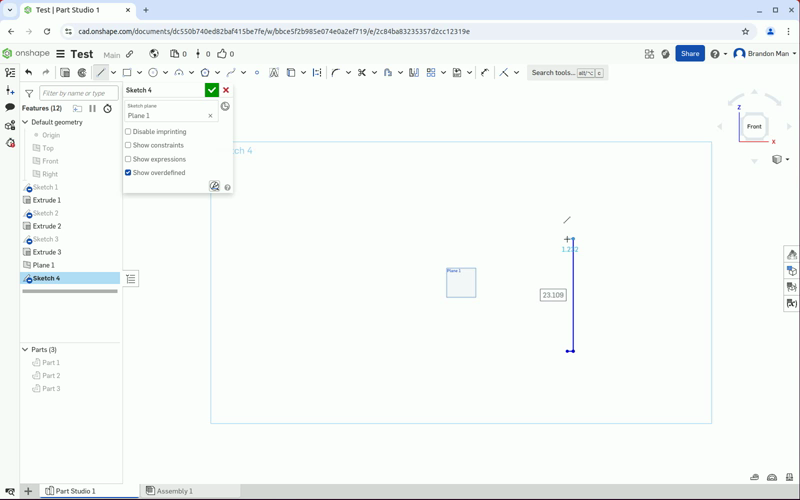
scroll(6)
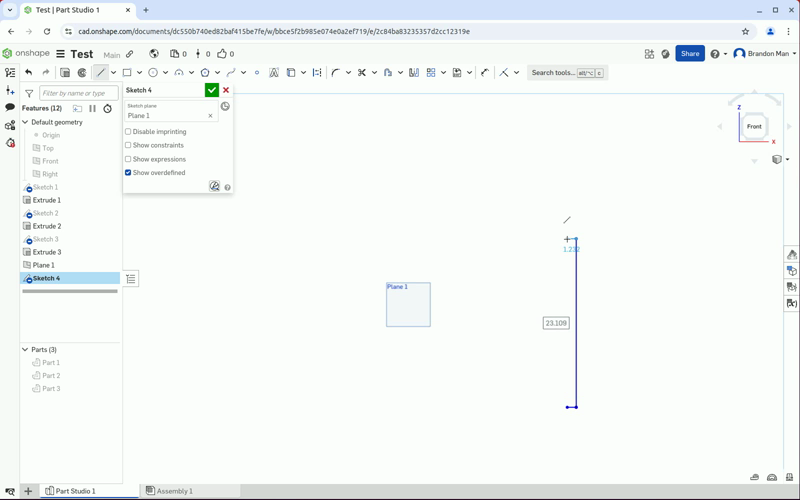
scroll(6)
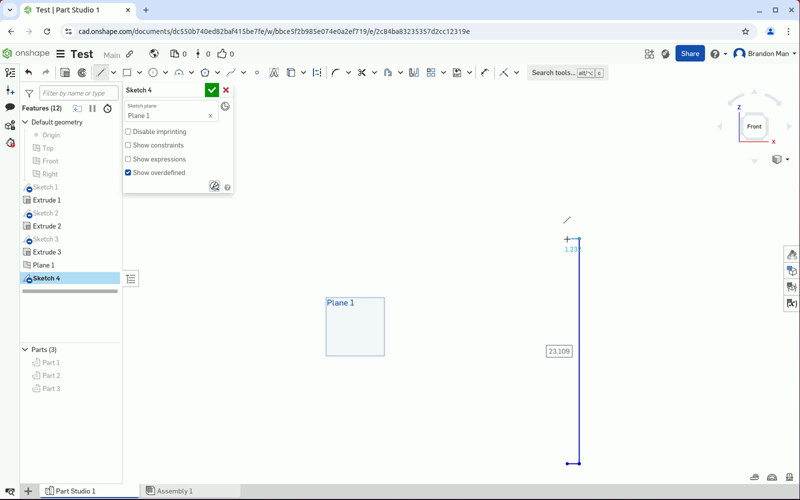
scroll(6)
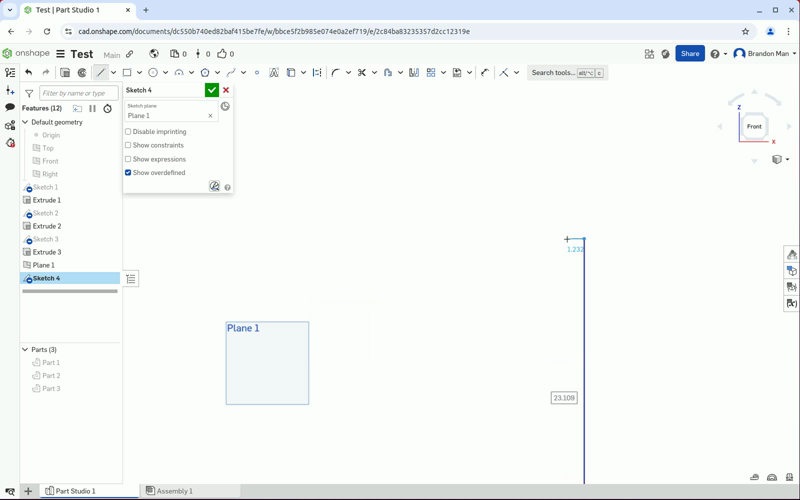
scroll(6)
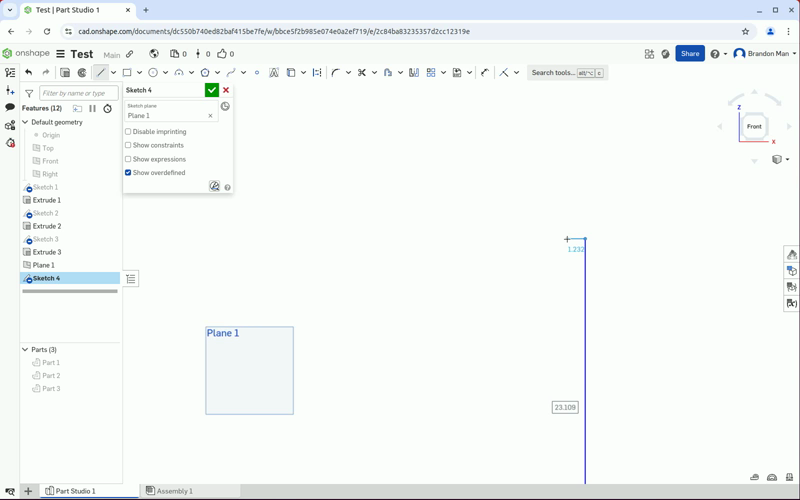
scroll(6)
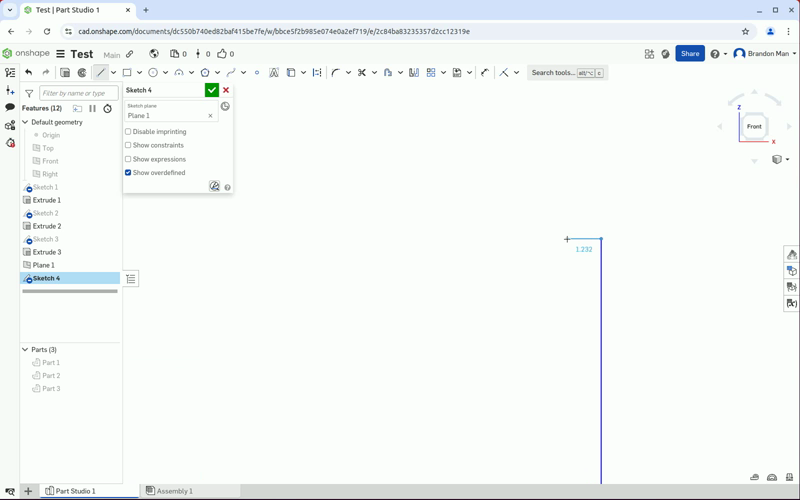
scroll(6)
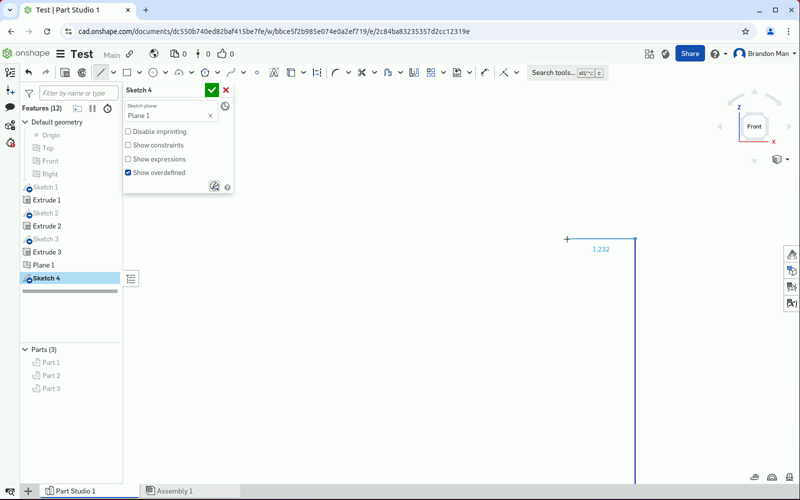
click(567, 238)
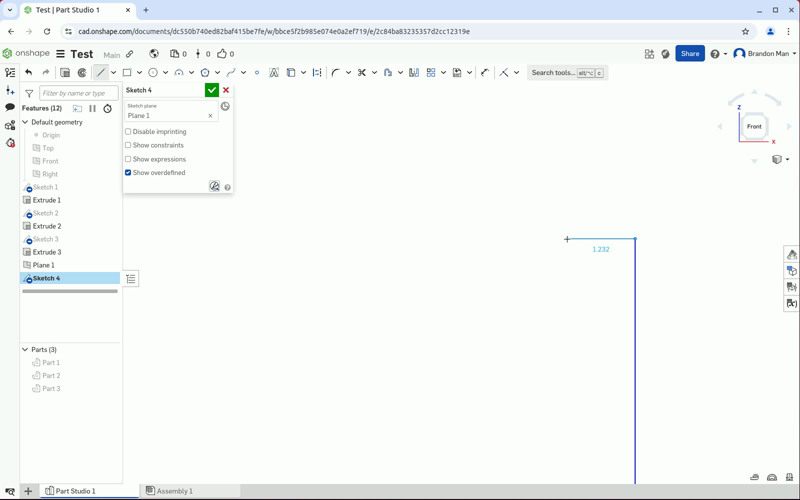
scroll(-6)
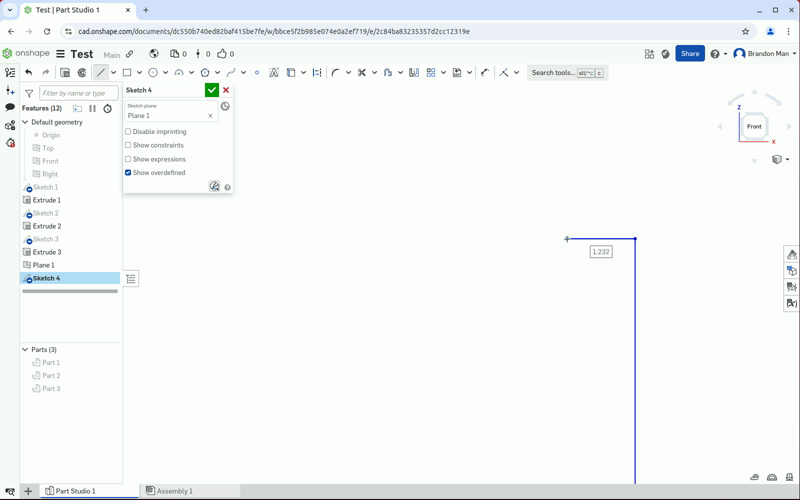
scroll(-6)
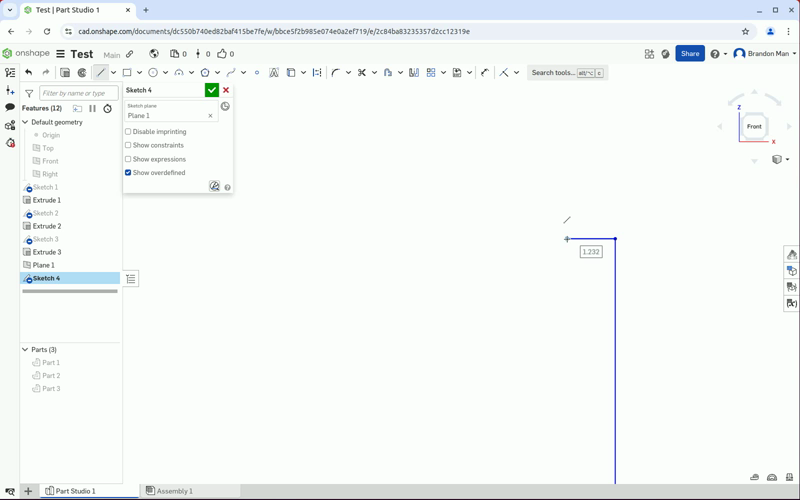
scroll(-6)
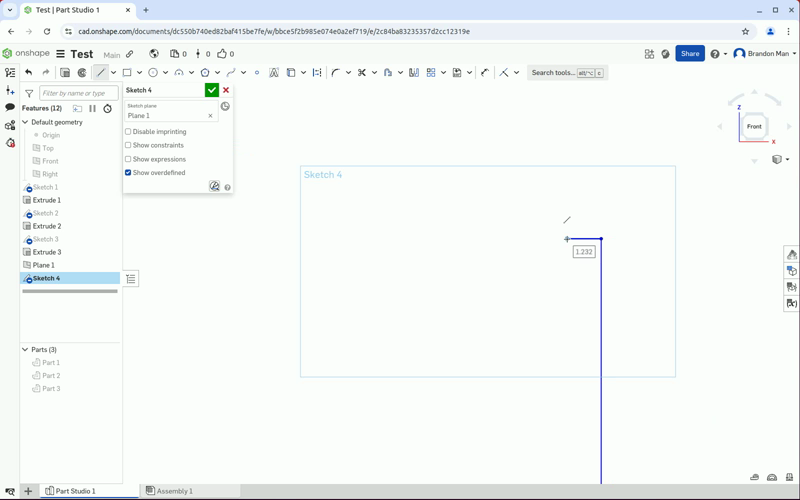
scroll(-6)
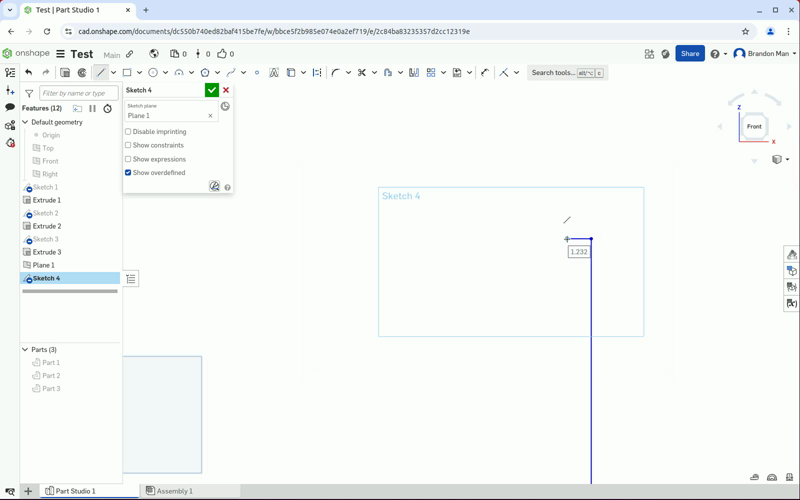
scroll(-6)
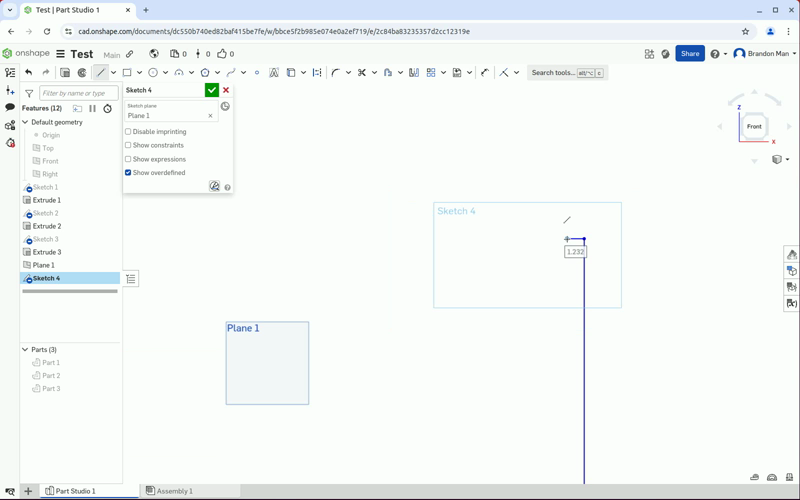
scroll(-6)
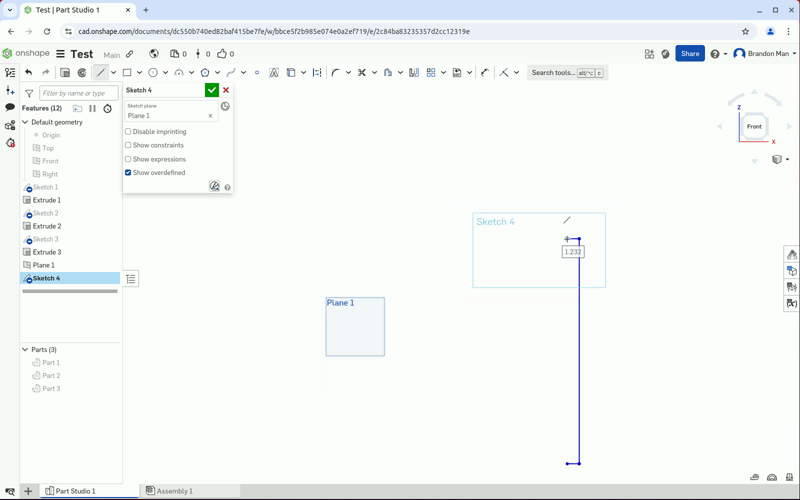
scroll(-6)
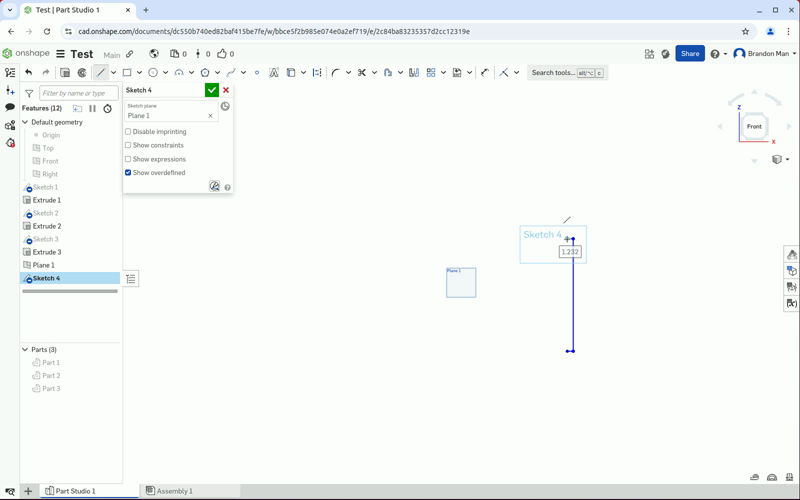
key_up(shift)
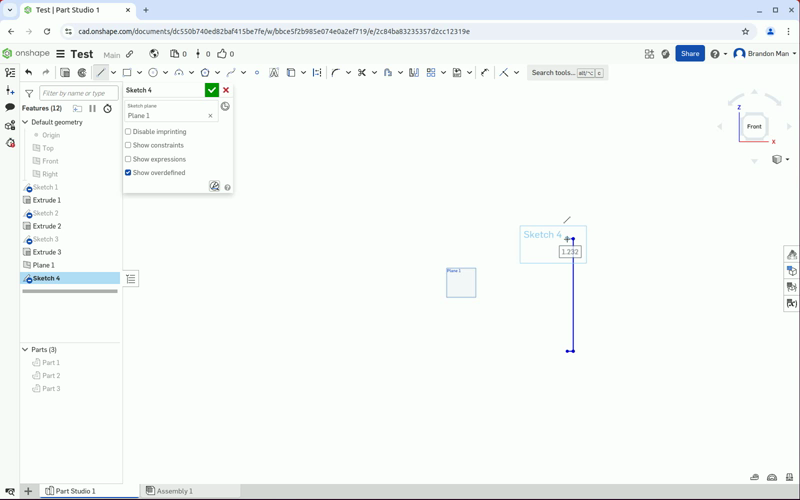
key_down(shift)
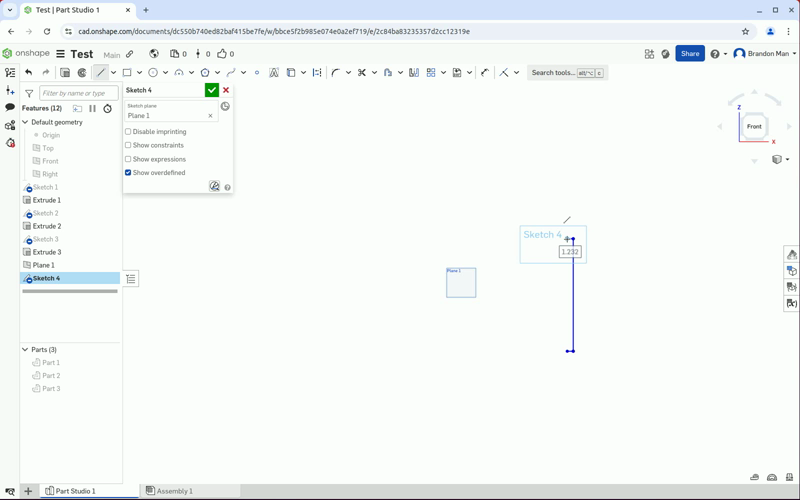
mouse_move(567, 351)
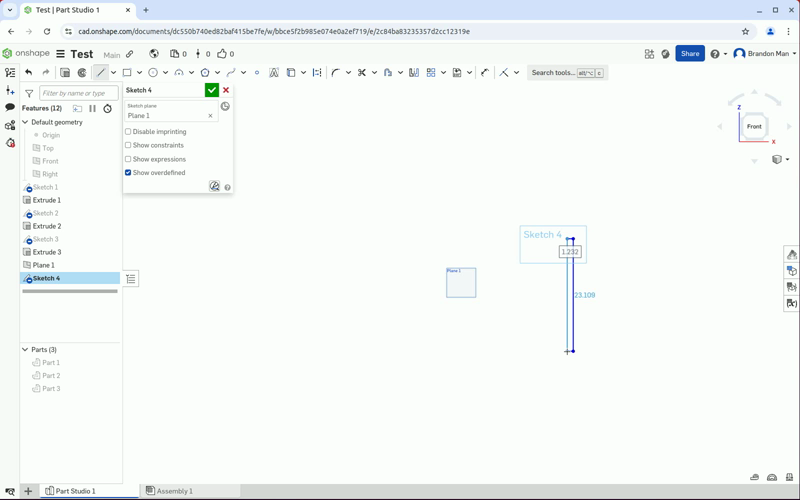
key_up(shift)
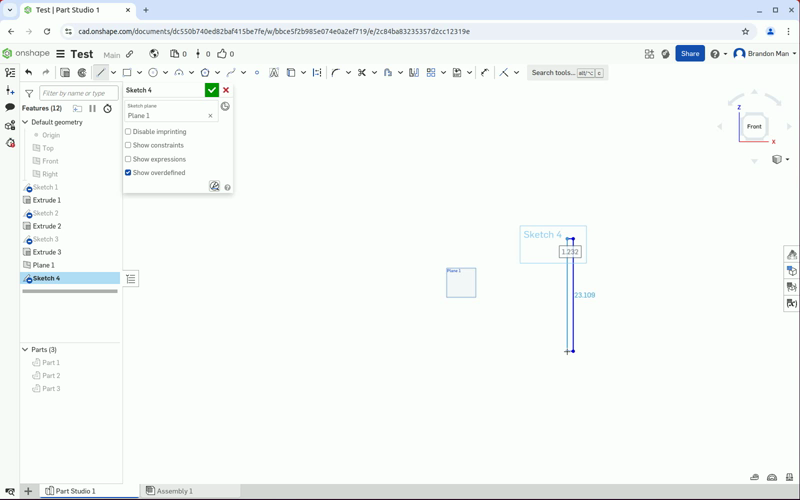
click(567, 351)
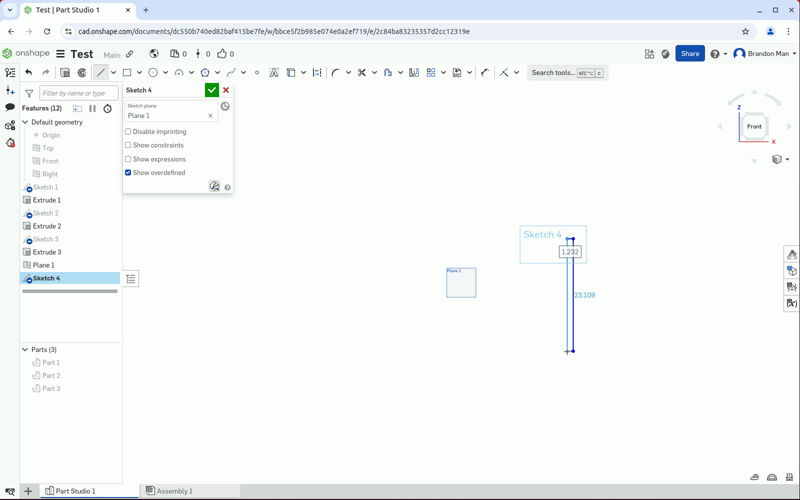
key(esc)
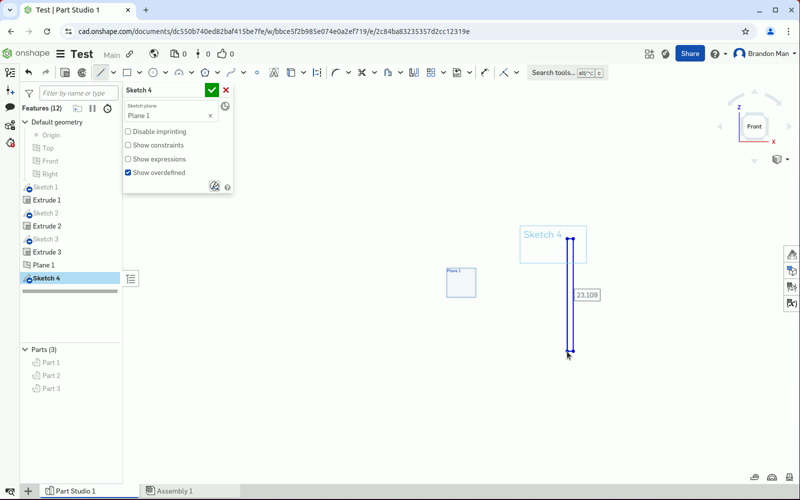
mouse_move(568, 297)
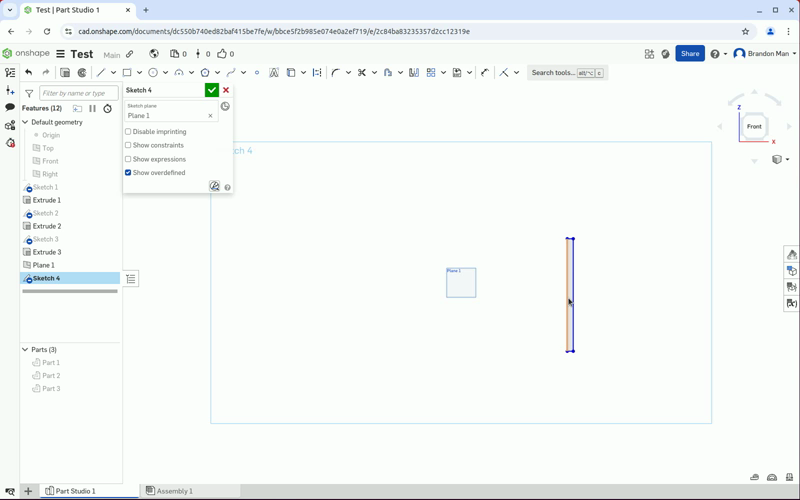
scroll(6)
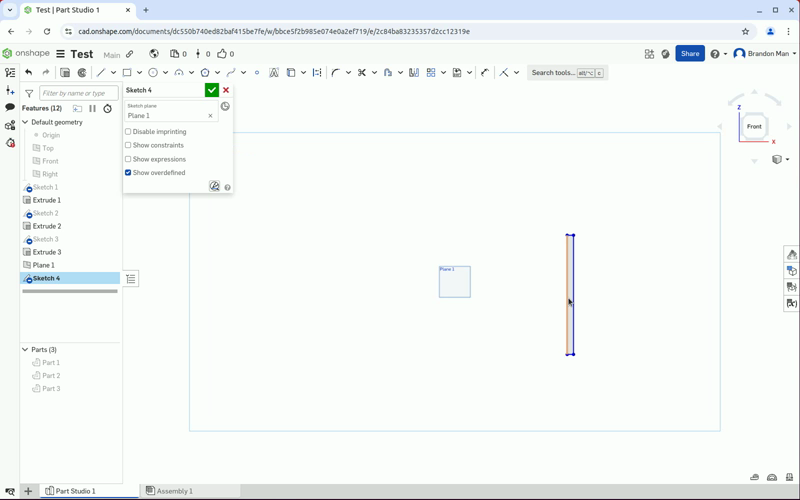
scroll(6)
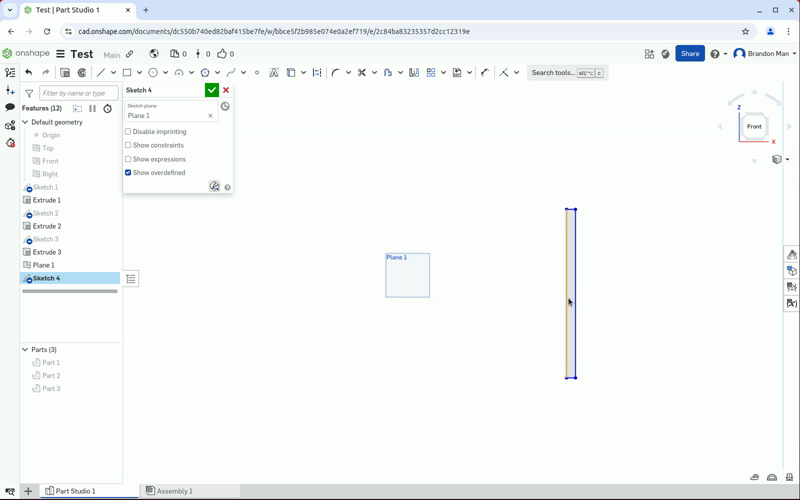
scroll(6)
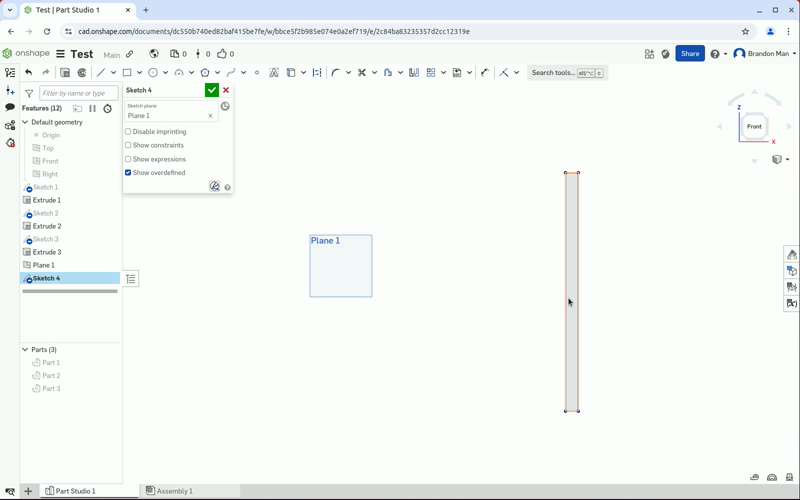
scroll(6)
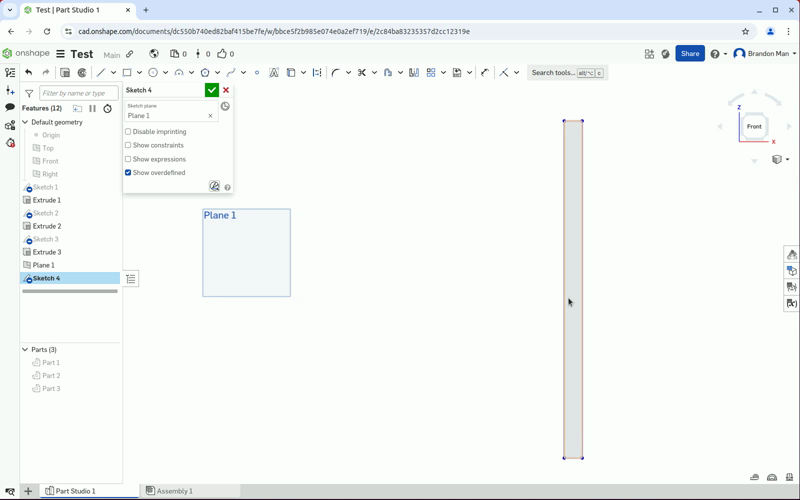
scroll(6)
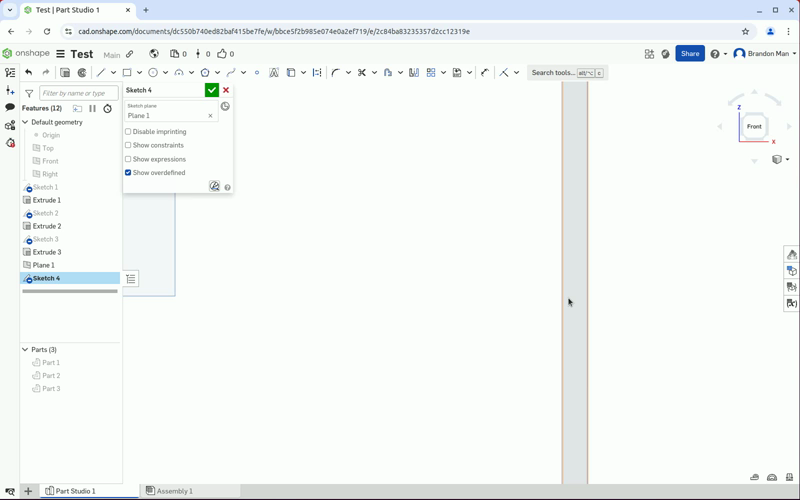
scroll(6)
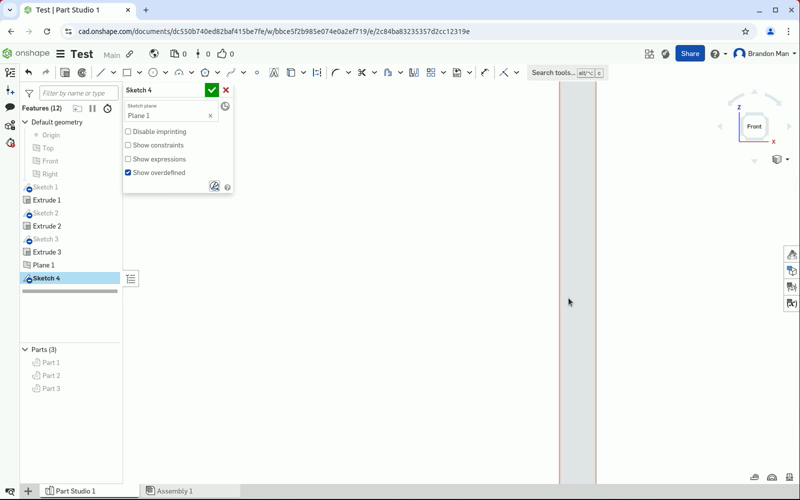
scroll(6)
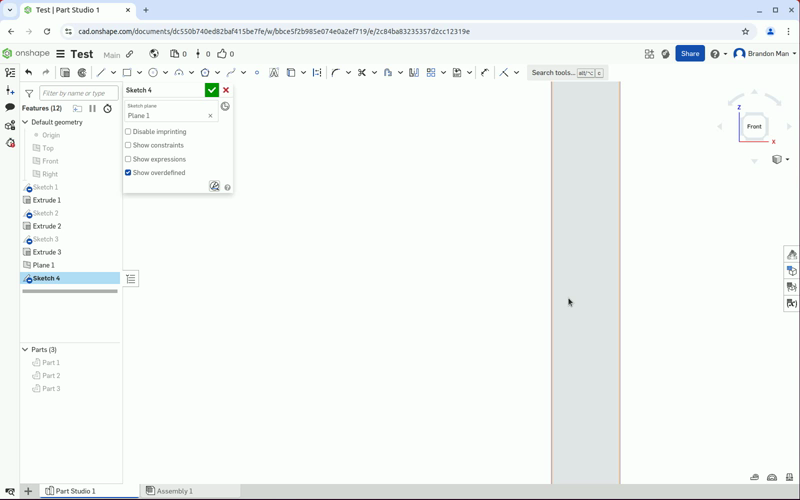
click(568, 297)
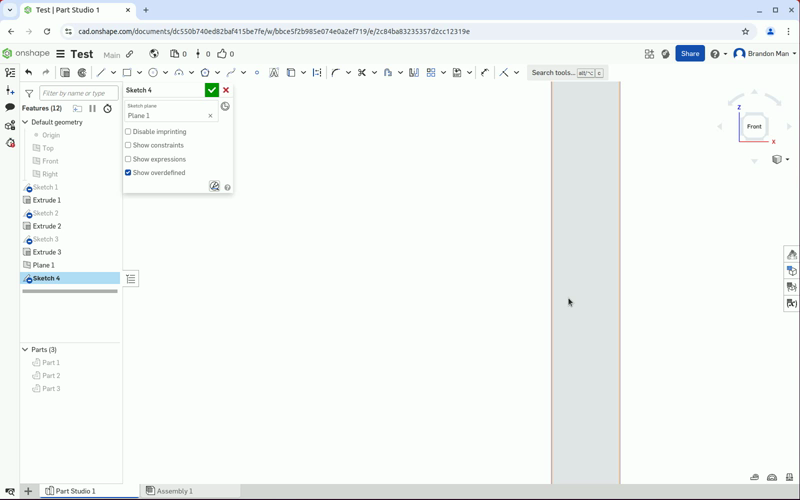
scroll(-6)
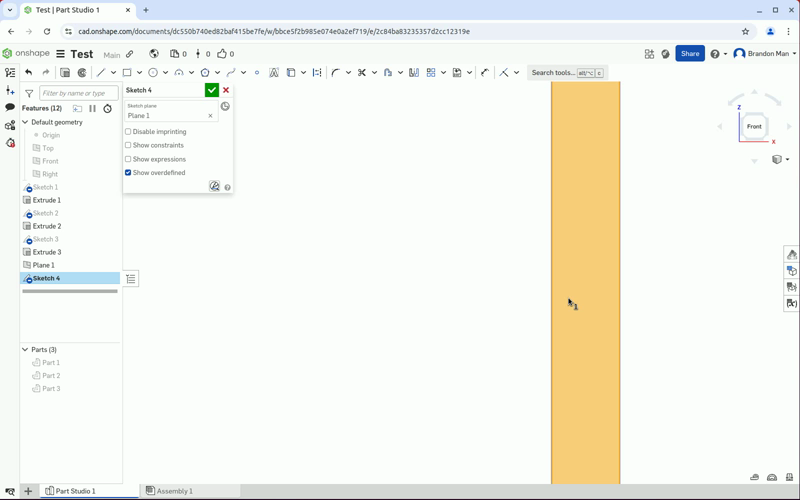
scroll(-6)
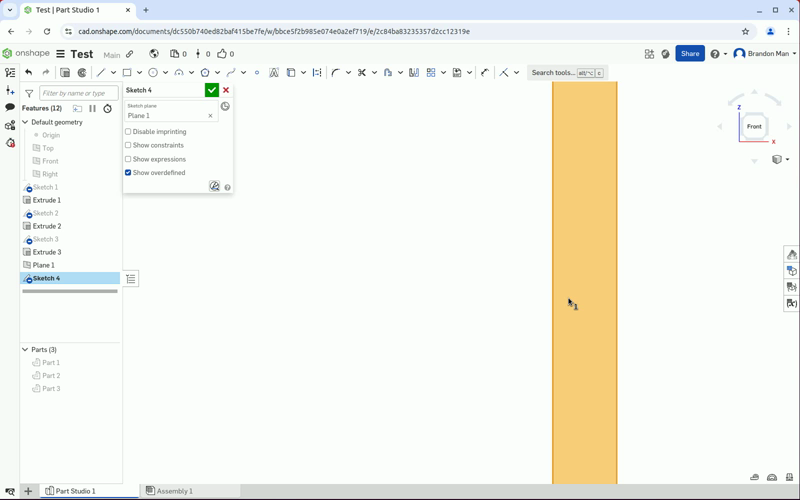
scroll(-6)
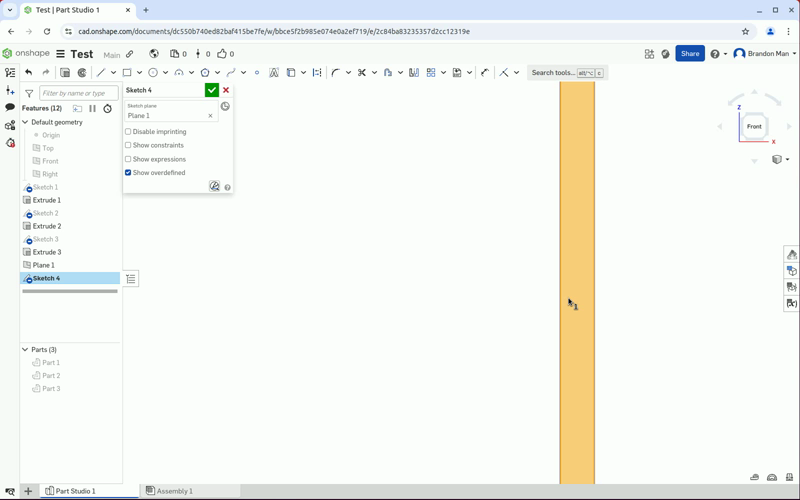
scroll(-6)
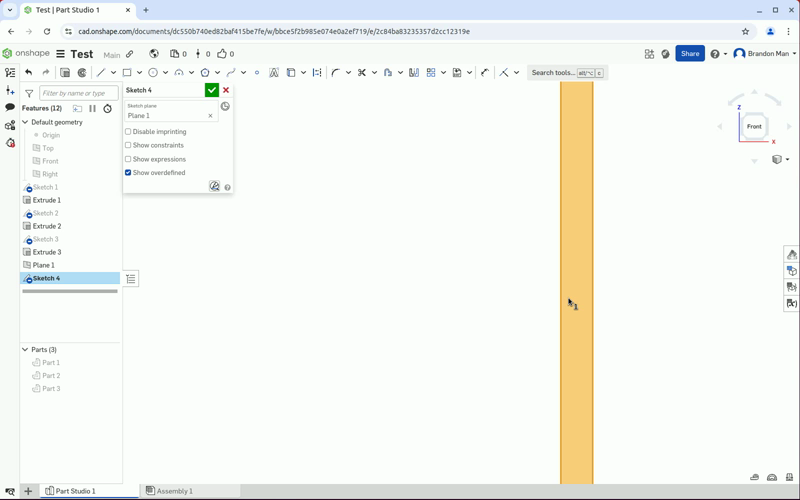
scroll(-6)
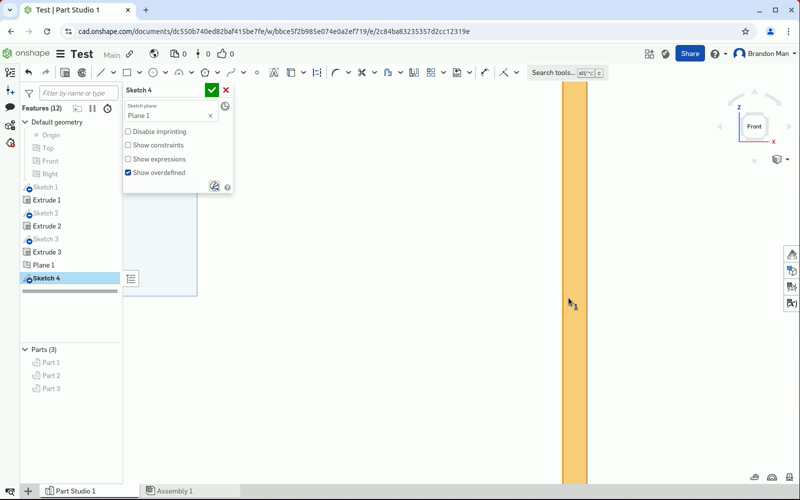
scroll(-6)
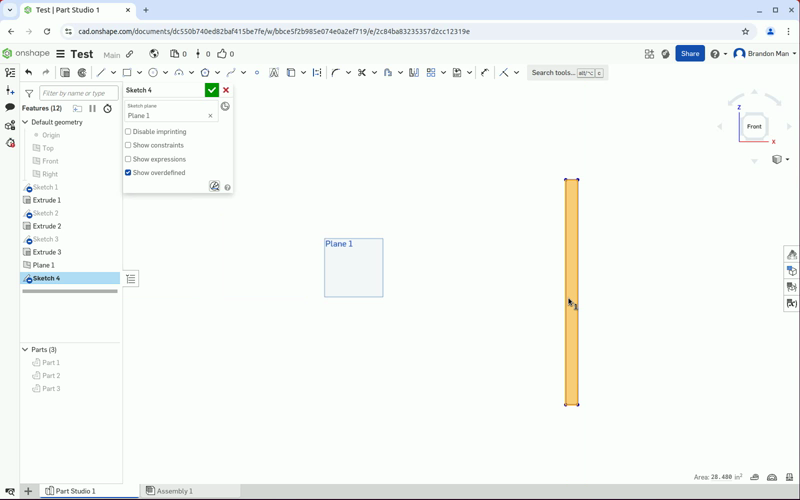
scroll(-6)
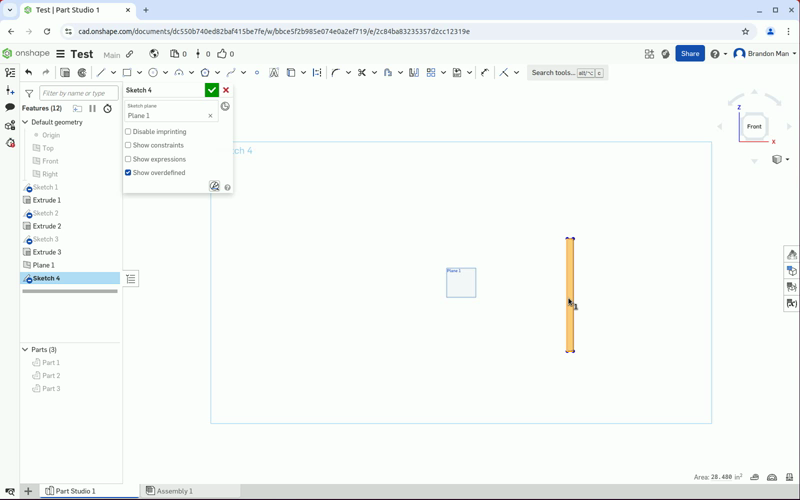
mouse_move(73, 352)
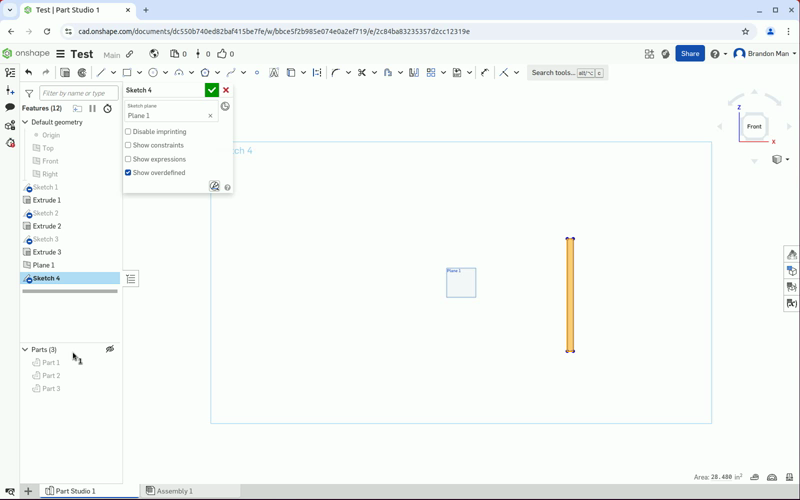
key(shift+y)
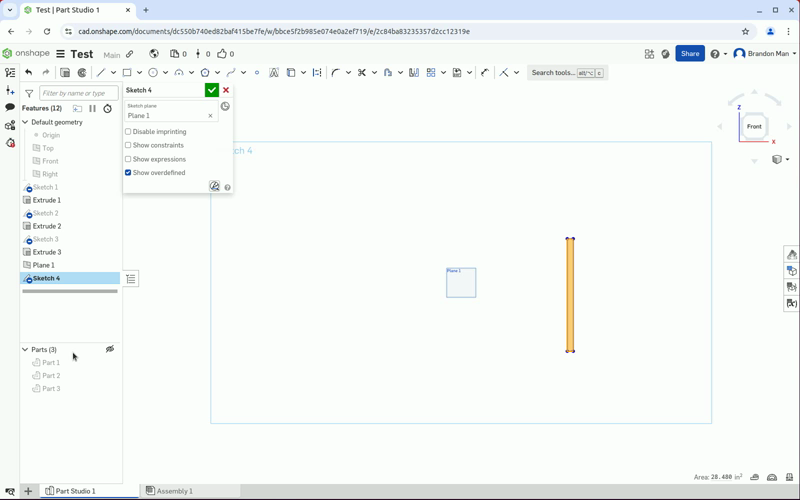
key(shift+e)
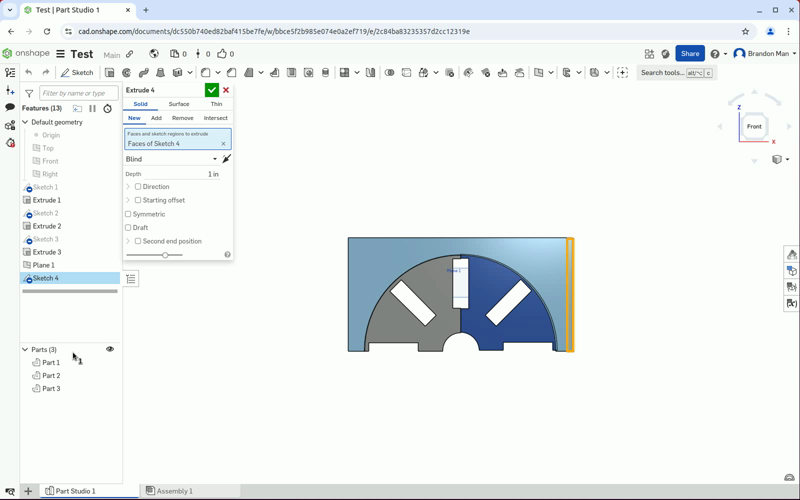
mouse_move(143, 106)
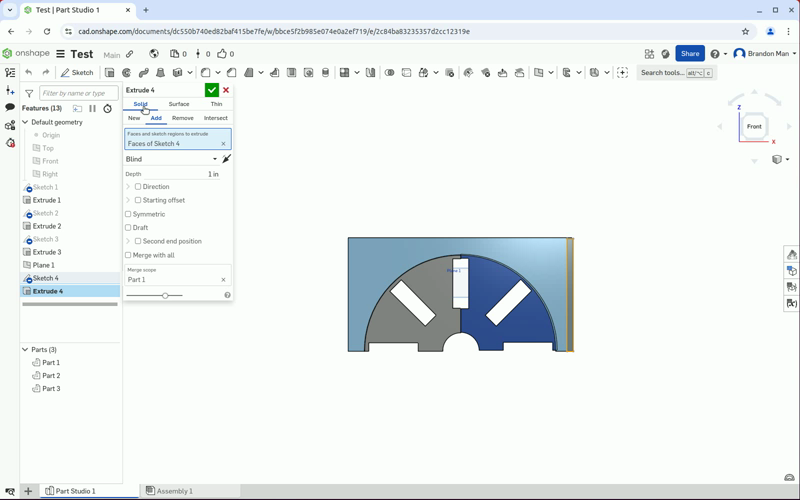
click(143, 106)
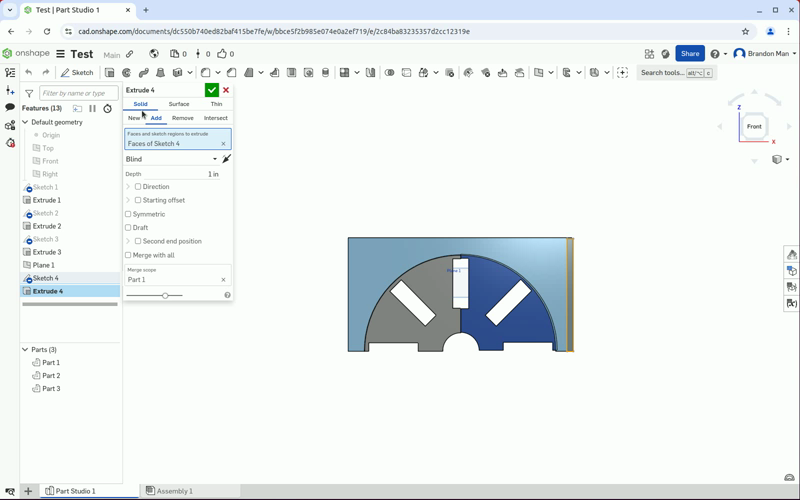
mouse_move(137, 120)
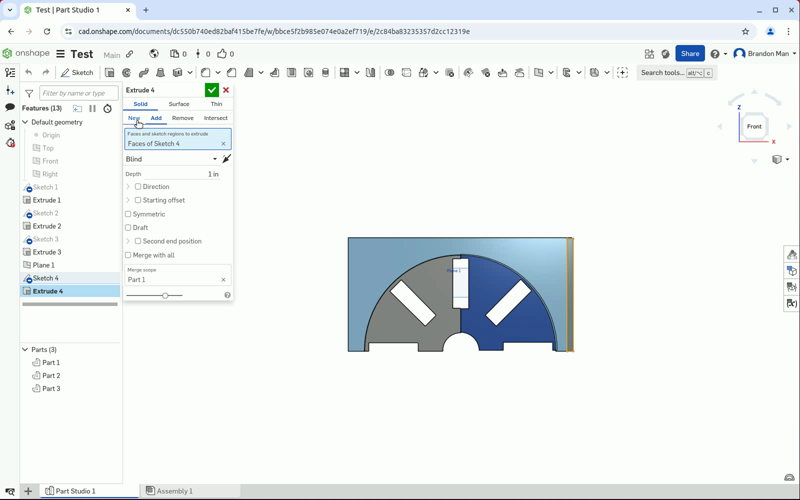
click(137, 120)
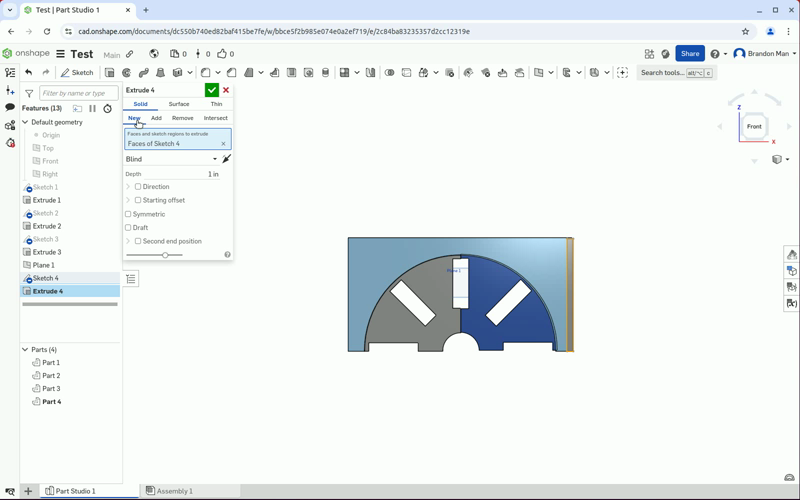
key(tab, 4)
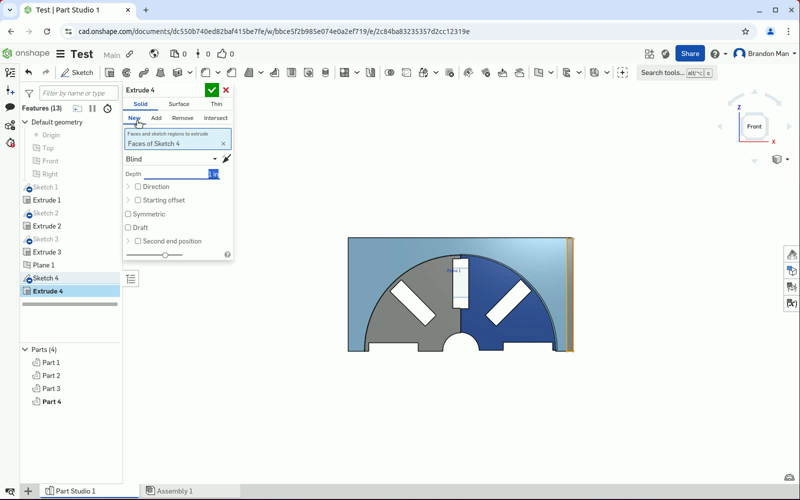
text(12.036)
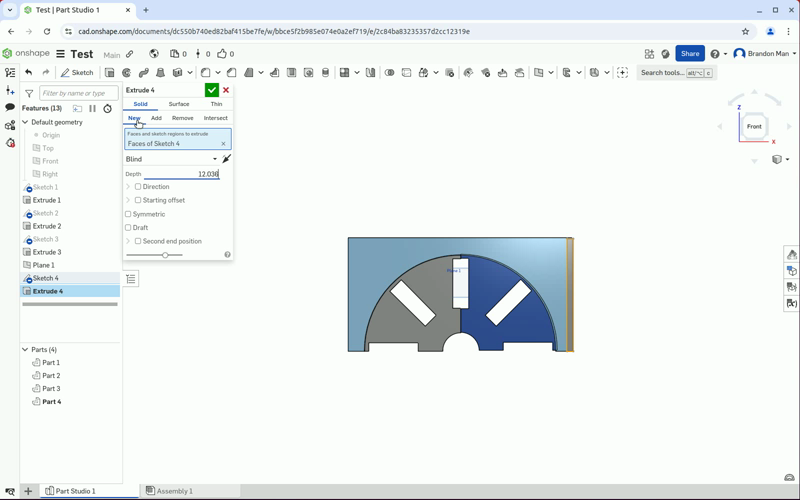
key(enter)
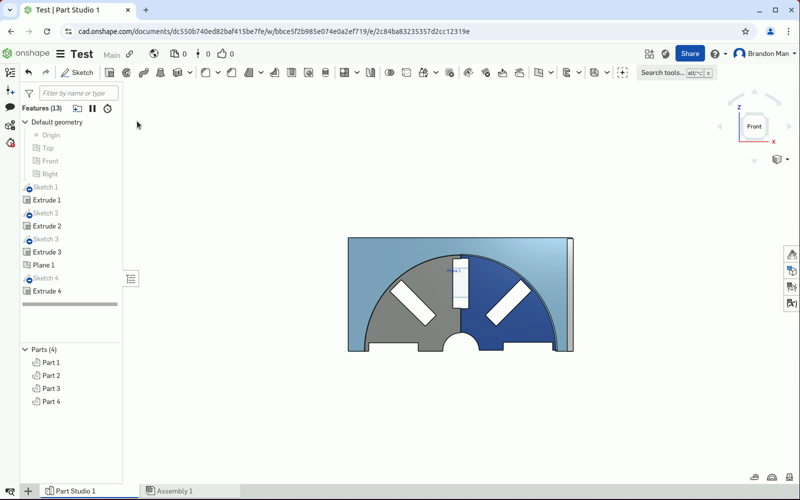
key(shift+h)
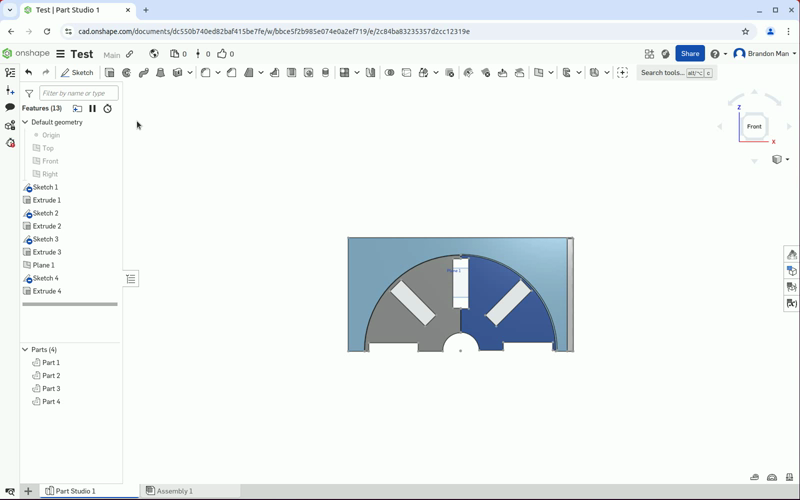
key(shift+h)
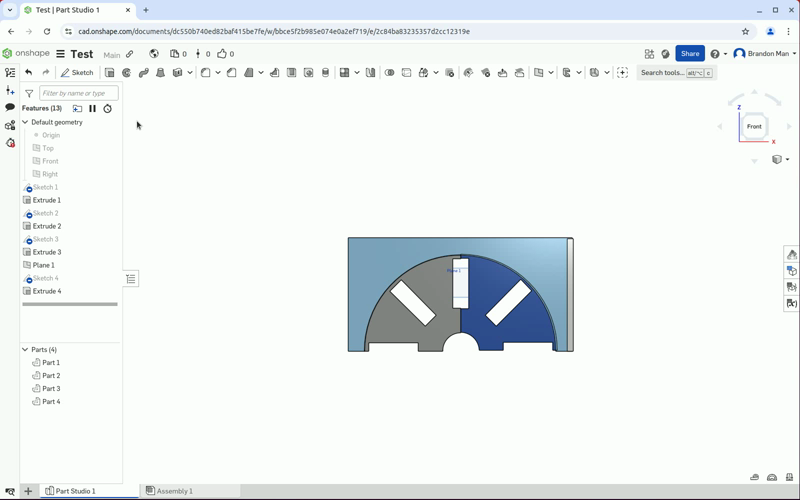
mouse_move(73, 189)
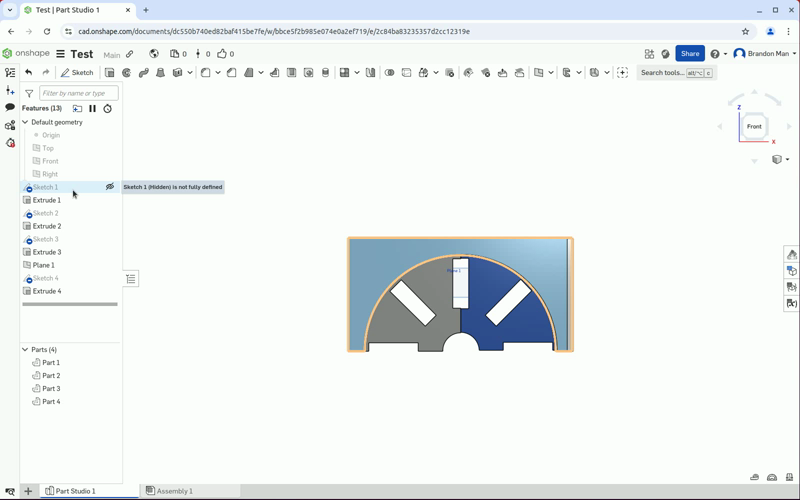
click(73, 189)
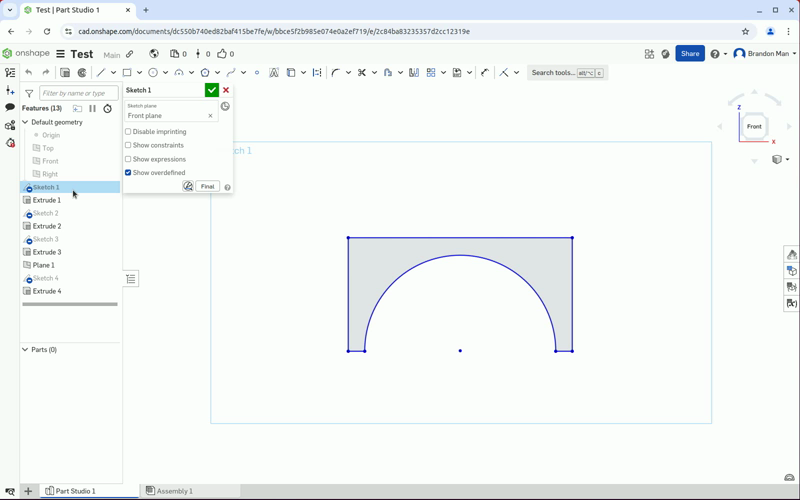
mouse_move(229, 92)
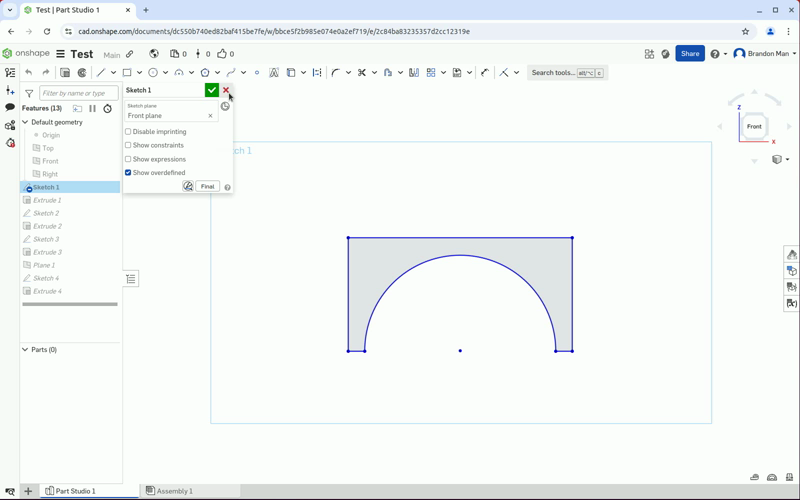
click(229, 92)
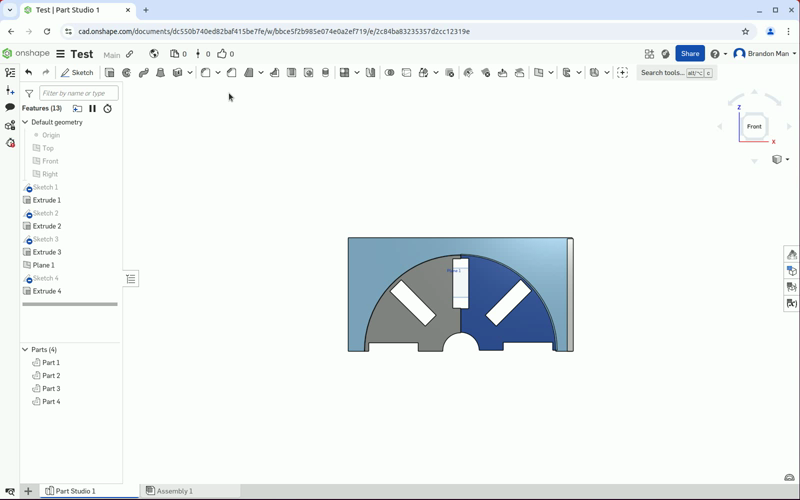
mouse_move(73, 352)
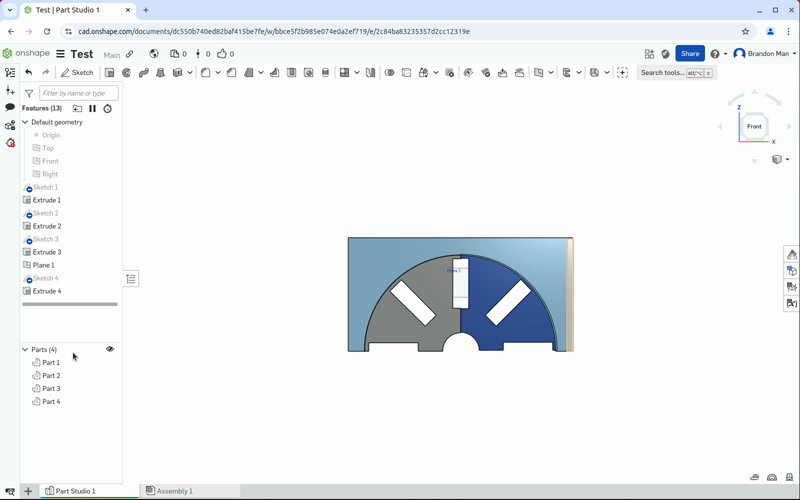
key(y)
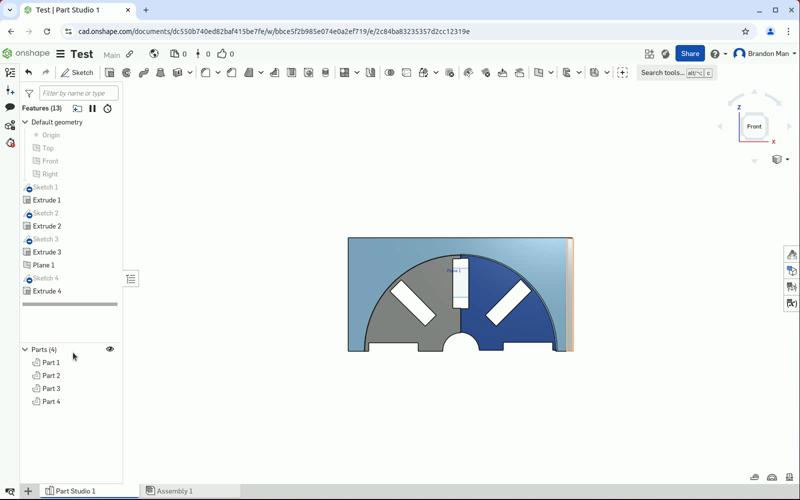
key(shift+p)
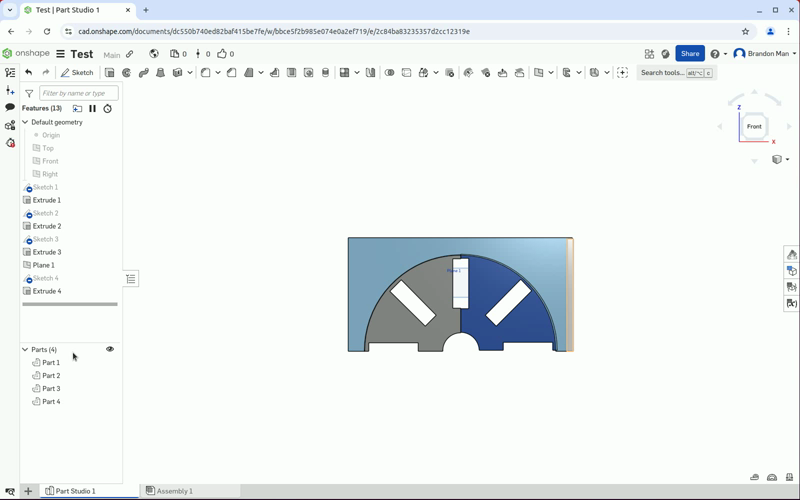
key(space)
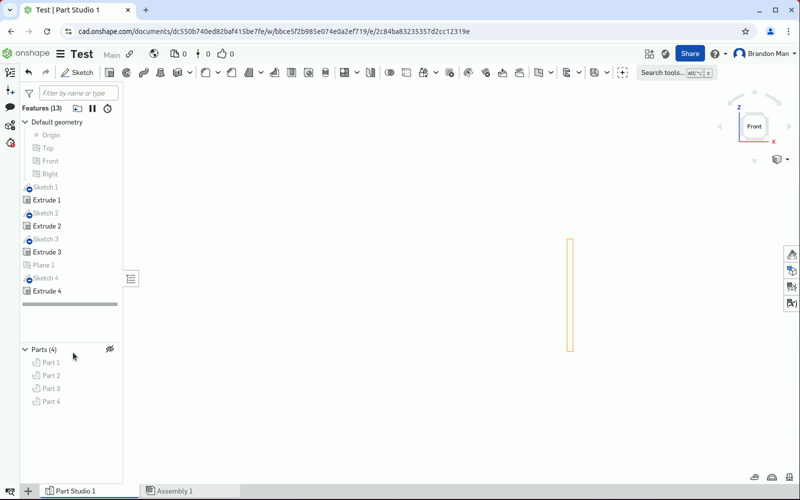
key_down(shift)
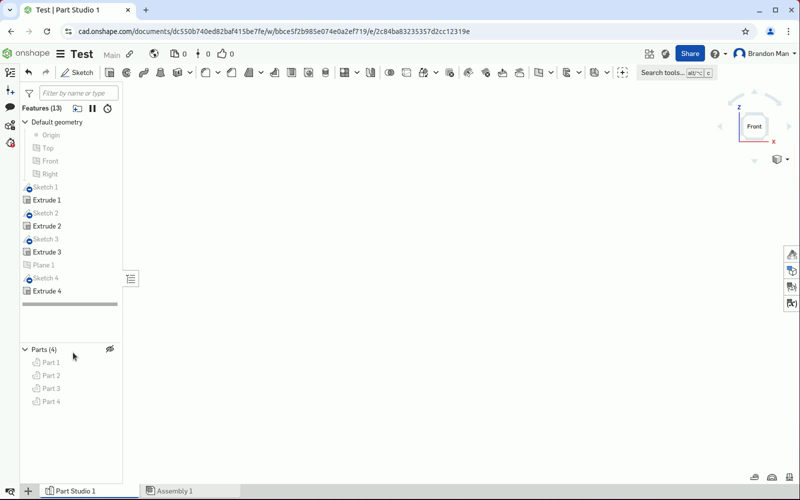
key(left)
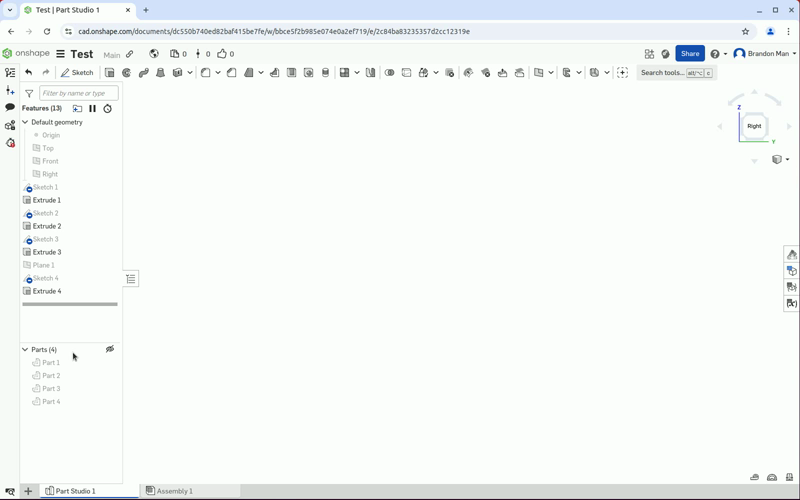
key_up(shift)
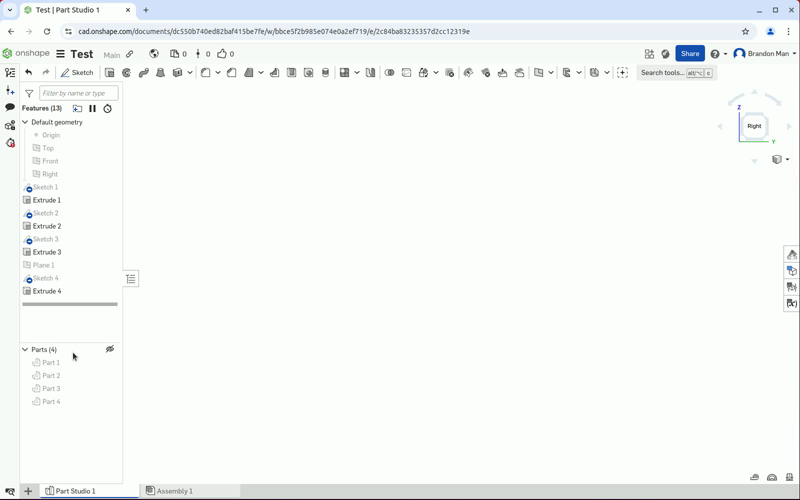
mouse_move(73, 352)
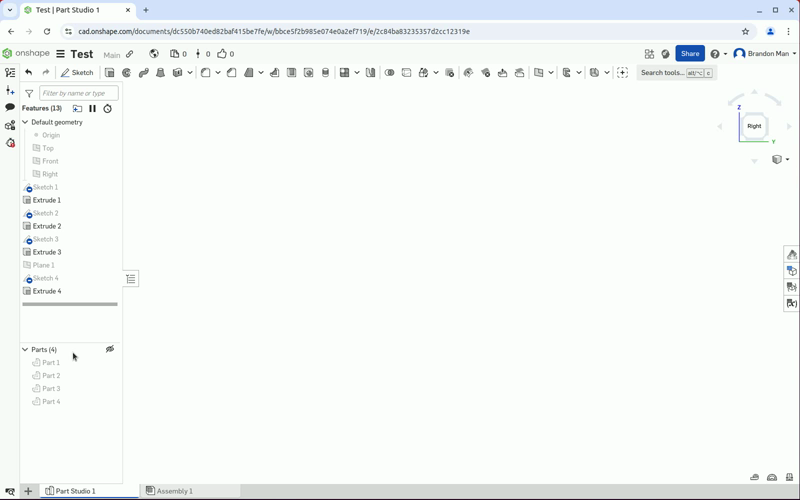
key(shift+y)
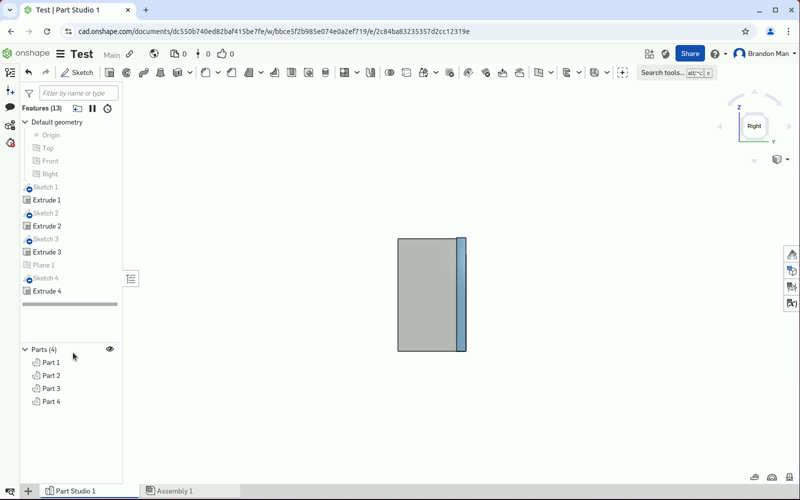
mouse_move(541, 75)
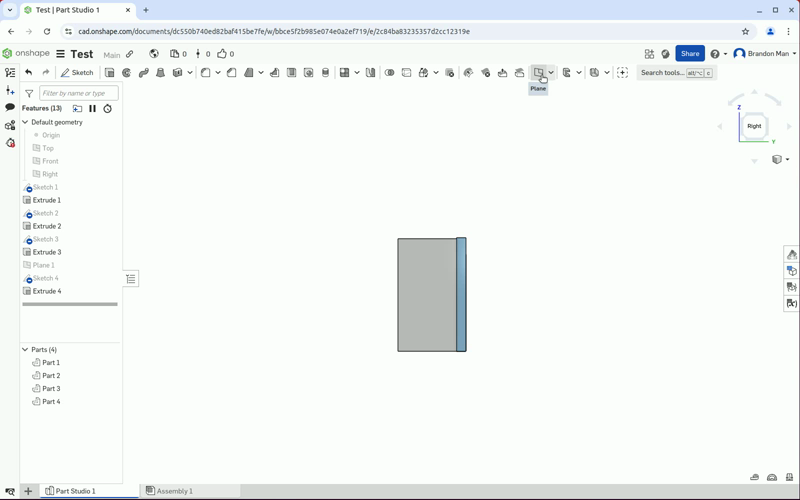
click(541, 75)
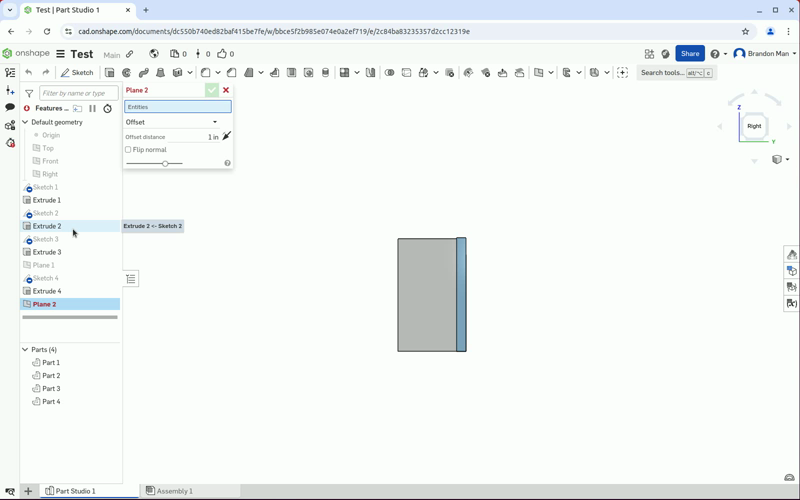
scroll(3)
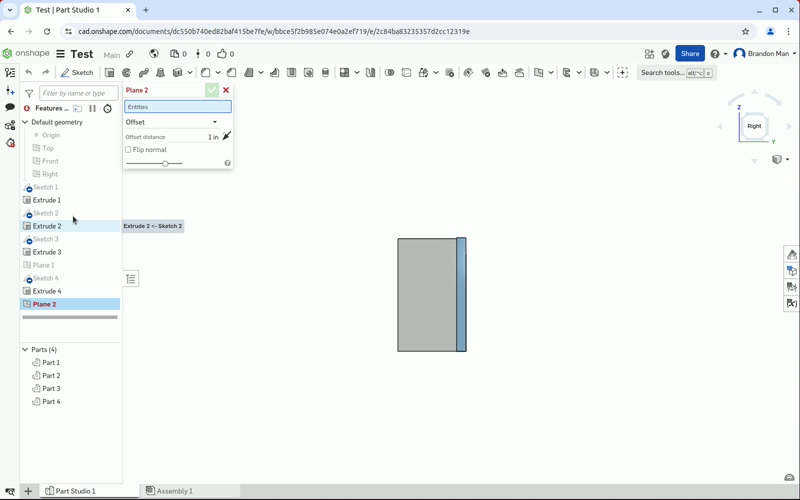
mouse_move(73, 176)
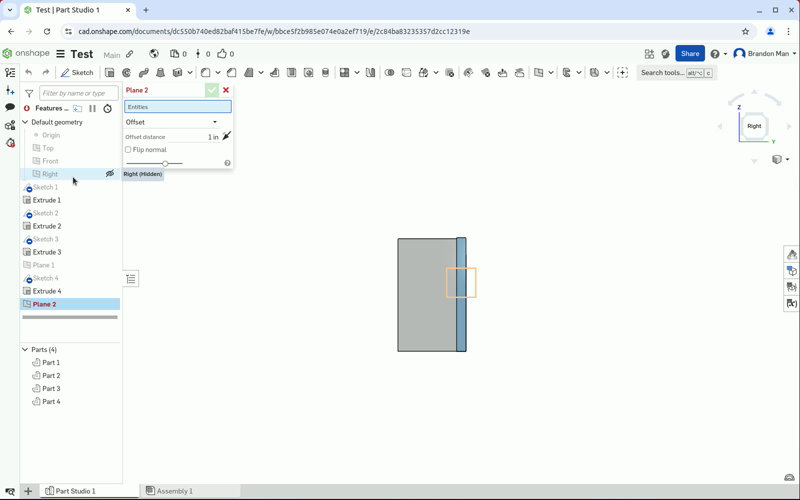
click(73, 176)
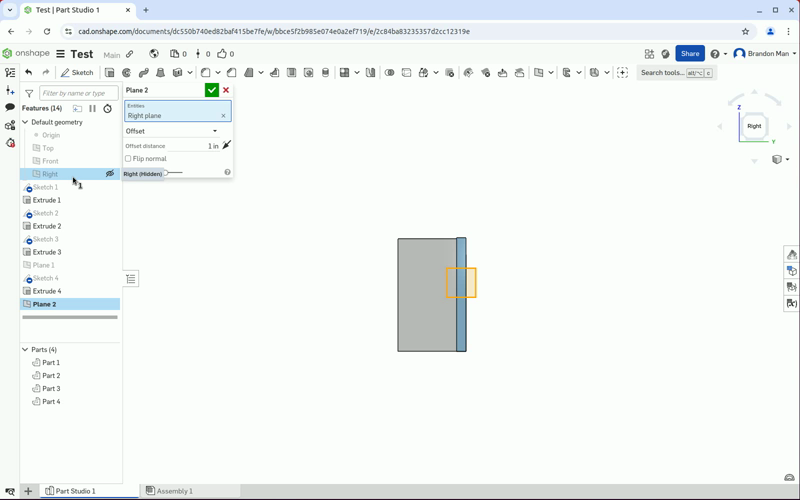
key(tab, 2)
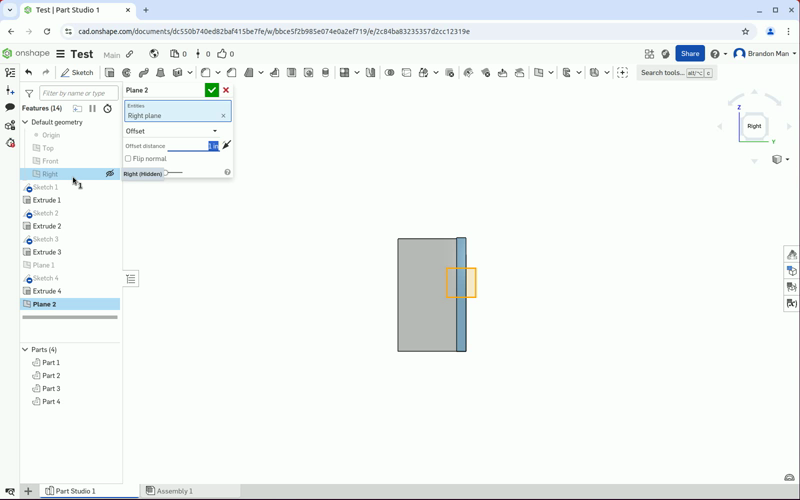
text(23.108)
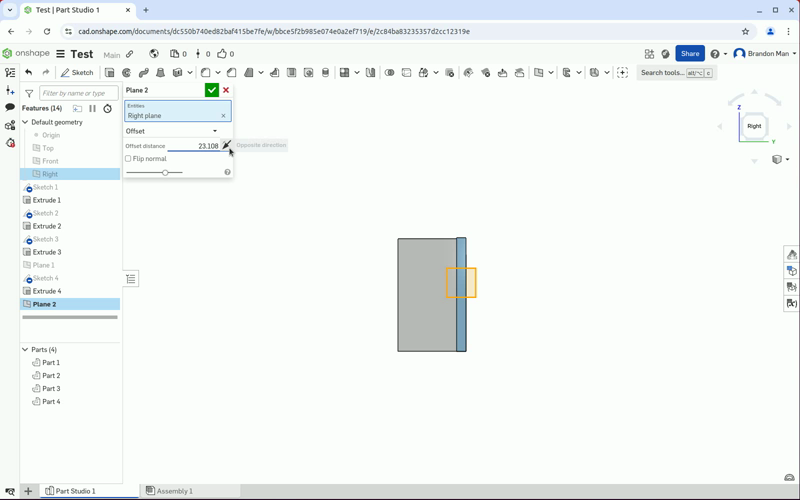
mouse_move(229, 147)
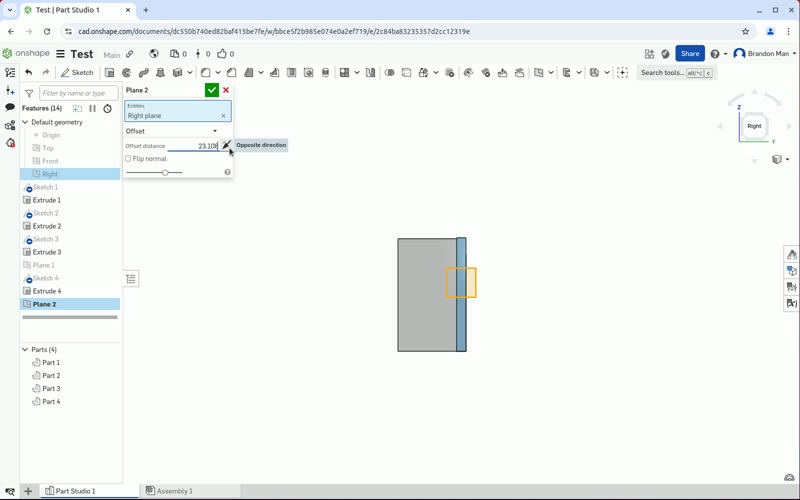
click(229, 147)
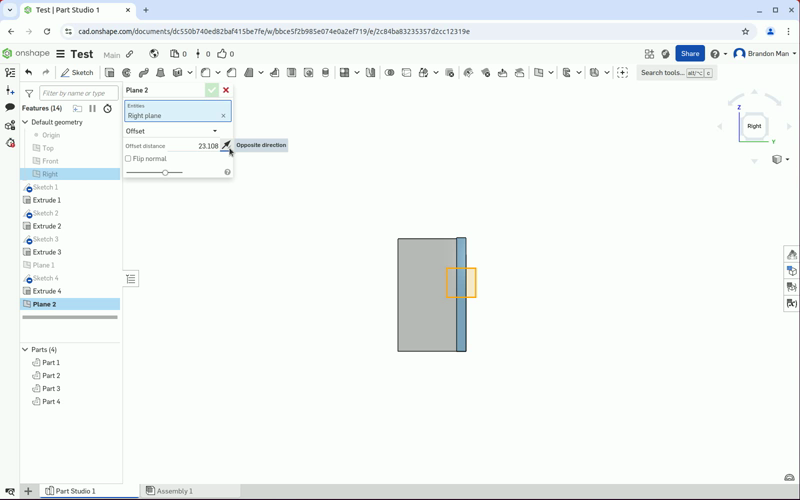
key(enter, 2)
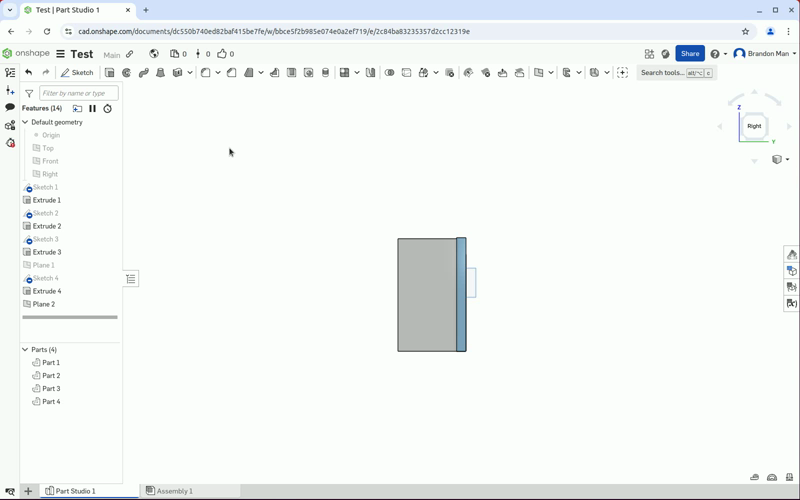
key(shift+s)
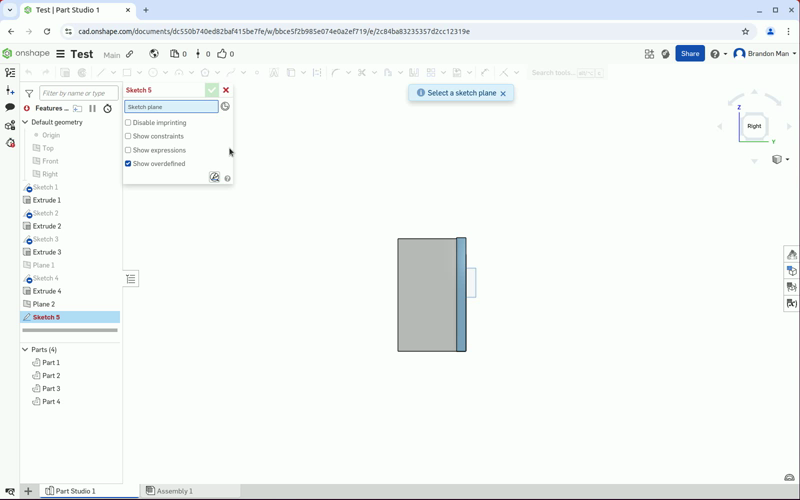
mouse_move(73, 306)
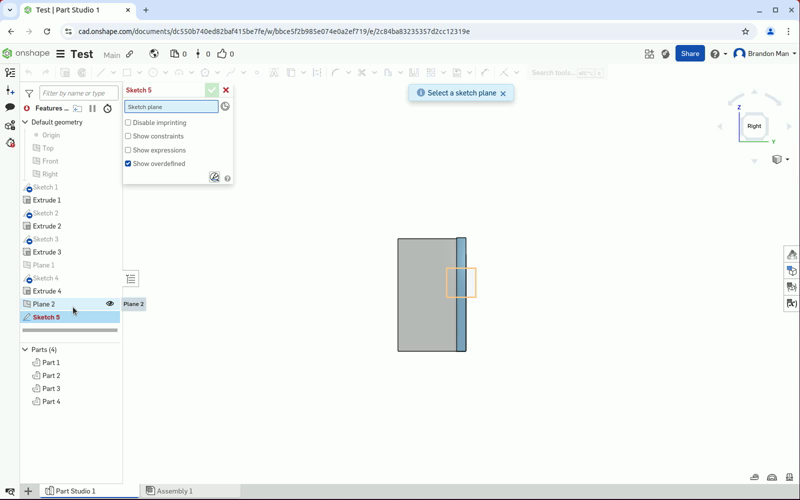
click(73, 306)
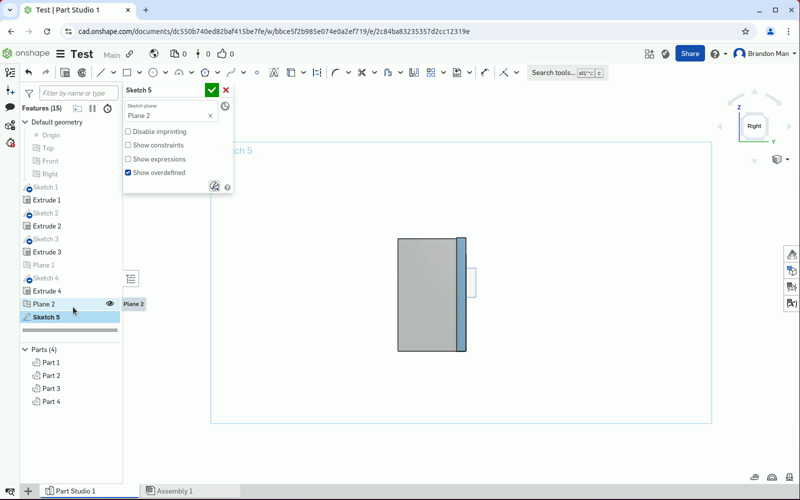
mouse_move(73, 352)
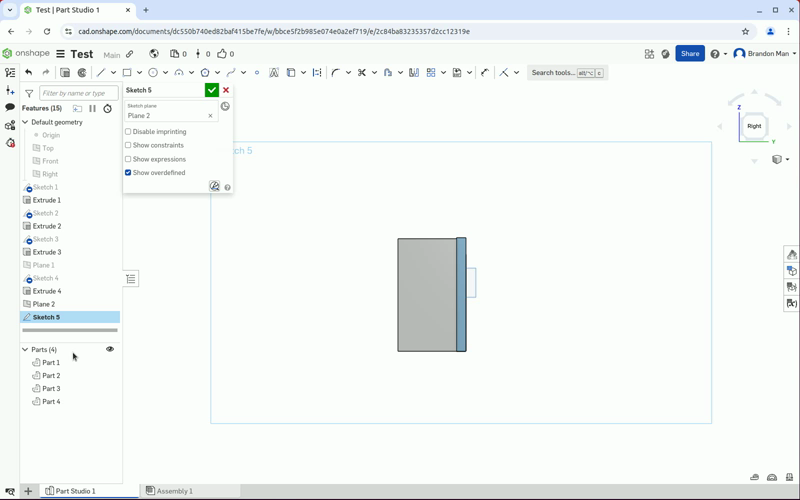
key(y)
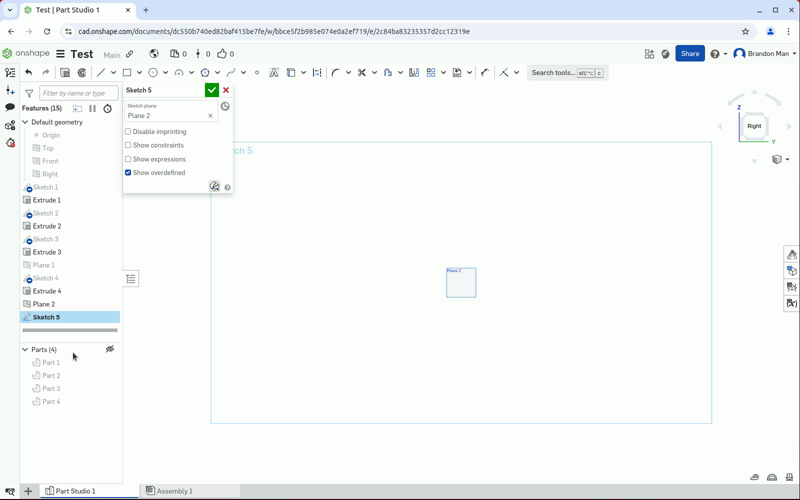
key(l)
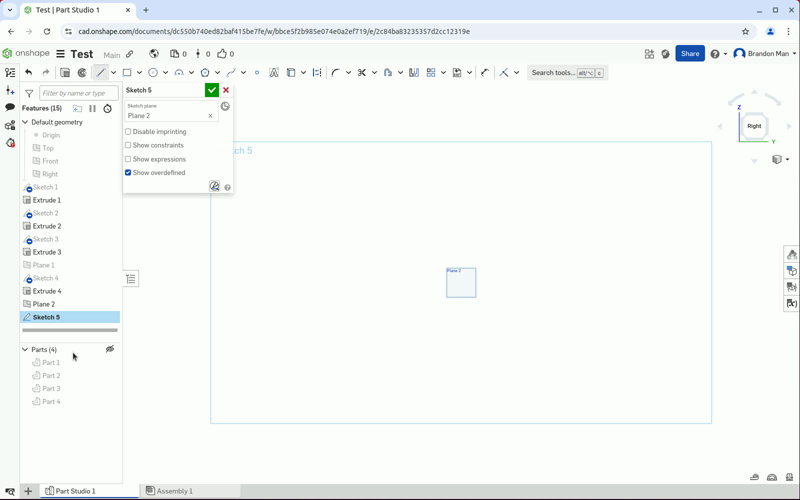
key_down(shift)
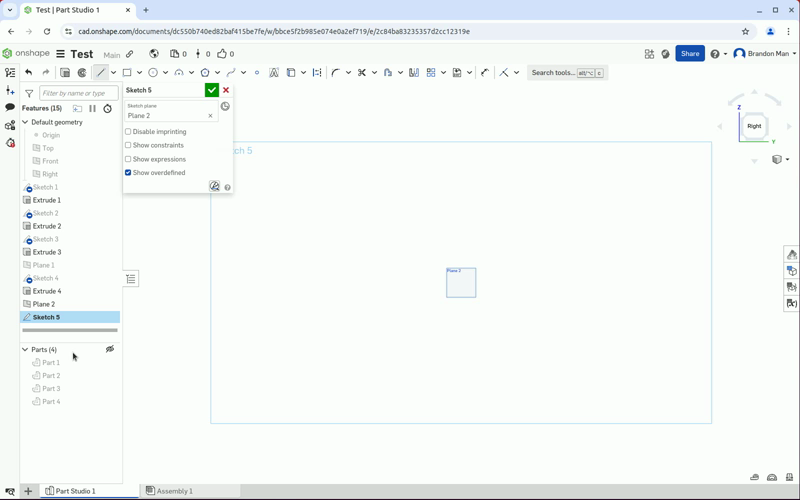
mouse_move(459, 351)
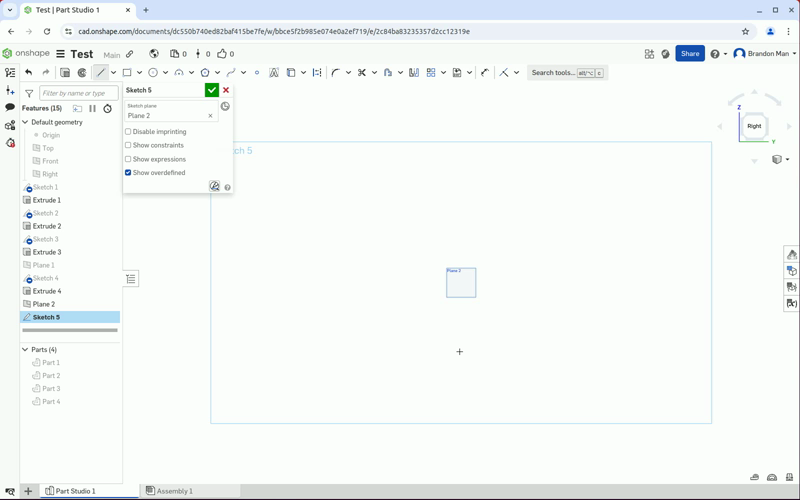
click(459, 351)
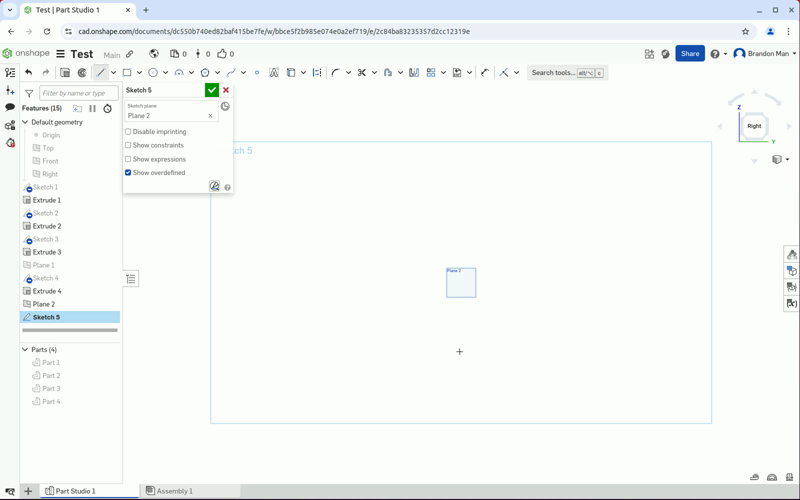
key_up(shift)
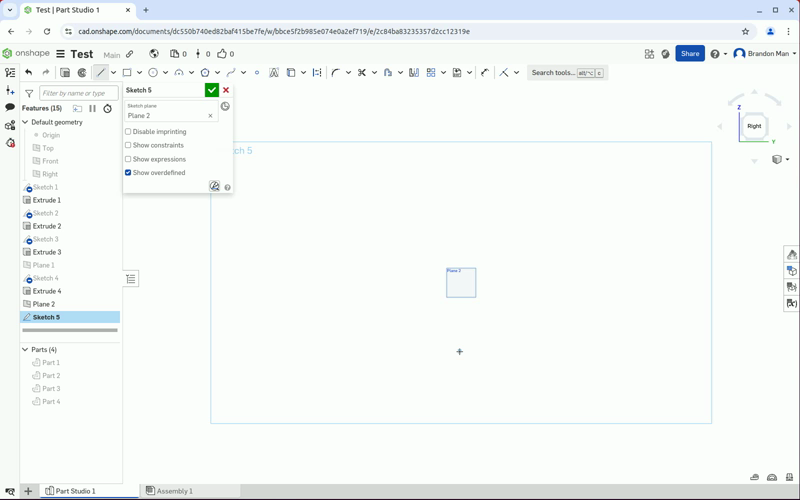
key_down(shift)
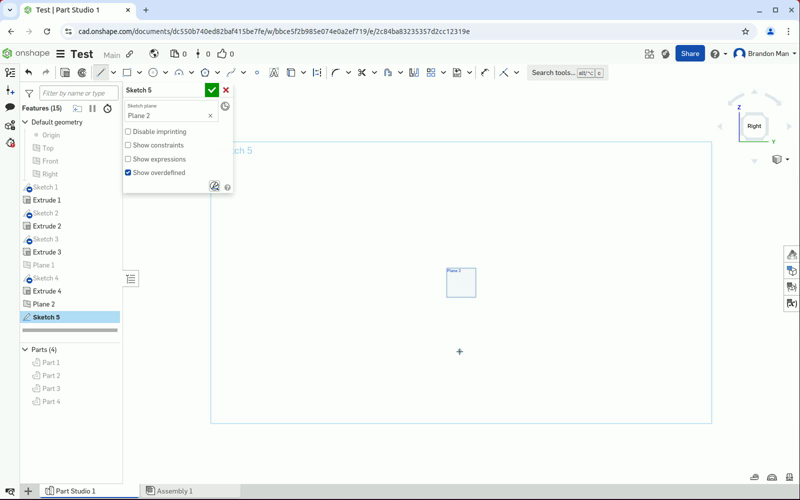
mouse_move(489, 351)
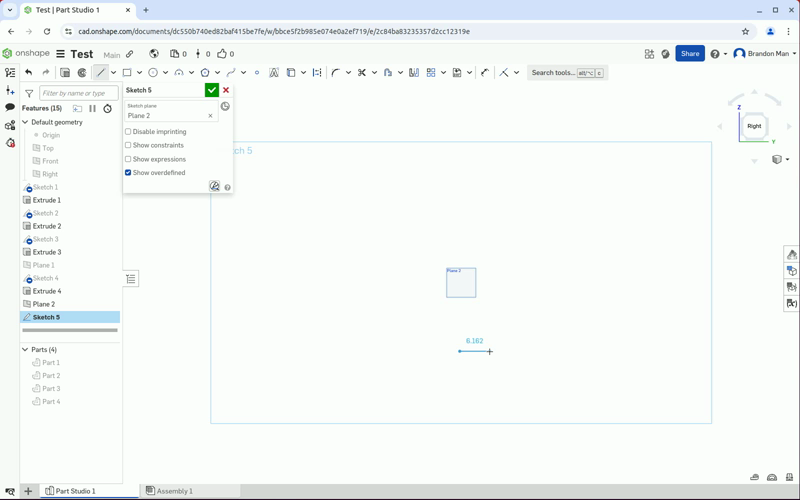
mouse_move(462, 351)
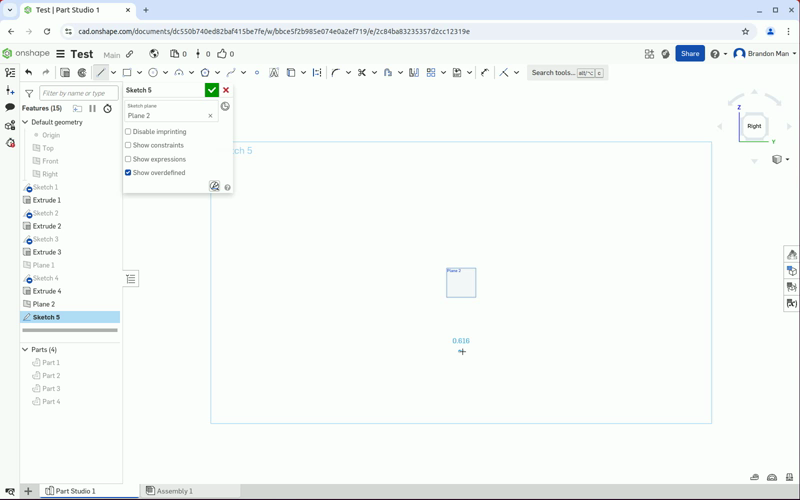
scroll(6)
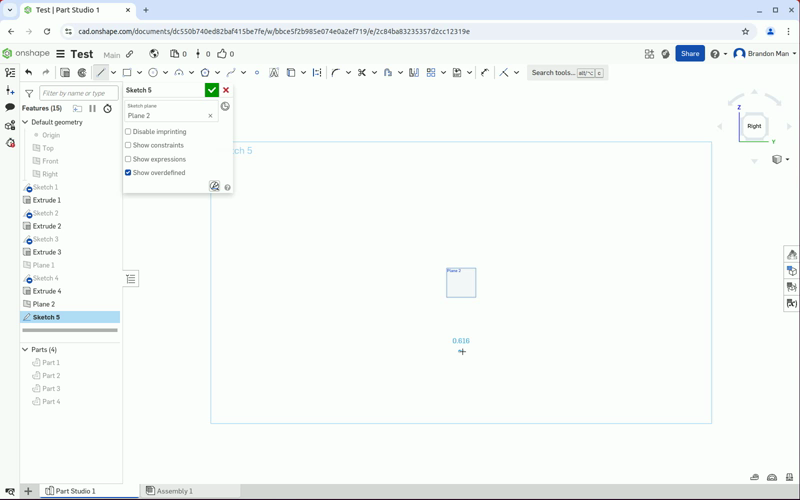
scroll(6)
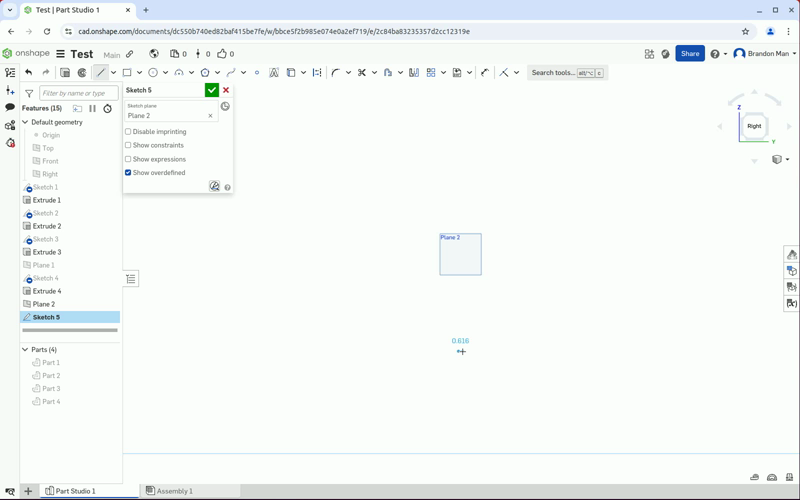
scroll(6)
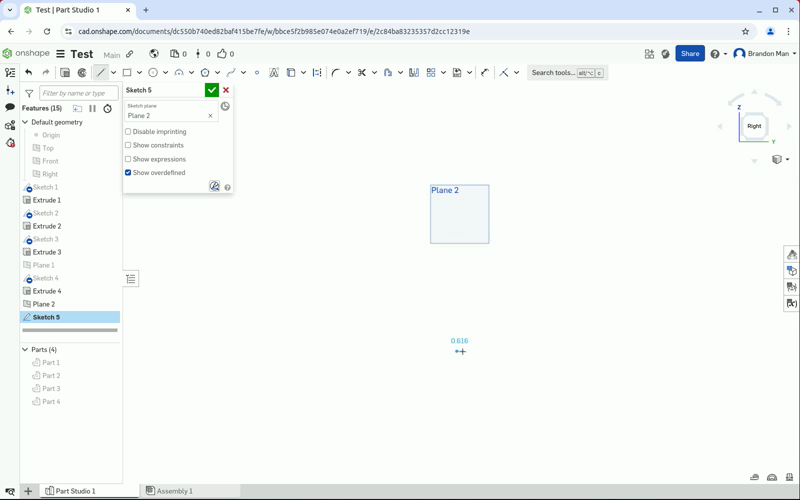
scroll(6)
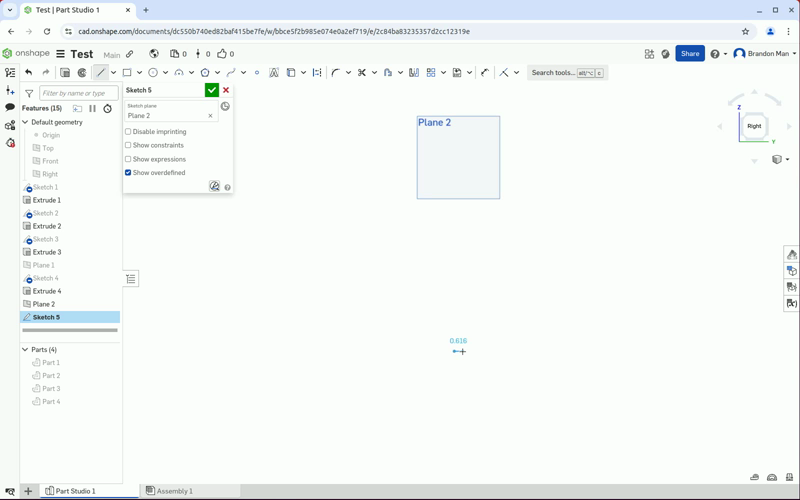
scroll(6)
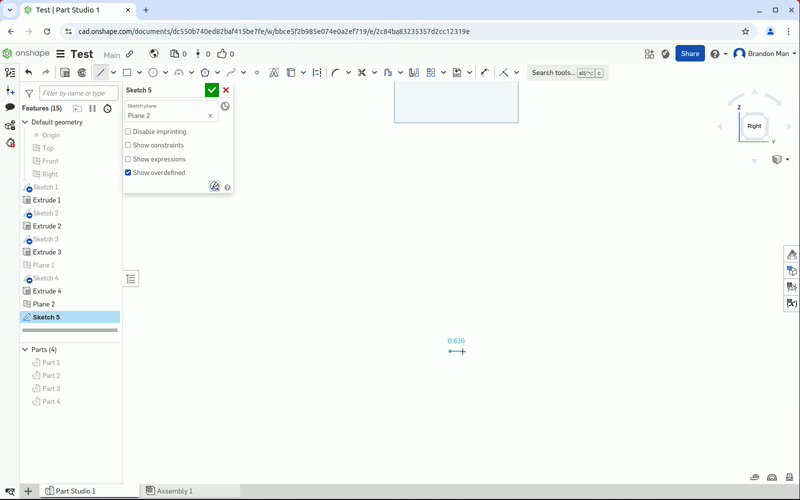
scroll(6)
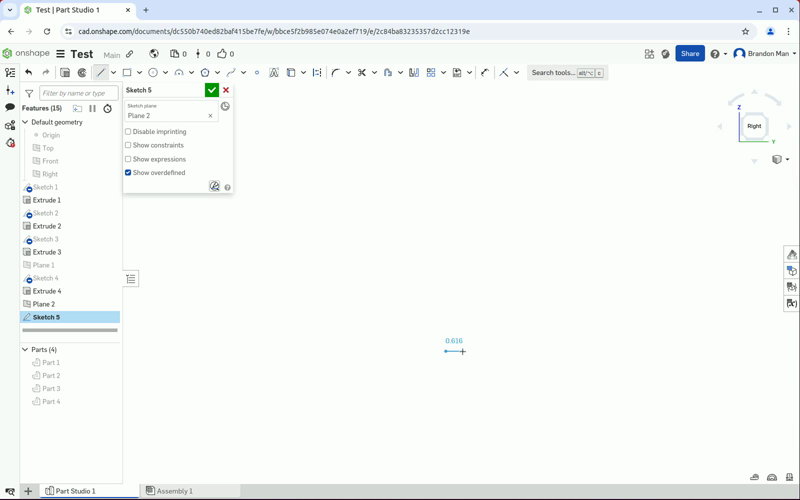
scroll(6)
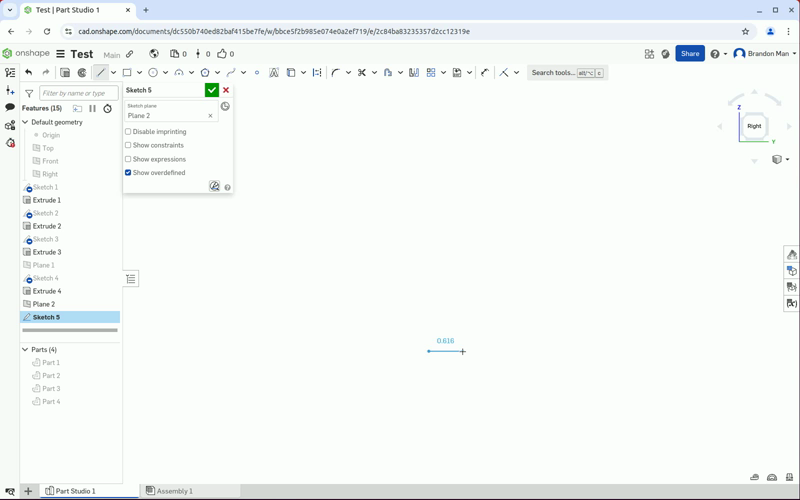
click(462, 351)
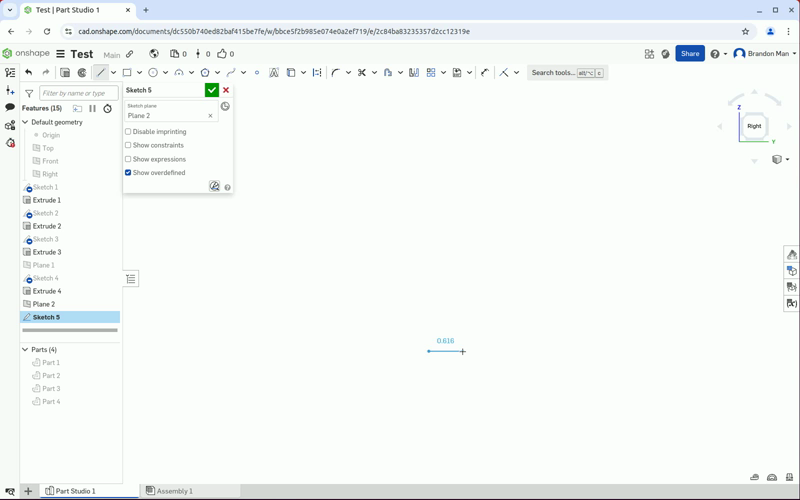
scroll(-6)
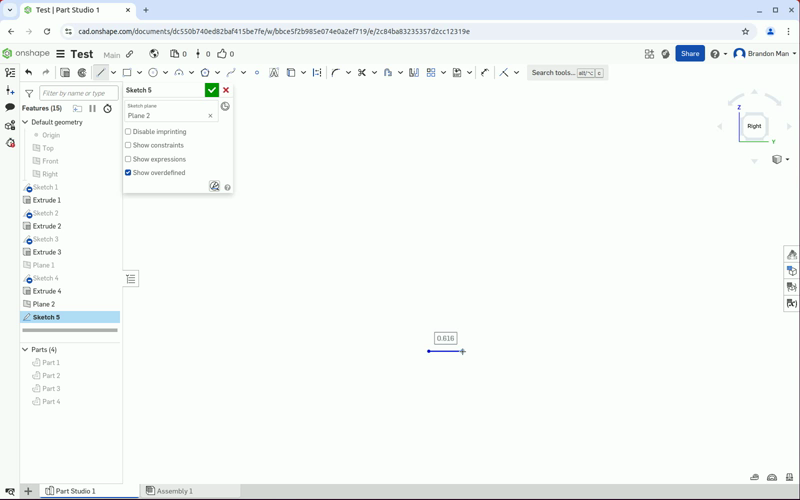
scroll(-6)
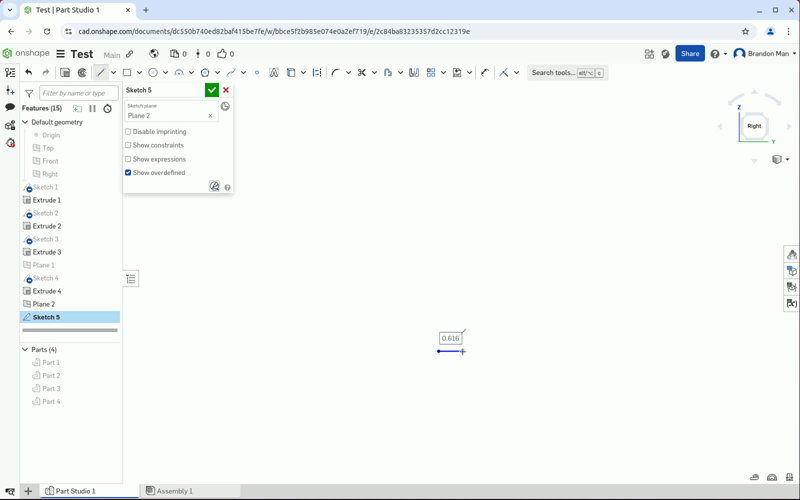
scroll(-6)
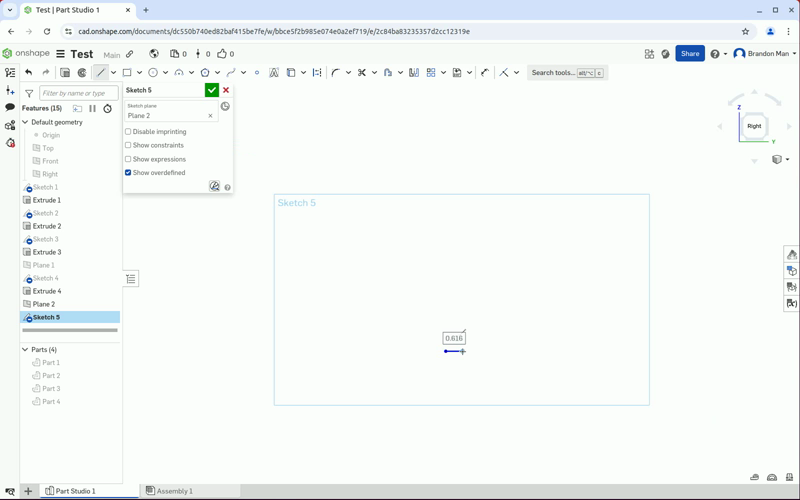
scroll(-6)
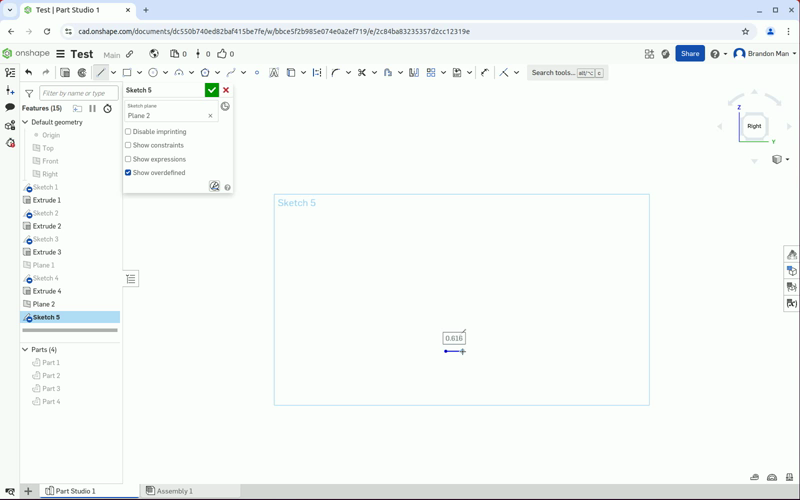
scroll(-6)
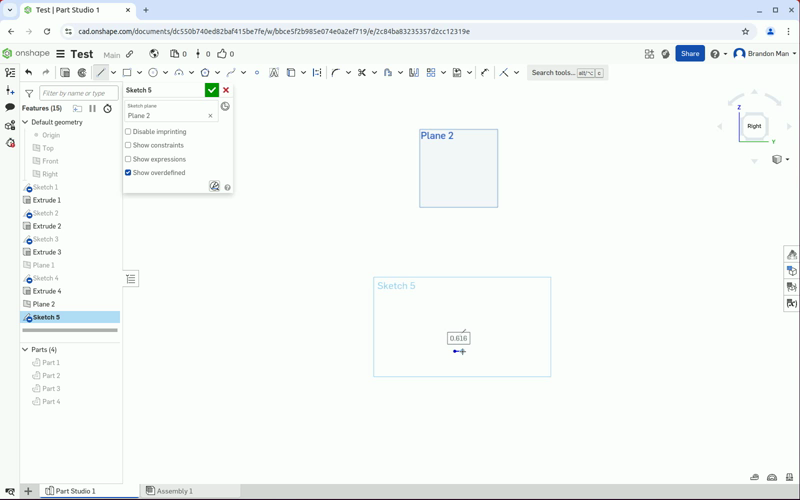
scroll(-6)
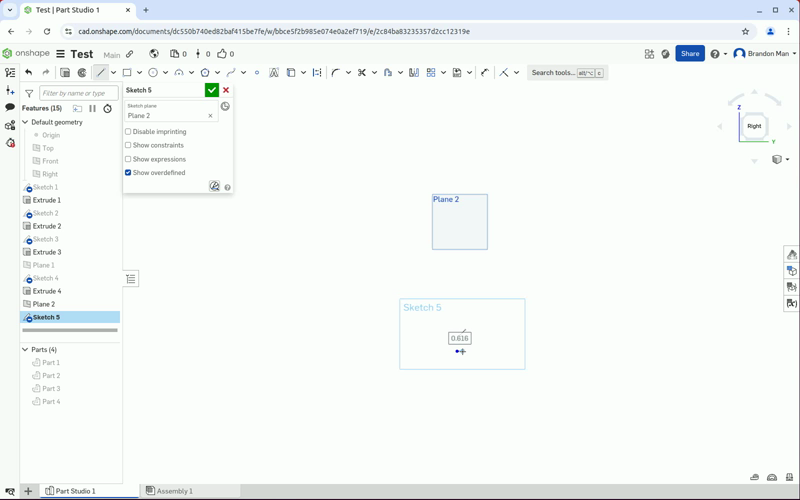
scroll(-6)
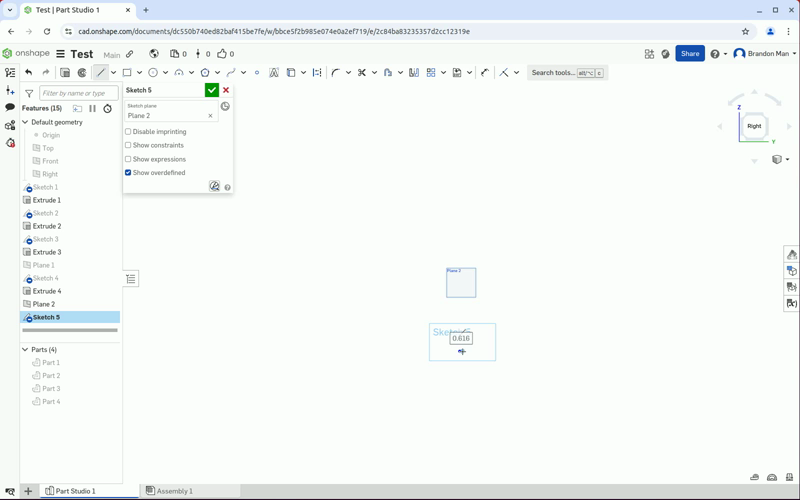
key_up(shift)
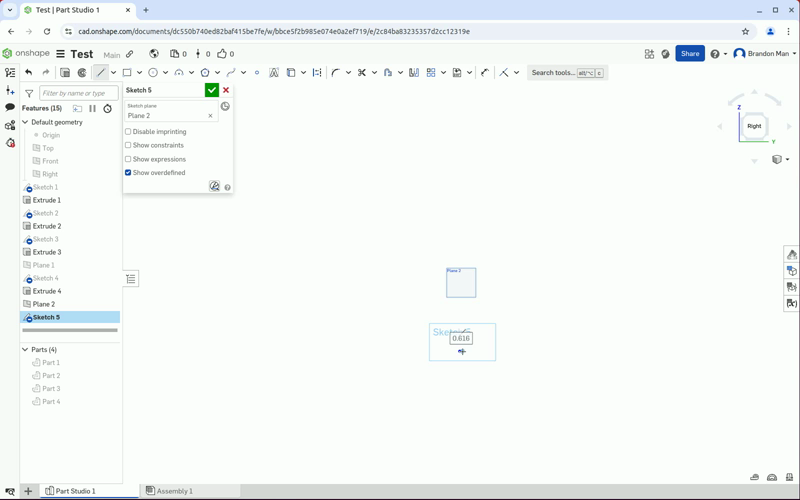
key_down(shift)
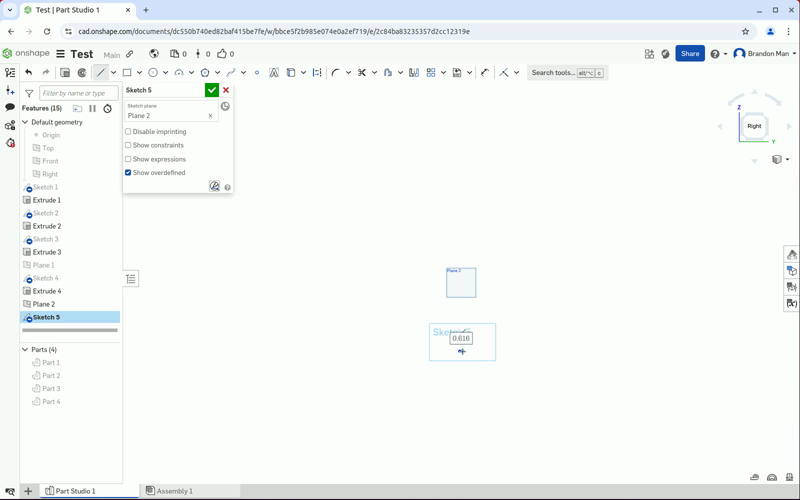
mouse_move(492, 351)
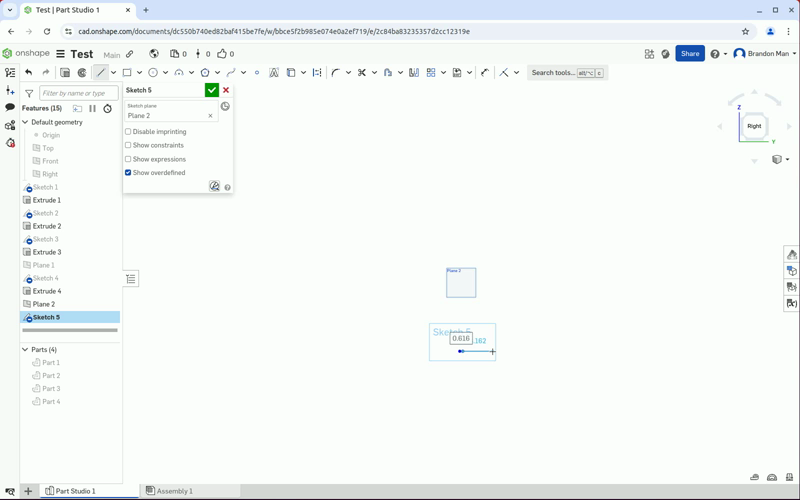
mouse_move(462, 341)
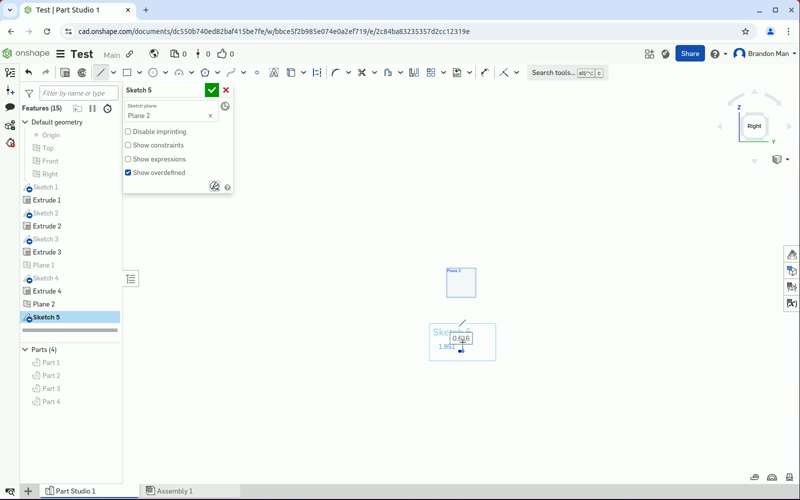
click(462, 341)
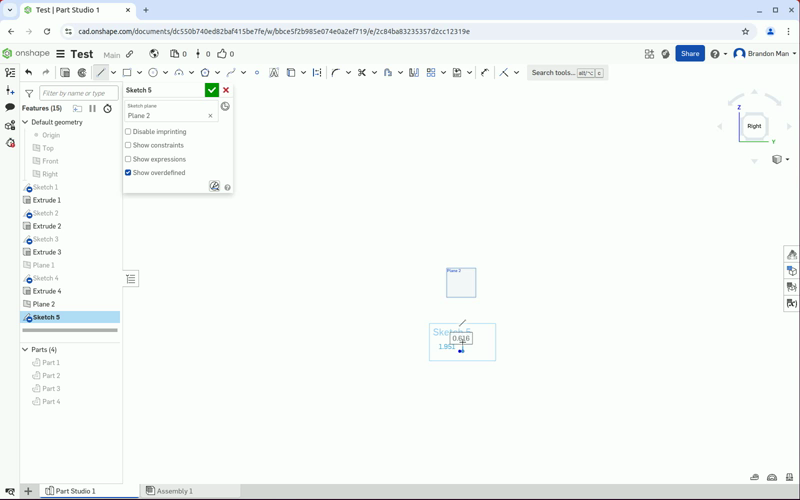
key_up(shift)
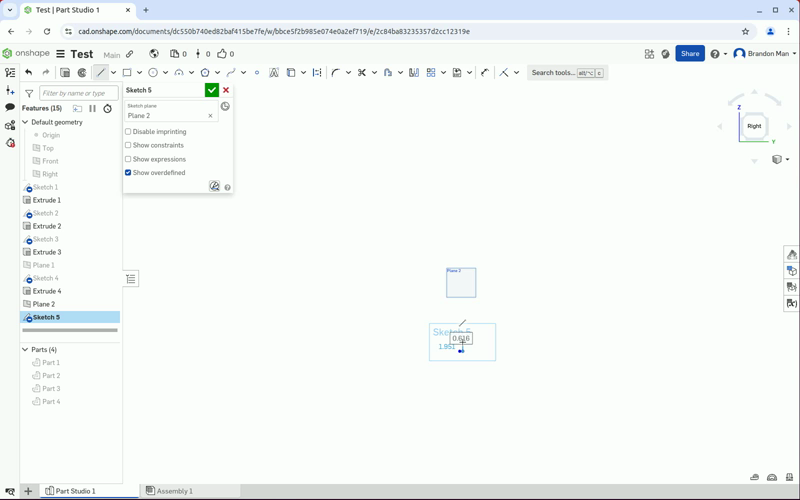
key_down(shift)
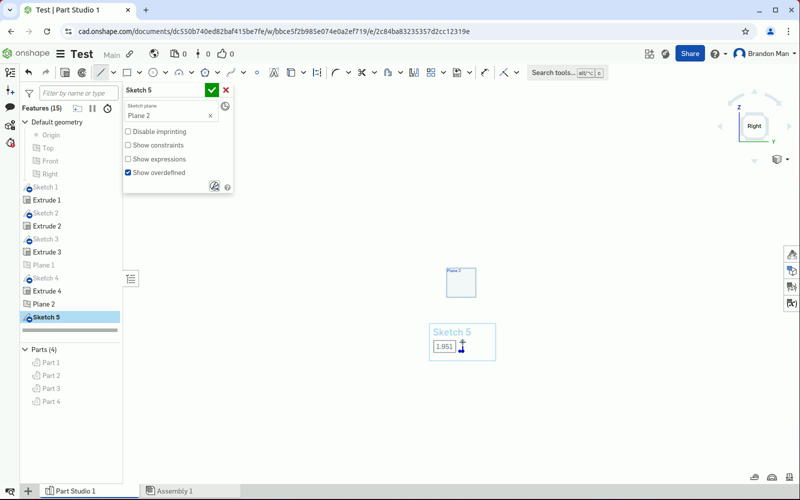
mouse_move(492, 341)
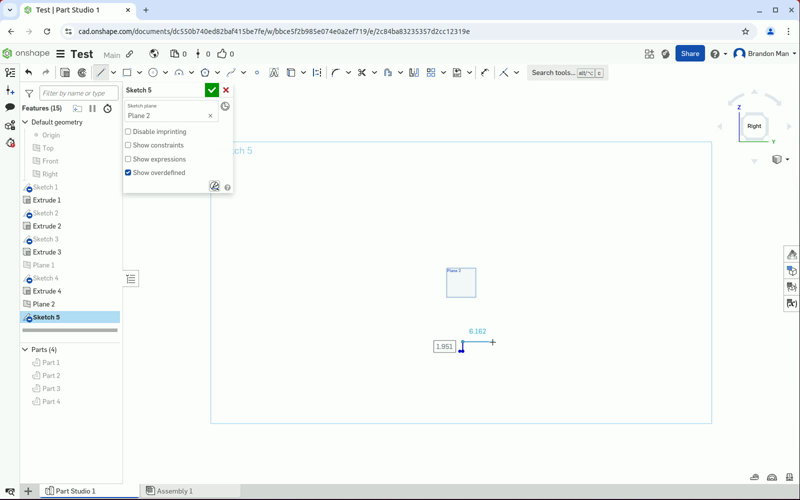
mouse_move(459, 341)
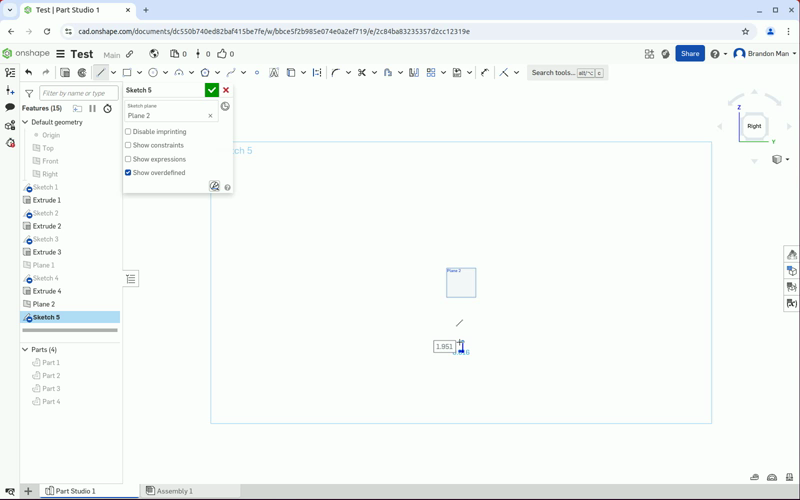
scroll(6)
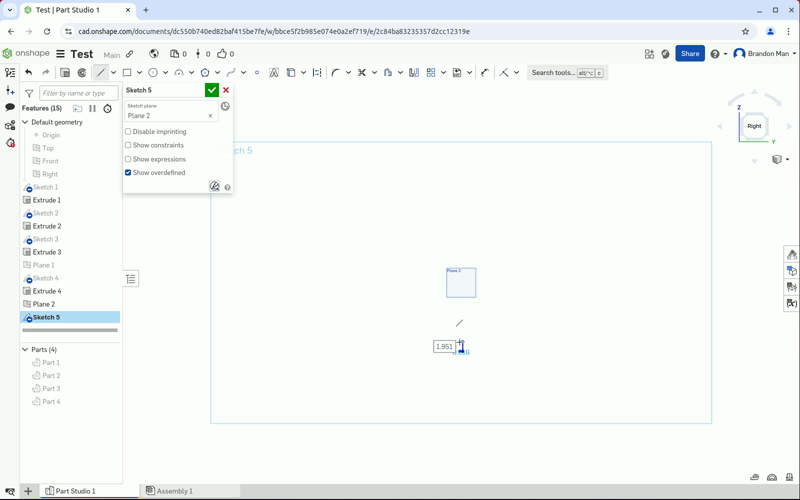
scroll(6)
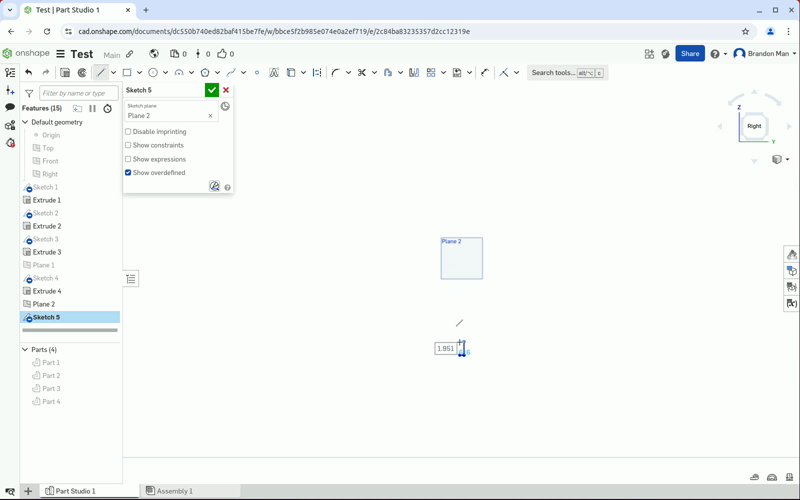
scroll(6)
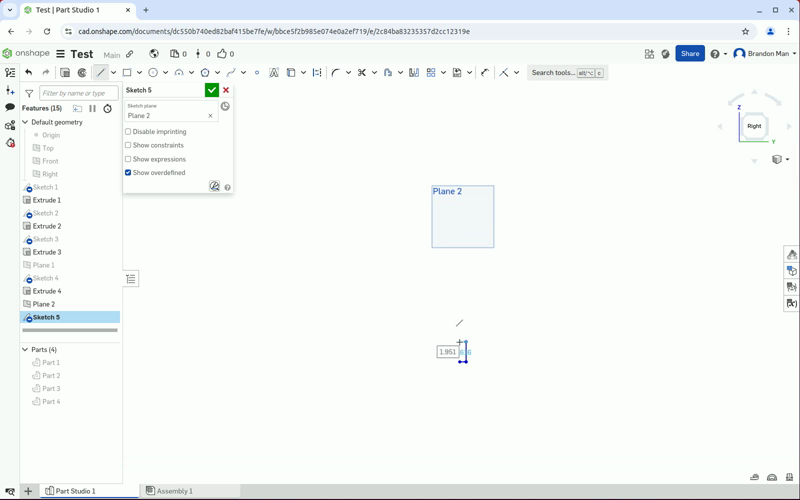
scroll(6)
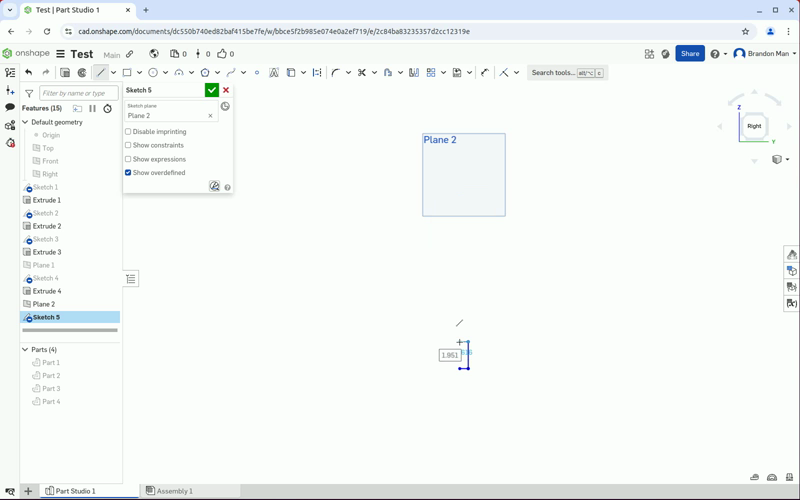
scroll(6)
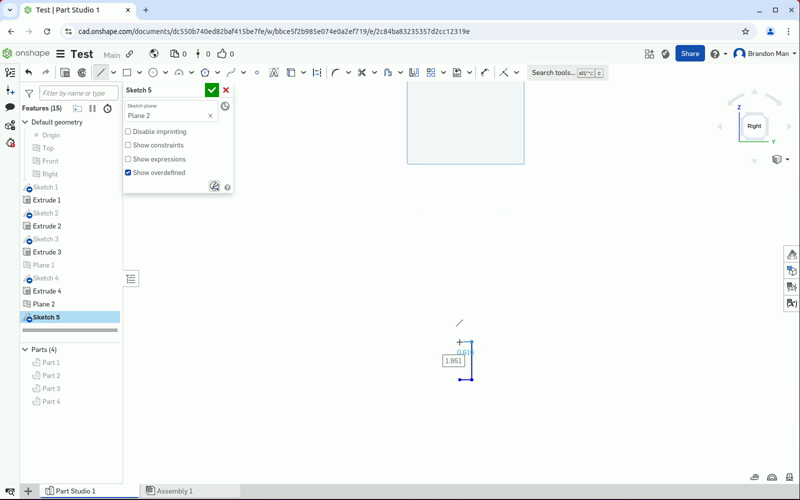
scroll(6)
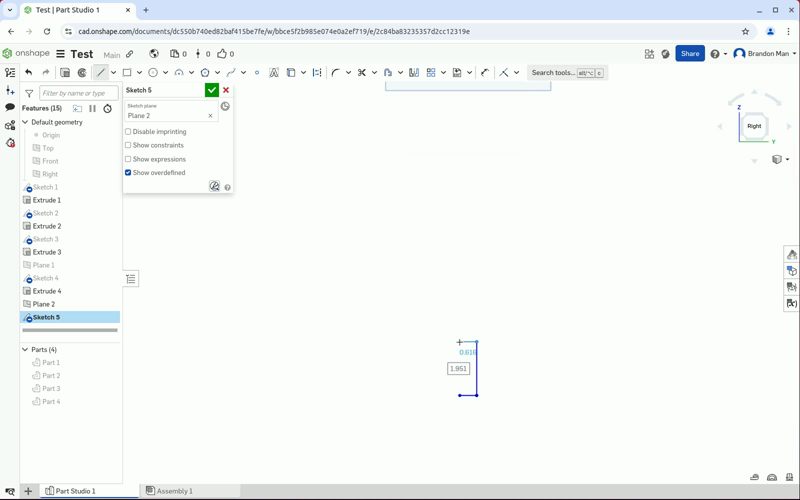
scroll(6)
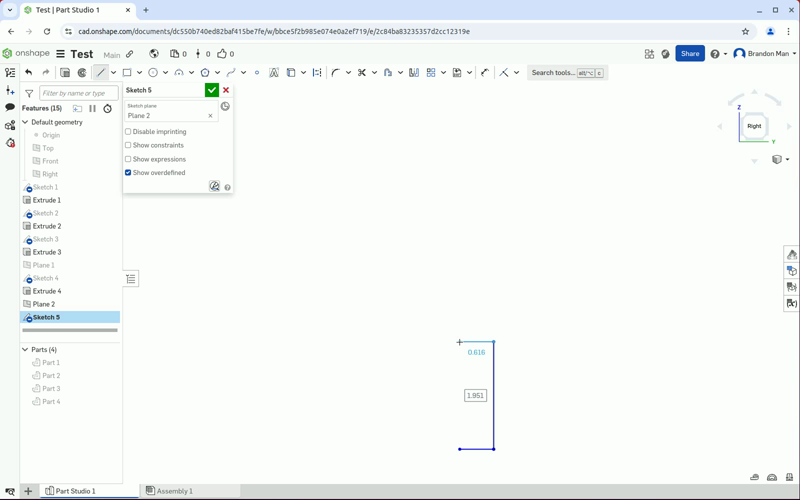
click(459, 341)
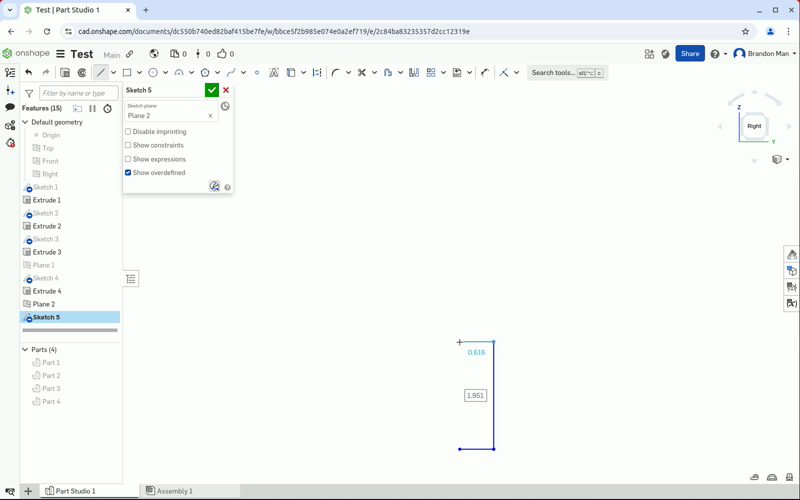
scroll(-6)
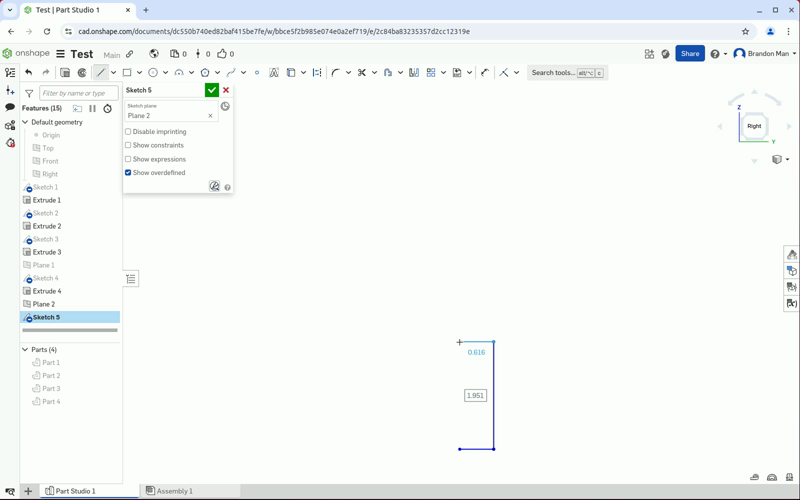
scroll(-6)
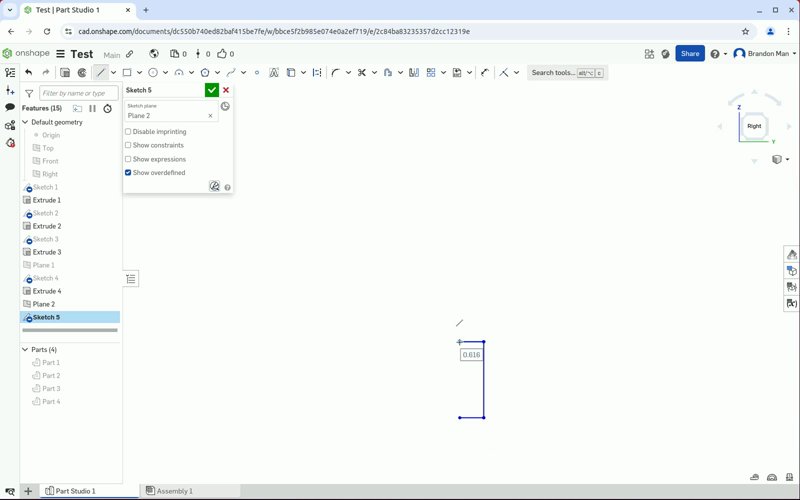
scroll(-6)
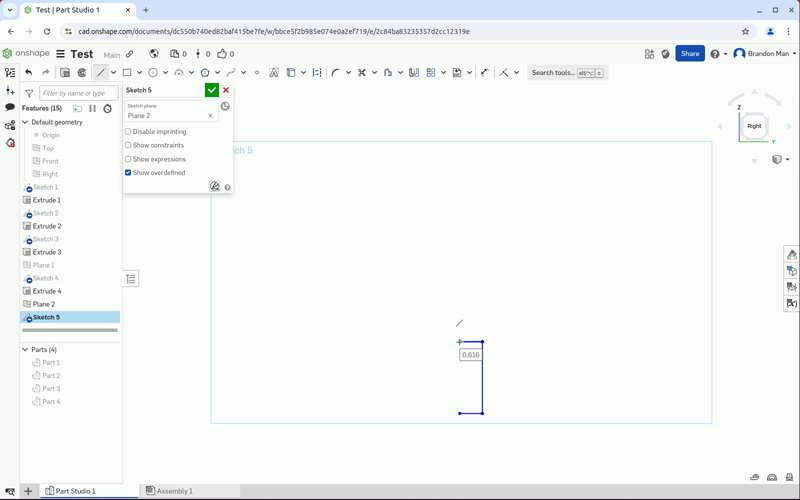
scroll(-6)
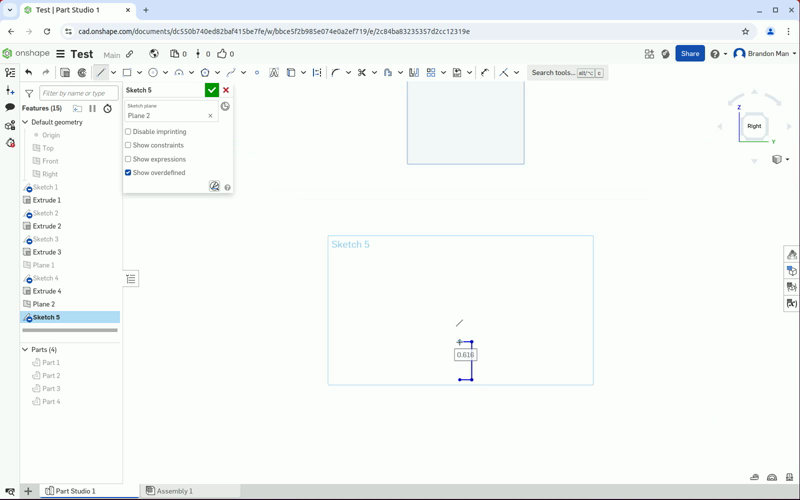
scroll(-6)
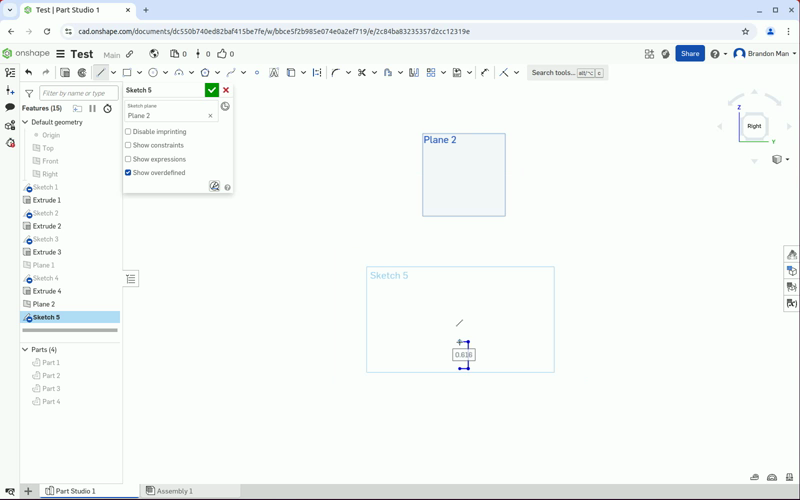
scroll(-6)
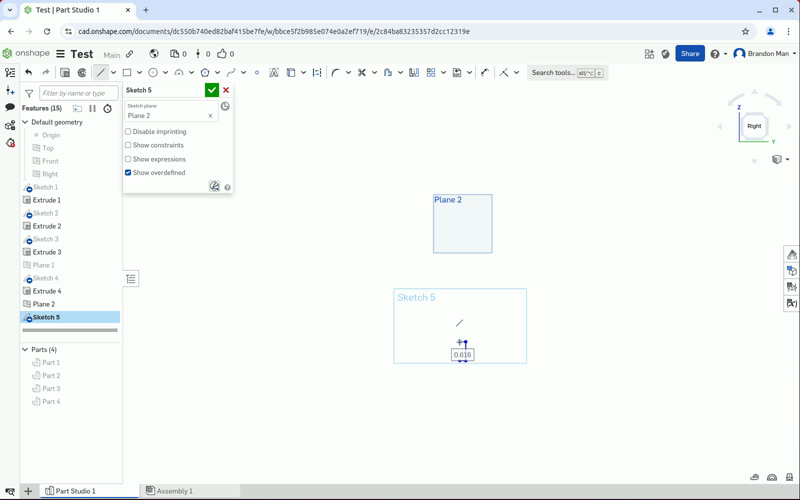
scroll(-6)
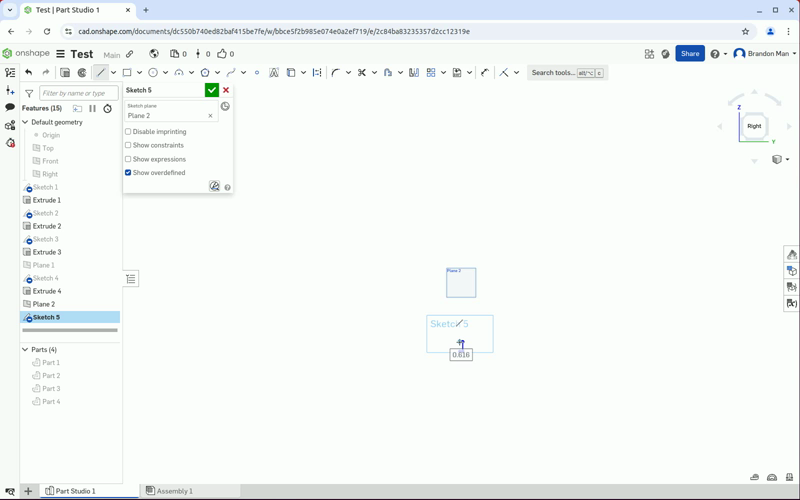
key_up(shift)
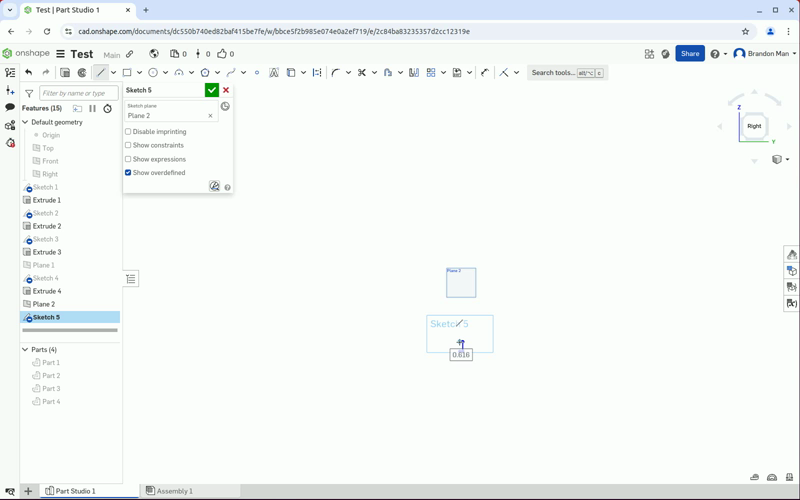
mouse_move(489, 341)
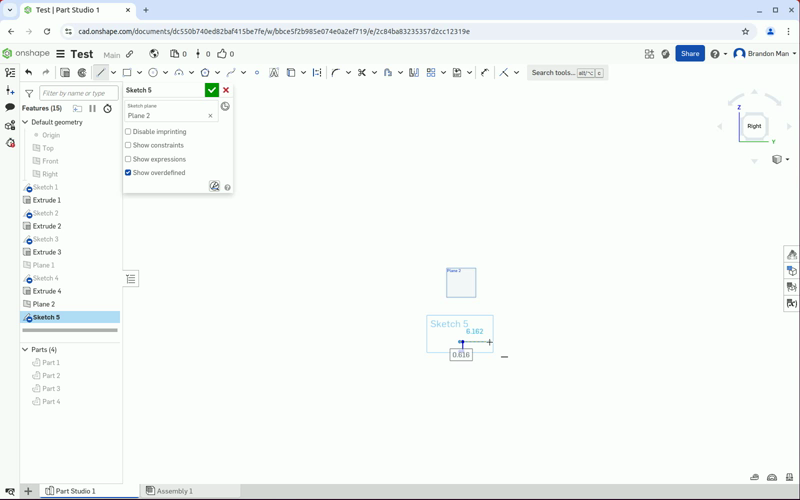
key_down(shift)
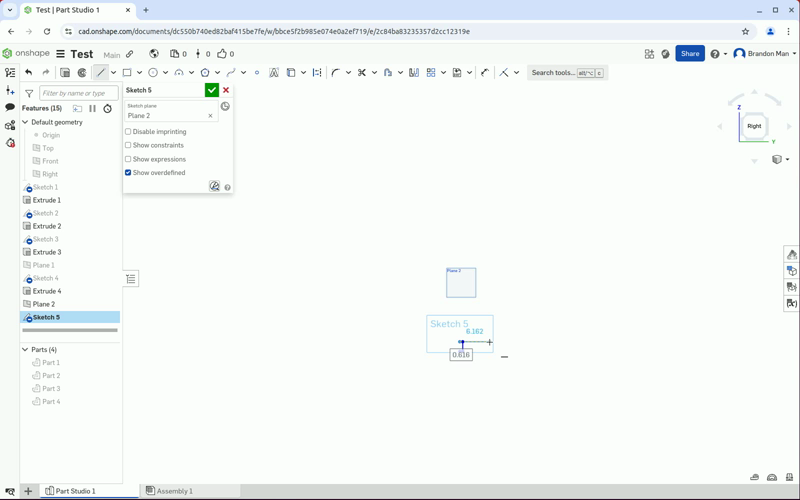
mouse_move(459, 351)
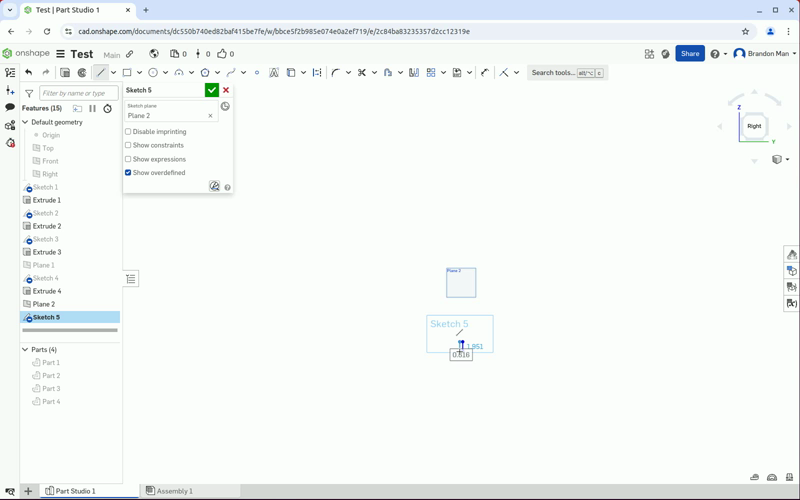
scroll(6)
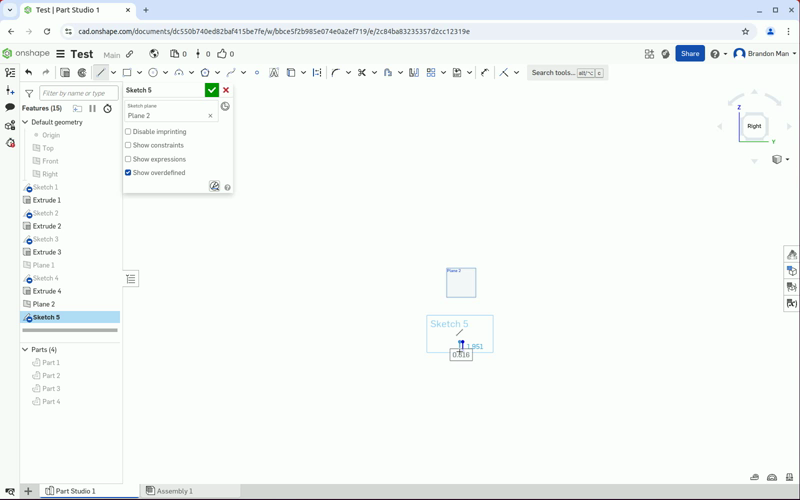
scroll(6)
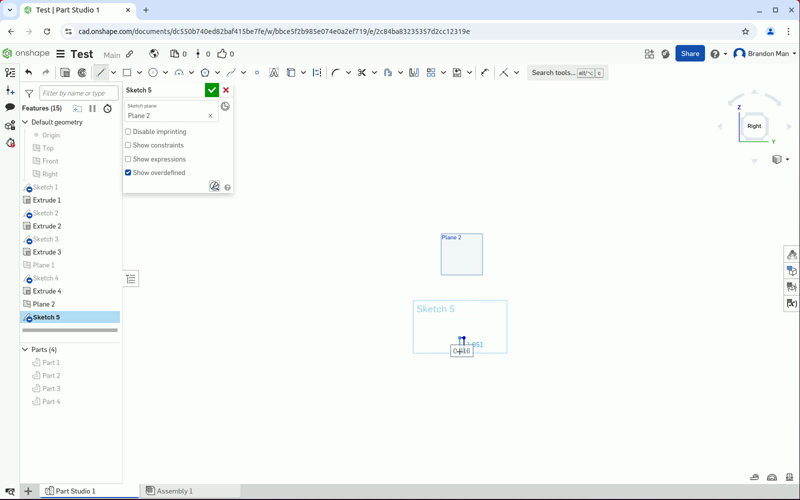
scroll(6)
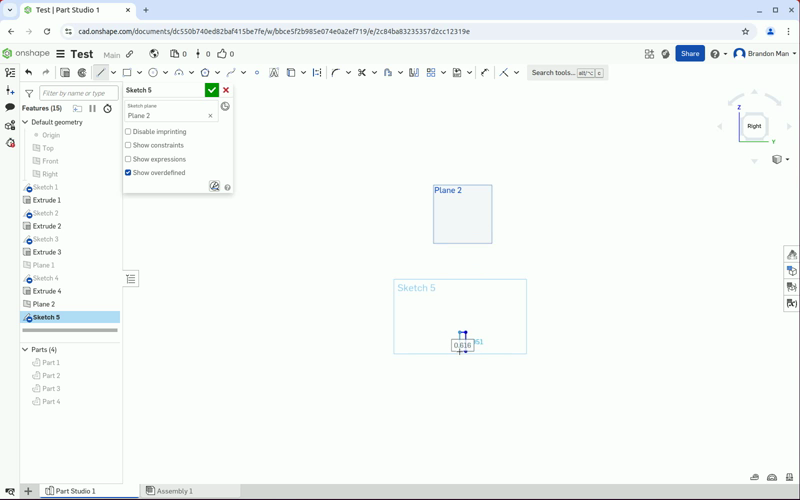
scroll(6)
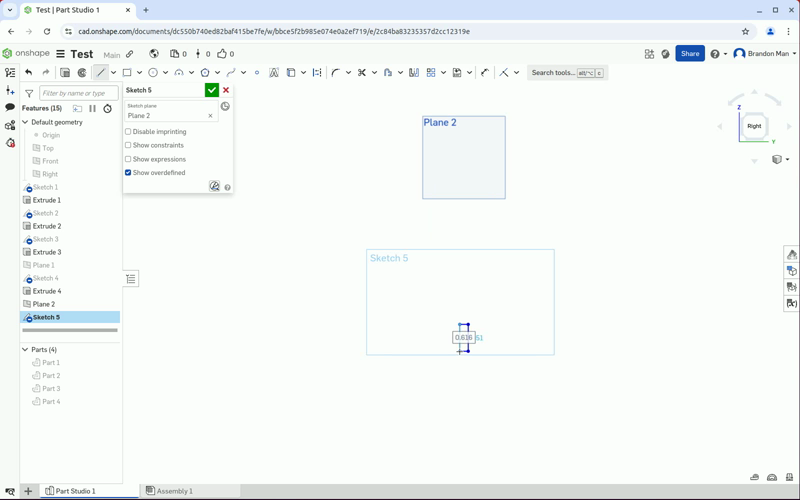
scroll(6)
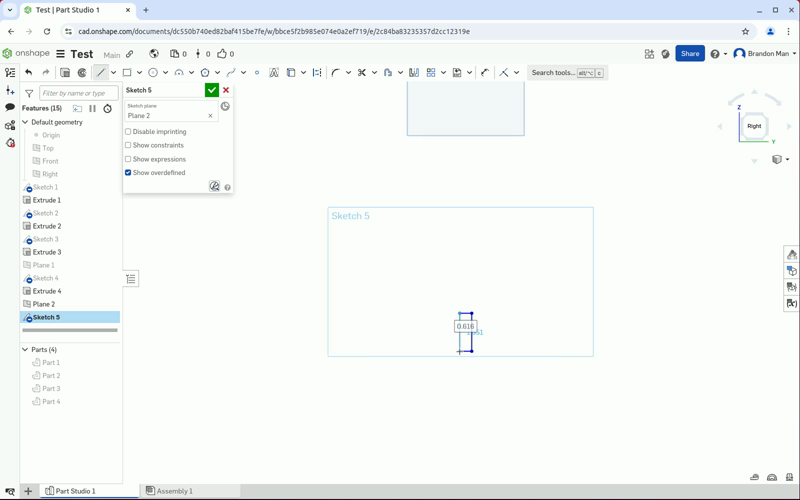
scroll(6)
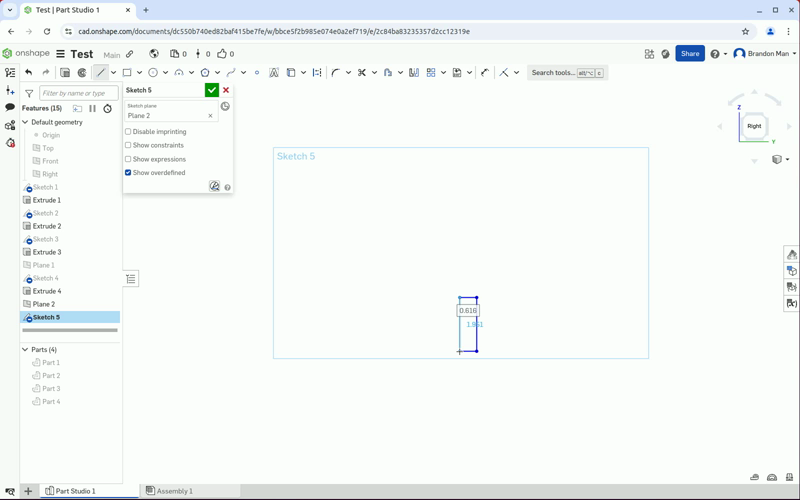
scroll(6)
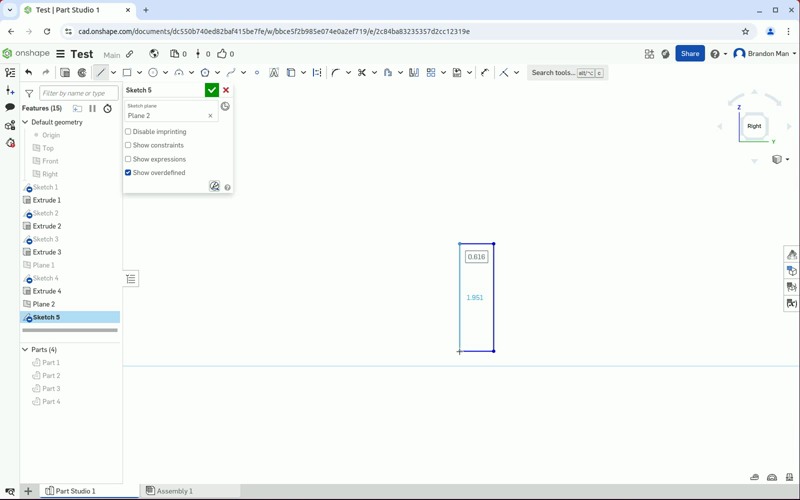
key_up(shift)
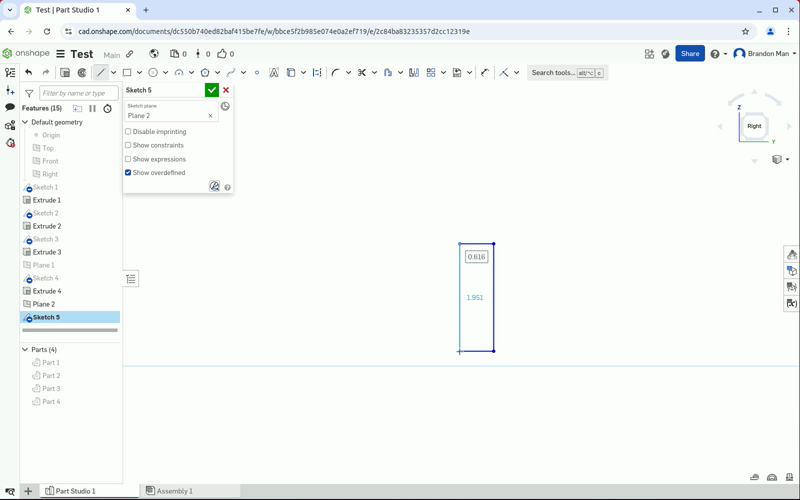
click(459, 351)
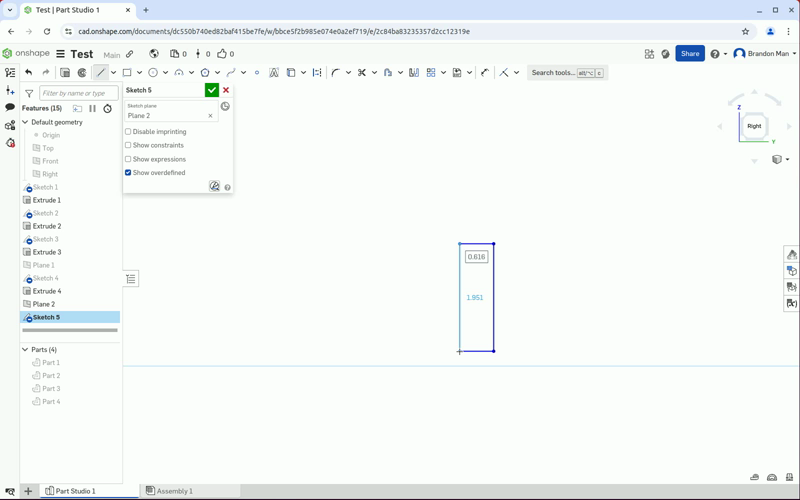
scroll(-6)
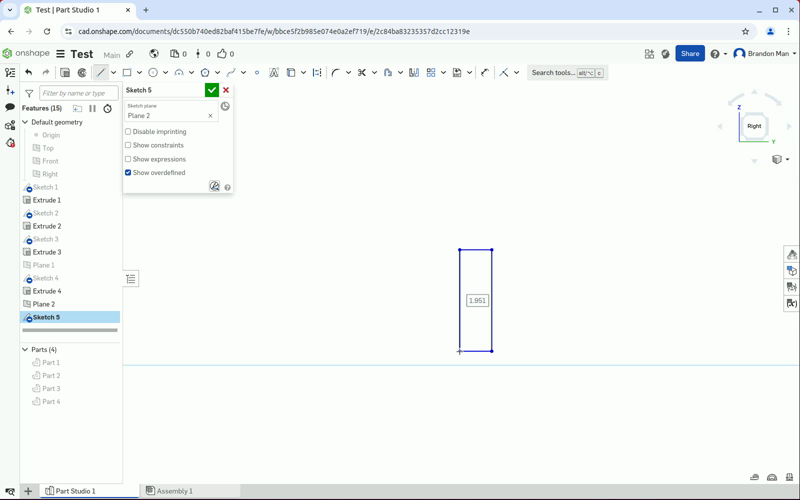
scroll(-6)
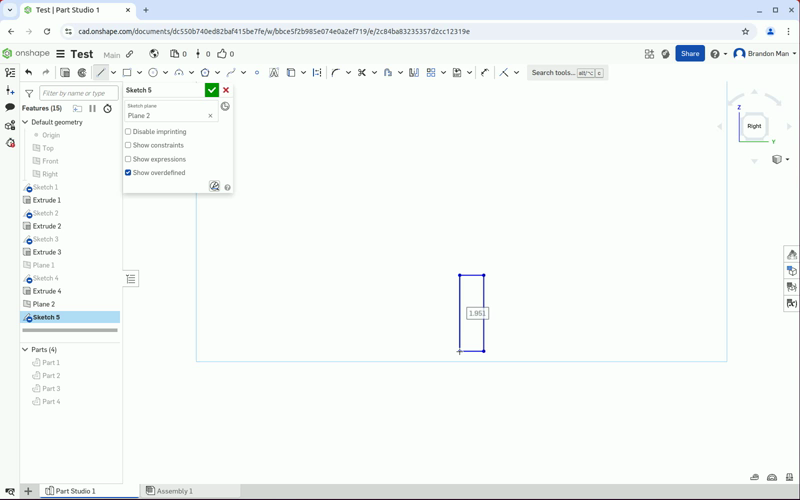
scroll(-6)
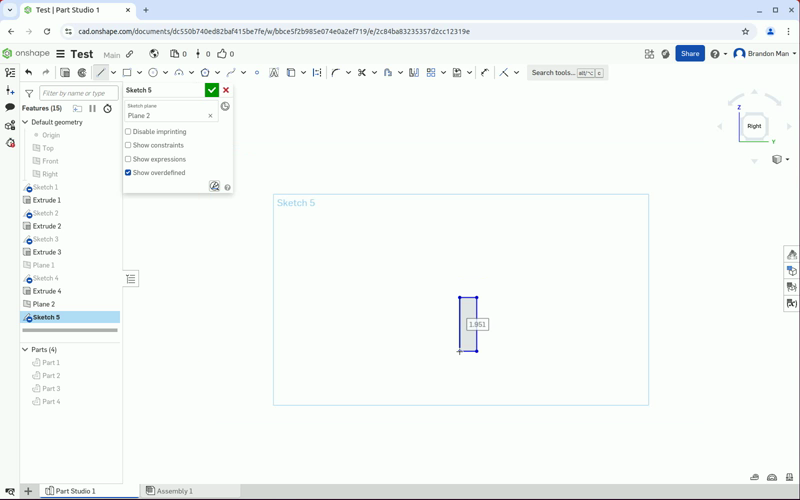
scroll(-6)
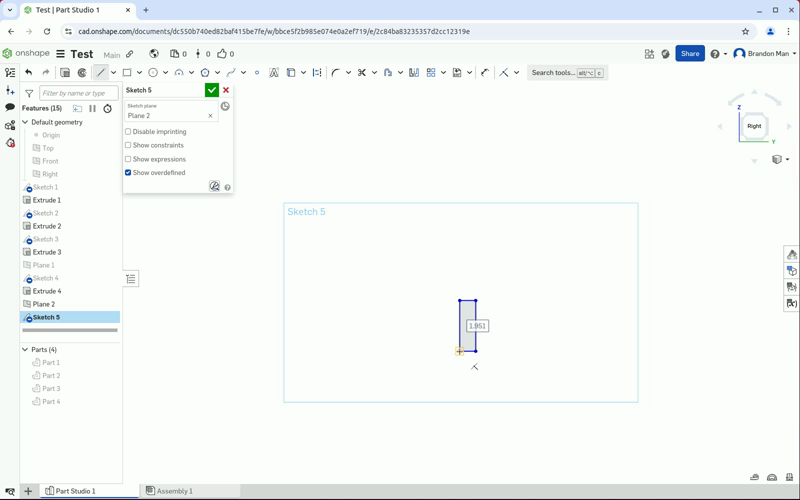
scroll(-6)
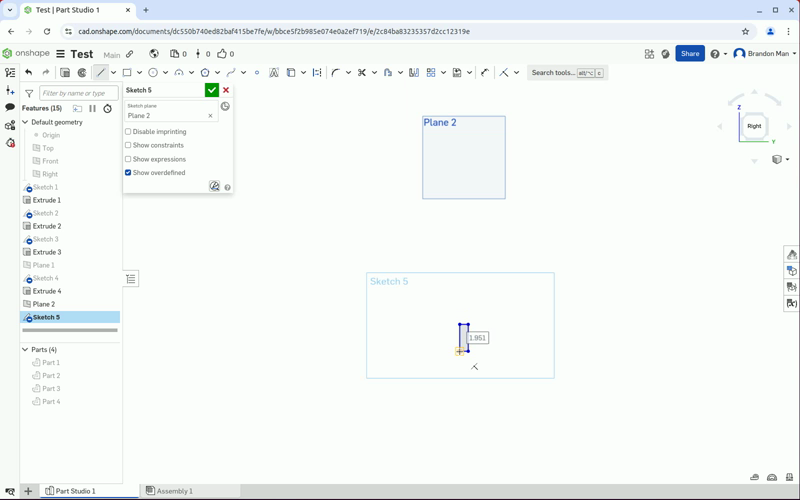
scroll(-6)
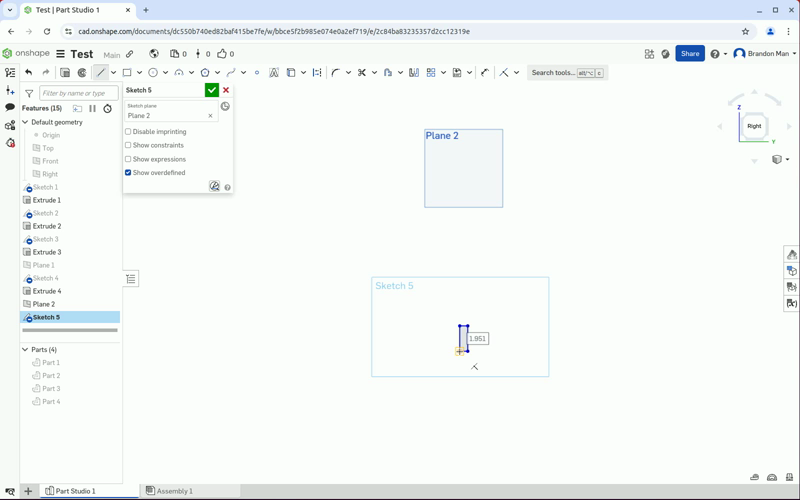
scroll(-6)
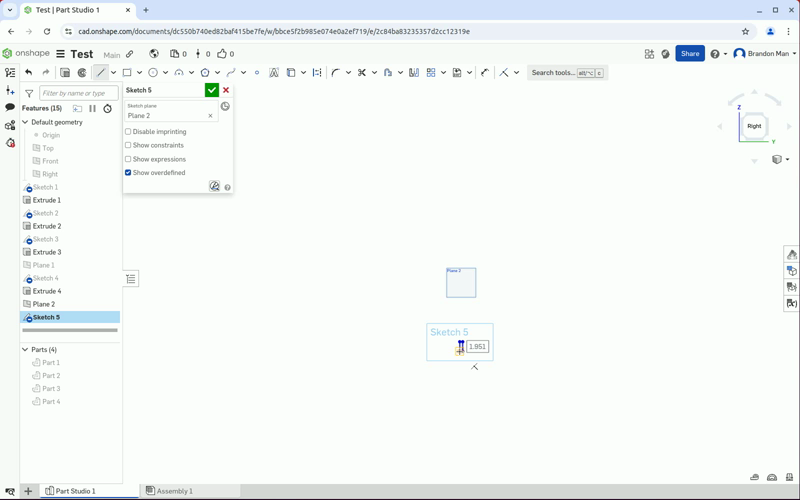
key(esc)
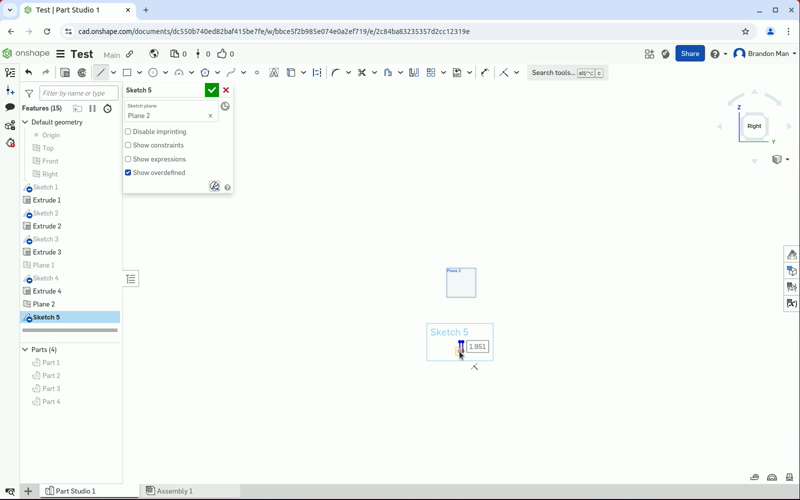
mouse_move(462, 350)
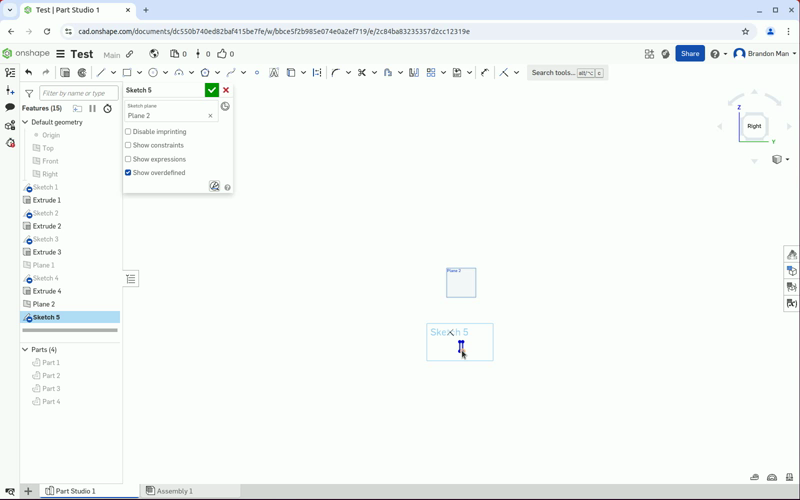
scroll(6)
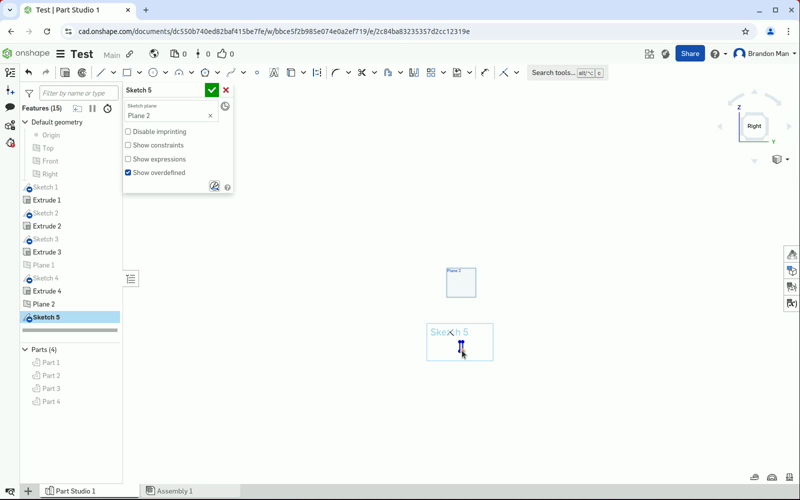
scroll(6)
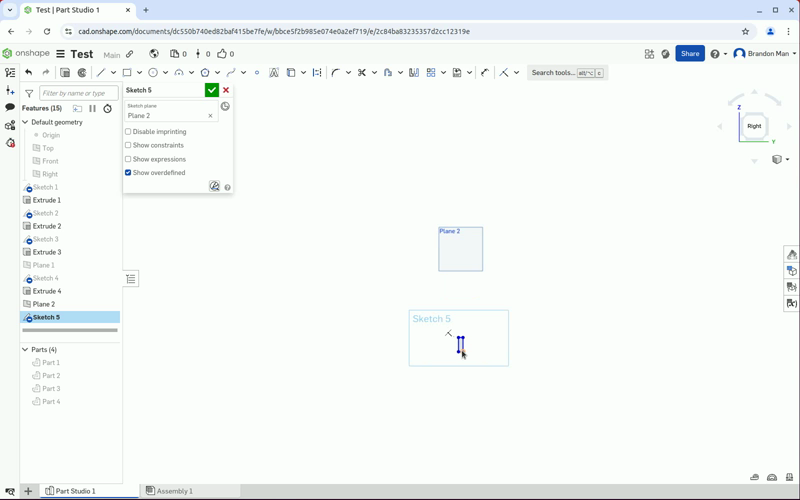
scroll(6)
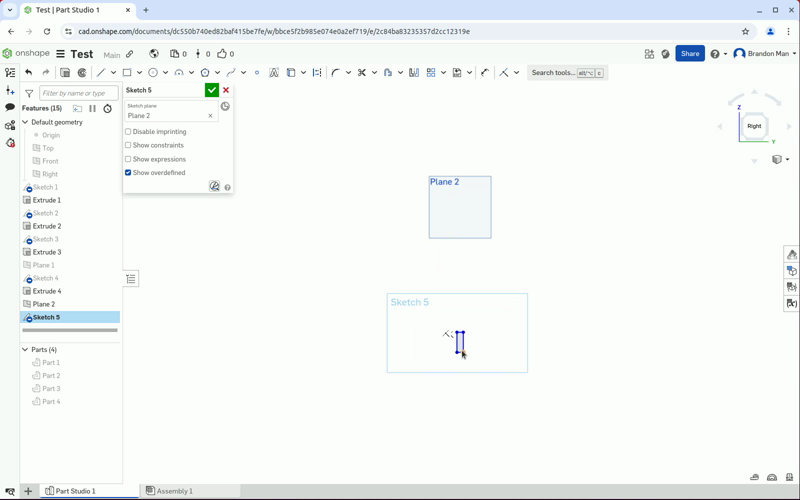
scroll(6)
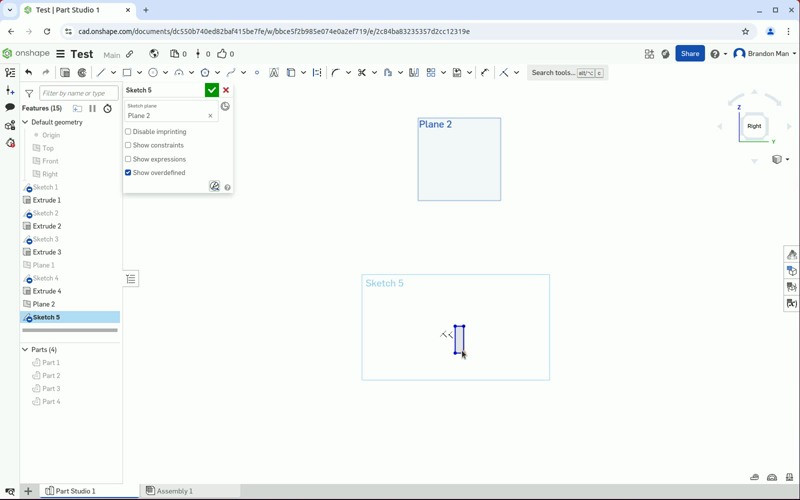
scroll(6)
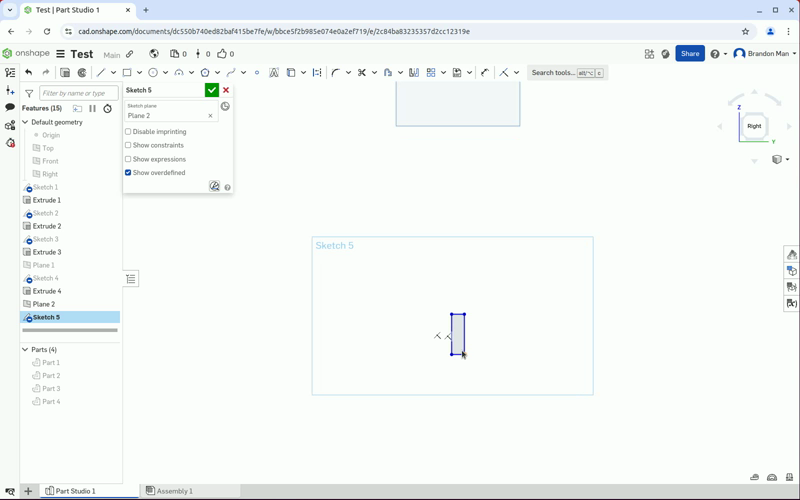
scroll(6)
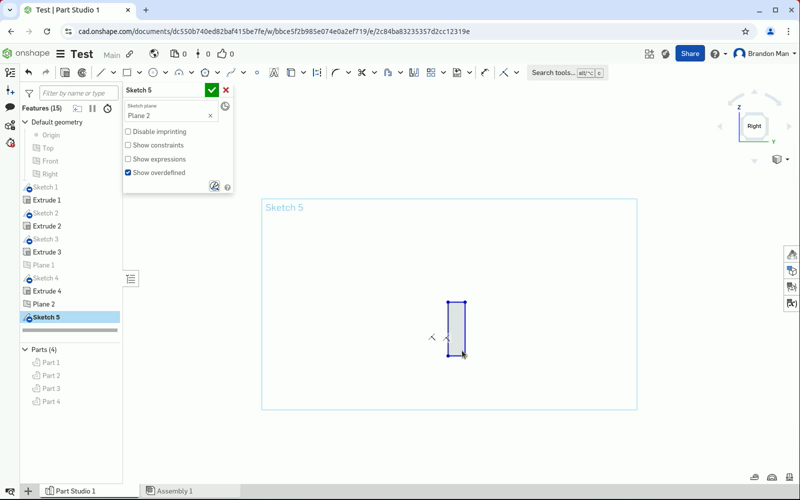
scroll(6)
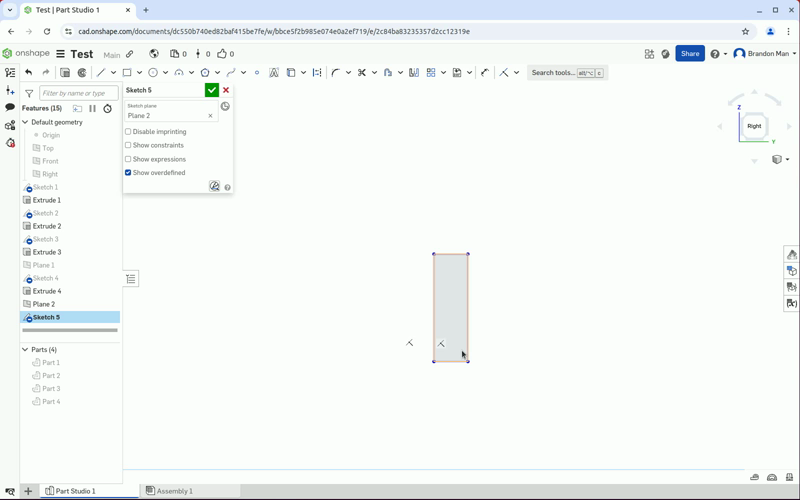
click(462, 350)
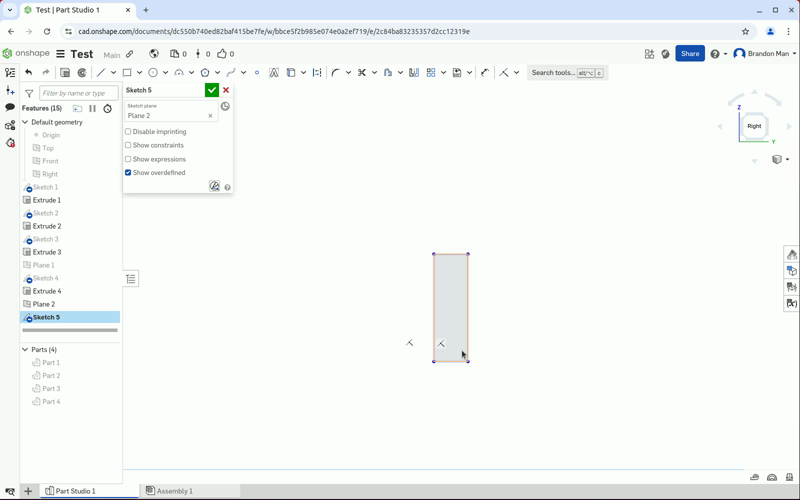
scroll(-6)
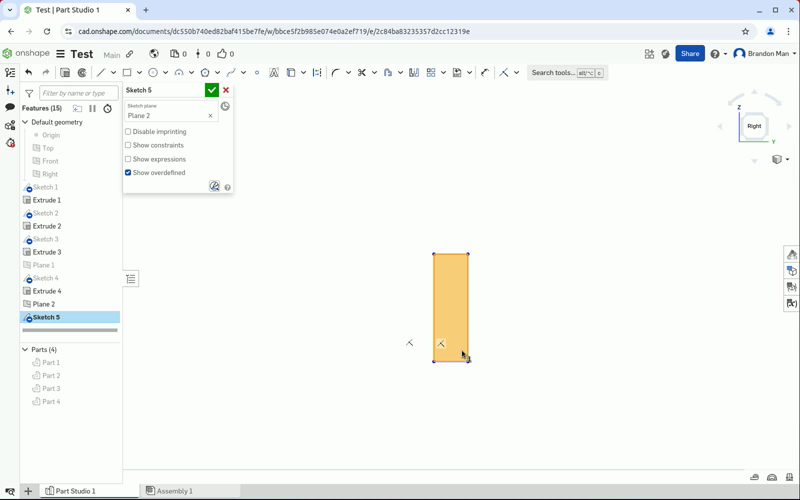
scroll(-6)
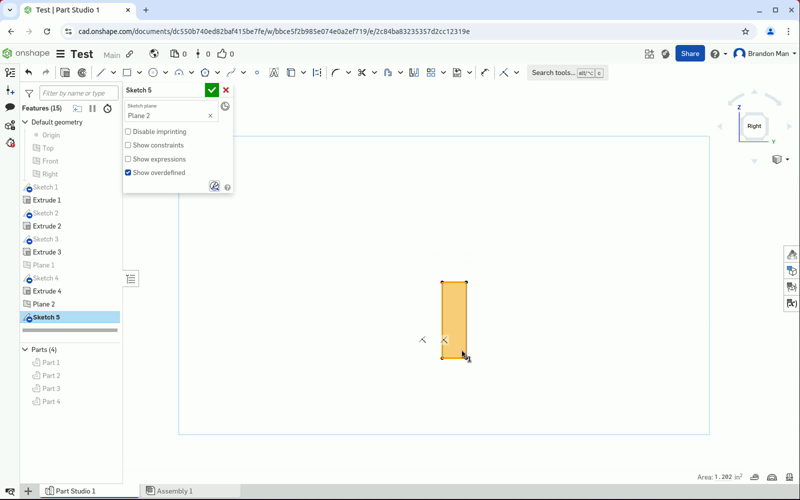
scroll(-6)
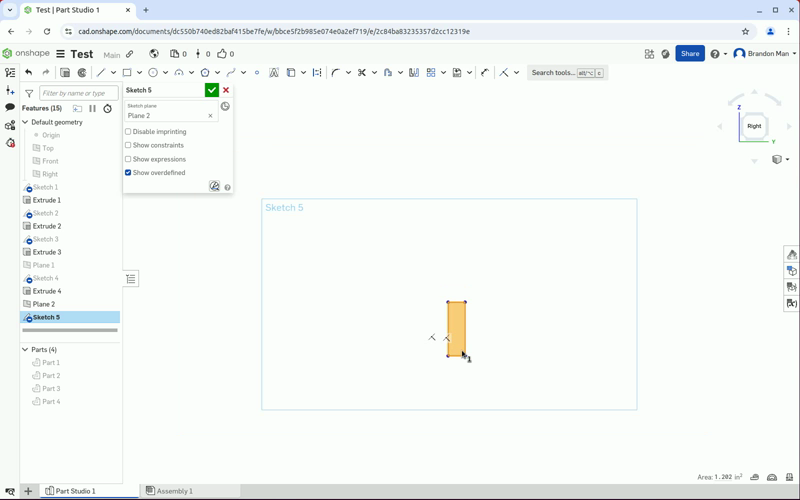
scroll(-6)
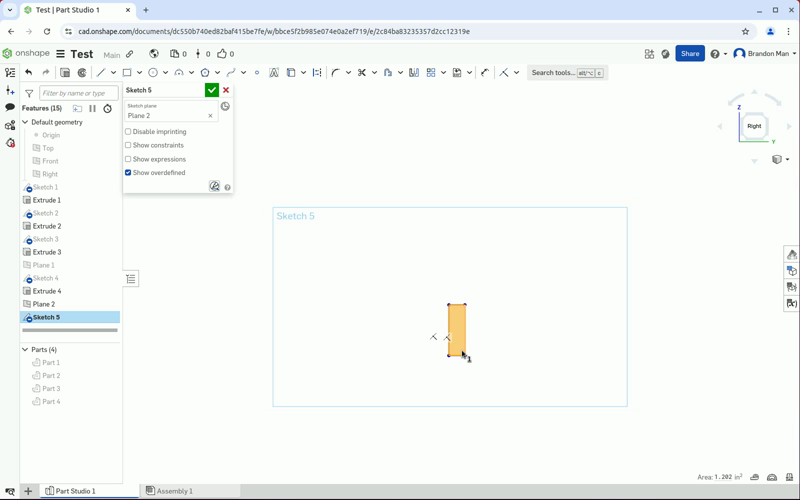
scroll(-6)
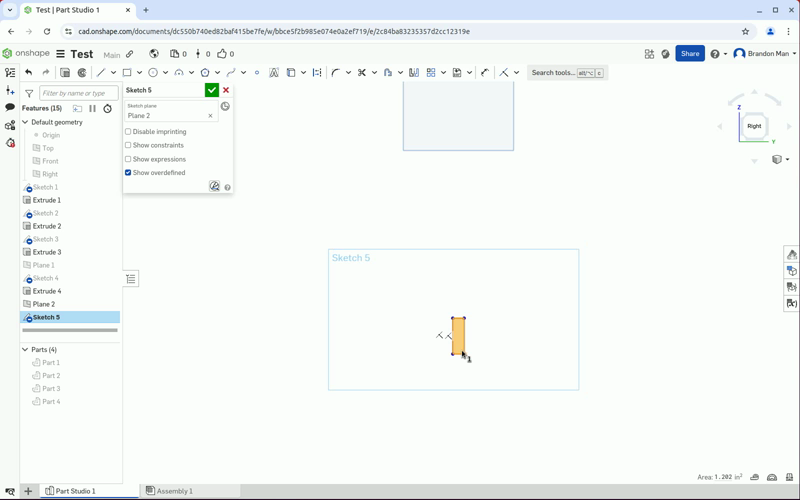
scroll(-6)
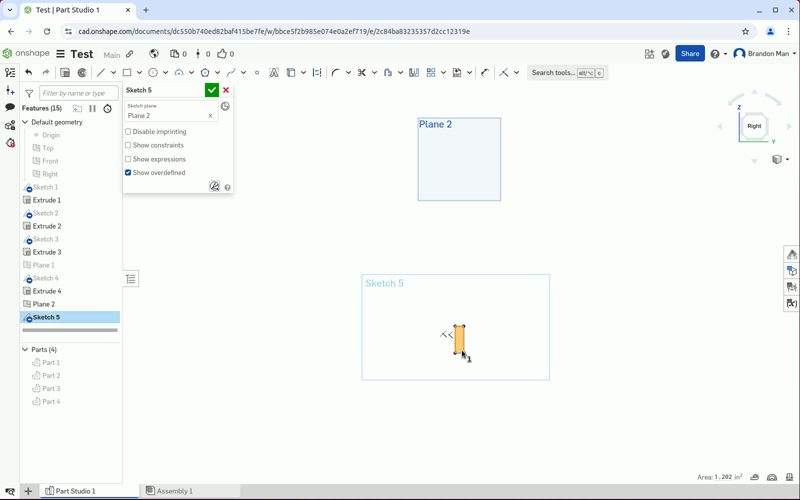
scroll(-6)
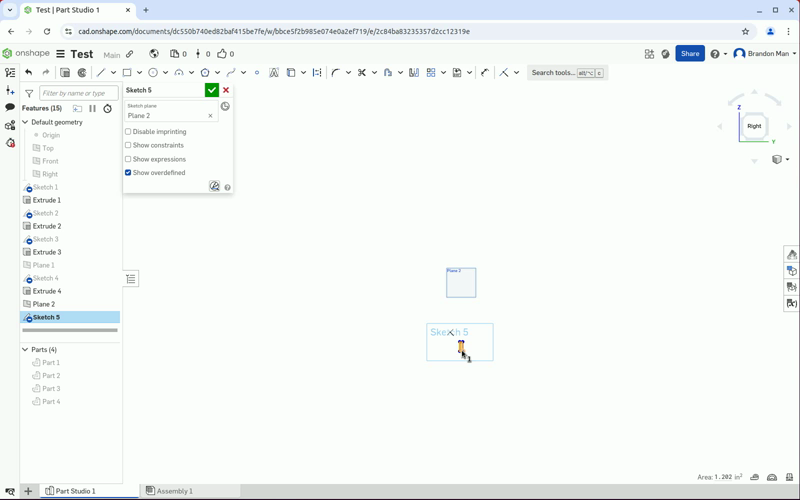
mouse_move(73, 352)
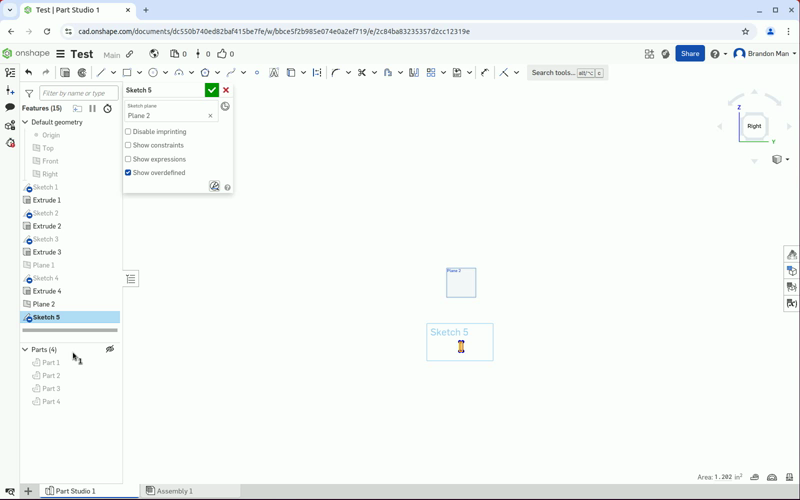
key(shift+y)
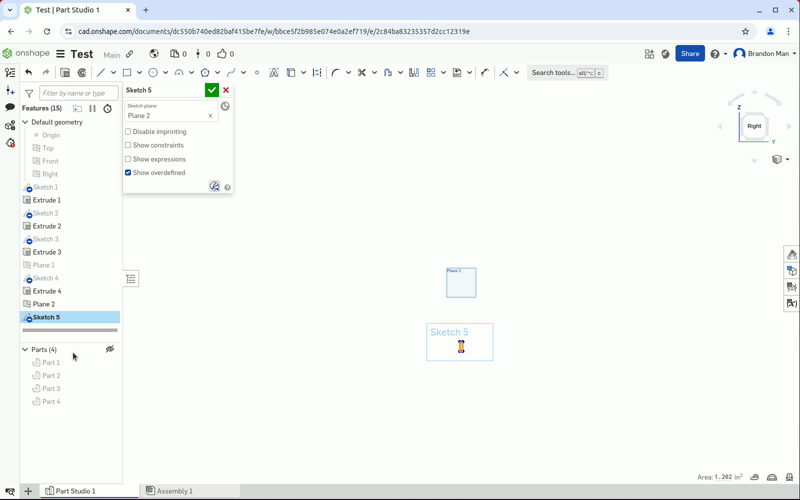
key(shift+e)
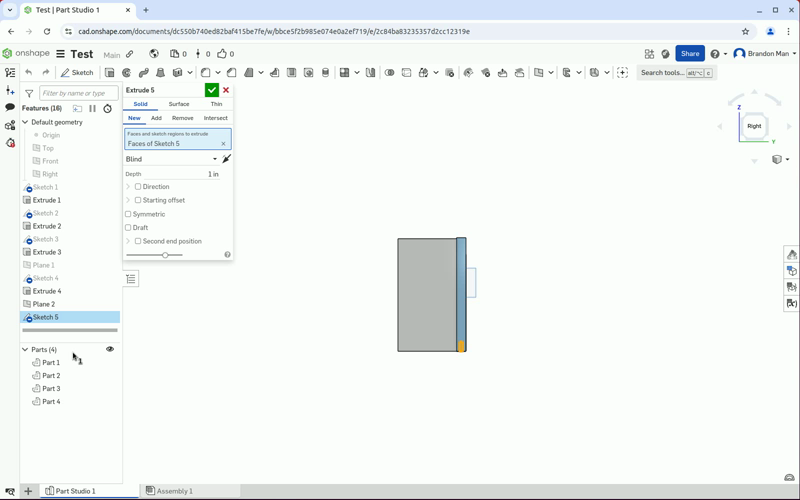
mouse_move(143, 106)
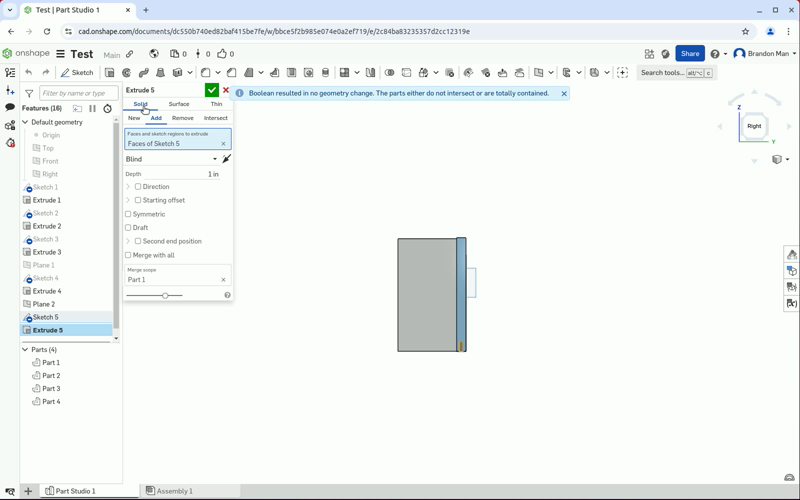
click(143, 106)
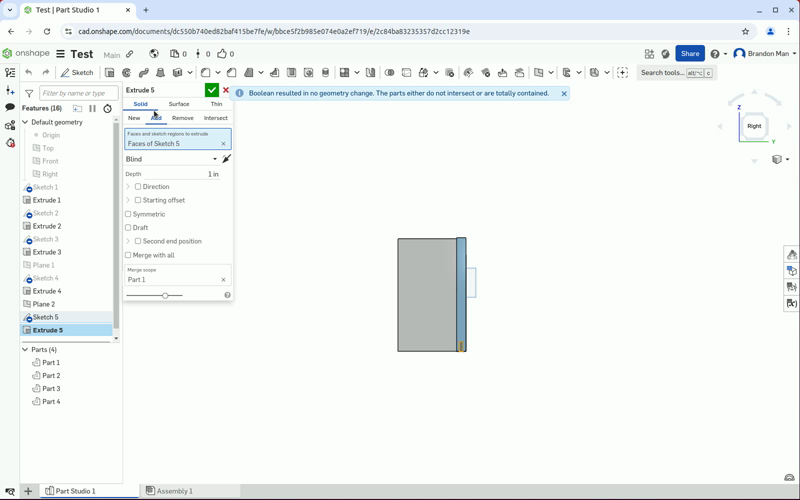
mouse_move(186, 120)
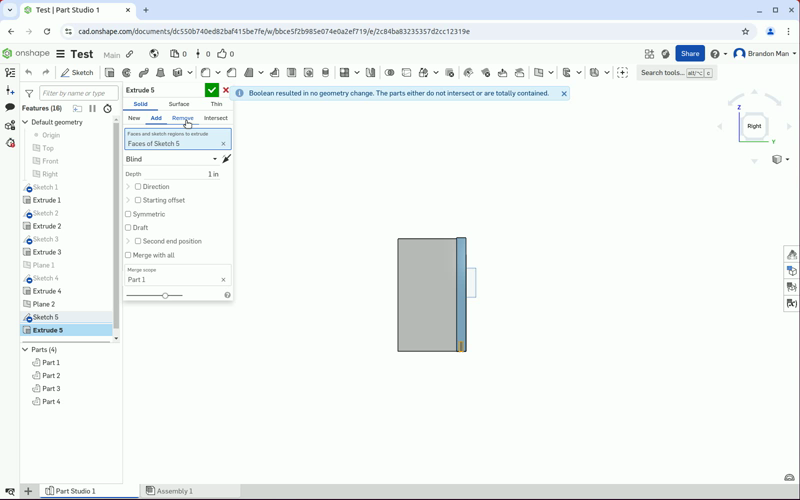
click(186, 120)
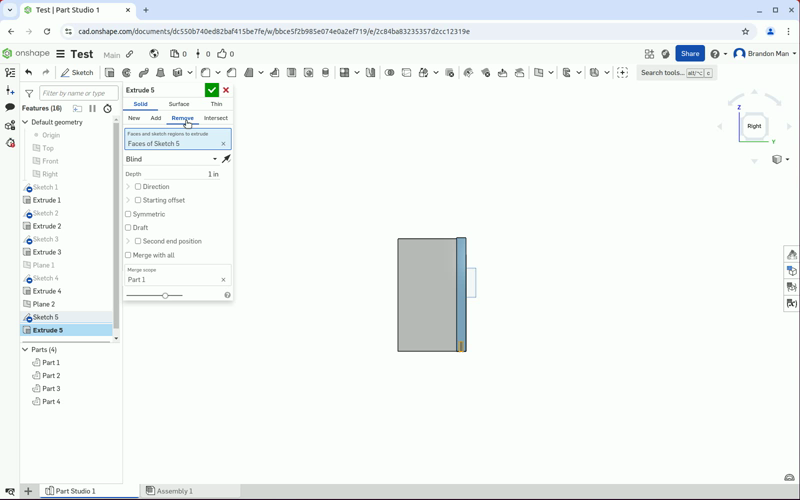
key(tab, 4)
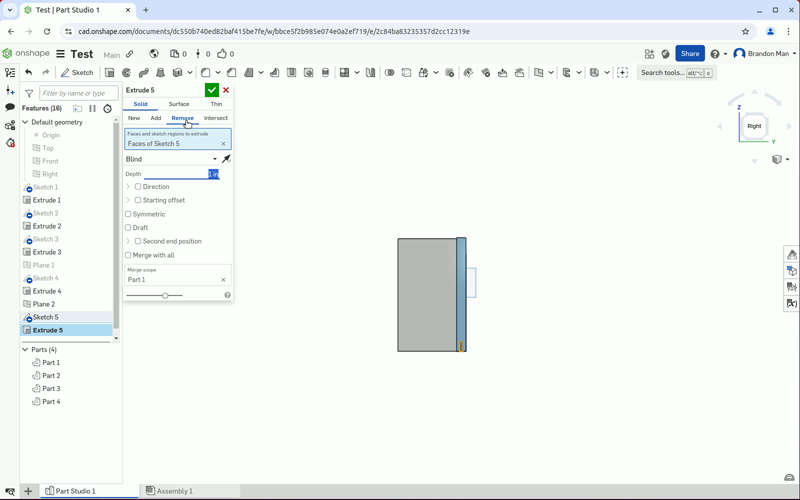
text(30.811)
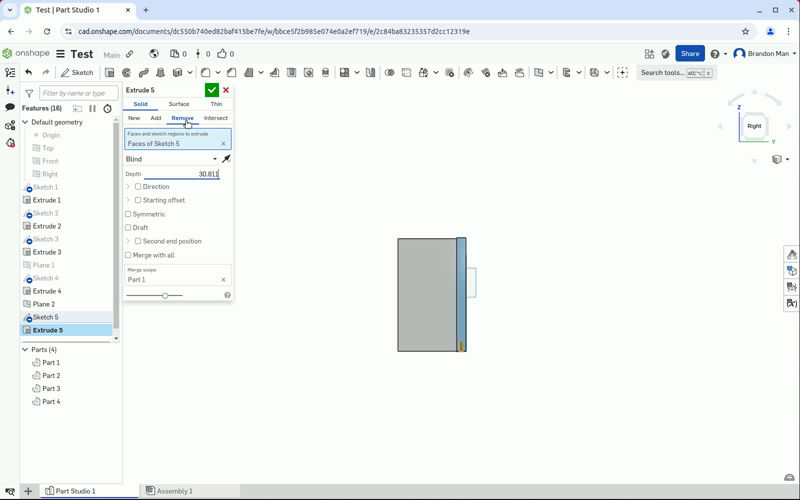
key(tab, 6)
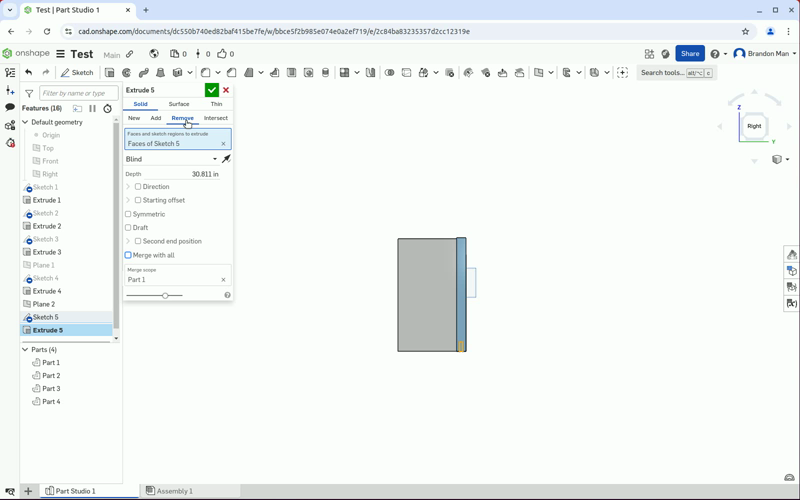
key(space)
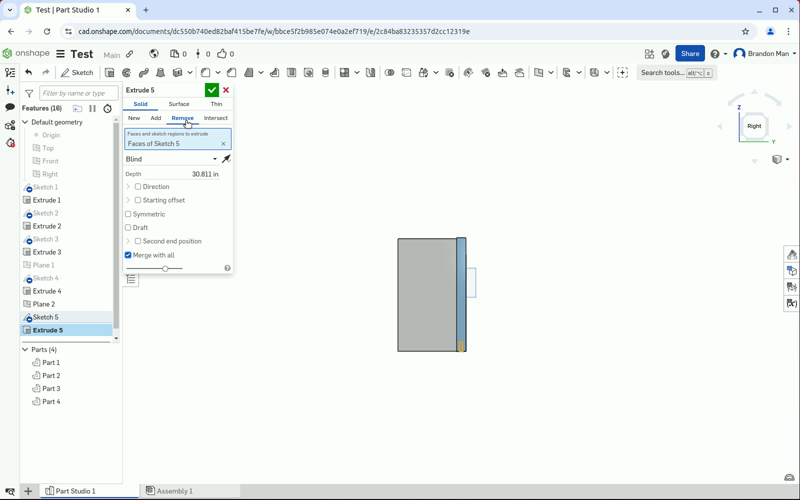
key(enter)
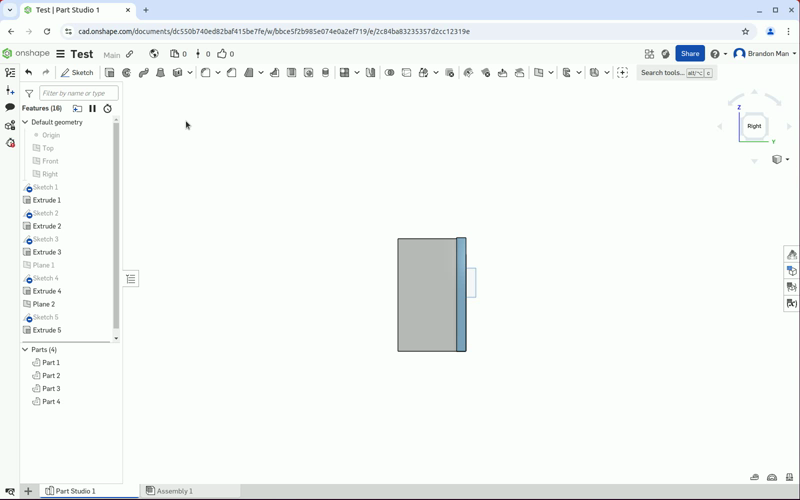
key(shift+h)
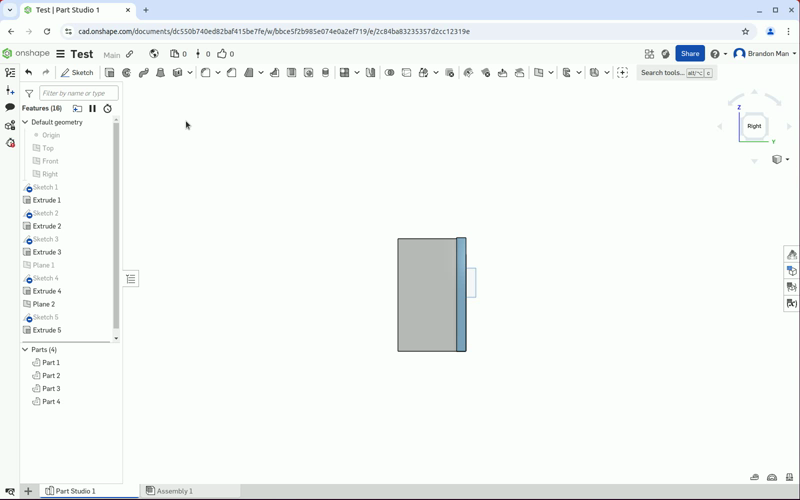
key(shift+h)
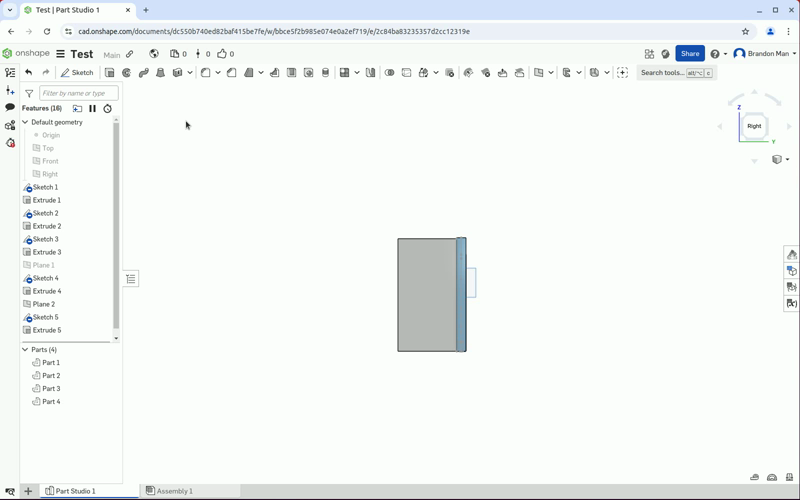
key(shift+7)
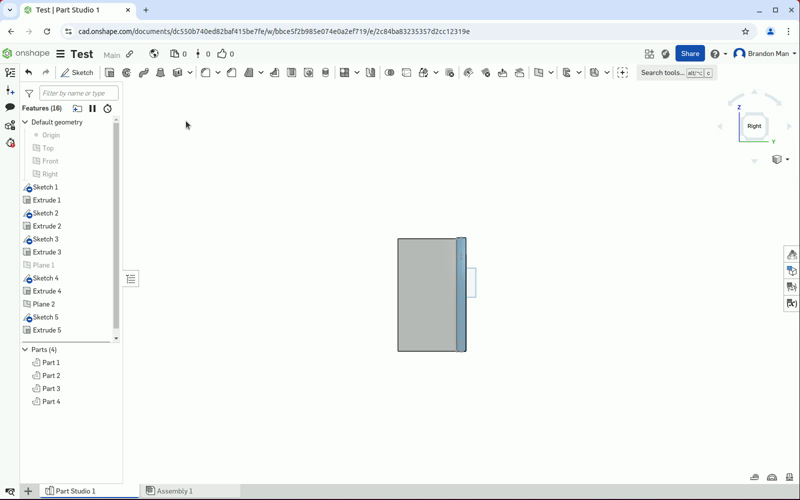
key(right, 2)
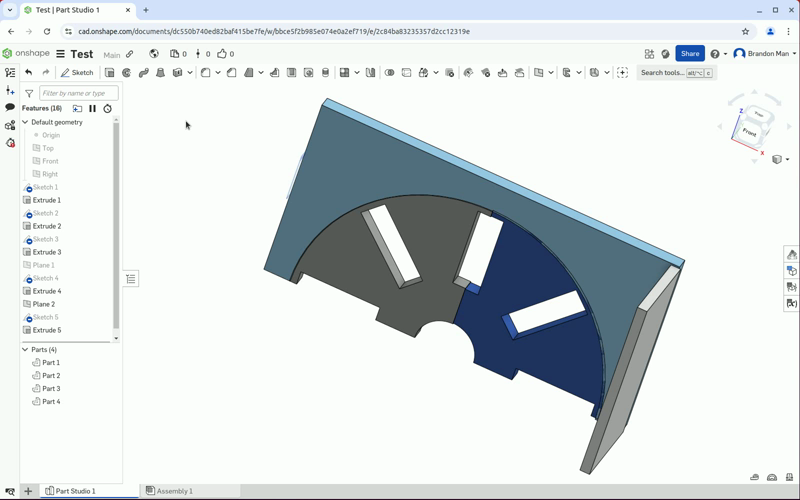
key(down, 2)
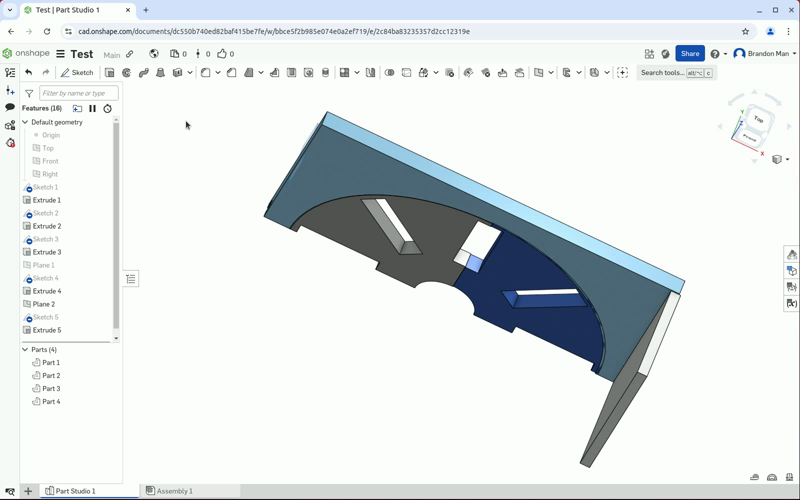
key(up, 2)
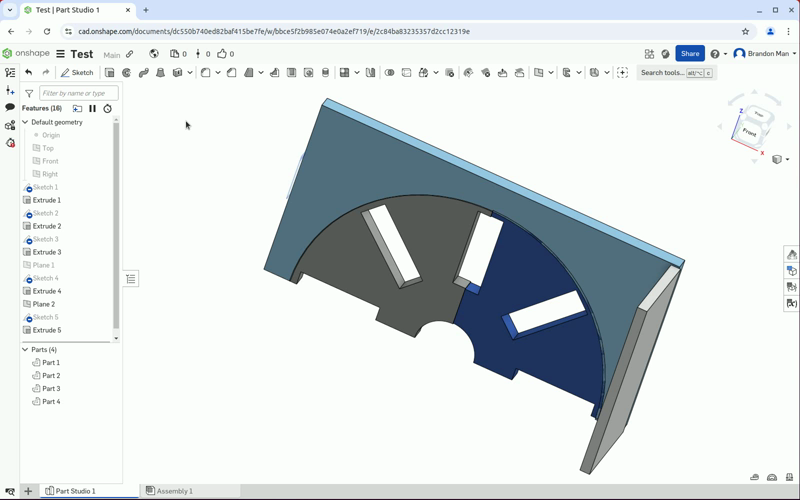
key(left, 2)
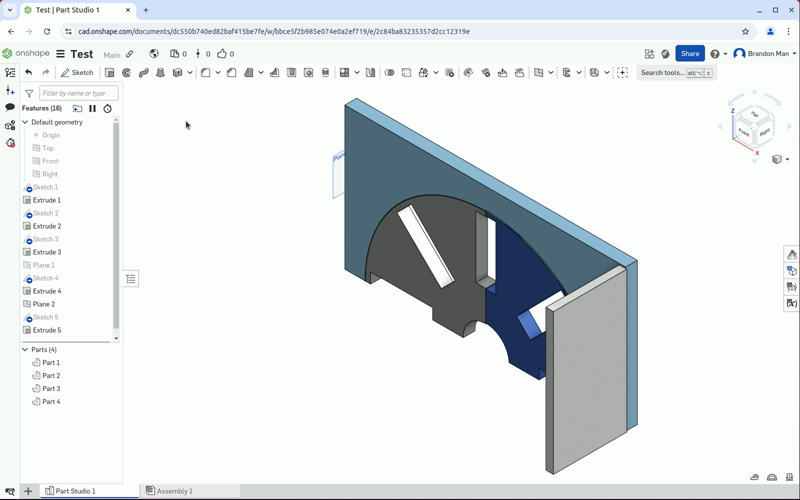
mouse_move(69, 189)
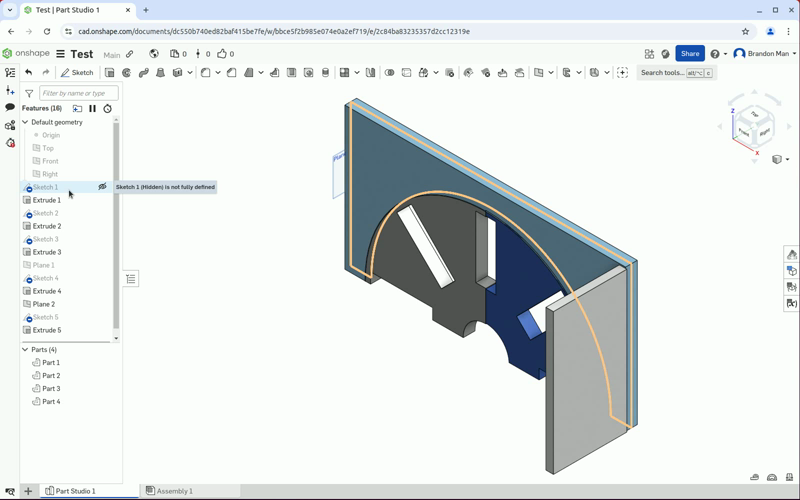
click(69, 189)